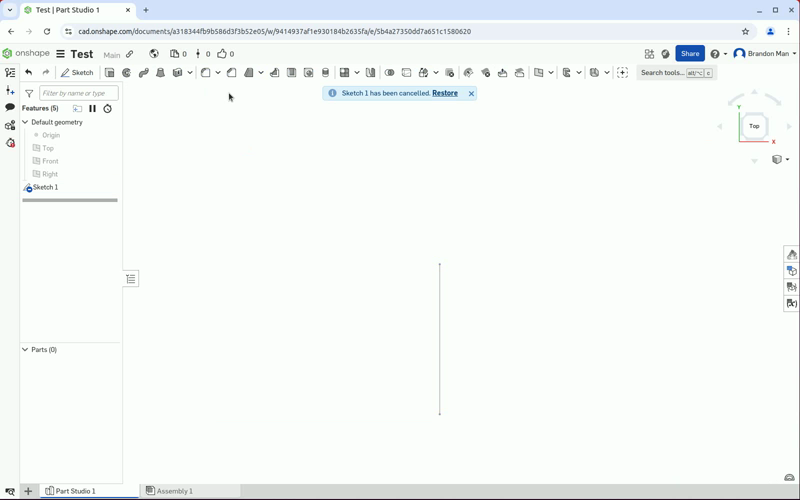
key(shift+h)
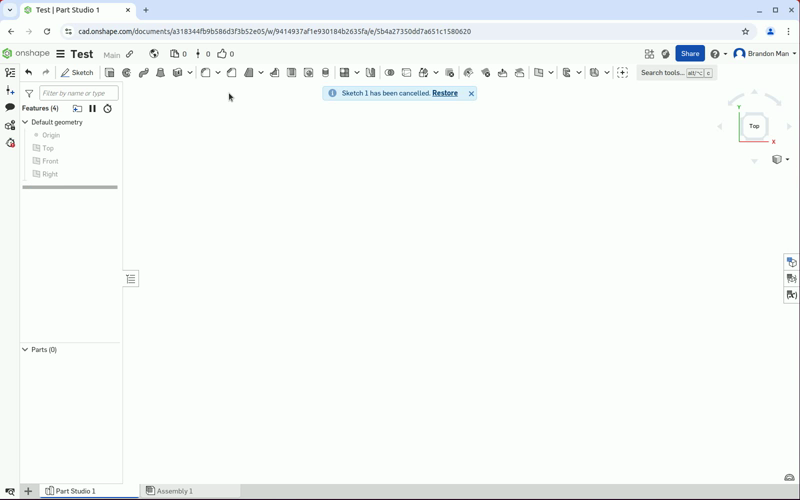
mouse_move(73, 352)
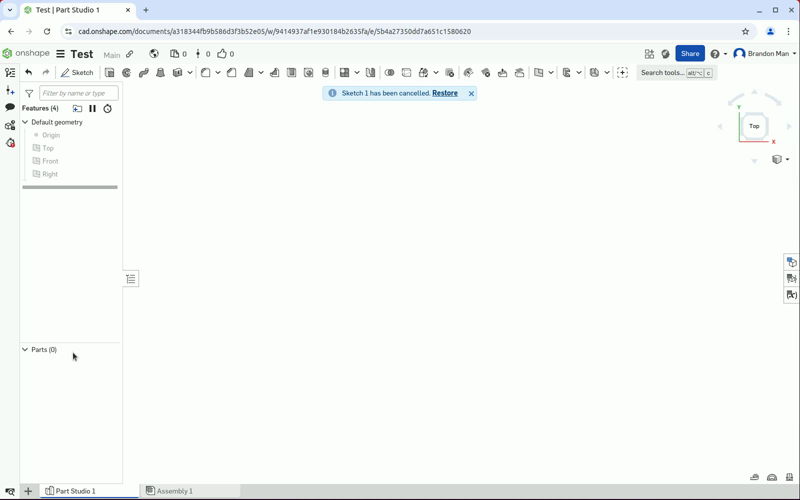
key(y)
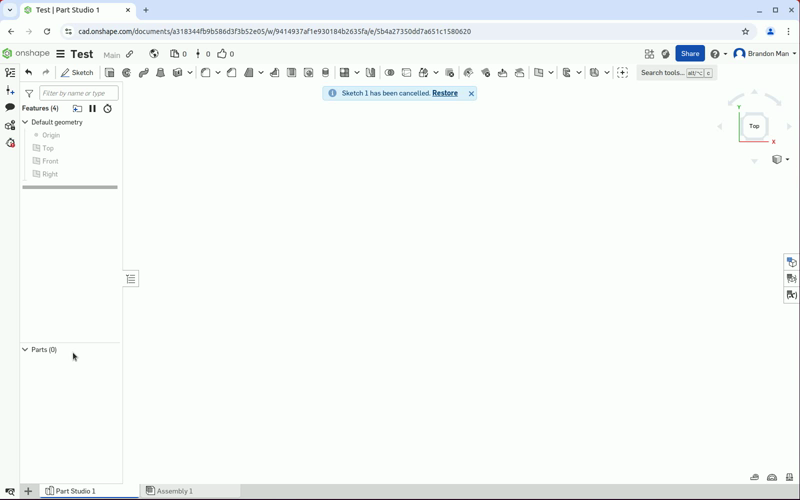
key(shift+p)
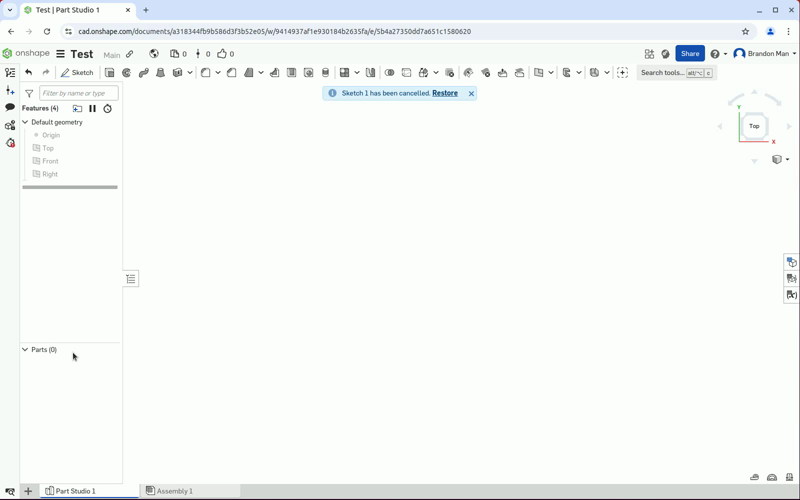
key(space)
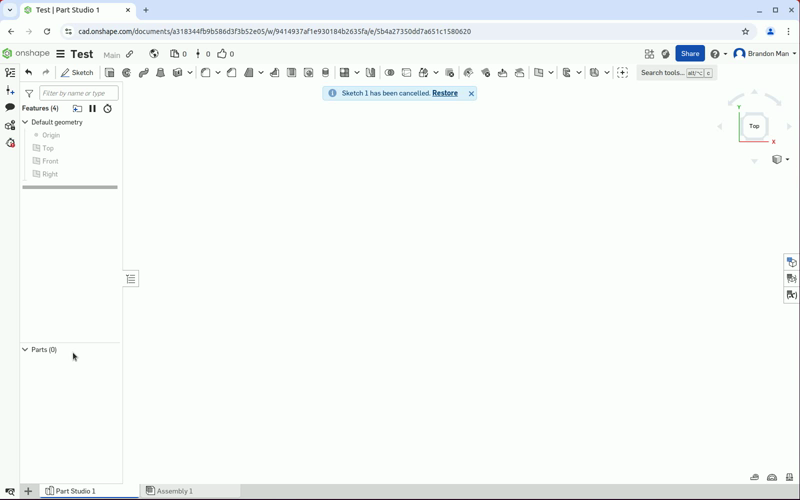
key_down(shift)
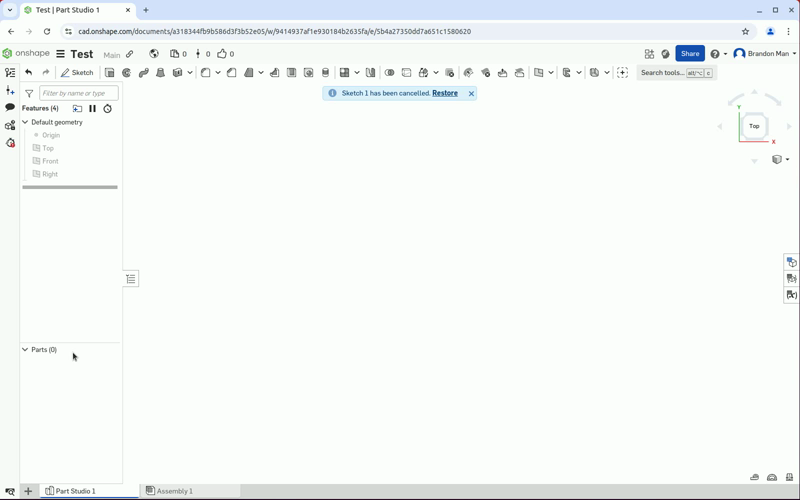
key(up)
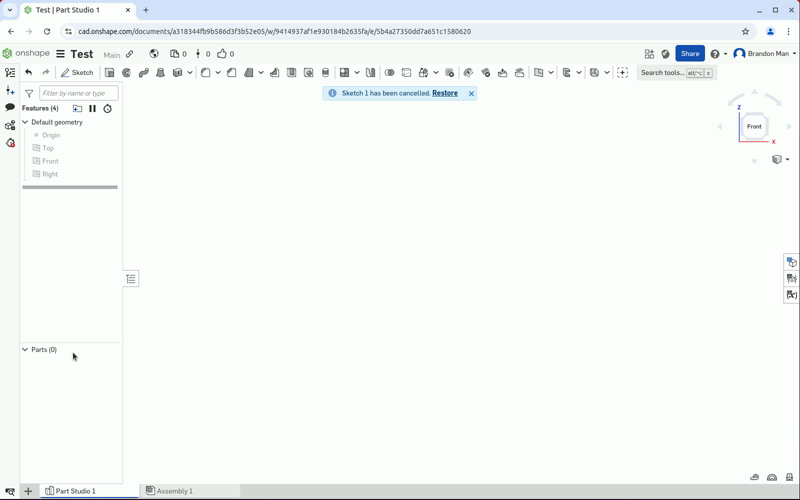
key_up(shift)
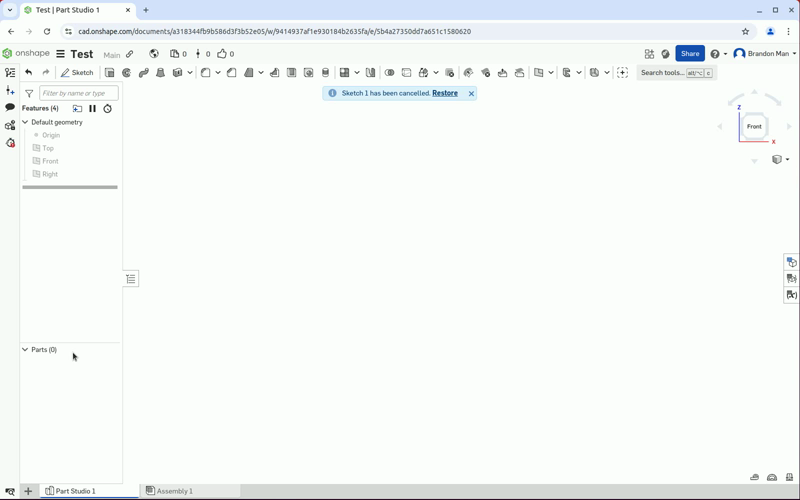
mouse_move(73, 352)
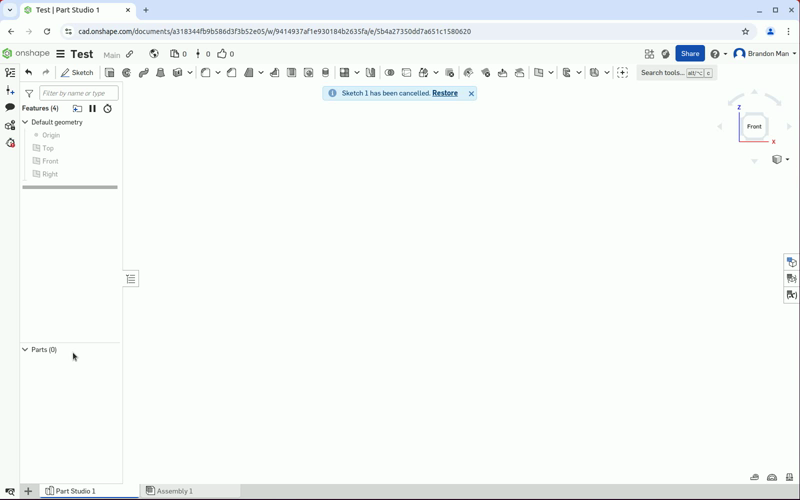
key(shift+y)
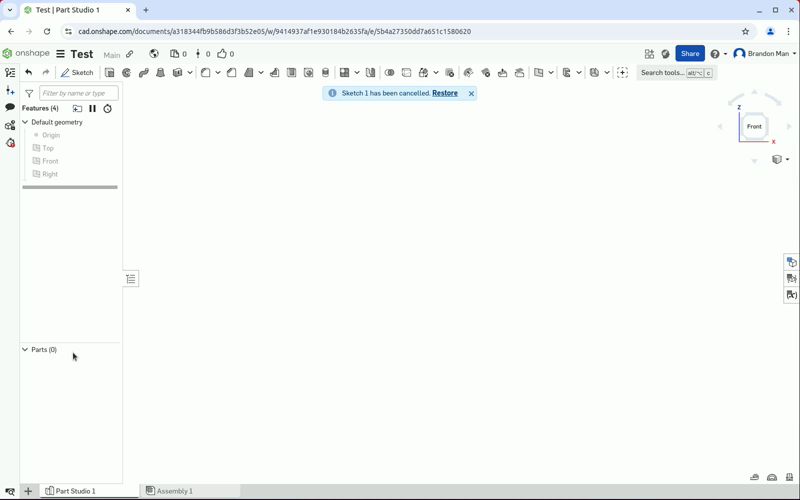
key(shift+s)
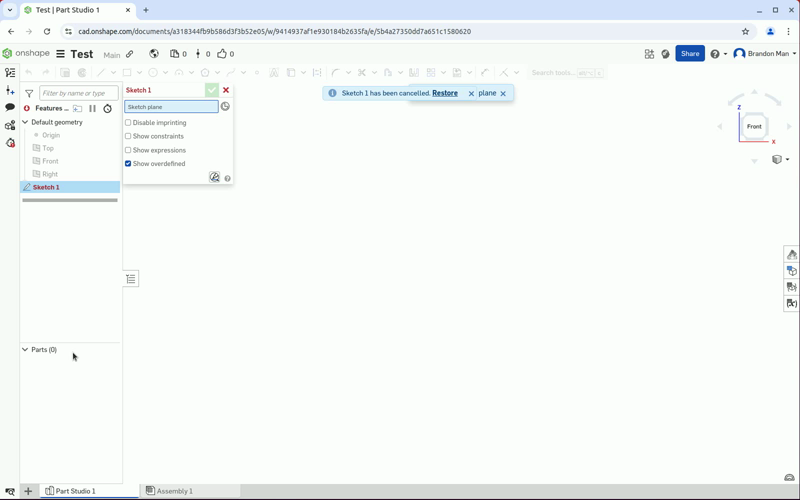
mouse_move(73, 163)
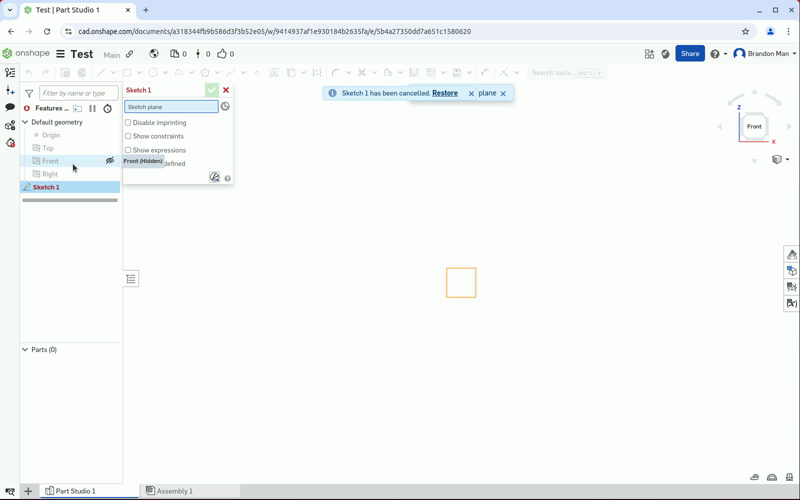
click(73, 163)
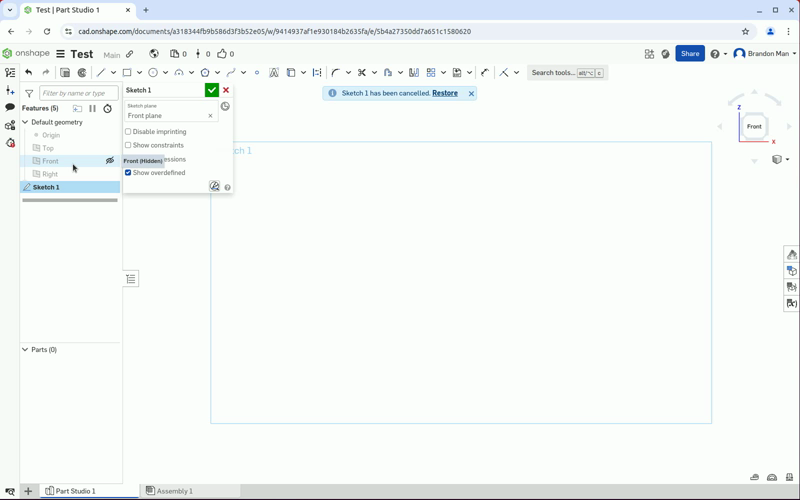
mouse_move(73, 352)
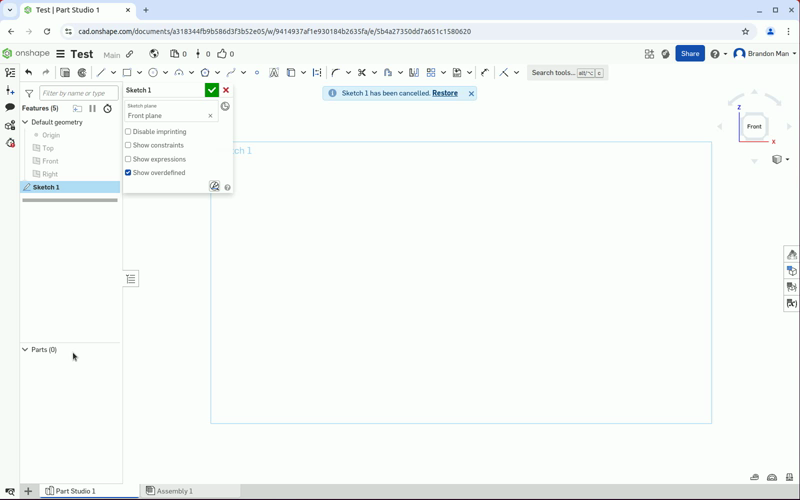
key(y)
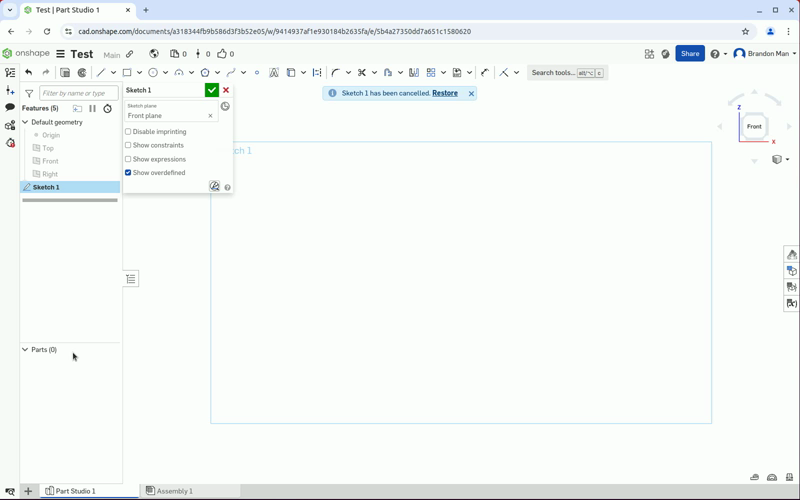
key(l)
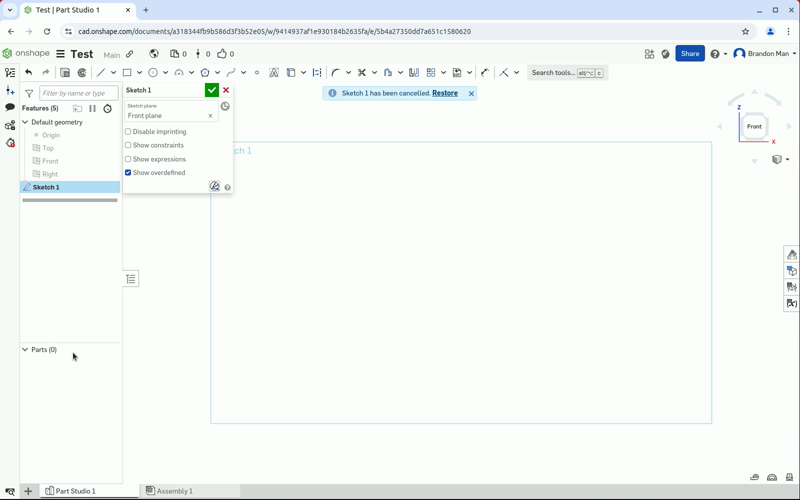
key_down(shift)
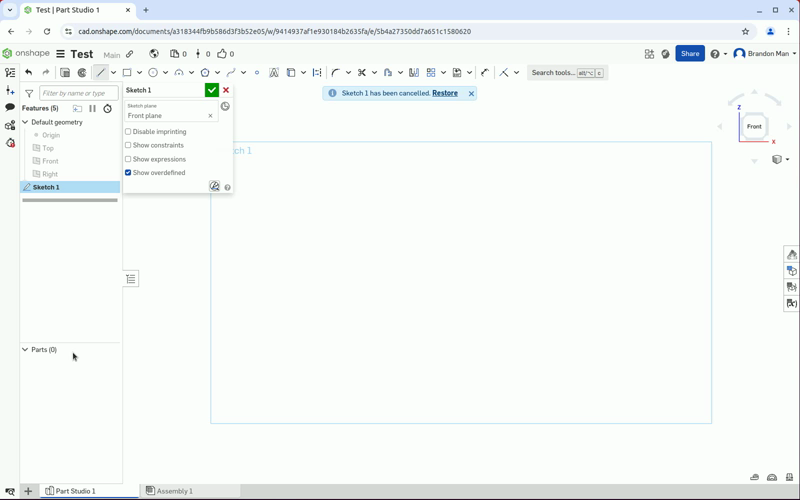
mouse_move(489, 280)
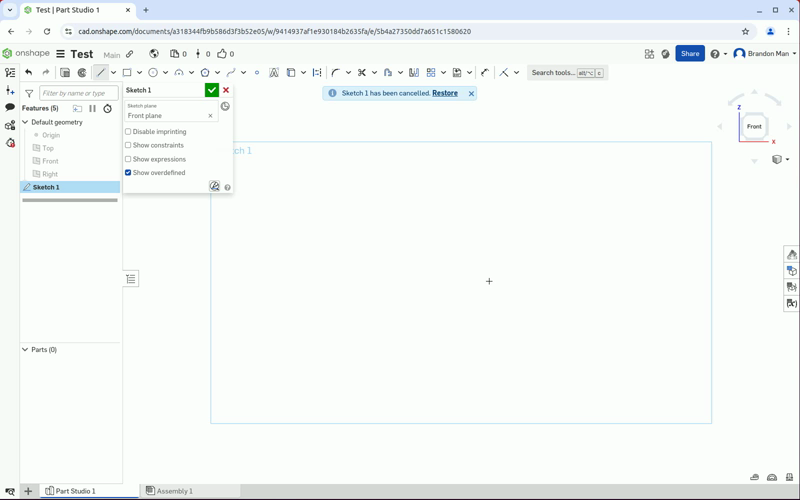
click(489, 280)
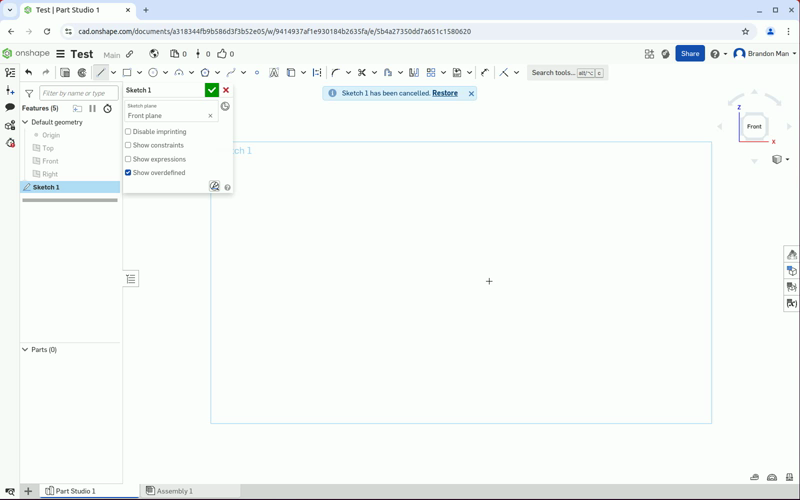
key_up(shift)
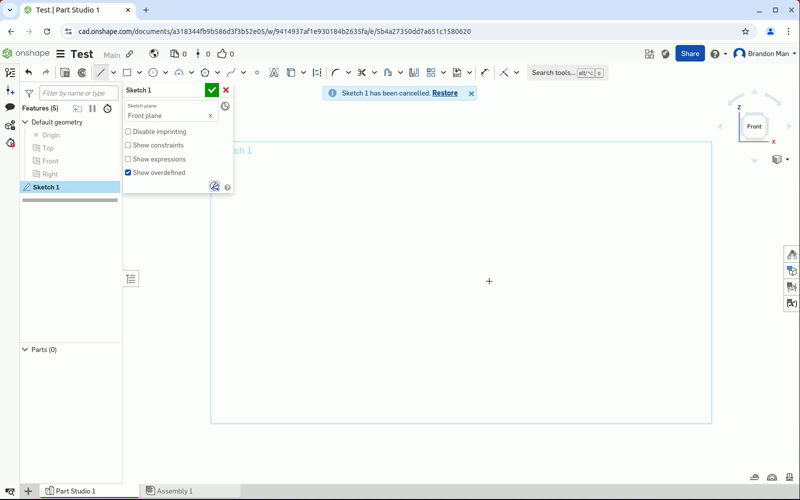
key_down(shift)
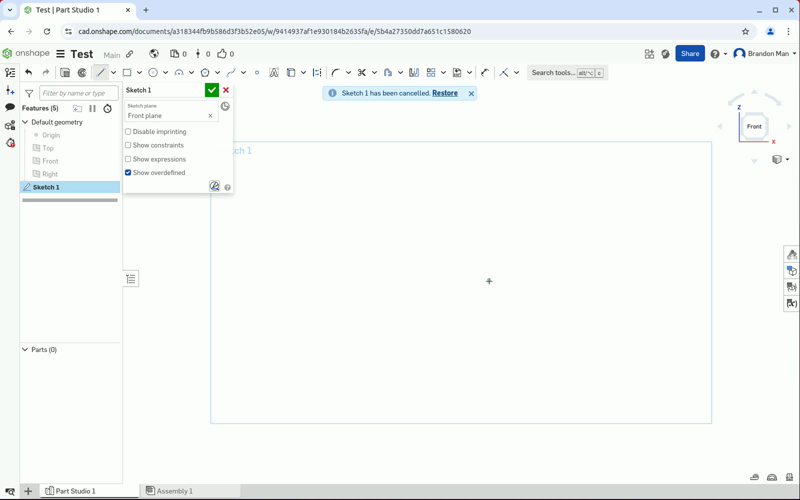
mouse_move(519, 280)
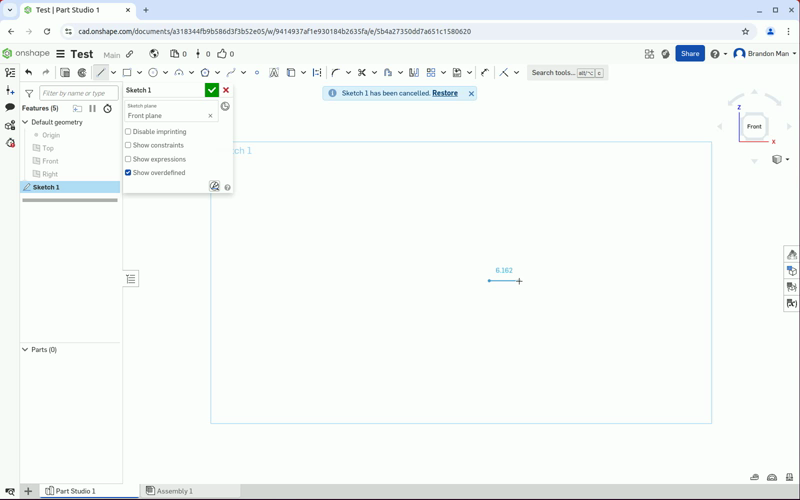
mouse_move(495, 277)
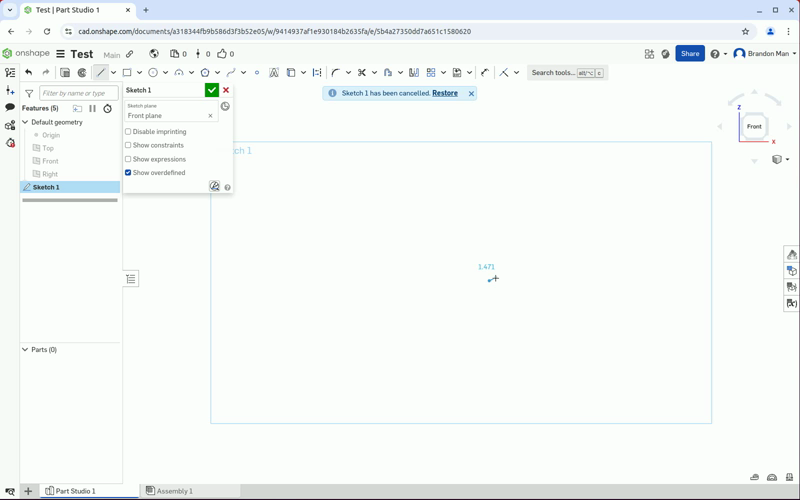
scroll(6)
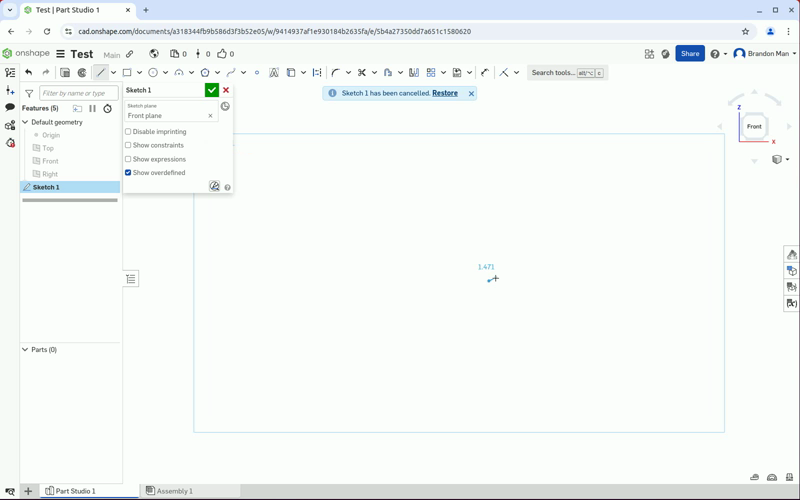
scroll(6)
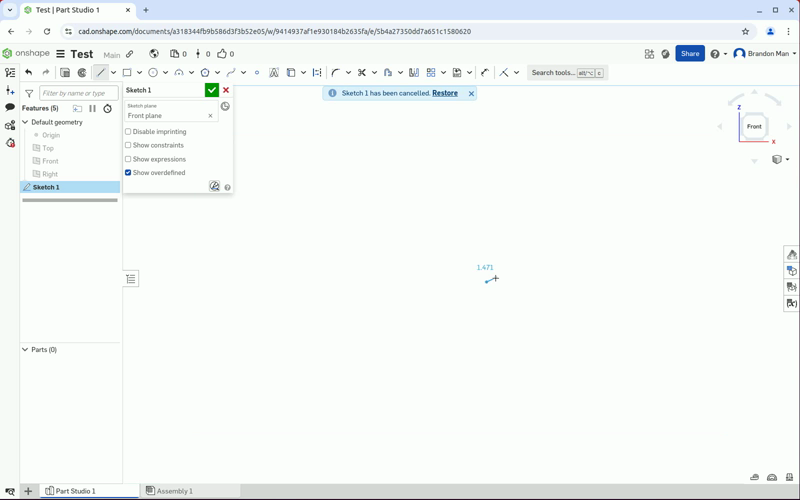
scroll(6)
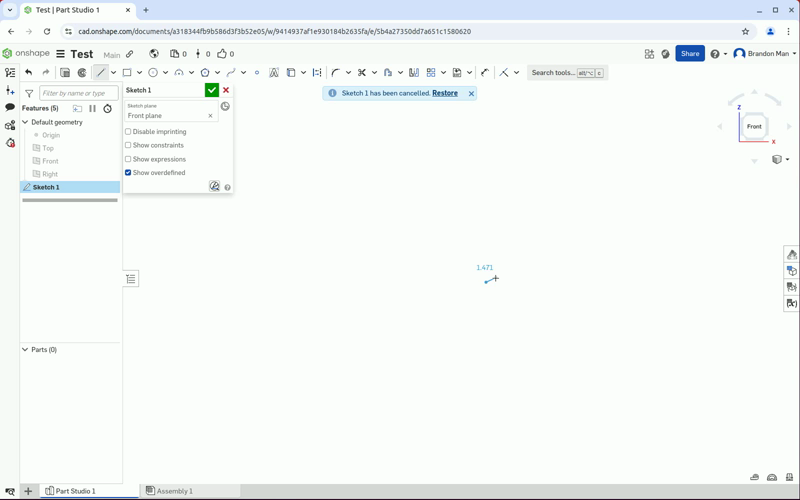
scroll(6)
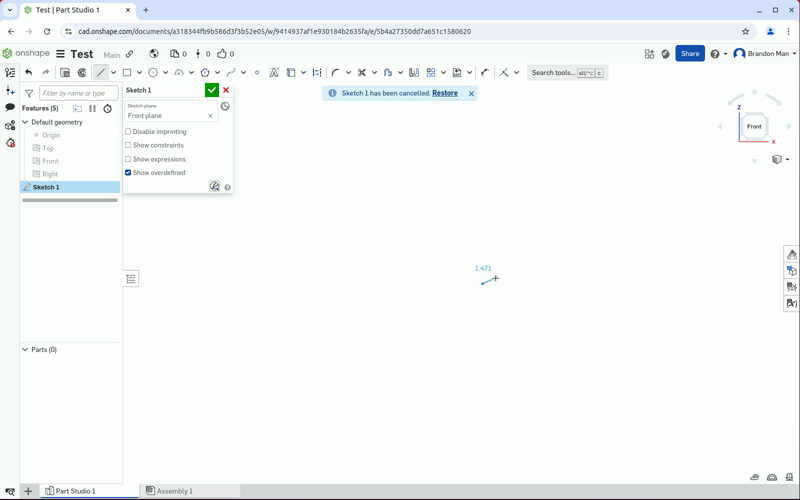
scroll(6)
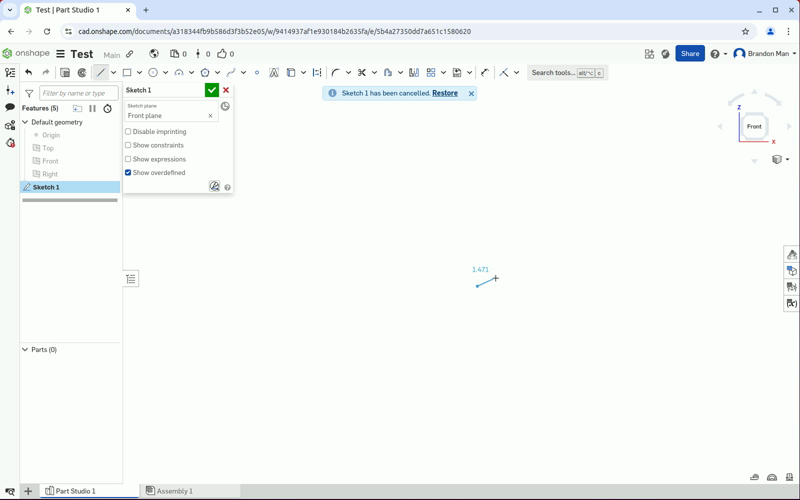
scroll(6)
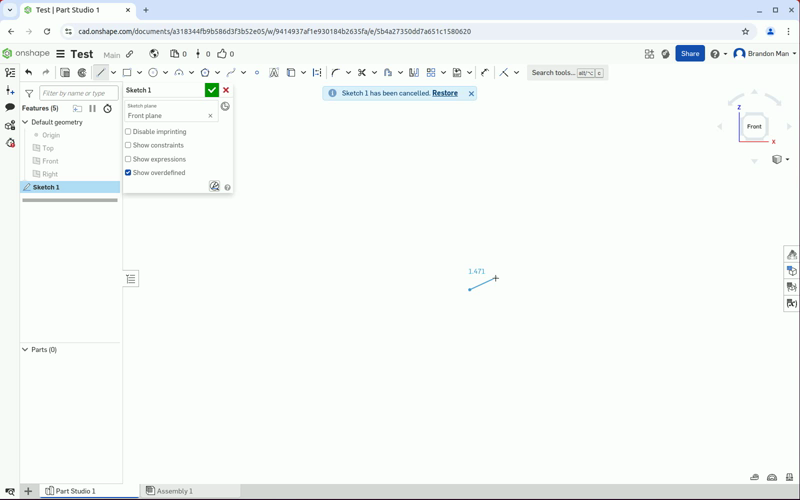
scroll(6)
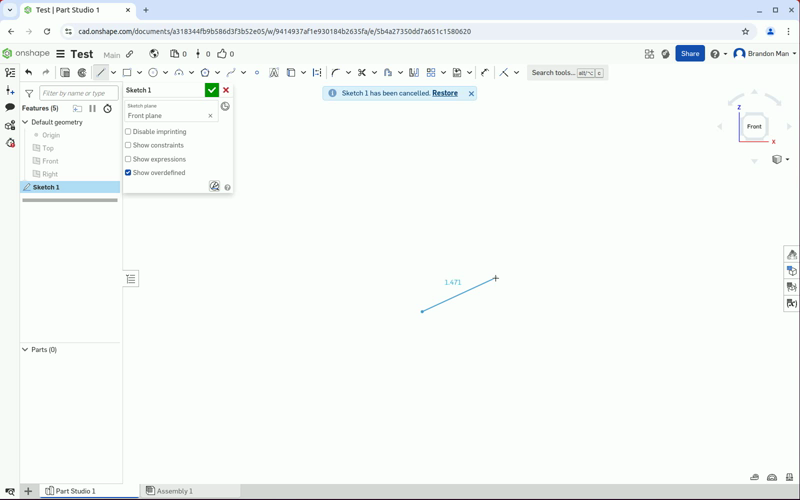
click(495, 277)
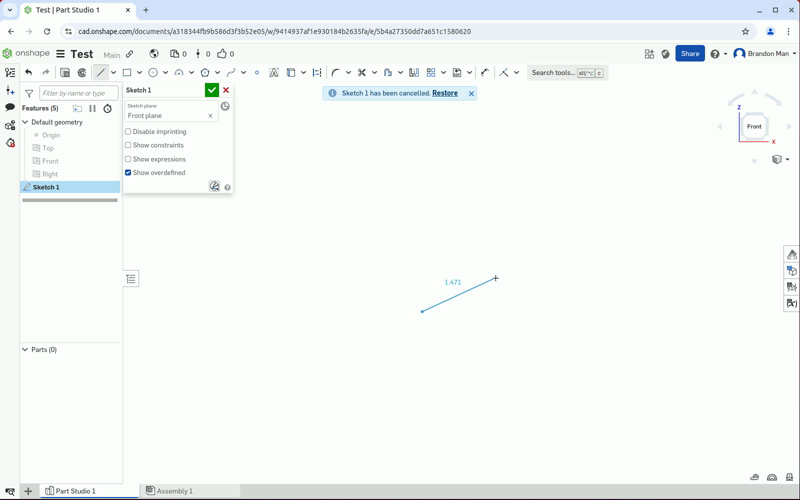
scroll(-6)
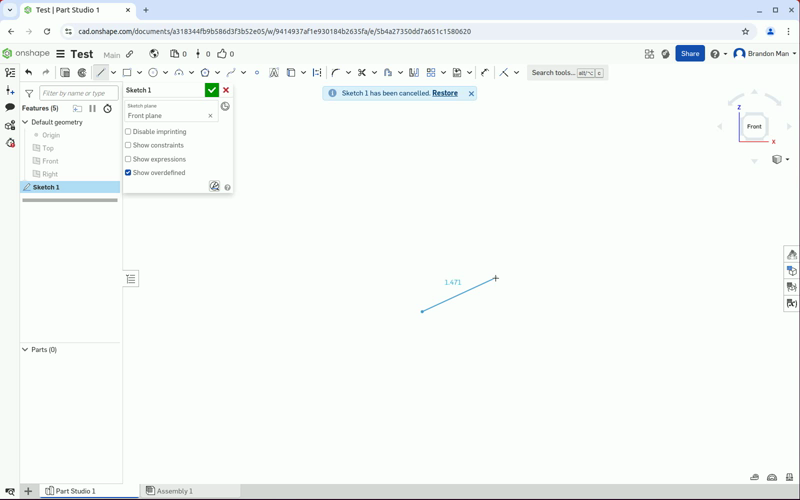
scroll(-6)
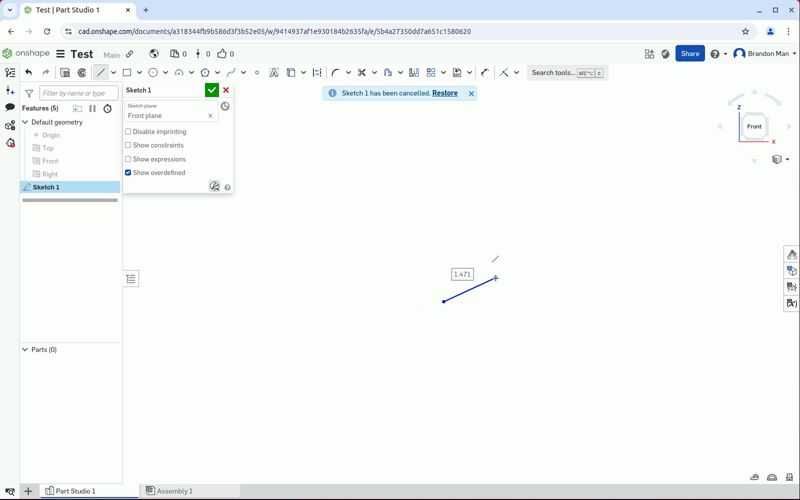
scroll(-6)
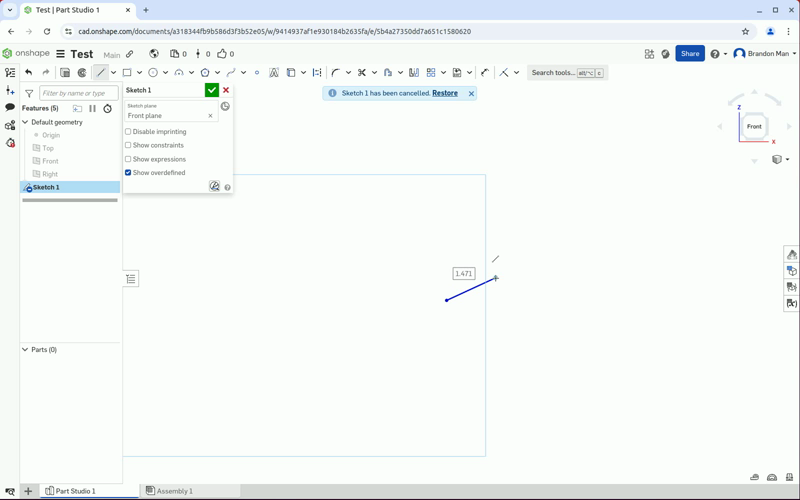
scroll(-6)
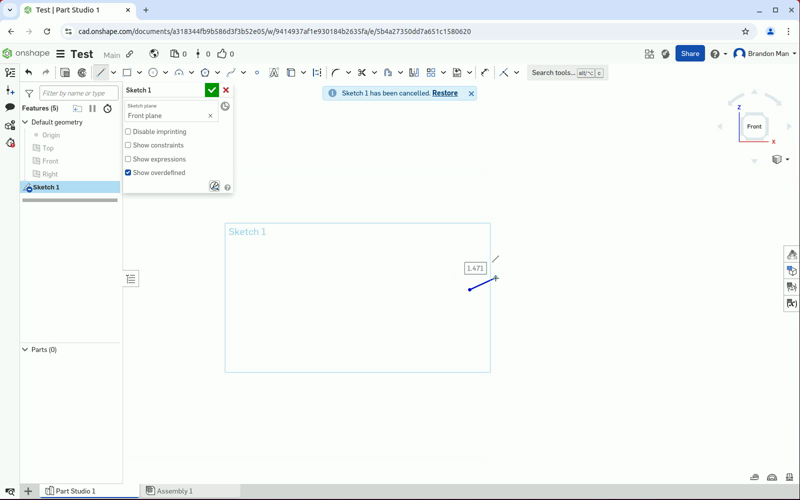
scroll(-6)
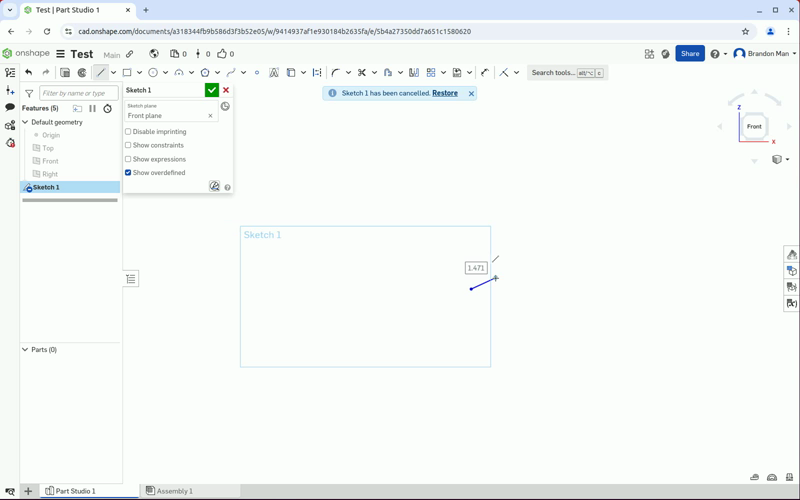
scroll(-6)
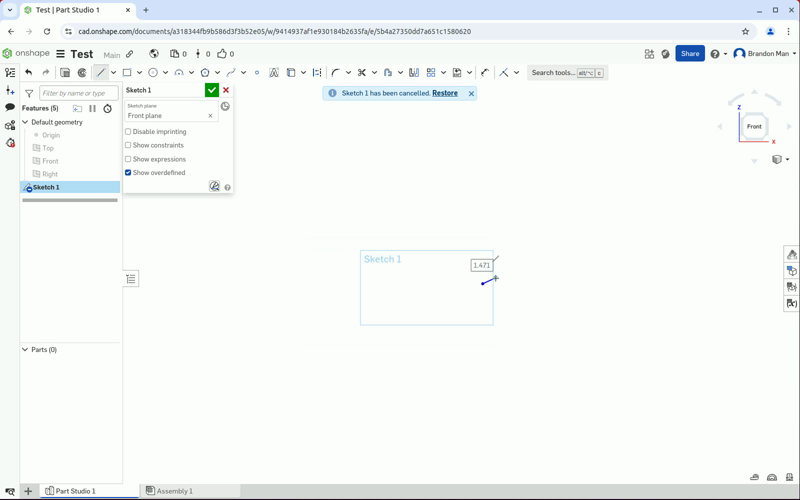
scroll(-6)
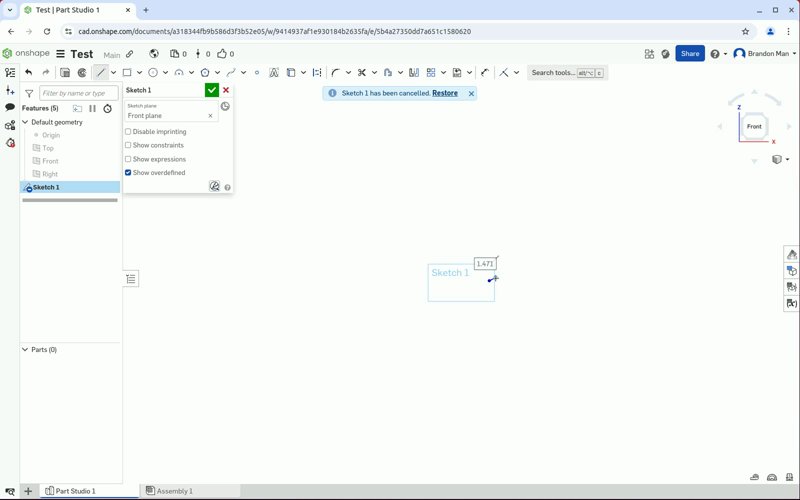
key_up(shift)
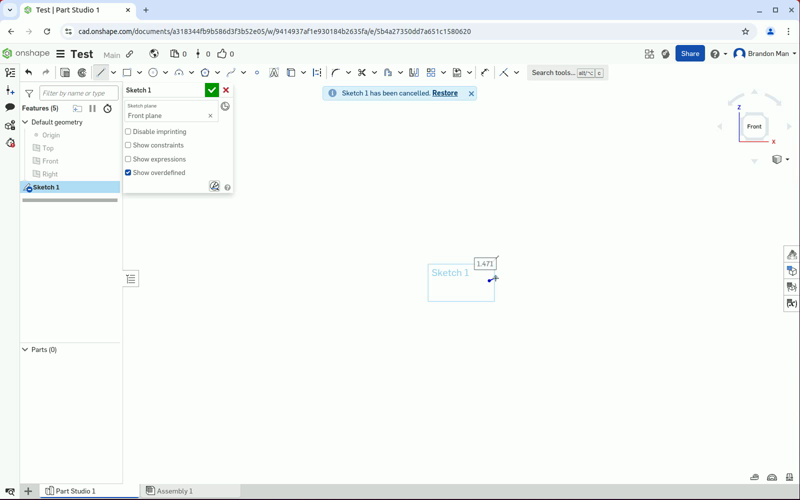
key_down(shift)
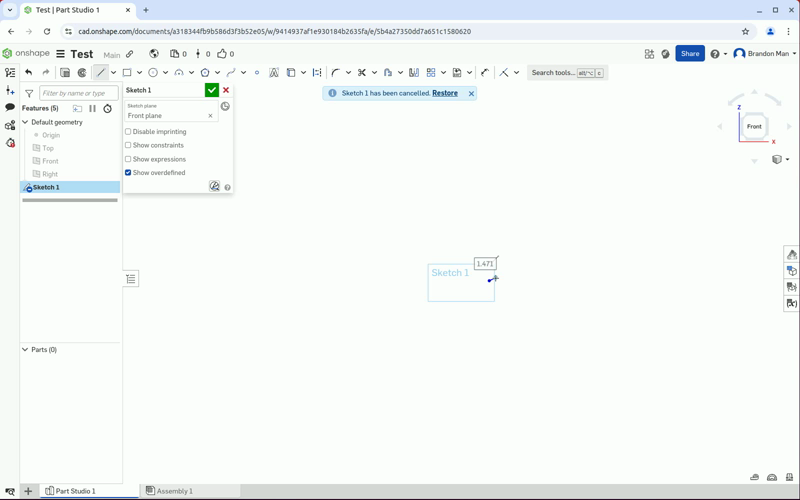
mouse_move(525, 277)
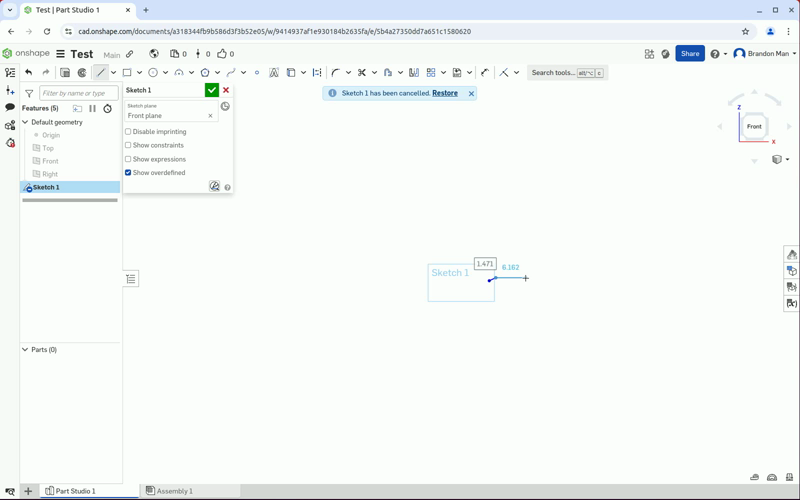
mouse_move(489, 277)
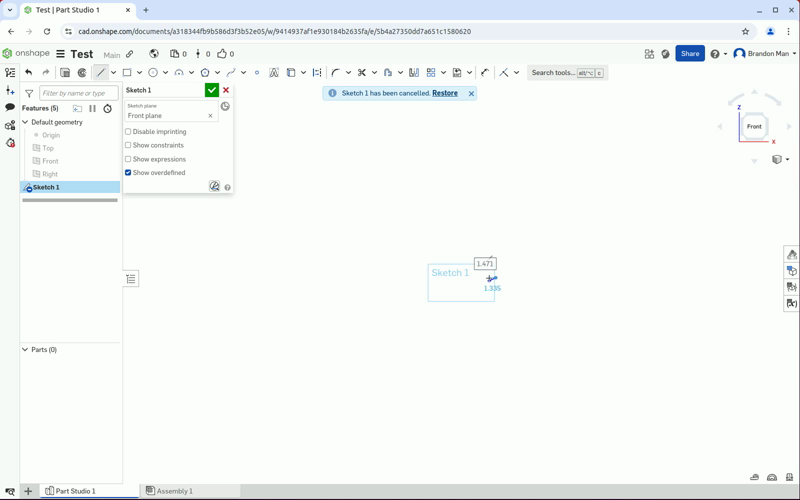
scroll(6)
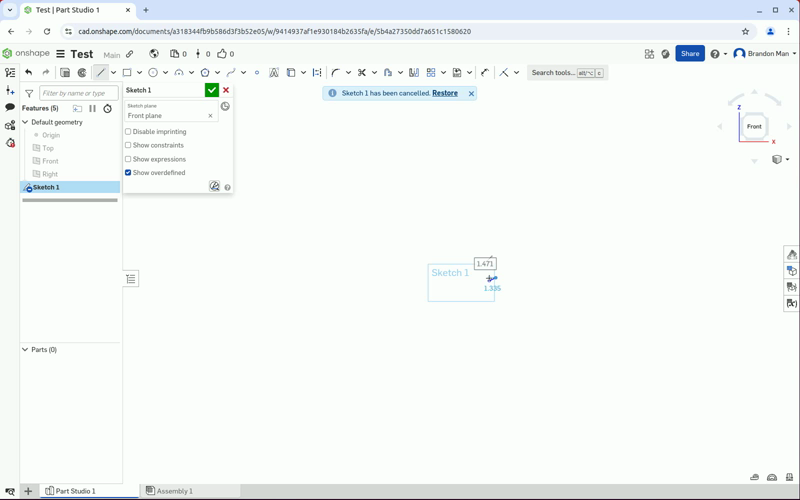
scroll(6)
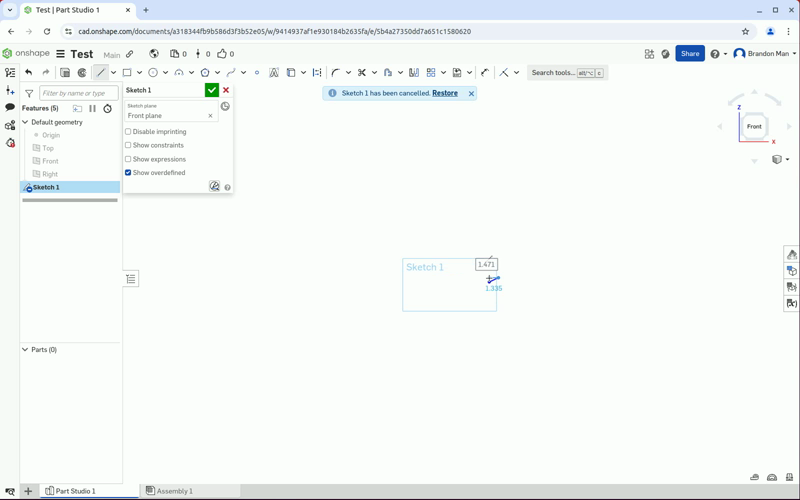
scroll(6)
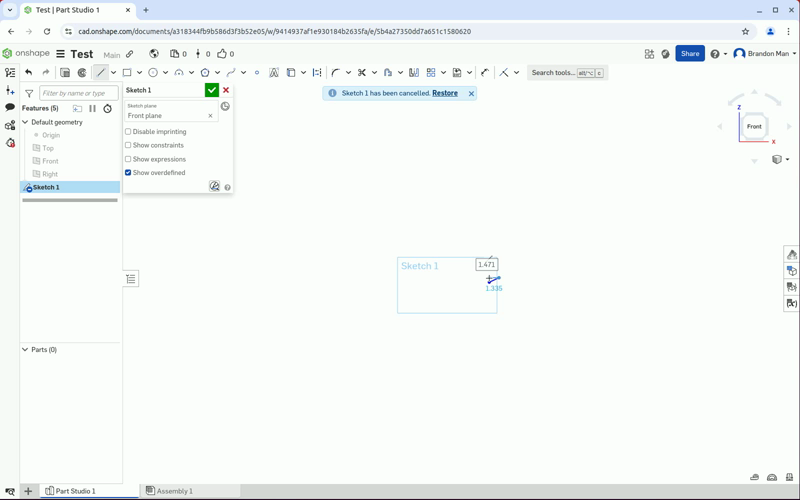
scroll(6)
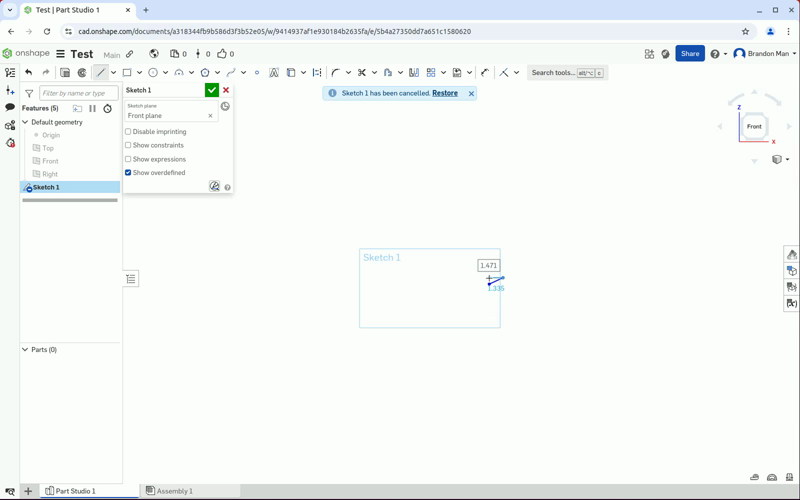
scroll(6)
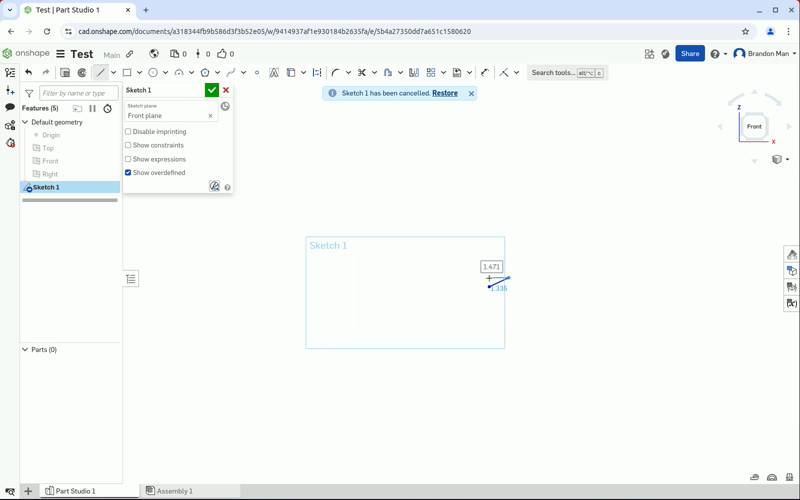
scroll(6)
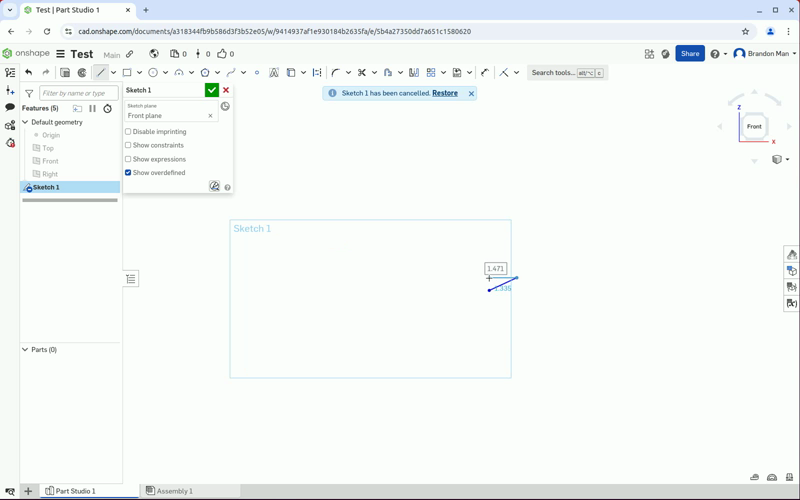
scroll(6)
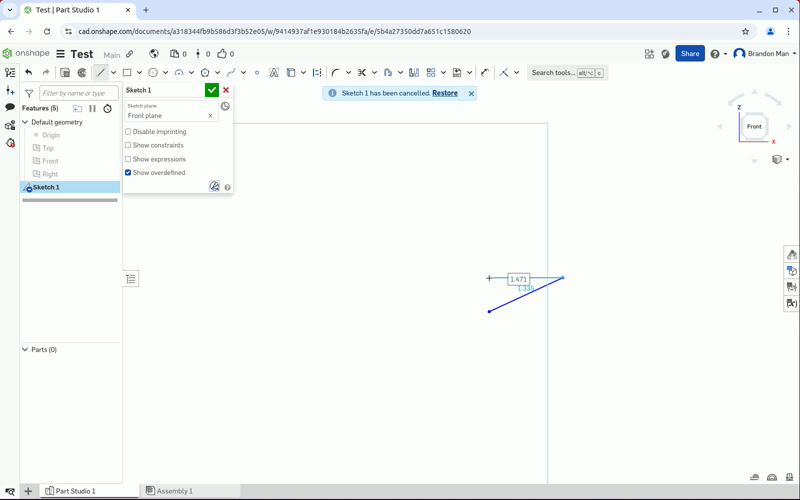
click(489, 277)
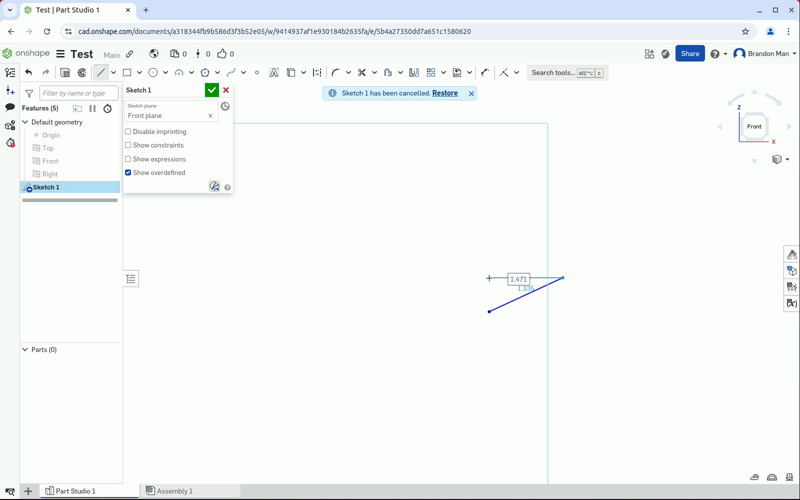
scroll(-6)
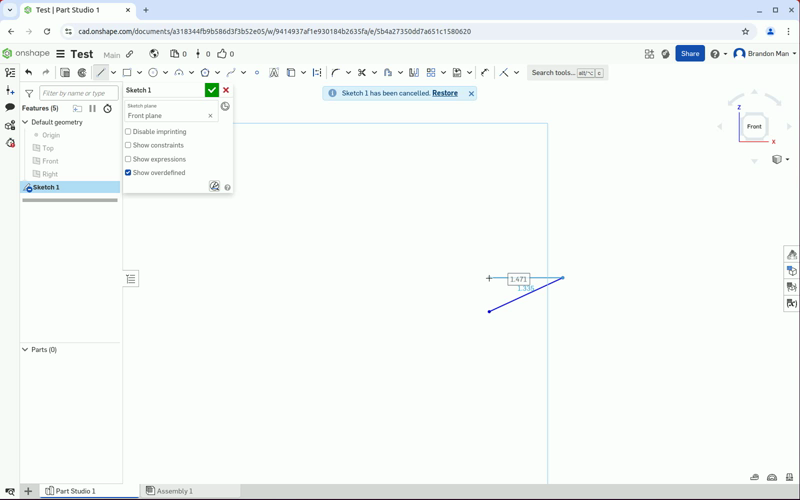
scroll(-6)
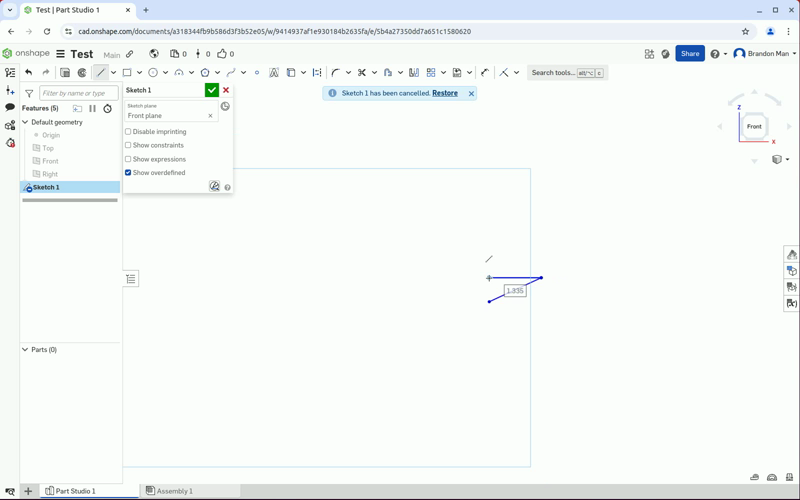
scroll(-6)
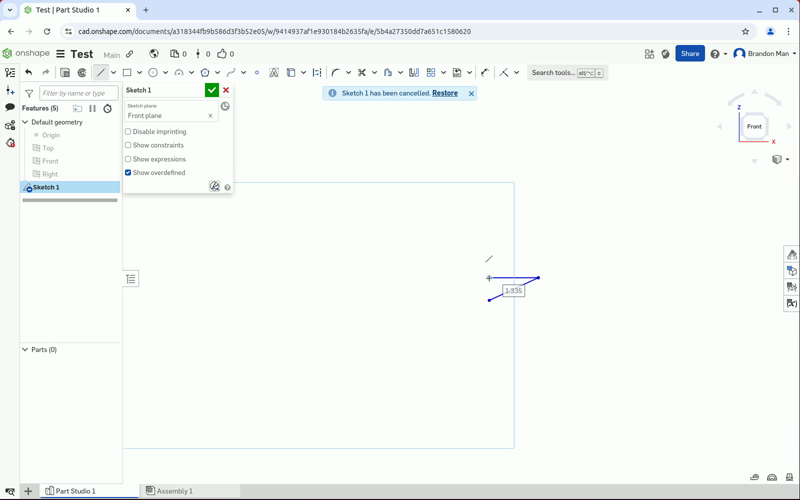
scroll(-6)
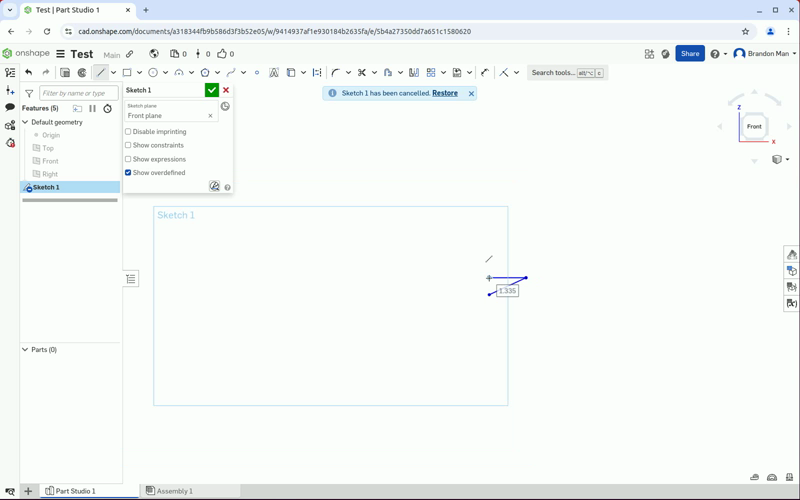
scroll(-6)
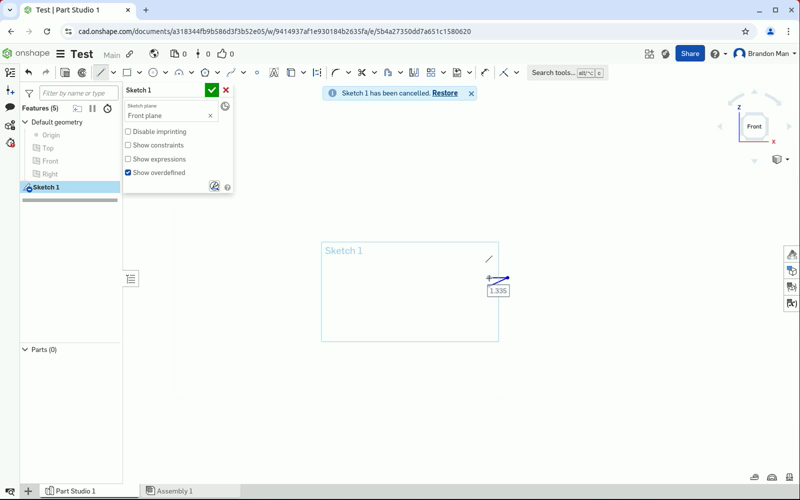
scroll(-6)
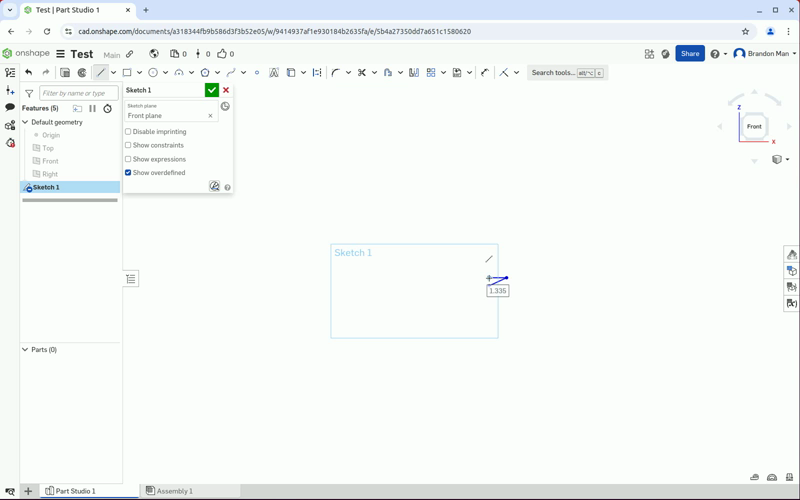
scroll(-6)
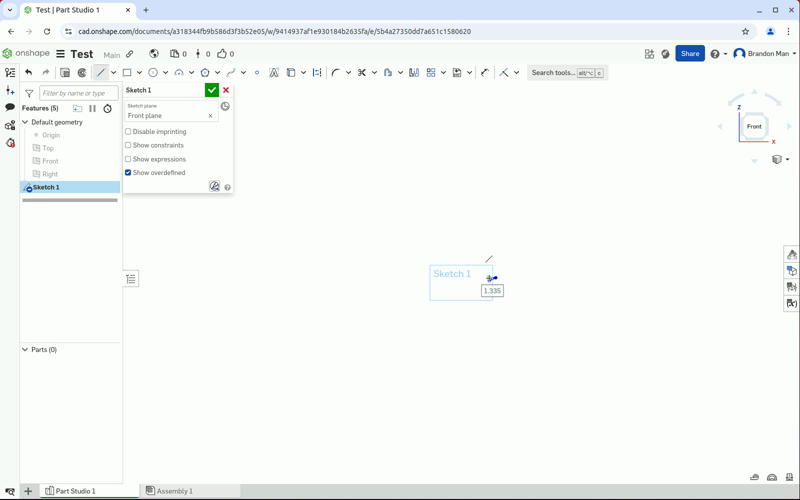
key_up(shift)
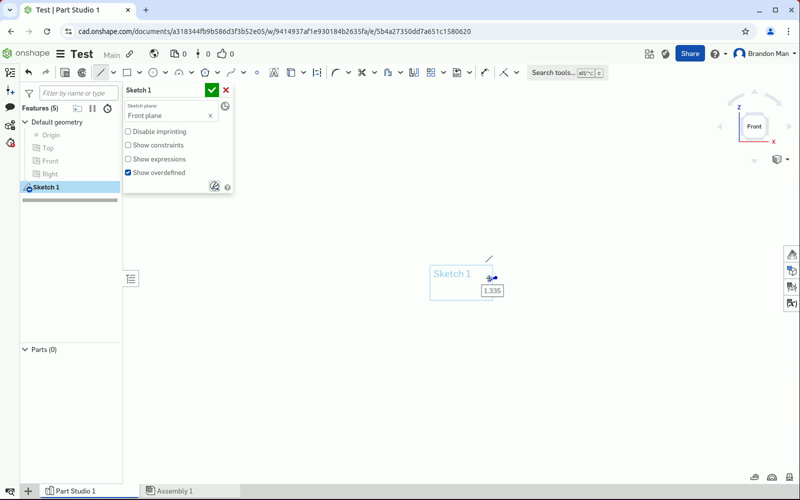
mouse_move(519, 277)
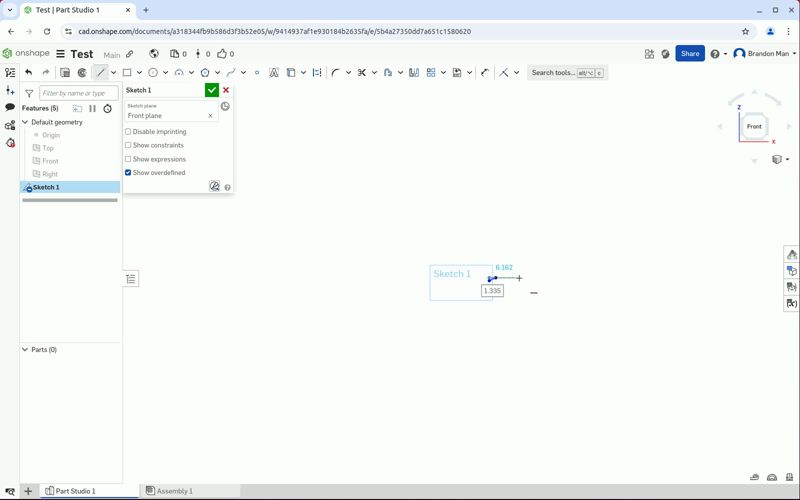
key_down(shift)
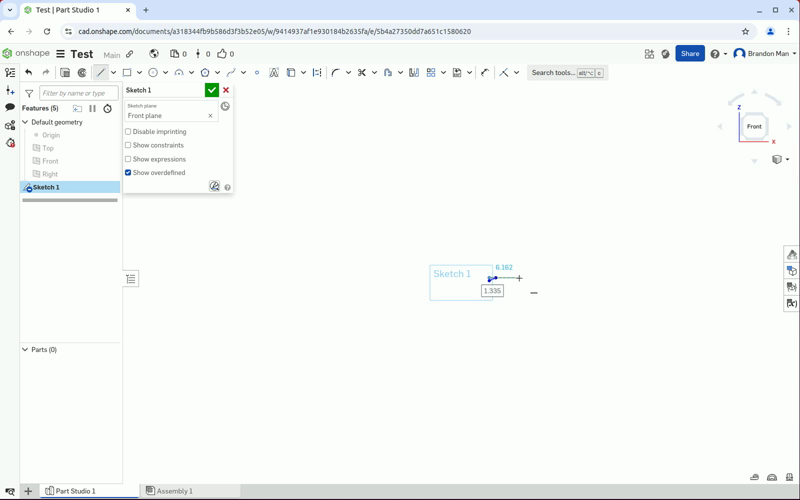
mouse_move(489, 280)
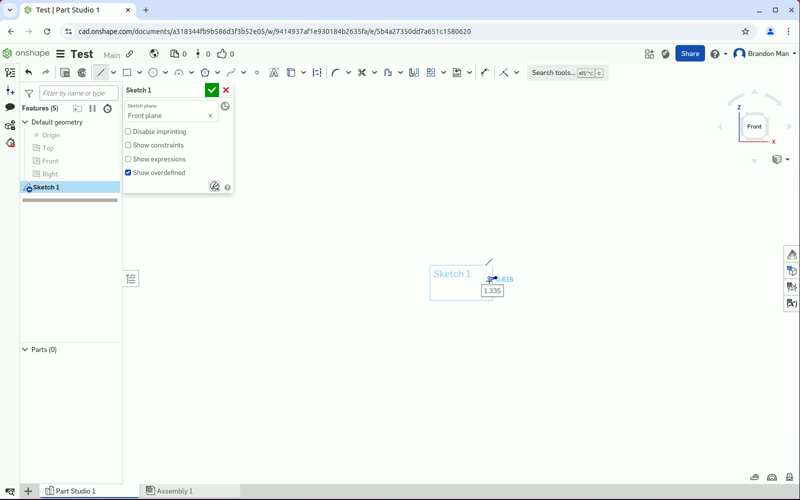
scroll(6)
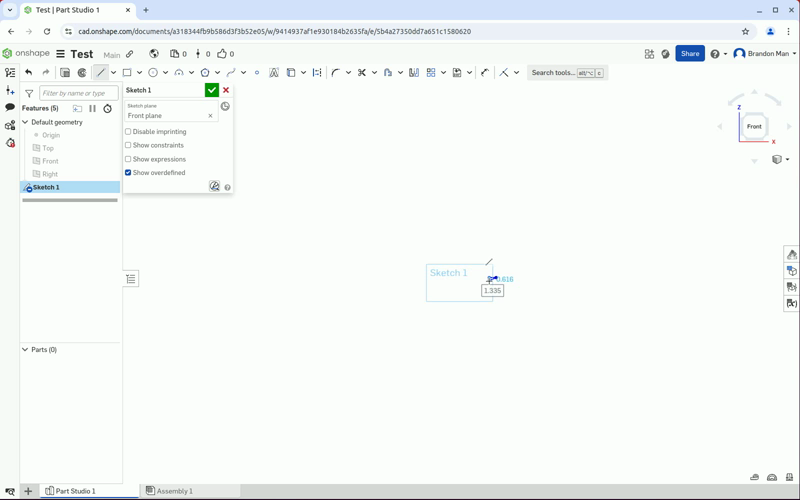
scroll(6)
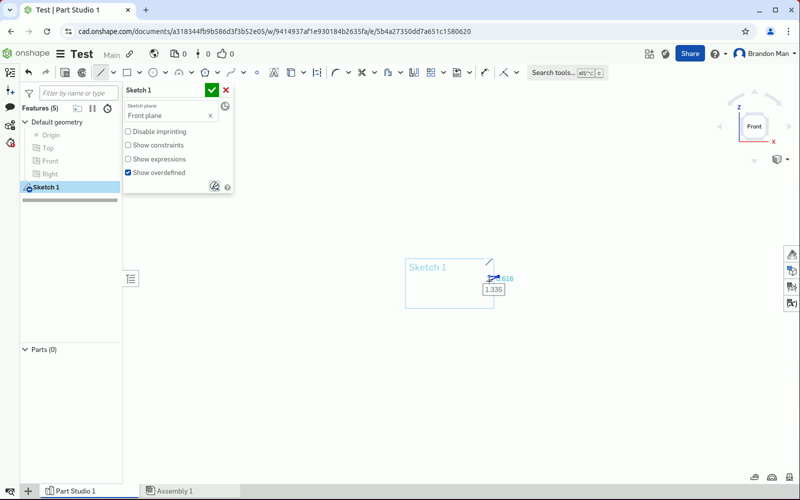
scroll(6)
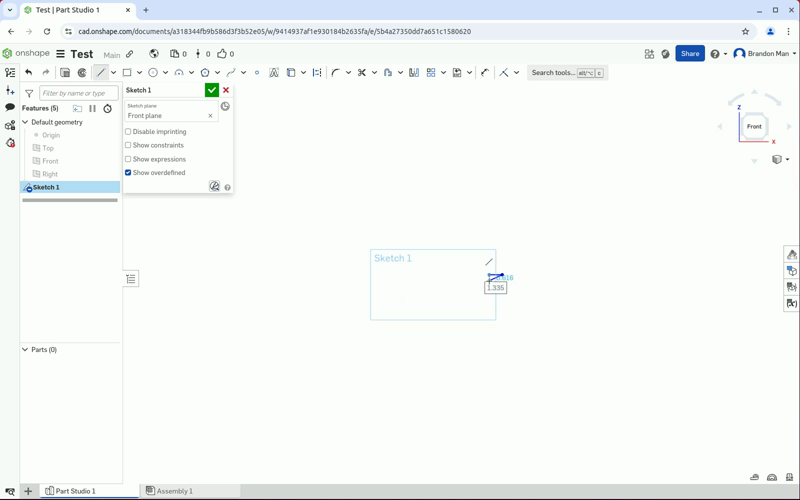
scroll(6)
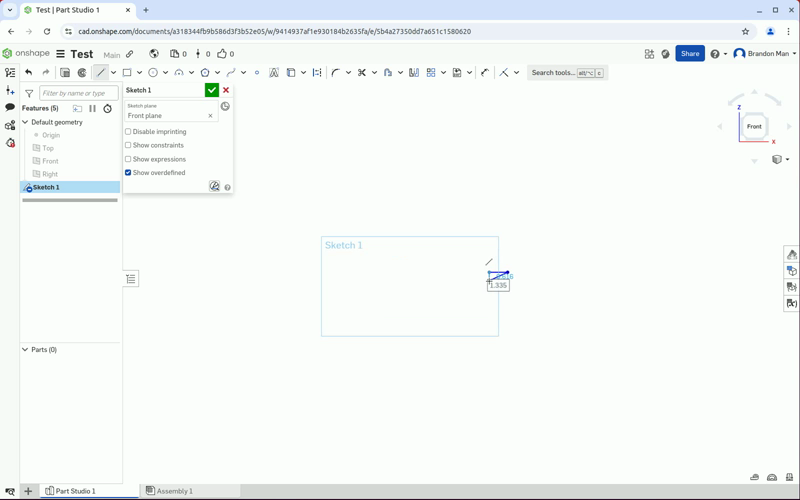
scroll(6)
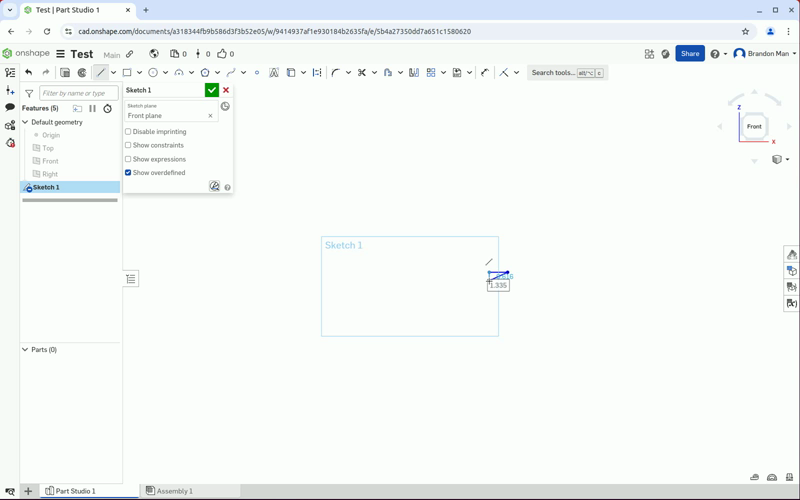
scroll(6)
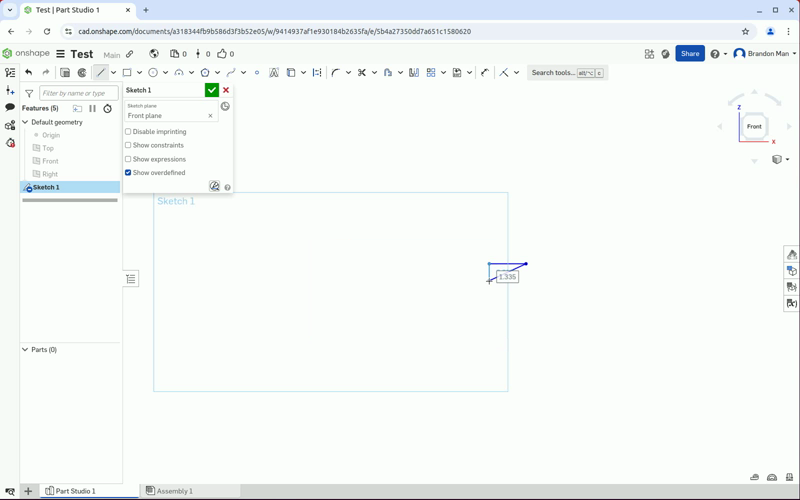
scroll(6)
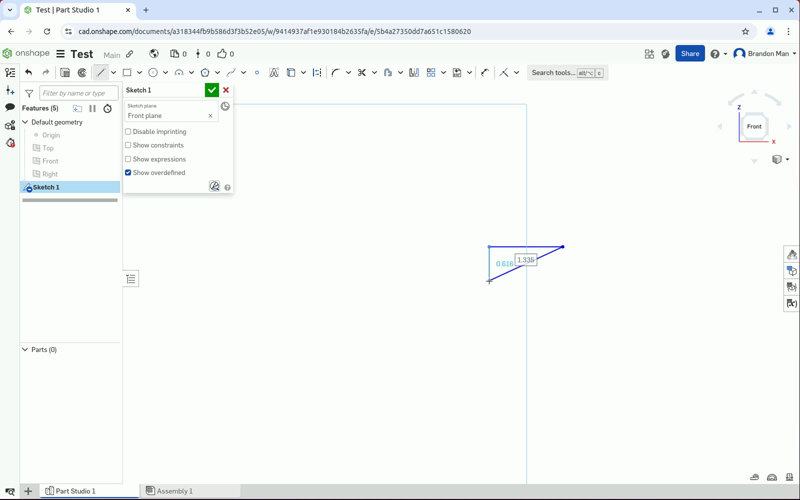
key_up(shift)
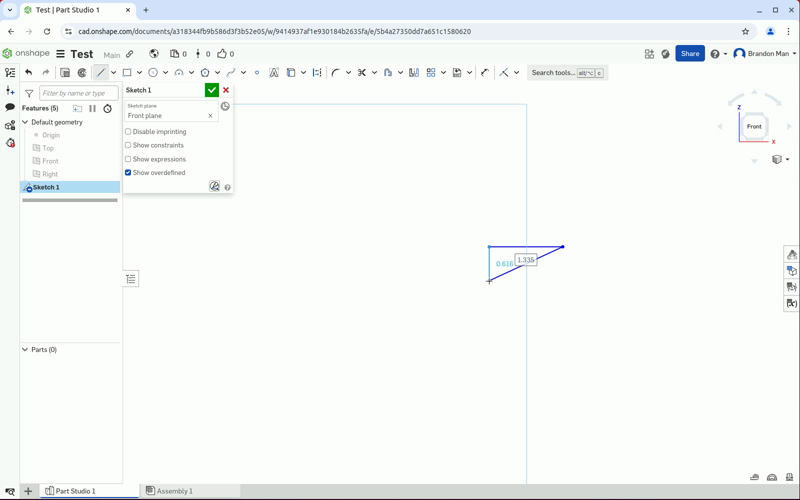
click(489, 280)
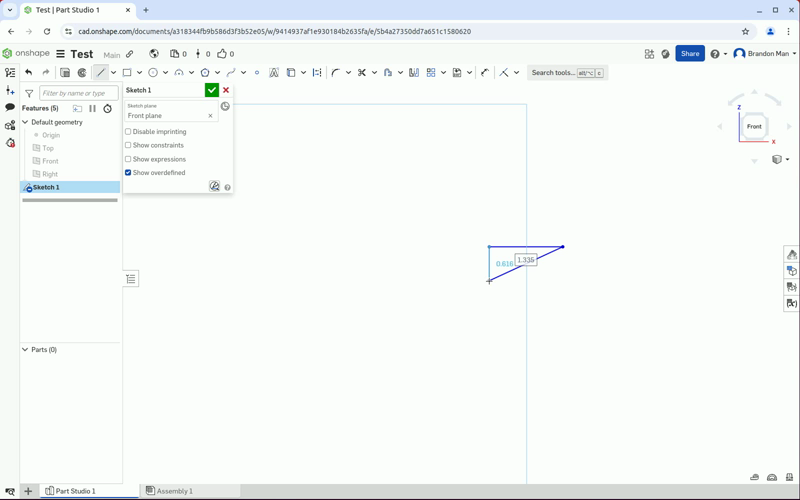
scroll(-6)
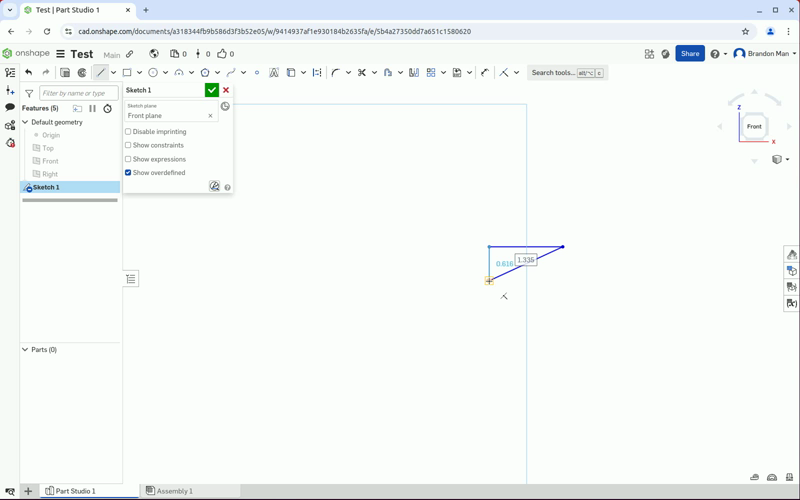
scroll(-6)
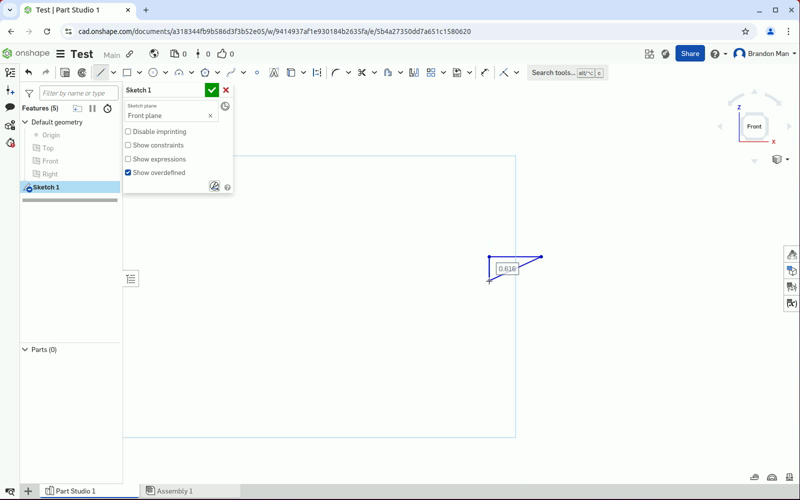
scroll(-6)
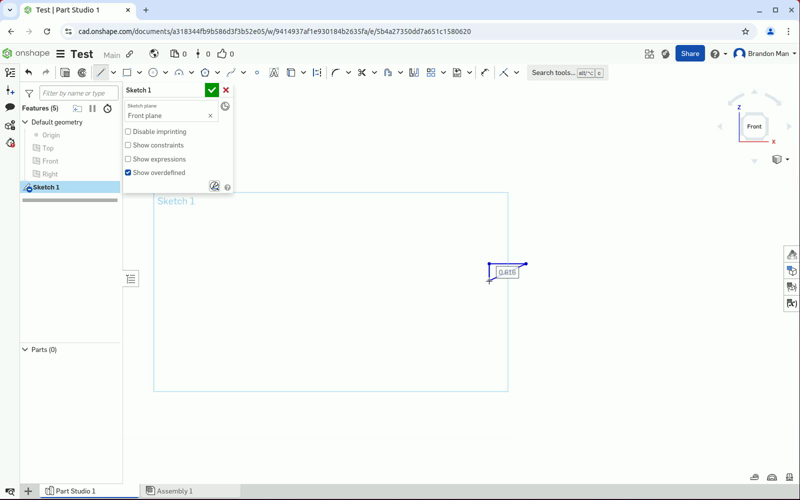
scroll(-6)
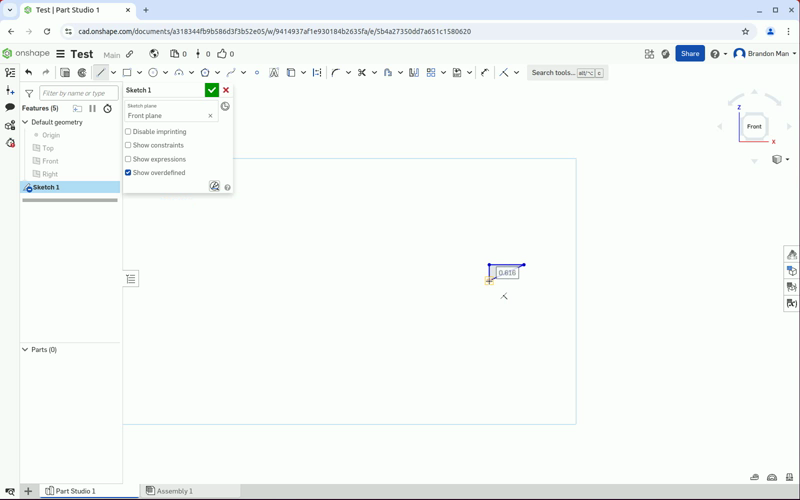
scroll(-6)
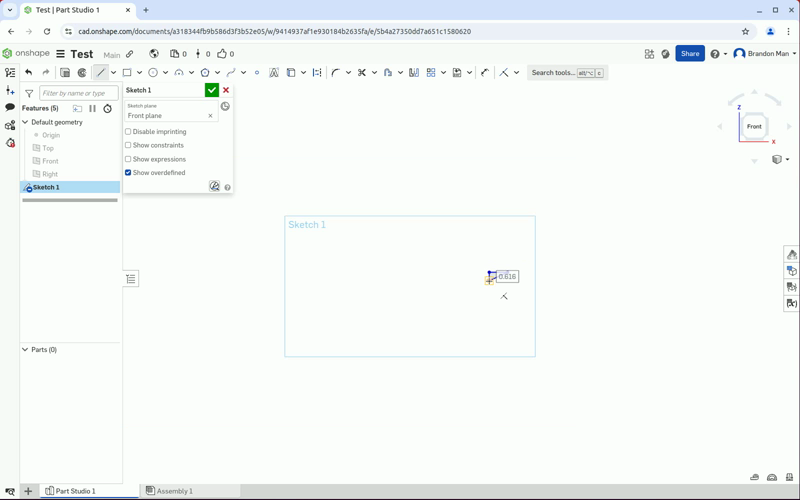
scroll(-6)
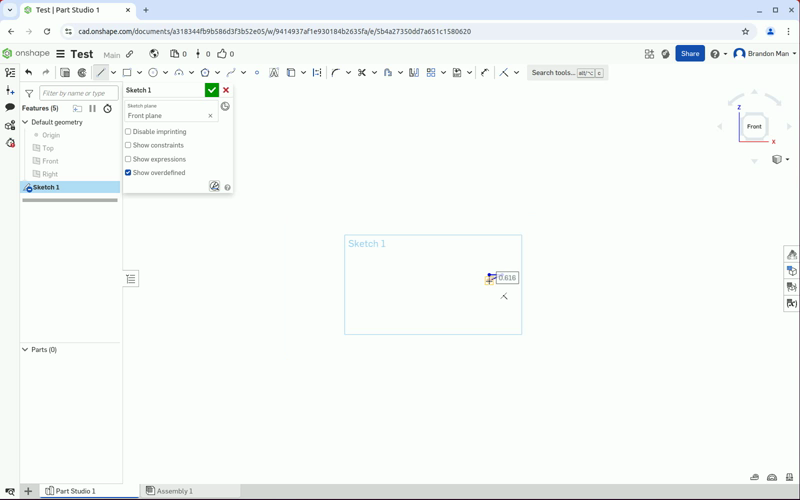
scroll(-6)
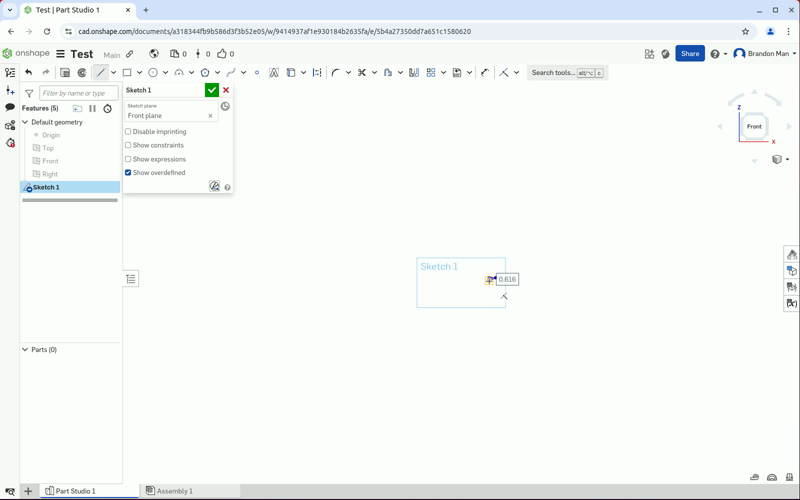
key(esc)
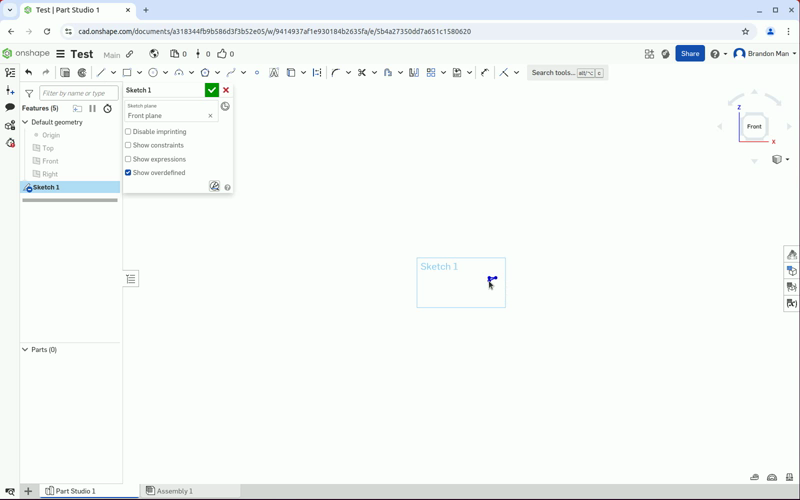
mouse_move(493, 278)
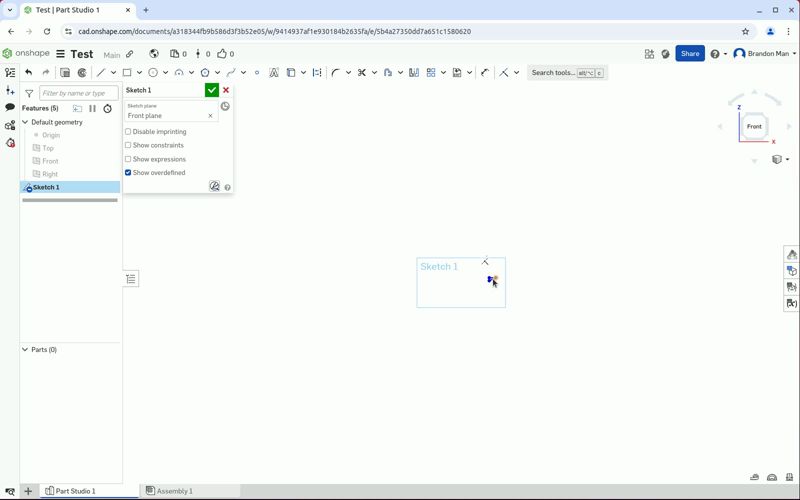
scroll(6)
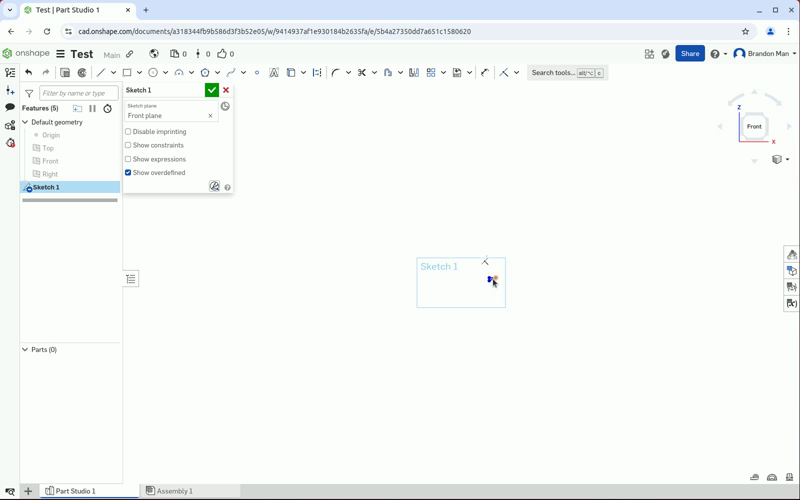
scroll(6)
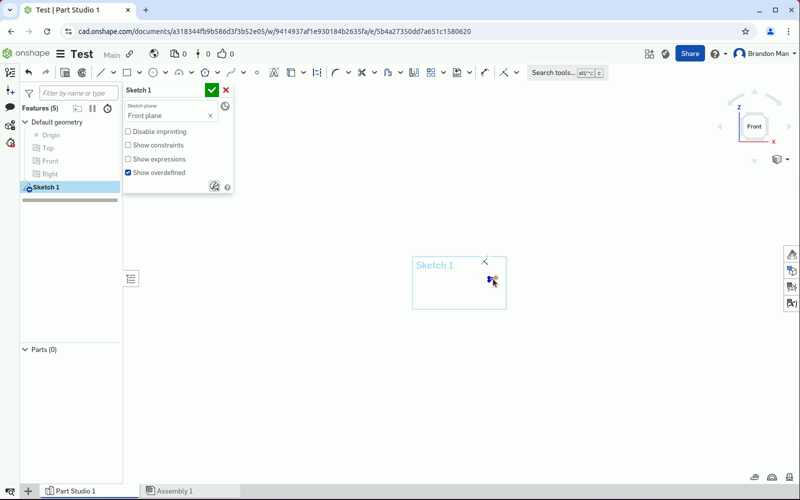
scroll(6)
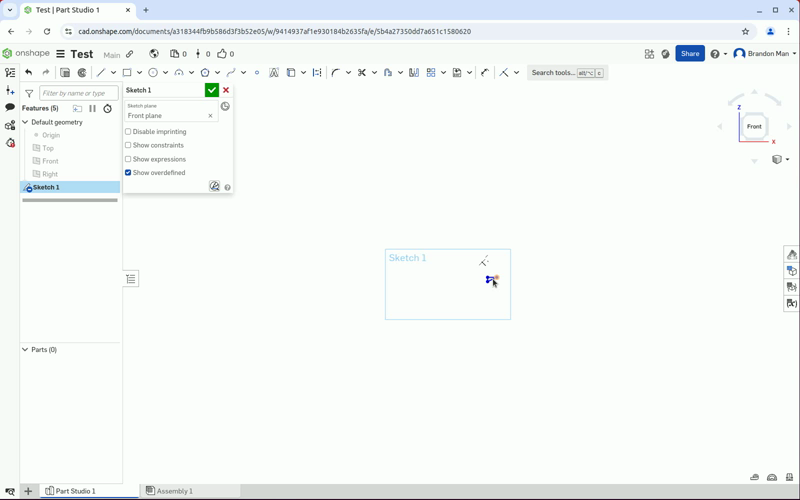
scroll(6)
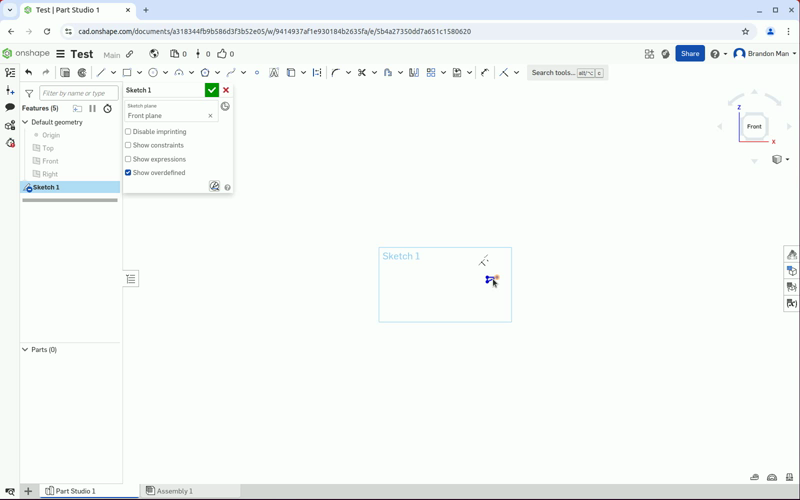
scroll(6)
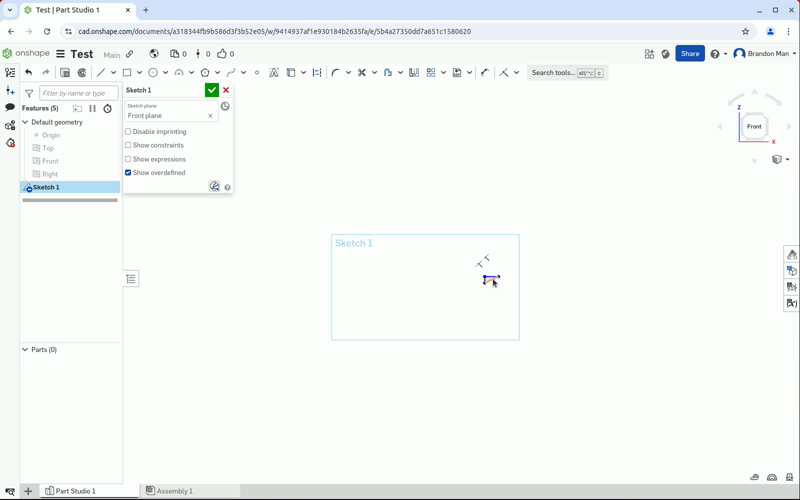
scroll(6)
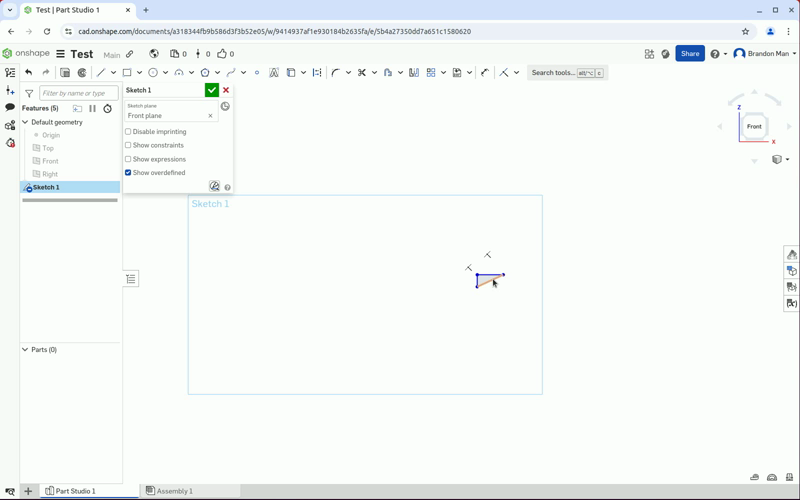
scroll(6)
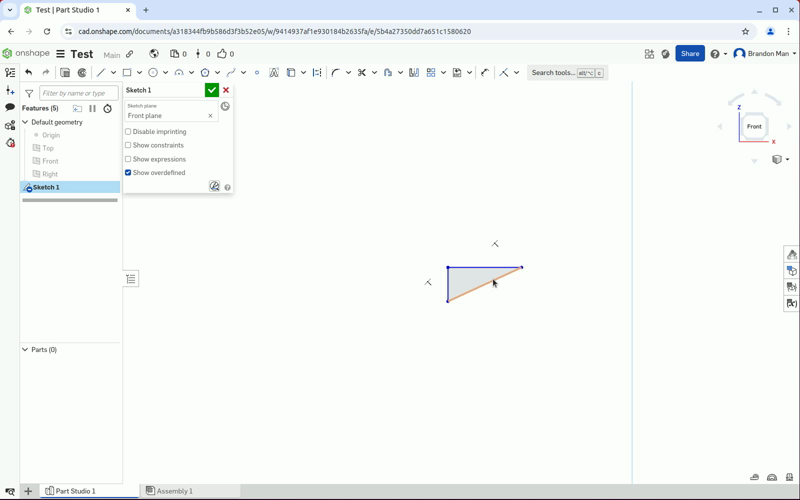
click(493, 278)
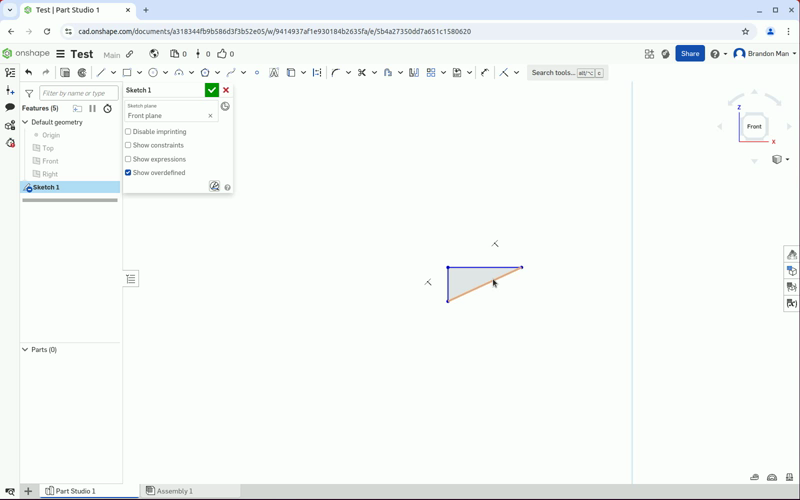
scroll(-6)
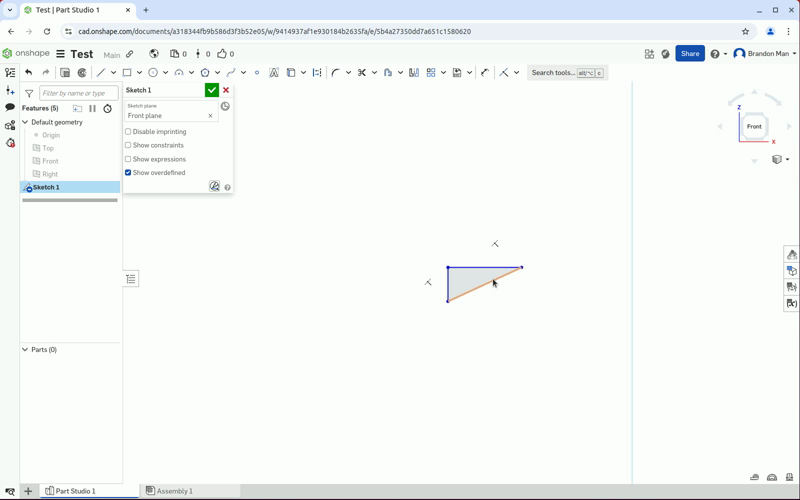
scroll(-6)
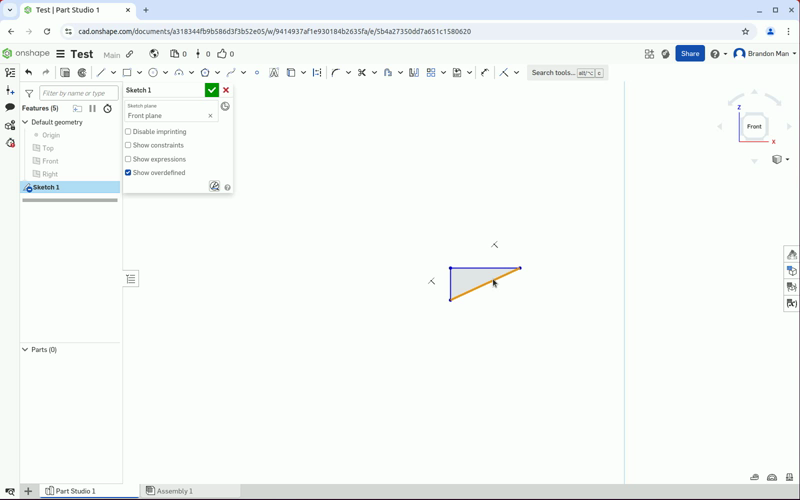
scroll(-6)
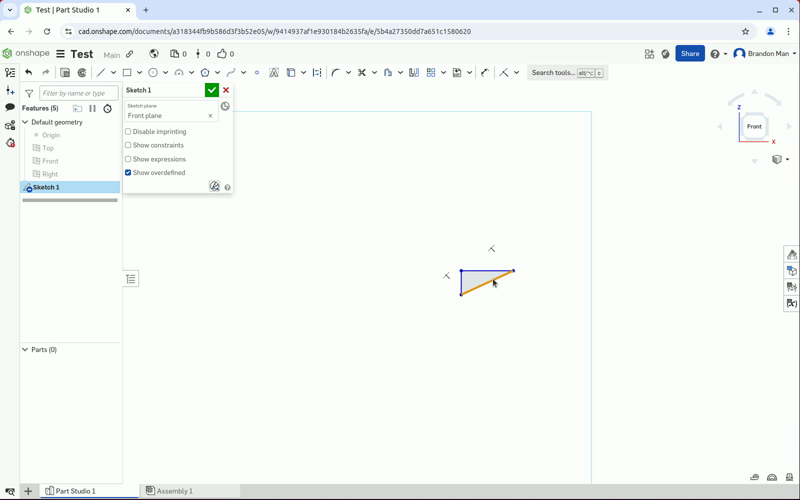
scroll(-6)
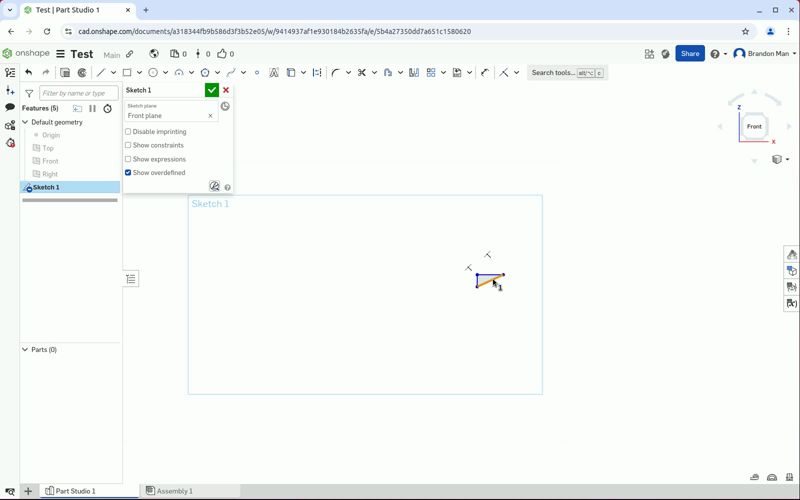
scroll(-6)
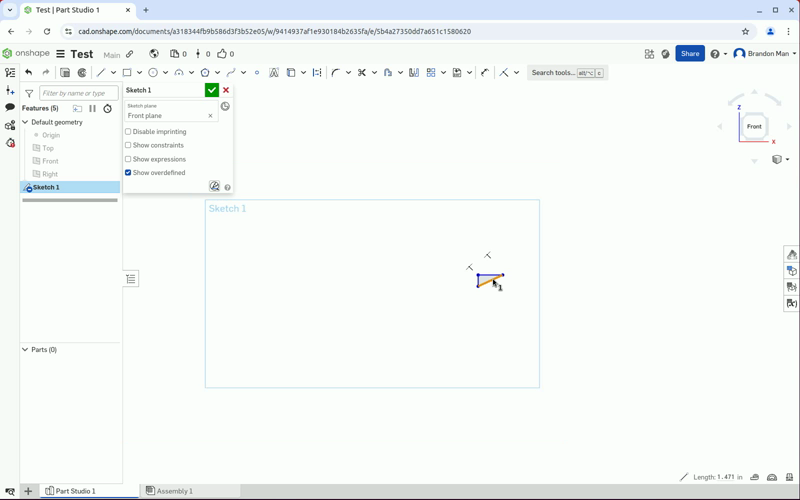
scroll(-6)
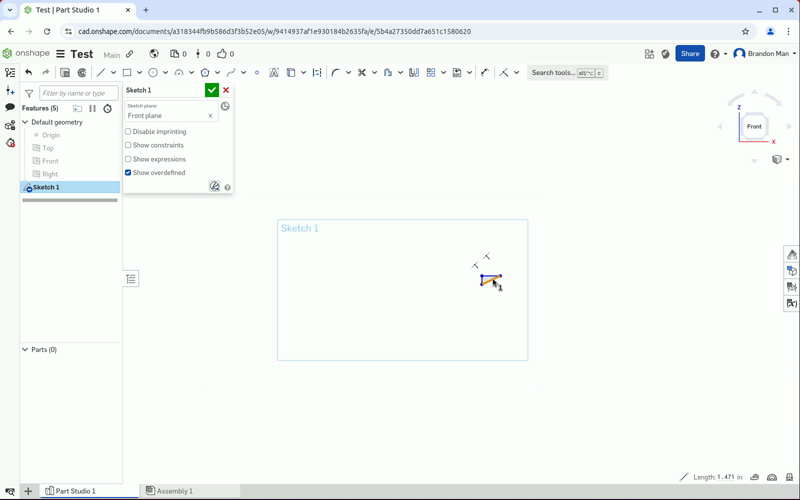
scroll(-6)
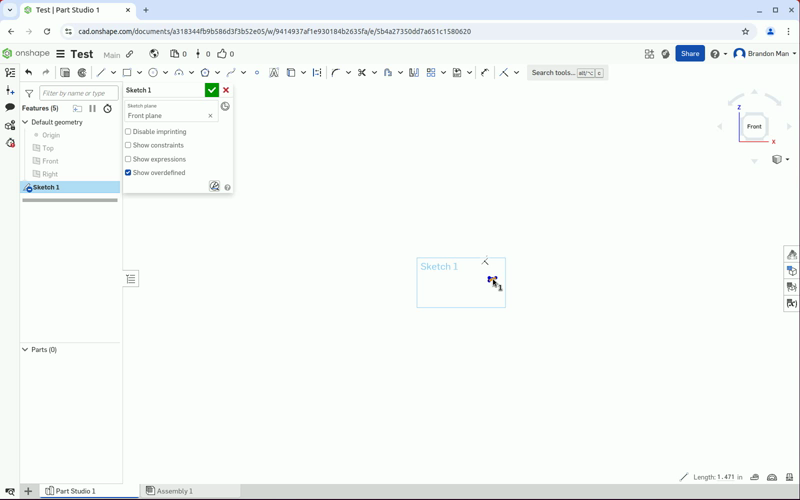
mouse_move(73, 352)
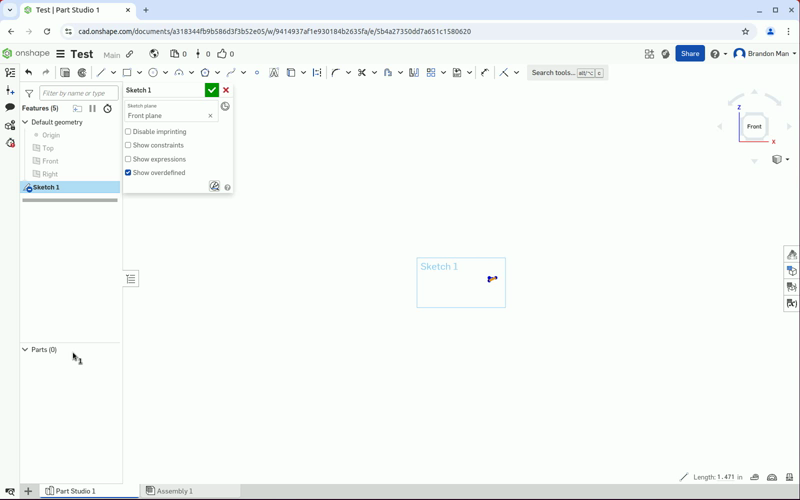
key(shift+y)
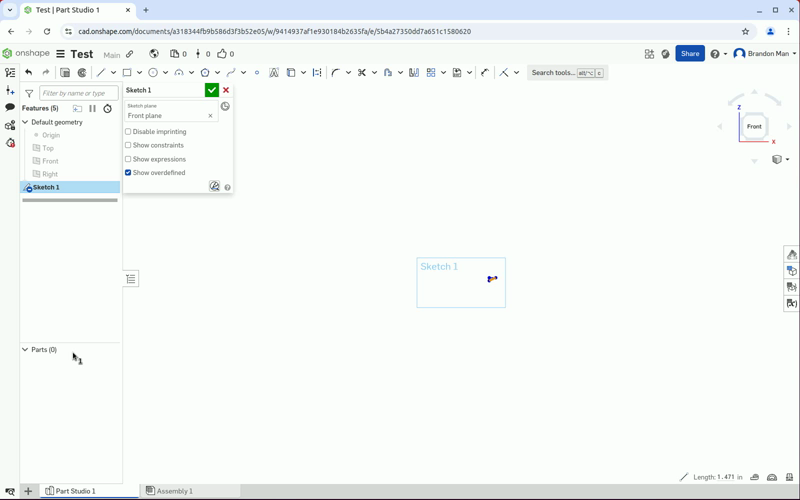
key(shift+e)
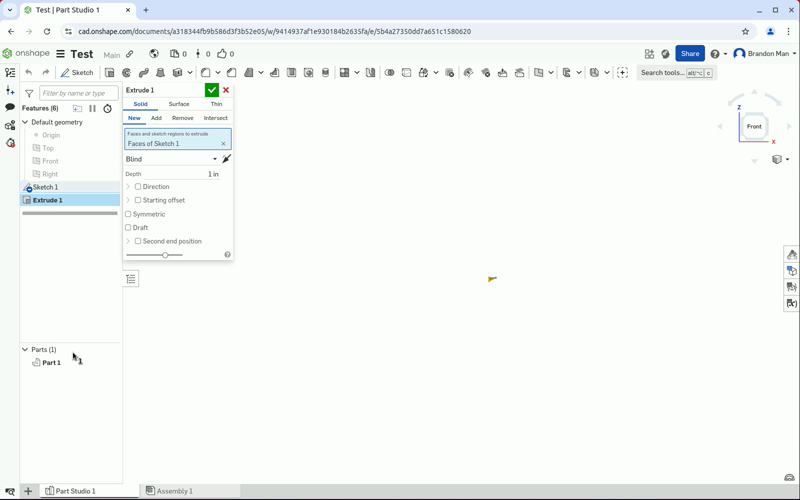
mouse_move(143, 106)
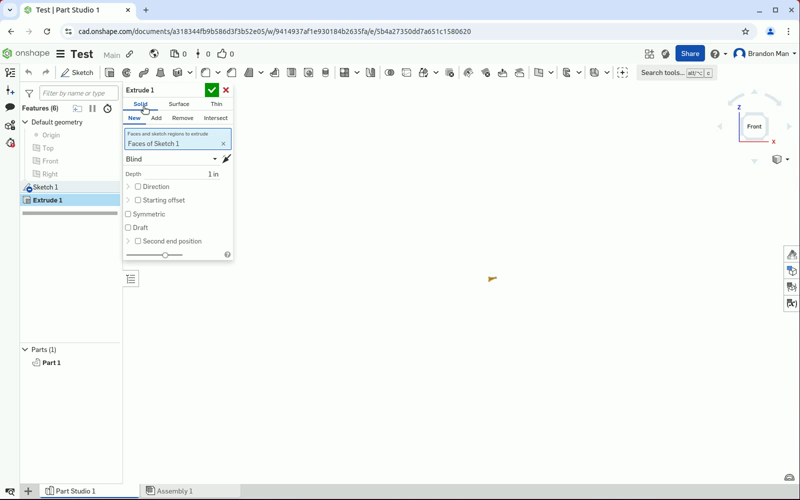
click(143, 106)
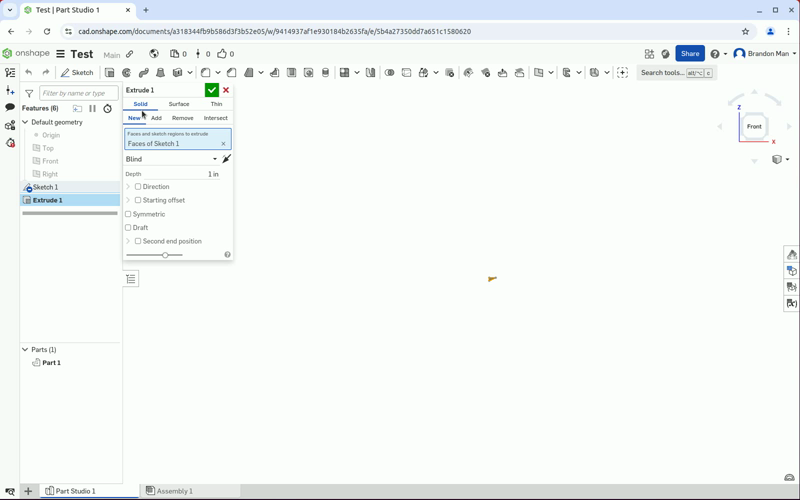
mouse_move(137, 120)
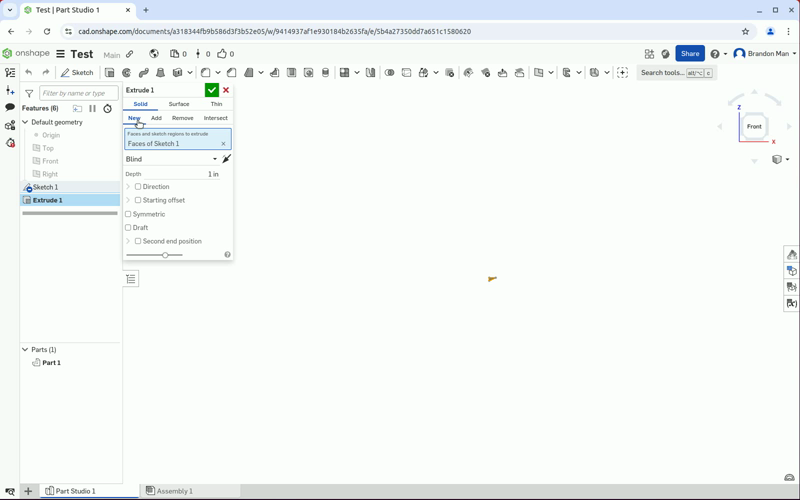
click(137, 120)
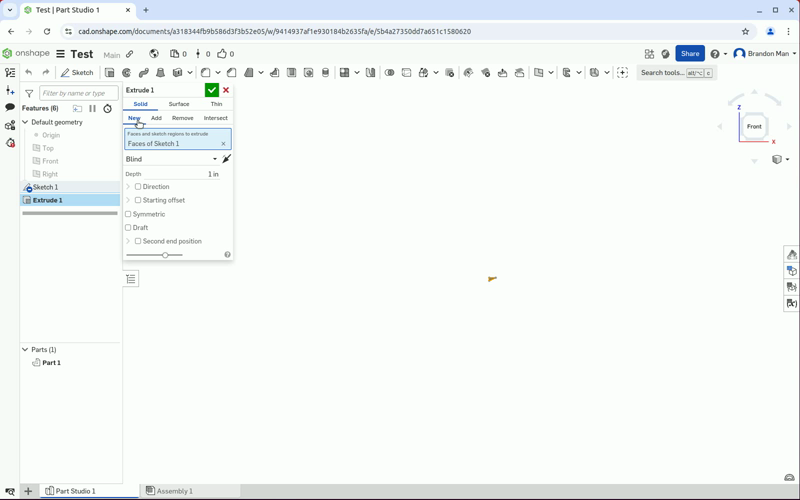
key(tab, 4)
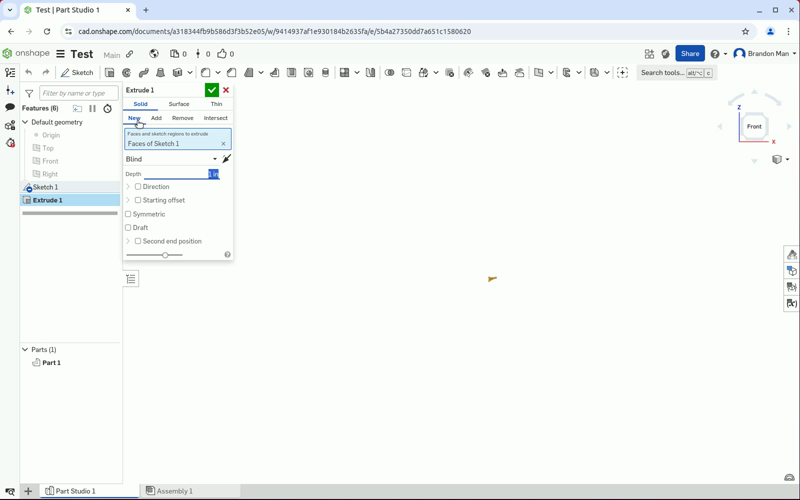
text(23.108)
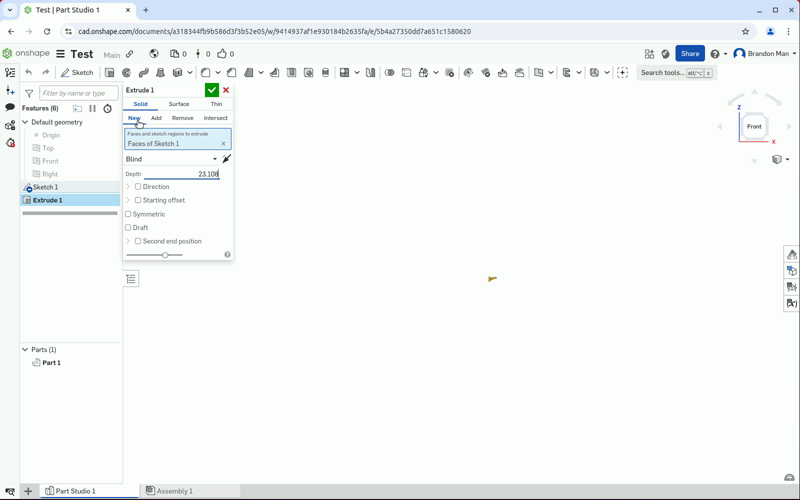
key(enter)
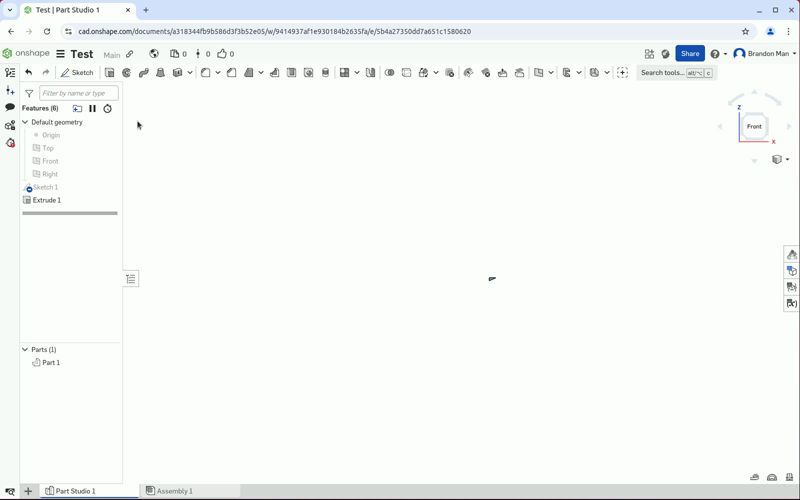
key(shift+h)
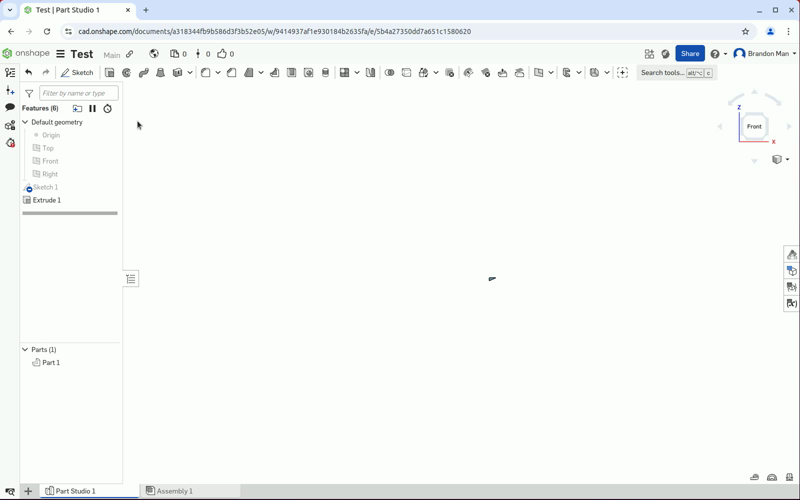
key(shift+h)
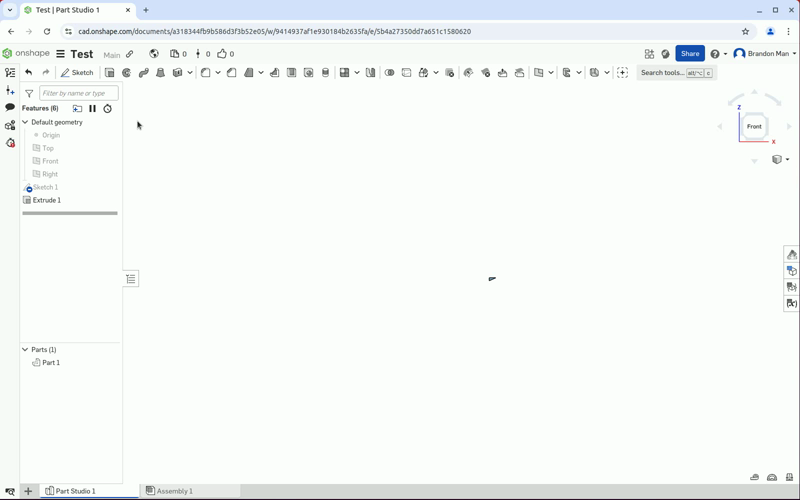
mouse_move(73, 189)
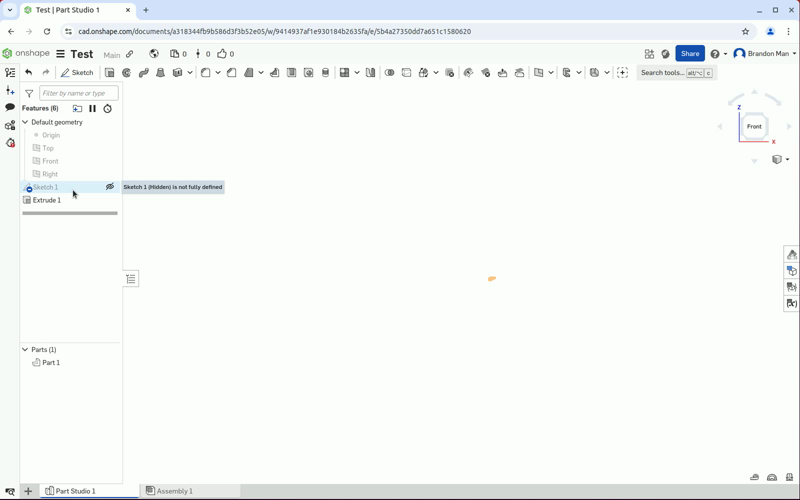
click(73, 189)
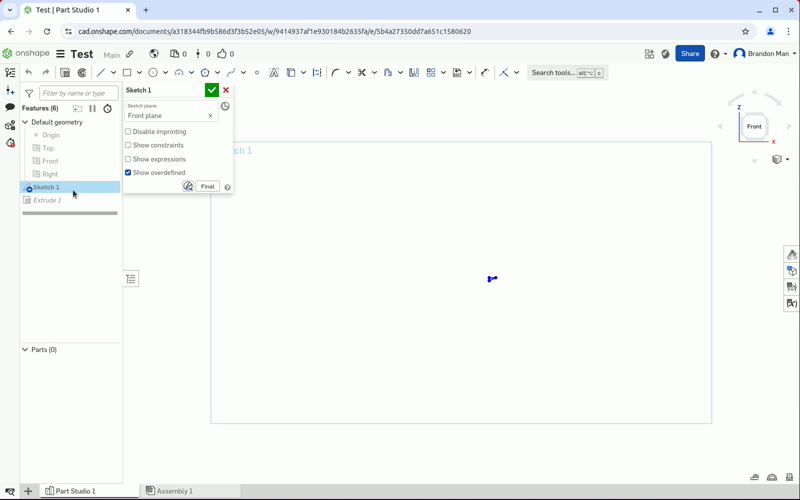
mouse_move(229, 92)
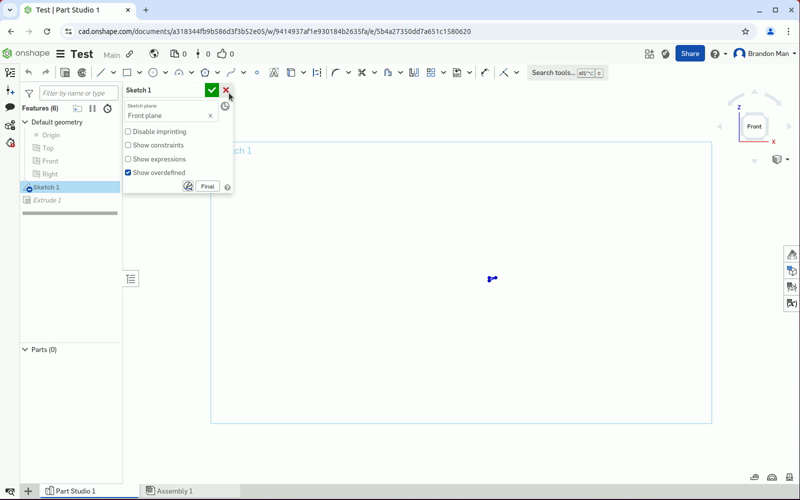
click(229, 92)
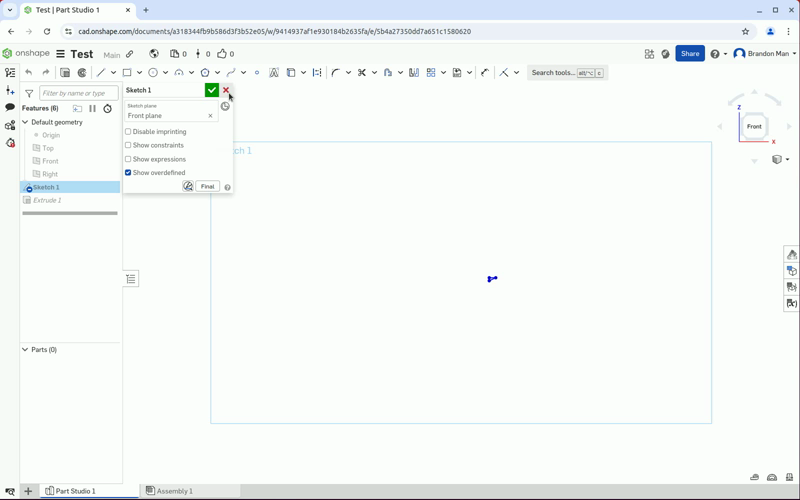
key(shift+s)
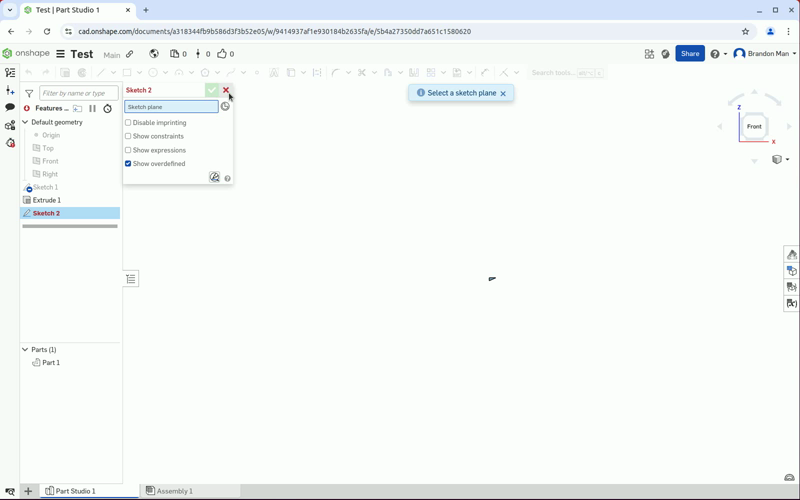
mouse_move(73, 163)
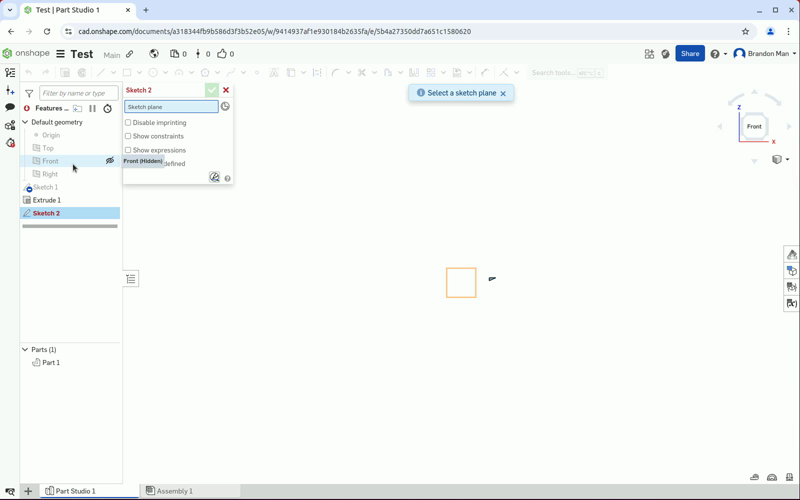
click(73, 163)
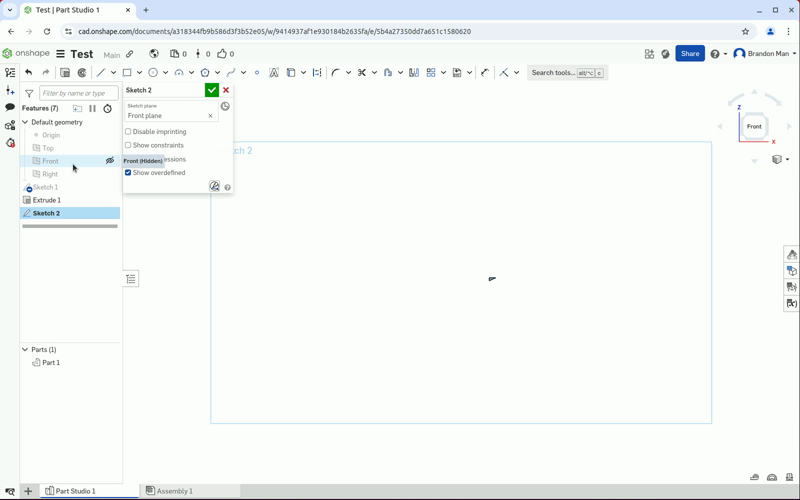
mouse_move(73, 352)
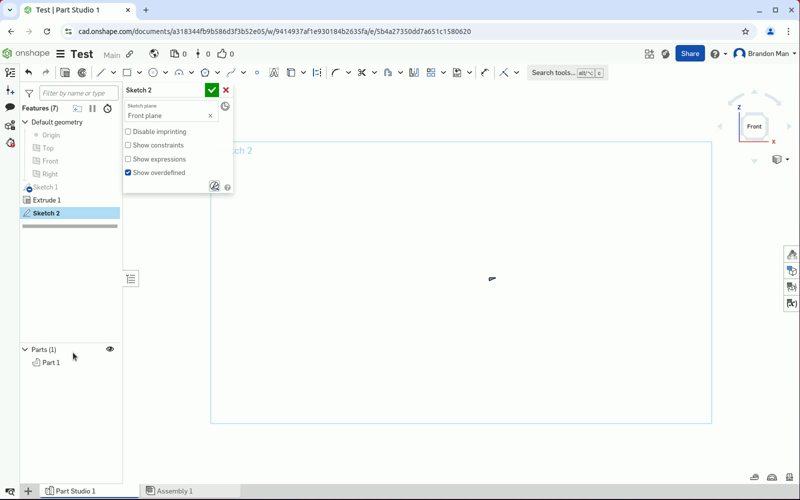
key(y)
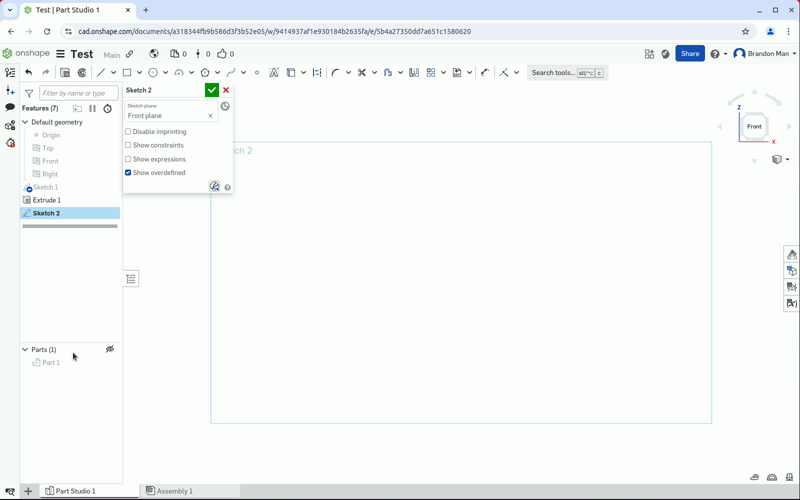
key(l)
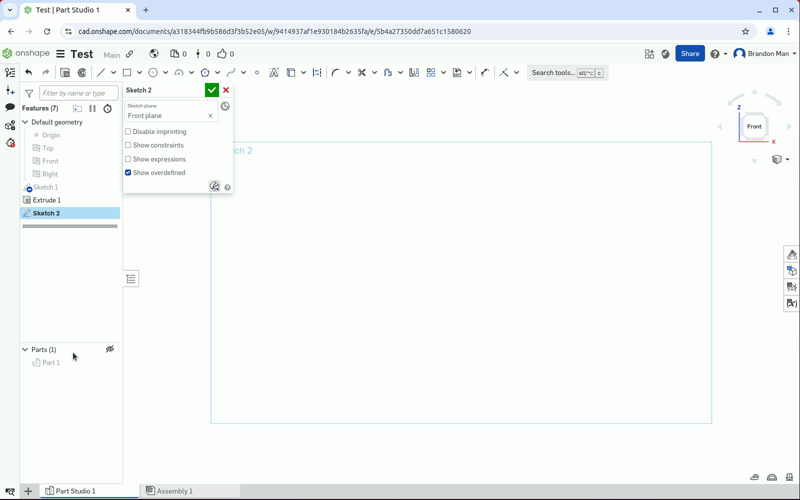
key_down(shift)
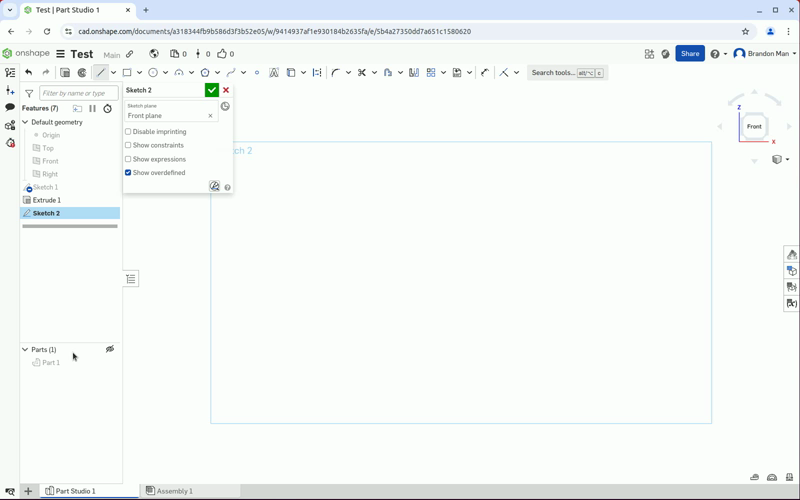
mouse_move(460, 282)
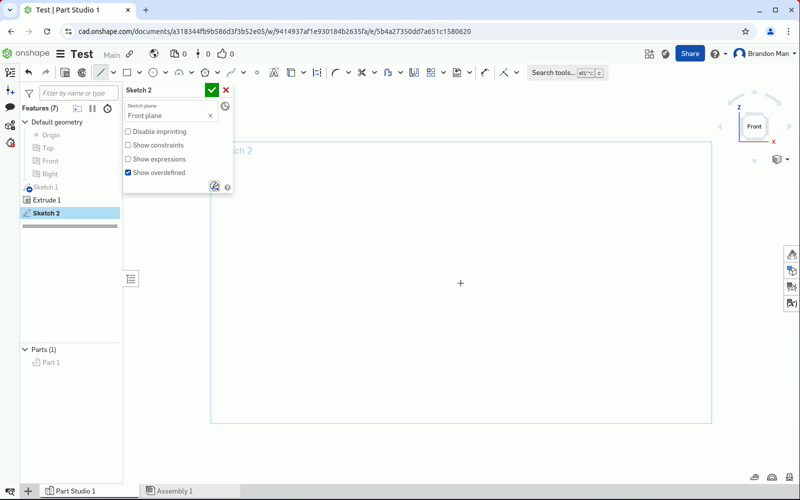
click(460, 282)
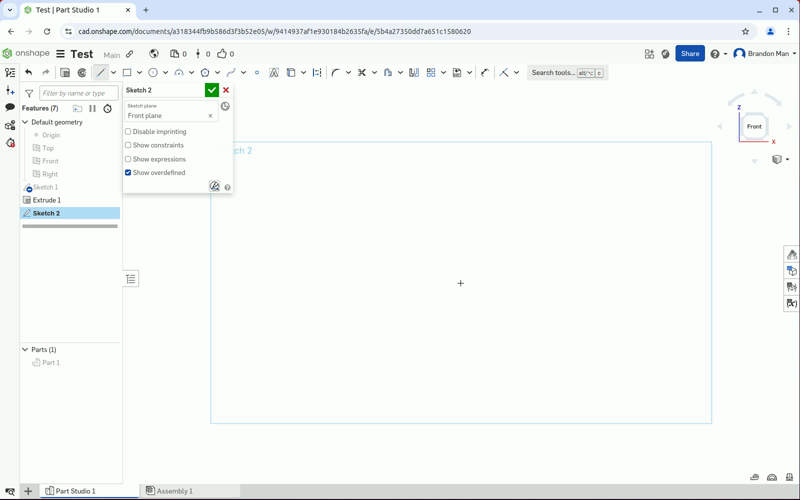
key_up(shift)
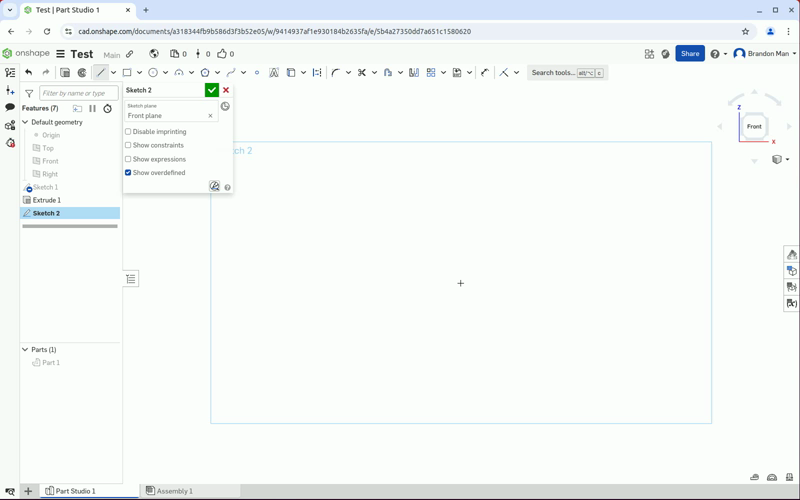
key_down(shift)
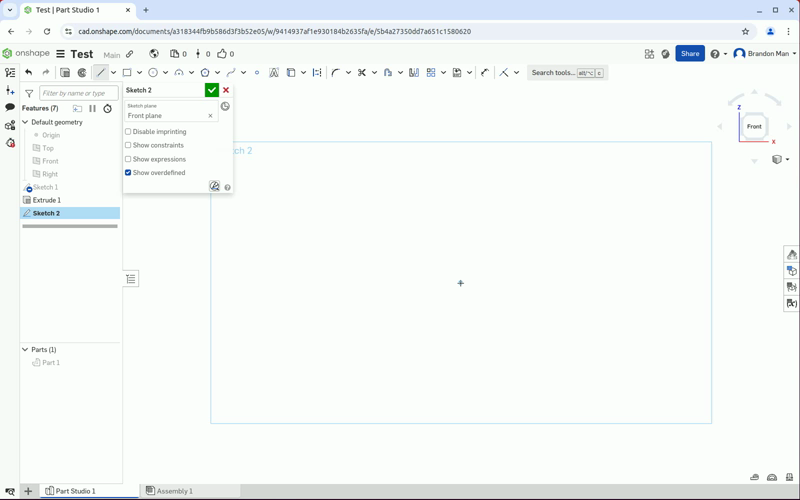
mouse_move(490, 282)
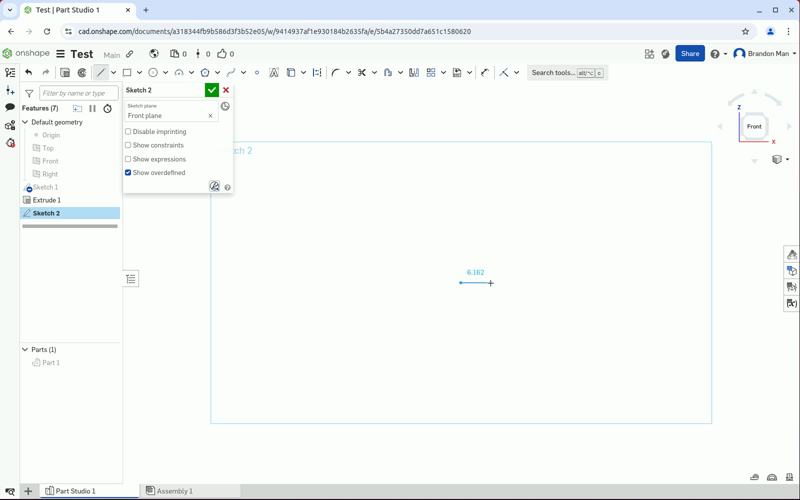
mouse_move(483, 282)
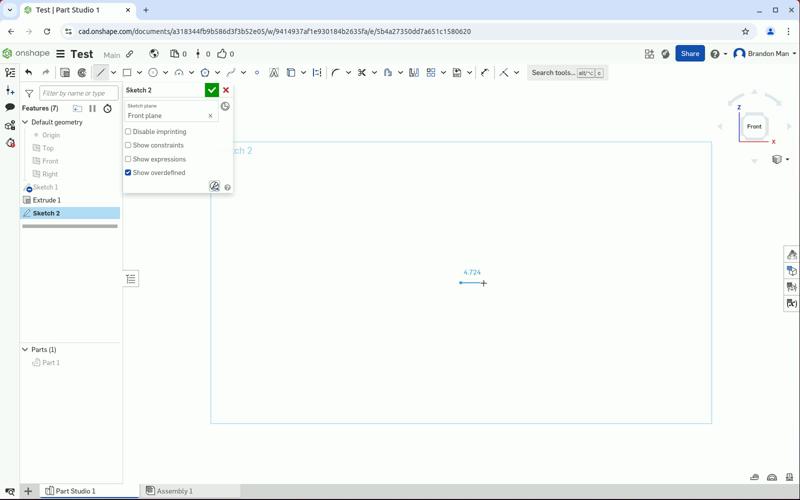
click(483, 282)
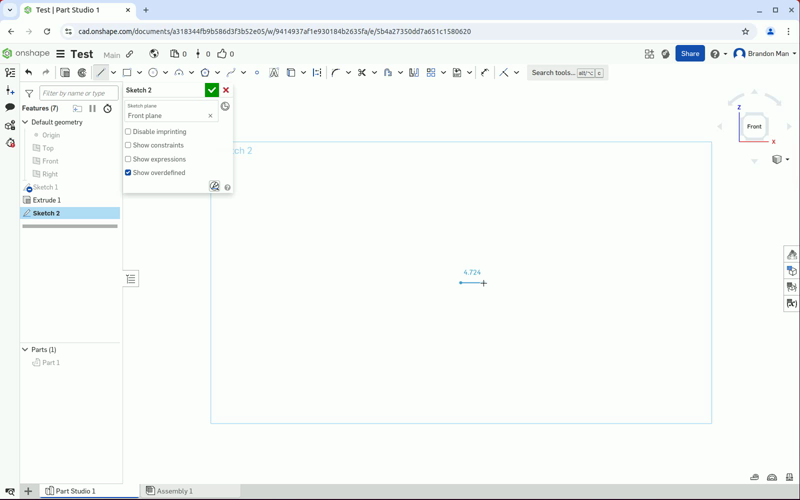
key_up(shift)
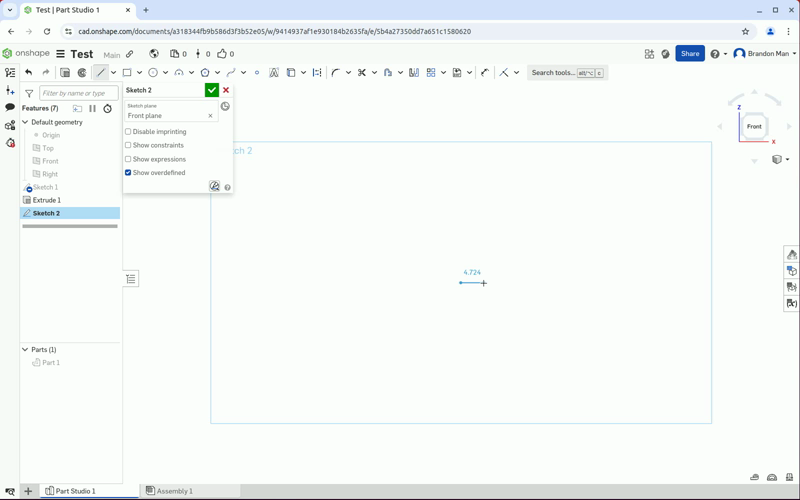
key_down(shift)
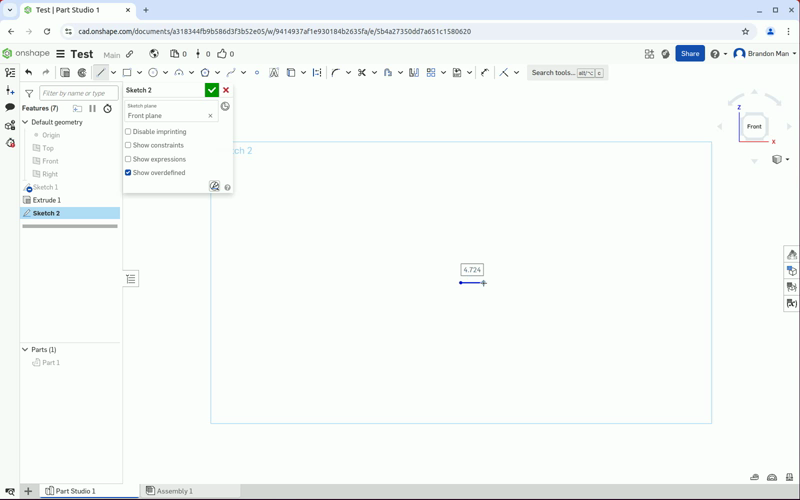
mouse_move(513, 282)
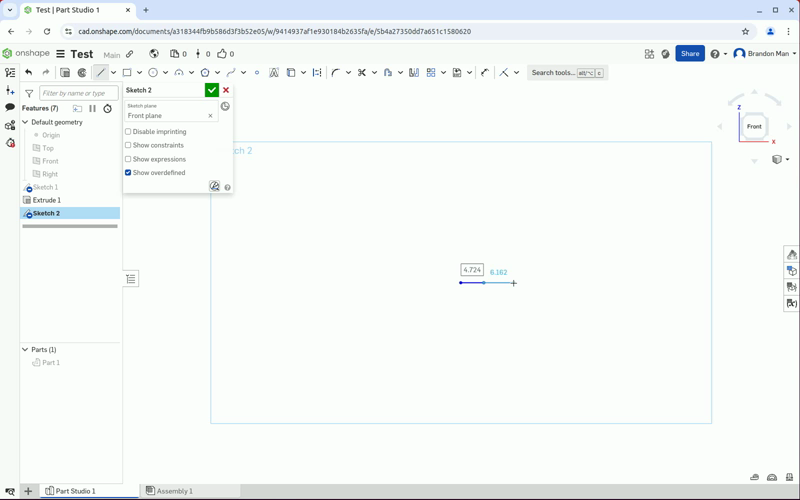
mouse_move(489, 280)
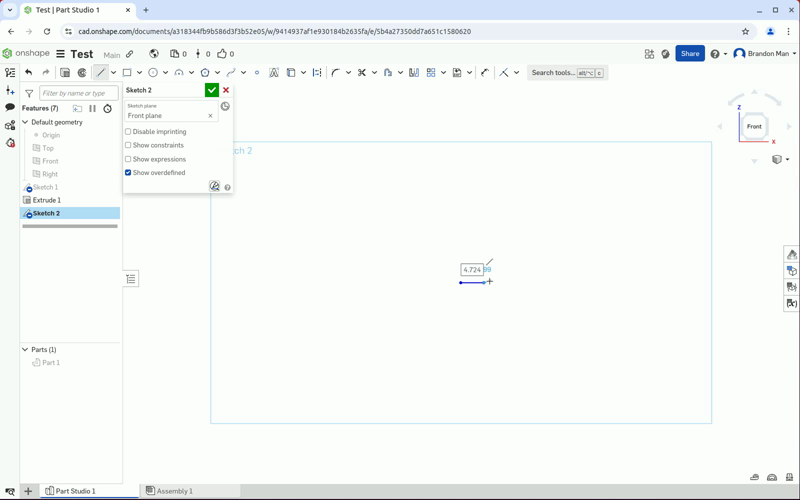
scroll(6)
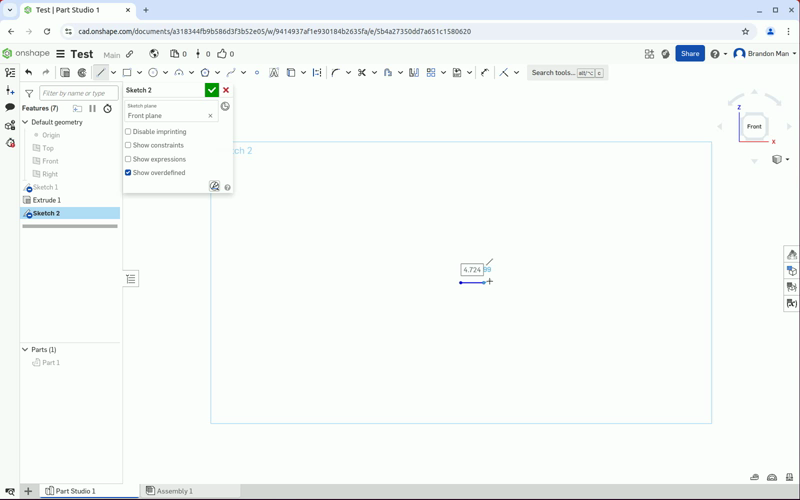
scroll(6)
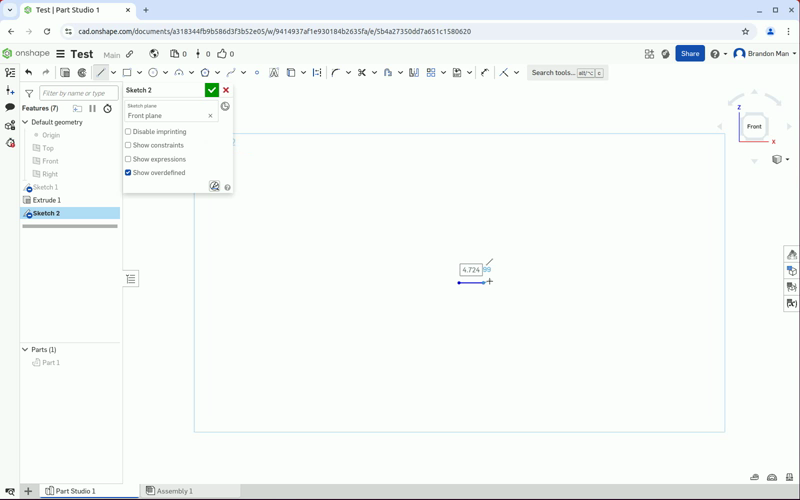
scroll(6)
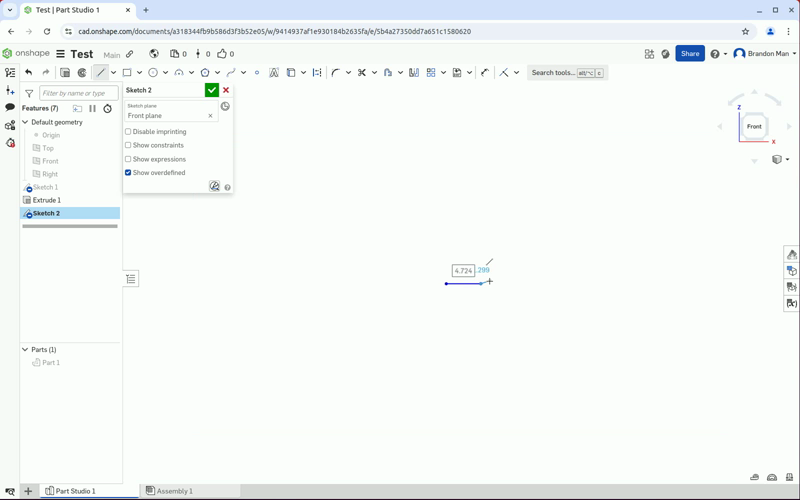
scroll(6)
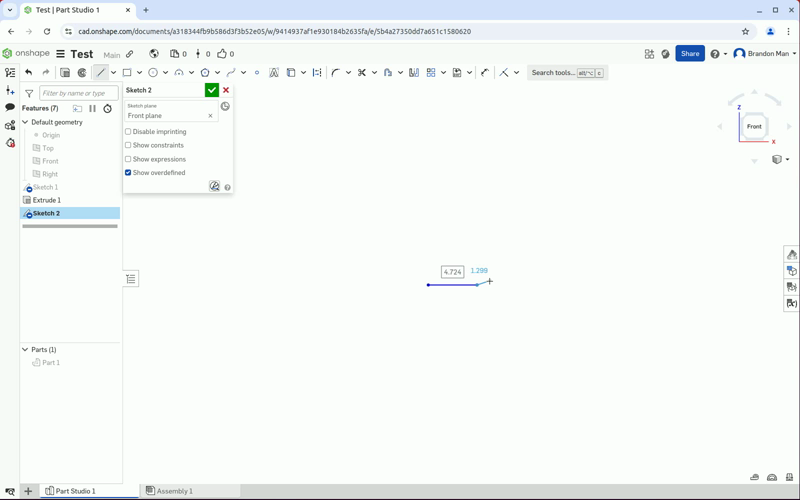
scroll(6)
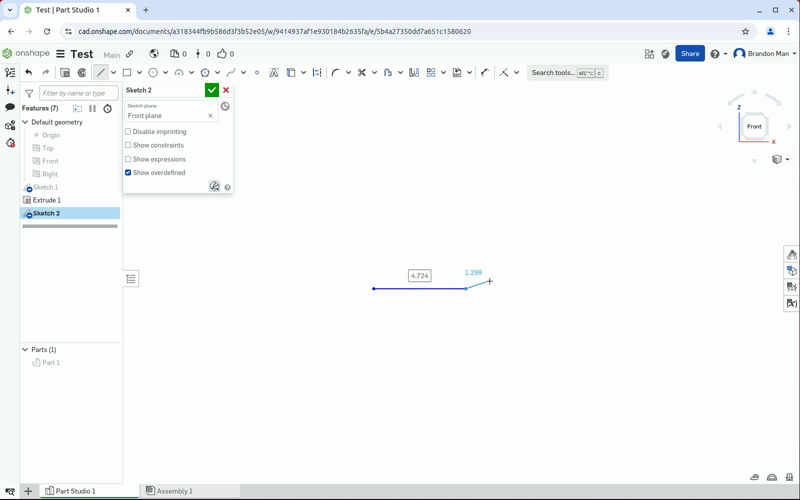
scroll(6)
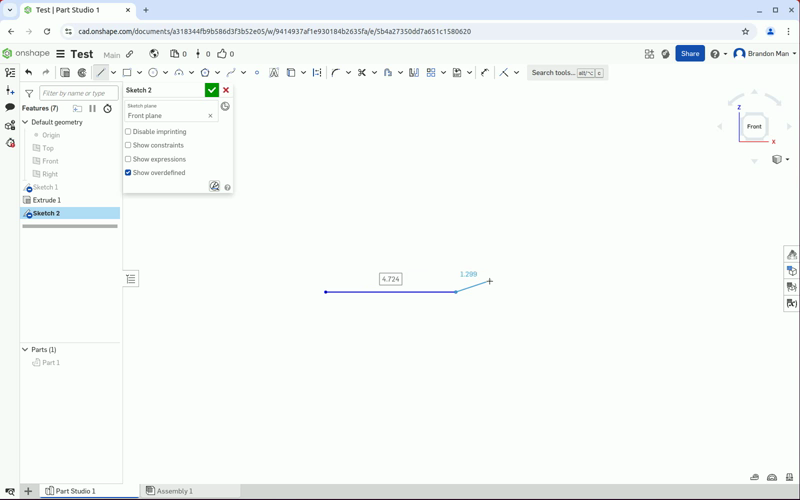
scroll(6)
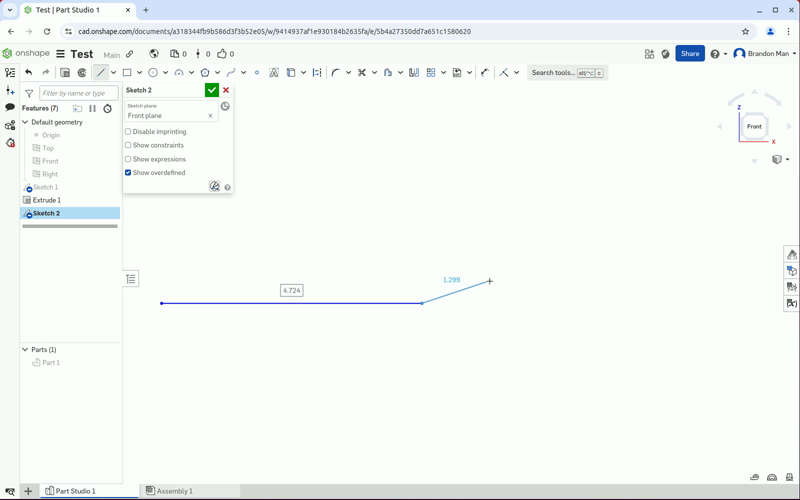
click(489, 280)
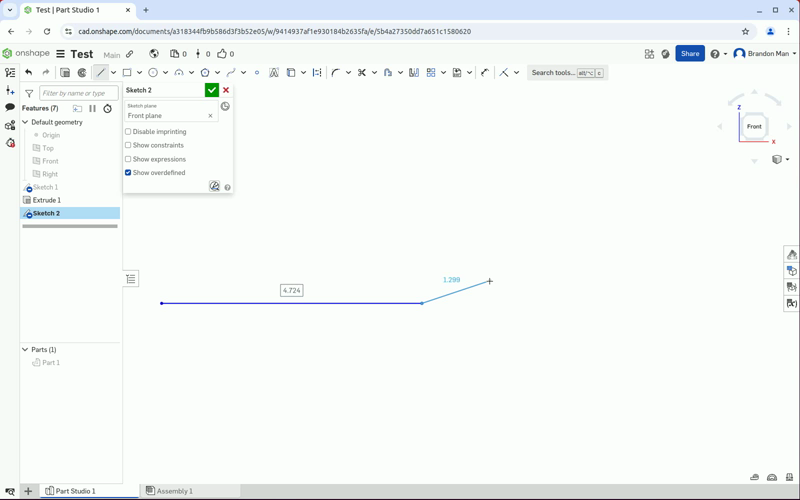
scroll(-6)
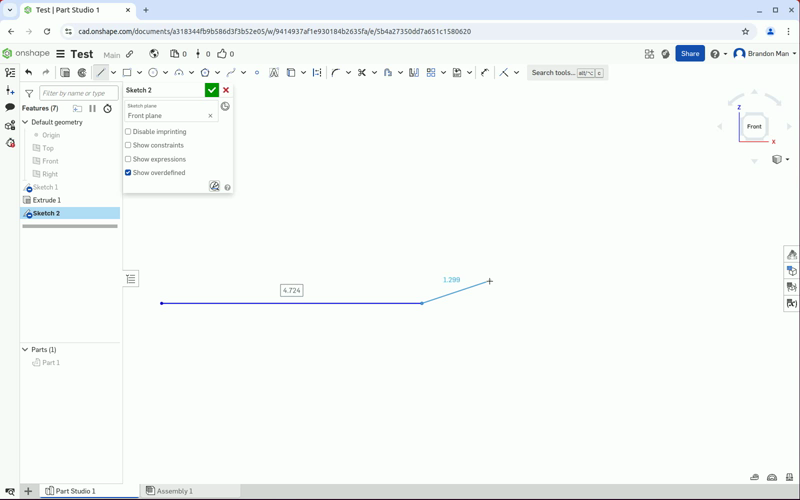
scroll(-6)
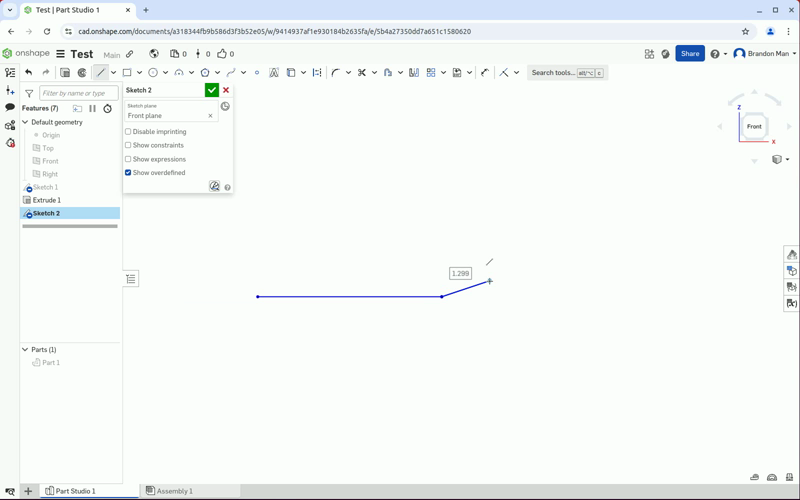
scroll(-6)
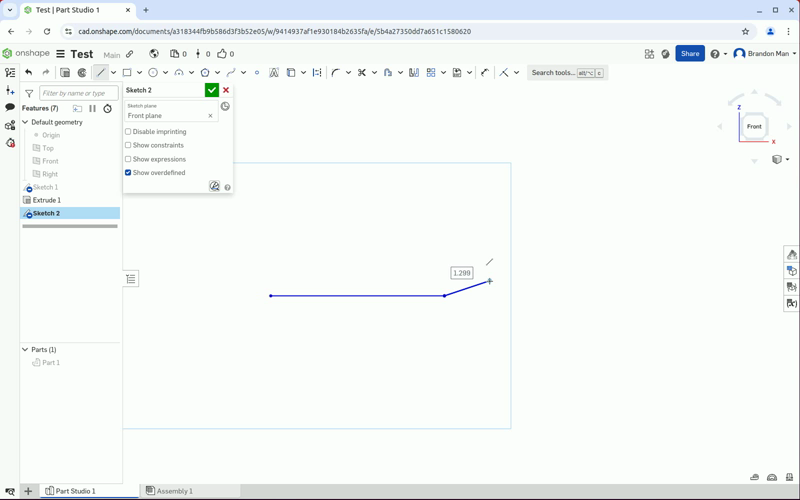
scroll(-6)
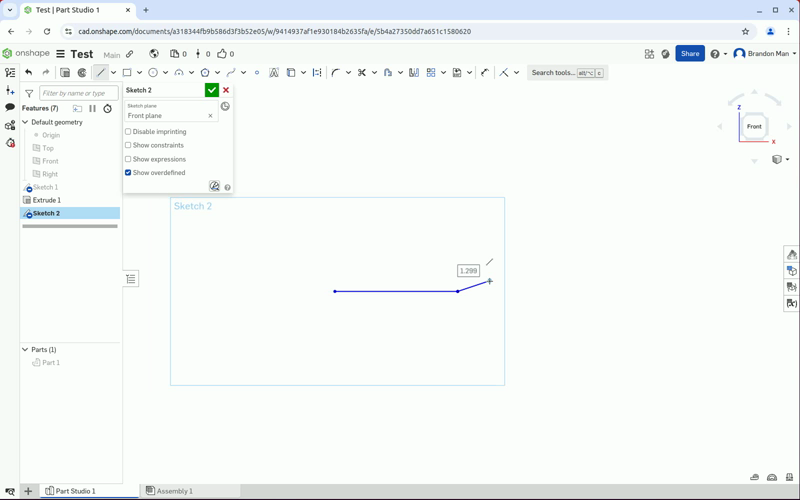
scroll(-6)
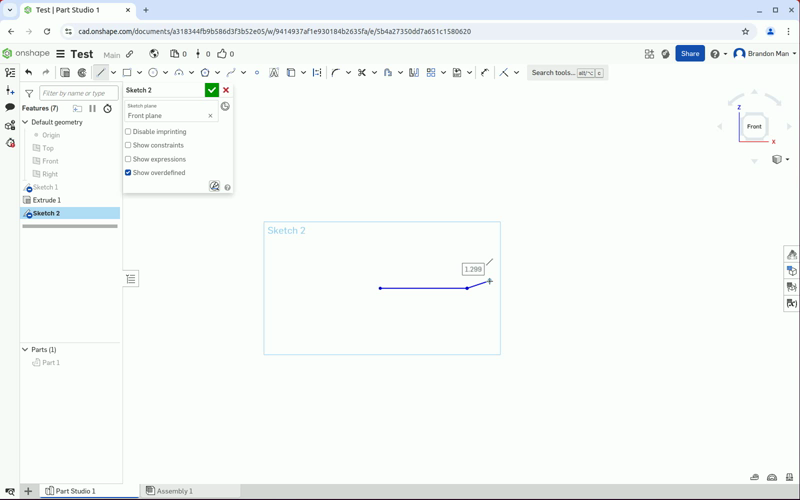
scroll(-6)
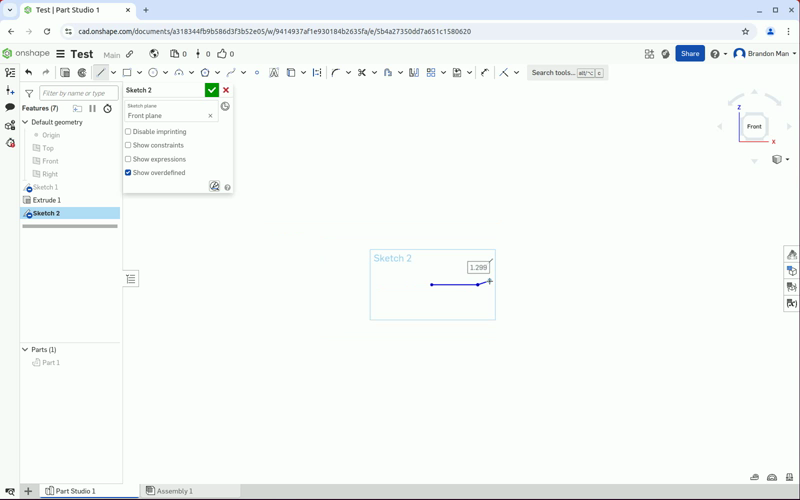
scroll(-6)
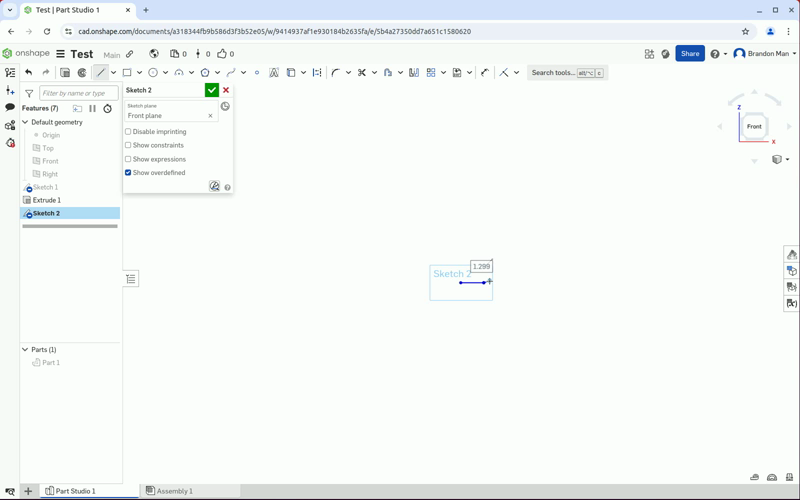
key_up(shift)
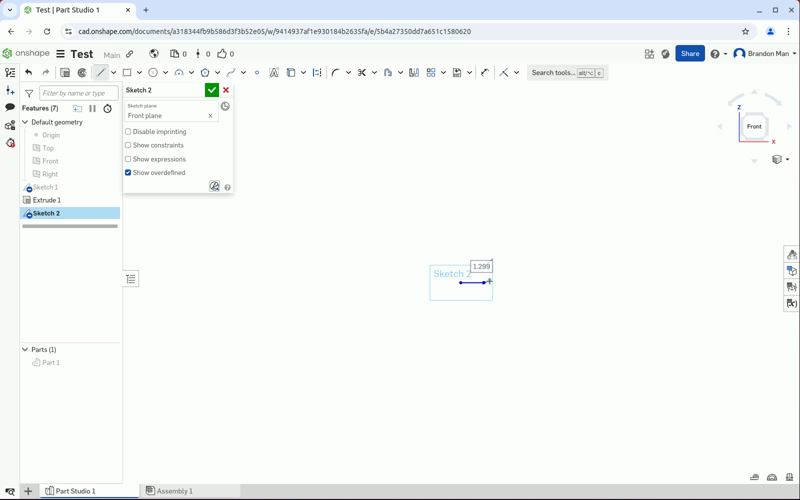
key_down(shift)
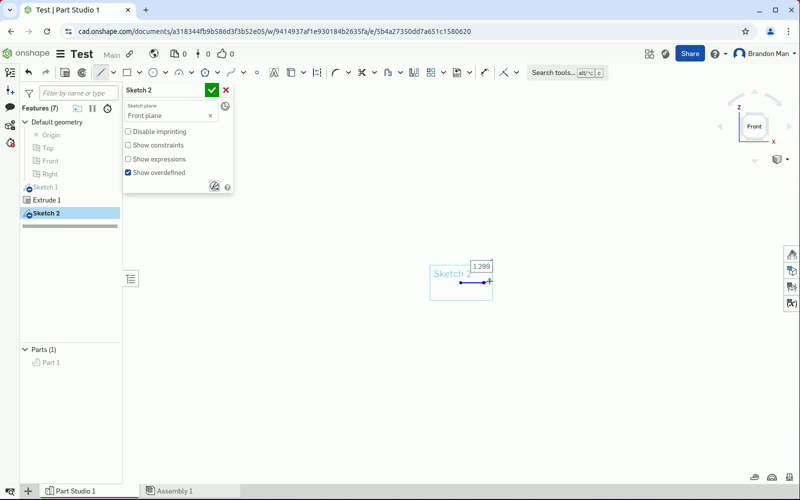
mouse_move(519, 280)
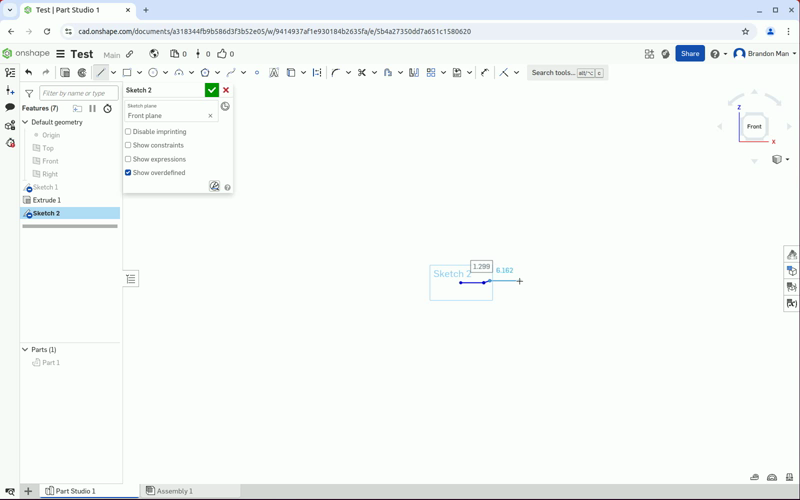
mouse_move(483, 278)
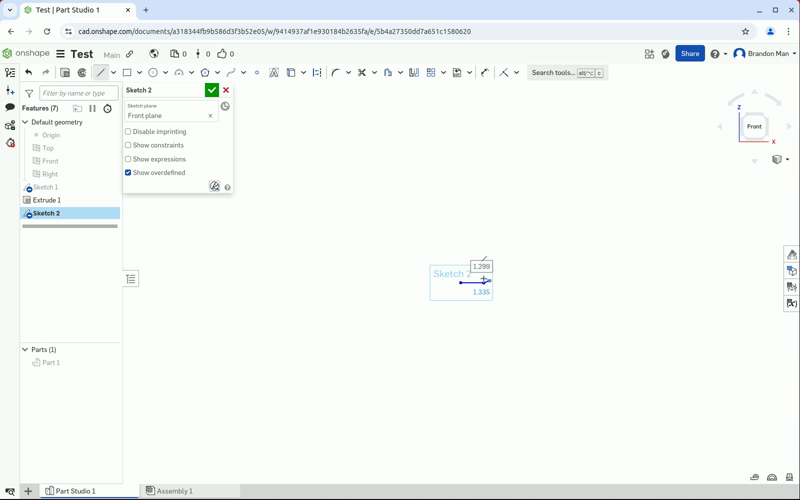
scroll(6)
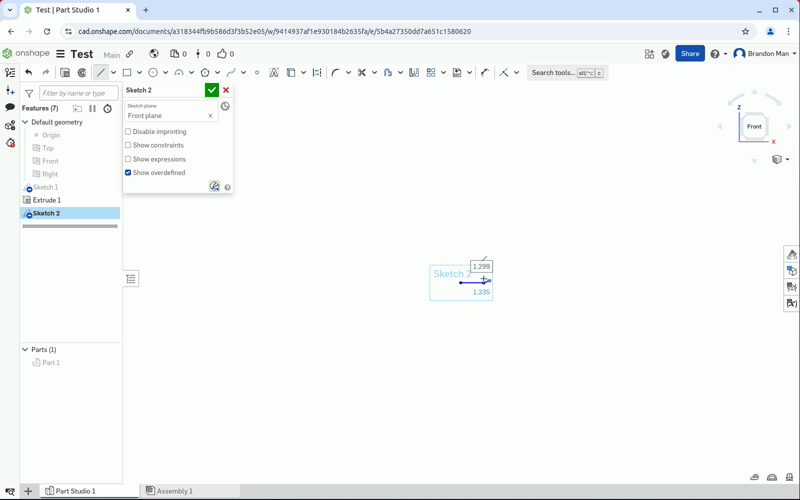
scroll(6)
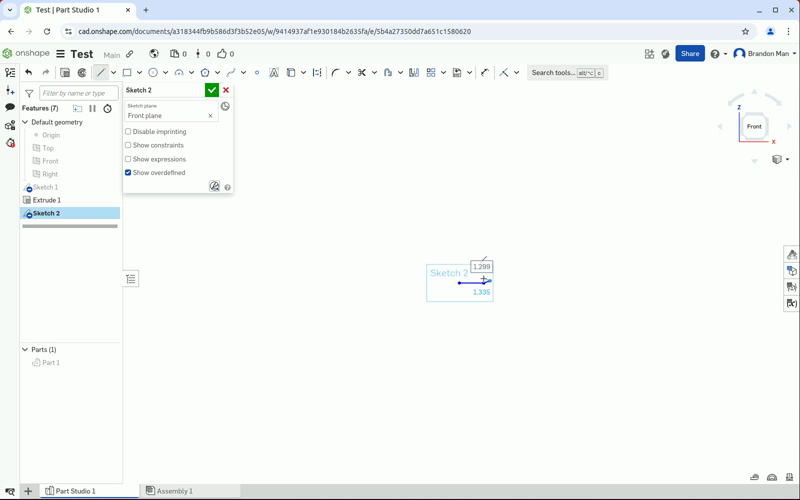
scroll(6)
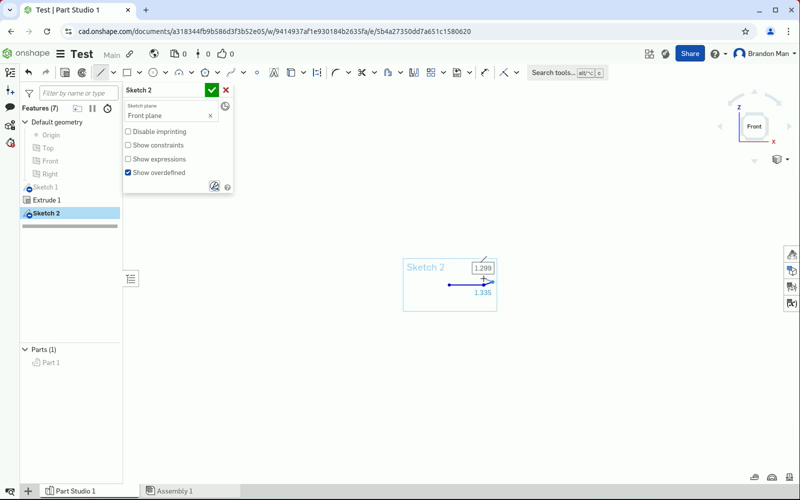
scroll(6)
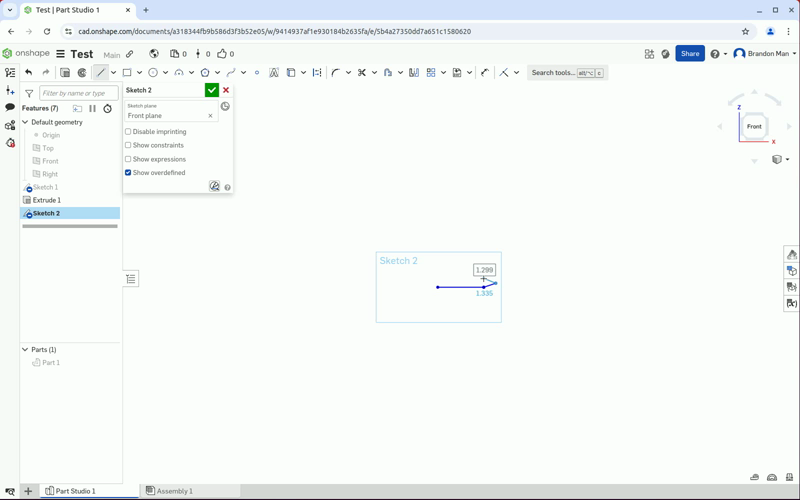
scroll(6)
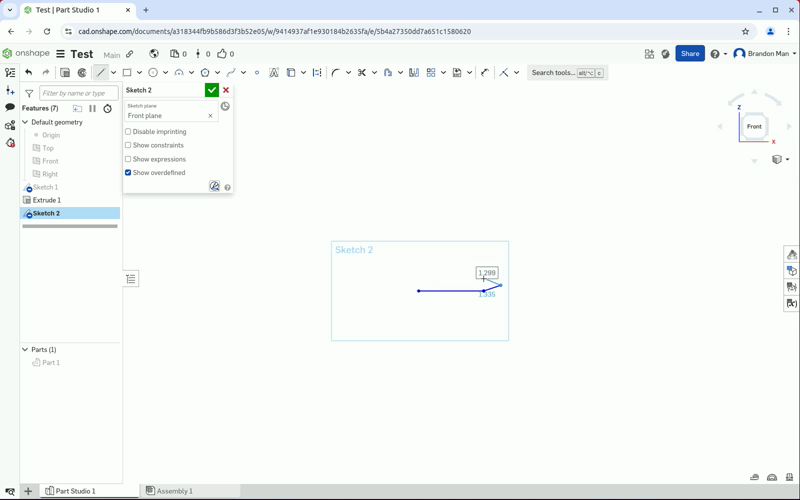
scroll(6)
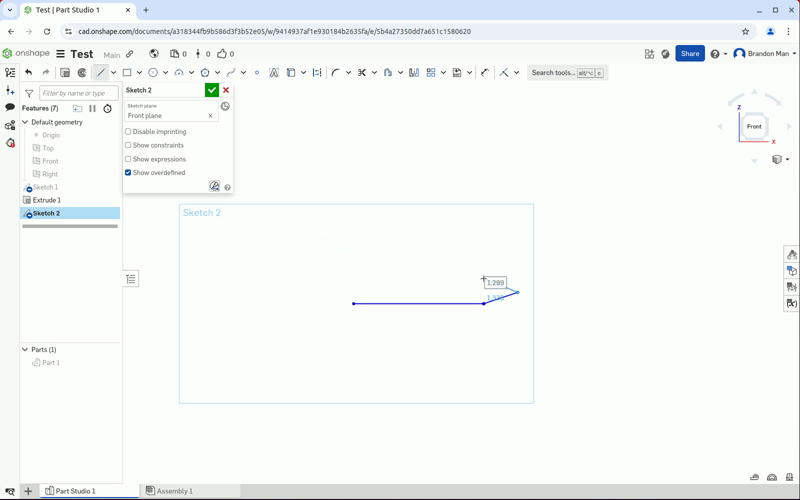
scroll(6)
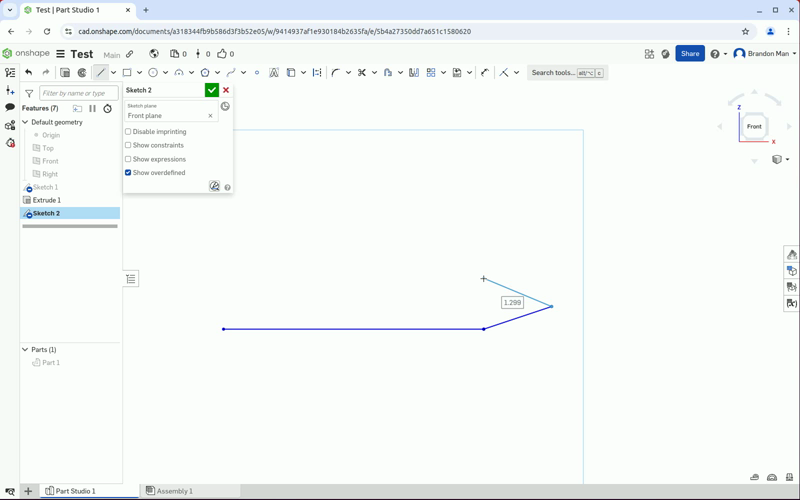
click(483, 278)
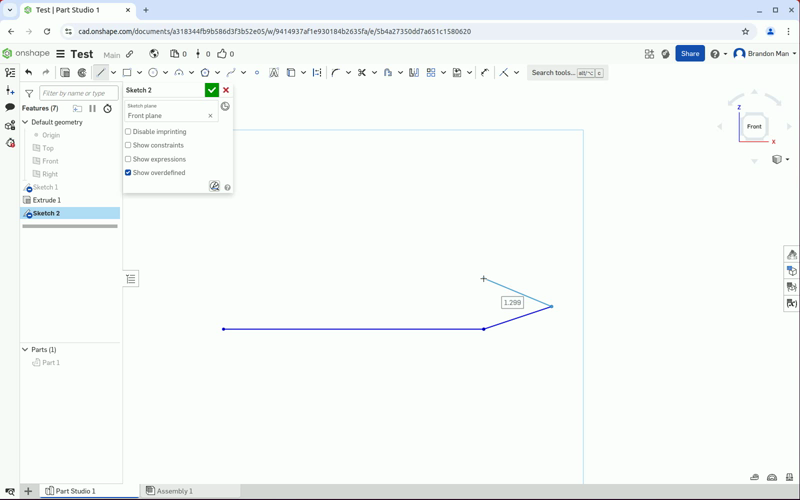
scroll(-6)
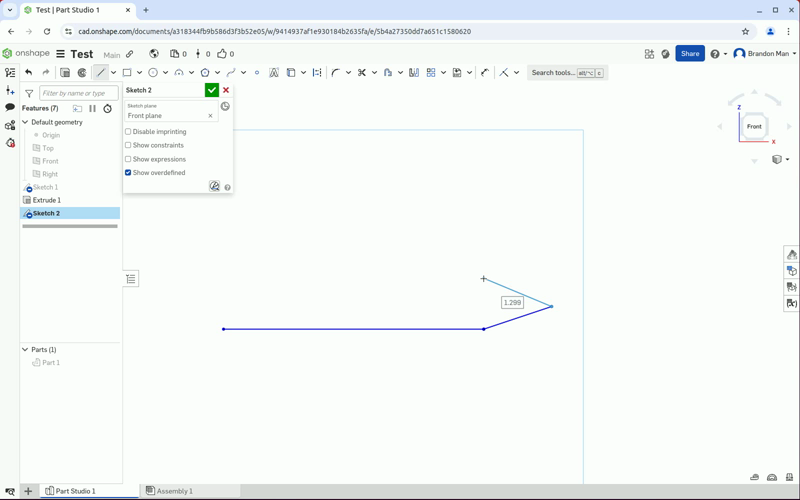
scroll(-6)
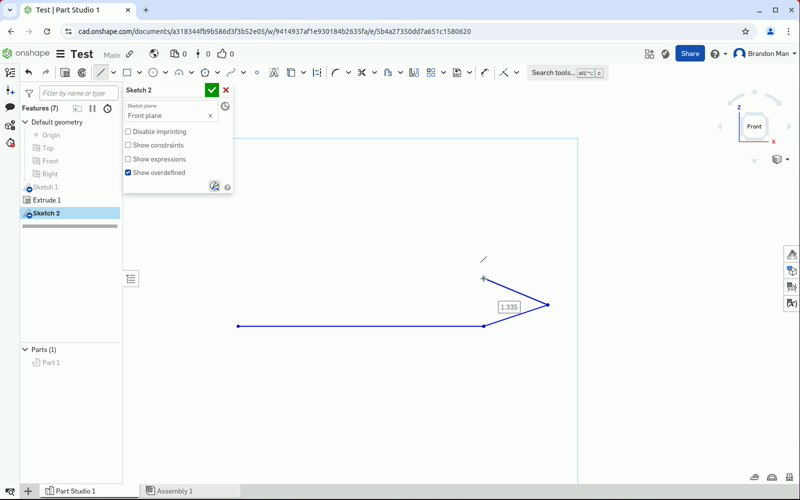
scroll(-6)
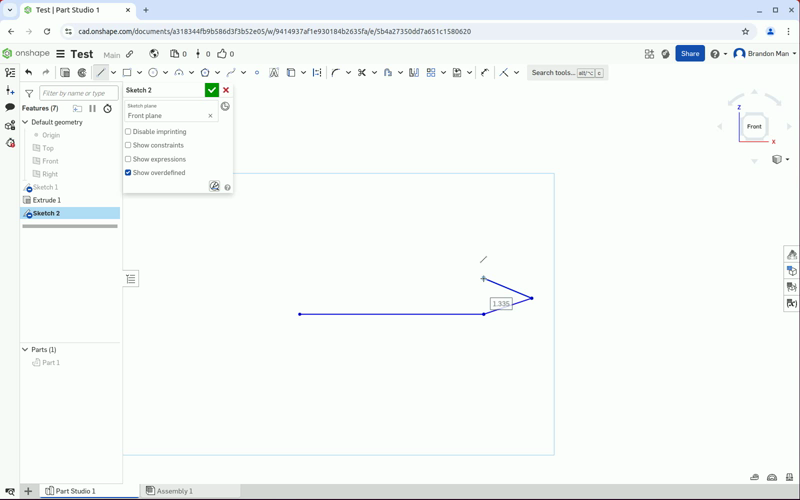
scroll(-6)
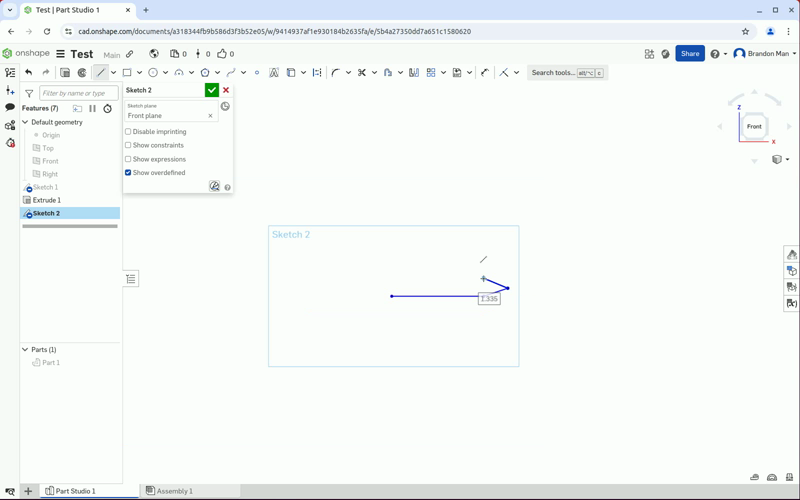
scroll(-6)
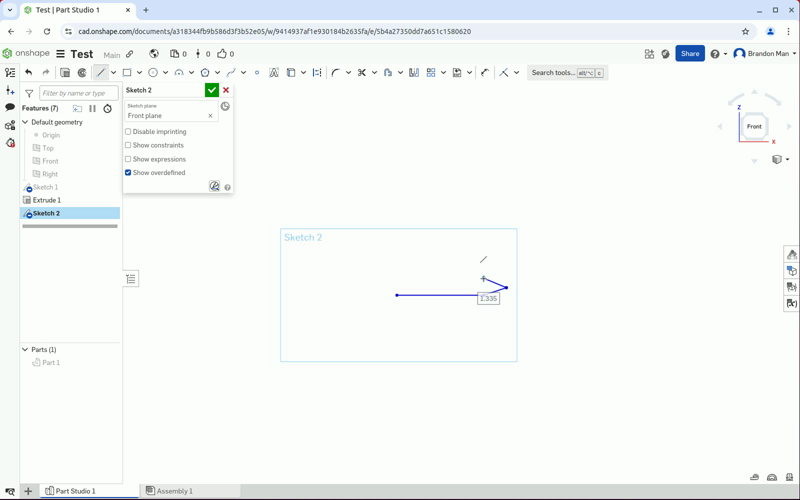
scroll(-6)
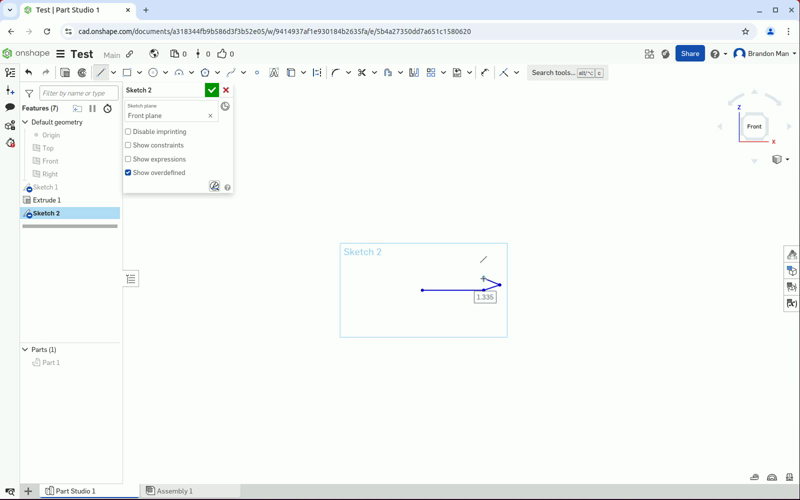
scroll(-6)
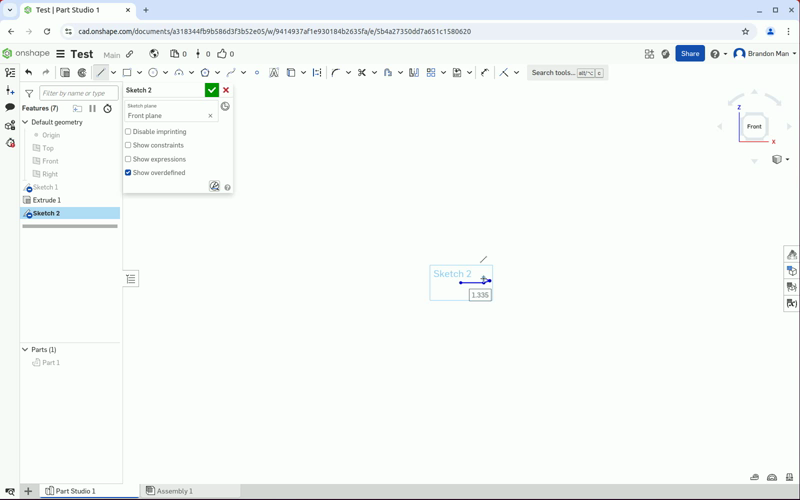
key_up(shift)
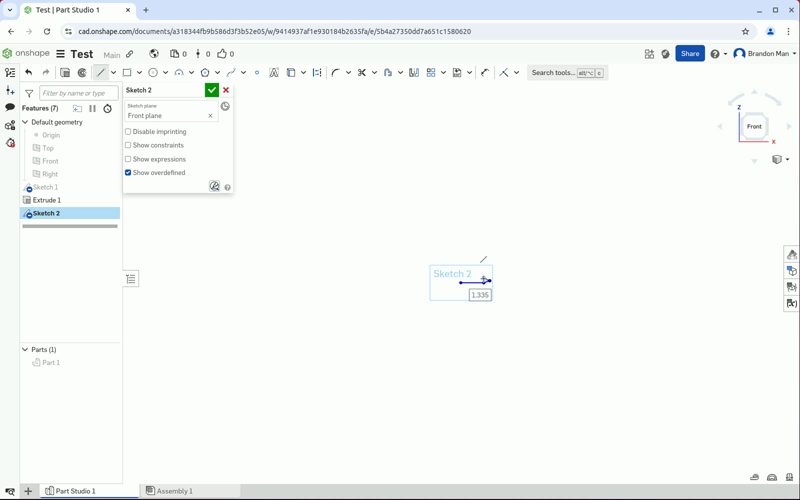
key_down(shift)
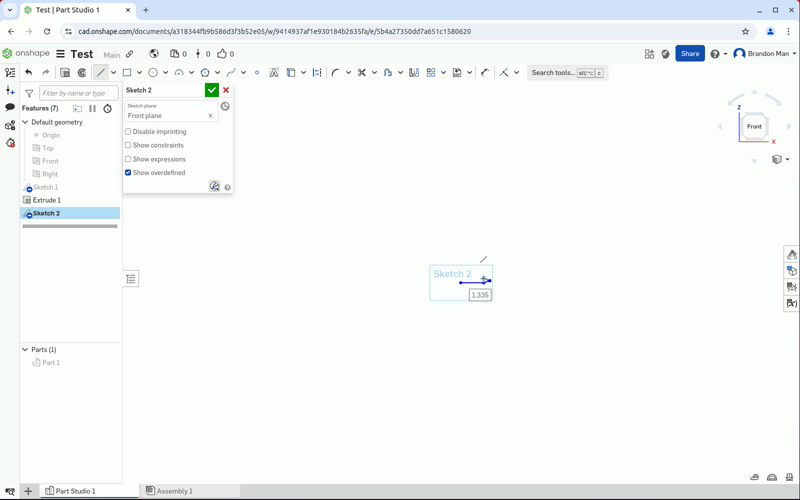
mouse_move(513, 278)
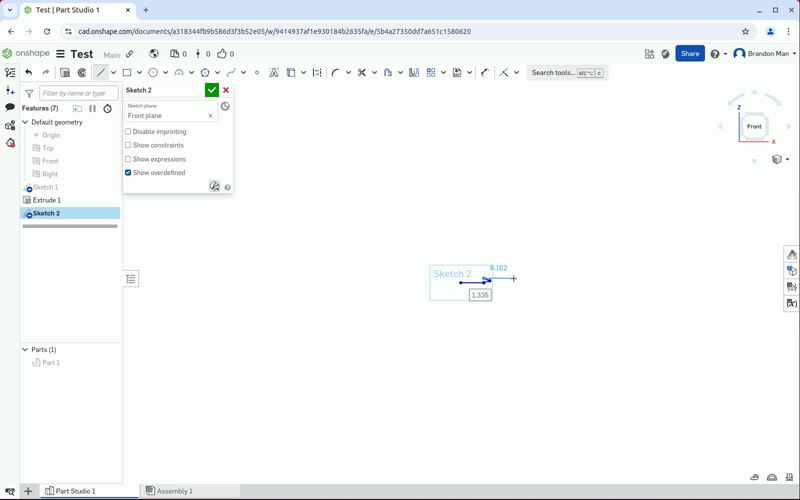
mouse_move(479, 278)
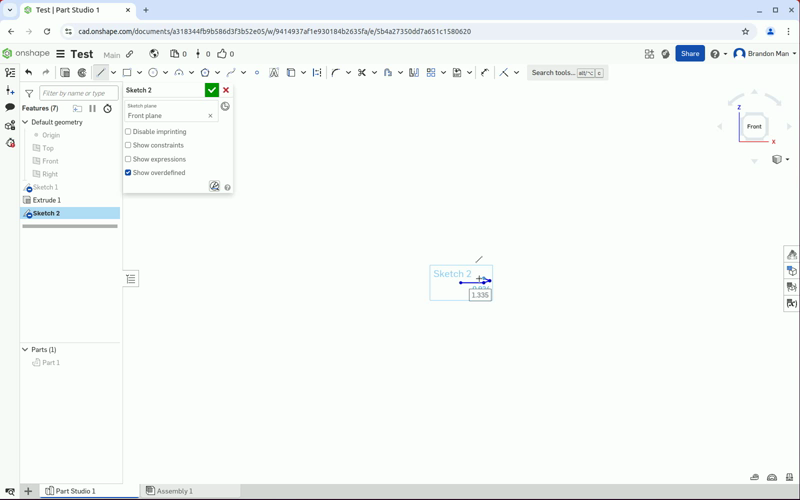
scroll(6)
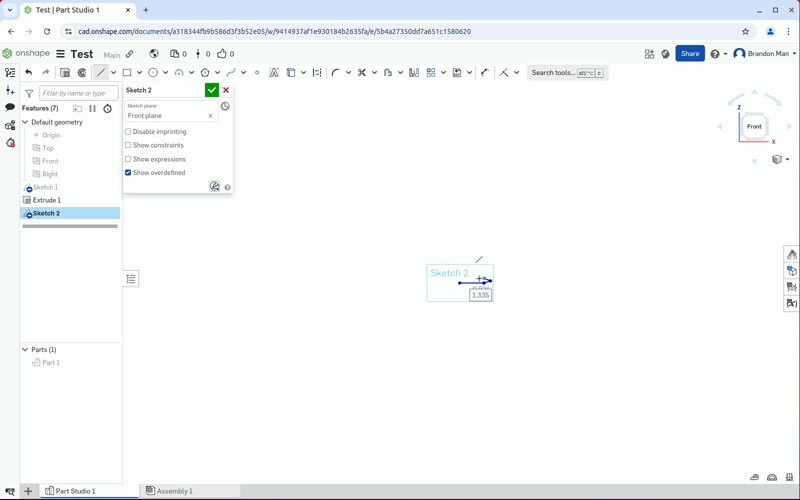
scroll(6)
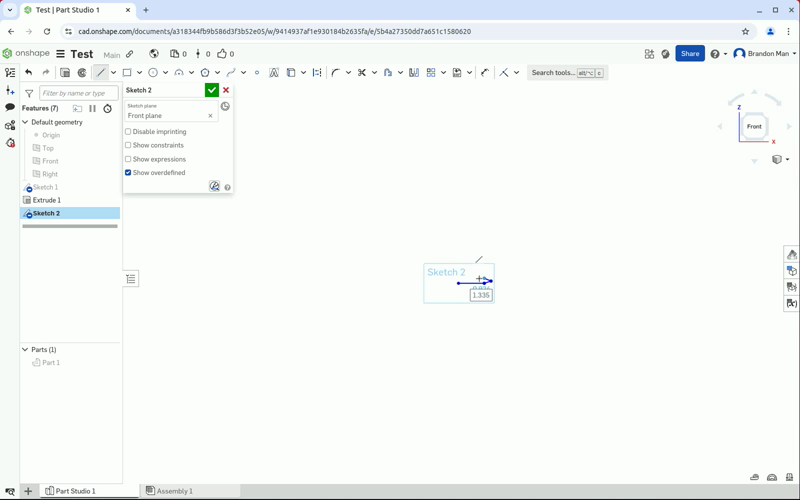
scroll(6)
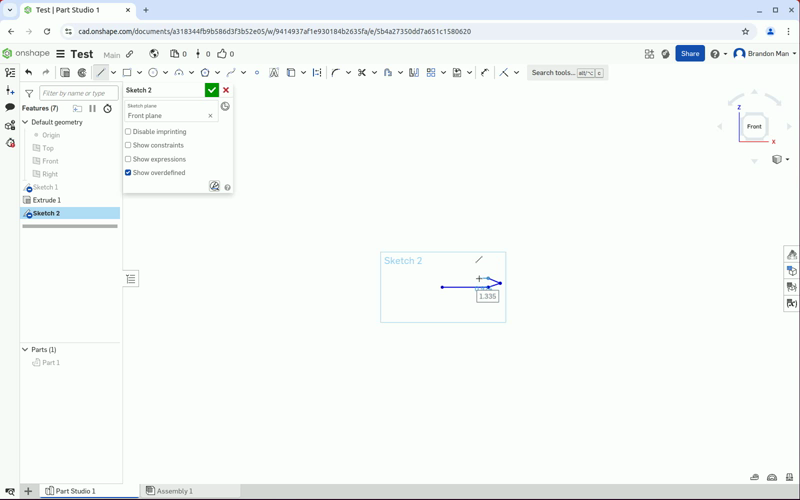
scroll(6)
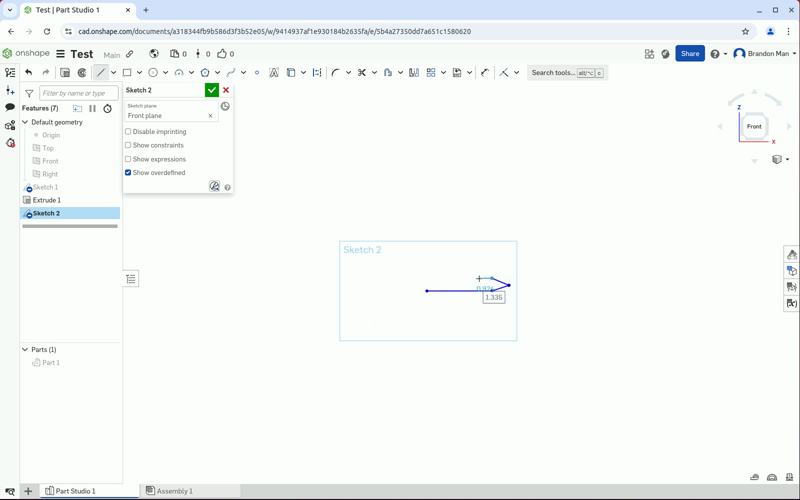
scroll(6)
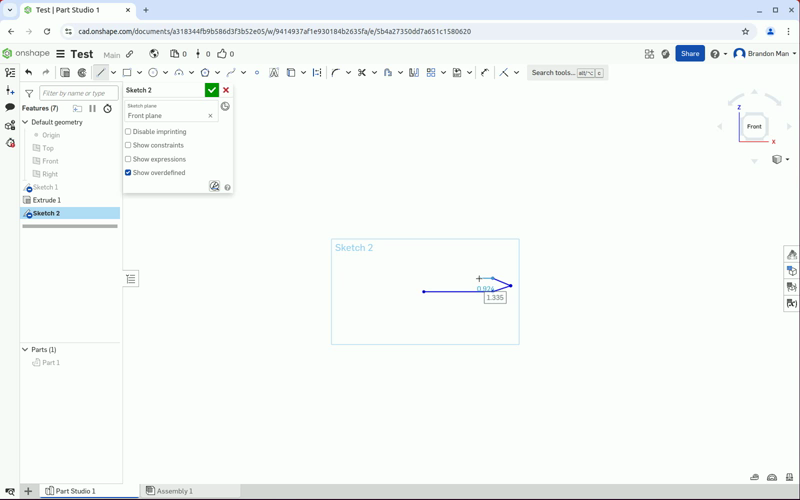
scroll(6)
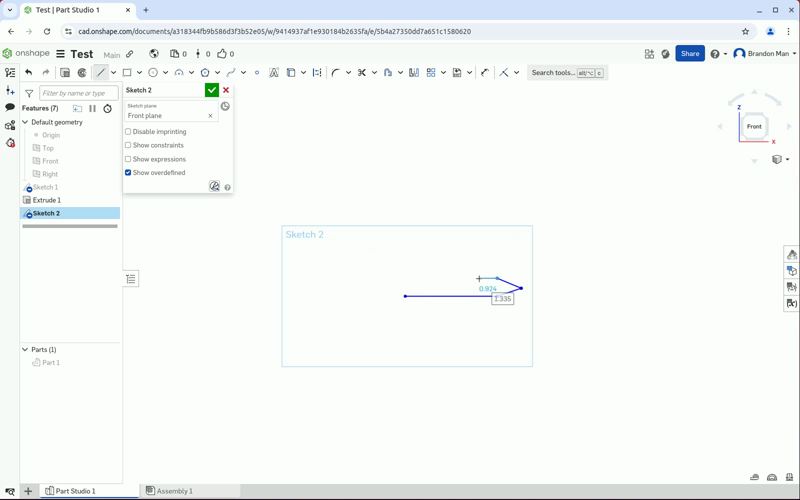
scroll(6)
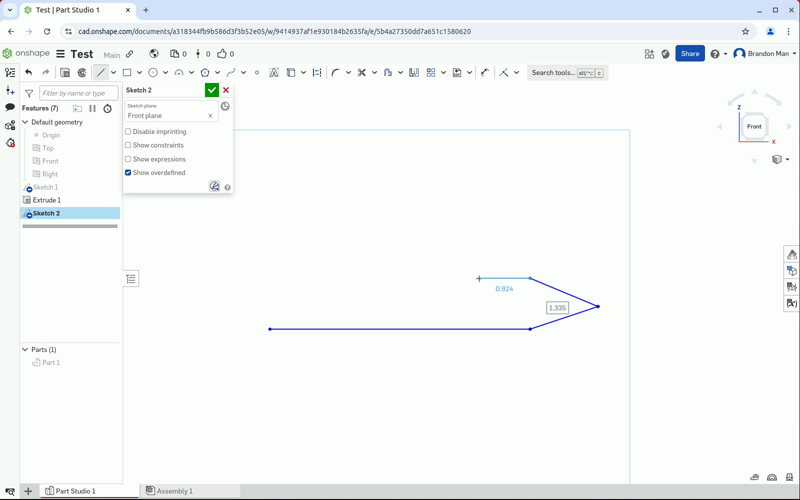
click(479, 278)
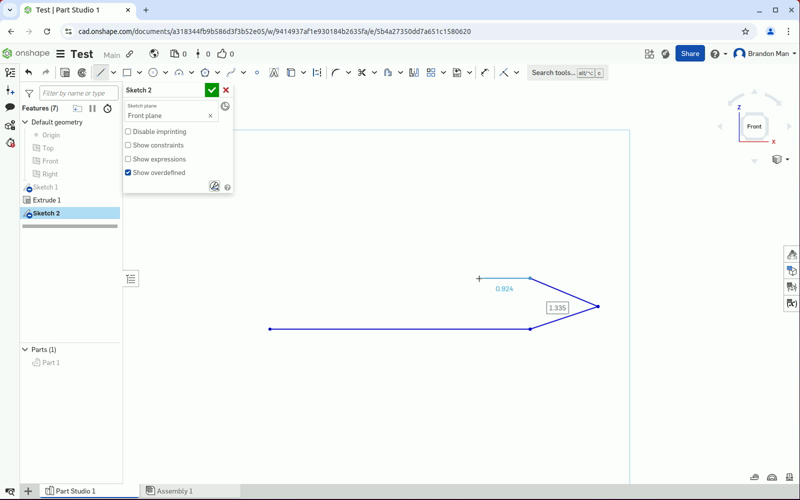
scroll(-6)
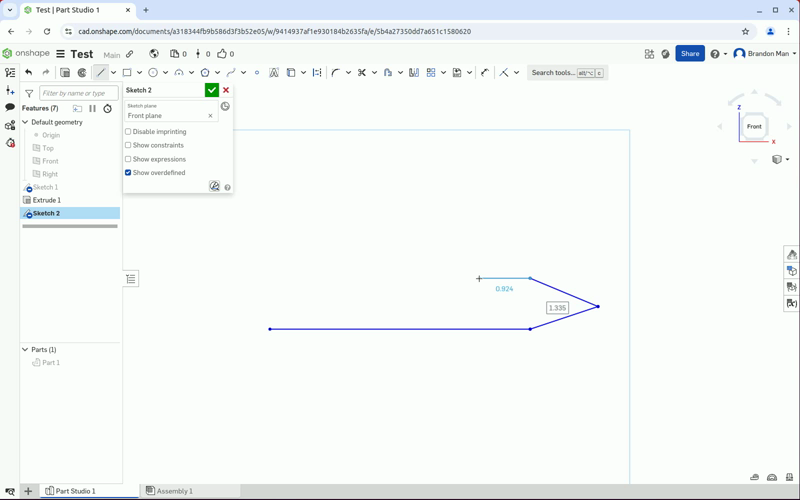
scroll(-6)
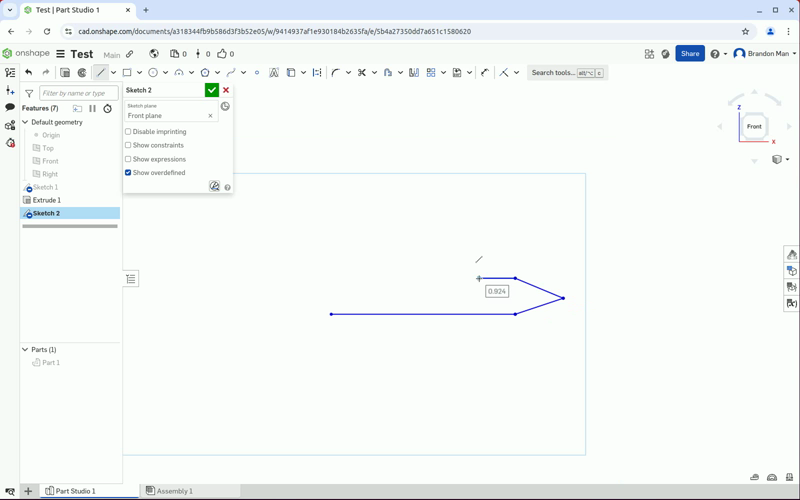
scroll(-6)
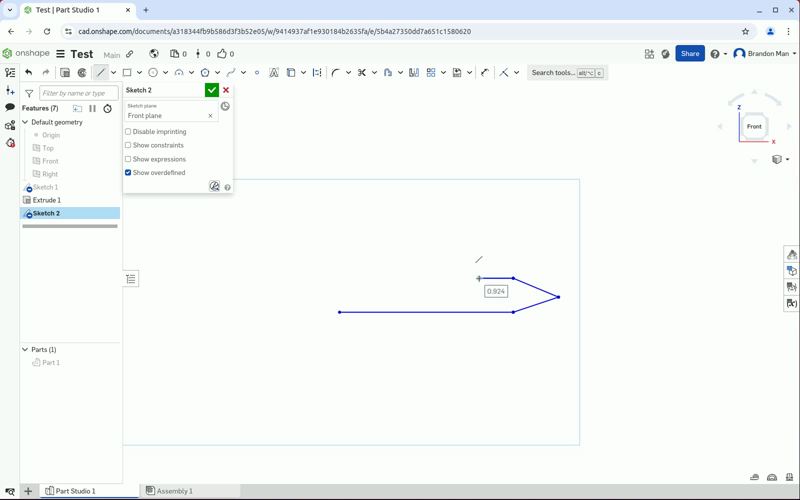
scroll(-6)
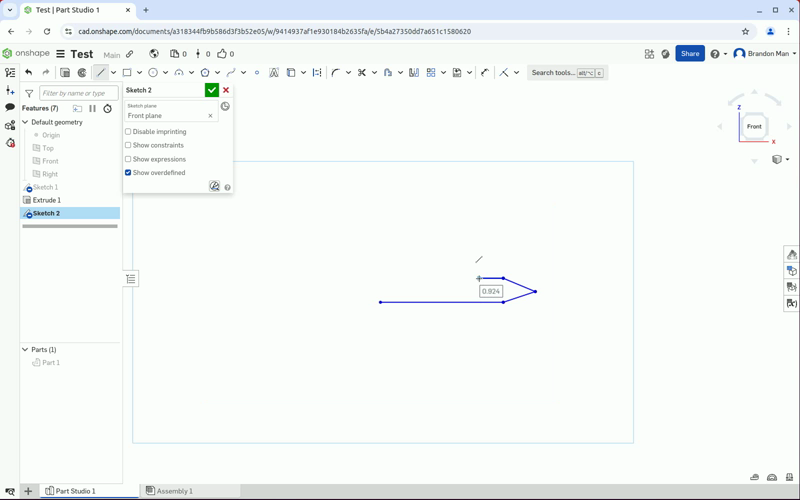
scroll(-6)
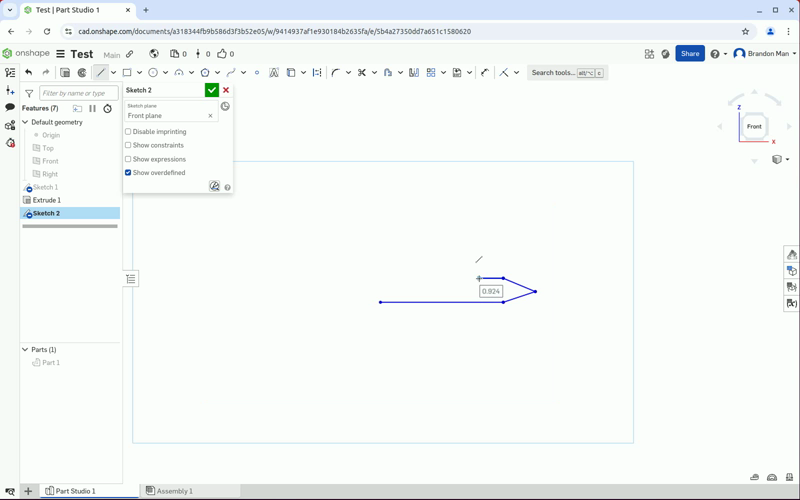
scroll(-6)
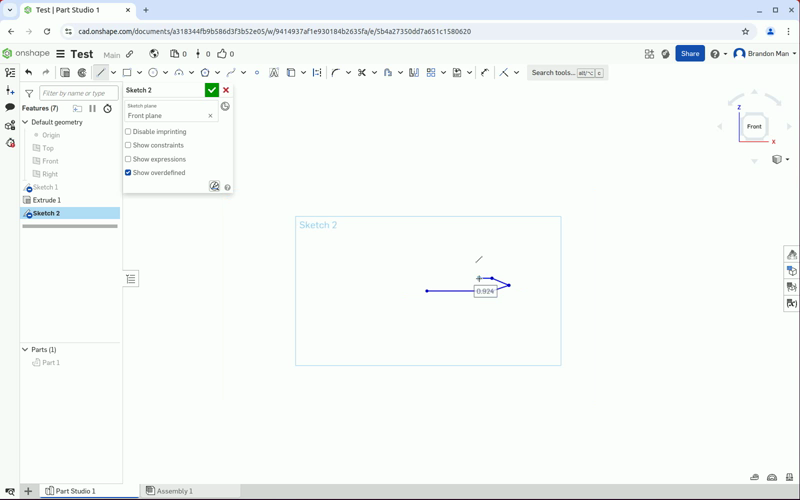
scroll(-6)
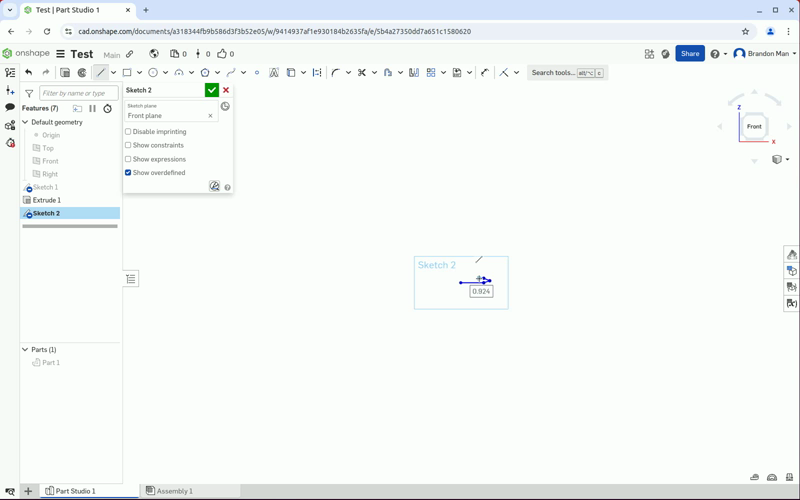
key_up(shift)
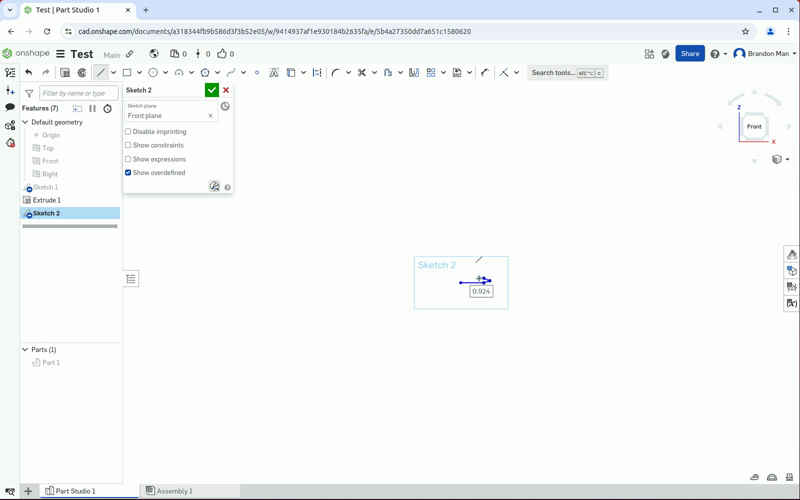
key_down(shift)
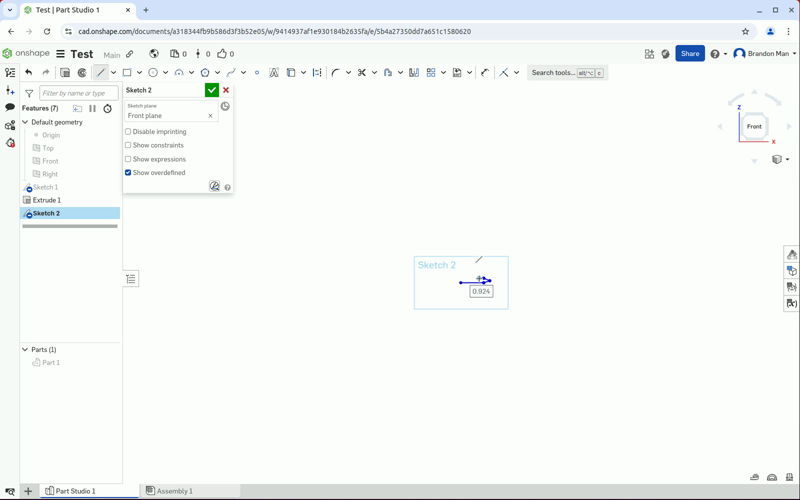
mouse_move(509, 278)
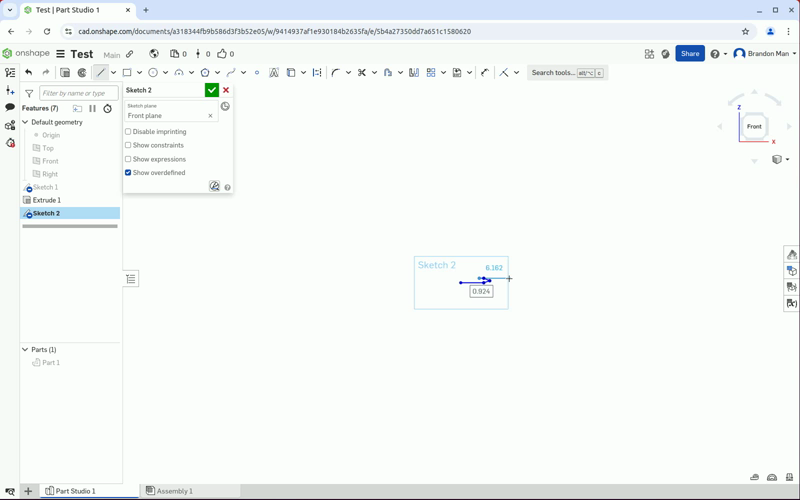
mouse_move(460, 278)
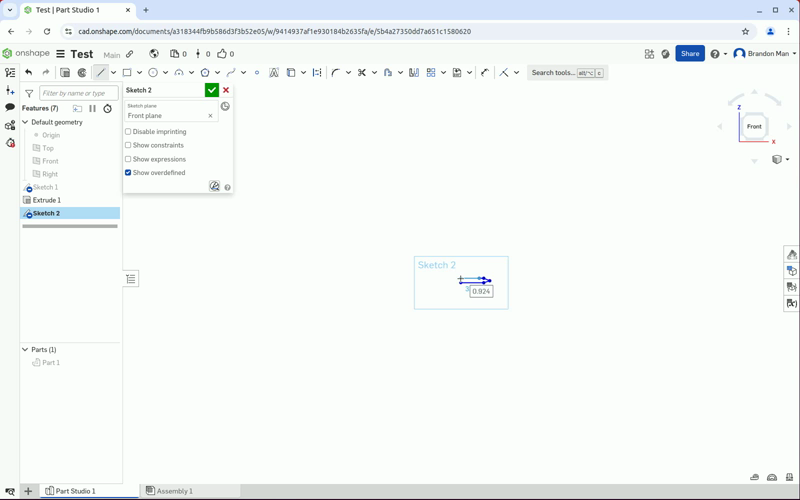
click(460, 278)
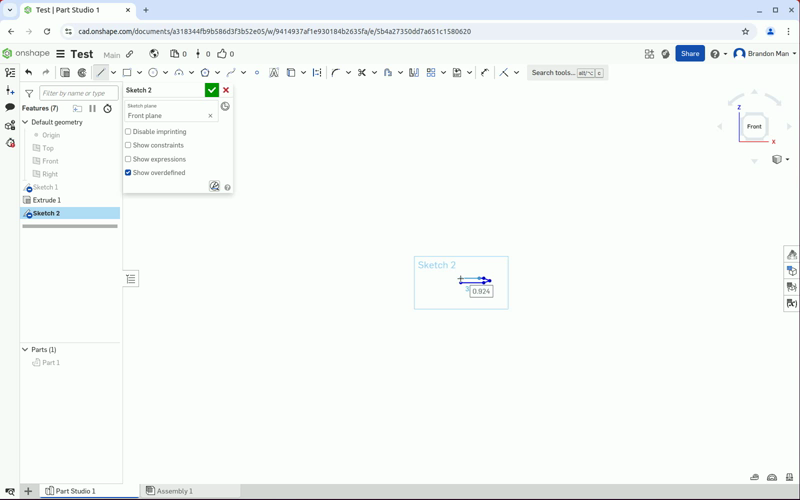
key_up(shift)
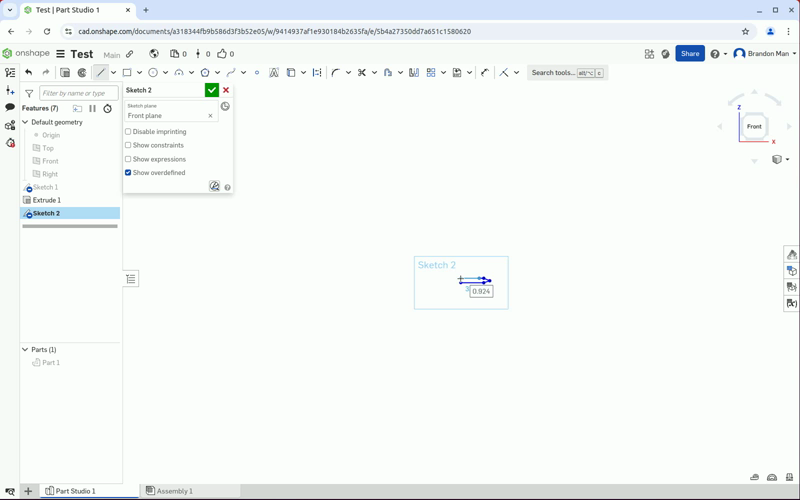
mouse_move(490, 278)
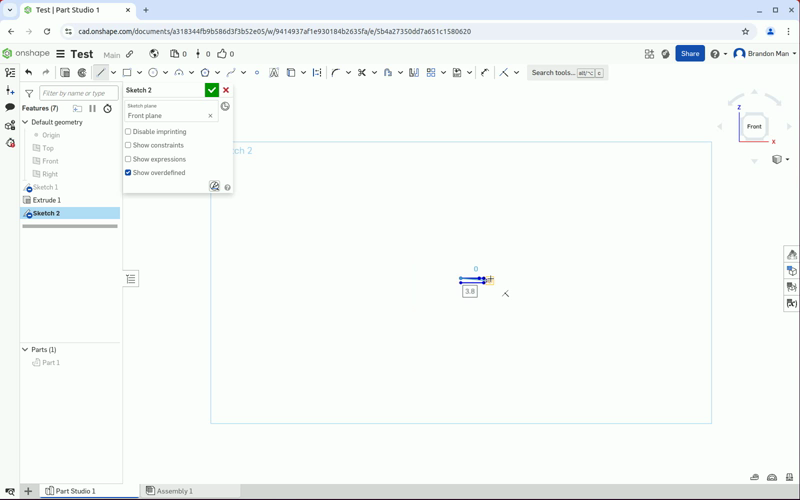
key_down(shift)
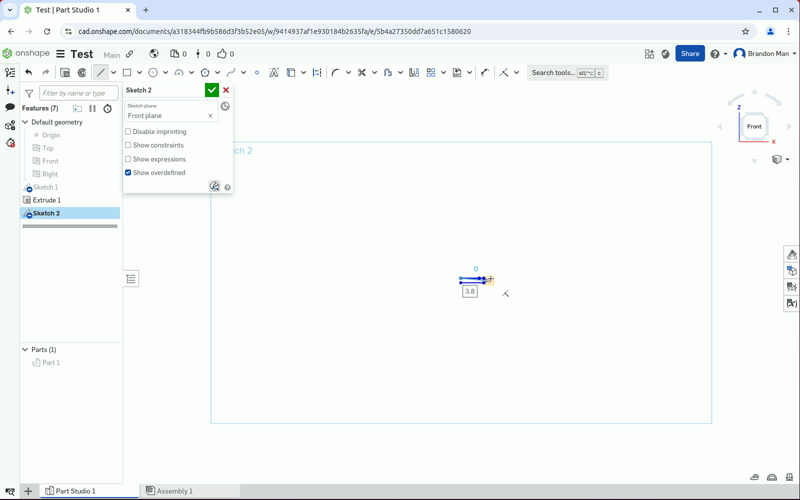
mouse_move(460, 282)
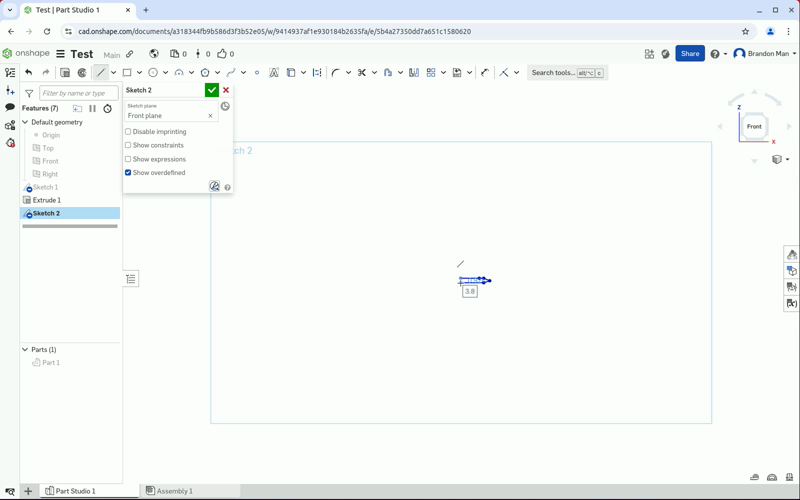
scroll(6)
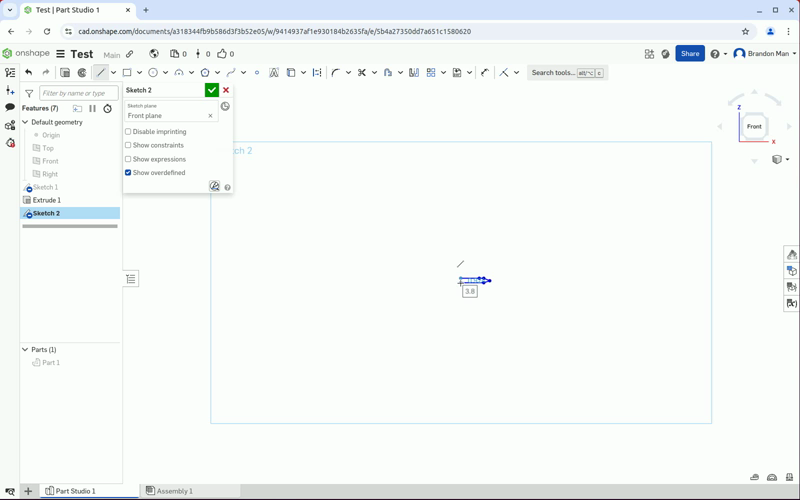
scroll(6)
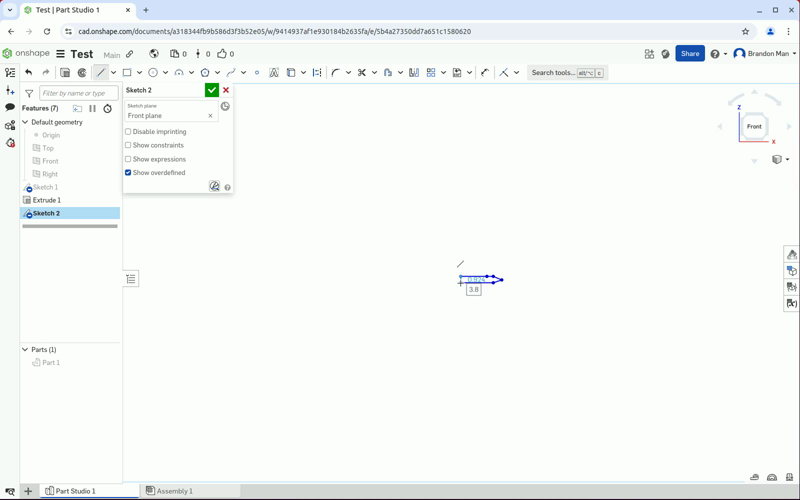
scroll(6)
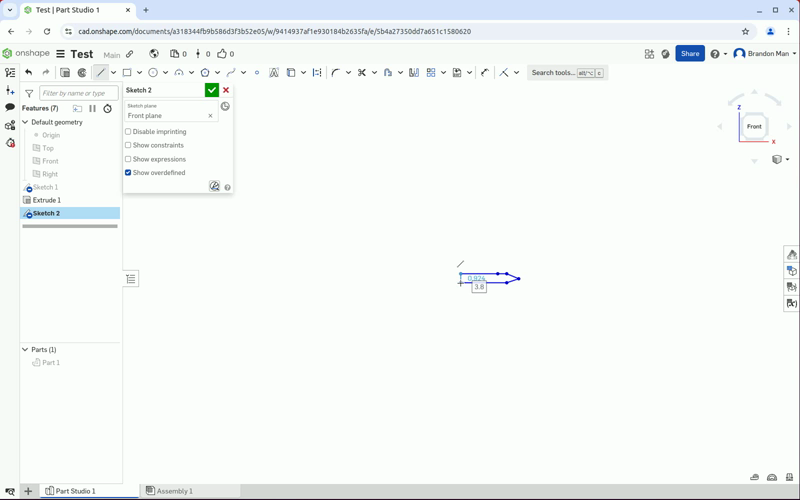
scroll(6)
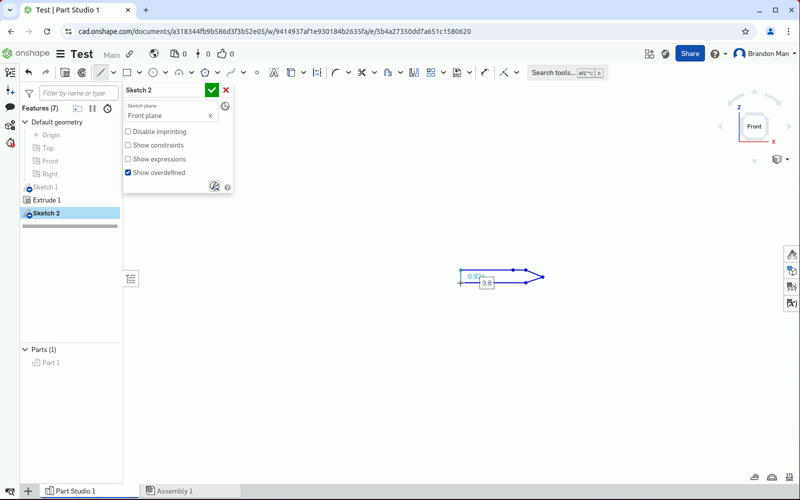
scroll(6)
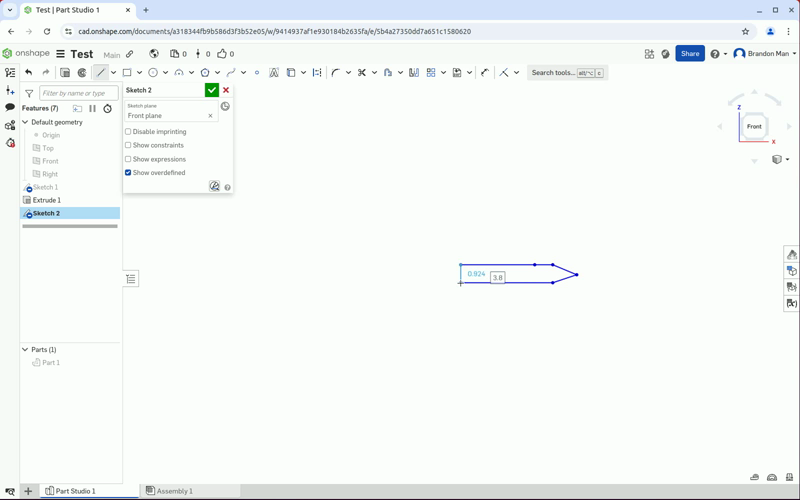
scroll(6)
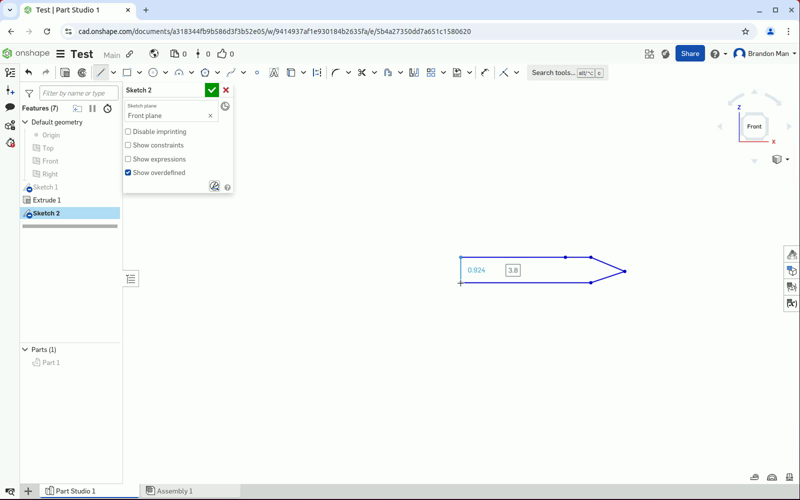
scroll(6)
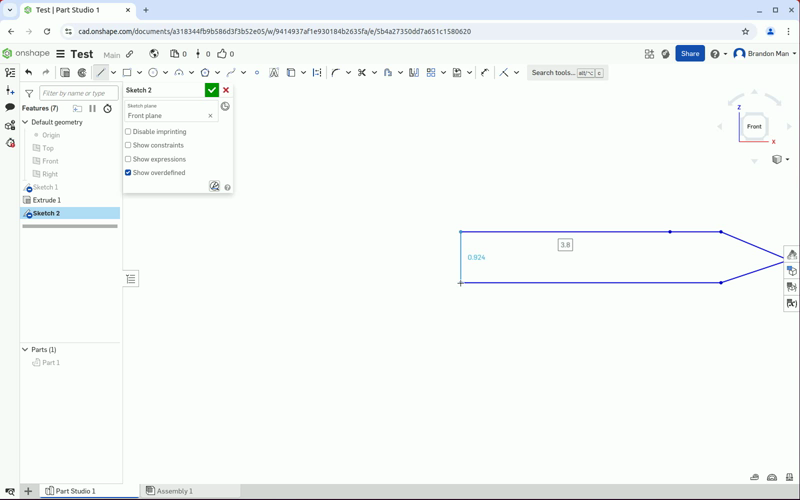
key_up(shift)
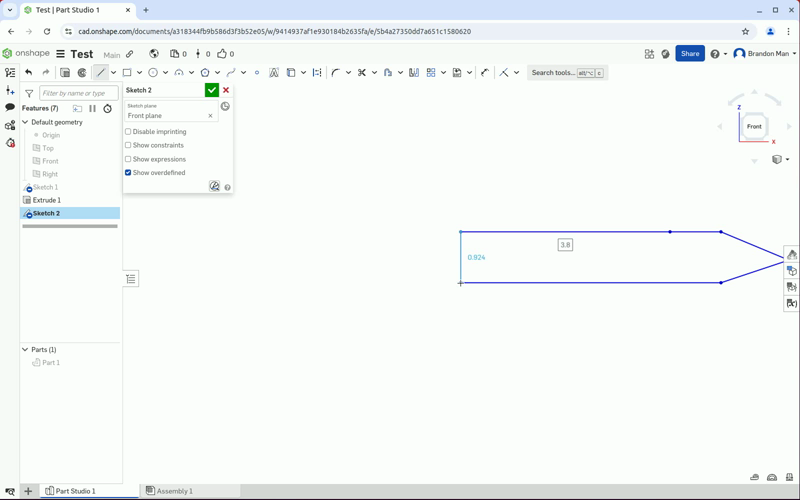
click(460, 282)
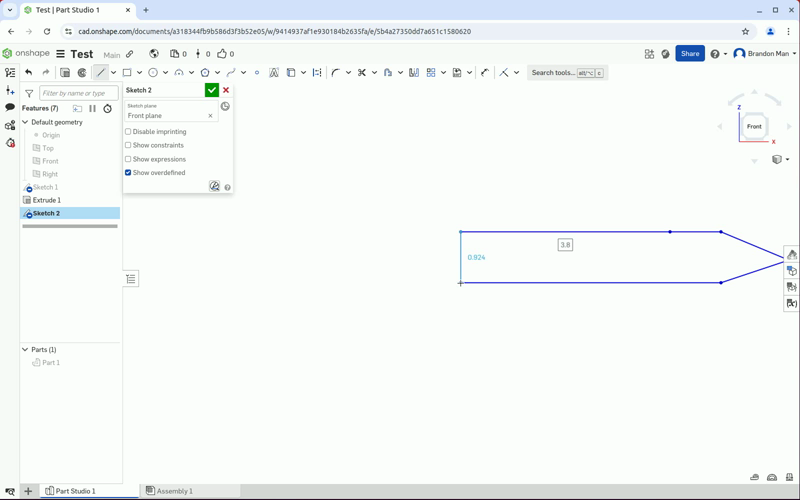
scroll(-6)
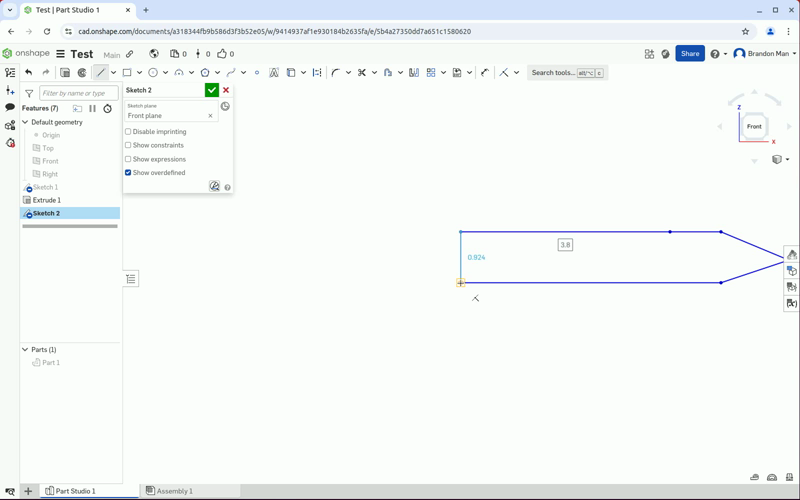
scroll(-6)
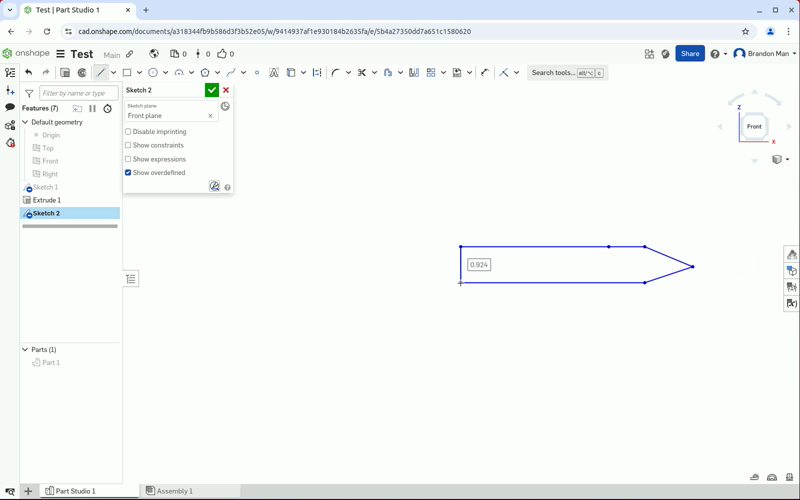
scroll(-6)
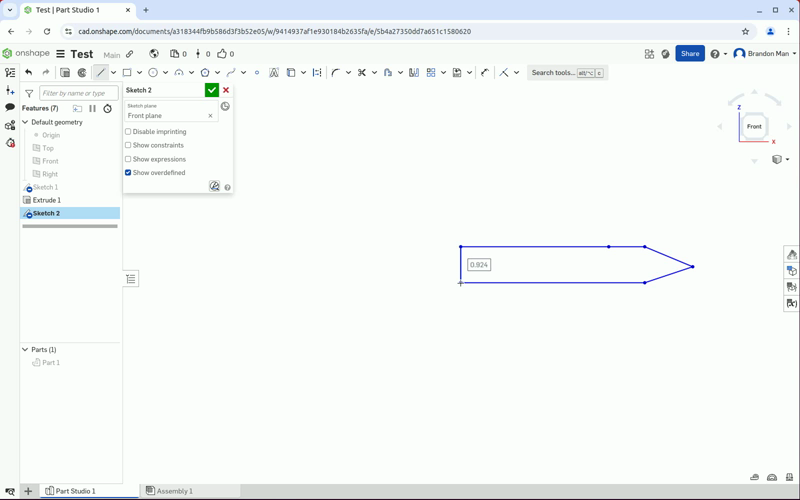
scroll(-6)
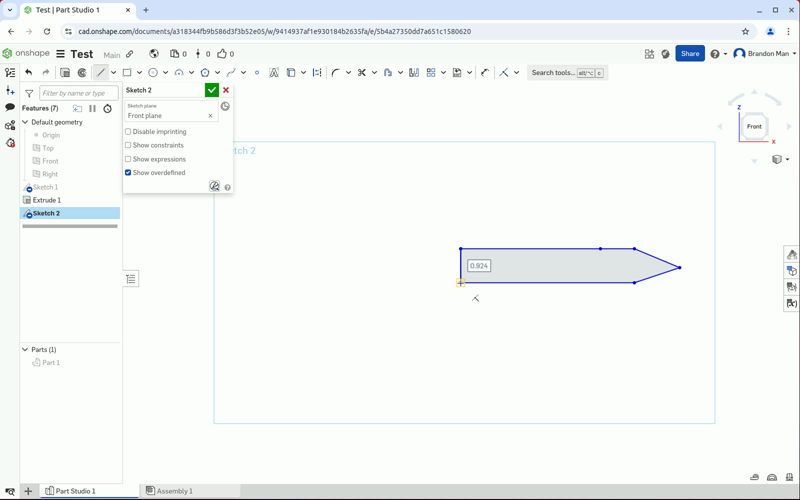
scroll(-6)
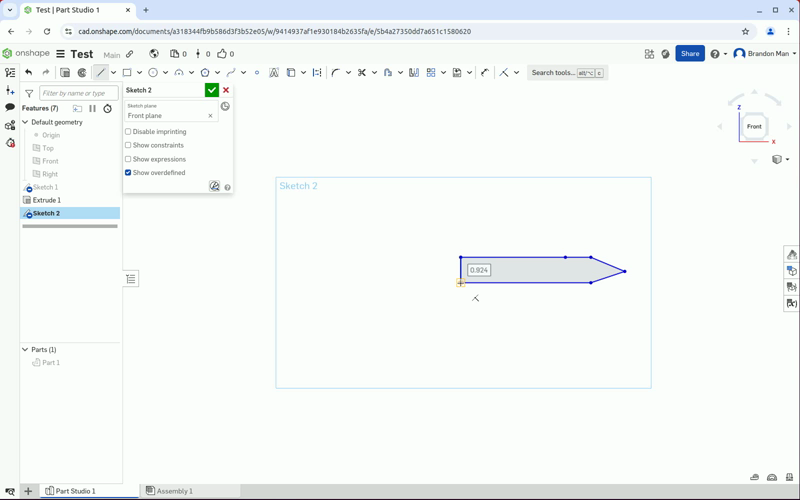
scroll(-6)
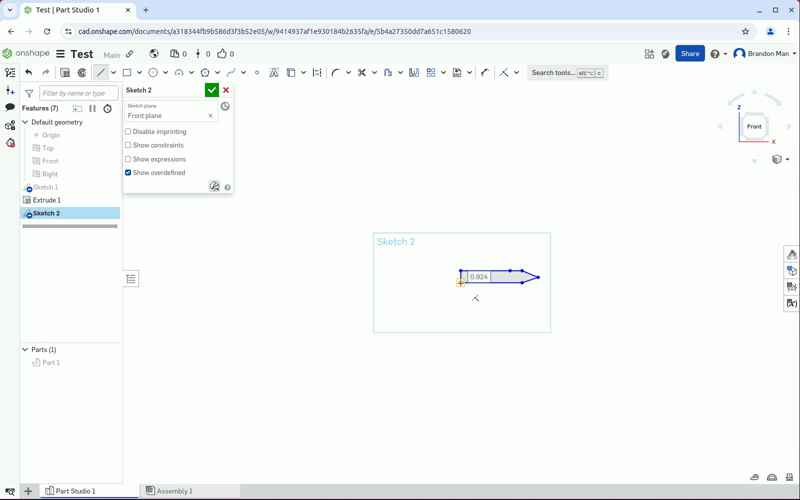
scroll(-6)
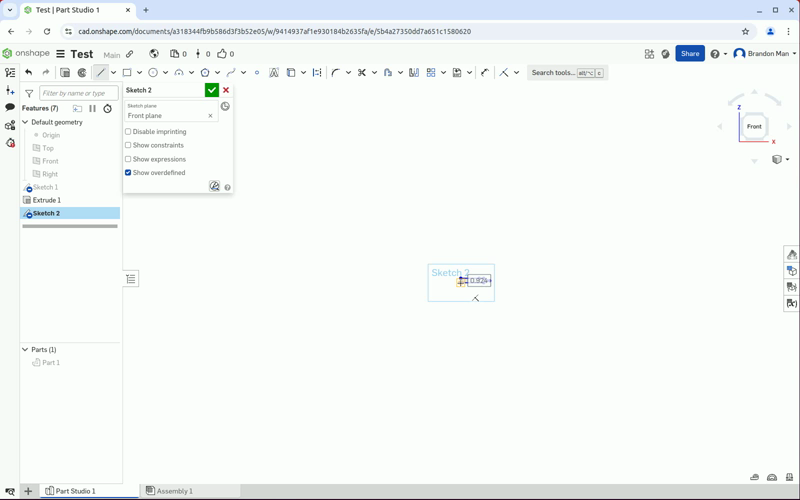
key(esc)
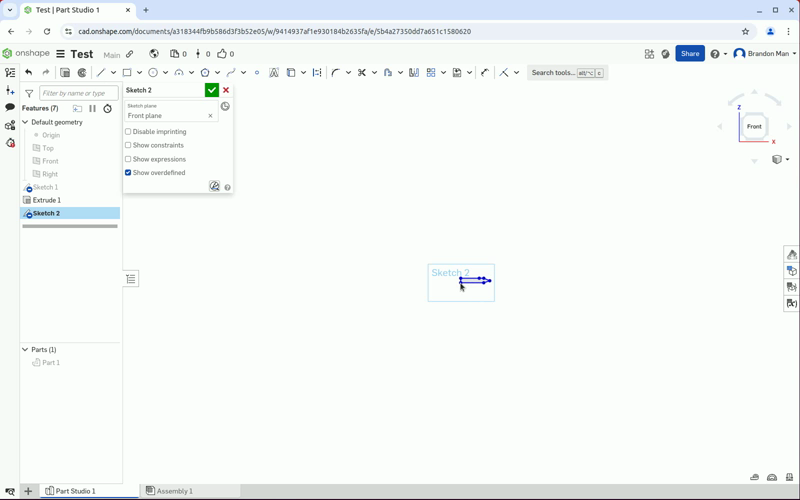
mouse_move(468, 279)
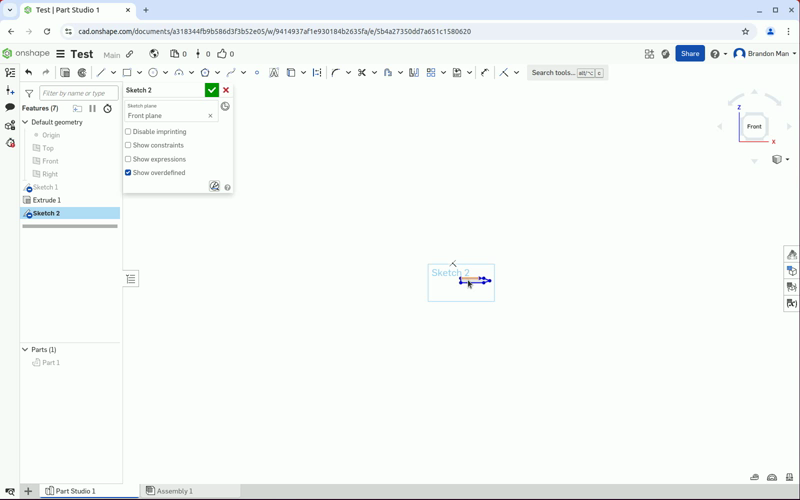
scroll(6)
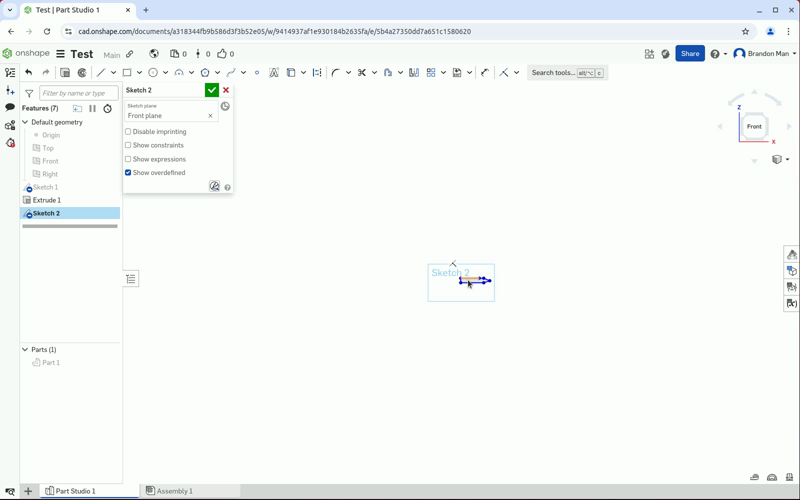
scroll(6)
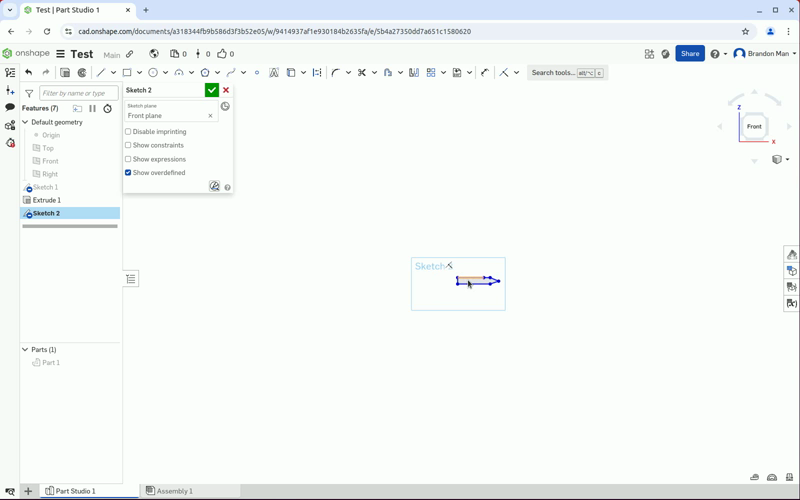
scroll(6)
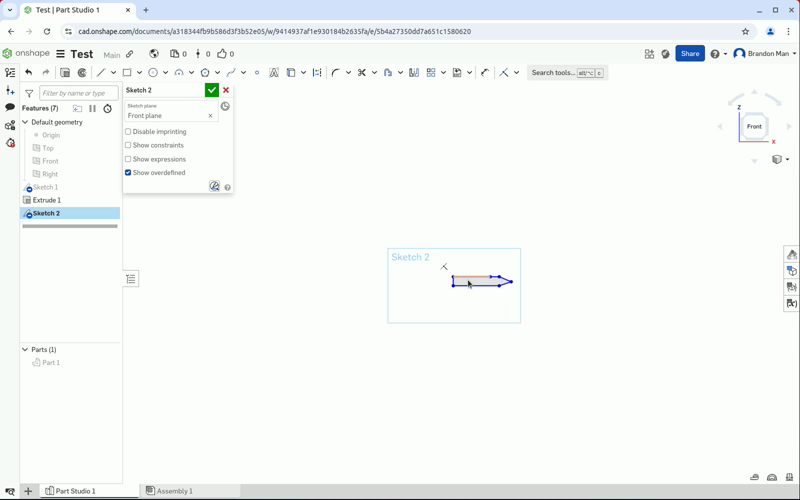
scroll(6)
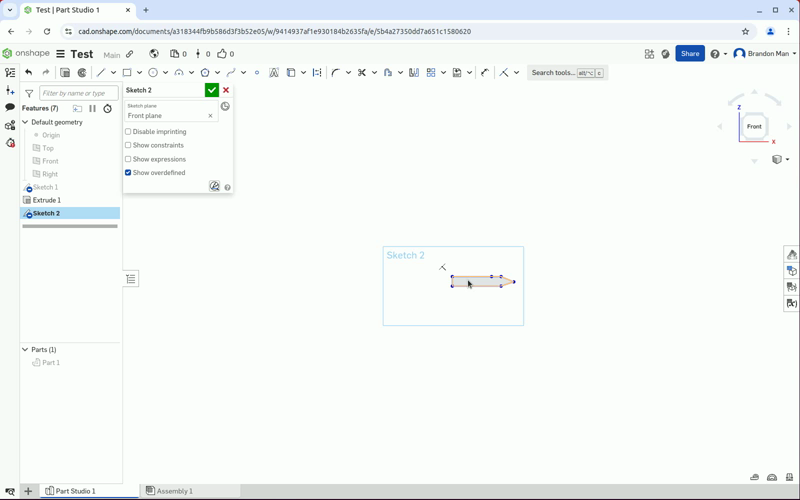
scroll(6)
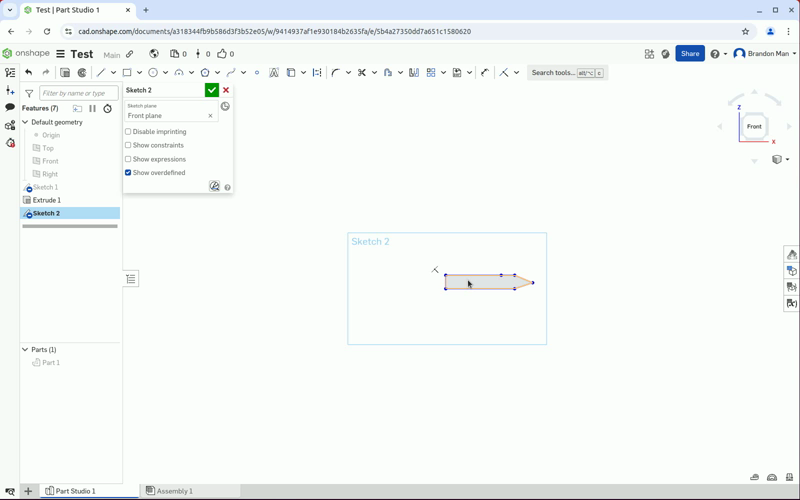
scroll(6)
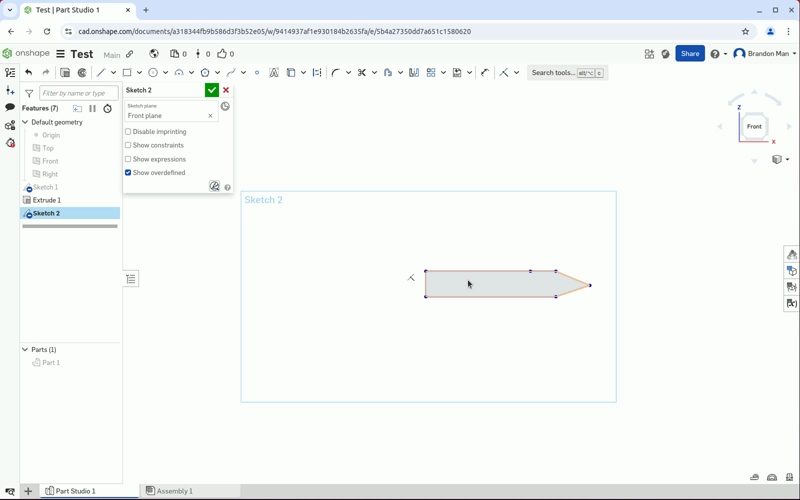
scroll(6)
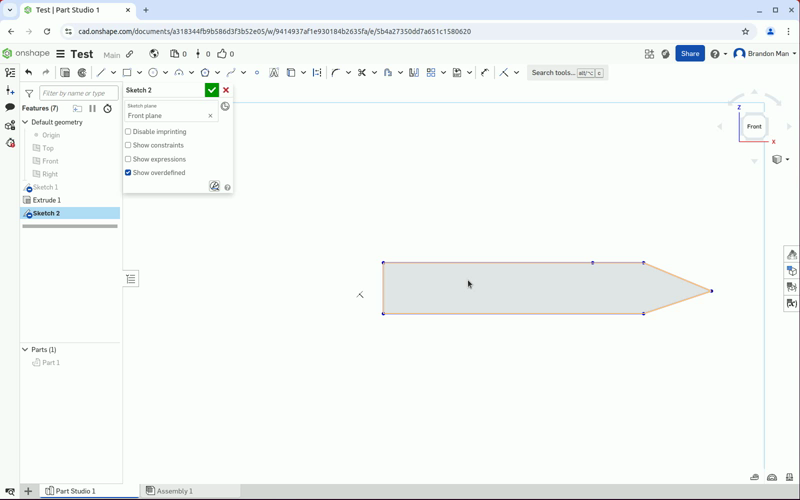
click(468, 279)
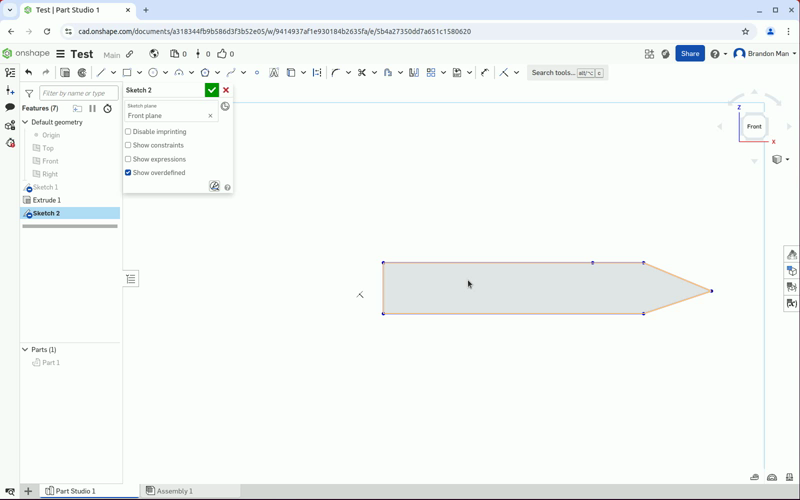
scroll(-6)
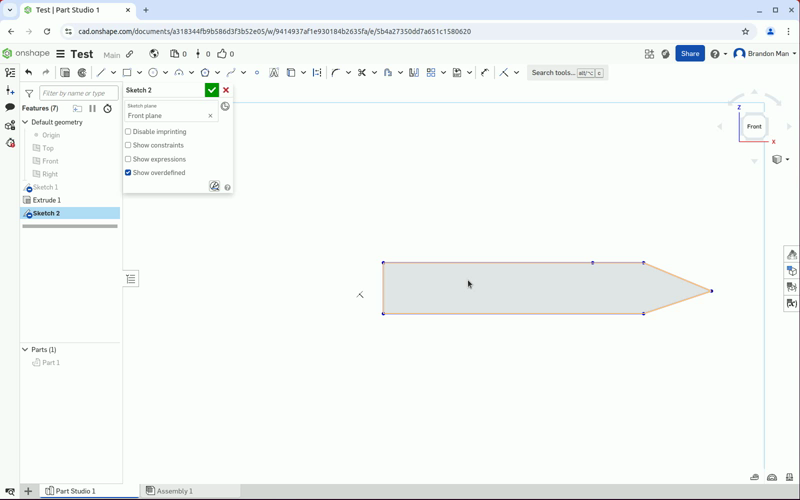
scroll(-6)
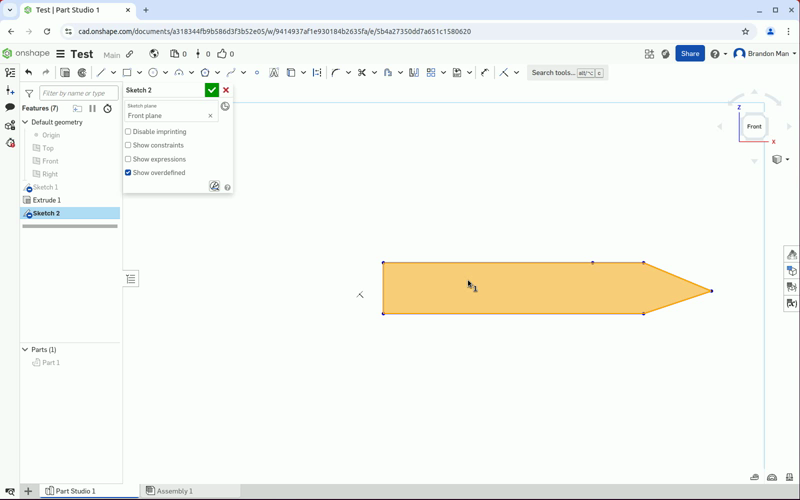
scroll(-6)
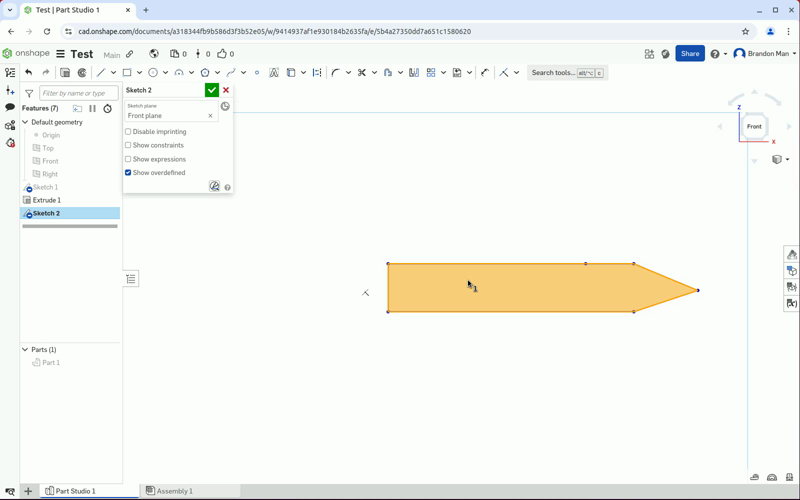
scroll(-6)
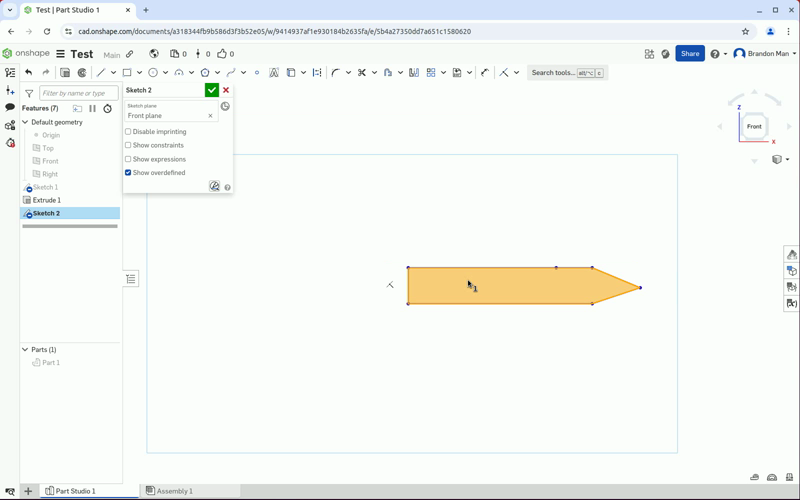
scroll(-6)
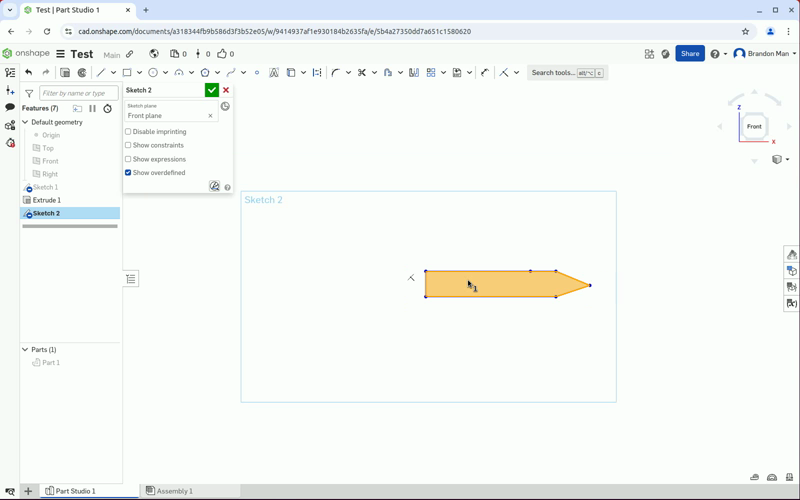
scroll(-6)
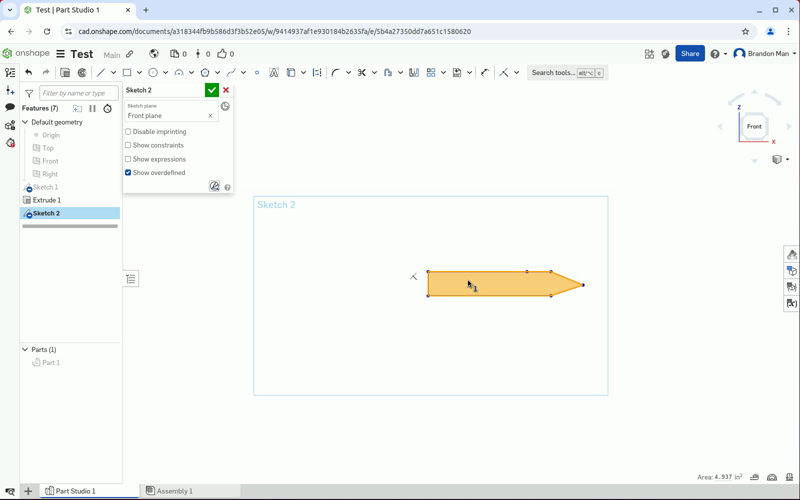
scroll(-6)
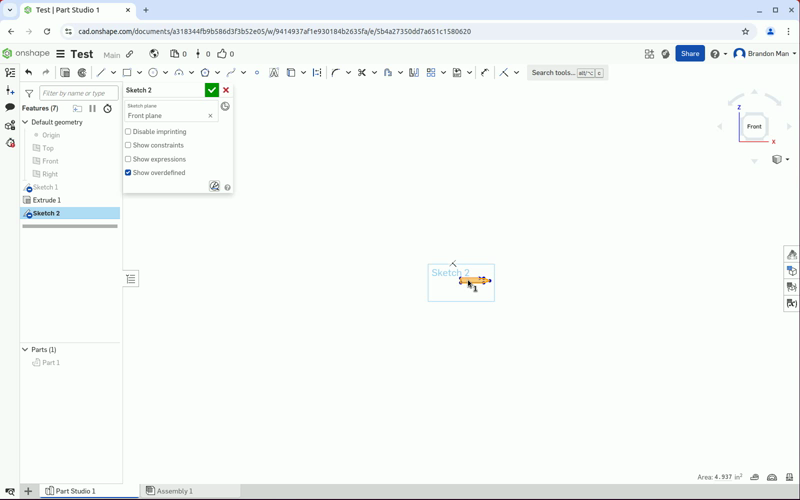
mouse_move(73, 352)
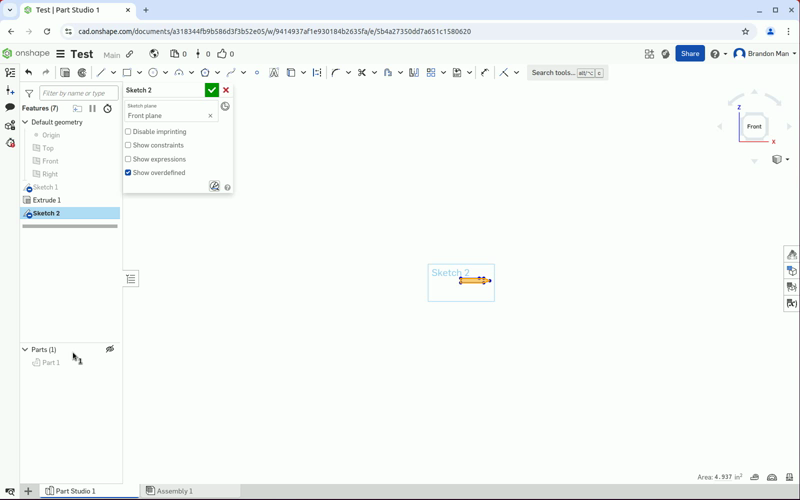
key(shift+y)
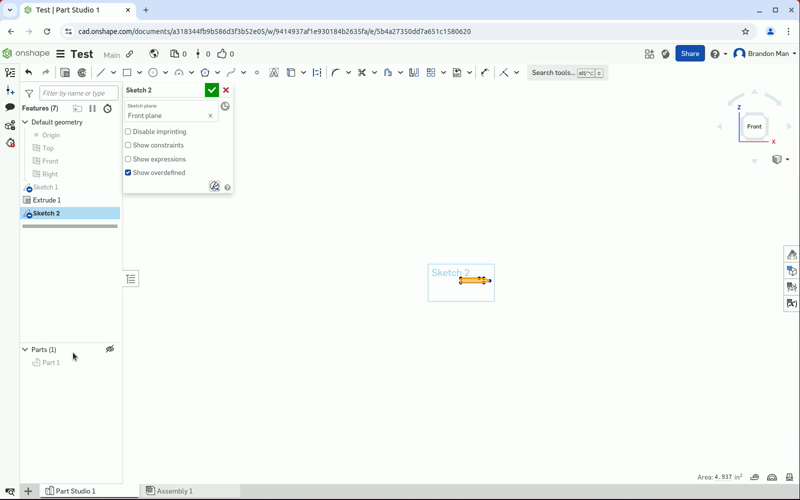
key(shift+e)
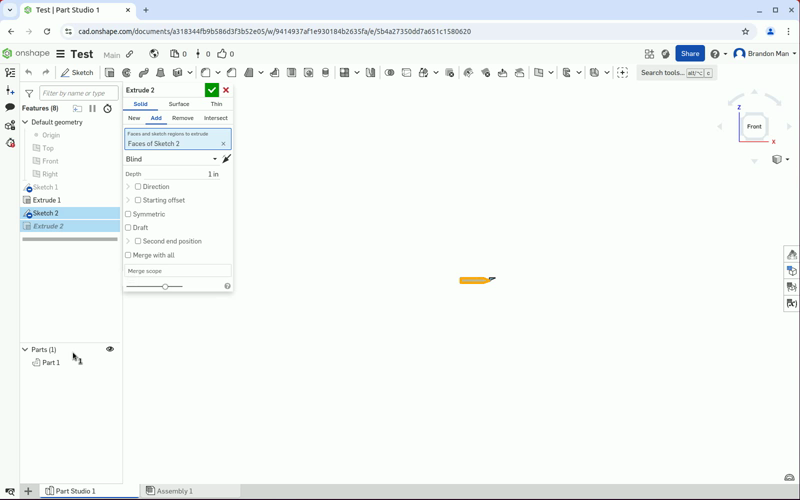
mouse_move(143, 106)
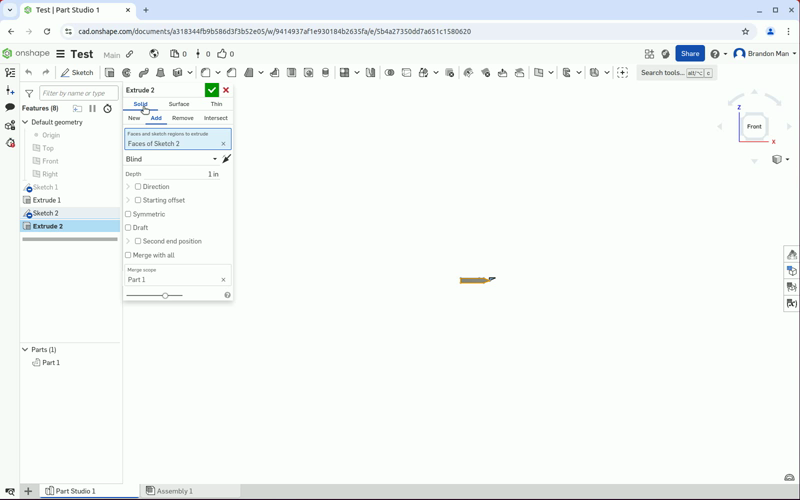
click(143, 106)
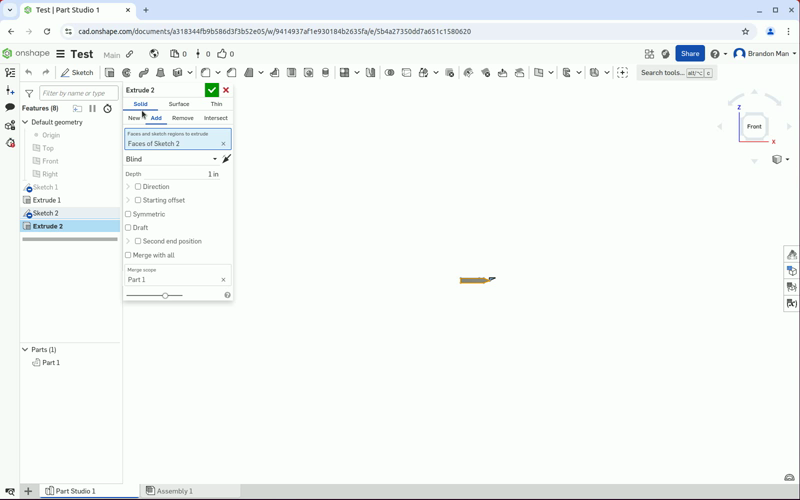
mouse_move(137, 120)
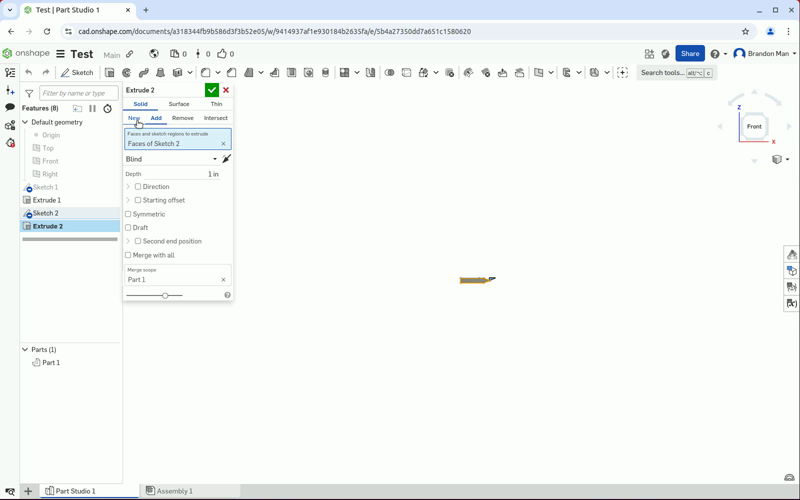
click(137, 120)
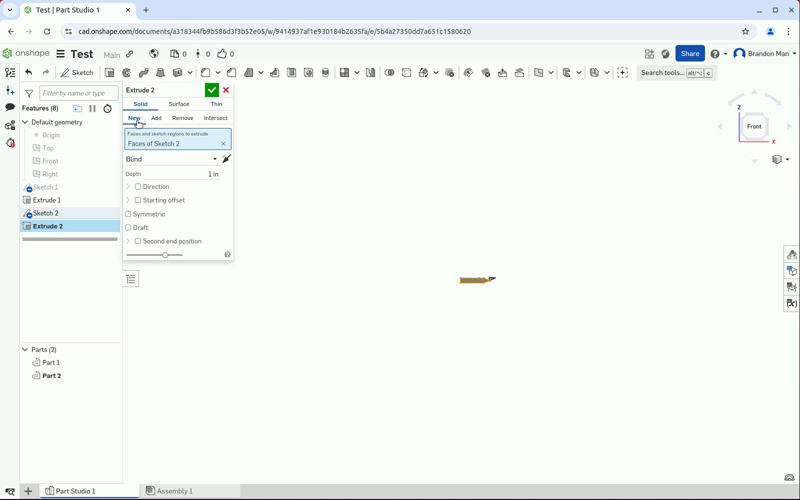
key(tab, 4)
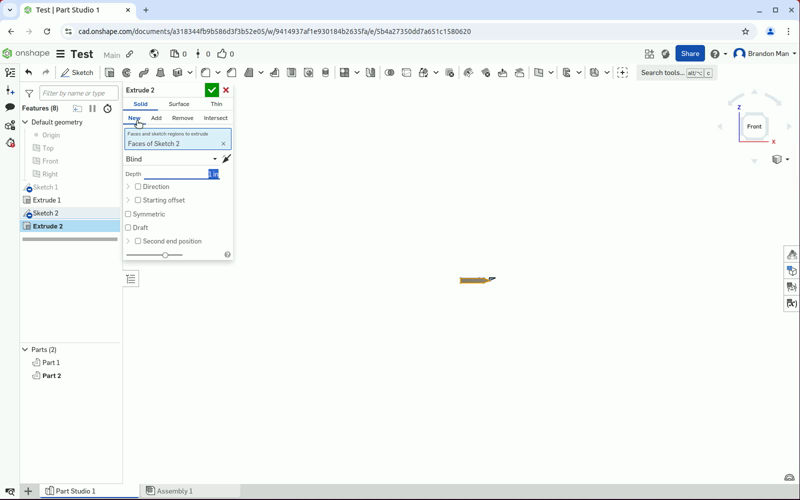
text(23.108)
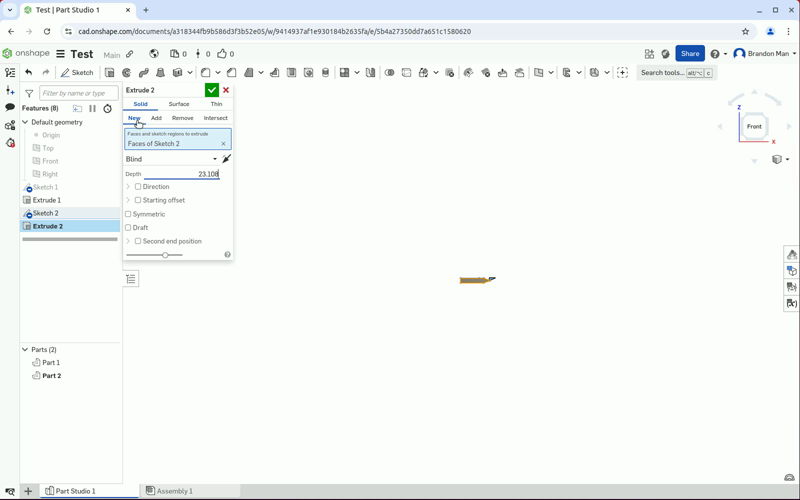
key(enter)
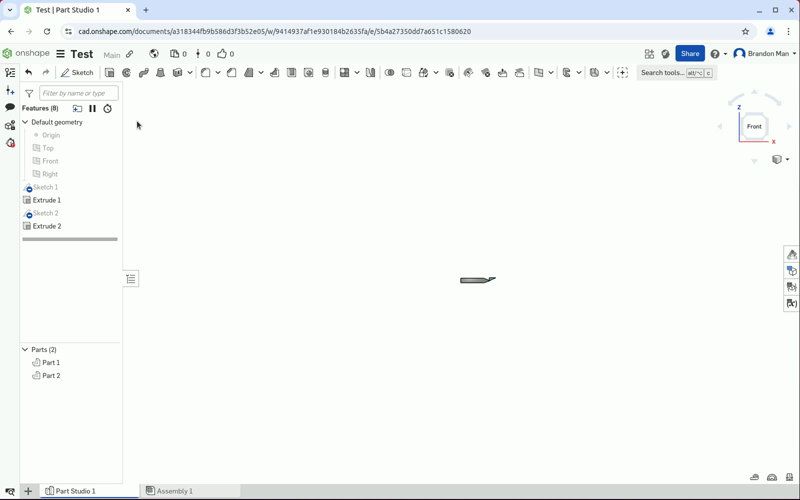
key(shift+h)
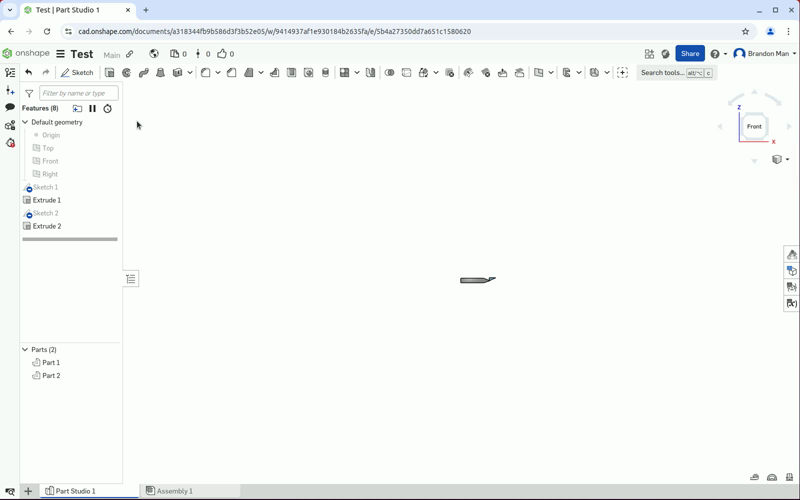
key(shift+h)
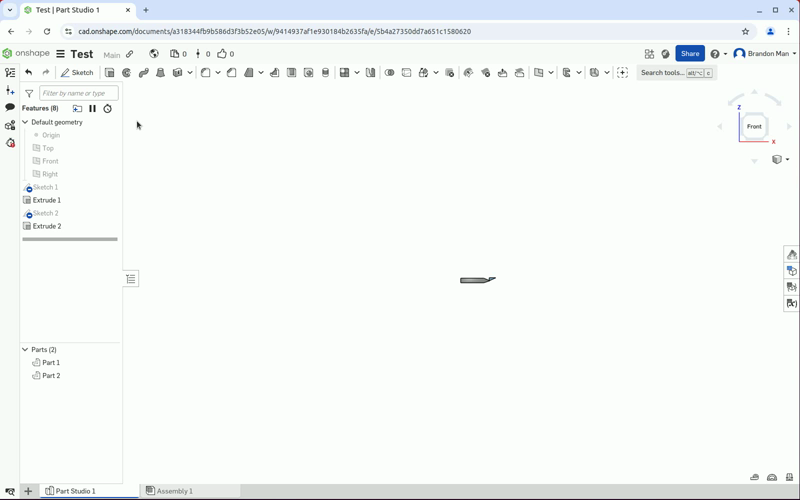
mouse_move(73, 189)
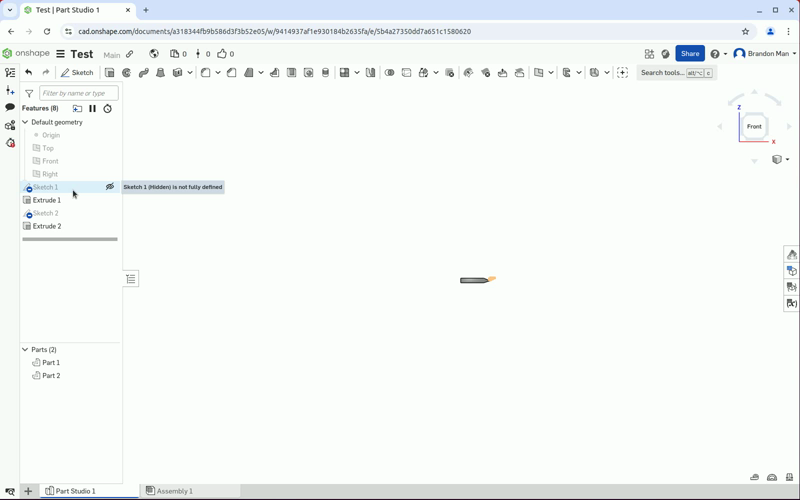
click(73, 189)
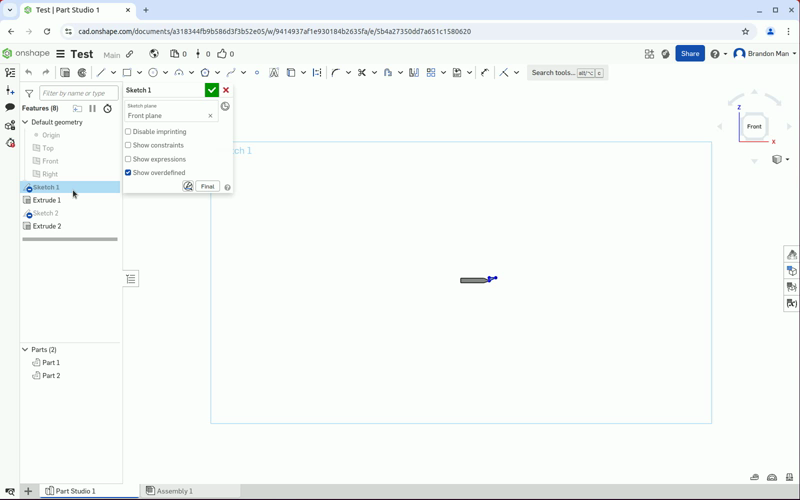
mouse_move(229, 92)
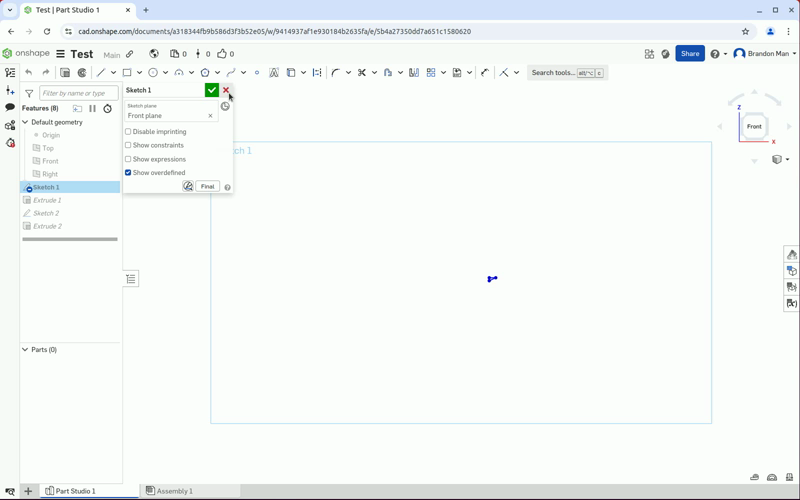
click(229, 92)
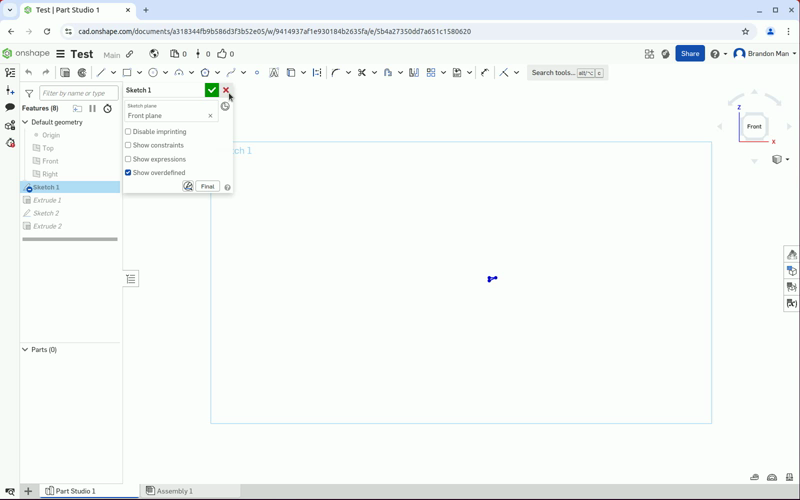
key(shift+s)
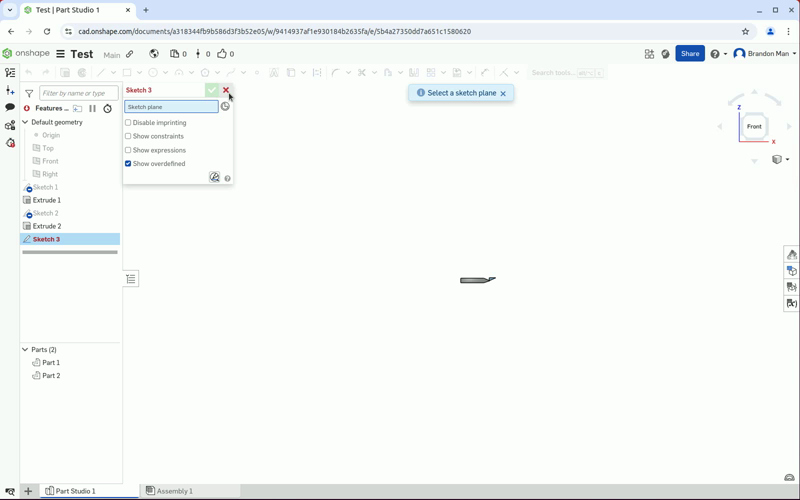
mouse_move(73, 163)
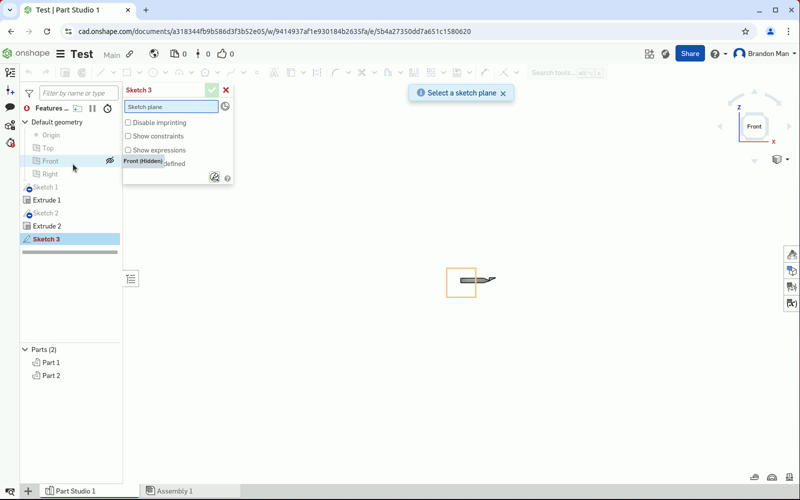
click(73, 163)
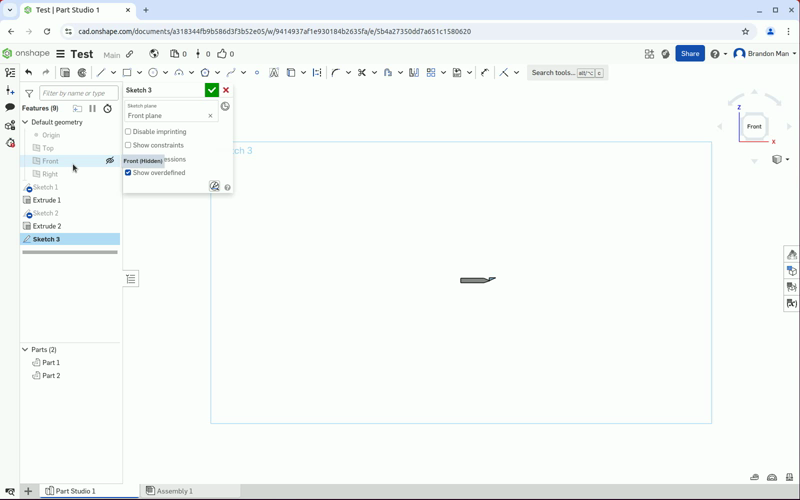
mouse_move(73, 352)
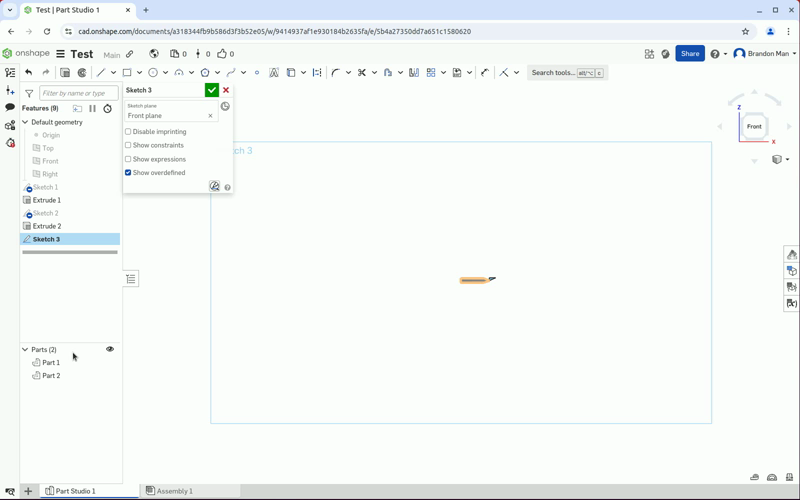
key(y)
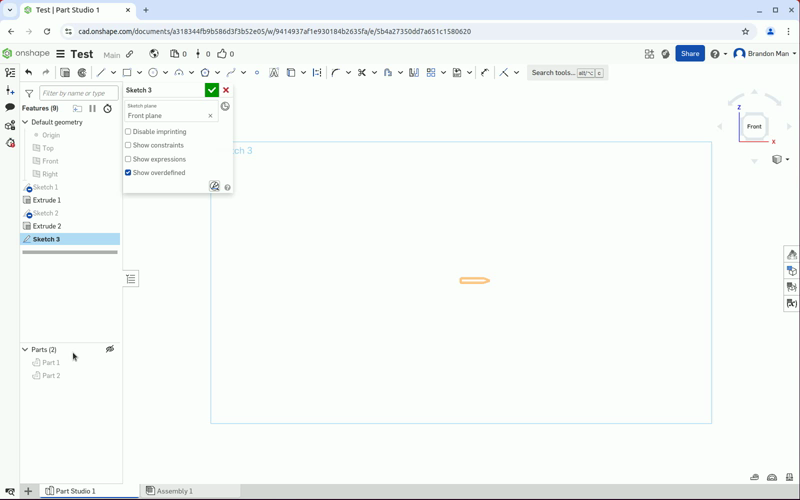
key(l)
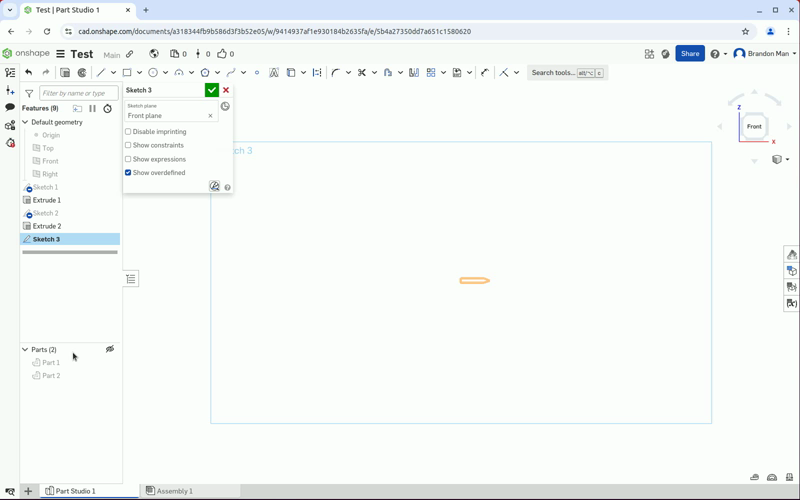
key_down(shift)
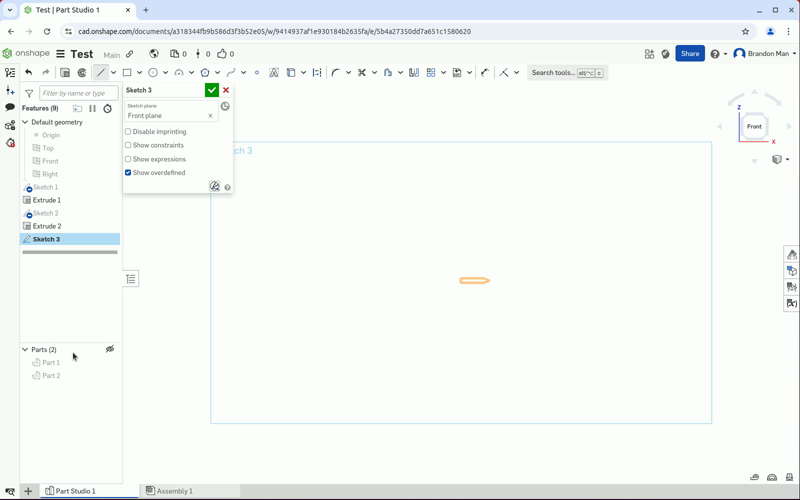
mouse_move(478, 278)
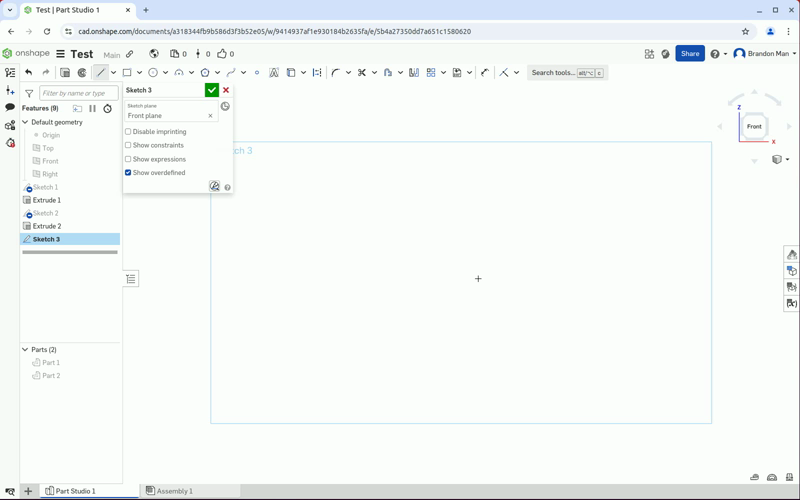
click(478, 278)
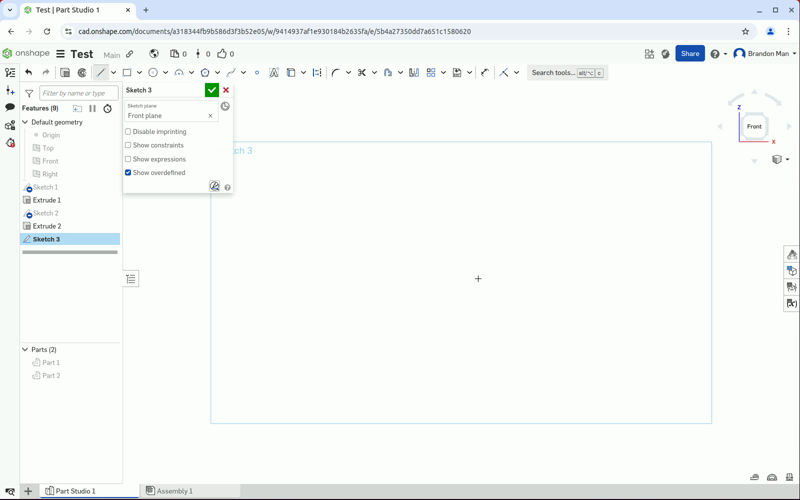
key_up(shift)
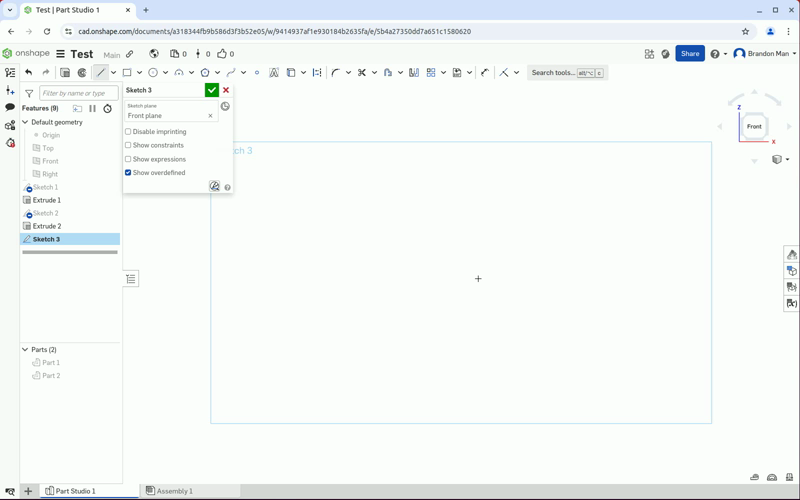
key_down(shift)
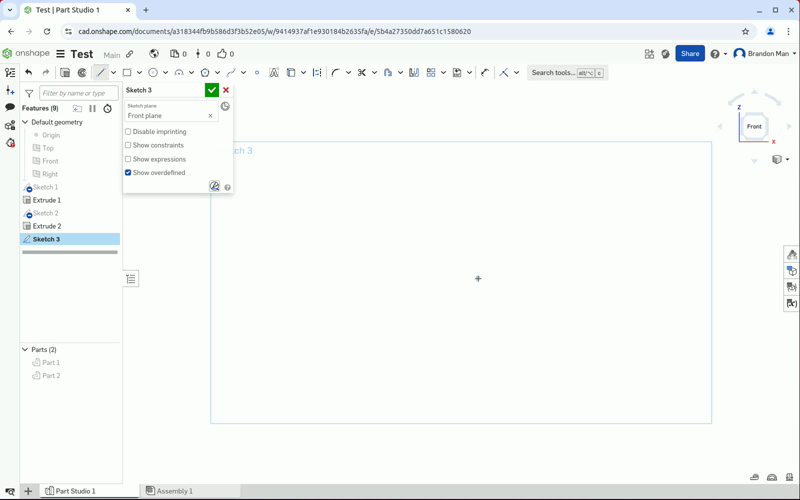
mouse_move(508, 278)
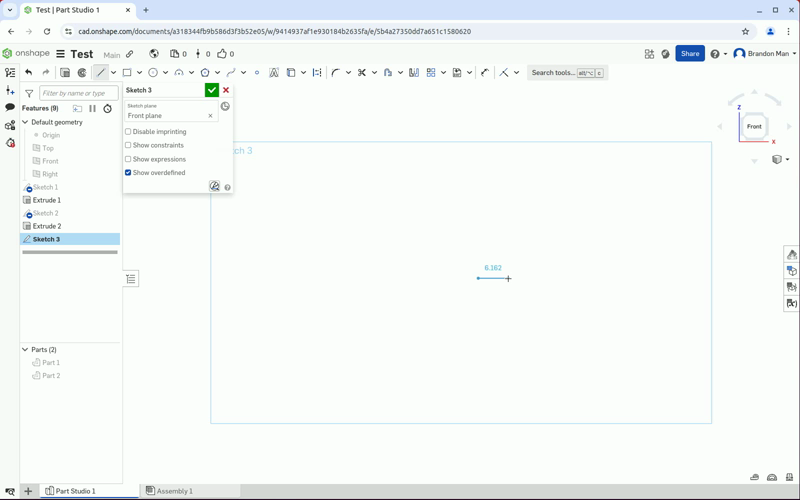
mouse_move(483, 278)
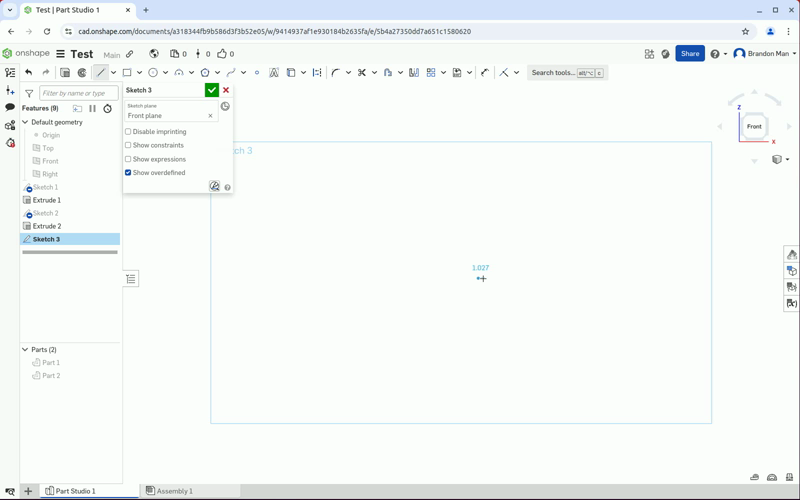
scroll(6)
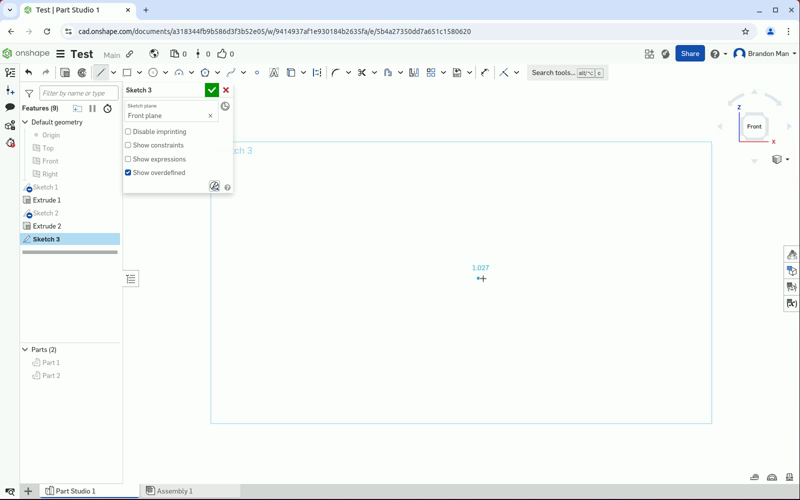
scroll(6)
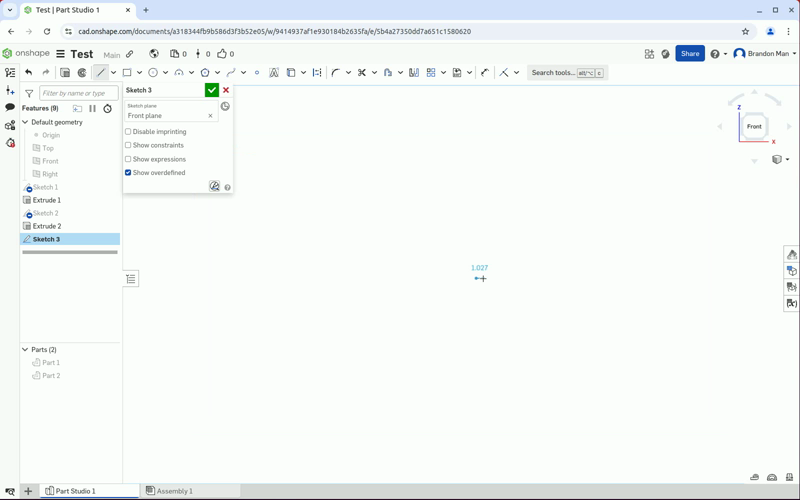
scroll(6)
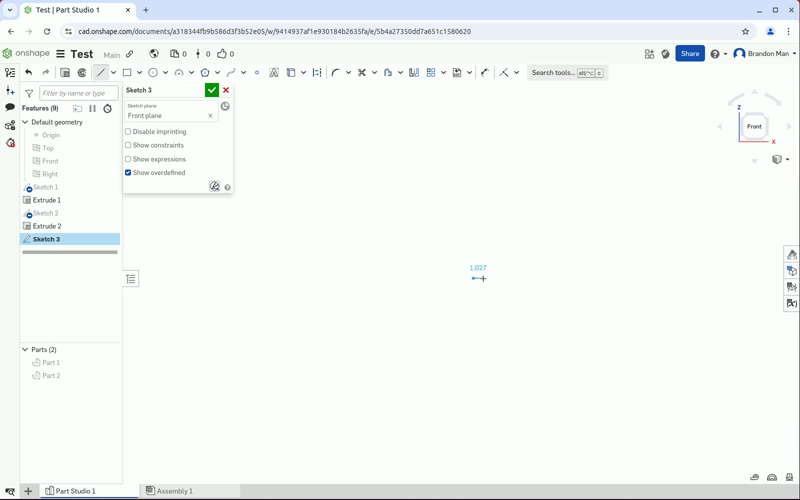
scroll(6)
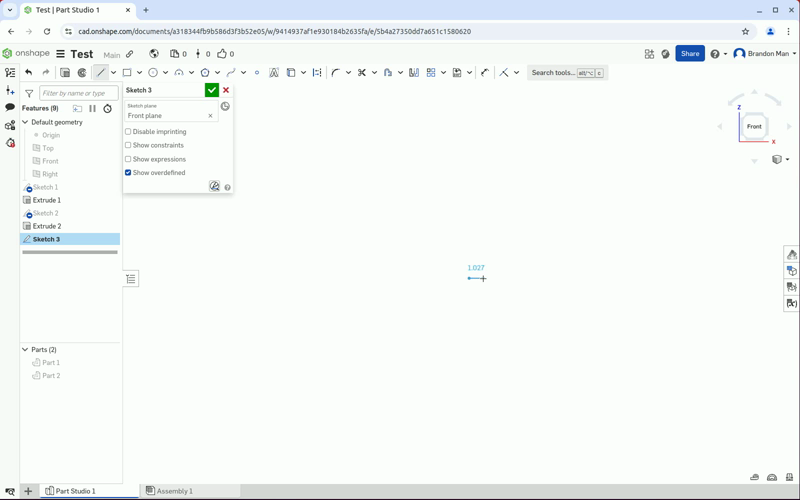
scroll(6)
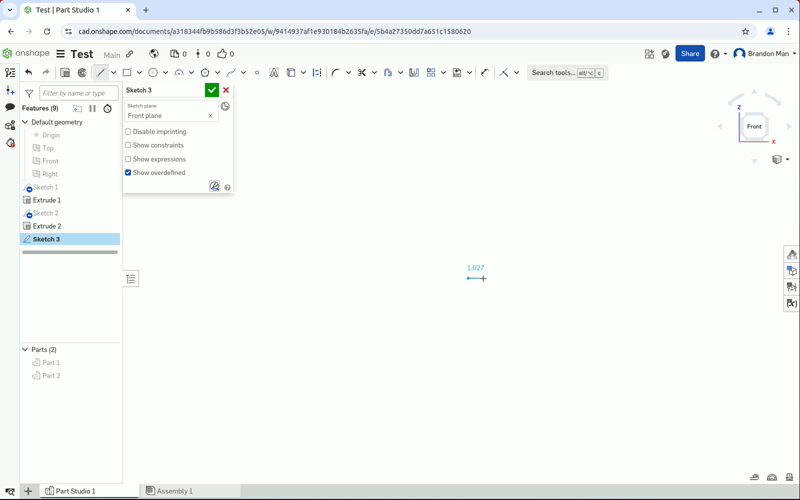
scroll(6)
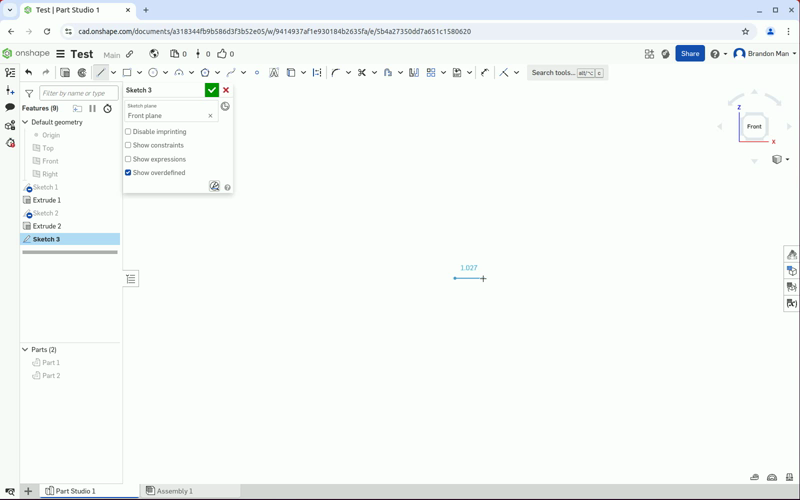
scroll(6)
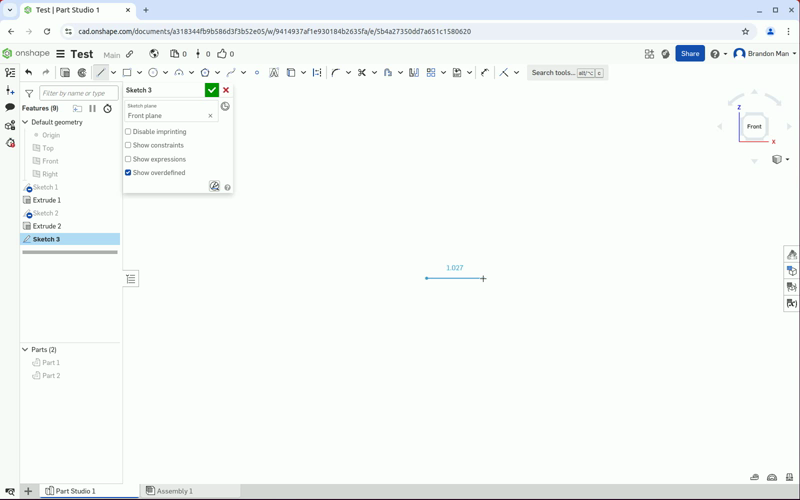
click(483, 278)
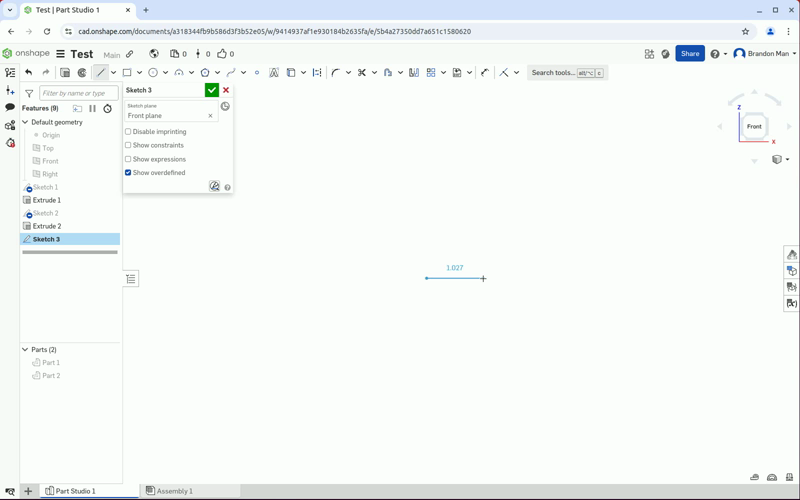
scroll(-6)
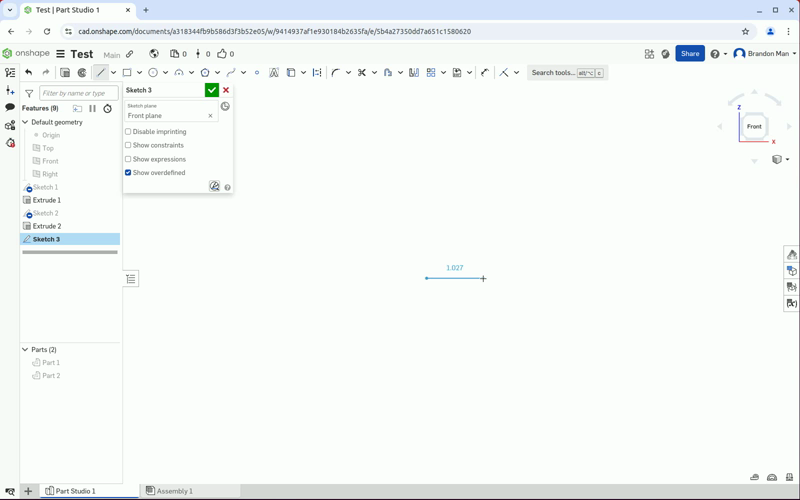
scroll(-6)
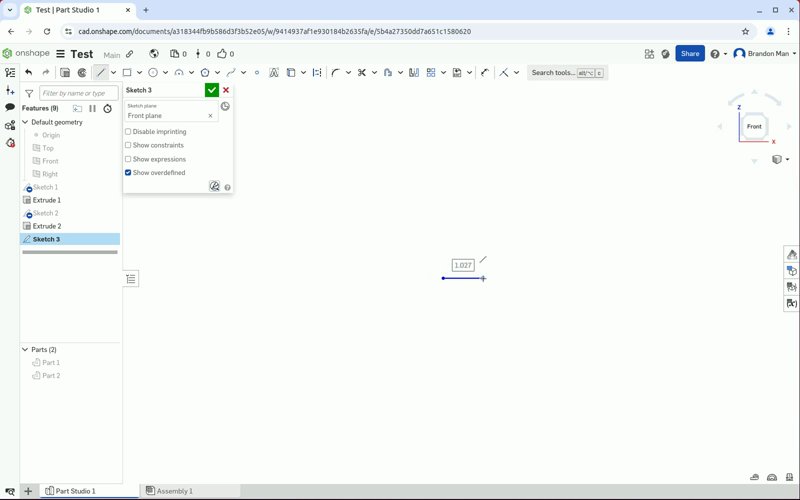
scroll(-6)
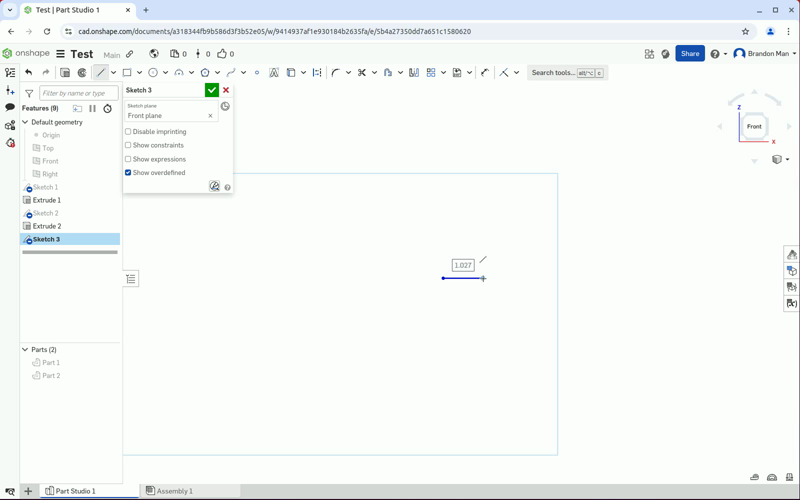
scroll(-6)
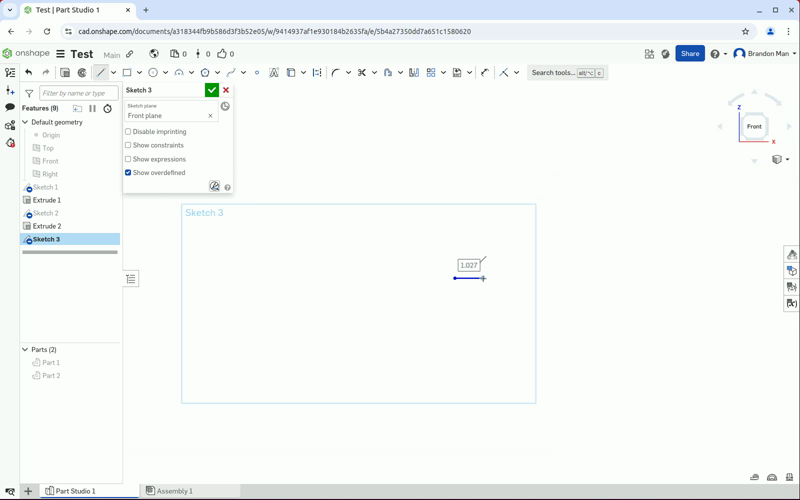
scroll(-6)
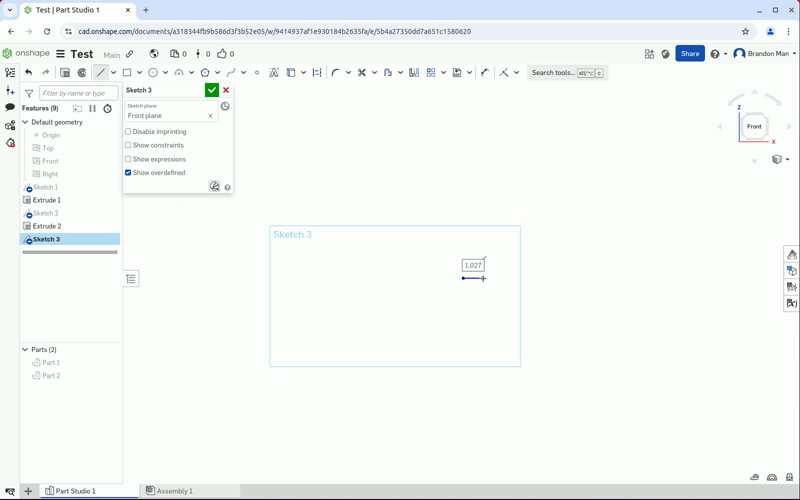
scroll(-6)
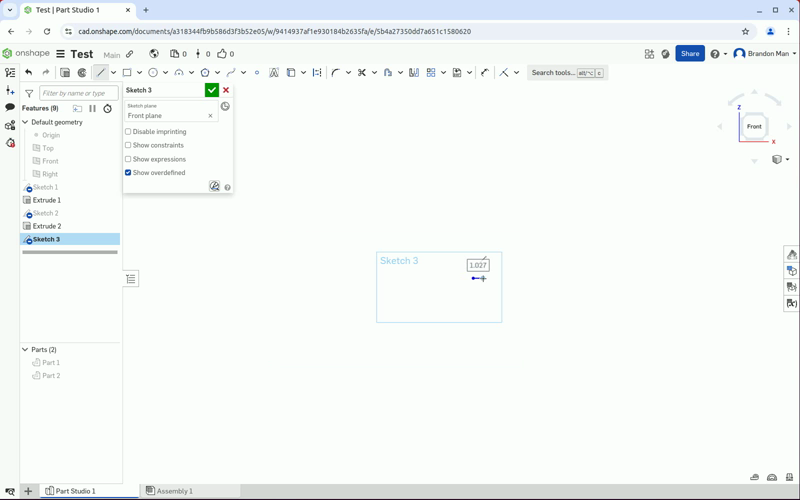
scroll(-6)
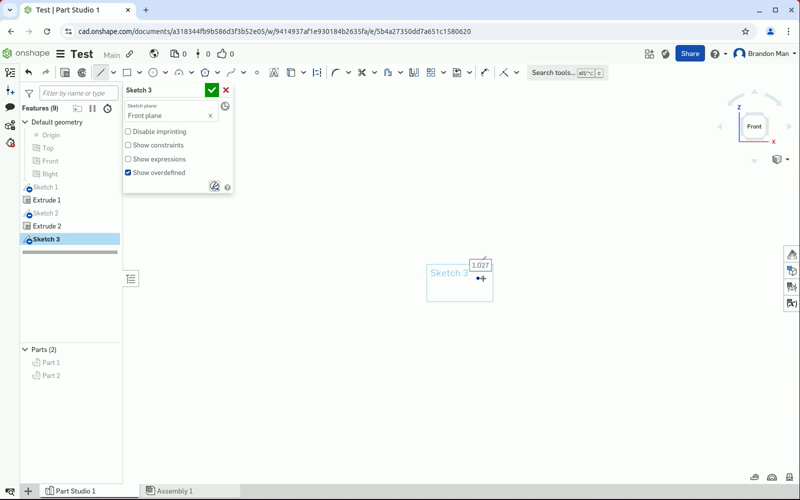
key_up(shift)
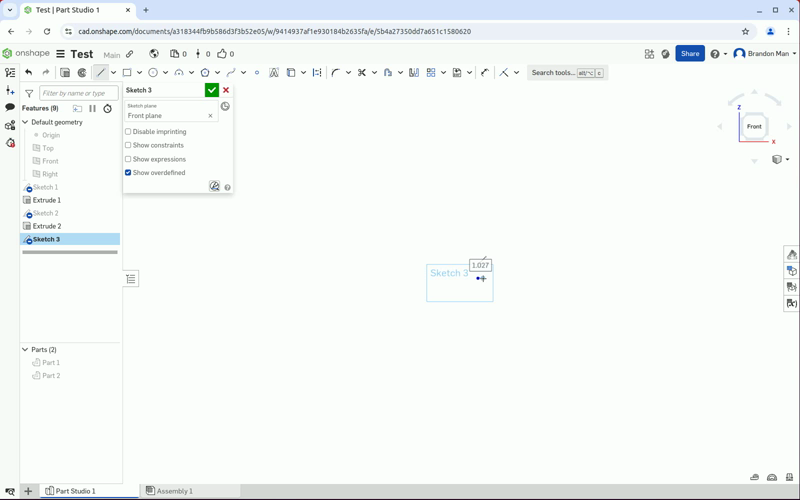
key_down(shift)
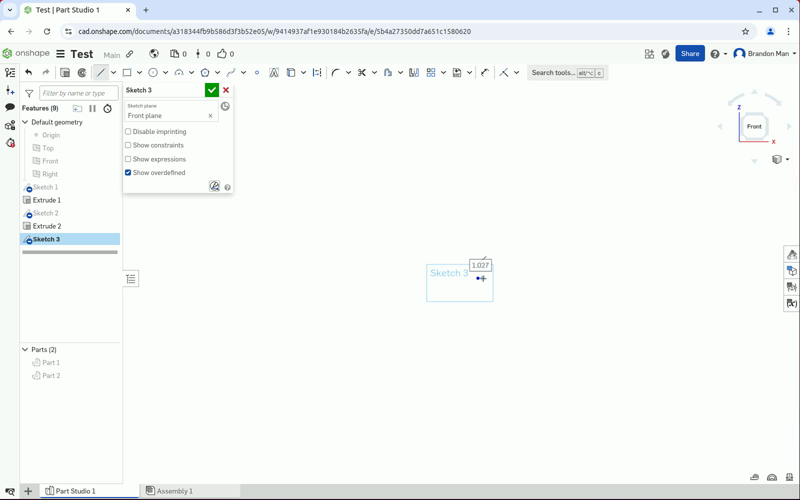
mouse_move(513, 278)
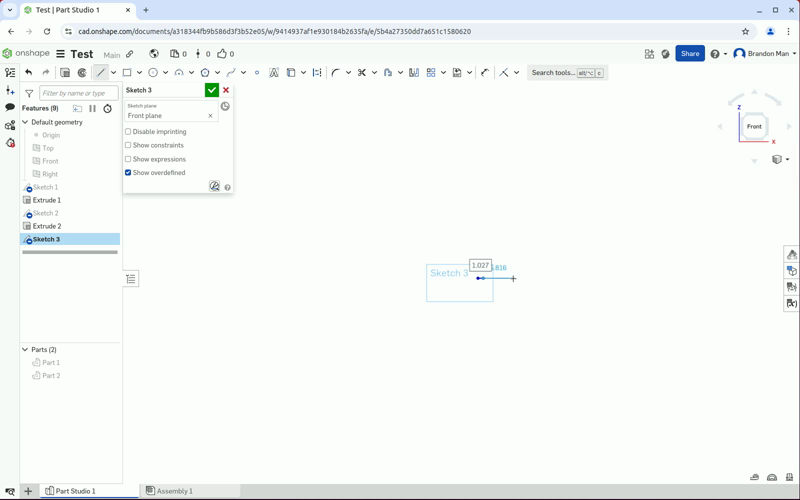
mouse_move(483, 243)
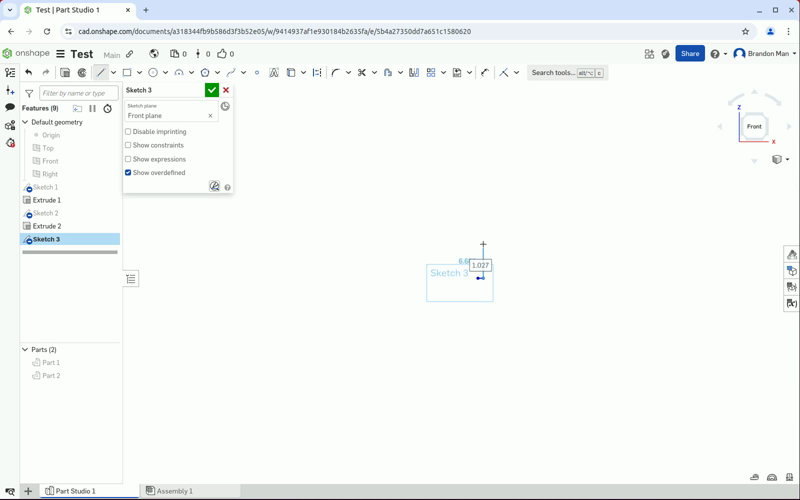
click(483, 243)
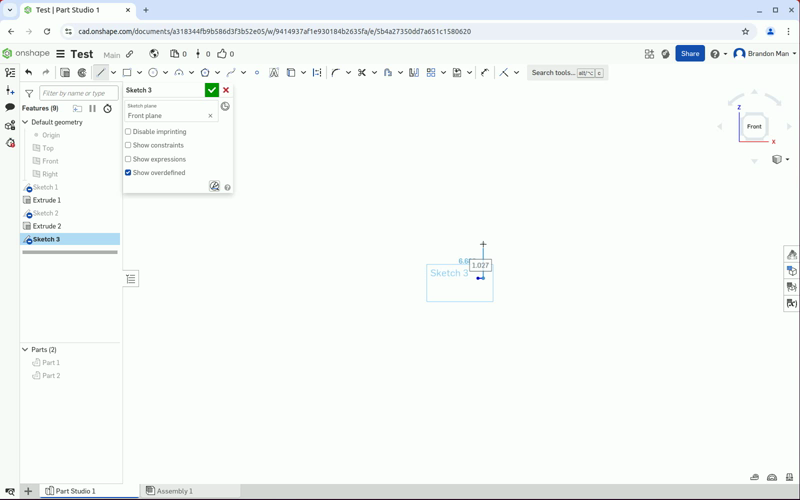
key_up(shift)
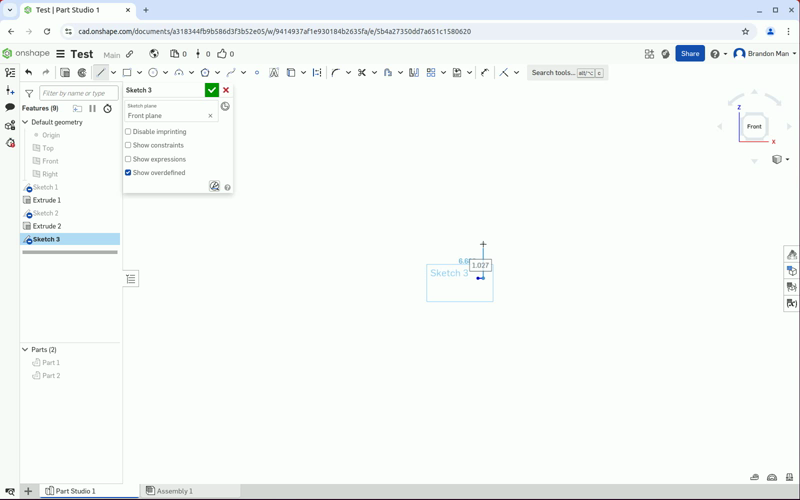
key_down(shift)
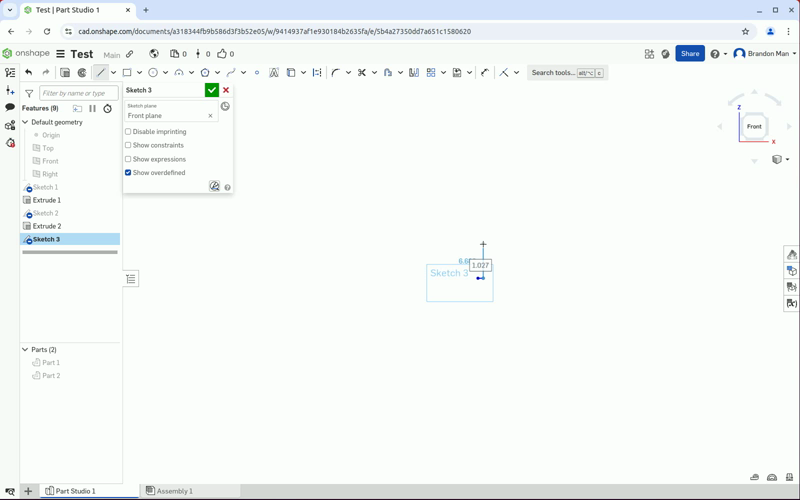
mouse_move(513, 243)
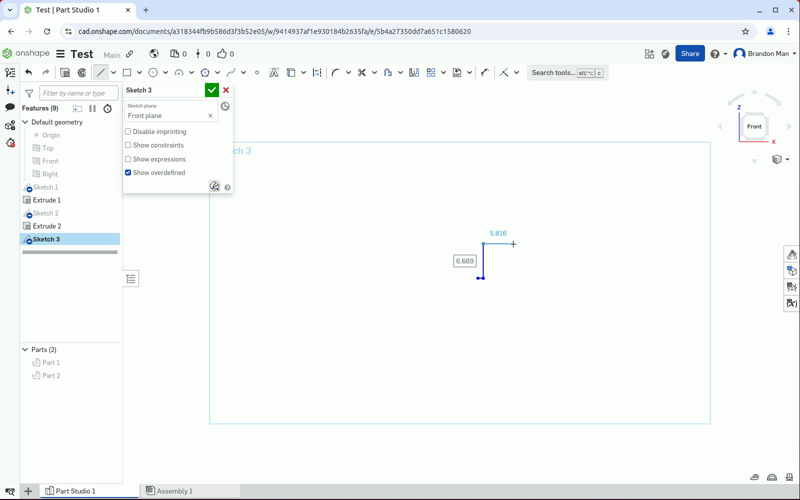
mouse_move(478, 243)
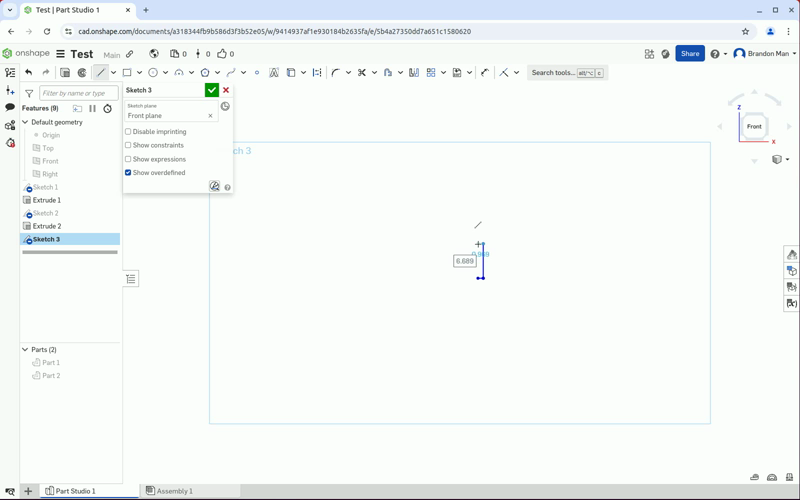
scroll(6)
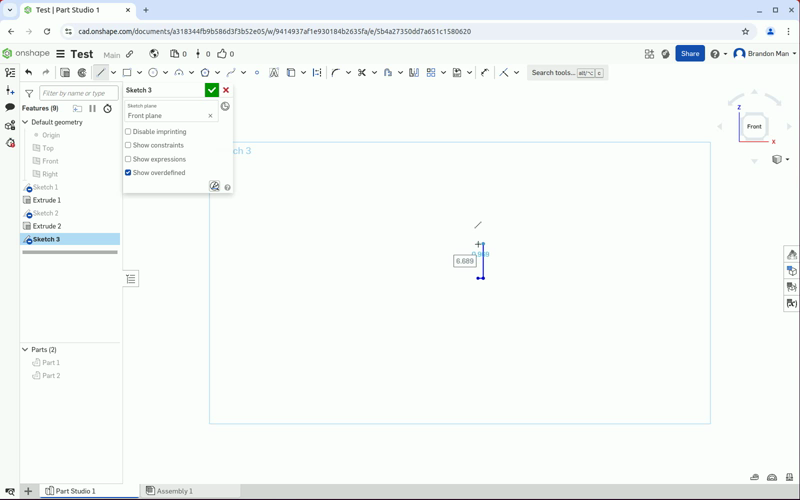
scroll(6)
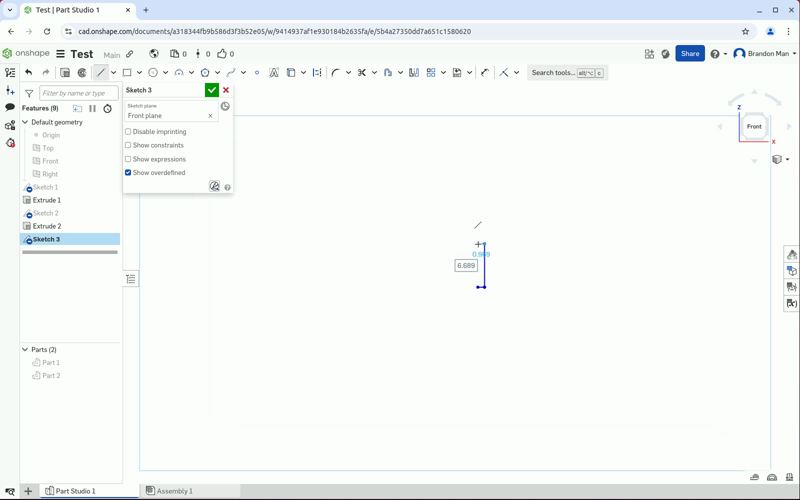
scroll(6)
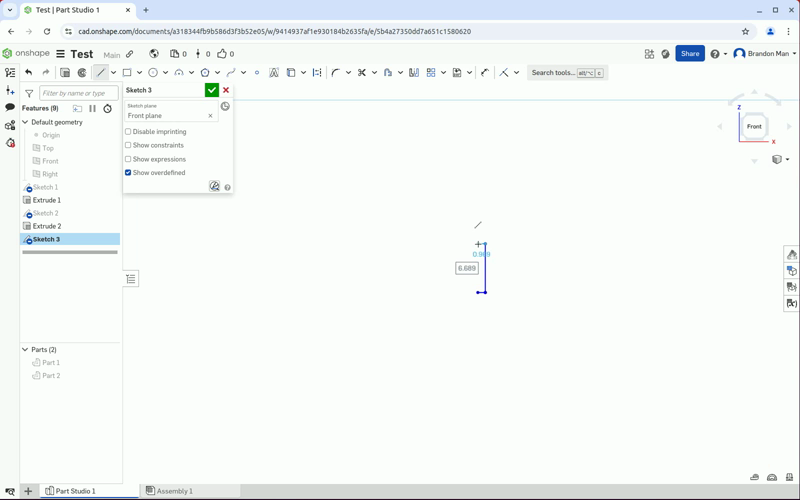
scroll(6)
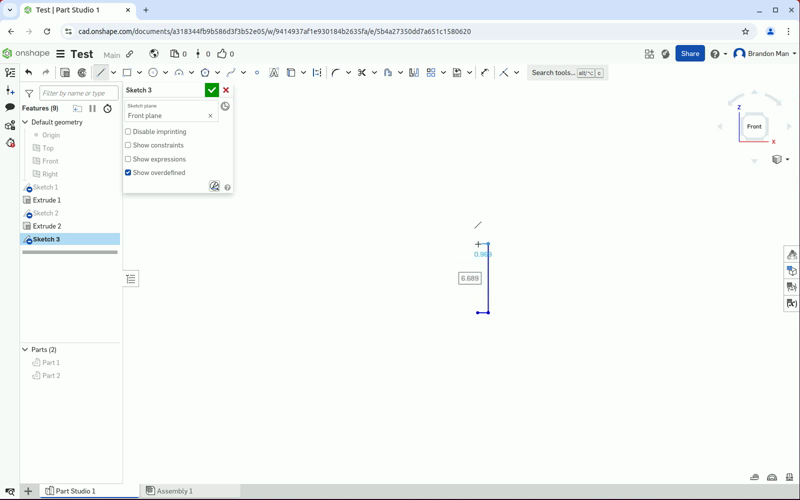
scroll(6)
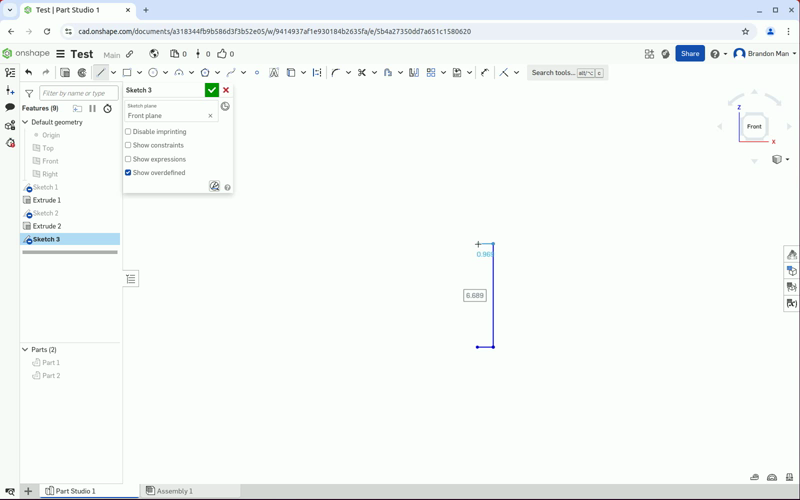
scroll(6)
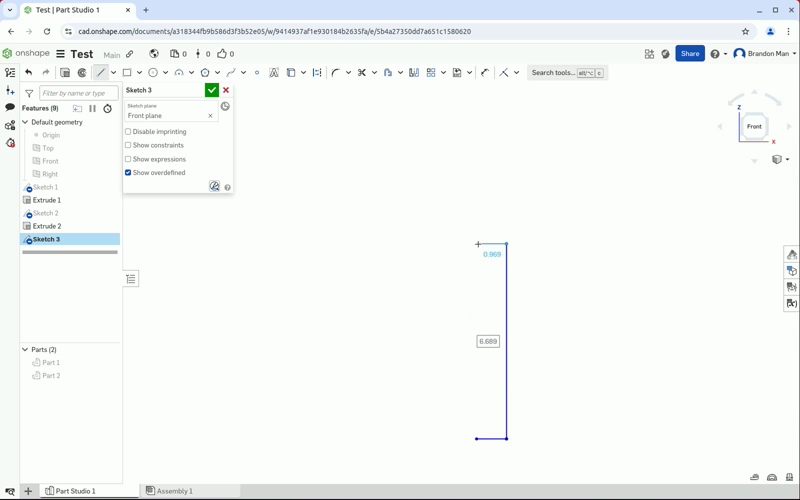
scroll(6)
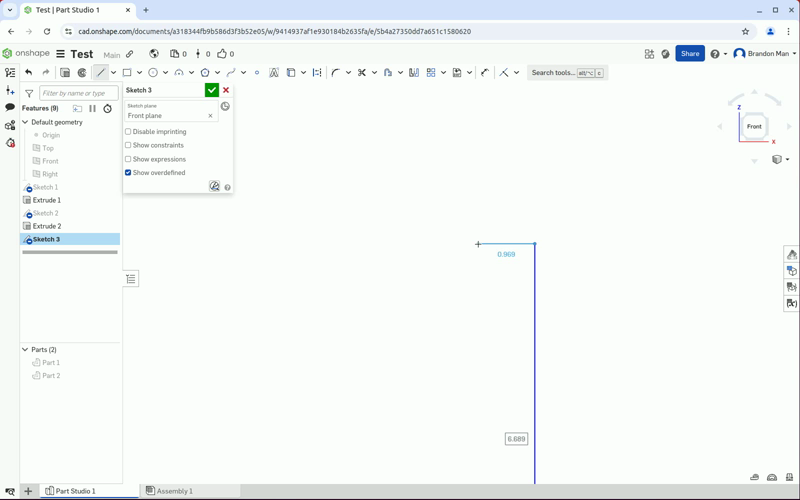
click(478, 243)
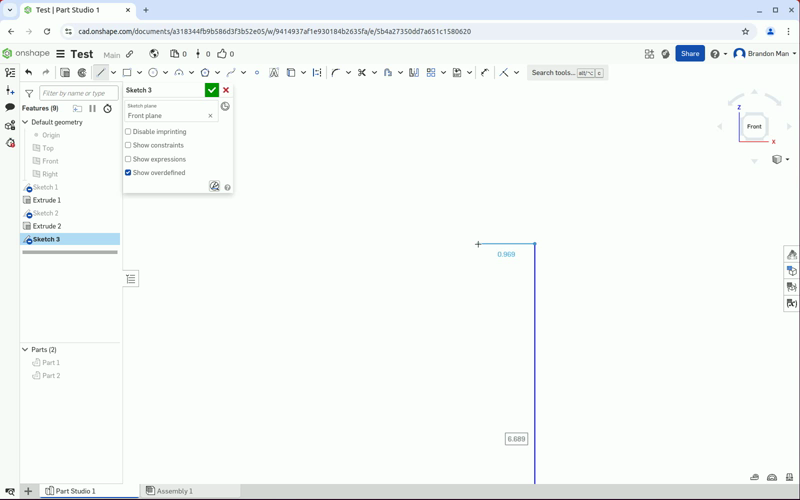
scroll(-6)
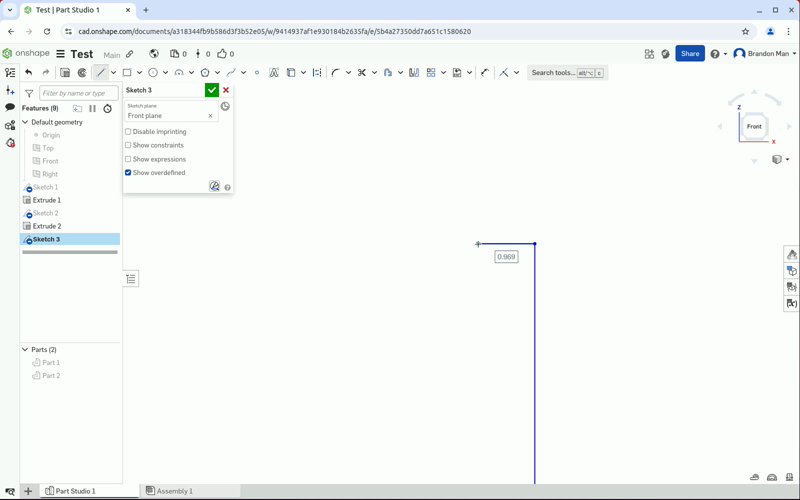
scroll(-6)
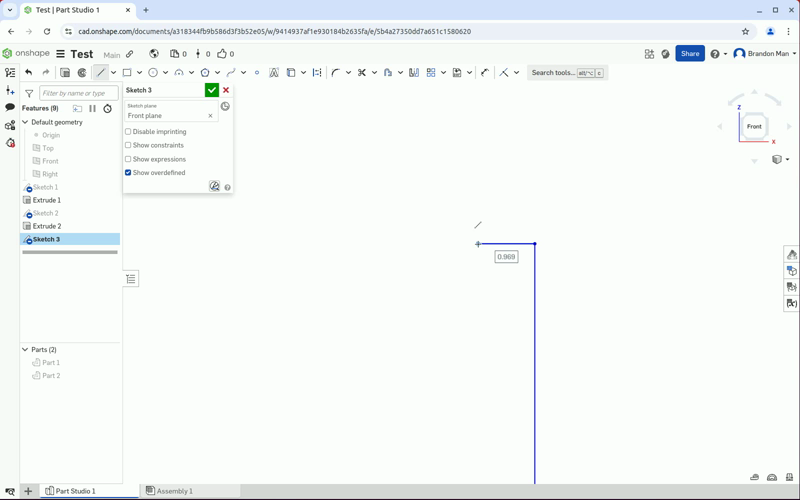
scroll(-6)
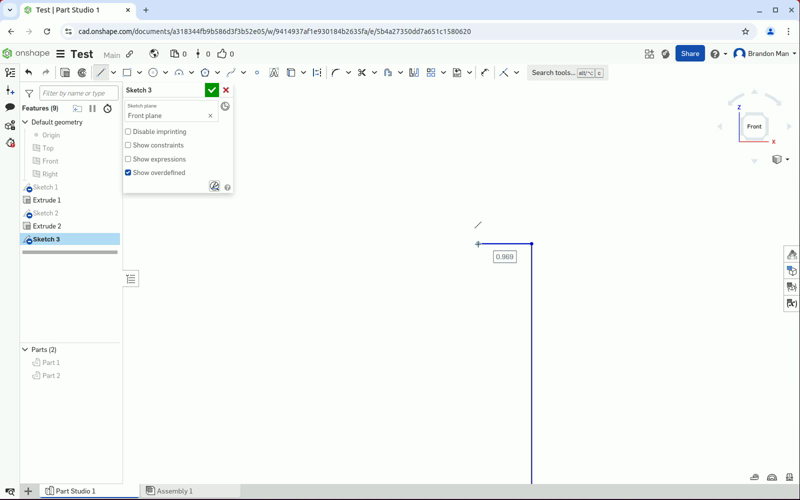
scroll(-6)
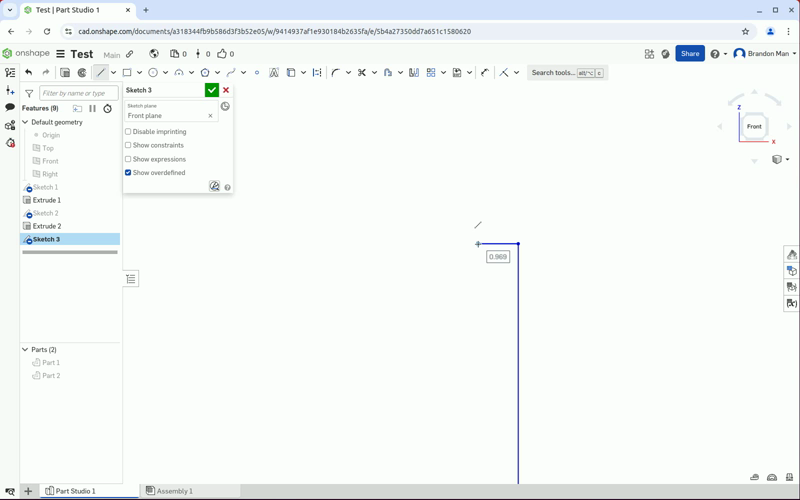
scroll(-6)
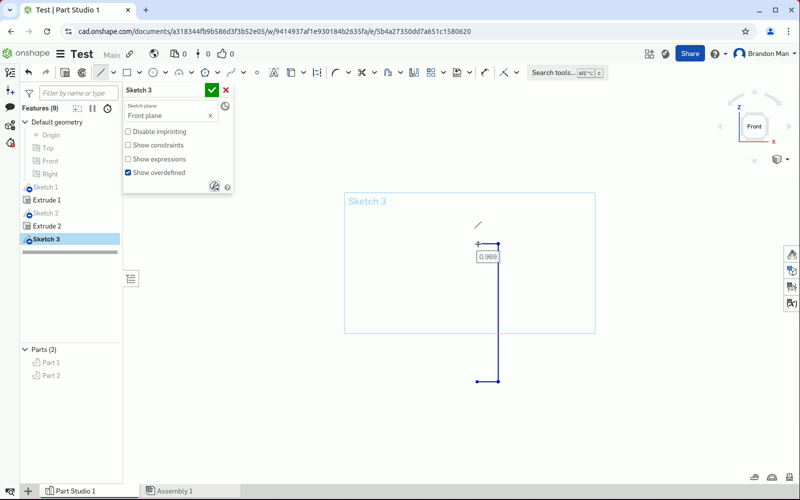
scroll(-6)
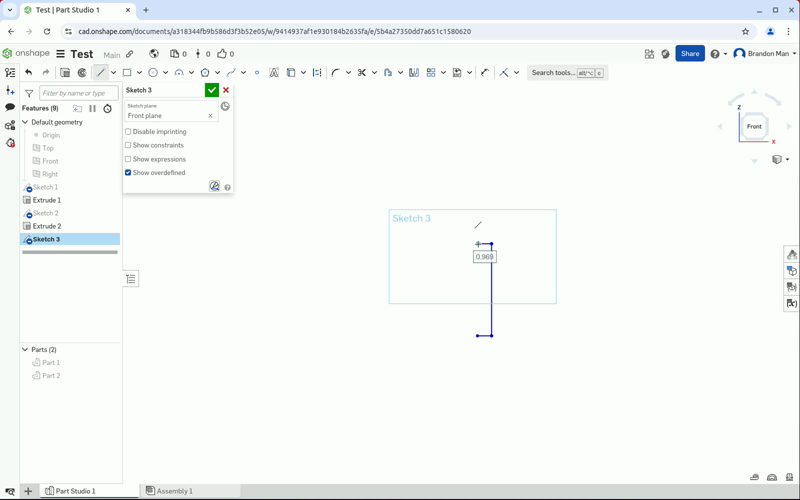
scroll(-6)
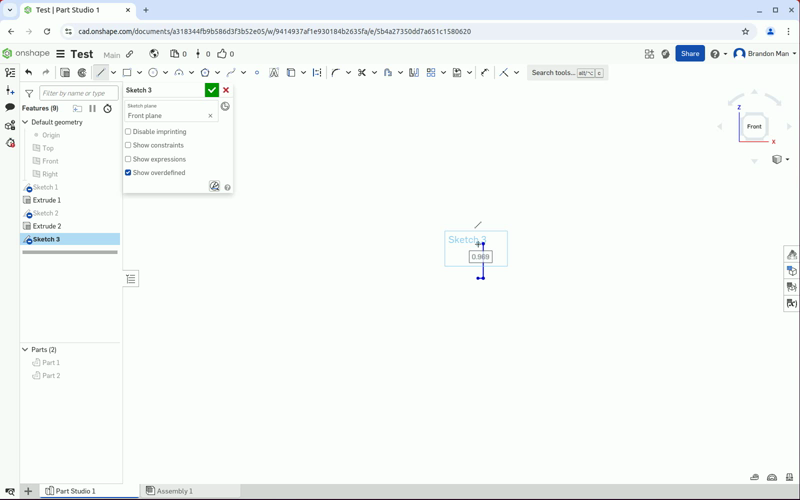
key_up(shift)
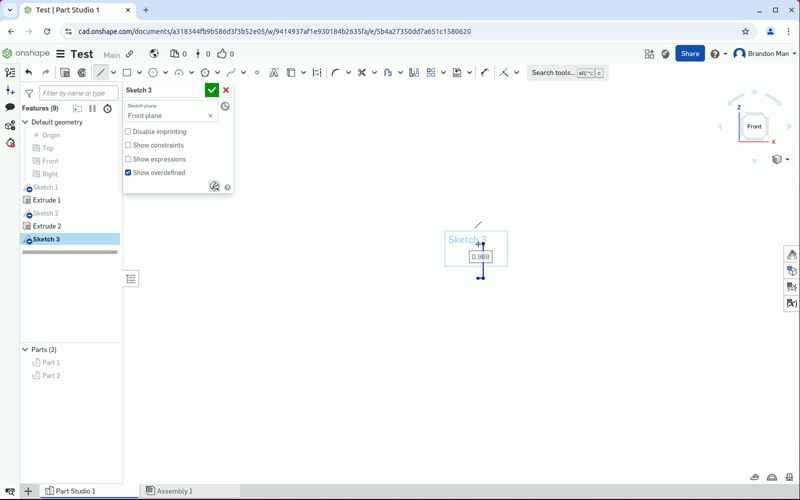
mouse_move(508, 243)
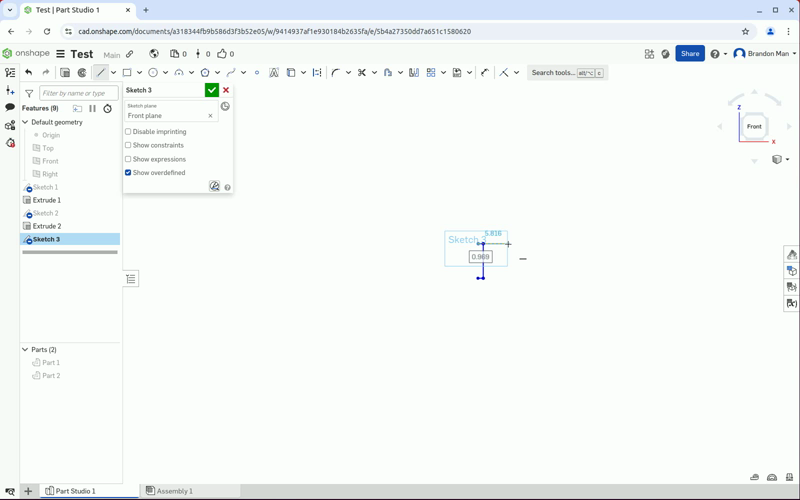
key_down(shift)
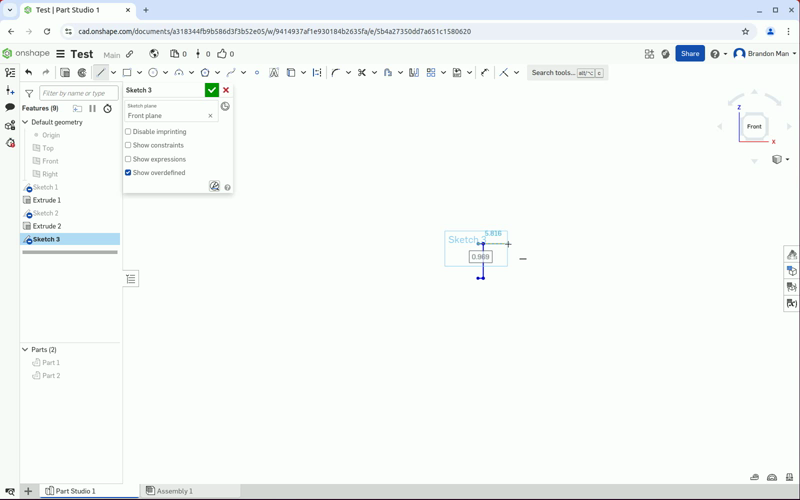
mouse_move(478, 278)
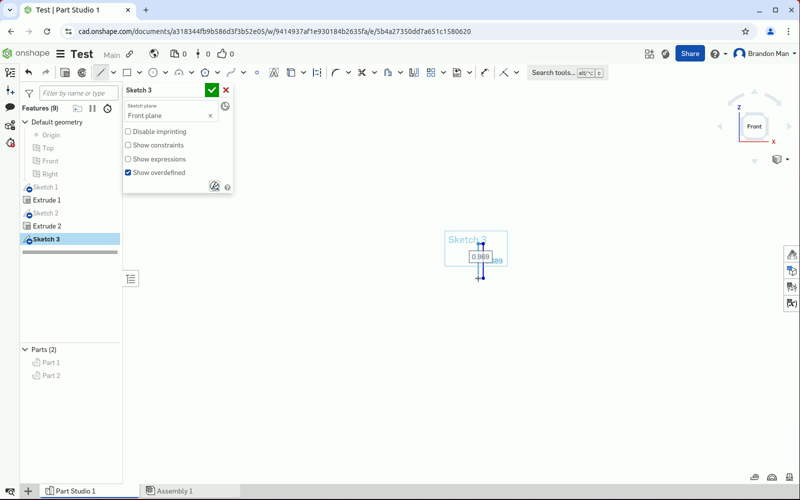
key_up(shift)
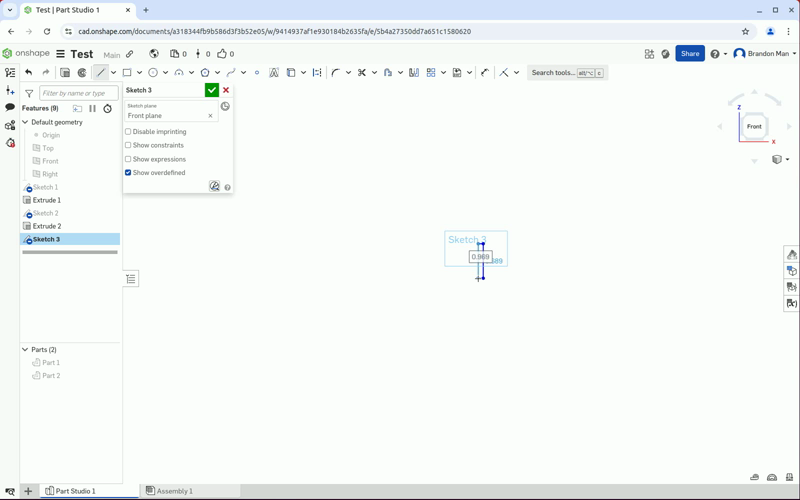
click(478, 278)
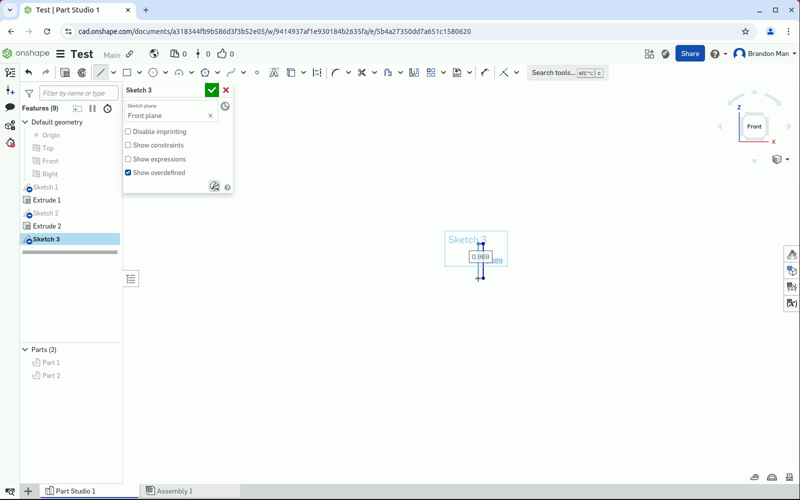
key(esc)
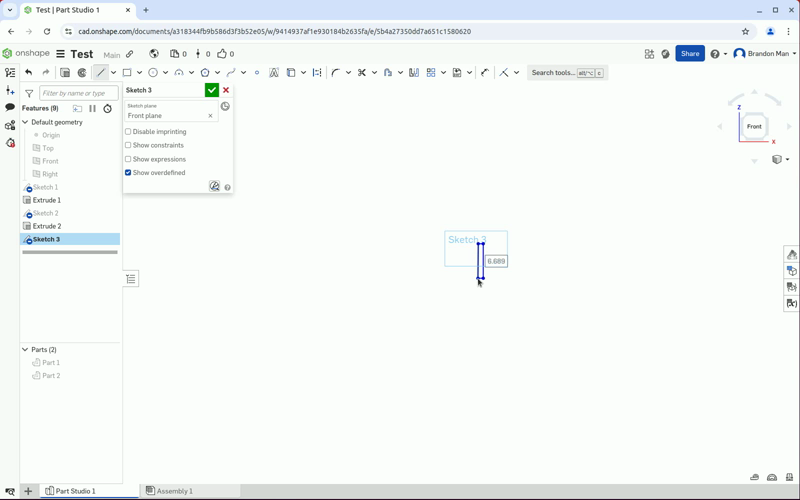
mouse_move(478, 251)
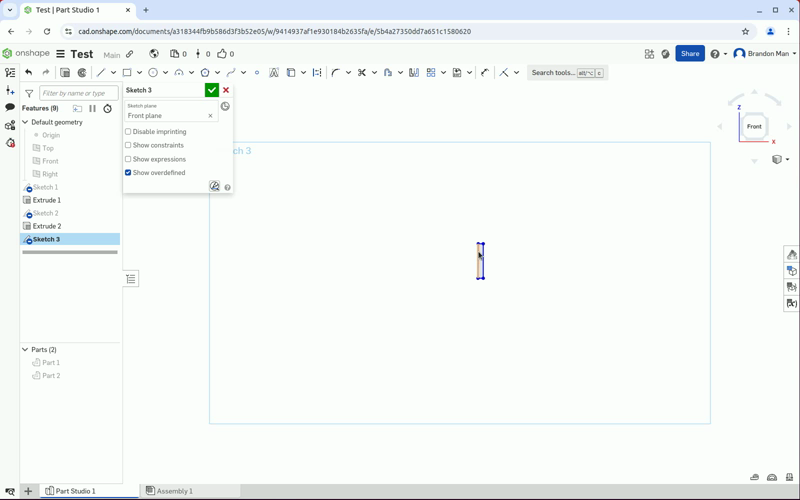
scroll(6)
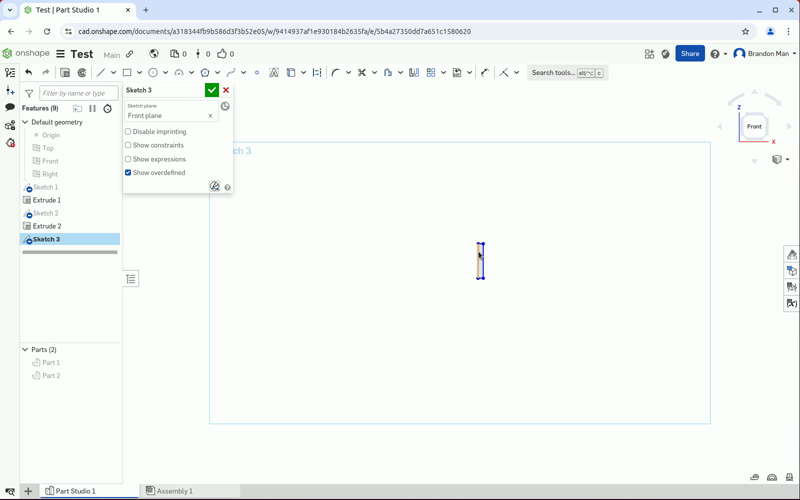
scroll(6)
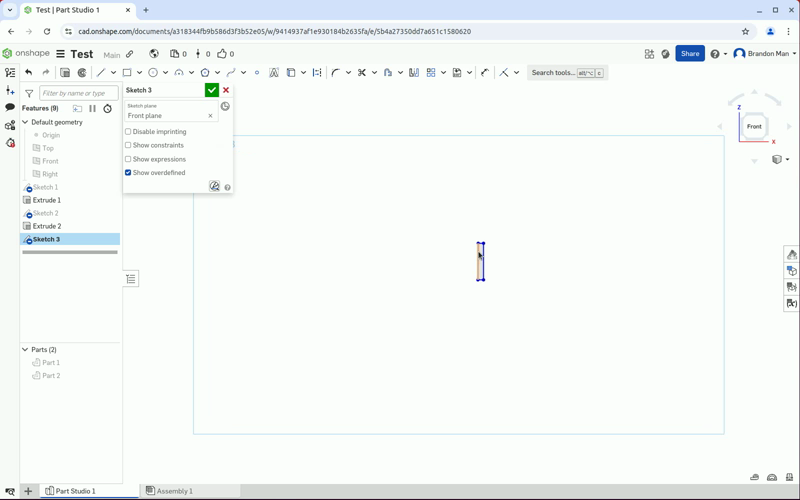
scroll(6)
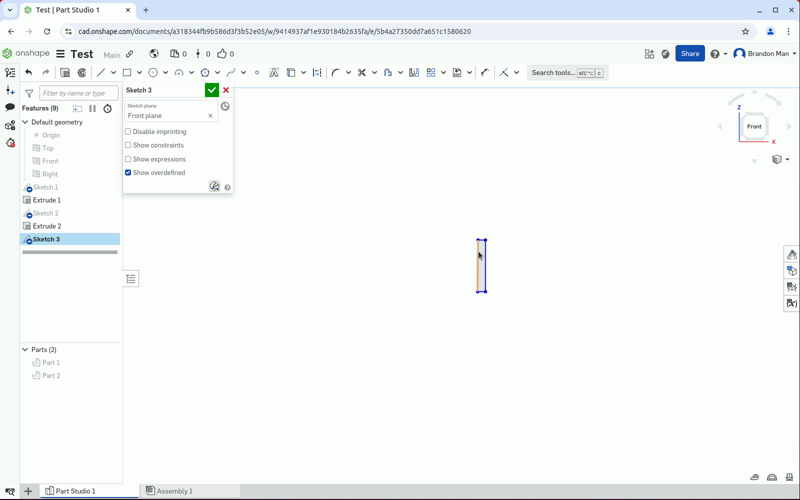
scroll(6)
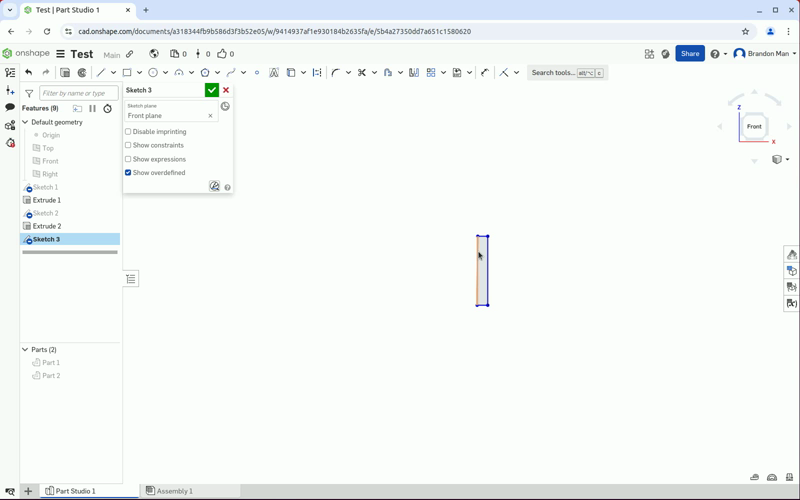
scroll(6)
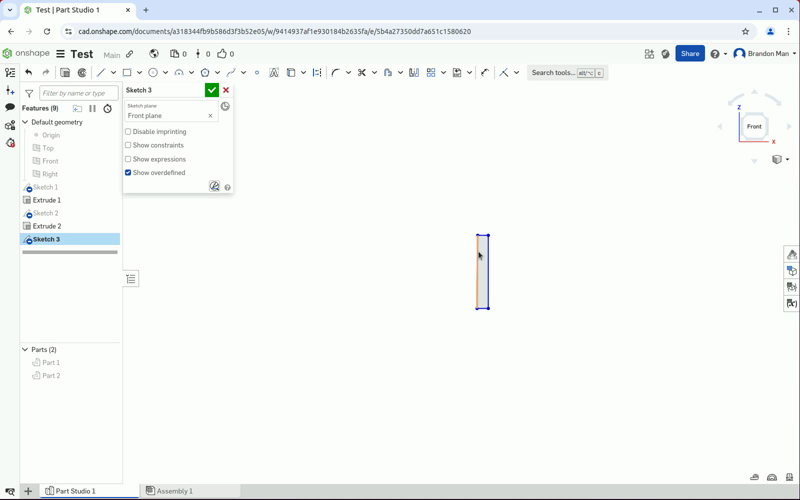
scroll(6)
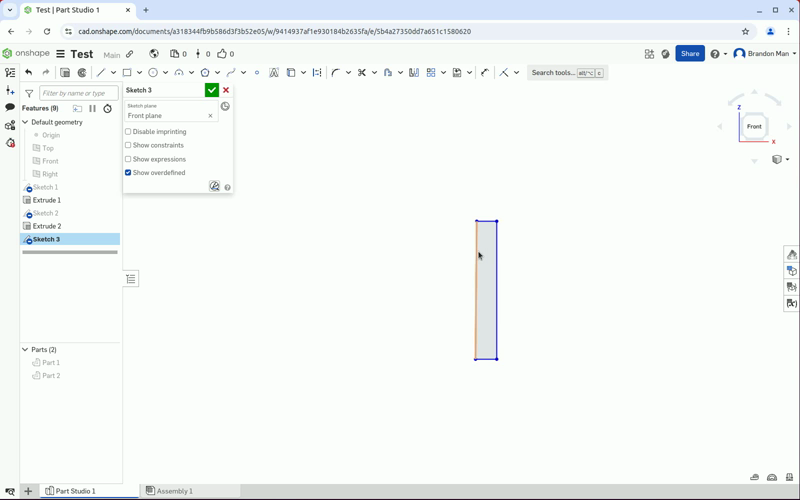
scroll(6)
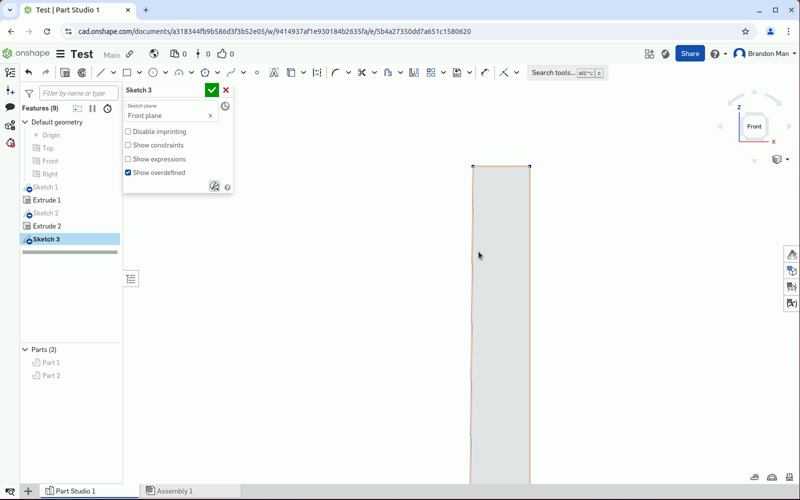
click(478, 251)
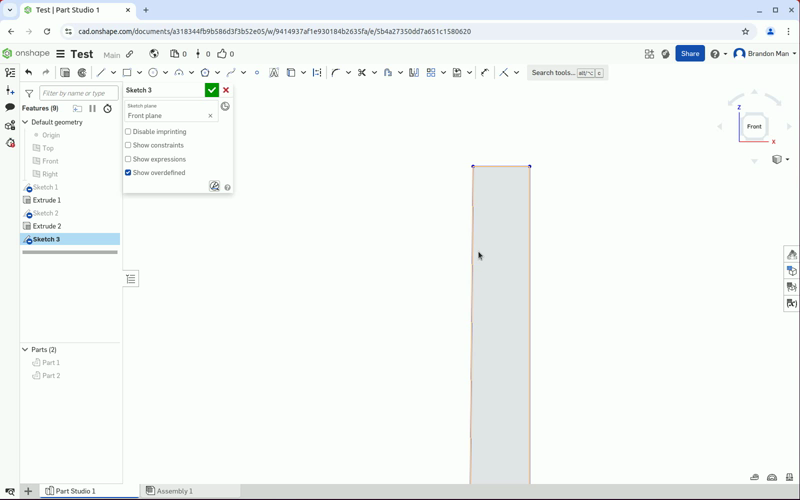
scroll(-6)
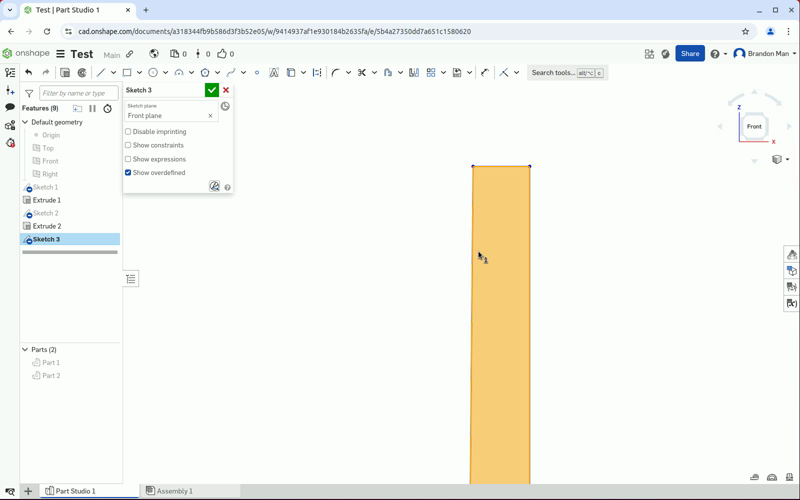
scroll(-6)
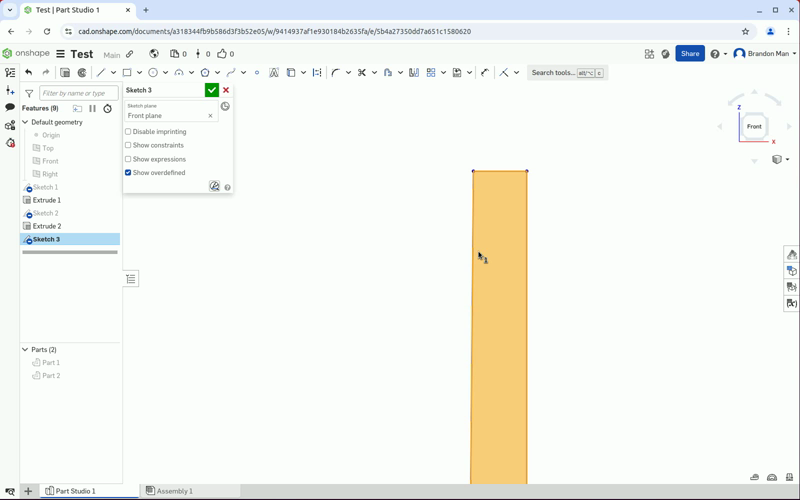
scroll(-6)
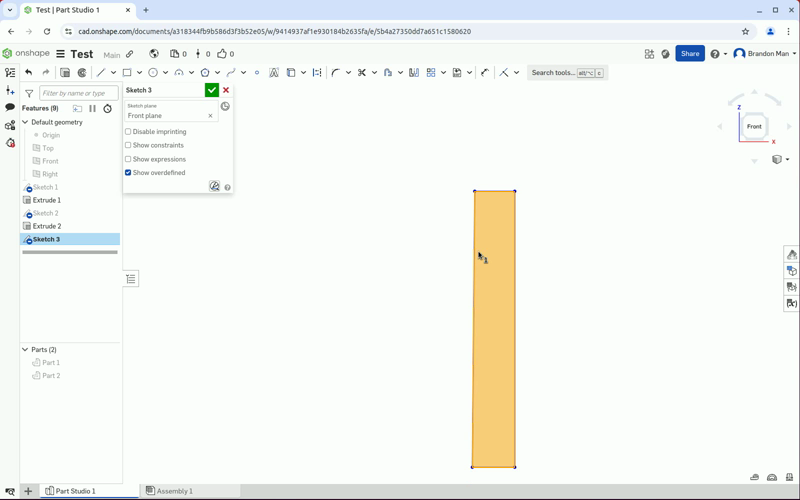
scroll(-6)
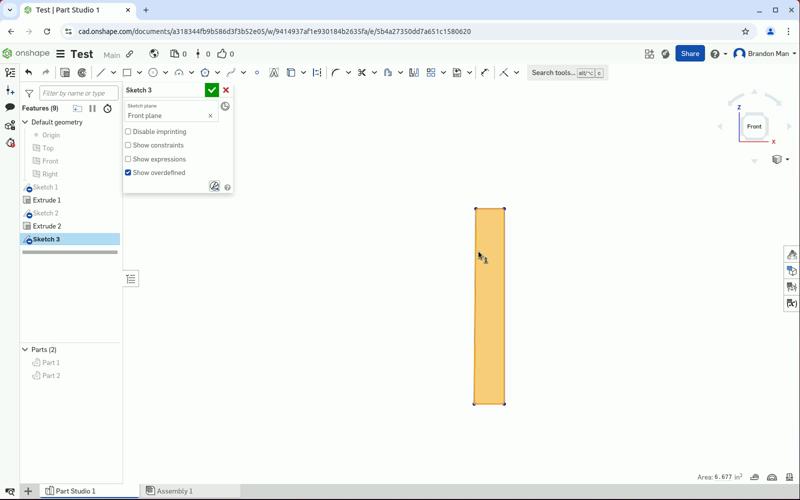
scroll(-6)
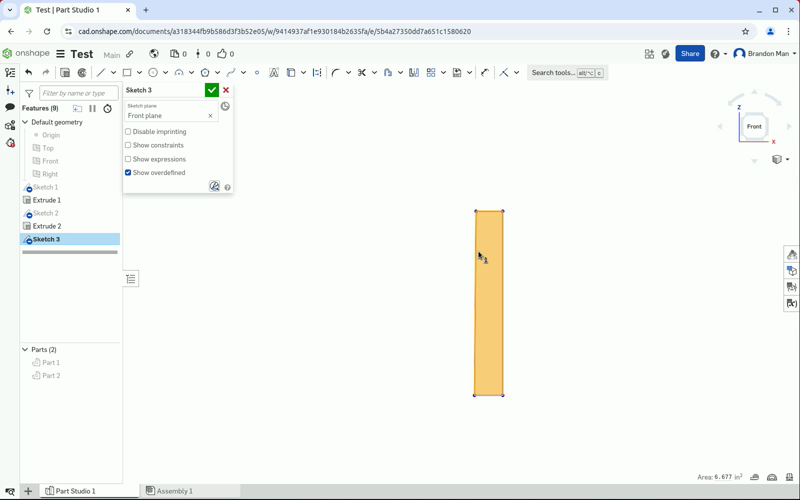
scroll(-6)
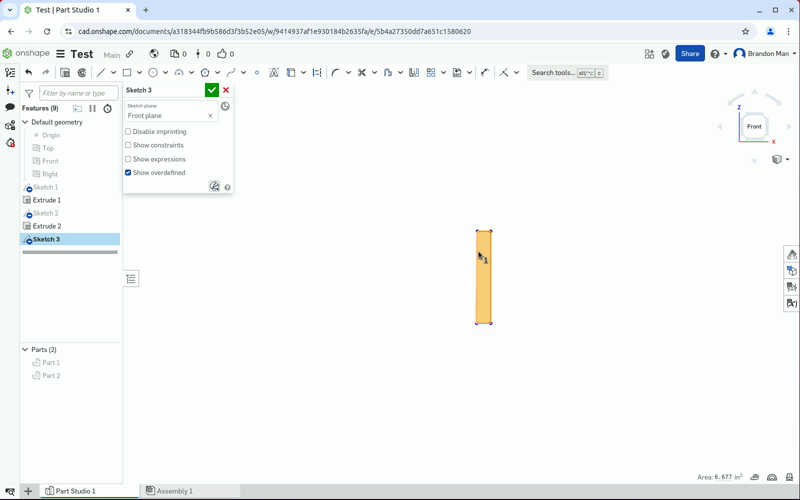
scroll(-6)
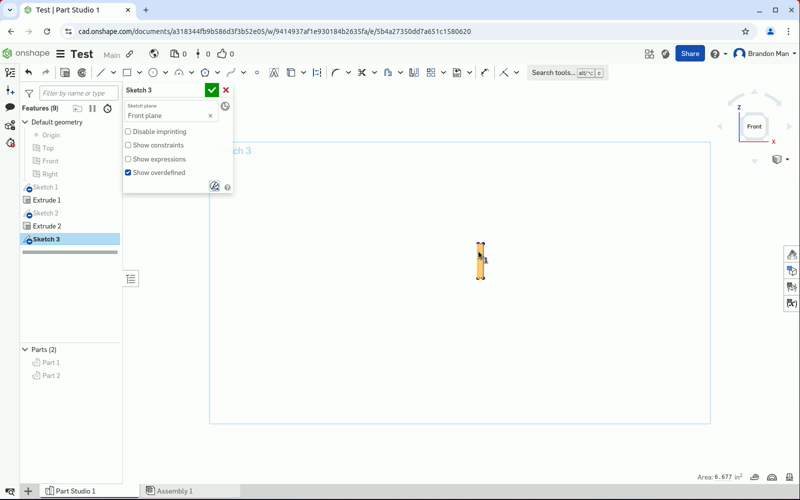
mouse_move(73, 352)
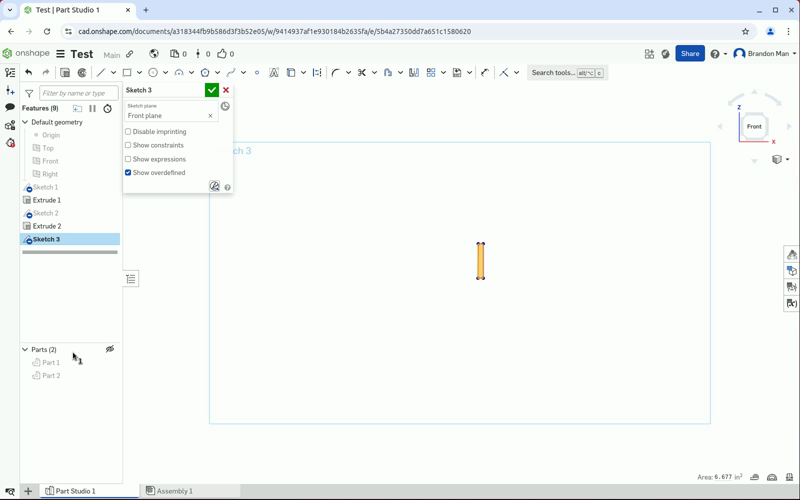
key(shift+y)
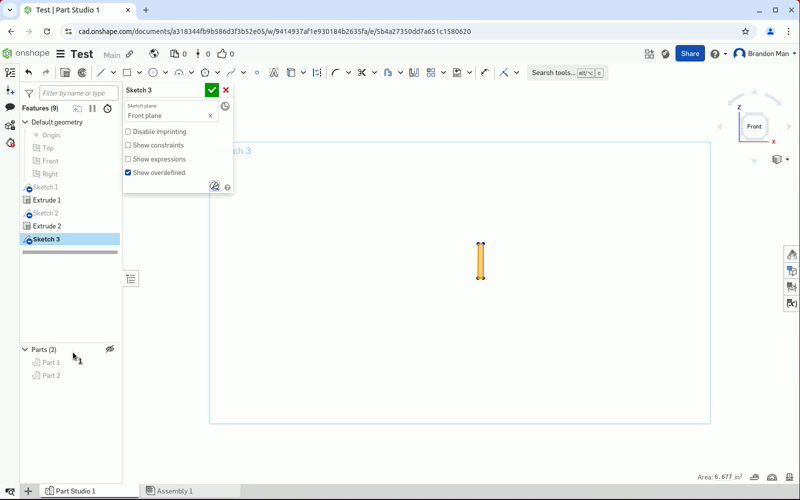
key(shift+e)
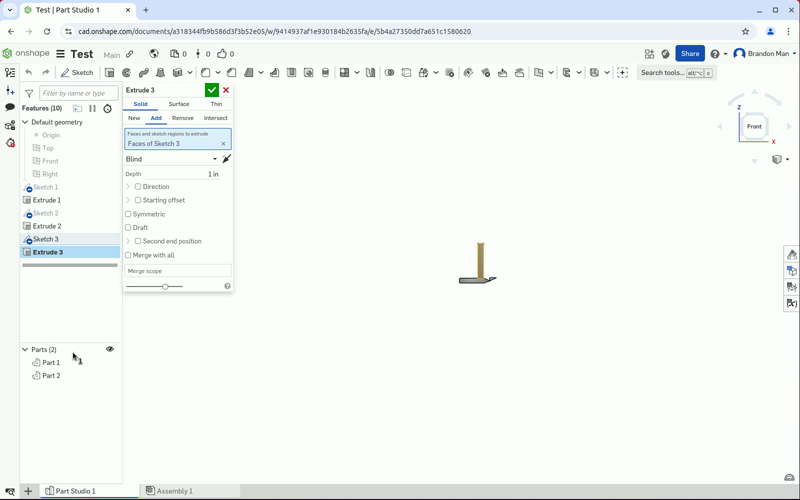
mouse_move(143, 106)
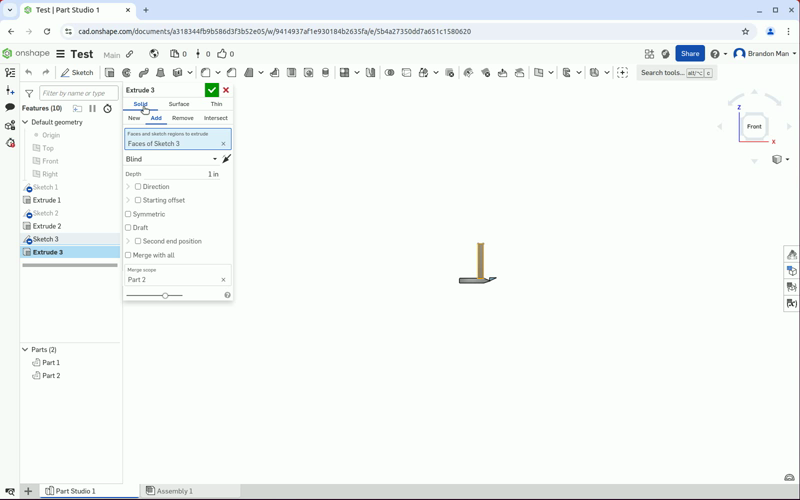
click(143, 106)
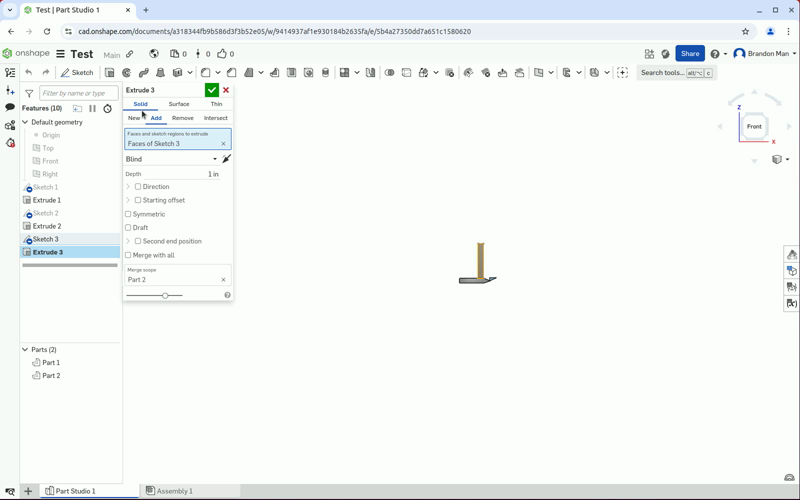
mouse_move(137, 120)
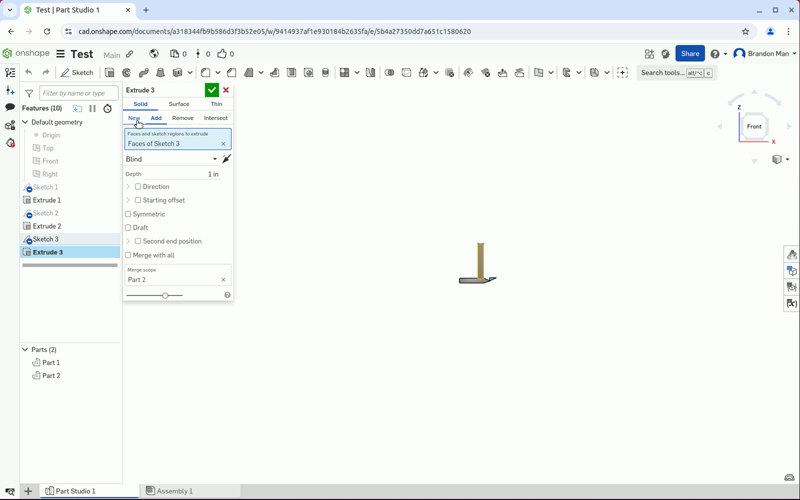
click(137, 120)
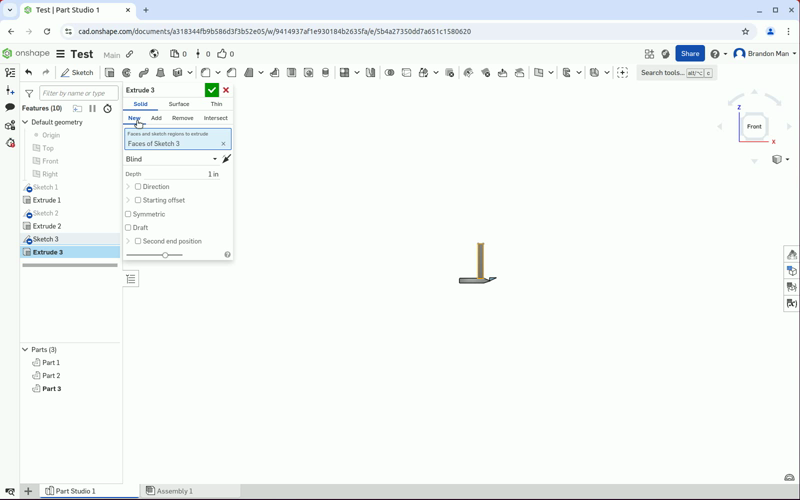
key(tab, 4)
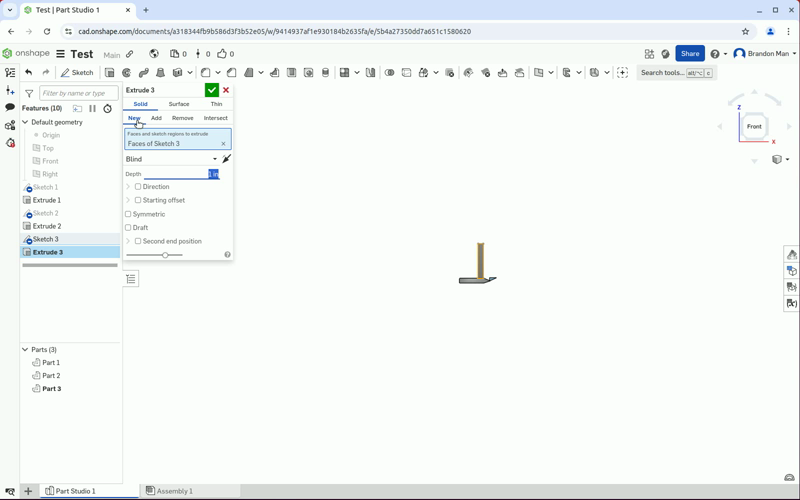
text(23.108)
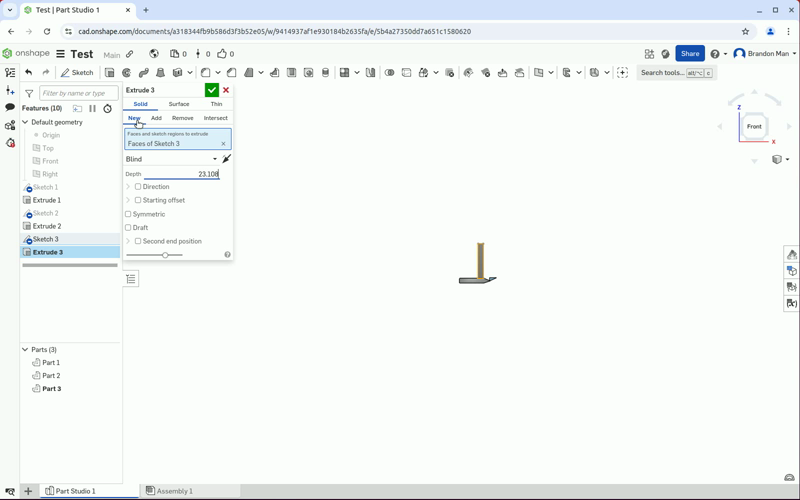
key(enter)
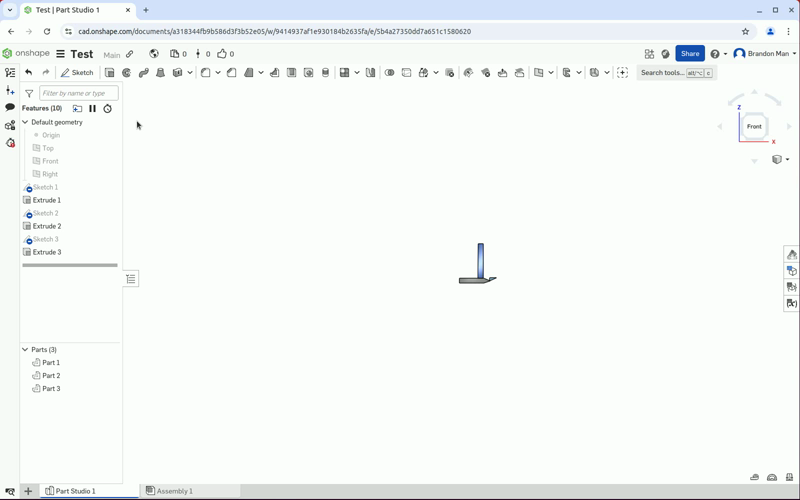
key(shift+h)
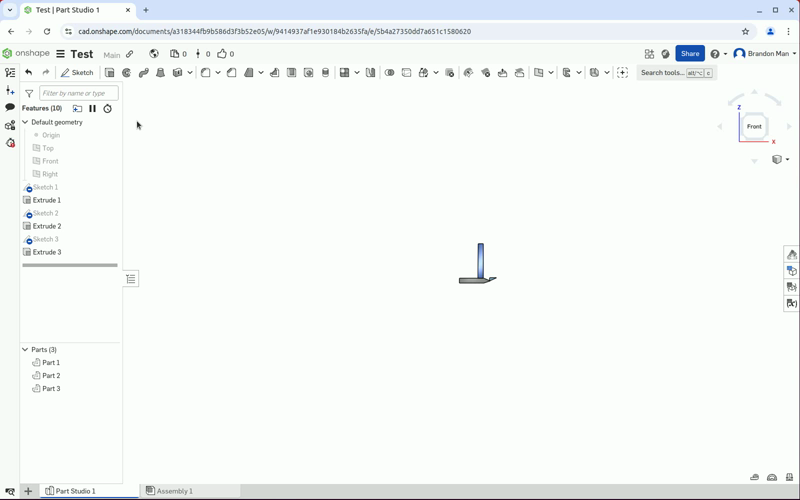
key(shift+h)
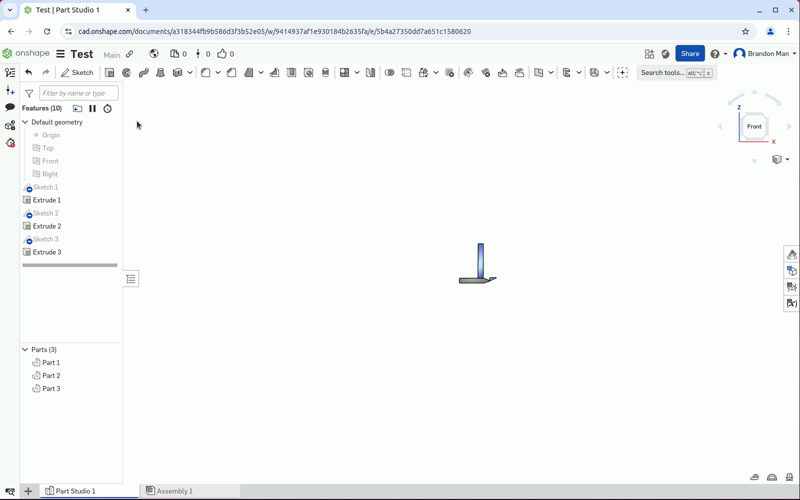
mouse_move(73, 189)
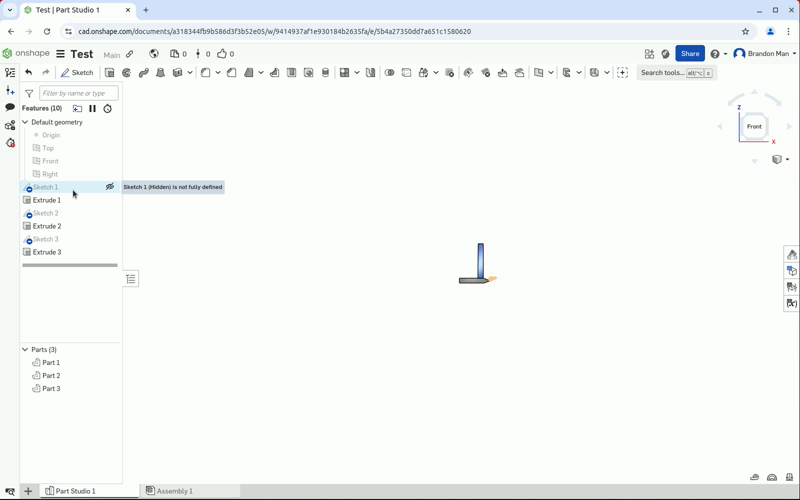
click(73, 189)
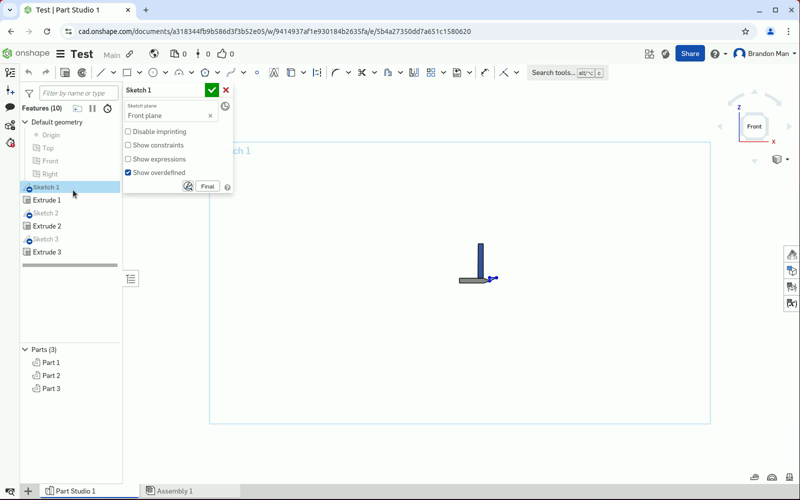
mouse_move(229, 92)
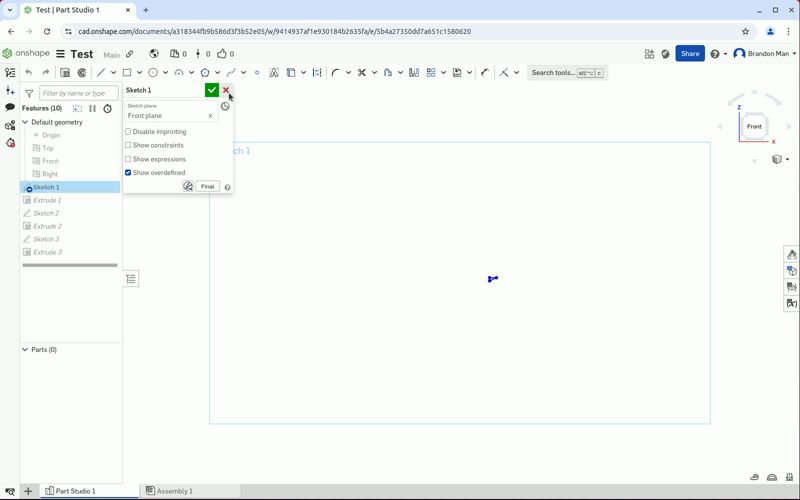
click(229, 92)
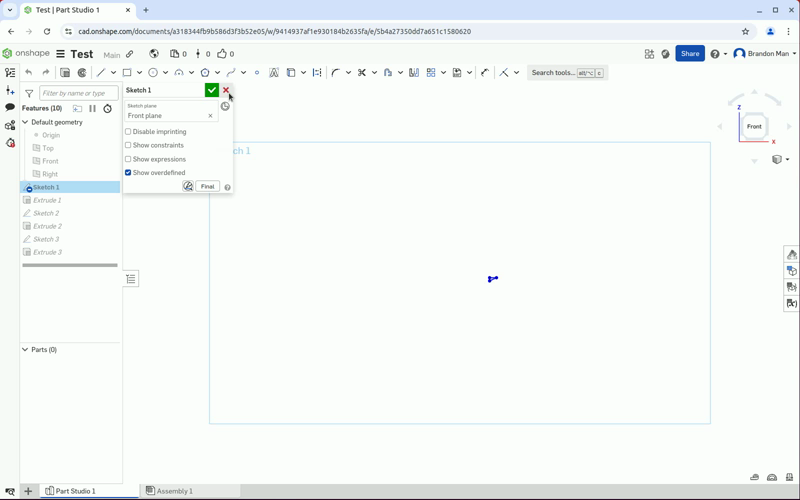
key(shift+s)
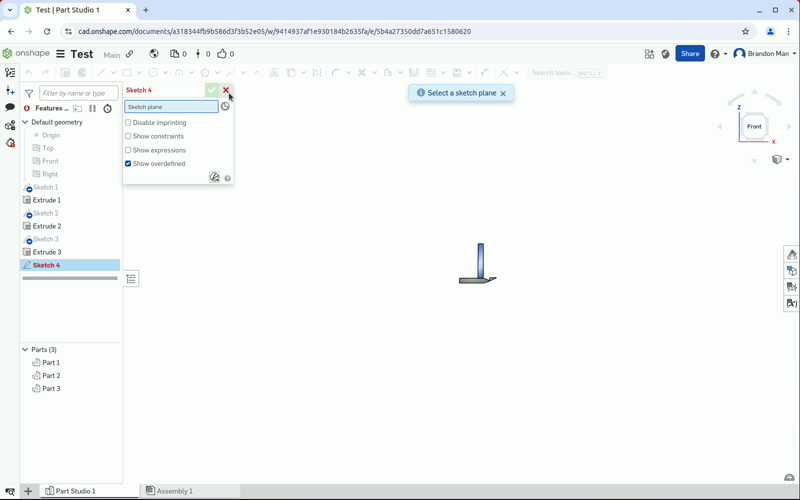
mouse_move(73, 163)
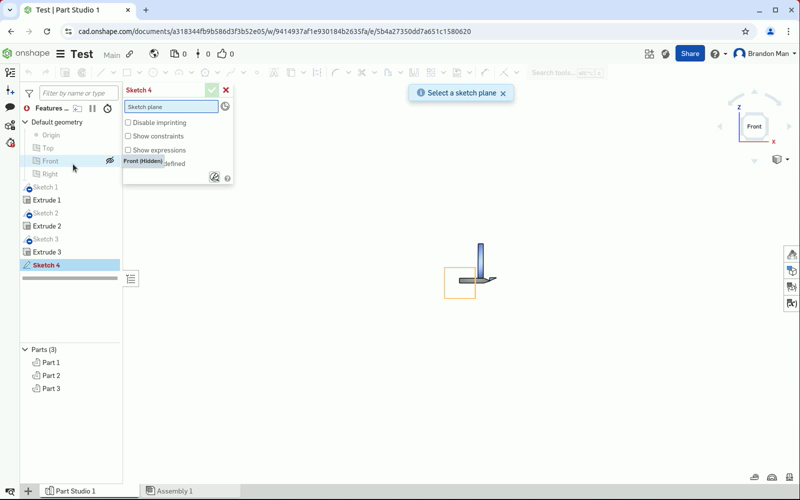
click(73, 163)
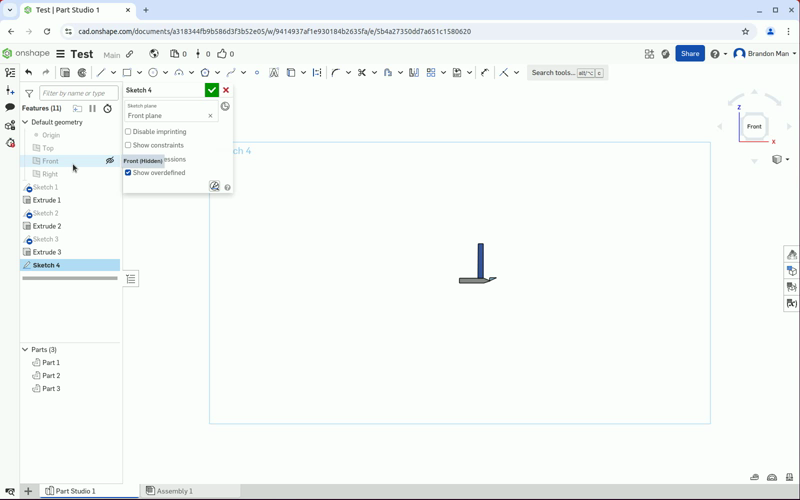
mouse_move(73, 352)
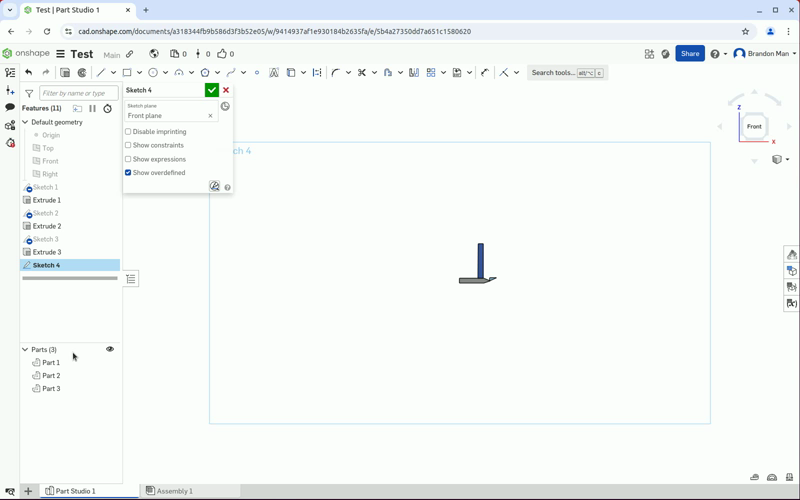
key(y)
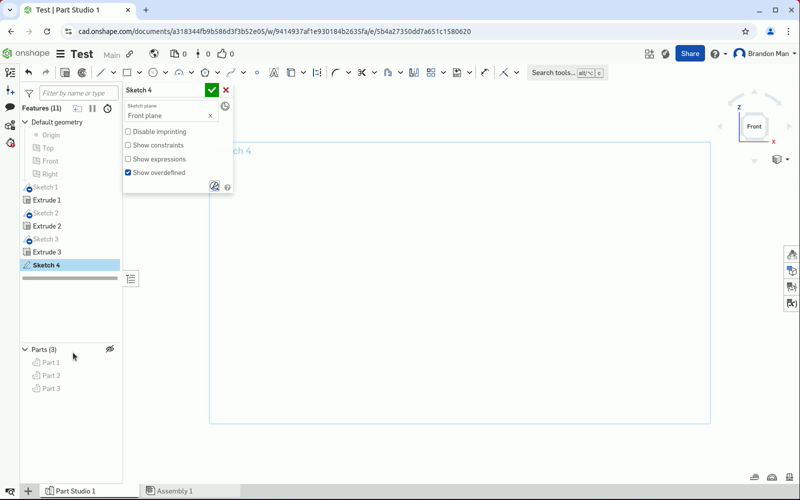
key(l)
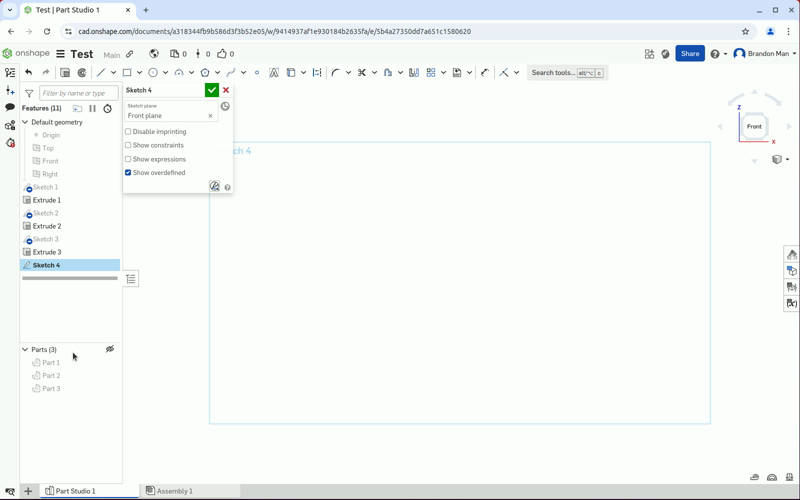
key_down(shift)
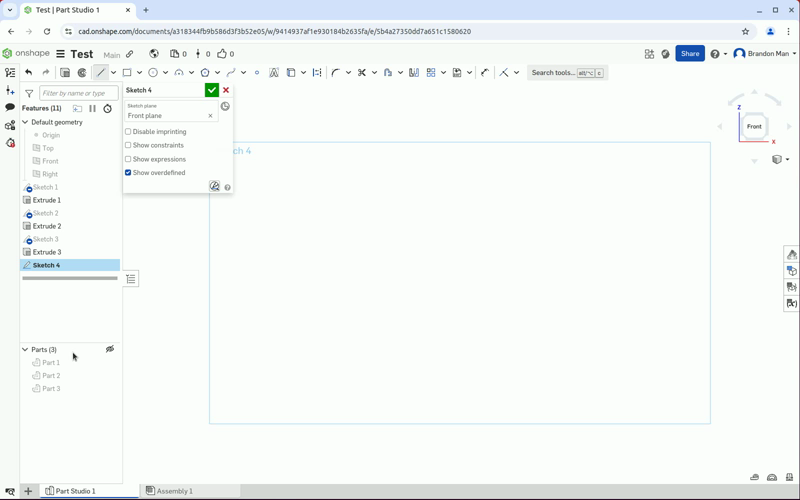
mouse_move(483, 278)
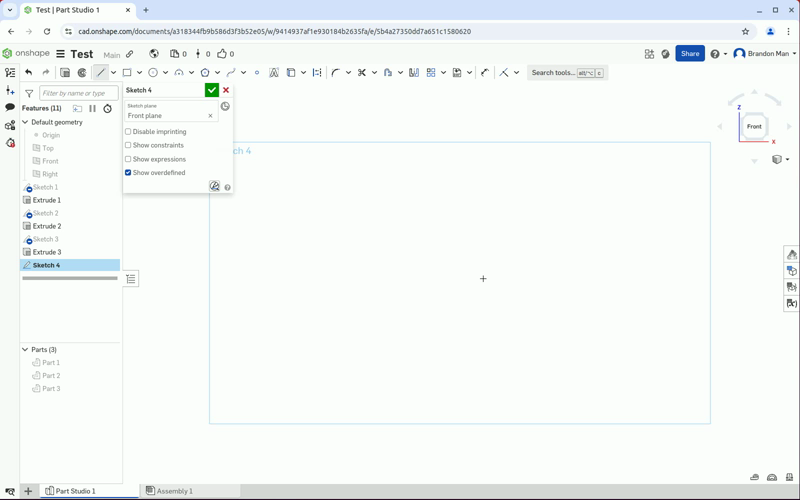
click(483, 278)
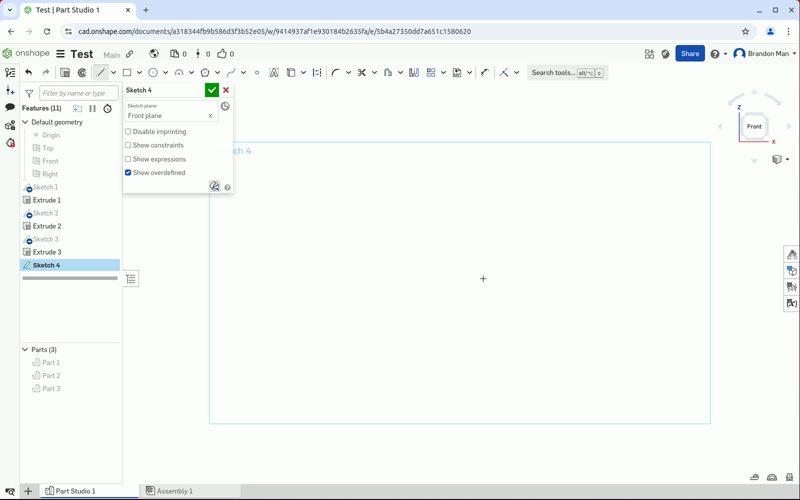
key_up(shift)
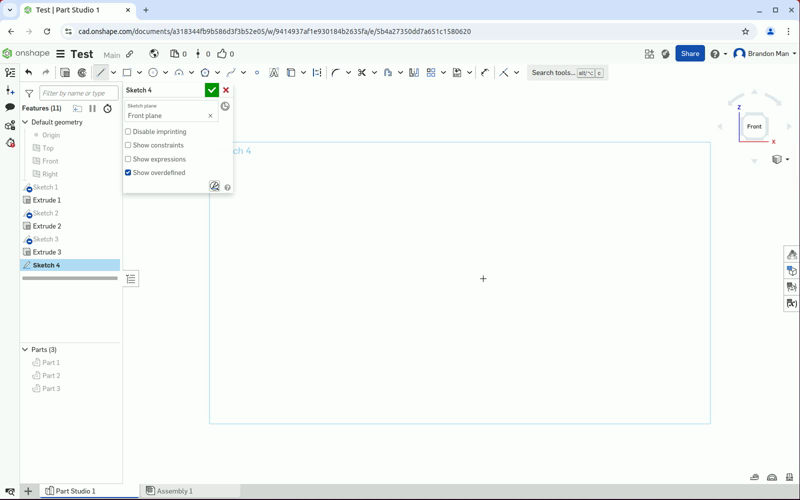
key_down(shift)
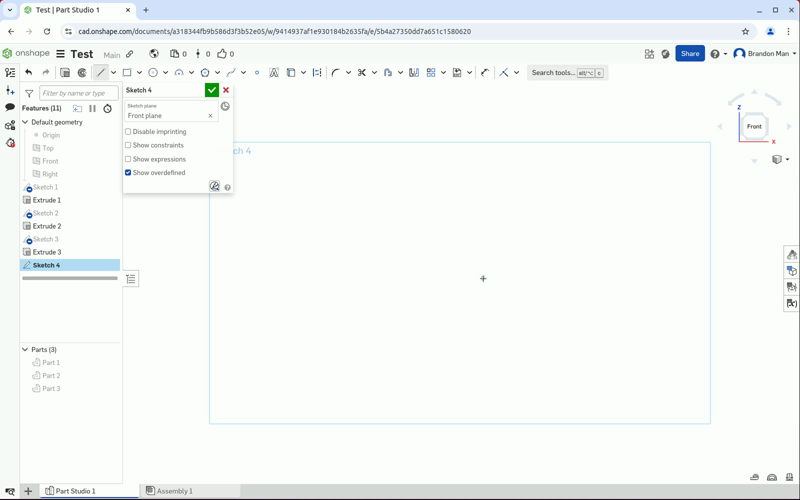
mouse_move(513, 278)
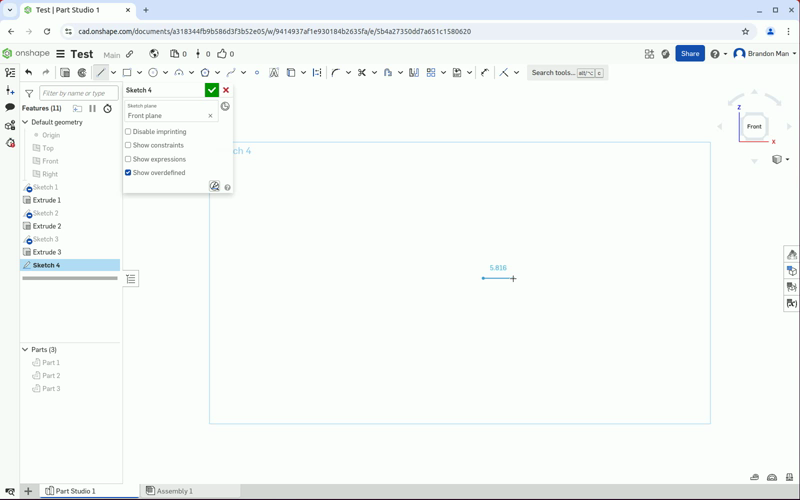
mouse_move(489, 281)
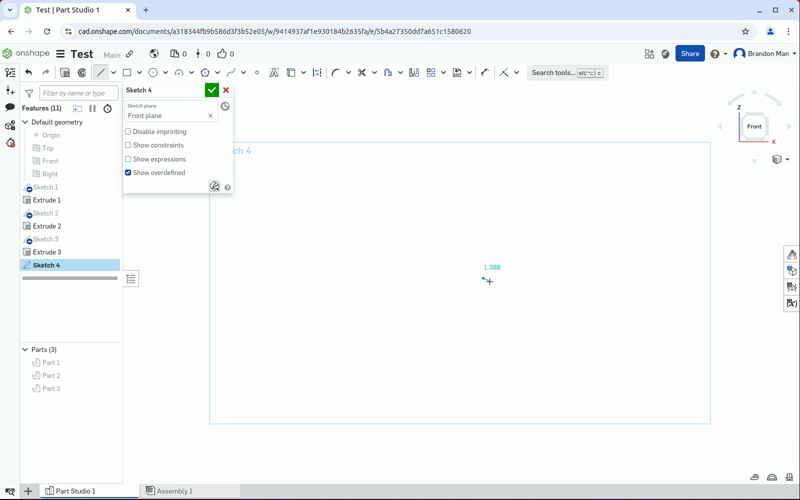
click(489, 281)
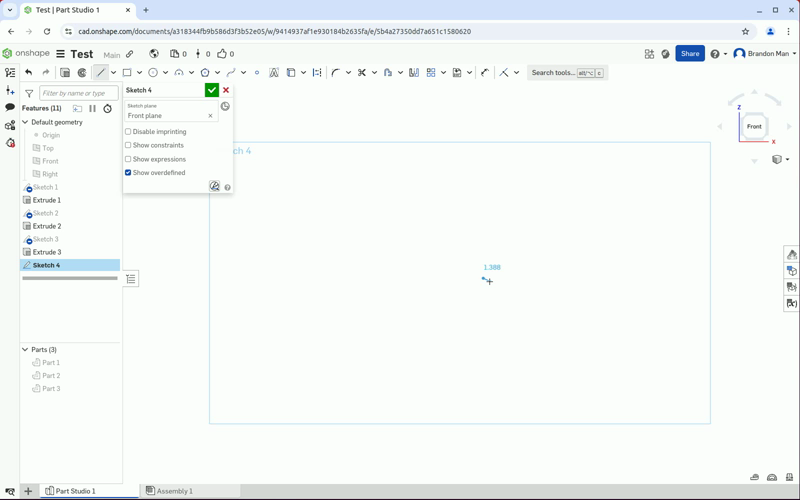
key_up(shift)
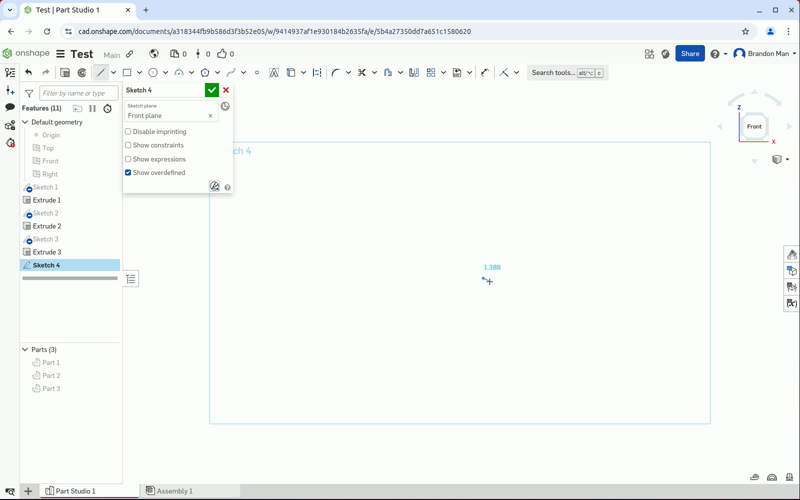
key_down(shift)
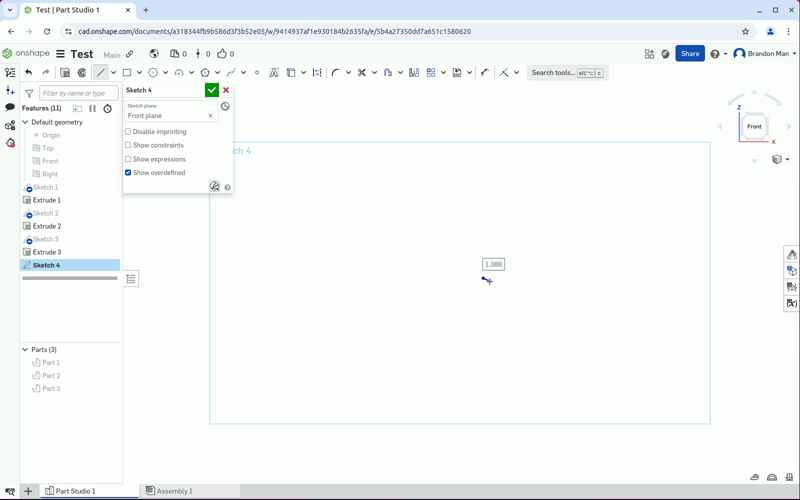
mouse_move(519, 281)
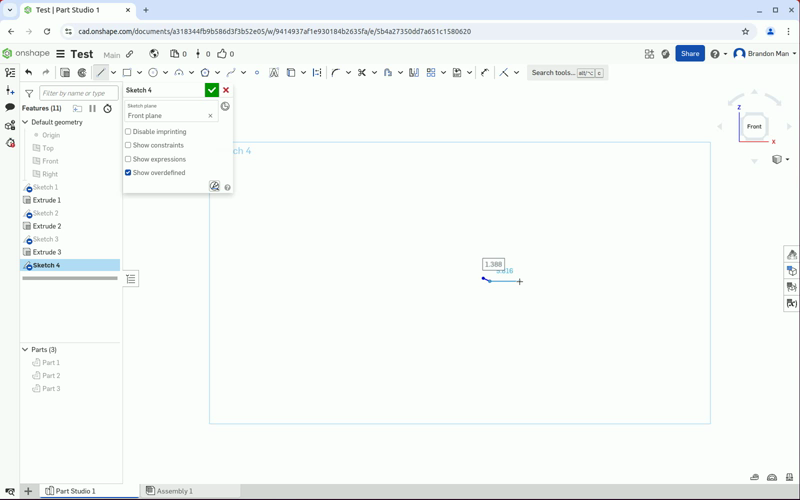
mouse_move(489, 278)
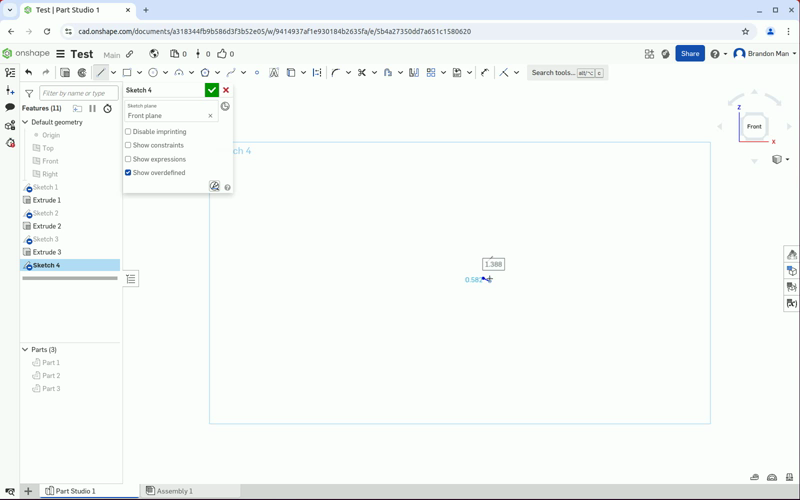
scroll(6)
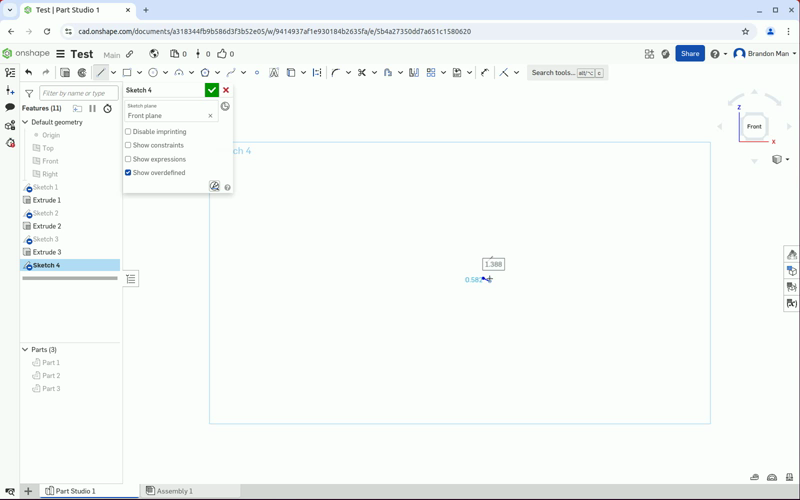
scroll(6)
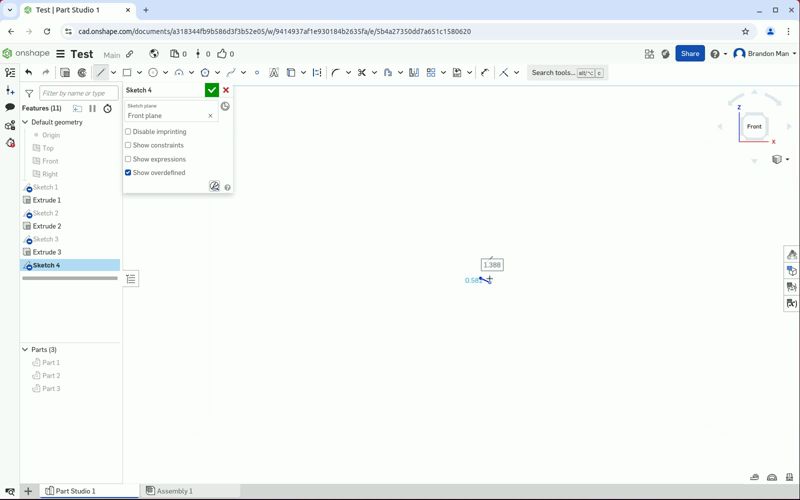
scroll(6)
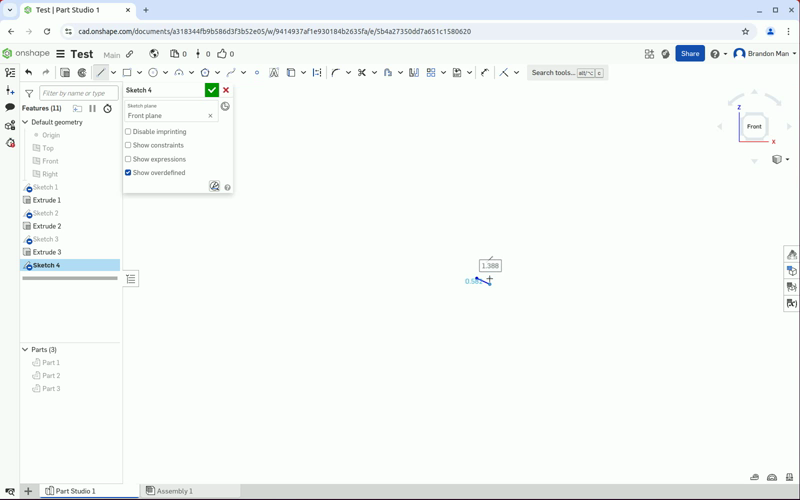
scroll(6)
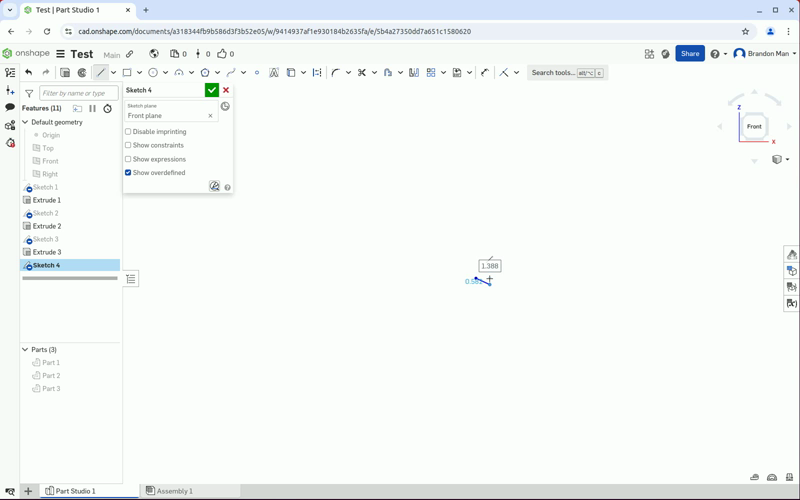
scroll(6)
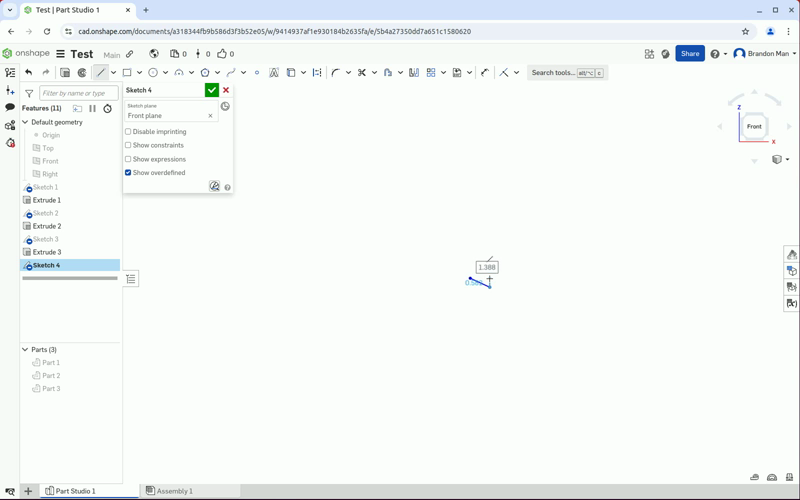
scroll(6)
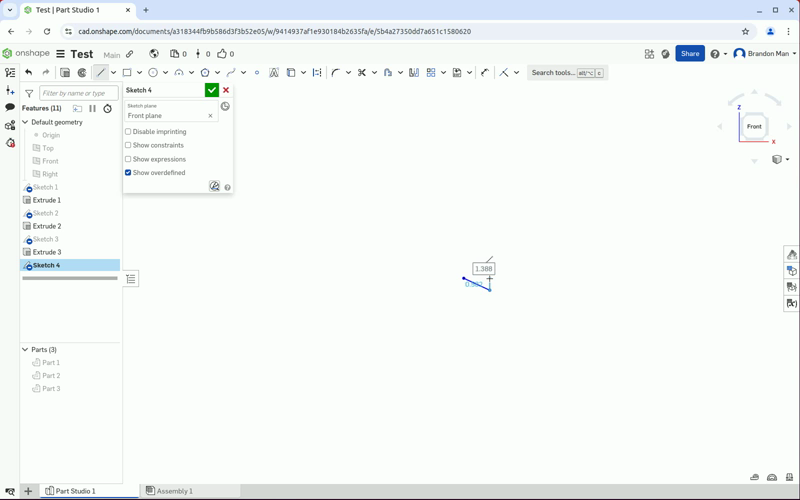
scroll(6)
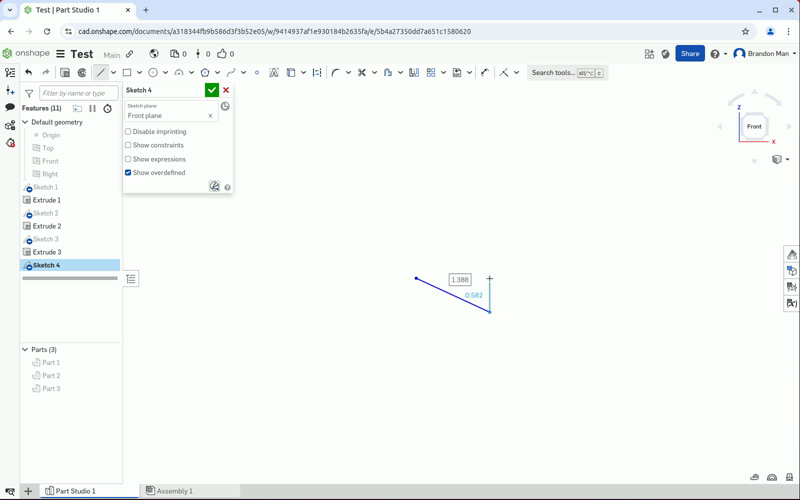
click(489, 278)
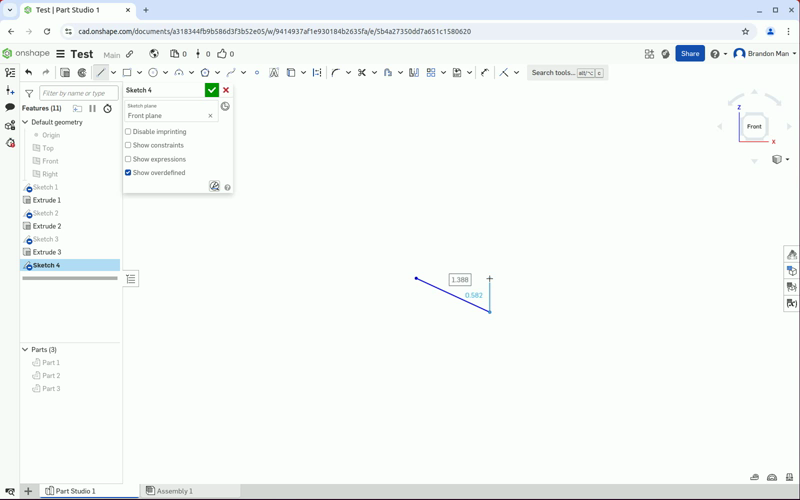
scroll(-6)
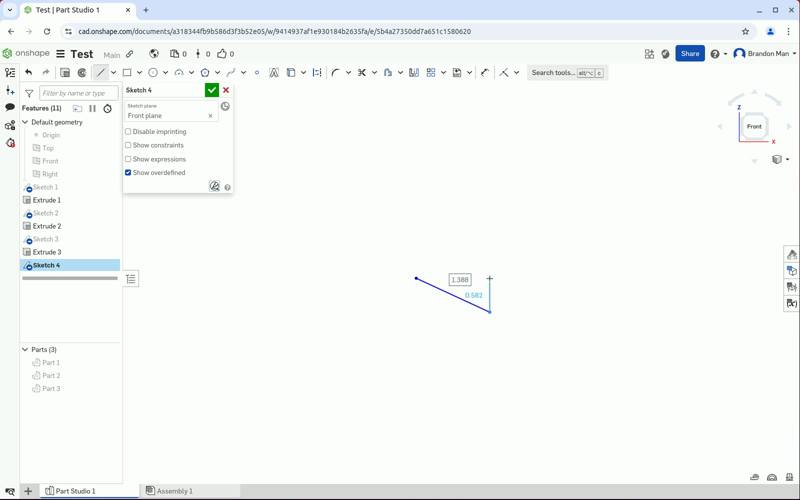
scroll(-6)
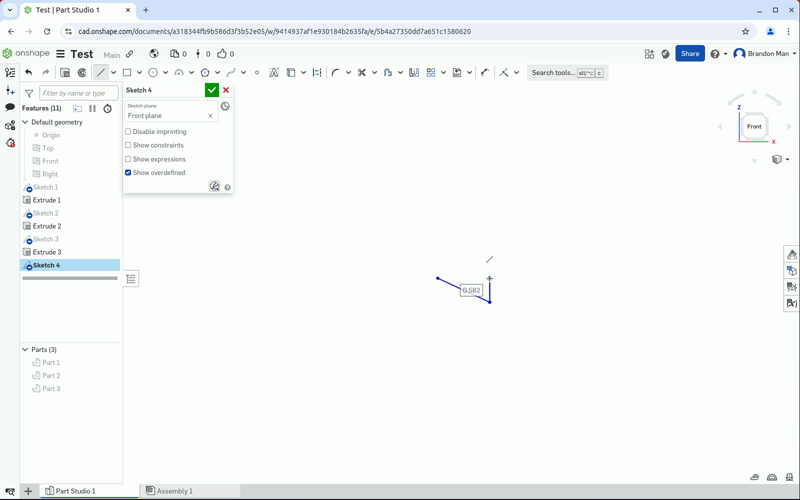
scroll(-6)
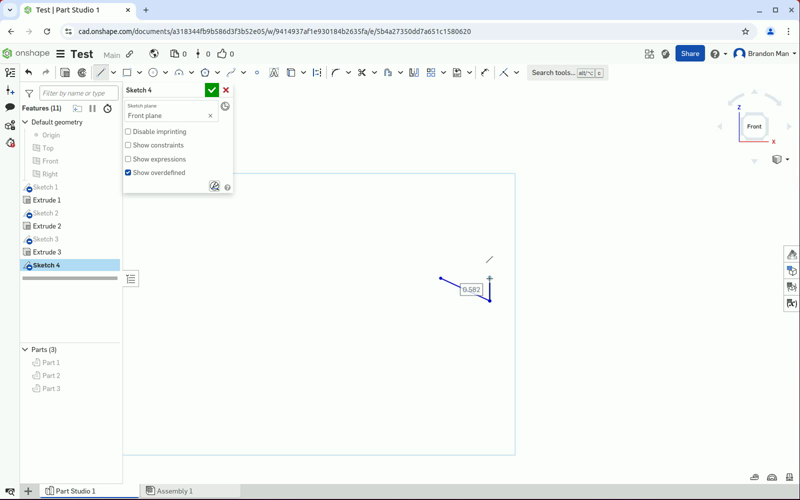
scroll(-6)
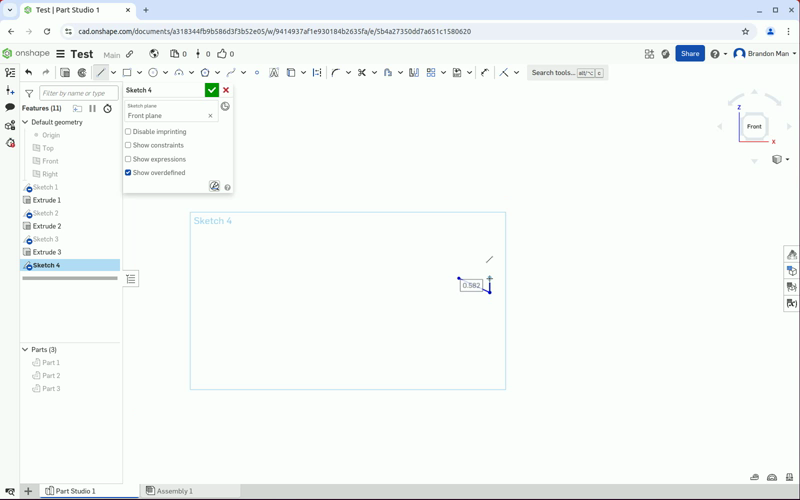
scroll(-6)
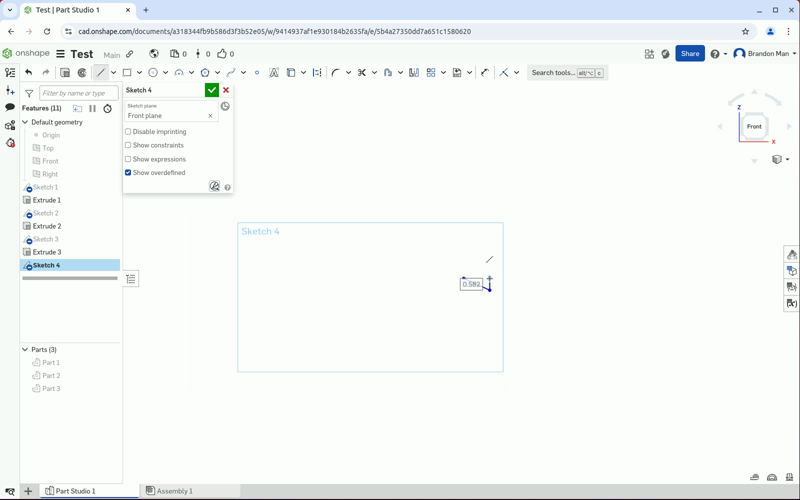
scroll(-6)
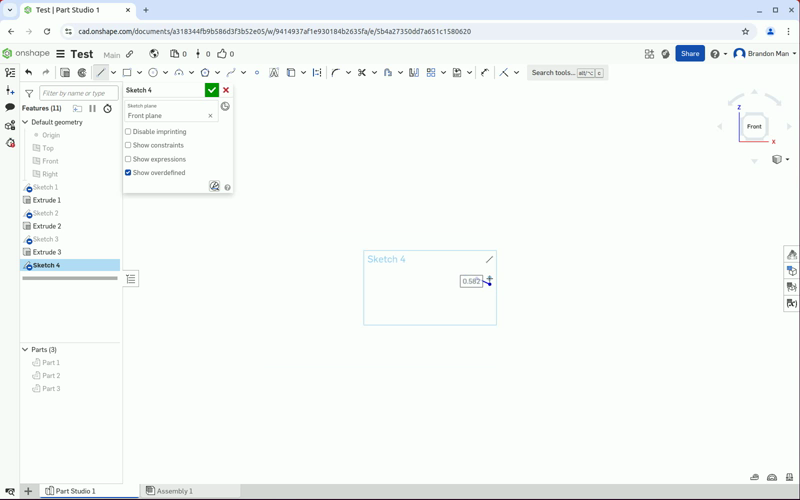
scroll(-6)
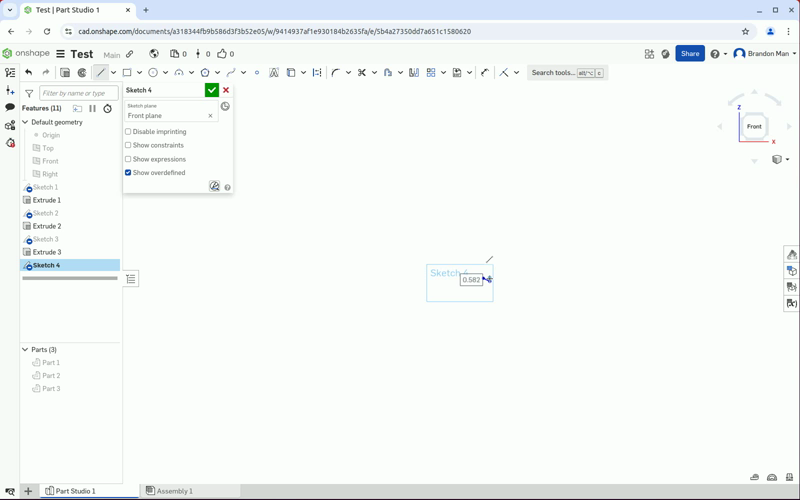
key_up(shift)
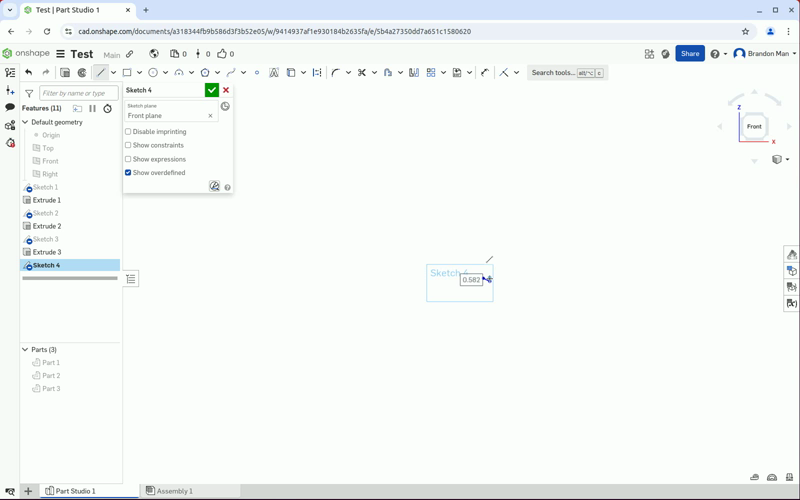
mouse_move(519, 278)
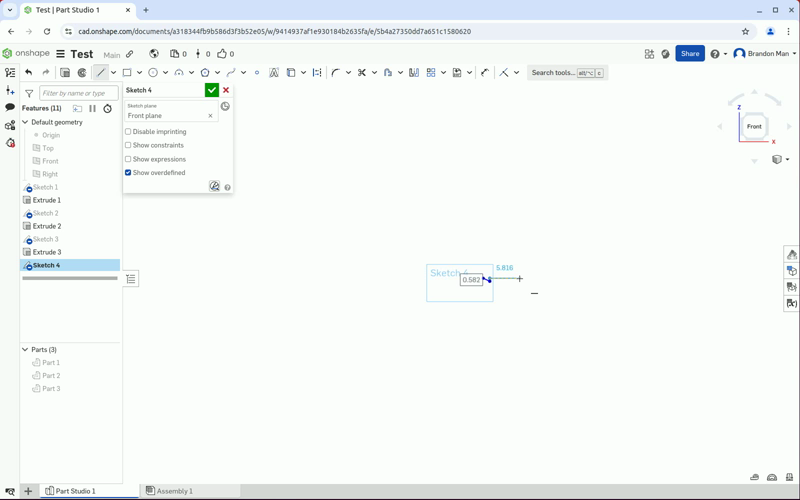
key_down(shift)
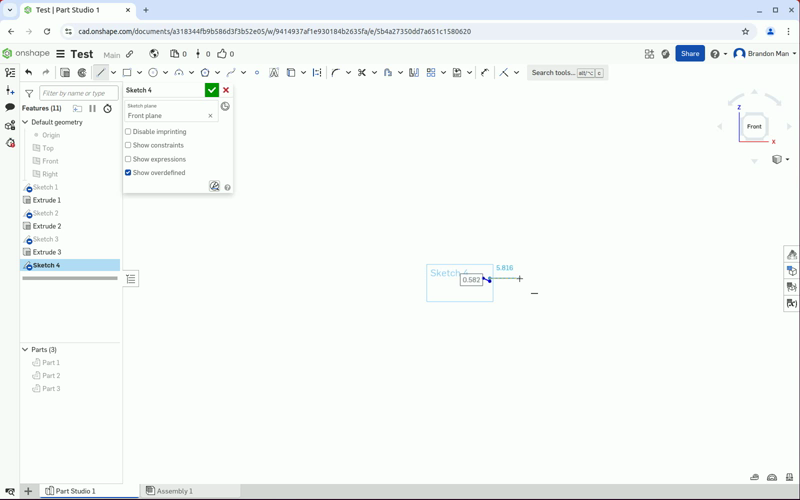
mouse_move(483, 278)
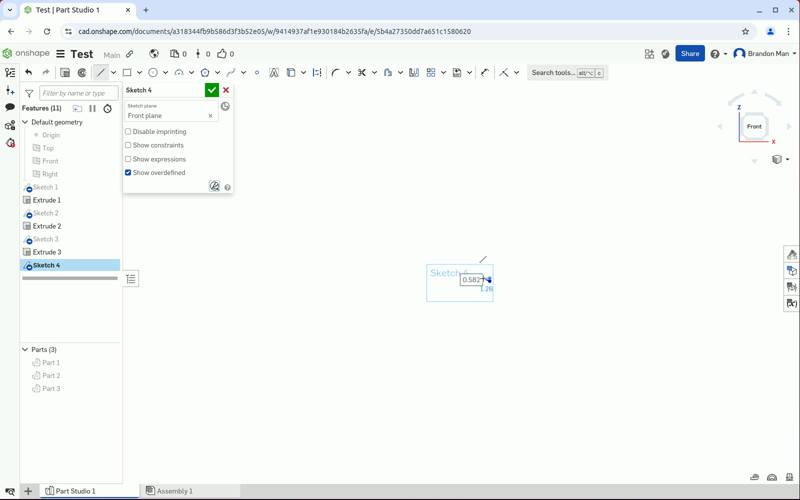
scroll(6)
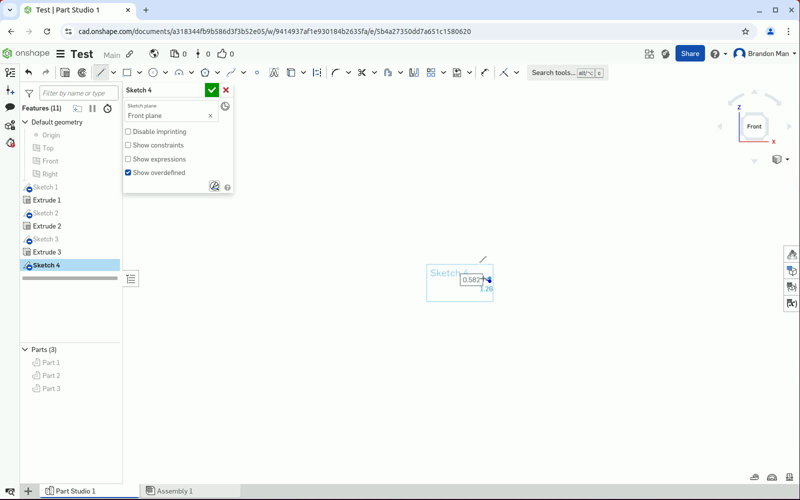
scroll(6)
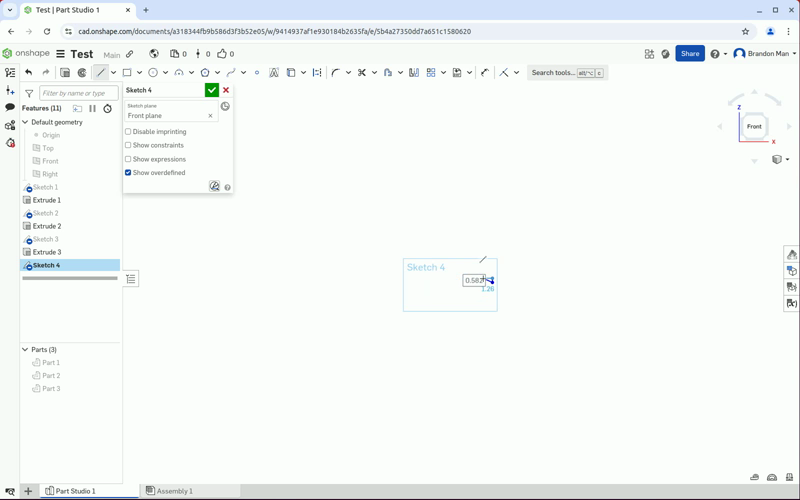
scroll(6)
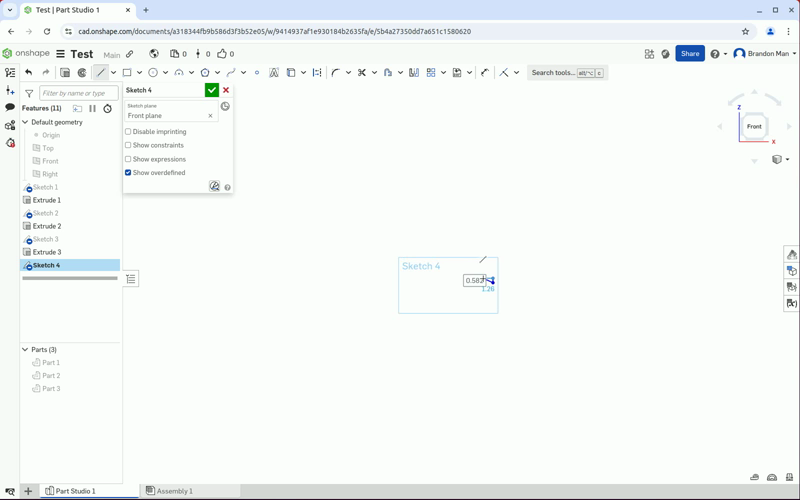
scroll(6)
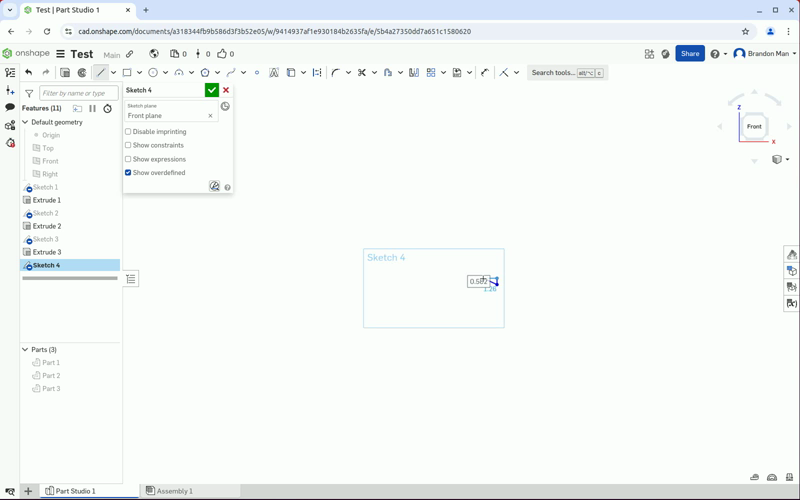
scroll(6)
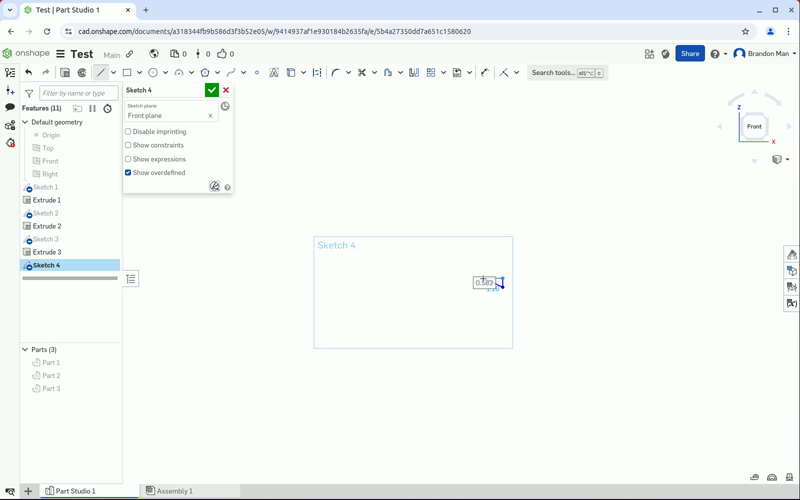
scroll(6)
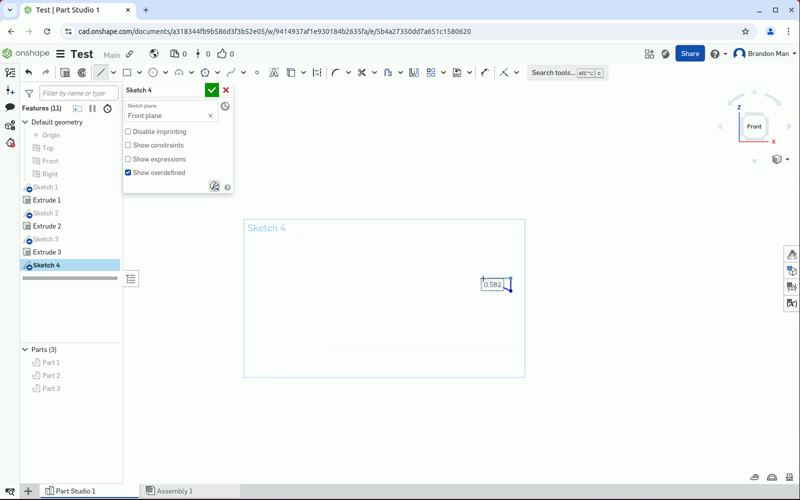
scroll(6)
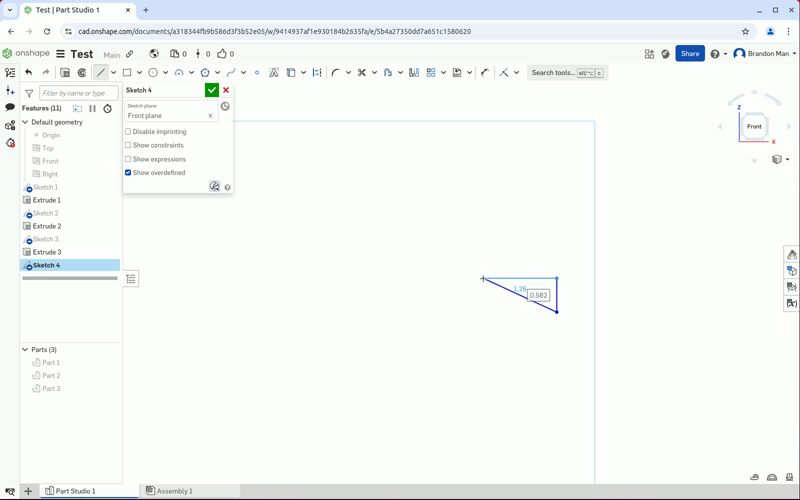
key_up(shift)
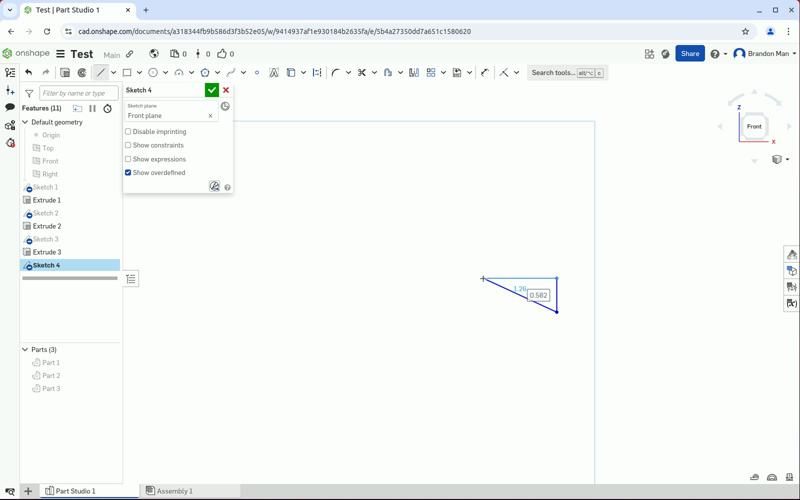
click(483, 278)
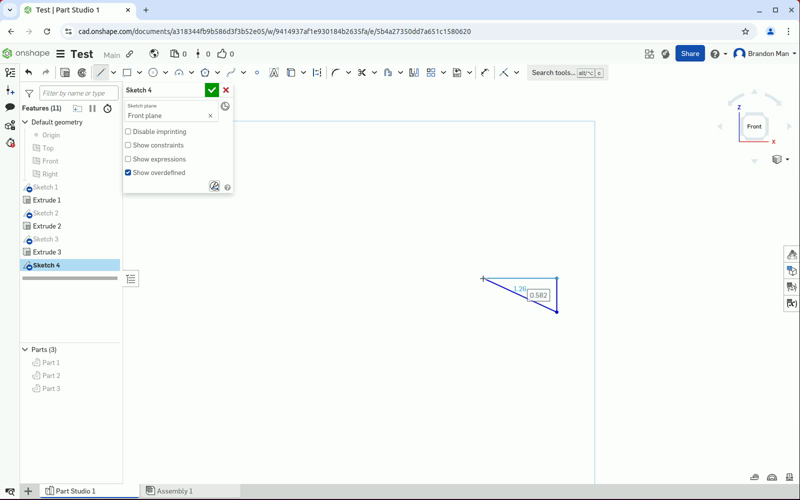
scroll(-6)
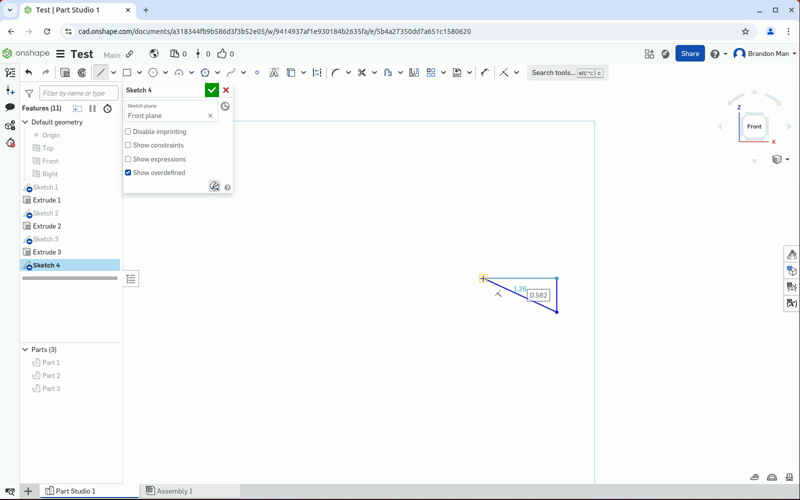
scroll(-6)
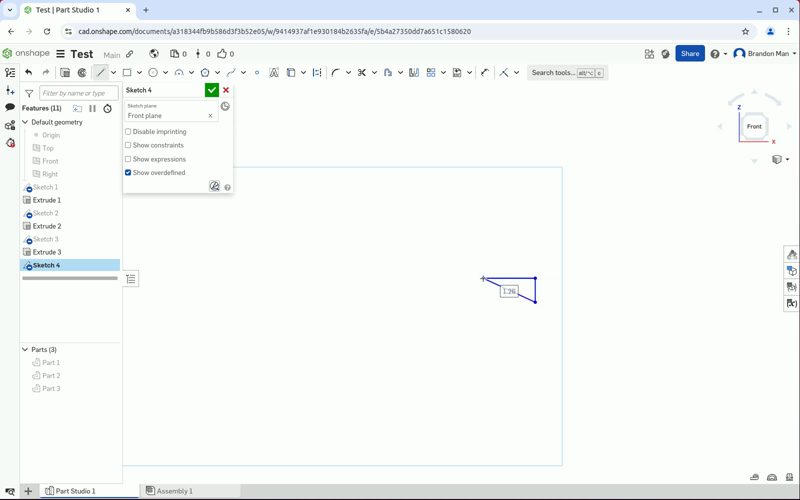
scroll(-6)
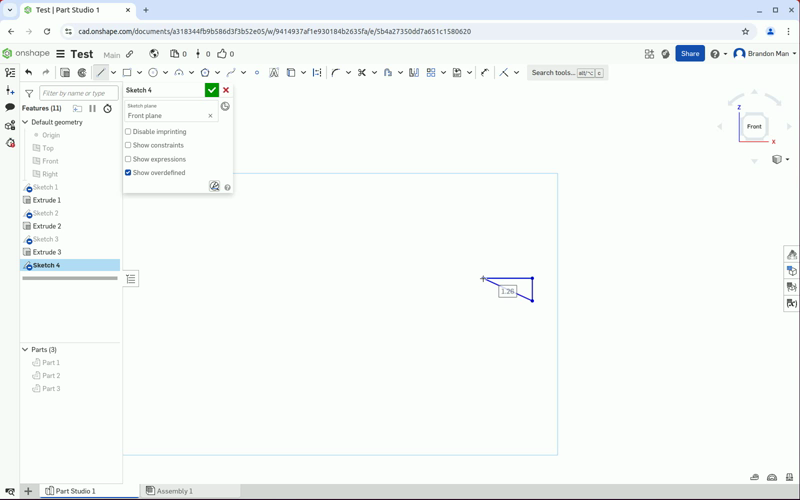
scroll(-6)
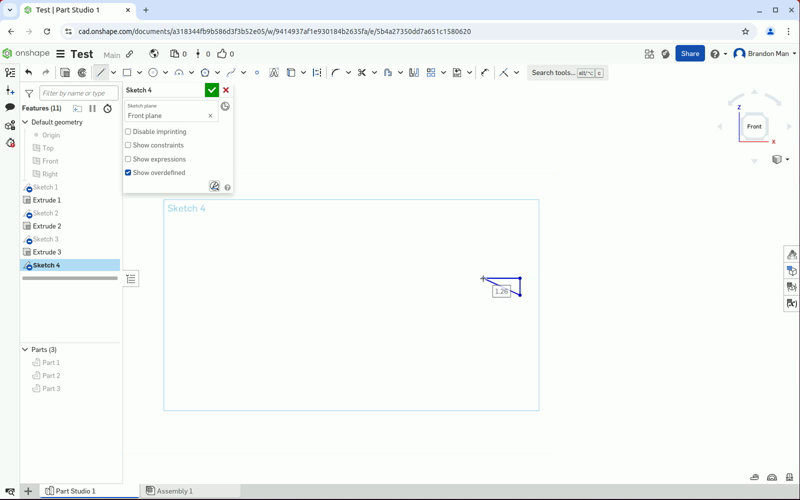
scroll(-6)
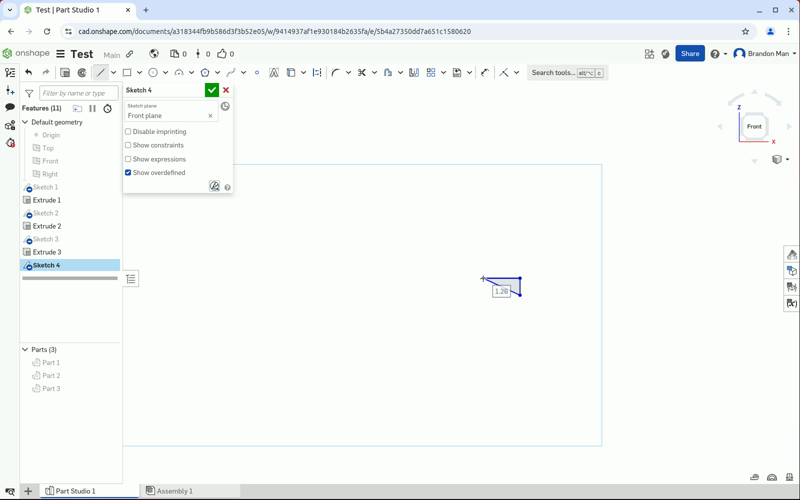
scroll(-6)
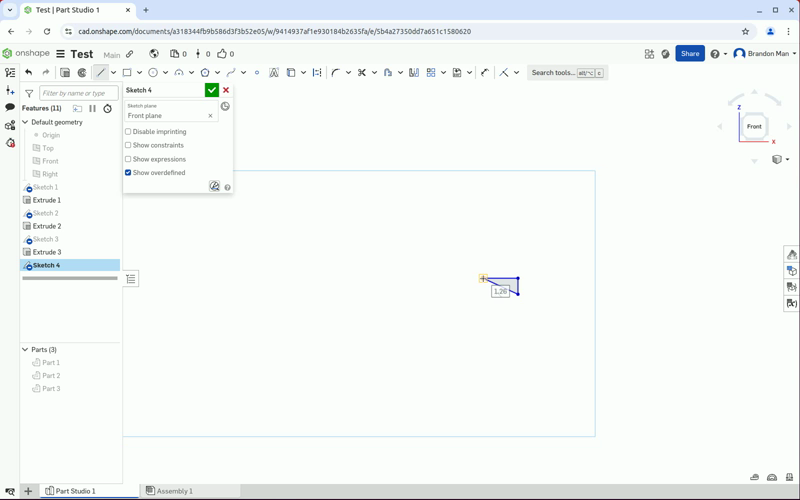
scroll(-6)
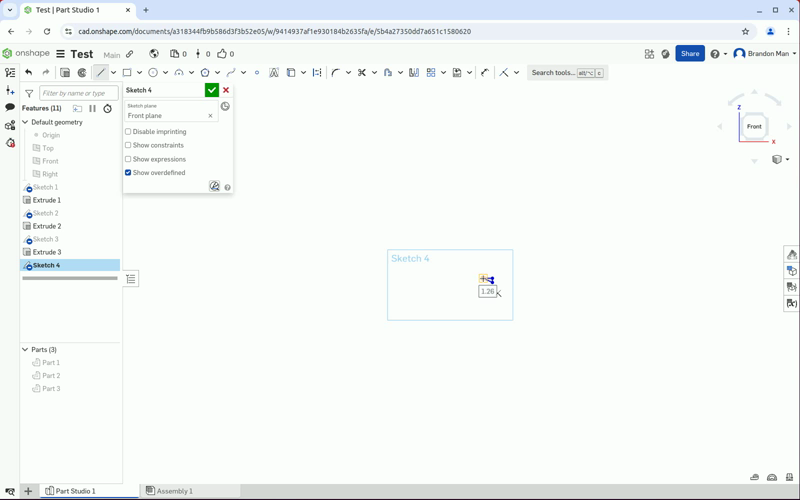
key(esc)
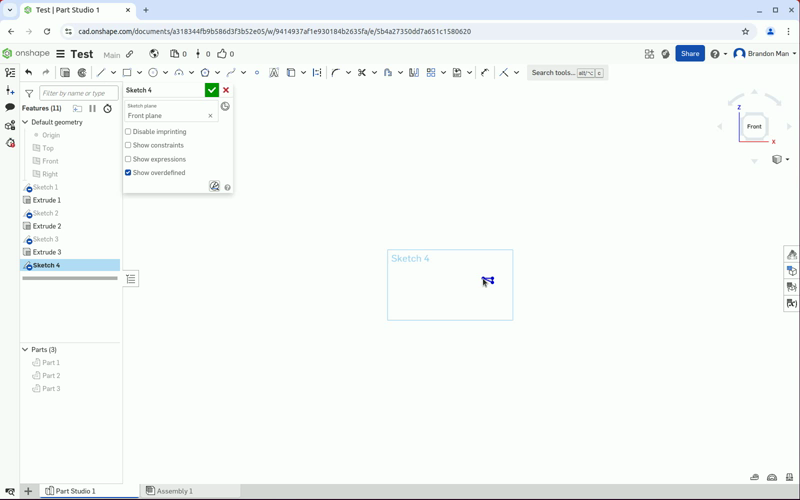
mouse_move(489, 279)
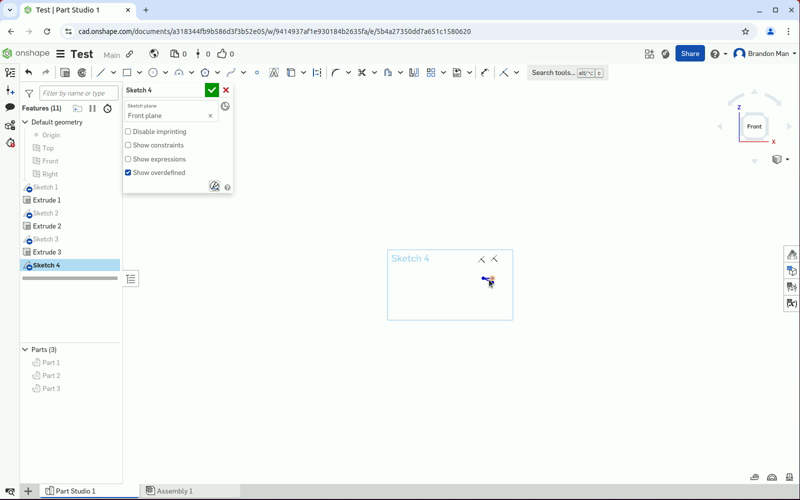
scroll(6)
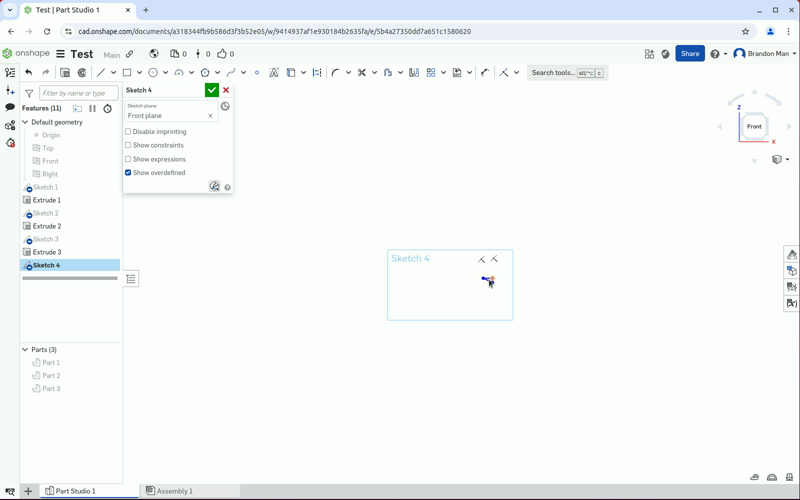
scroll(6)
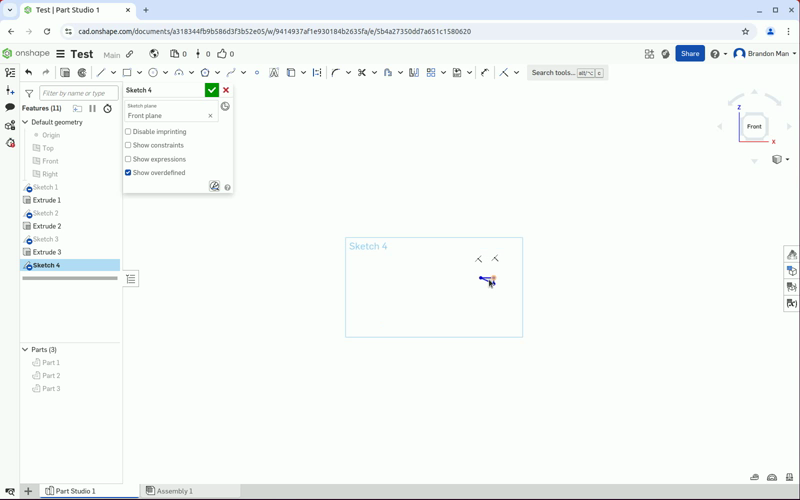
scroll(6)
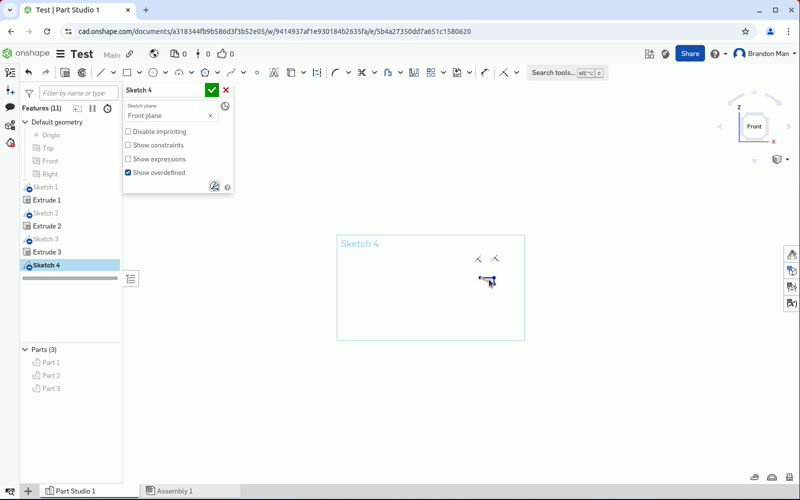
scroll(6)
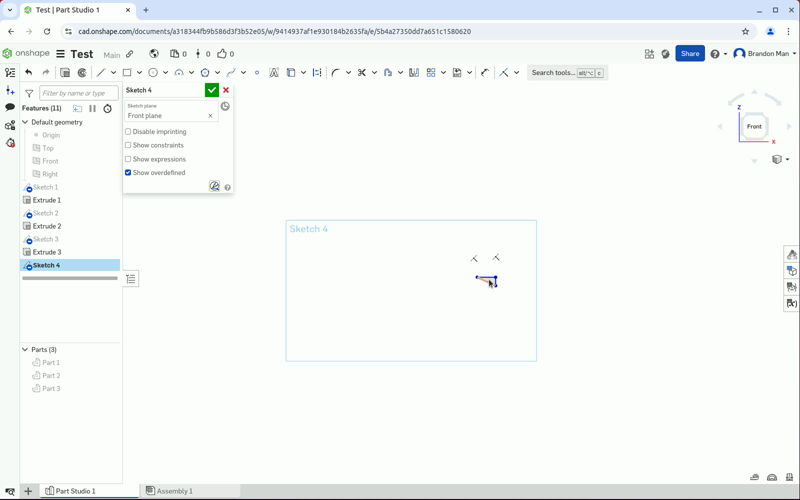
scroll(6)
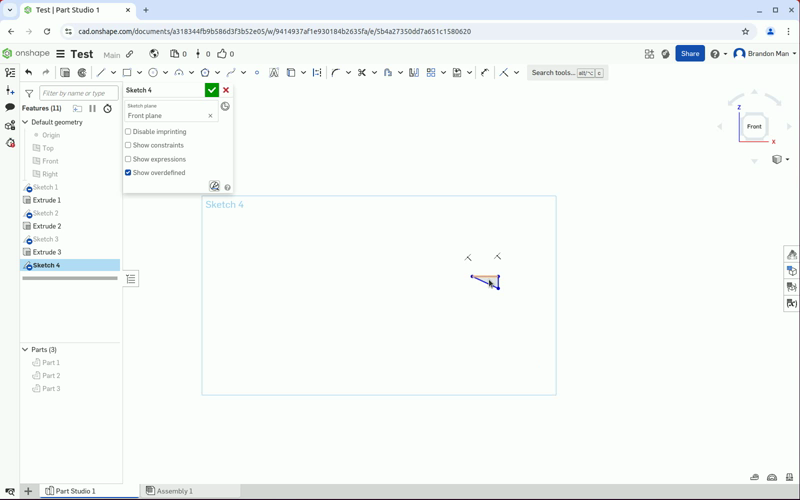
scroll(6)
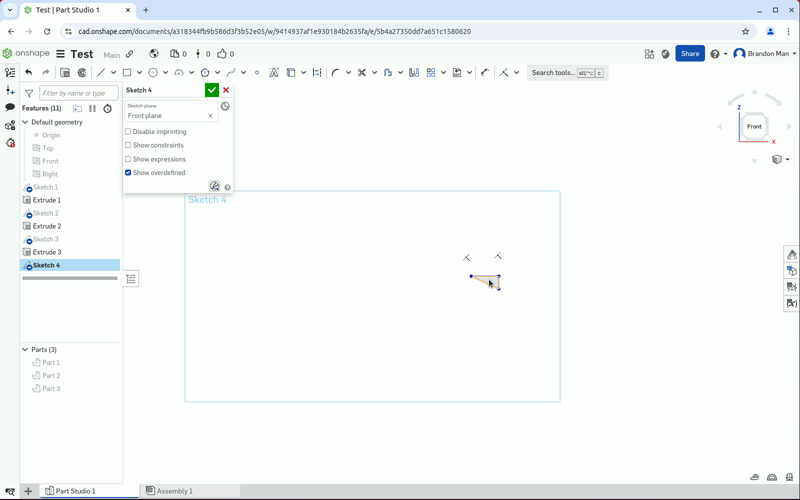
scroll(6)
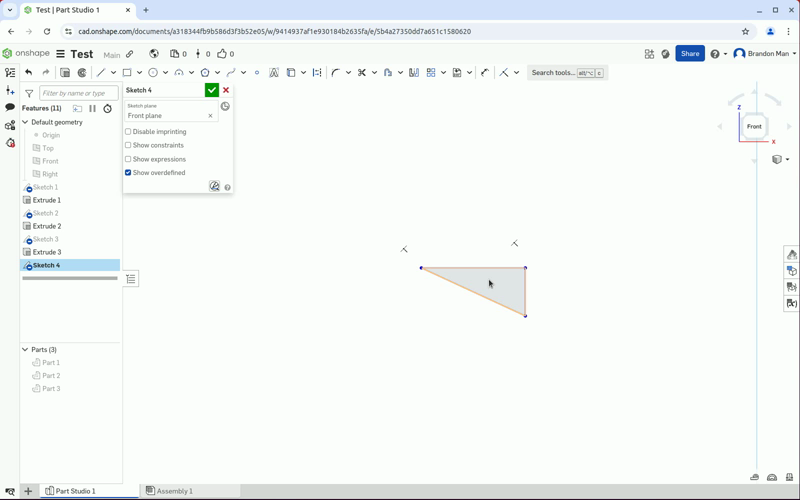
click(489, 279)
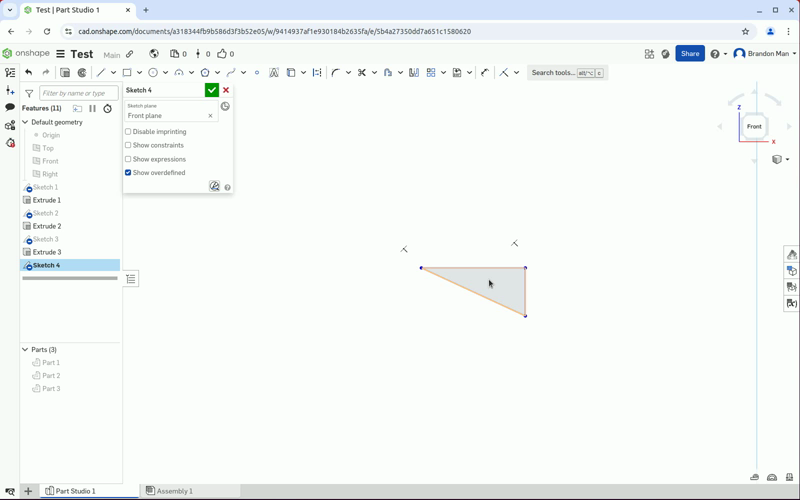
scroll(-6)
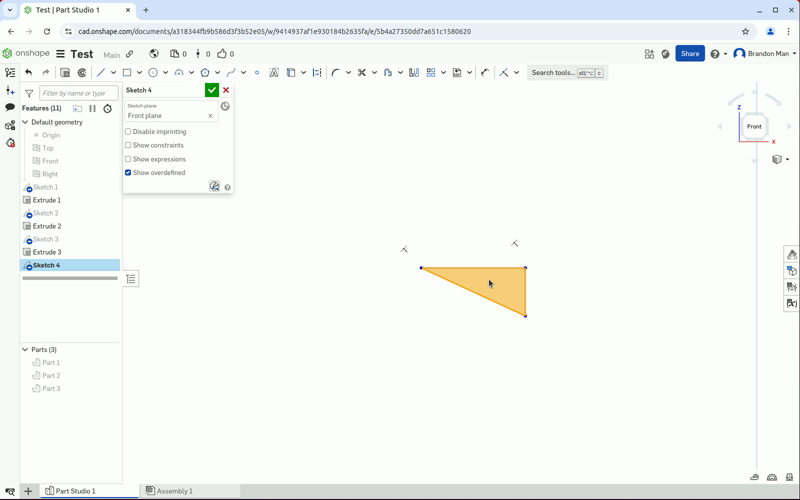
scroll(-6)
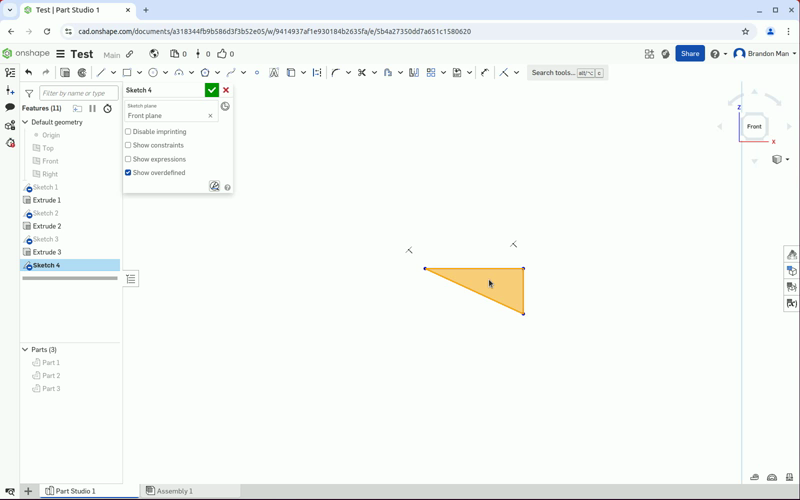
scroll(-6)
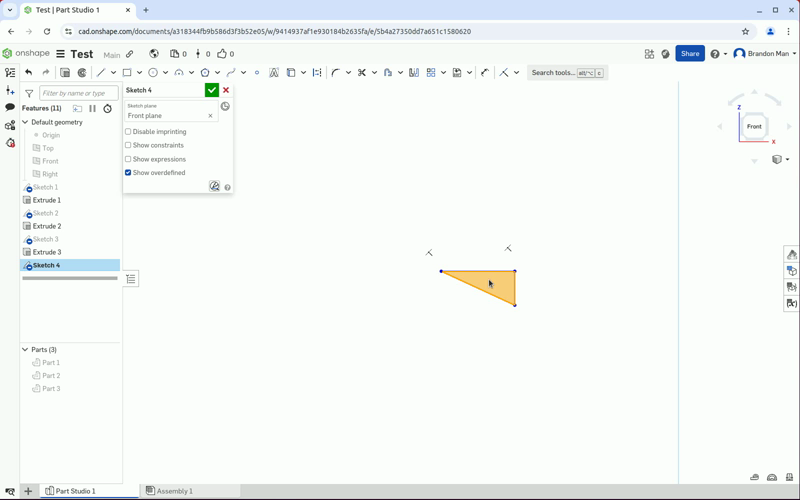
scroll(-6)
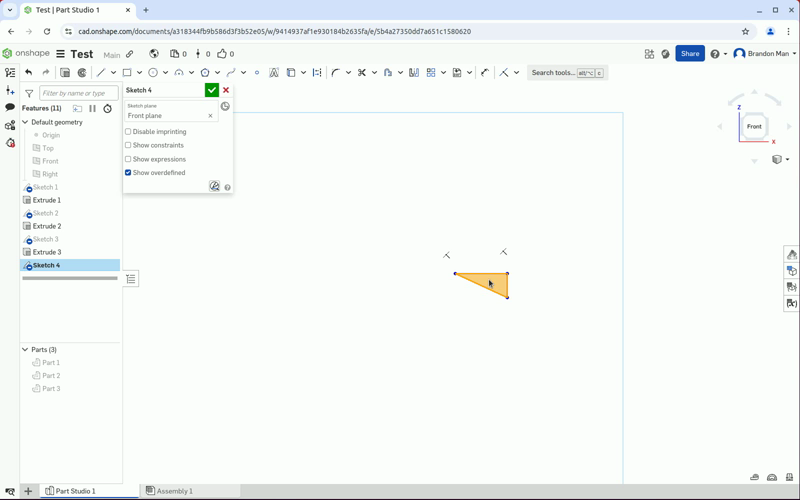
scroll(-6)
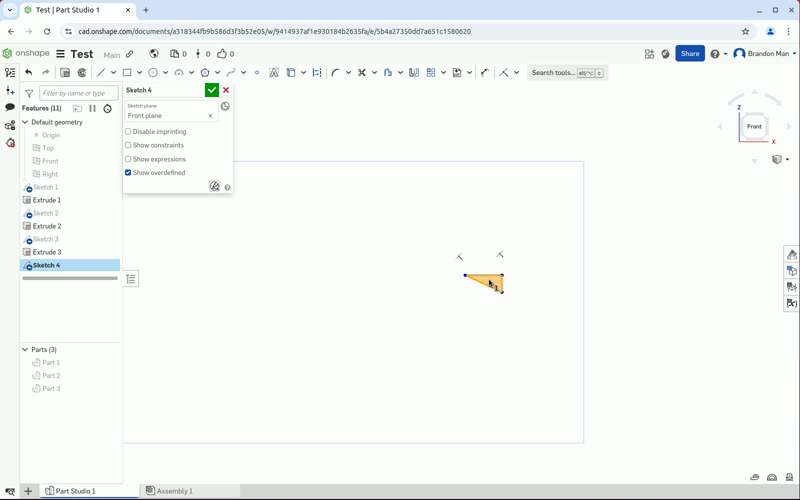
scroll(-6)
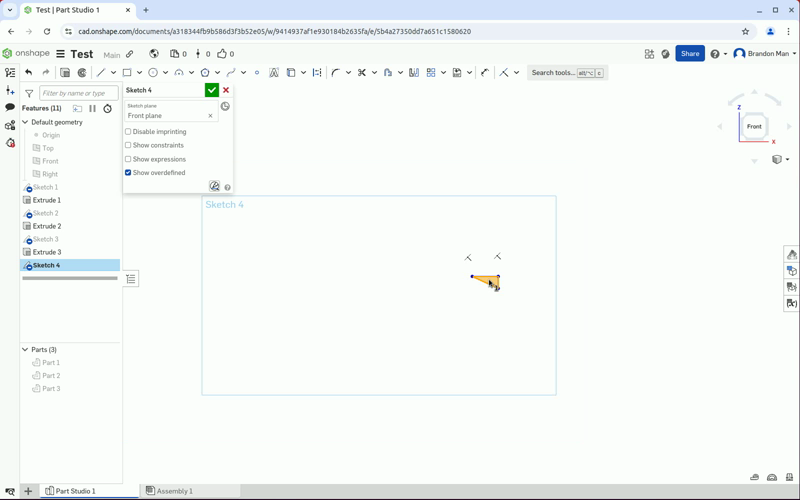
scroll(-6)
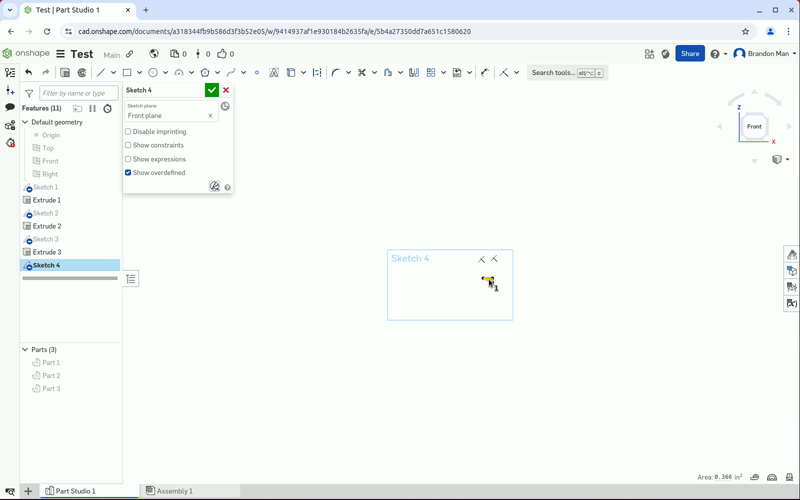
mouse_move(73, 352)
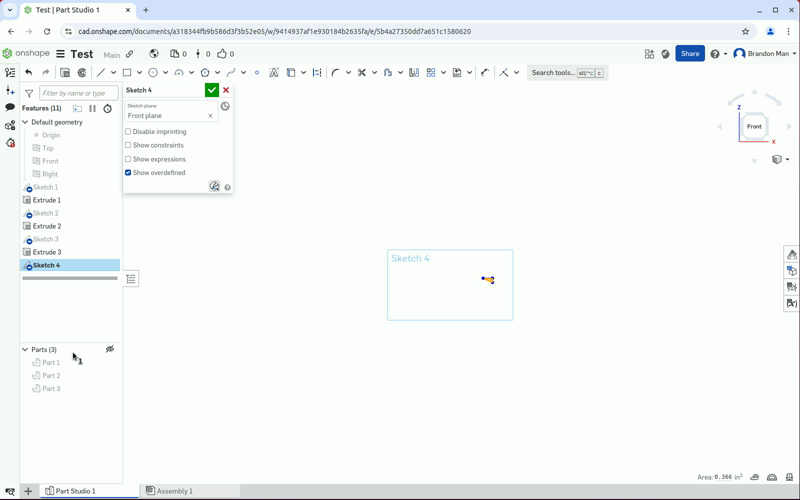
key(shift+y)
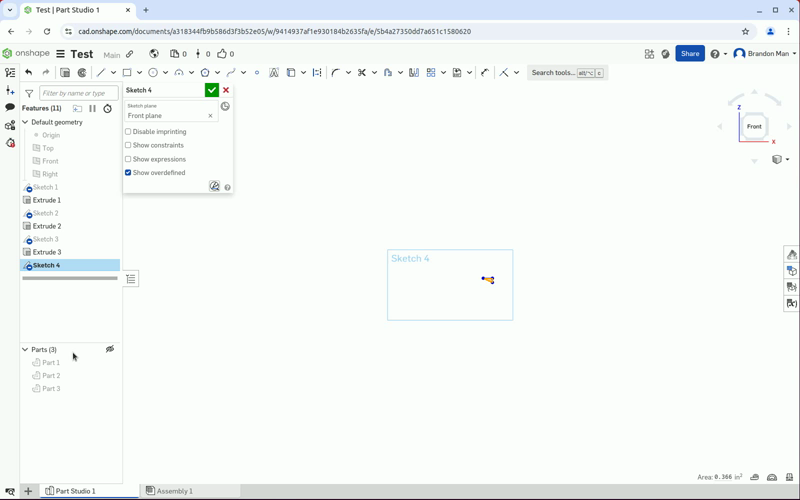
key(shift+e)
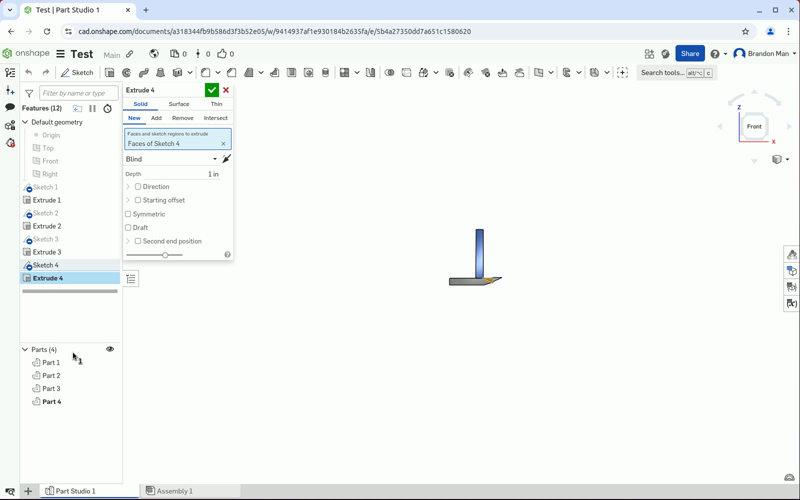
mouse_move(143, 106)
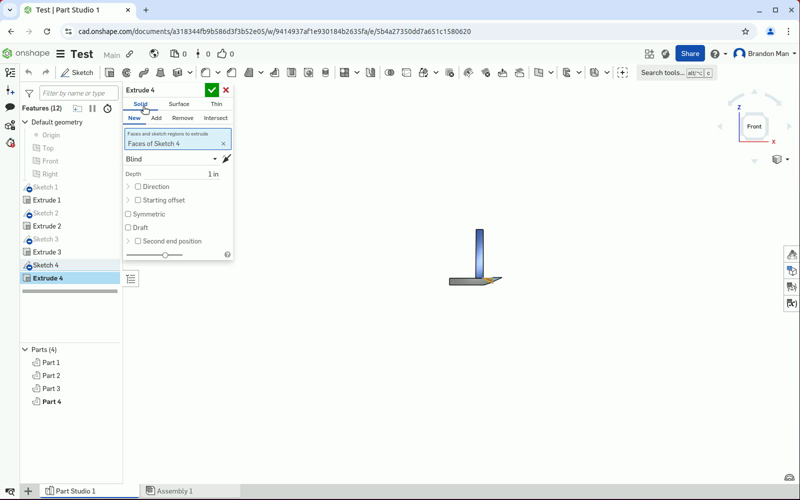
click(143, 106)
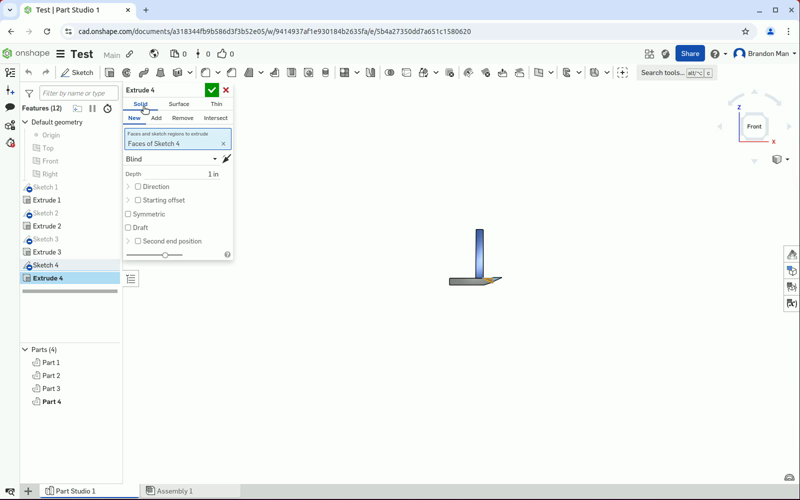
mouse_move(137, 120)
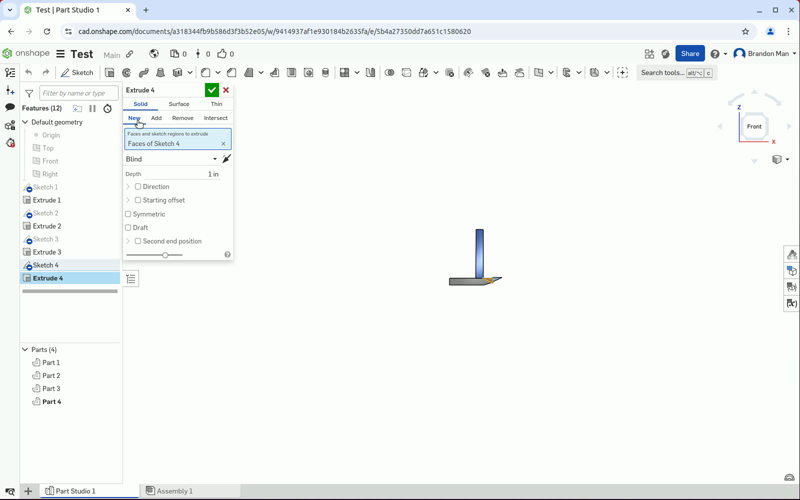
click(137, 120)
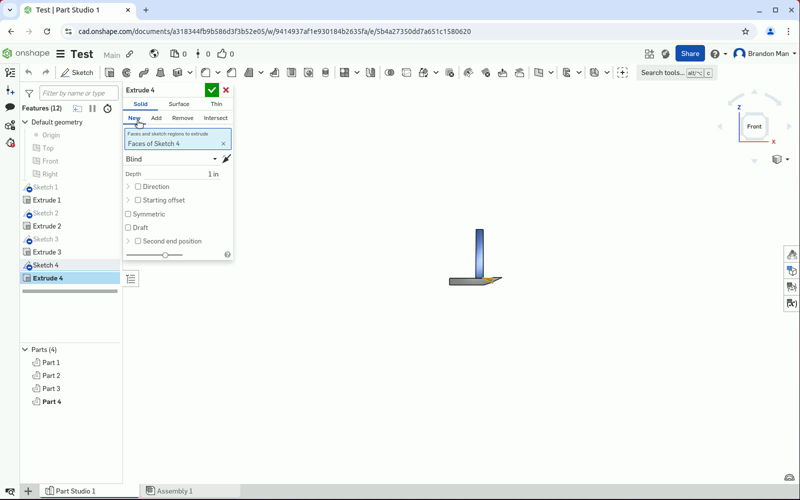
key(tab, 4)
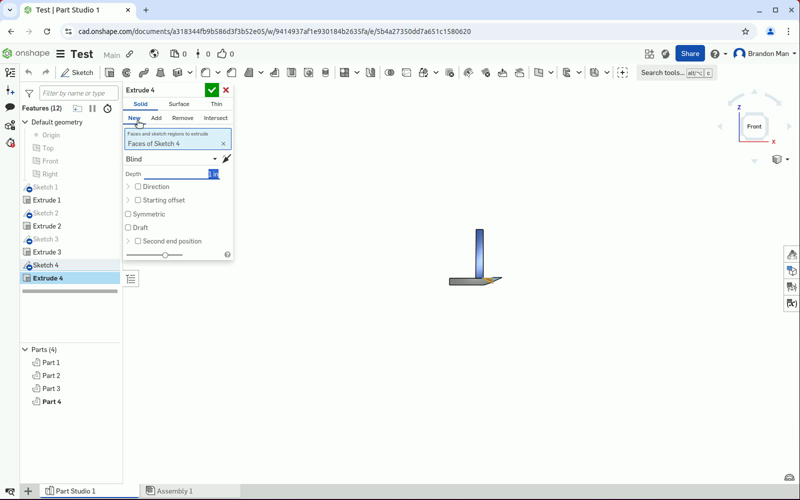
text(23.108)
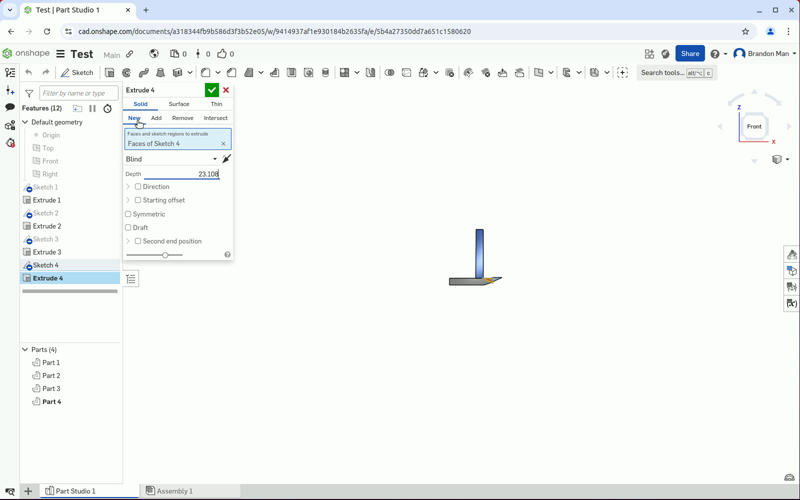
key(enter)
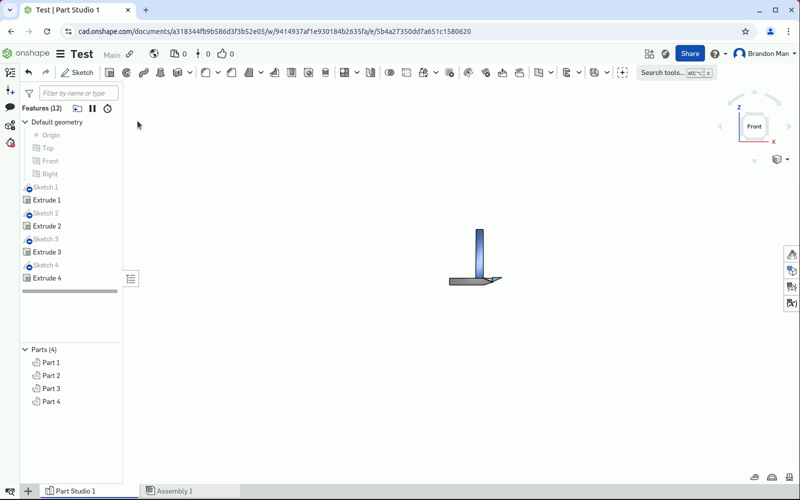
key(shift+h)
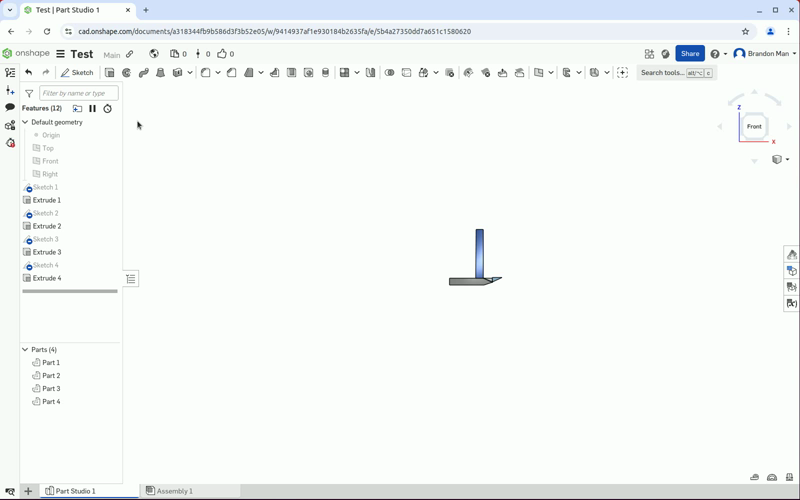
key(shift+h)
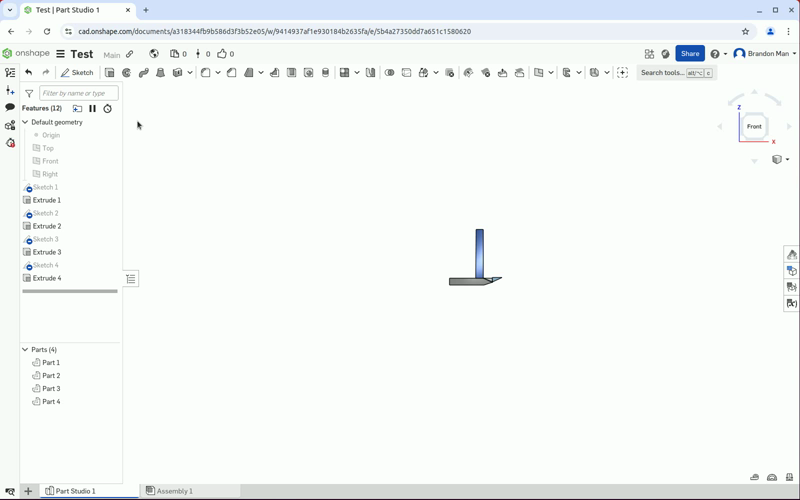
mouse_move(73, 189)
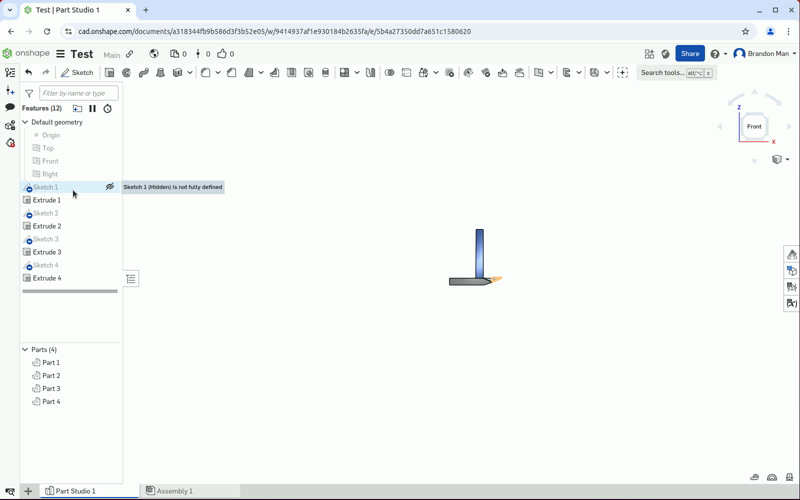
click(73, 189)
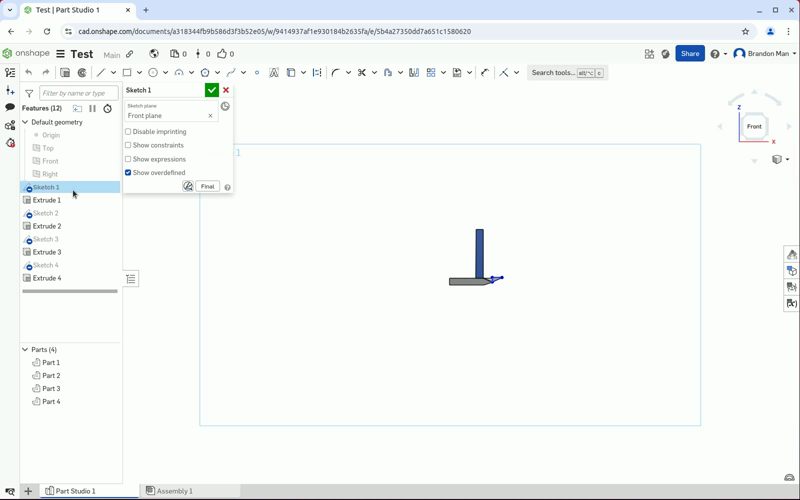
mouse_move(229, 92)
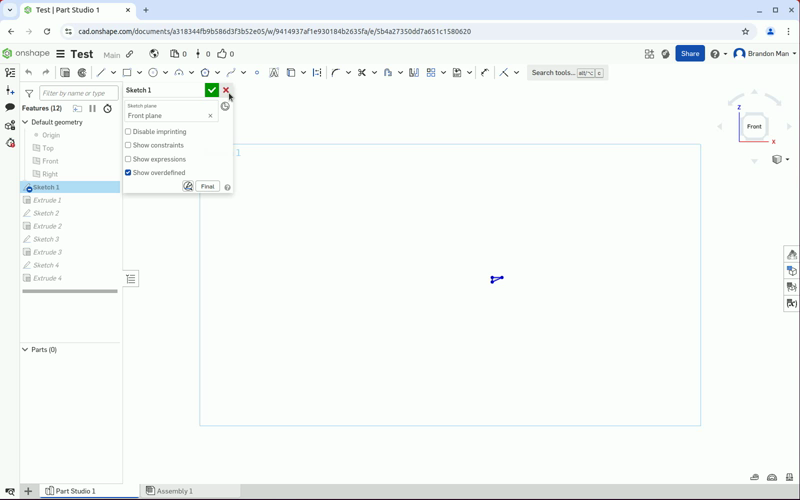
click(229, 92)
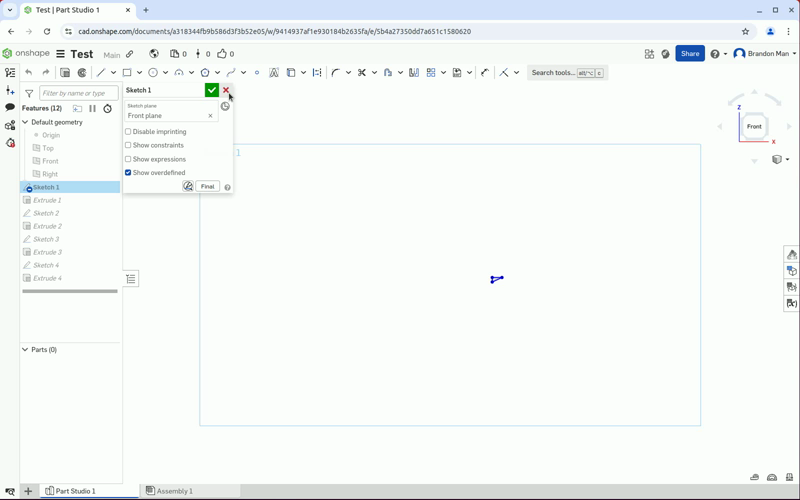
key(shift+s)
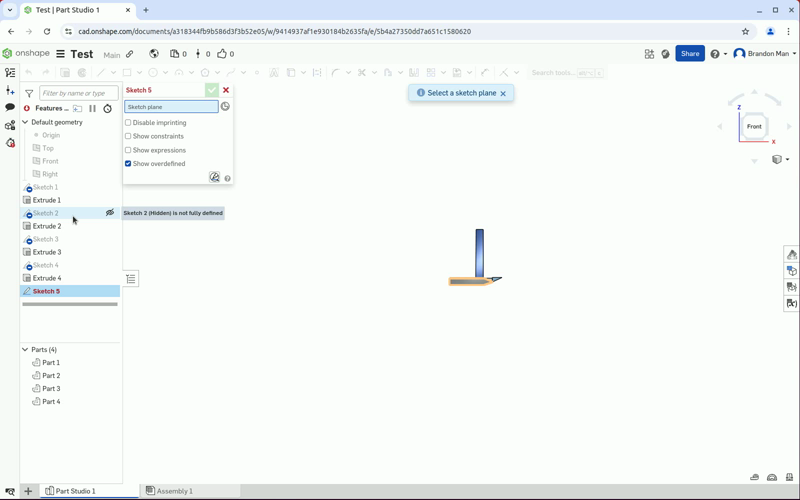
scroll(3)
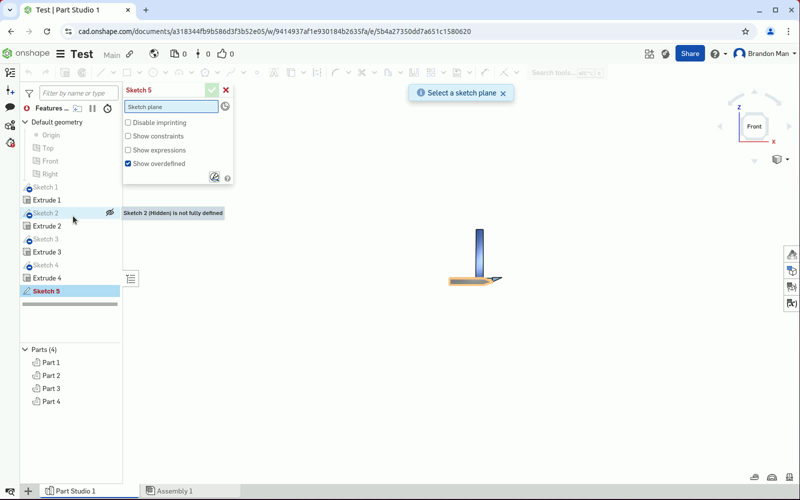
mouse_move(73, 163)
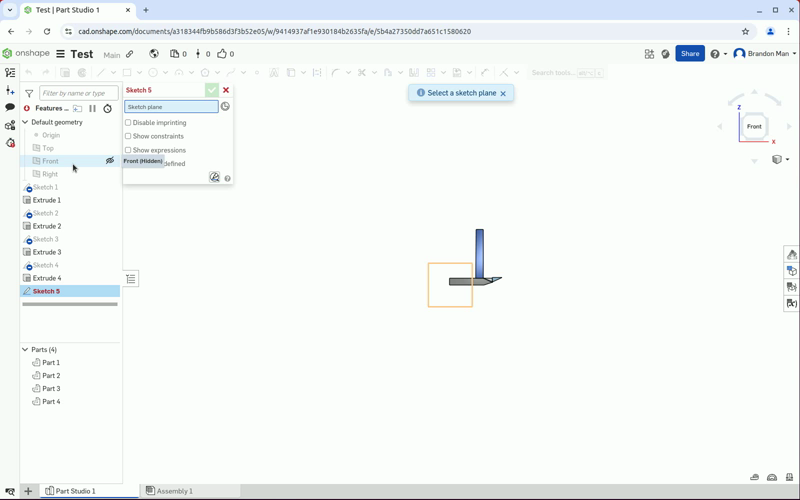
click(73, 163)
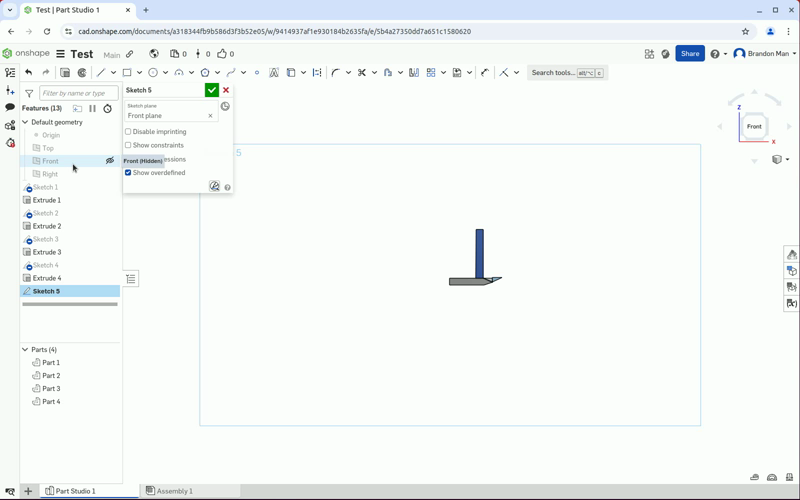
mouse_move(73, 352)
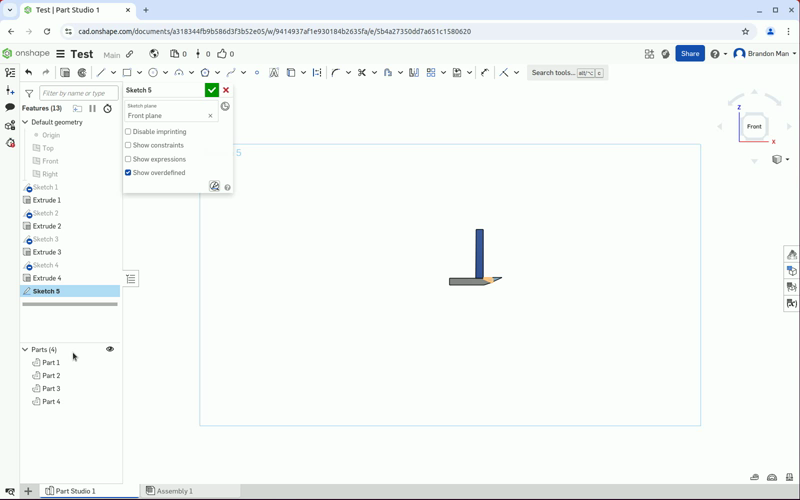
key(y)
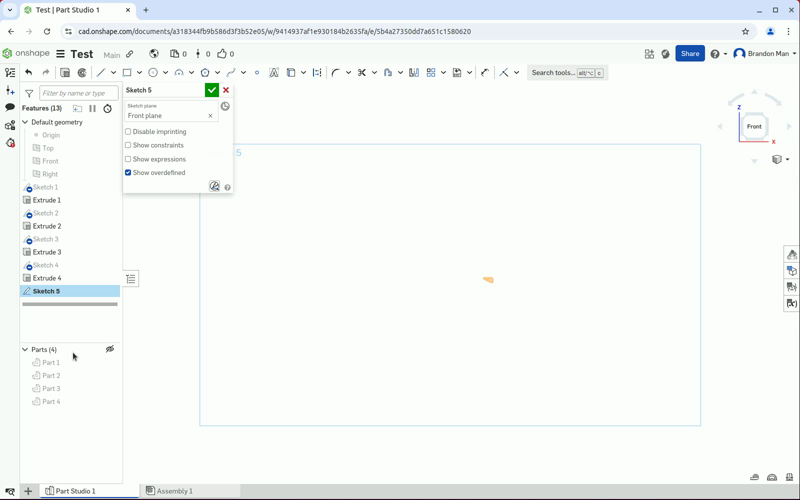
key(l)
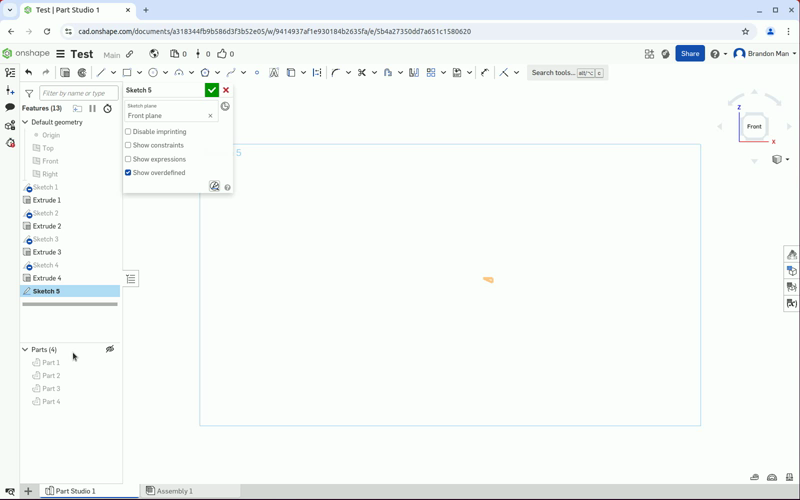
key_down(shift)
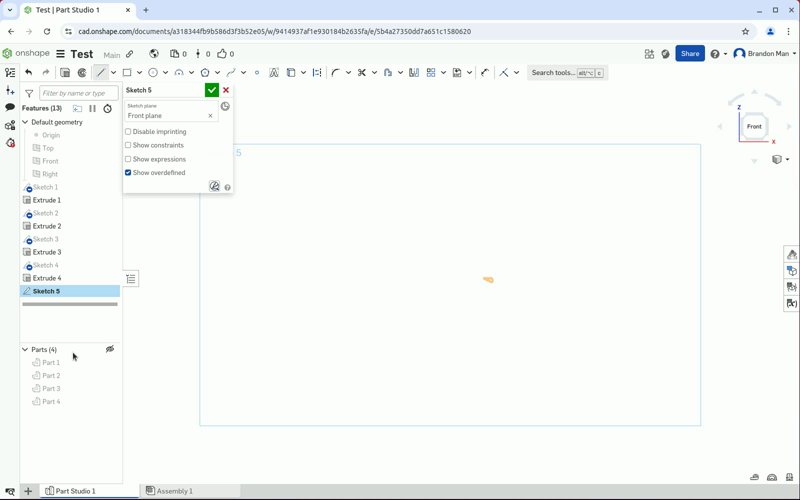
mouse_move(489, 280)
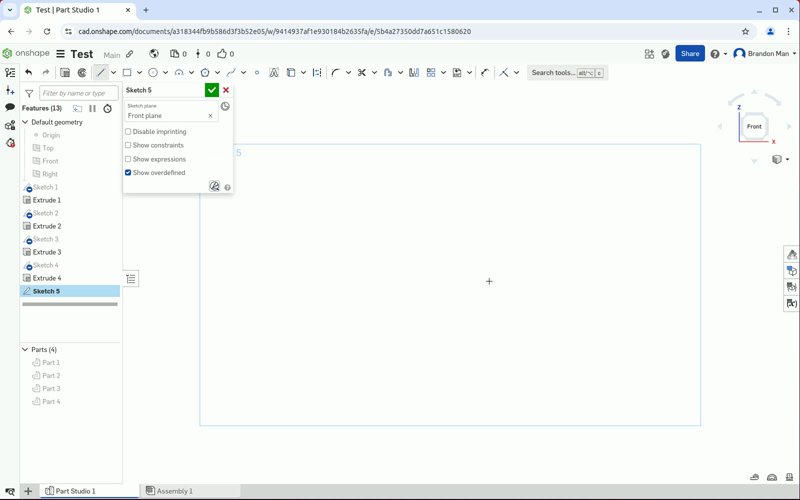
click(489, 280)
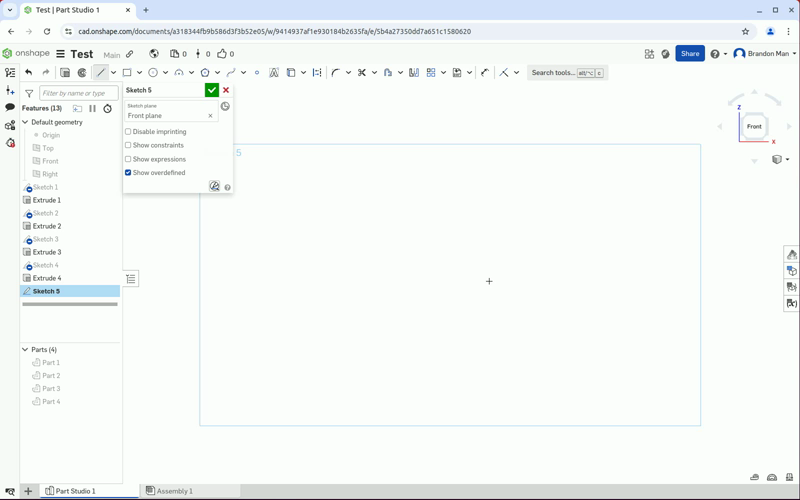
key_up(shift)
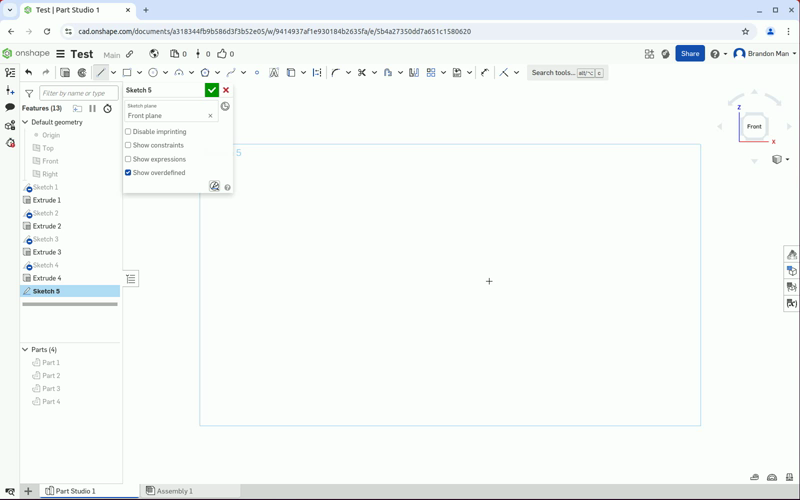
key_down(shift)
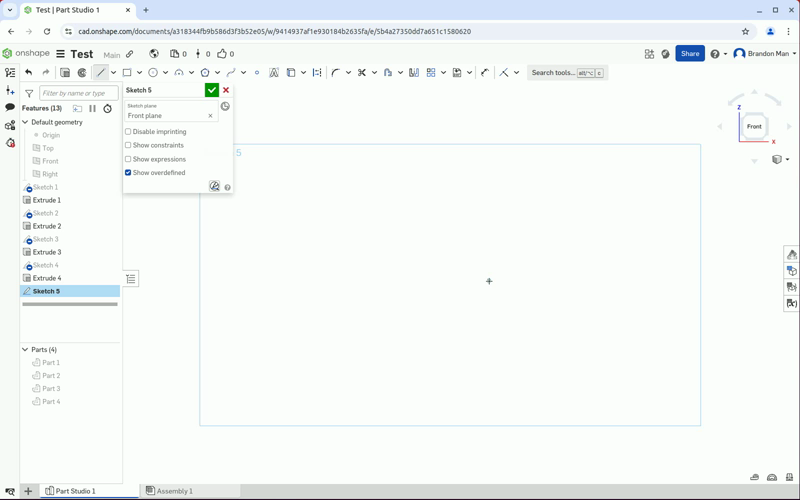
mouse_move(519, 280)
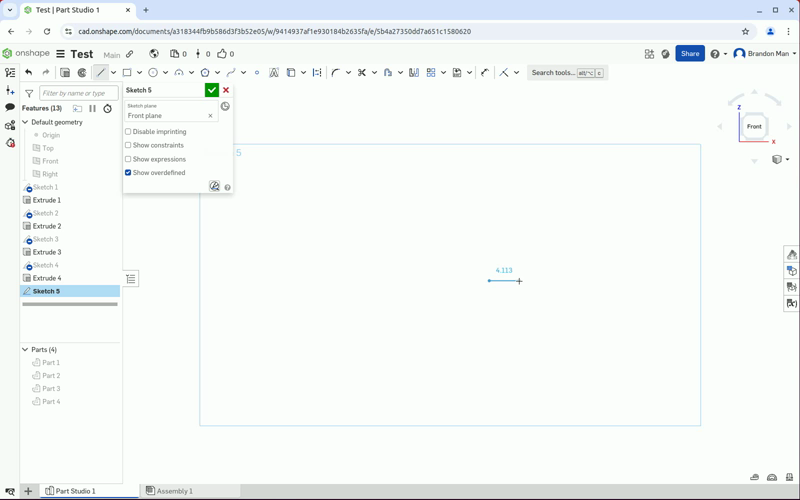
mouse_move(495, 283)
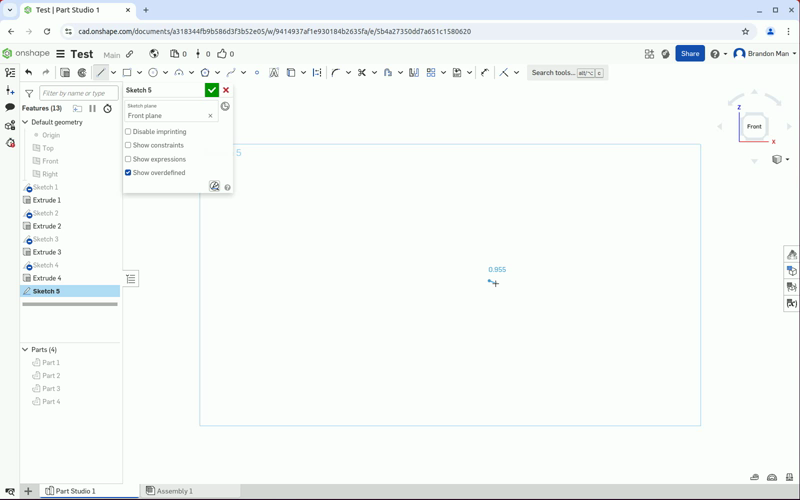
scroll(6)
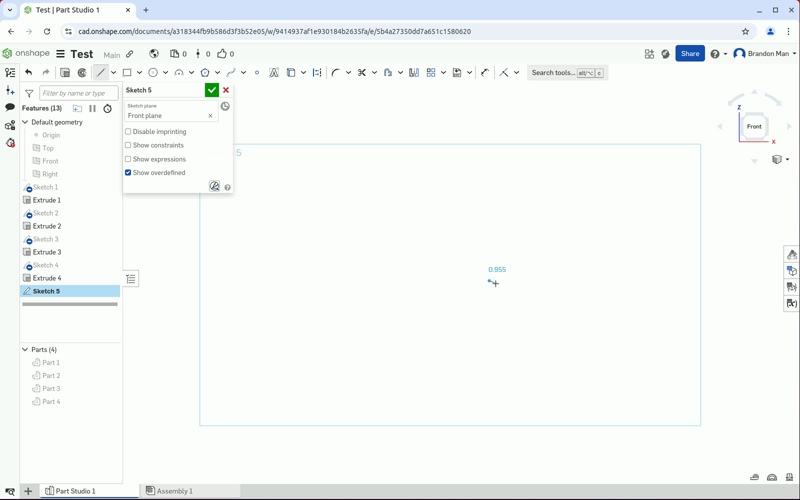
scroll(6)
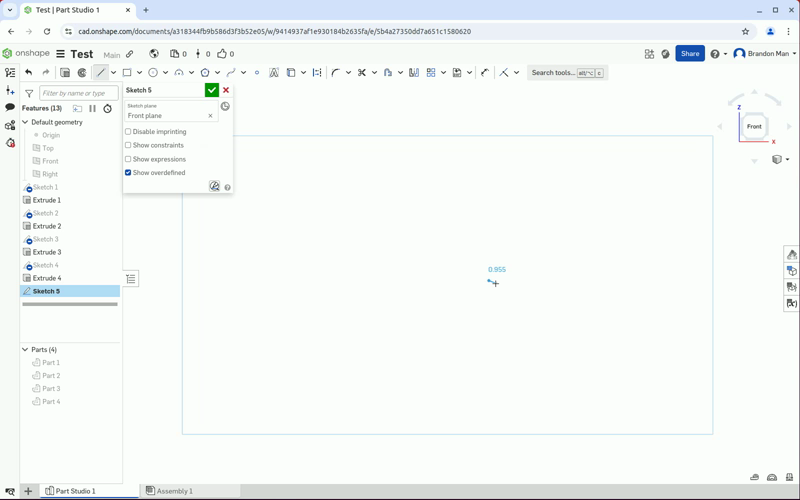
scroll(6)
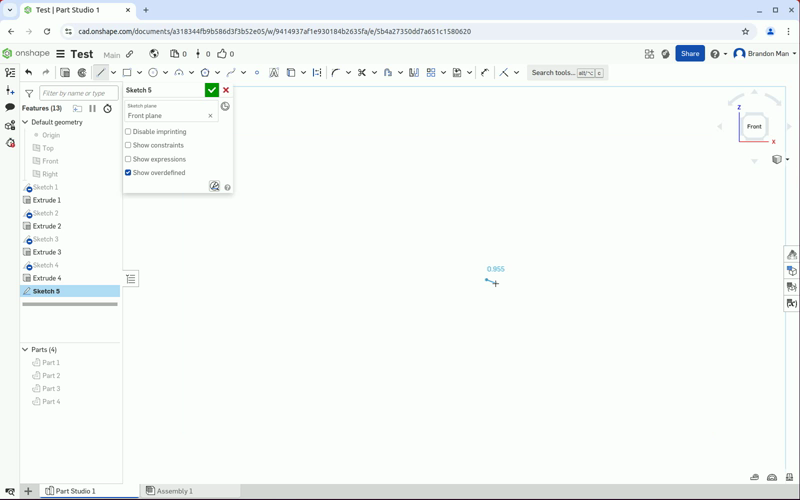
scroll(6)
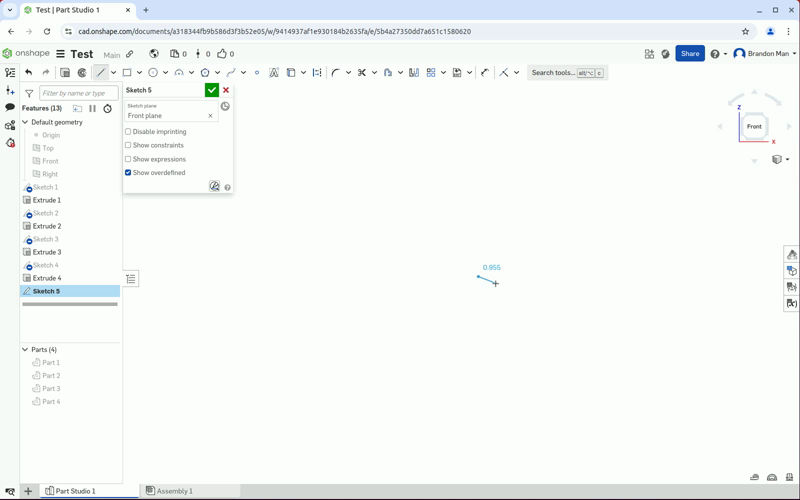
scroll(6)
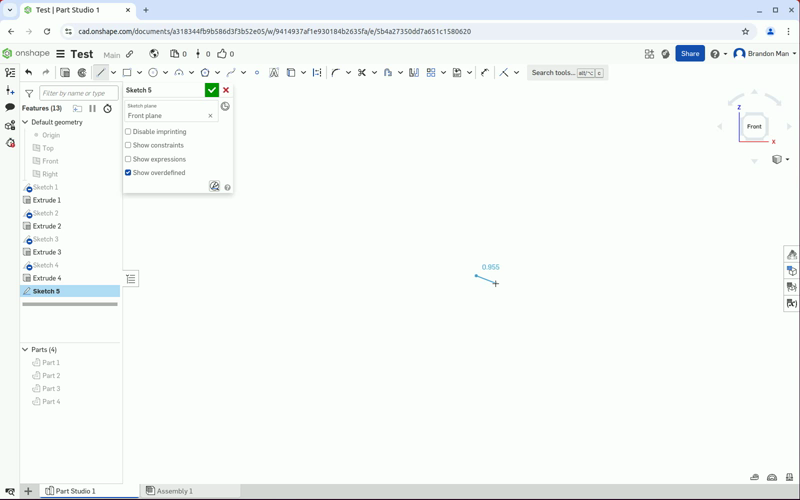
scroll(6)
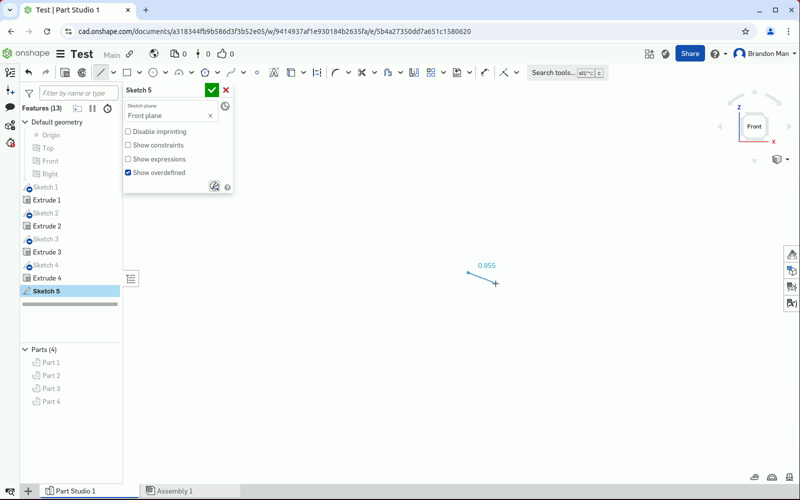
scroll(6)
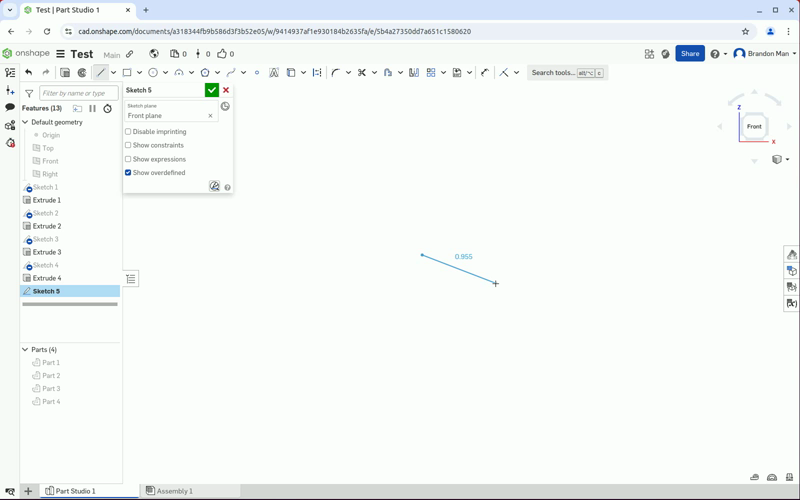
click(495, 283)
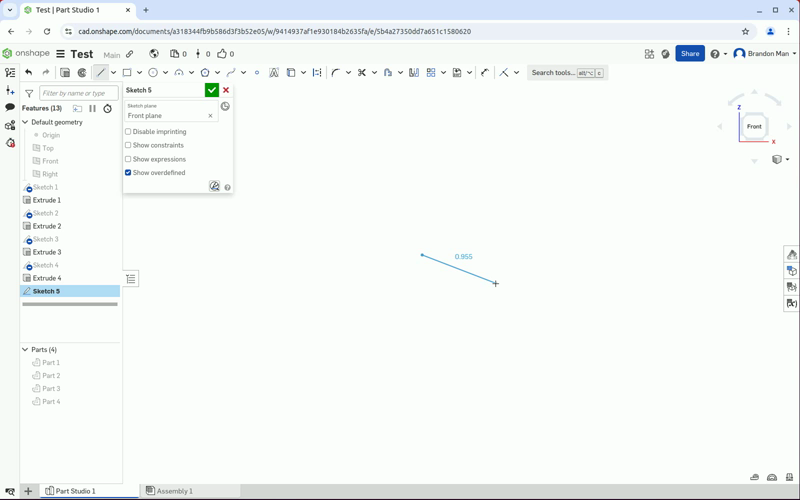
scroll(-6)
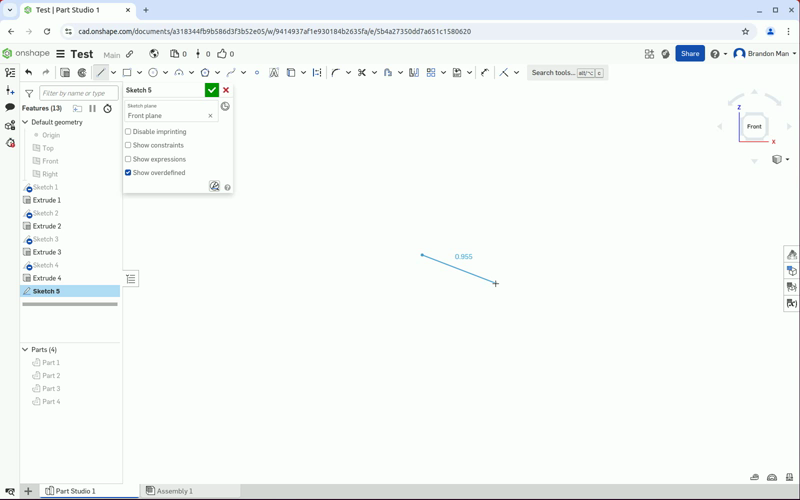
scroll(-6)
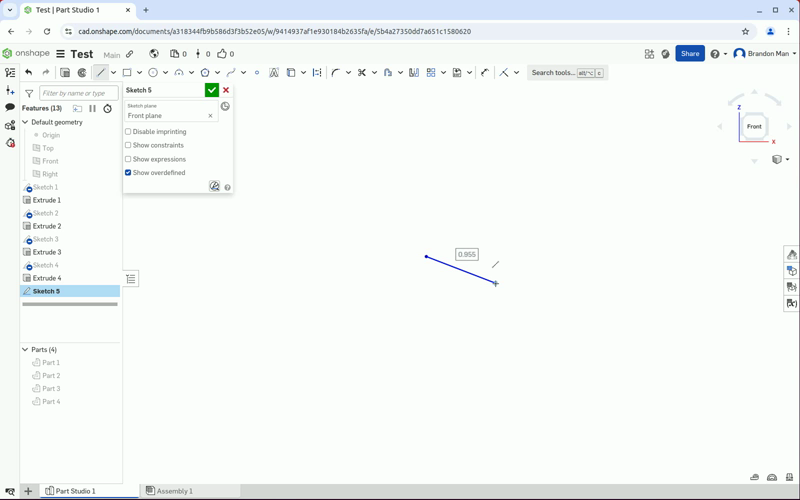
scroll(-6)
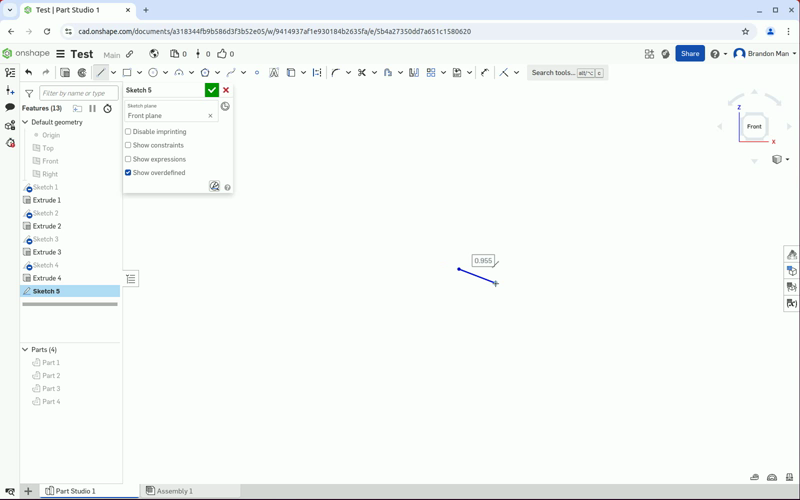
scroll(-6)
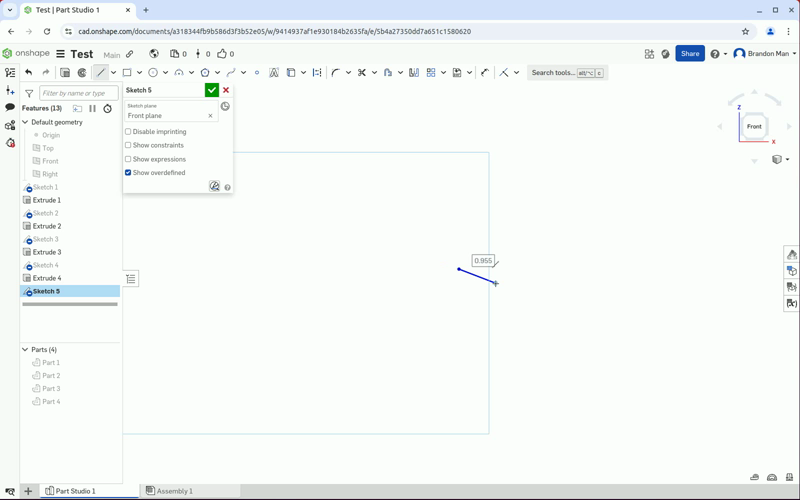
scroll(-6)
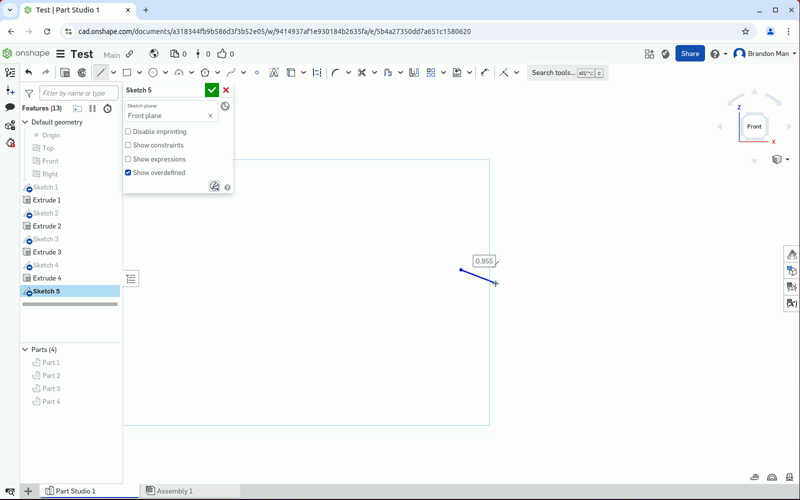
scroll(-6)
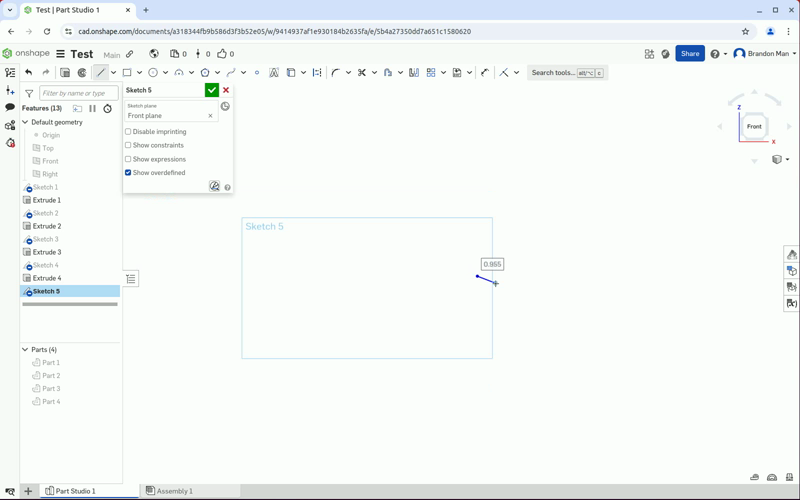
scroll(-6)
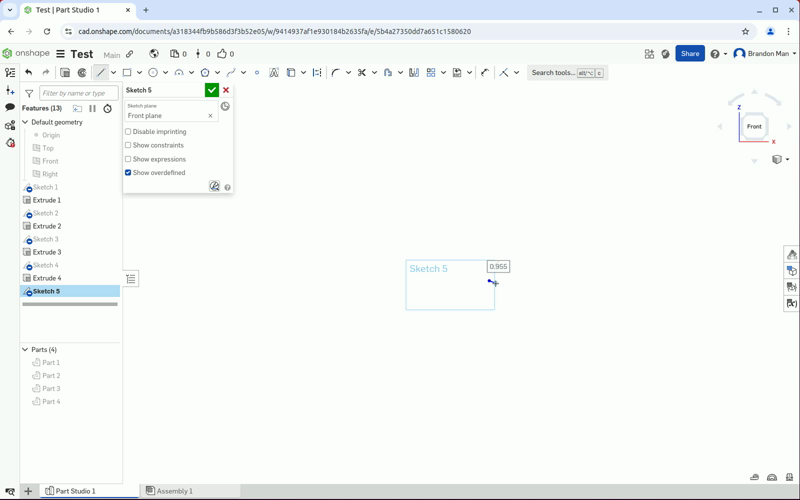
key_up(shift)
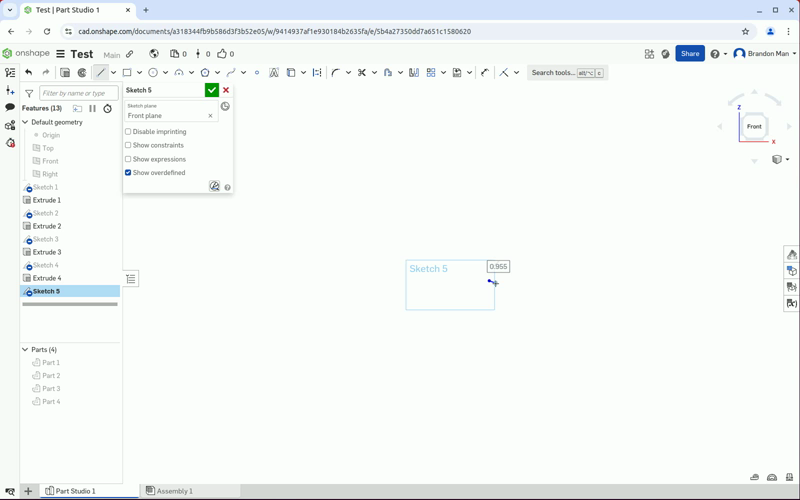
key_down(shift)
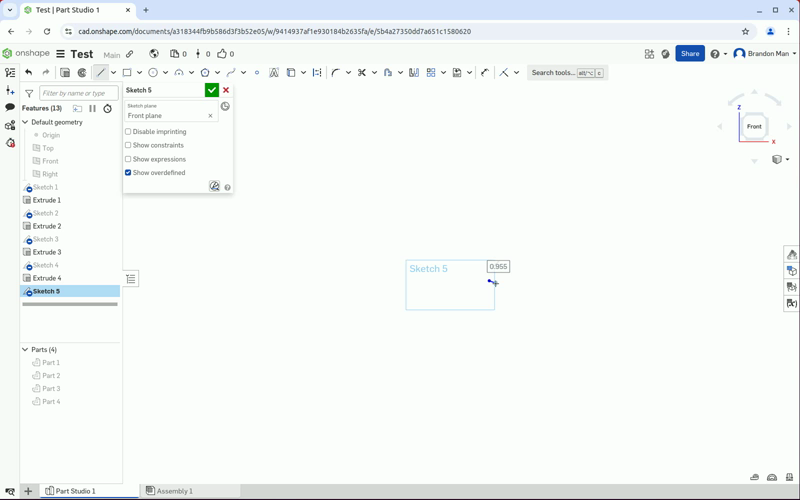
mouse_move(525, 283)
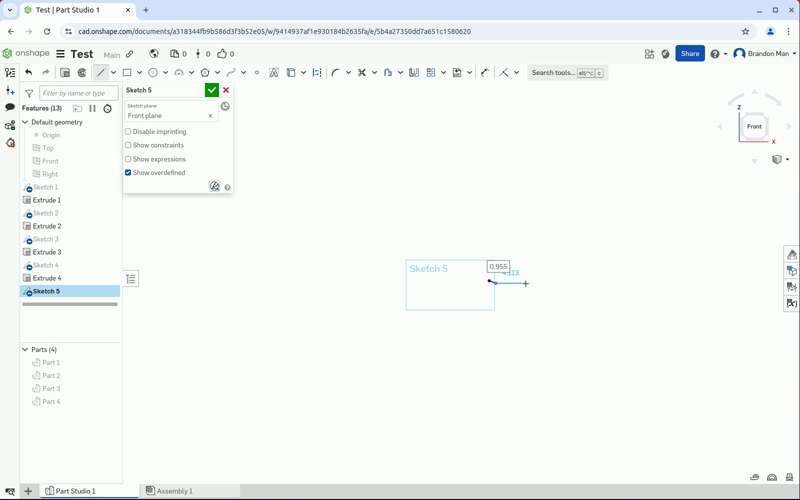
mouse_move(495, 277)
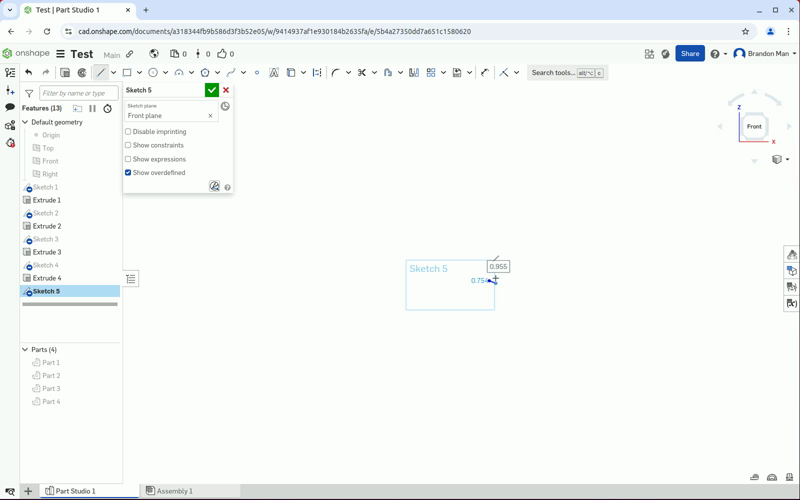
scroll(6)
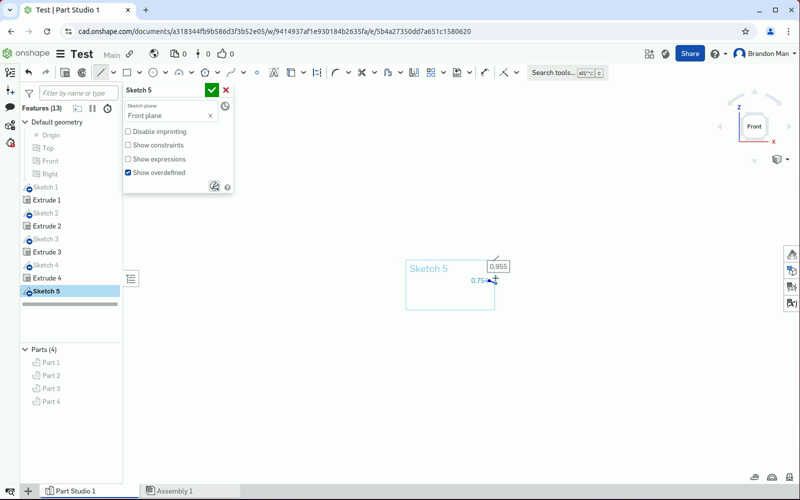
scroll(6)
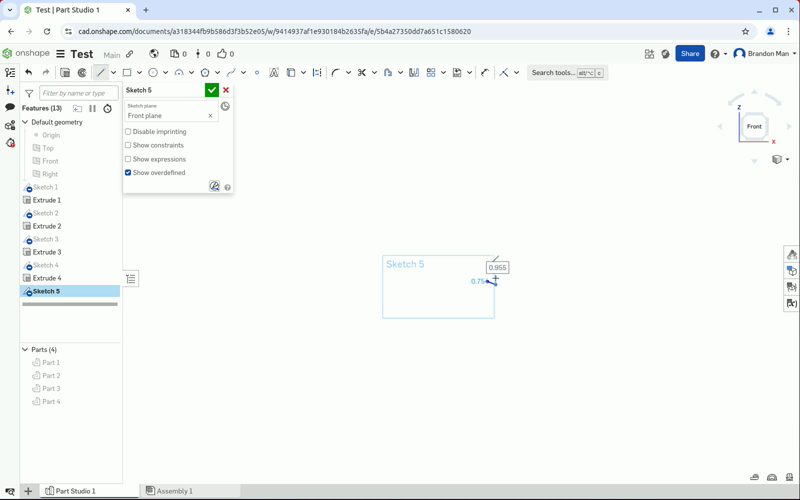
scroll(6)
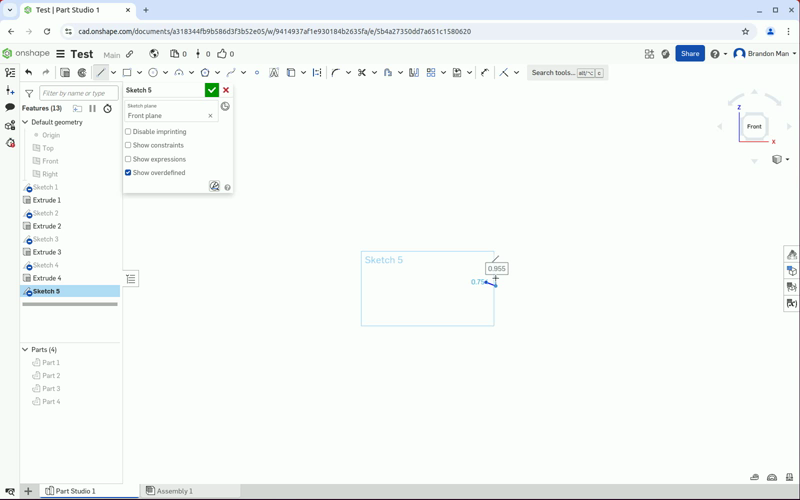
scroll(6)
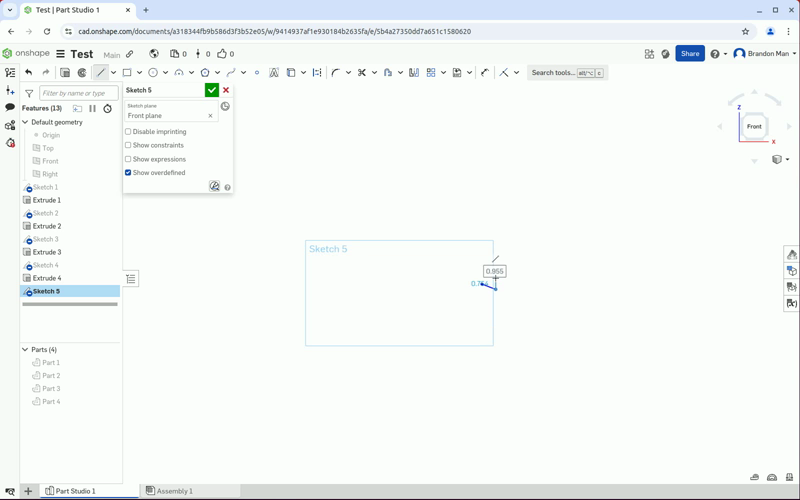
scroll(6)
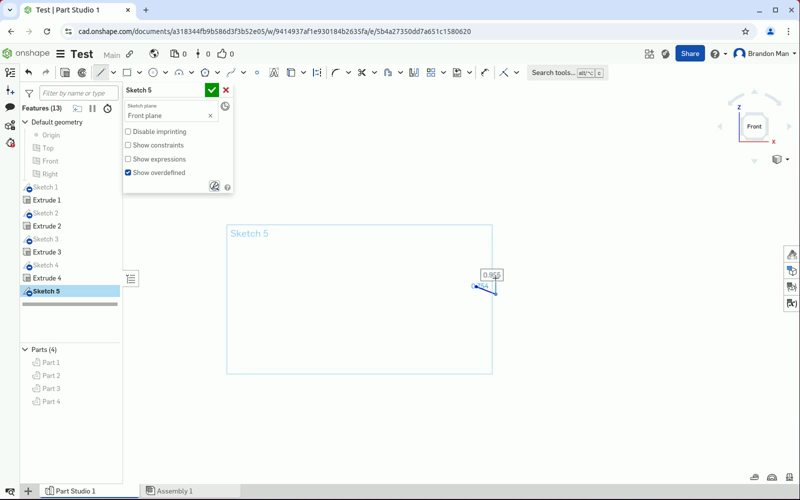
scroll(6)
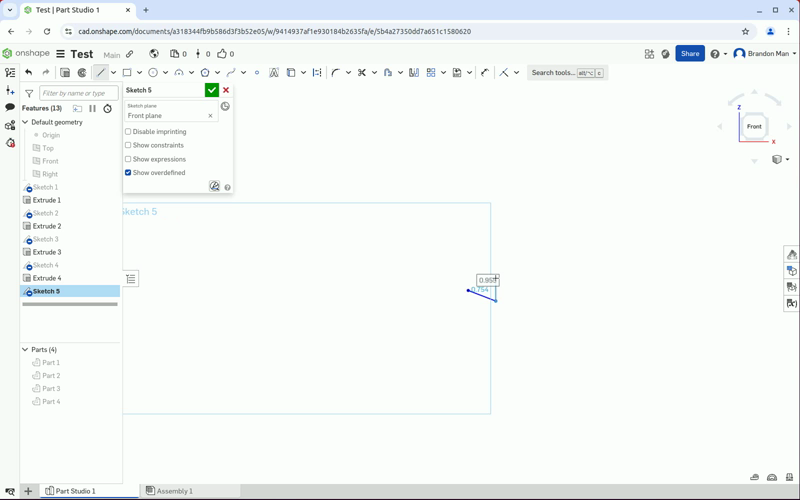
scroll(6)
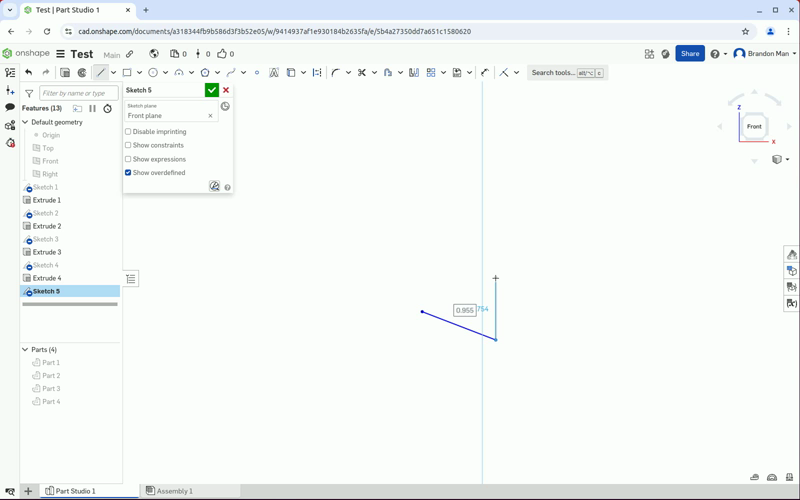
click(495, 277)
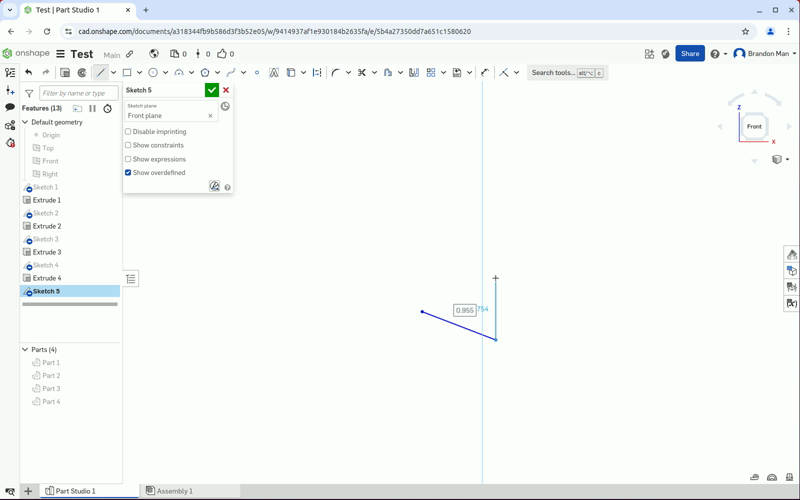
scroll(-6)
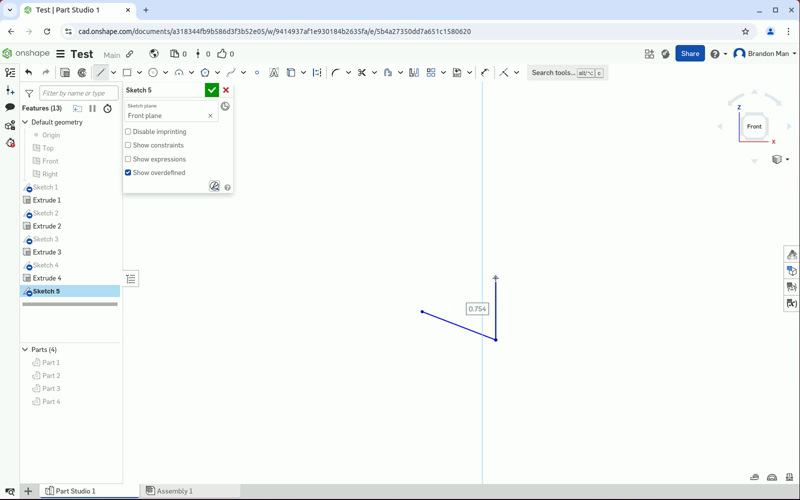
scroll(-6)
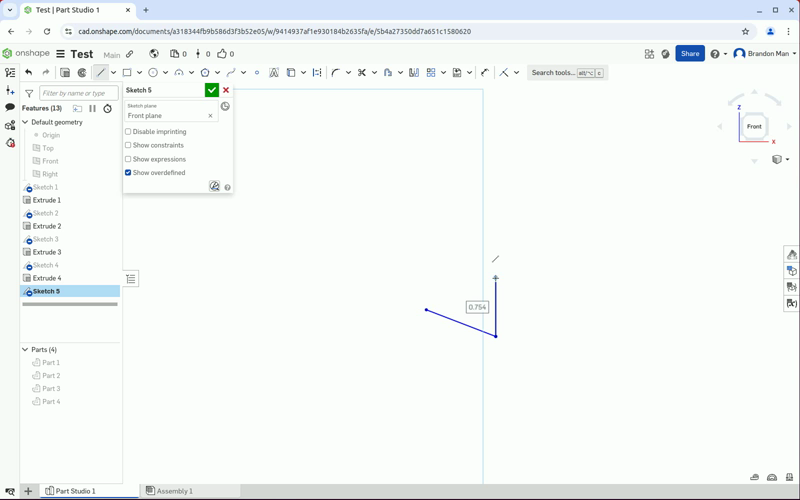
scroll(-6)
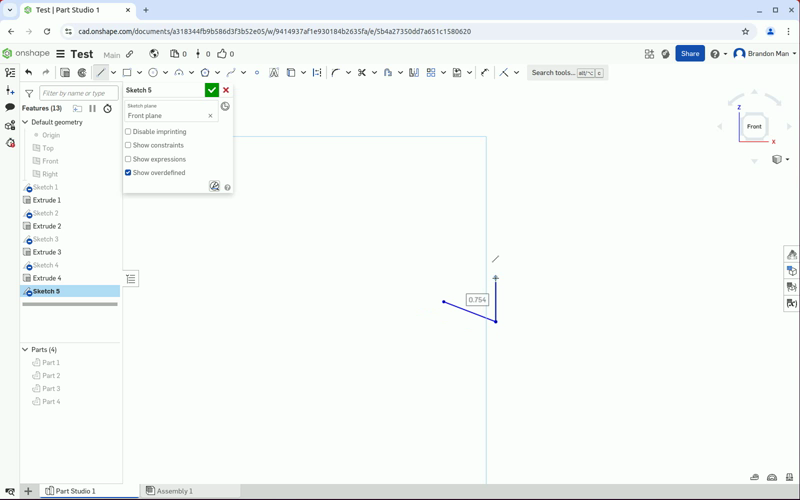
scroll(-6)
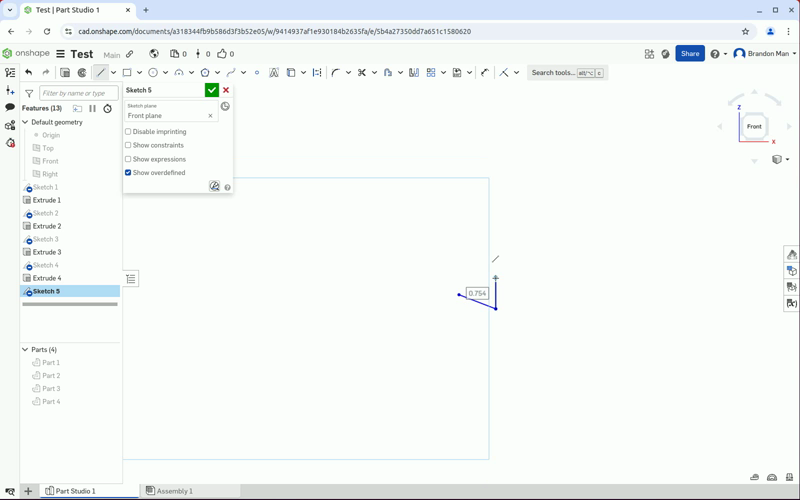
scroll(-6)
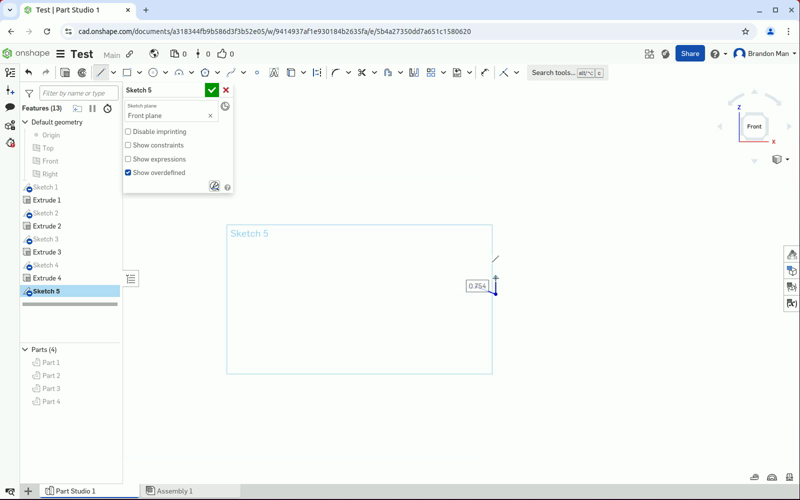
scroll(-6)
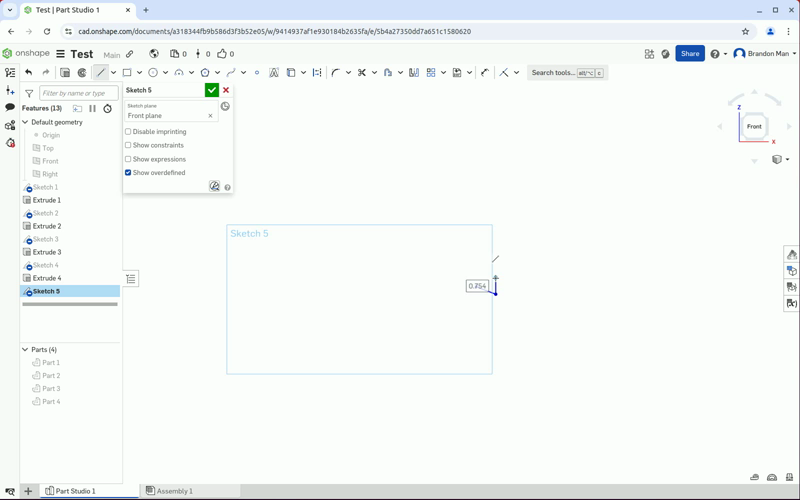
scroll(-6)
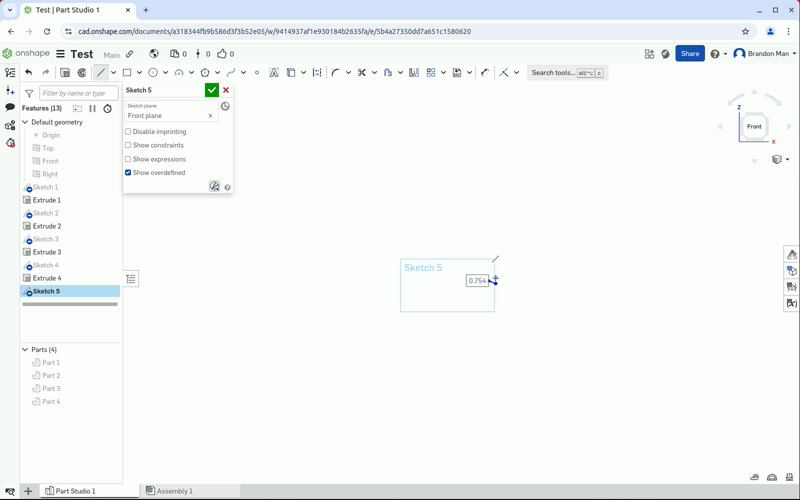
key_up(shift)
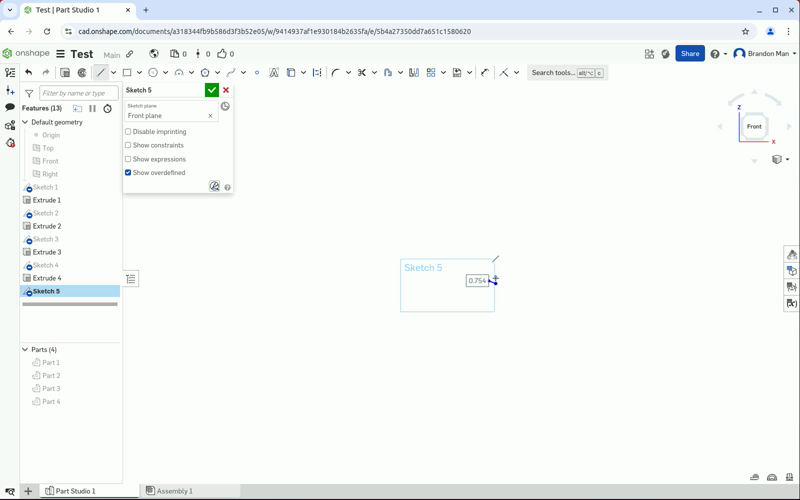
mouse_move(525, 277)
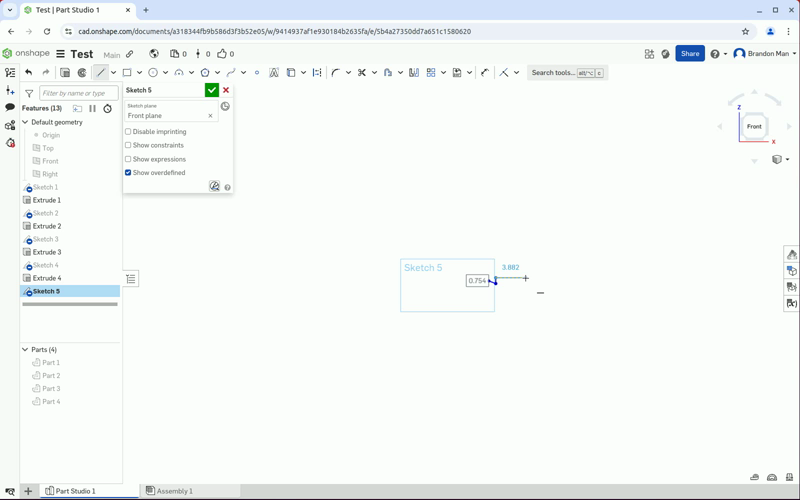
key_down(shift)
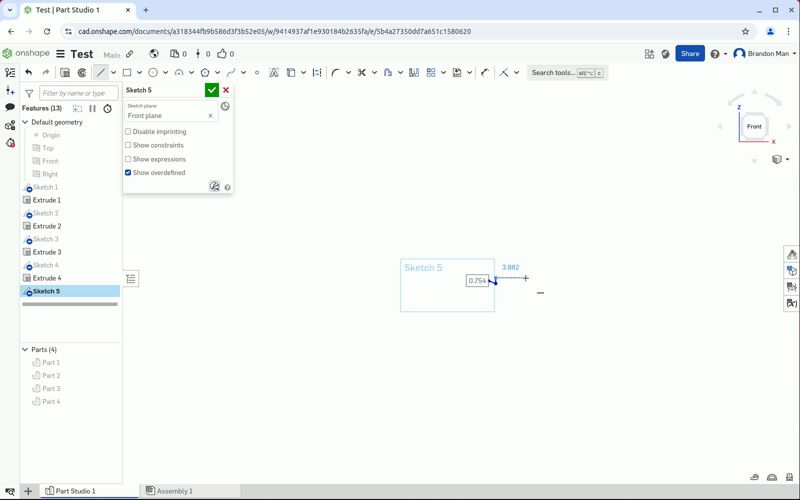
mouse_move(489, 280)
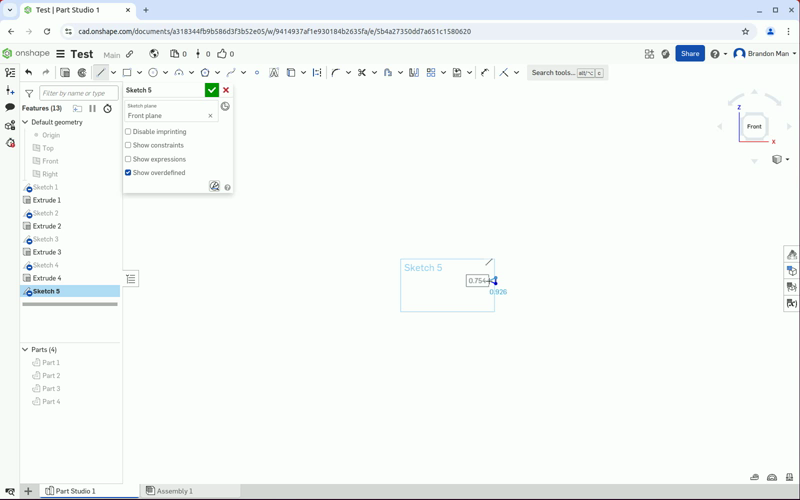
scroll(6)
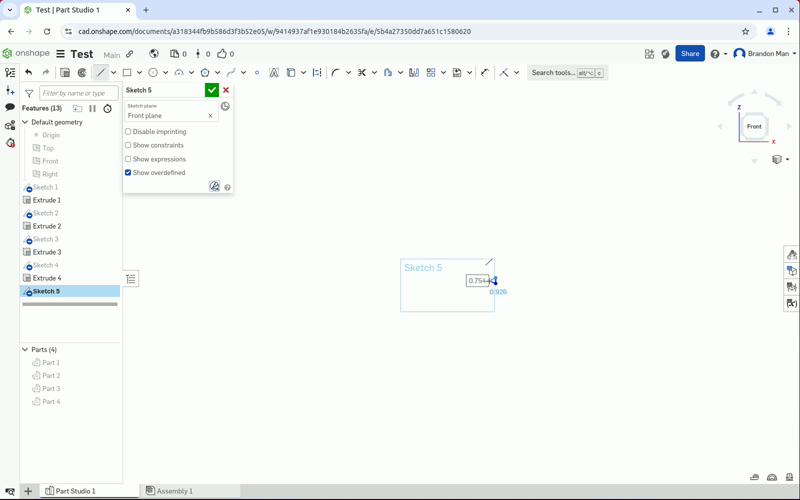
scroll(6)
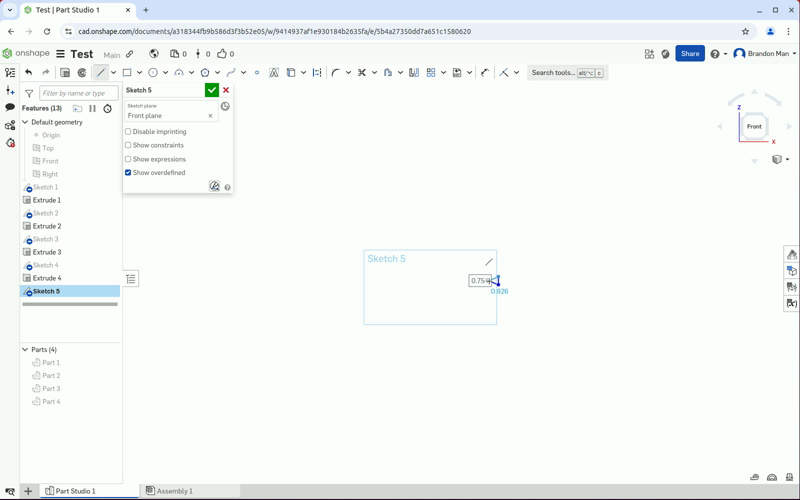
scroll(6)
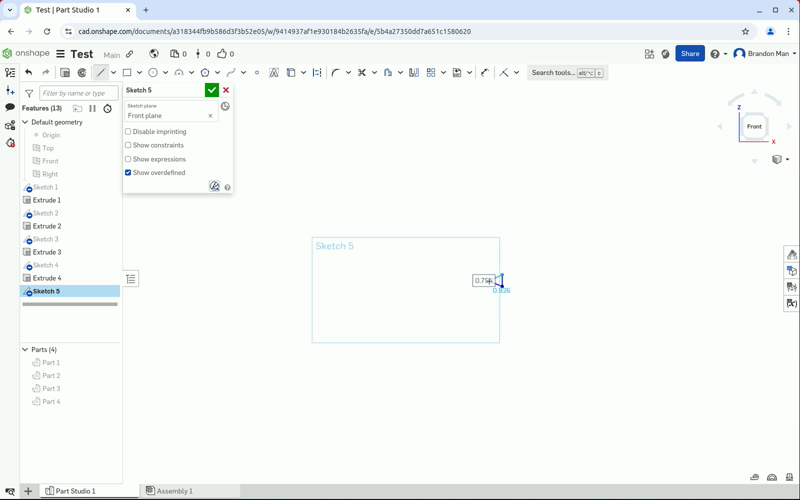
scroll(6)
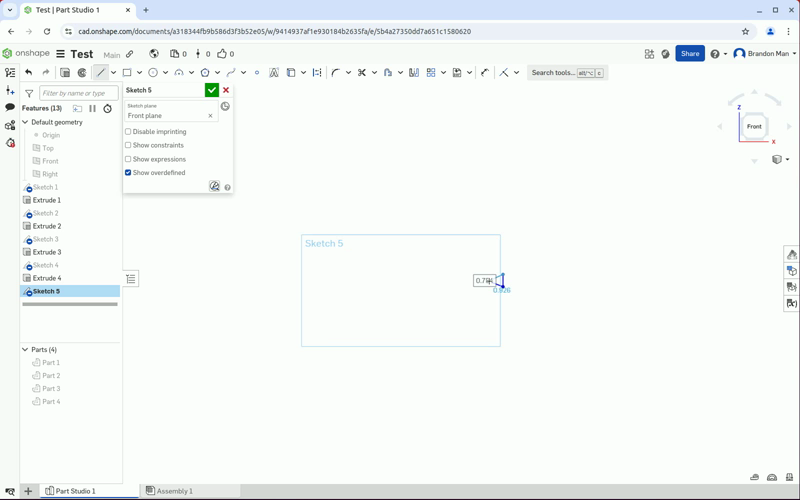
scroll(6)
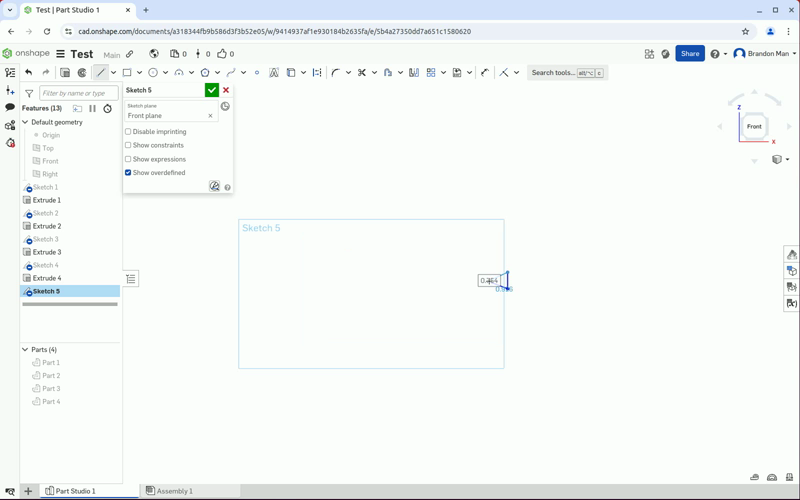
scroll(6)
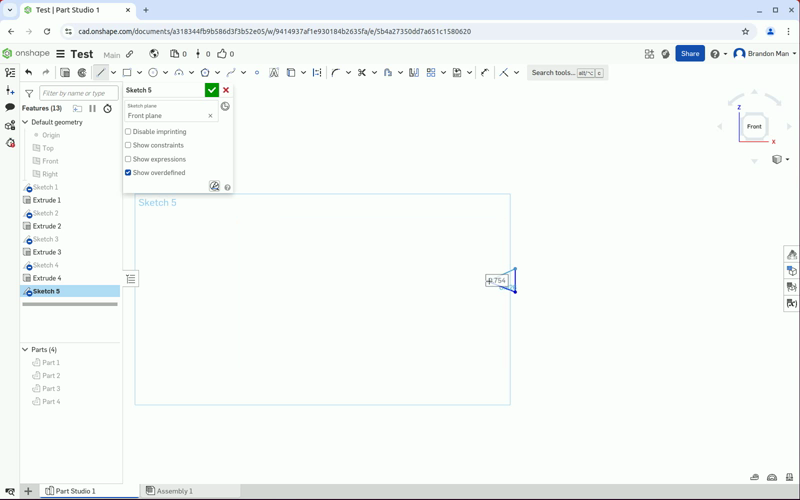
scroll(6)
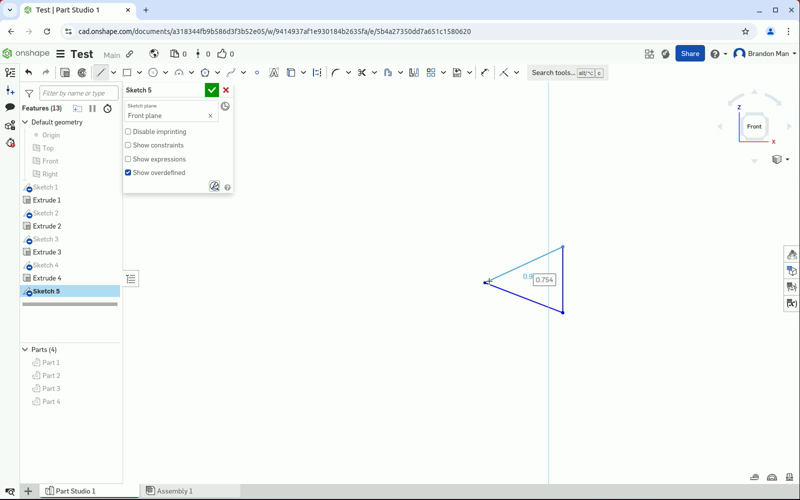
key_up(shift)
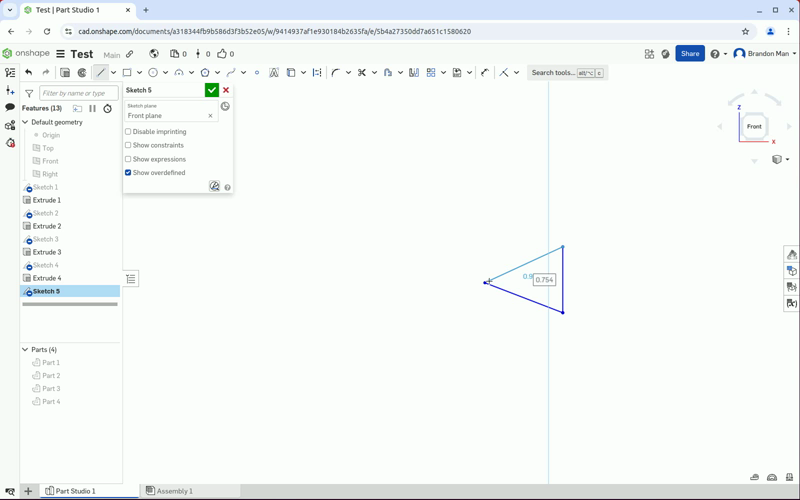
click(489, 280)
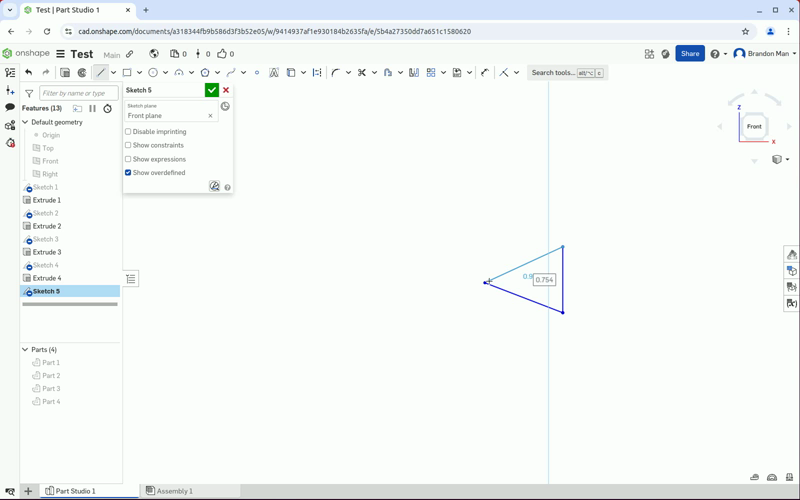
scroll(-6)
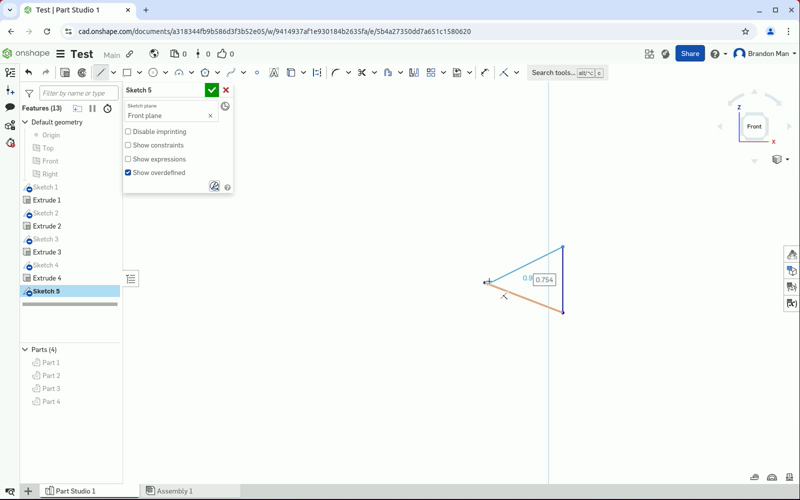
scroll(-6)
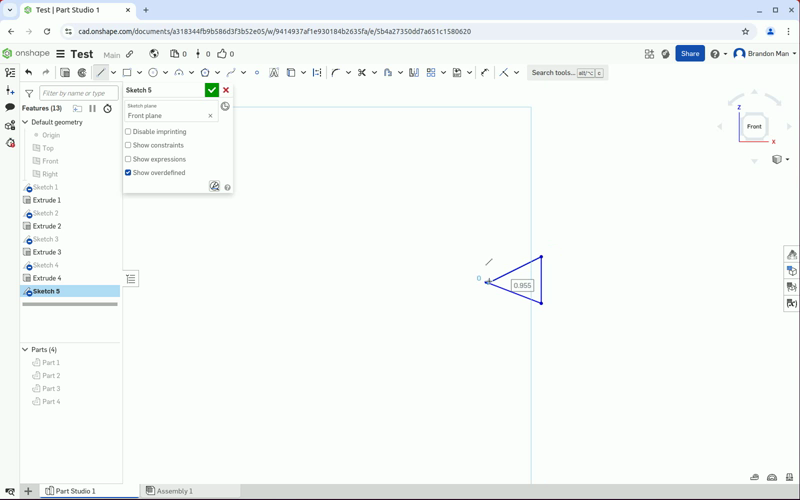
scroll(-6)
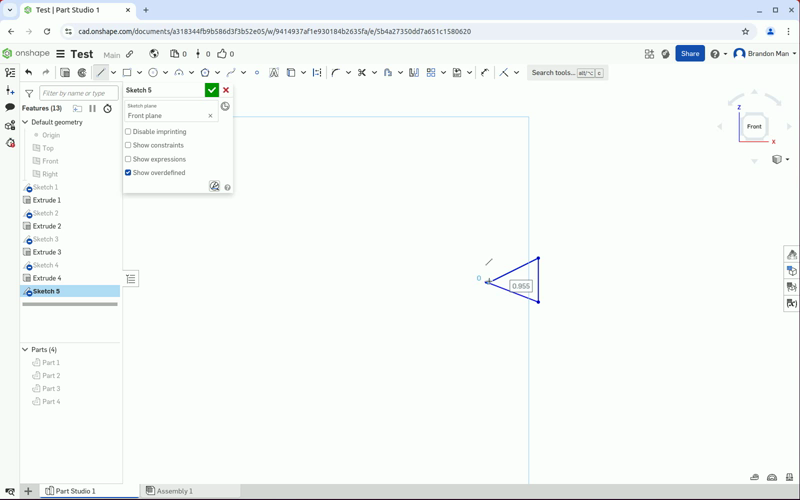
scroll(-6)
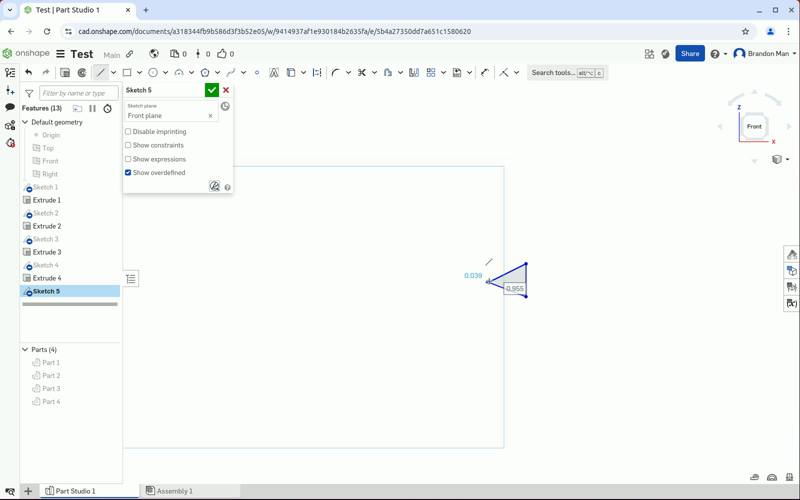
scroll(-6)
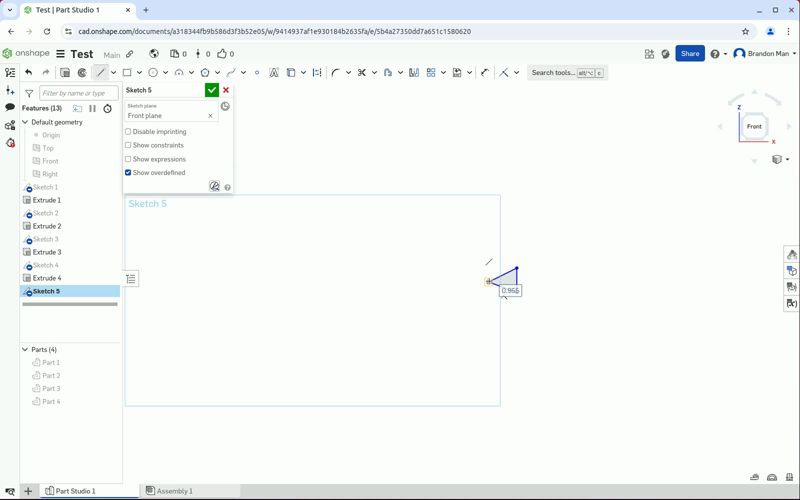
scroll(-6)
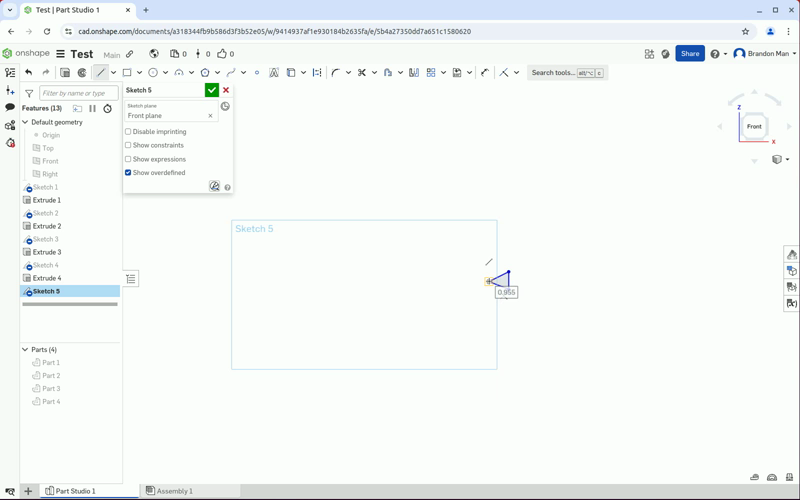
scroll(-6)
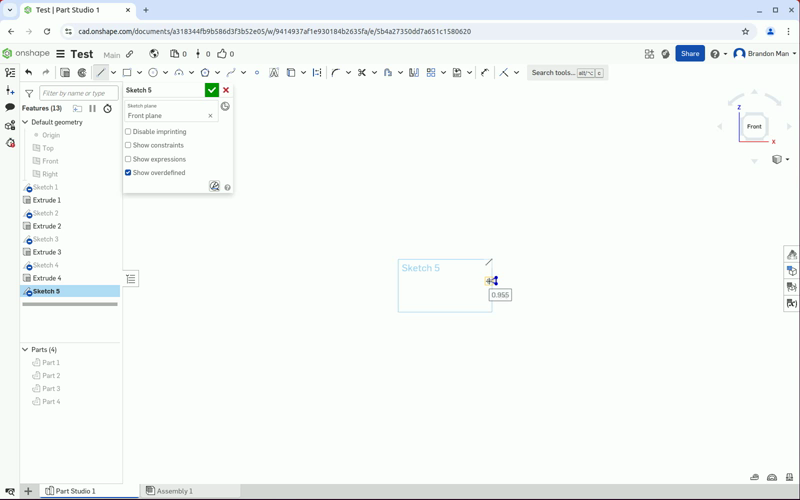
key(esc)
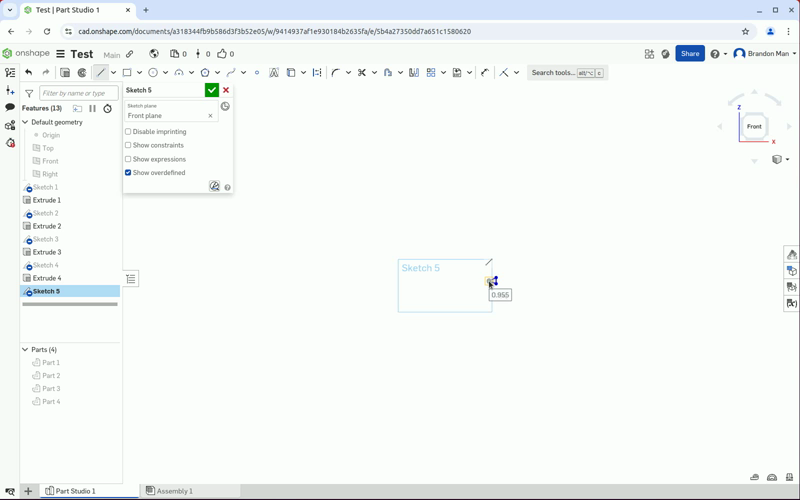
mouse_move(495, 281)
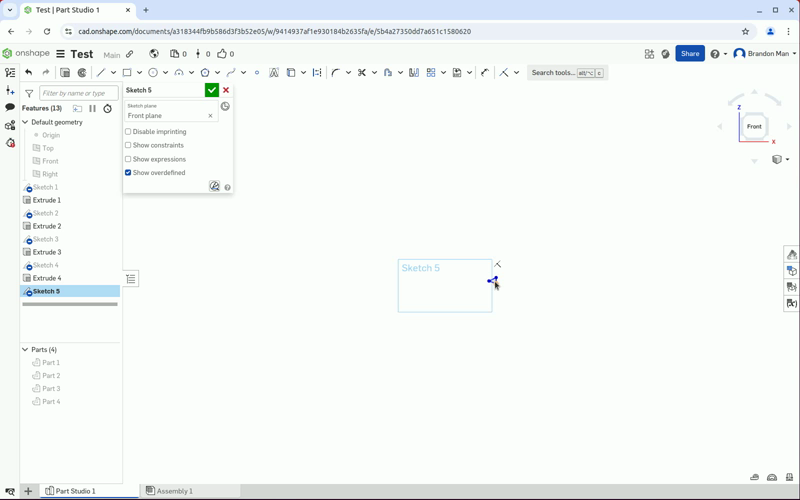
scroll(6)
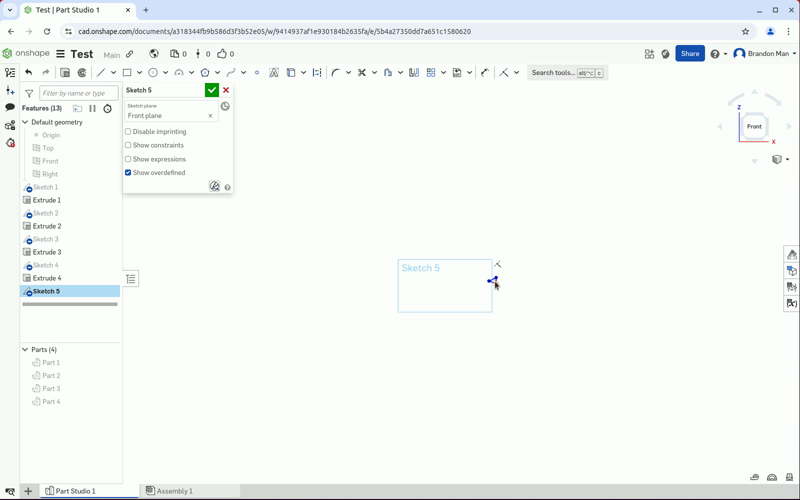
scroll(6)
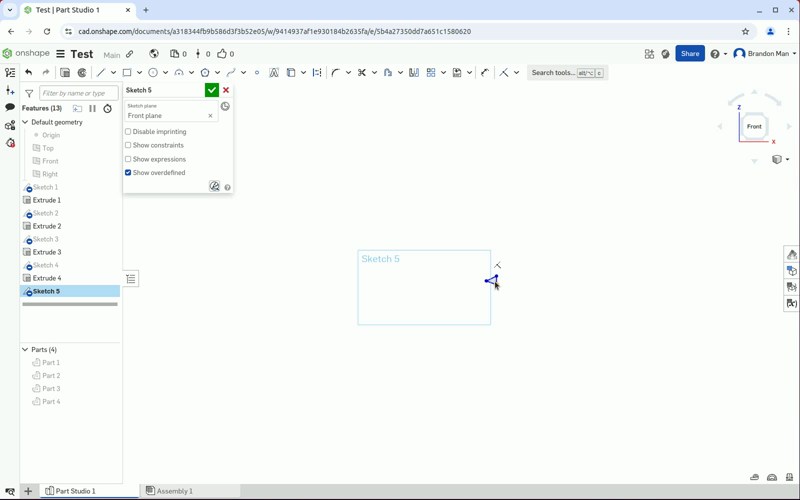
scroll(6)
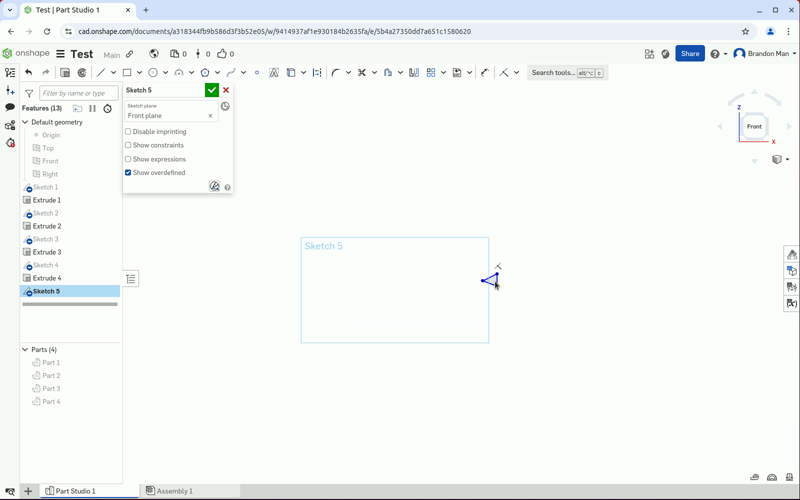
scroll(6)
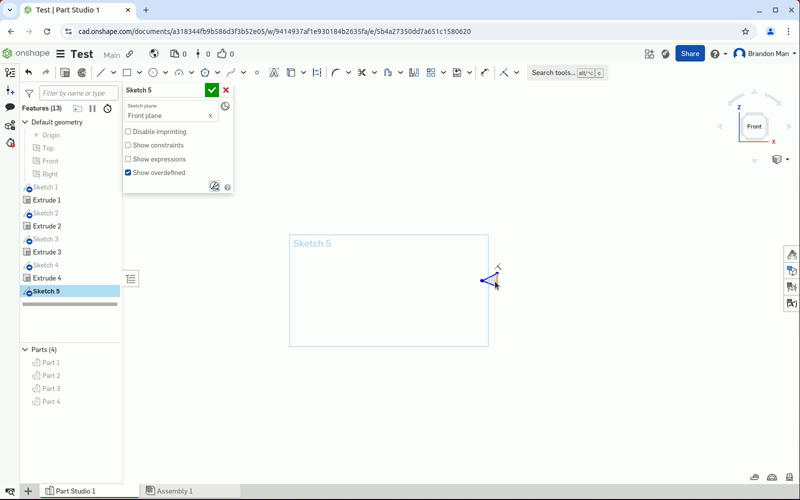
scroll(6)
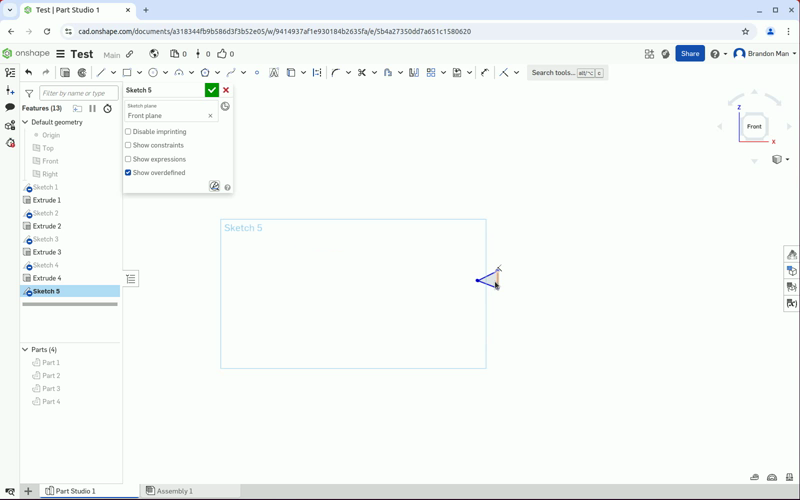
scroll(6)
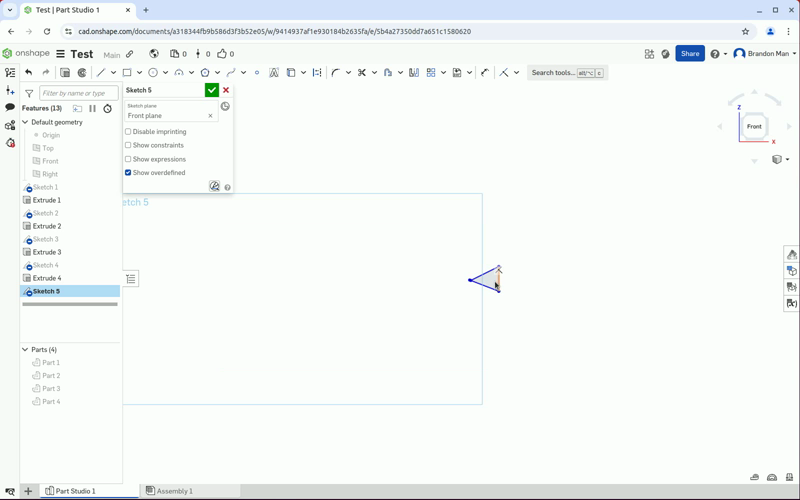
scroll(6)
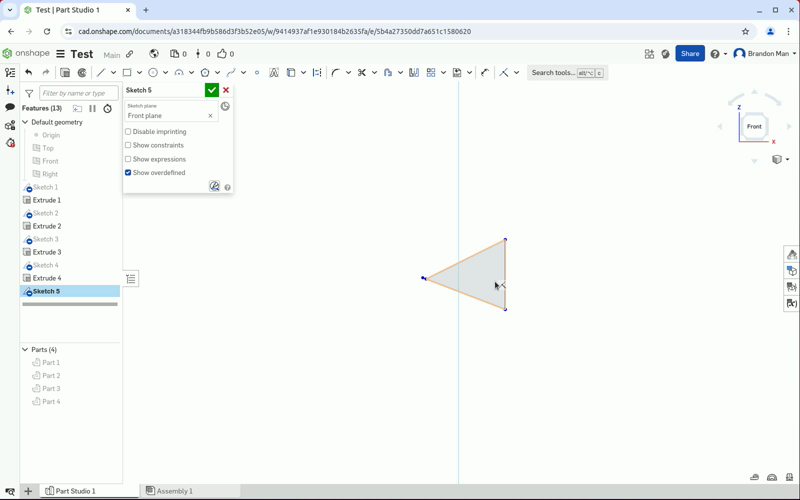
click(495, 281)
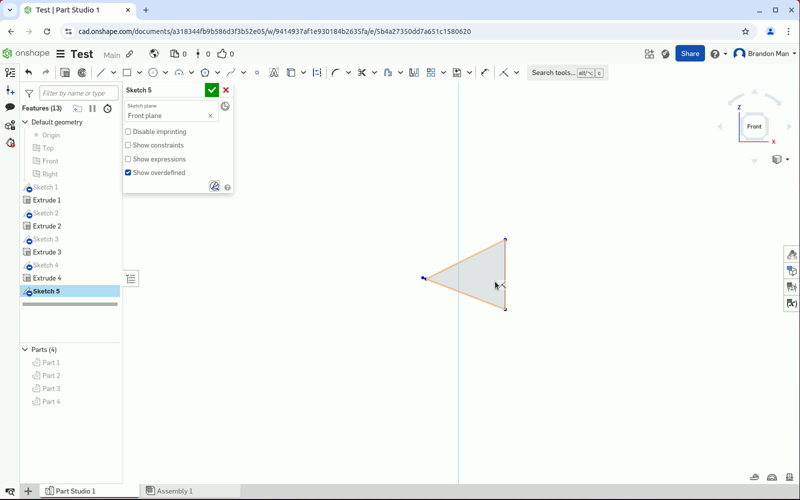
scroll(-6)
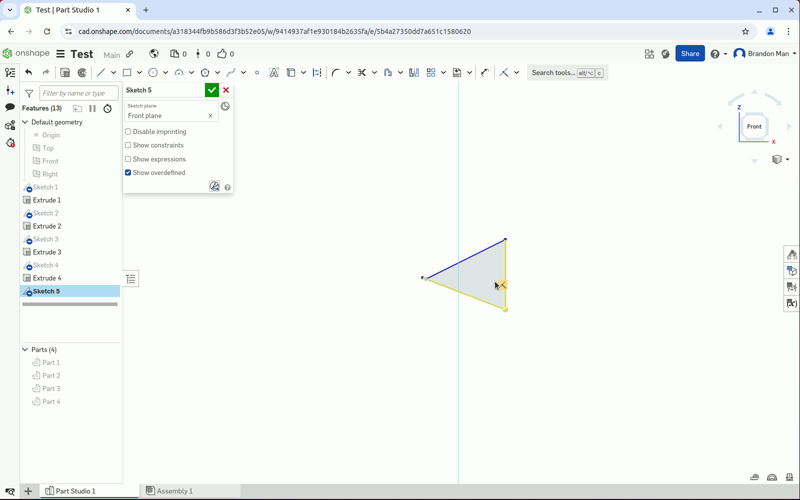
scroll(-6)
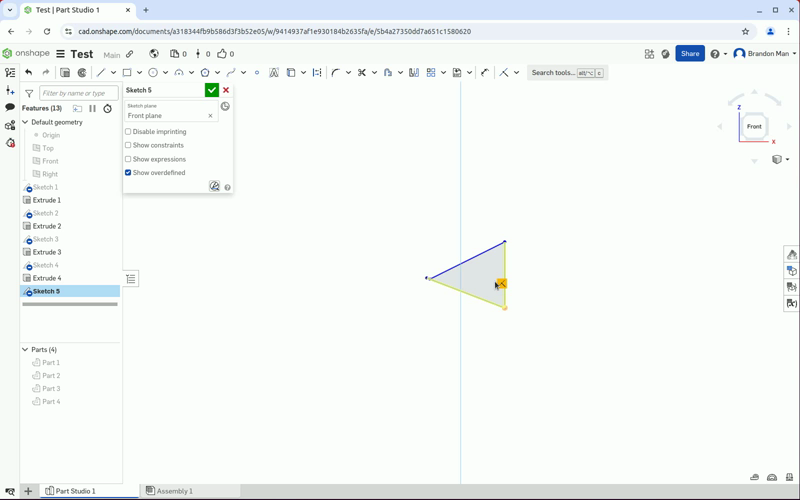
scroll(-6)
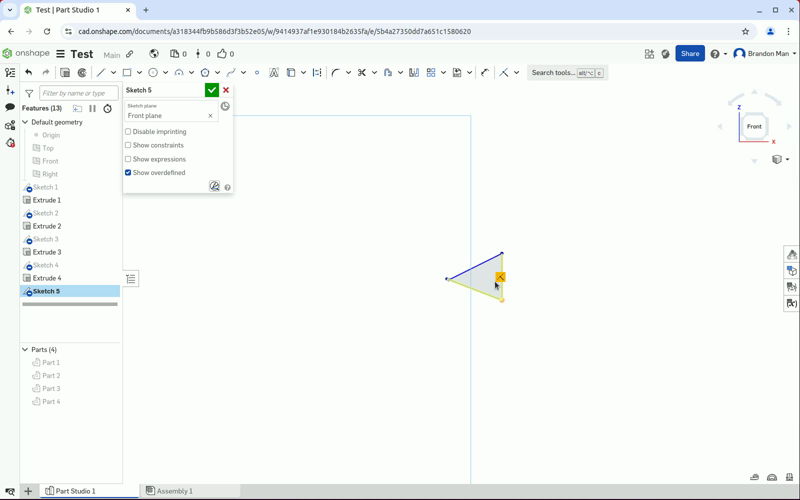
scroll(-6)
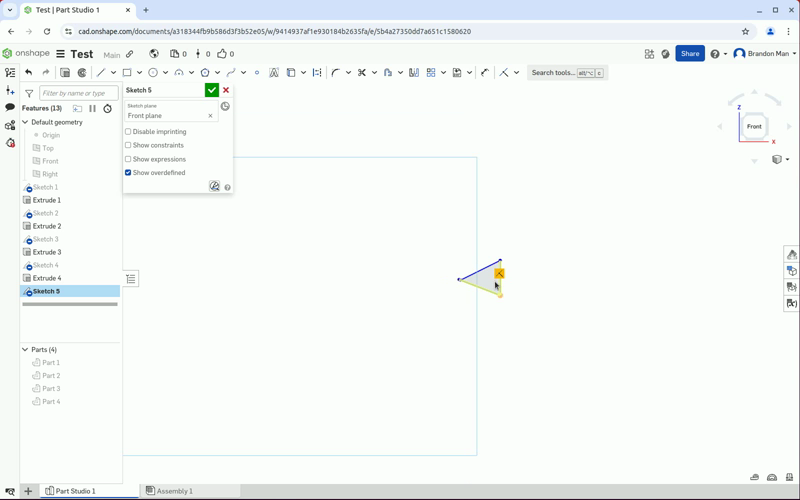
scroll(-6)
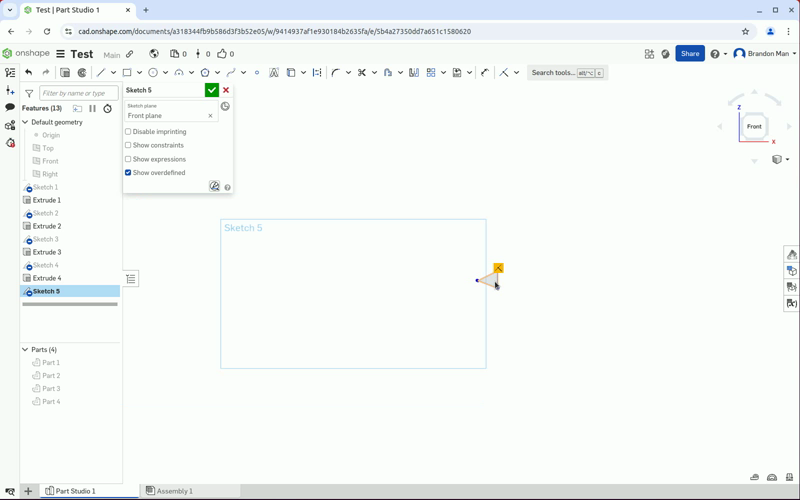
scroll(-6)
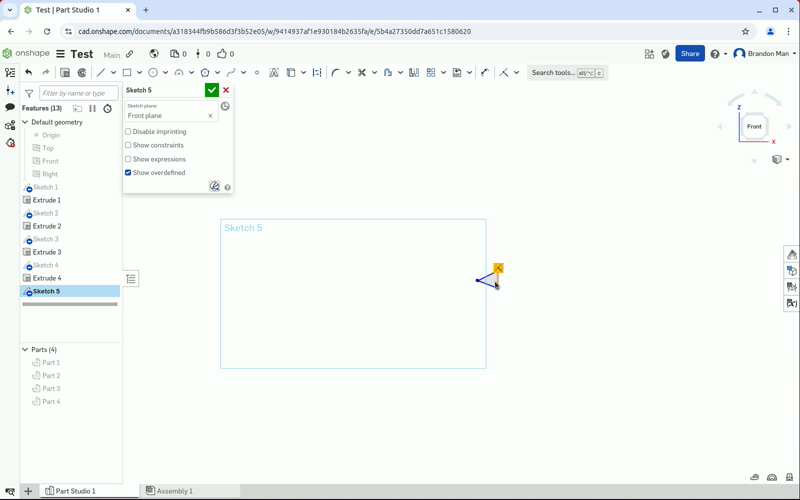
scroll(-6)
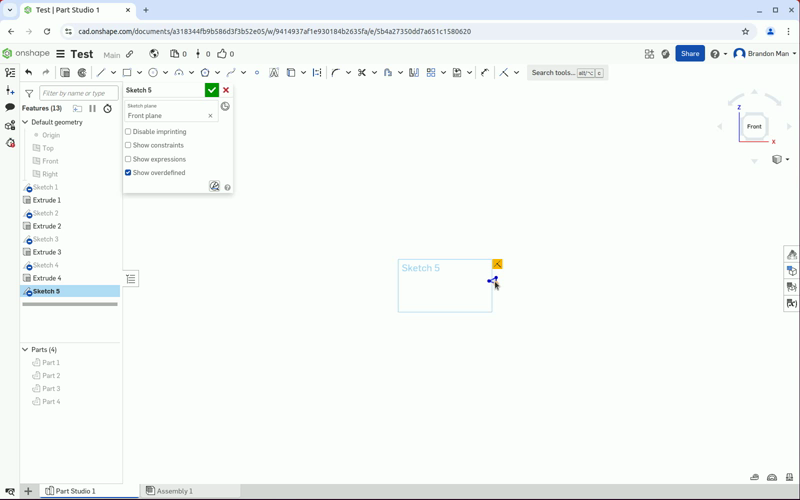
mouse_move(73, 352)
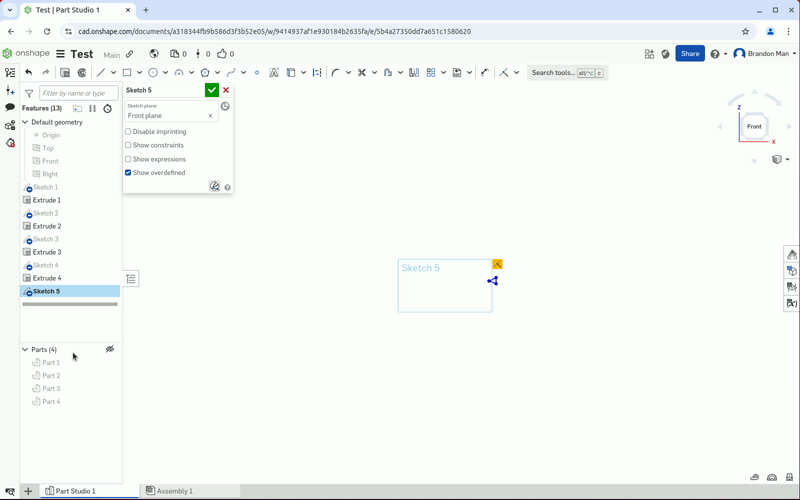
key(shift+y)
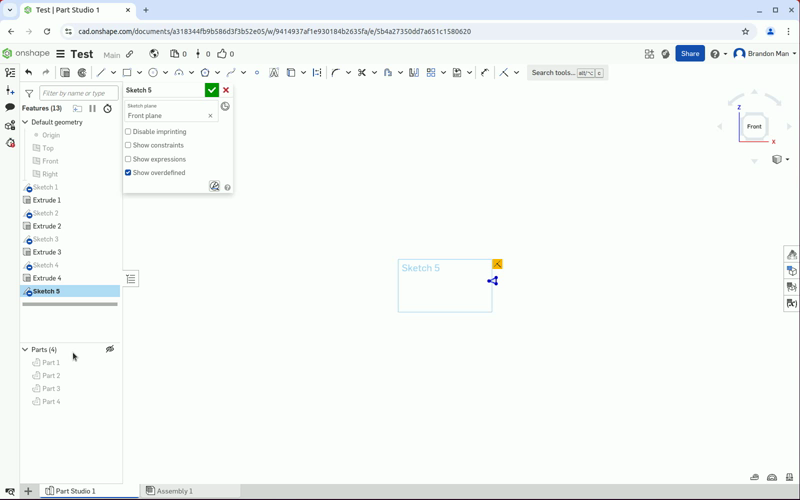
key(shift+e)
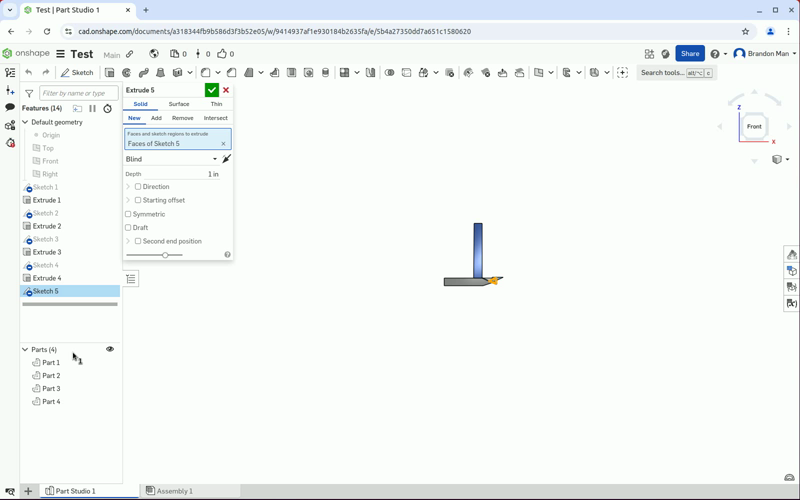
mouse_move(143, 106)
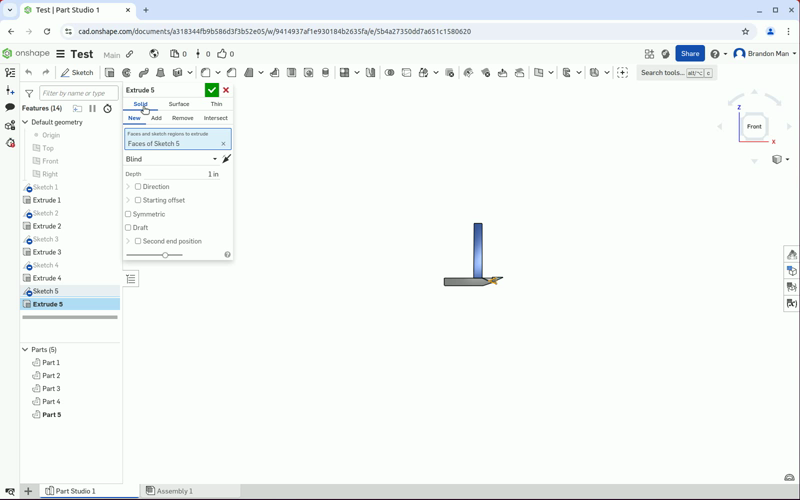
click(143, 106)
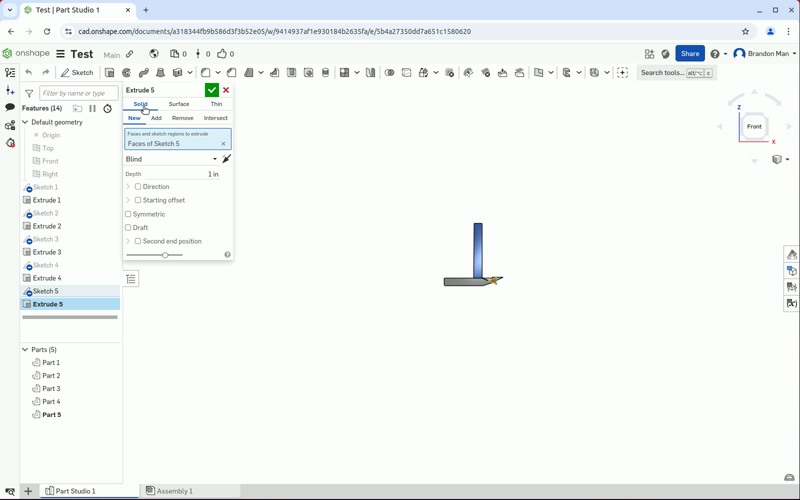
mouse_move(137, 120)
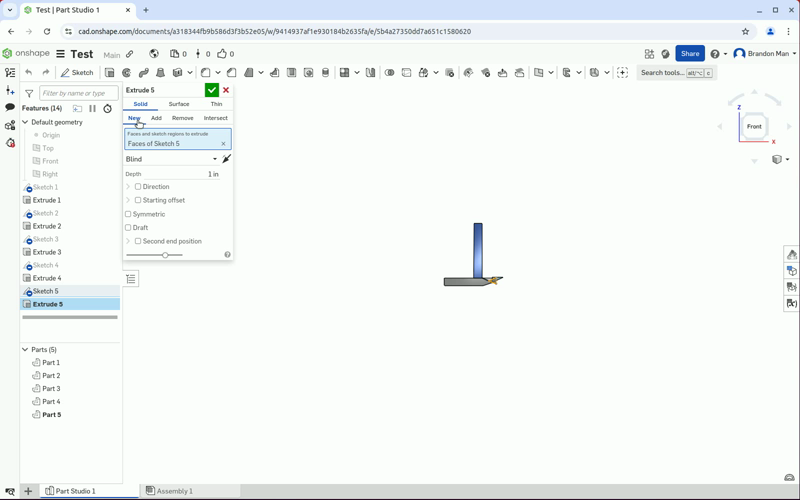
click(137, 120)
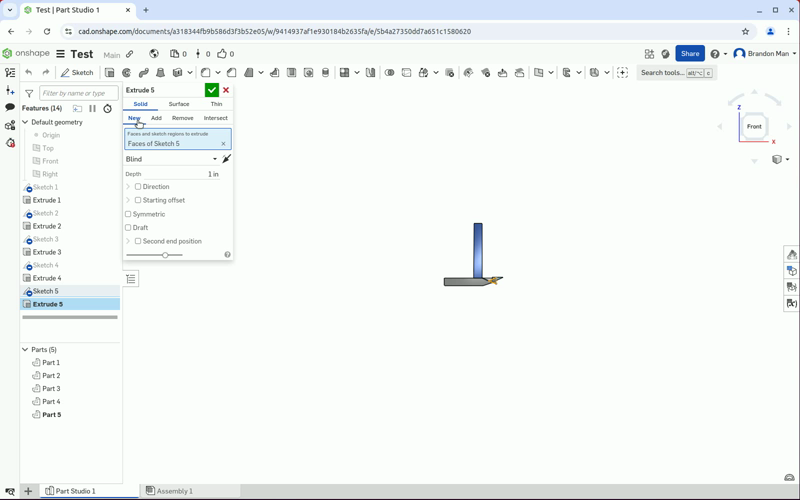
key(tab, 4)
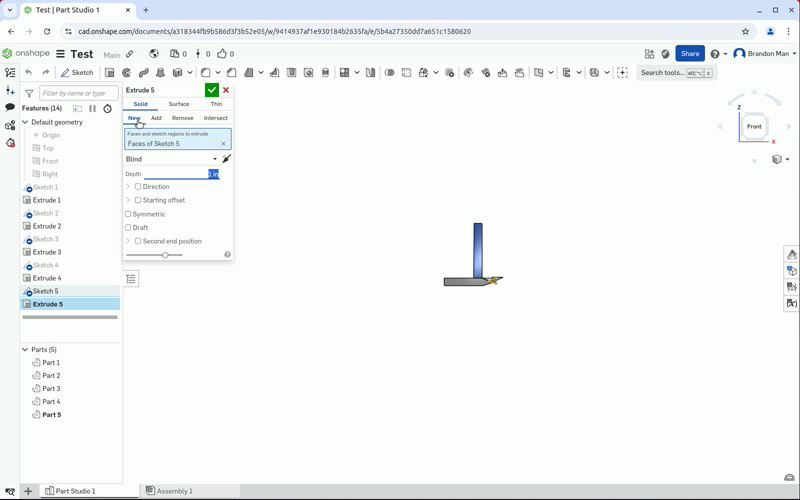
text(23.108)
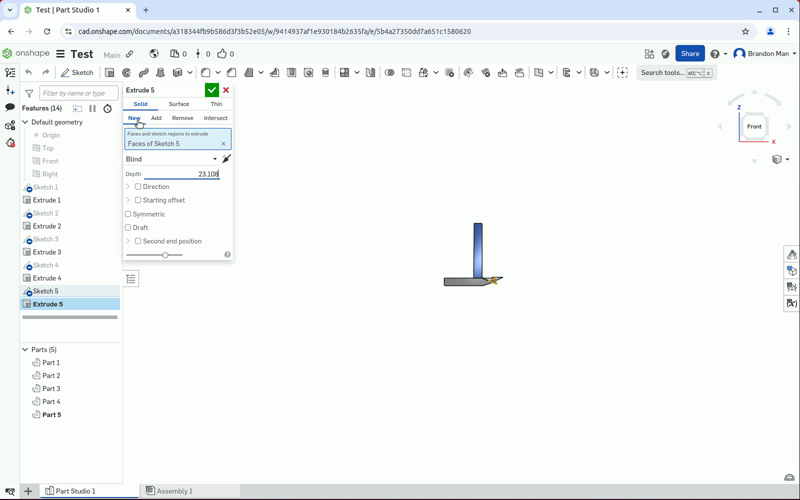
key(enter)
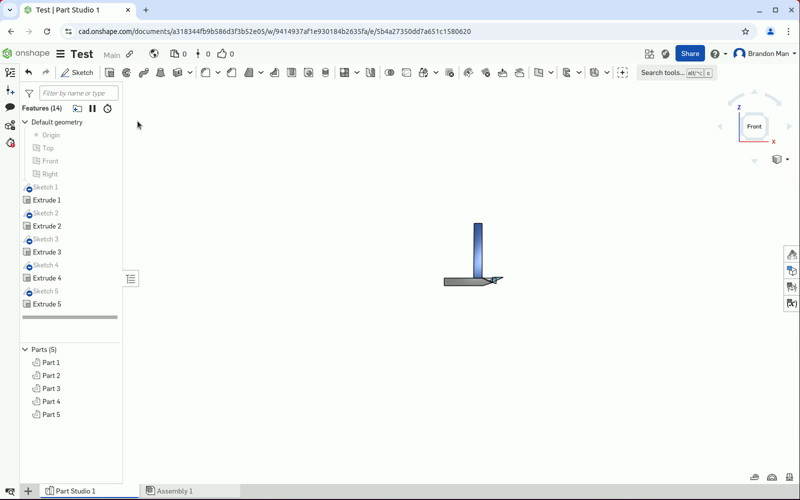
key(shift+h)
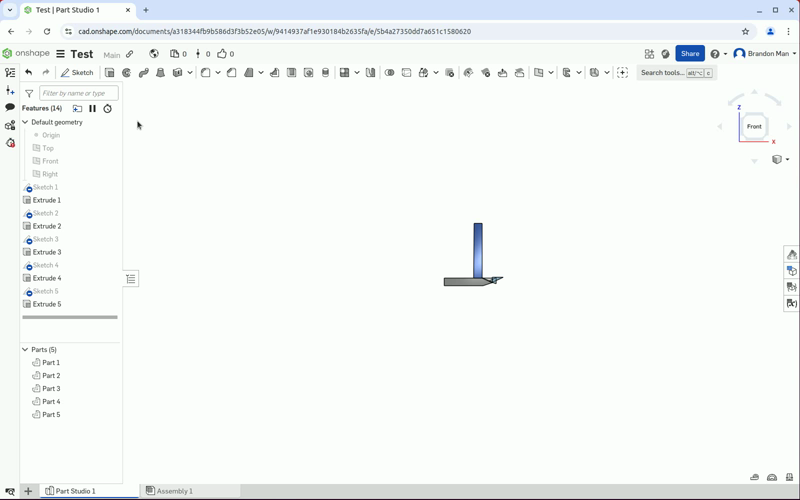
key(shift+h)
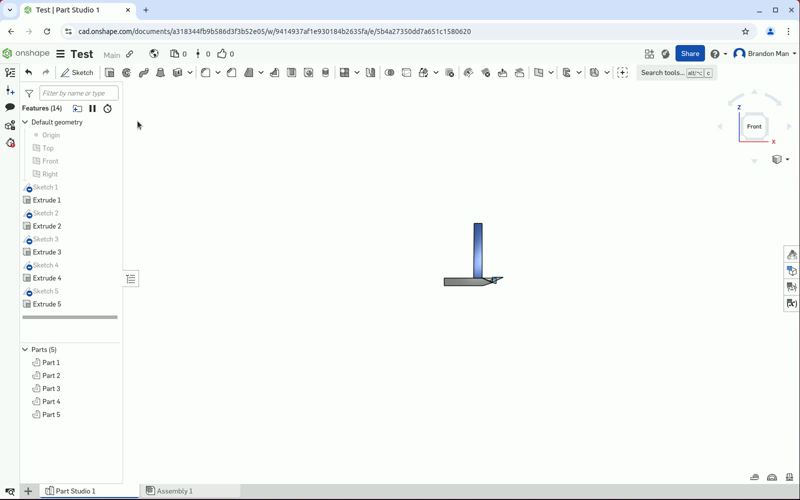
mouse_move(73, 189)
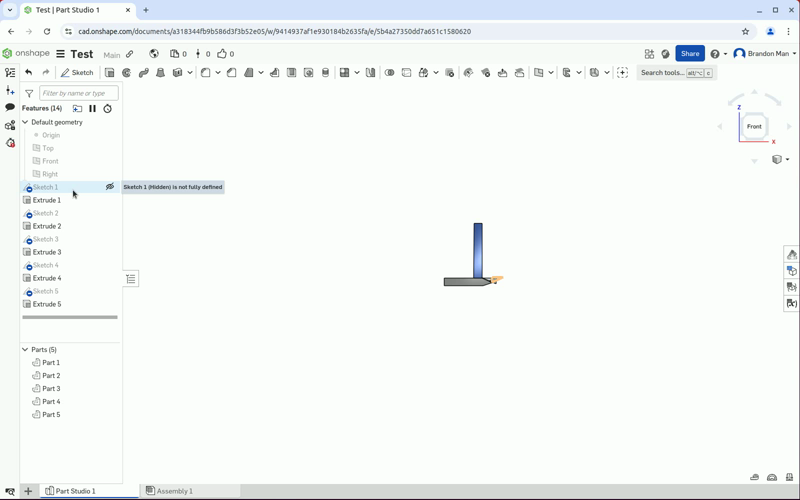
click(73, 189)
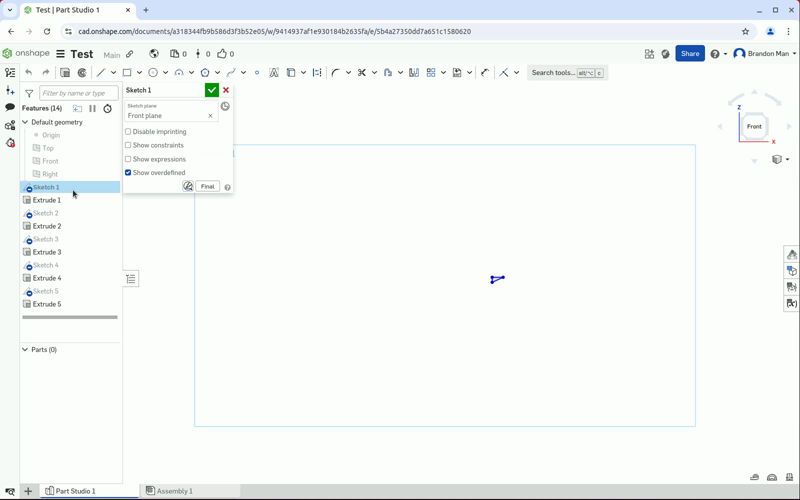
mouse_move(229, 92)
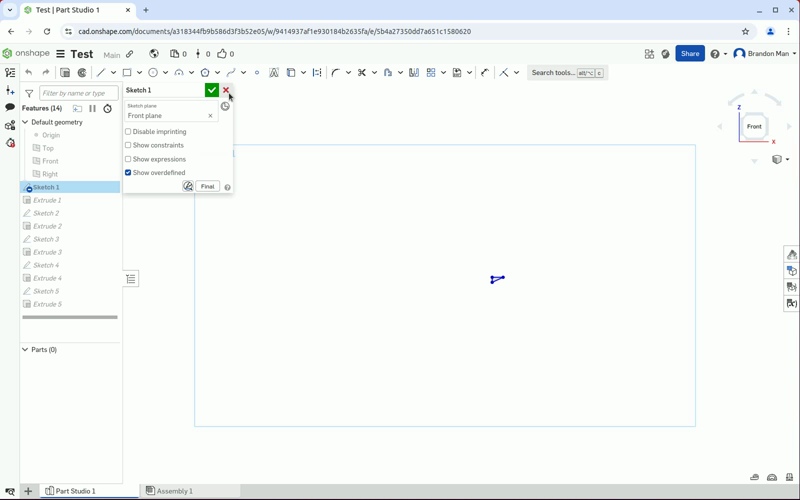
click(229, 92)
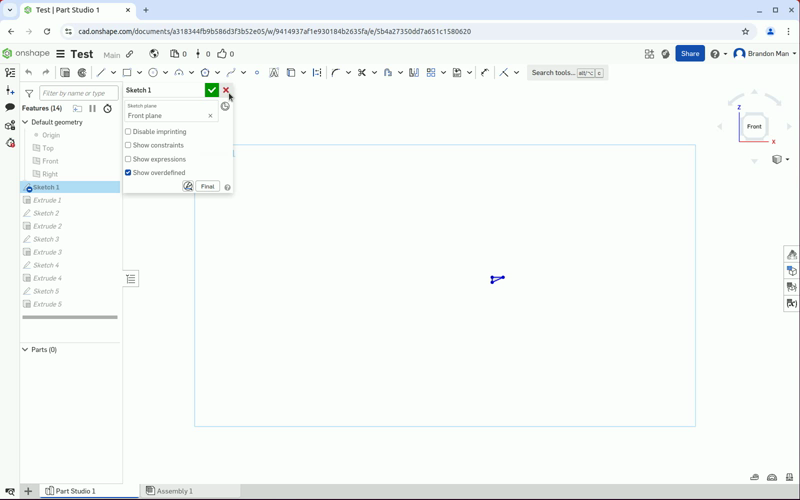
key(shift+s)
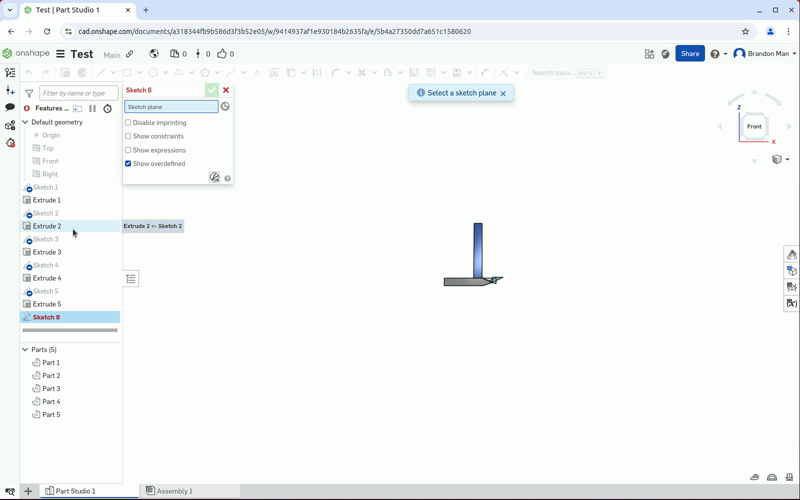
scroll(3)
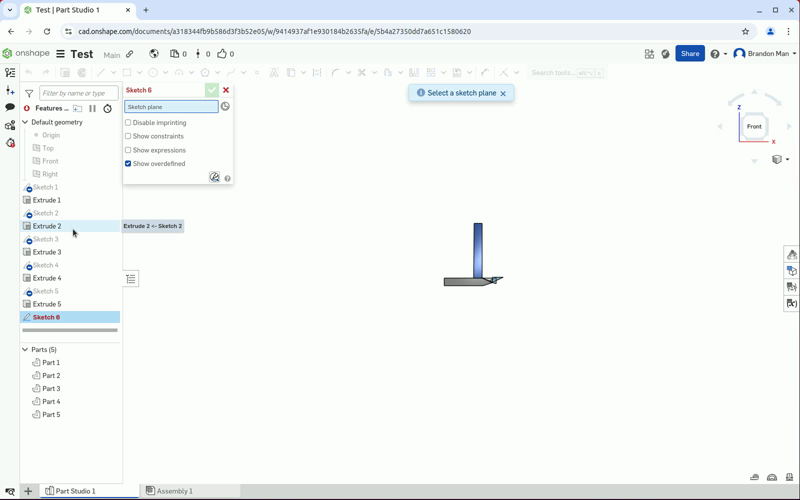
mouse_move(73, 163)
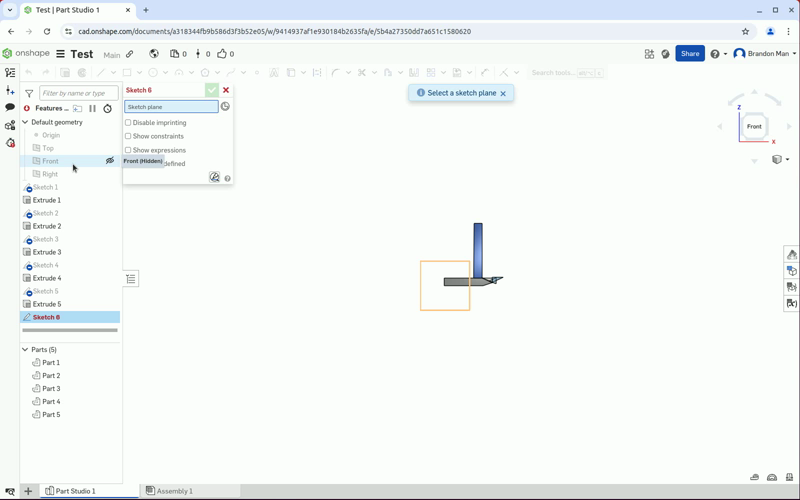
click(73, 163)
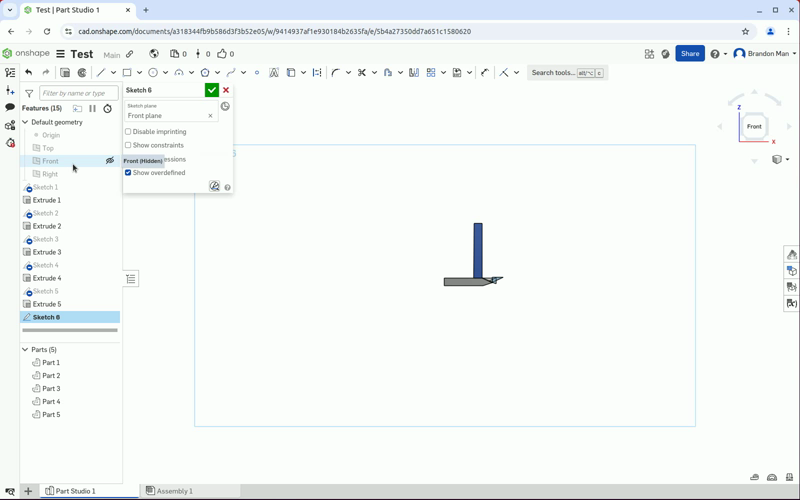
mouse_move(73, 352)
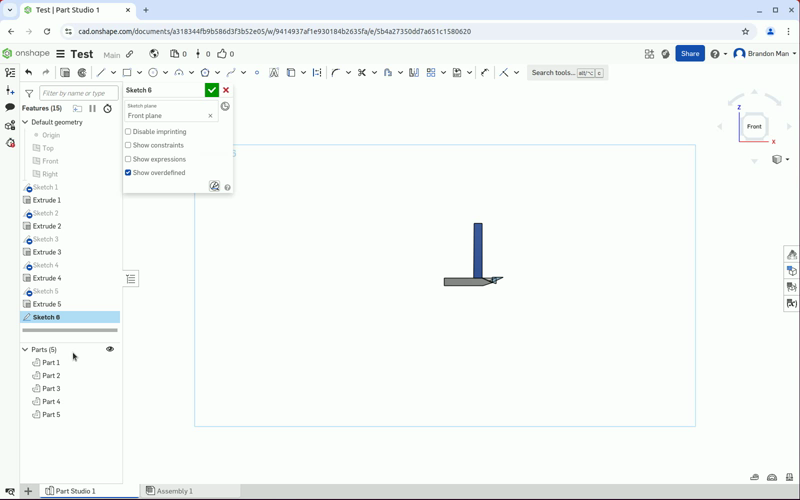
key(y)
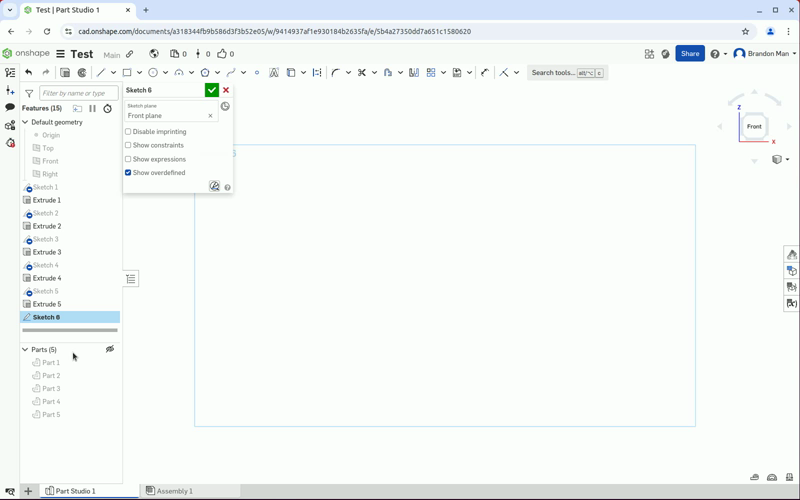
key(l)
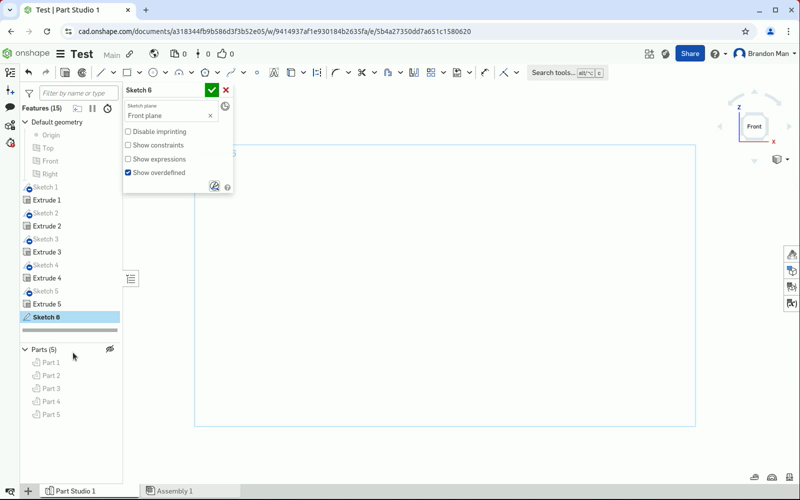
key_down(shift)
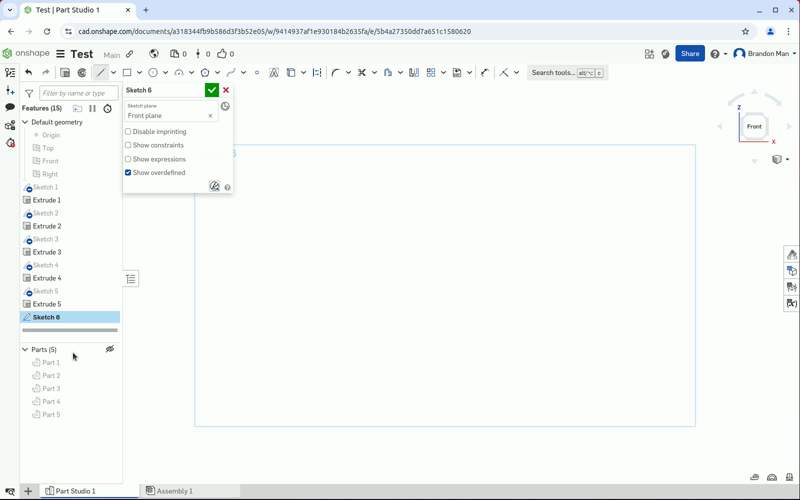
mouse_move(494, 278)
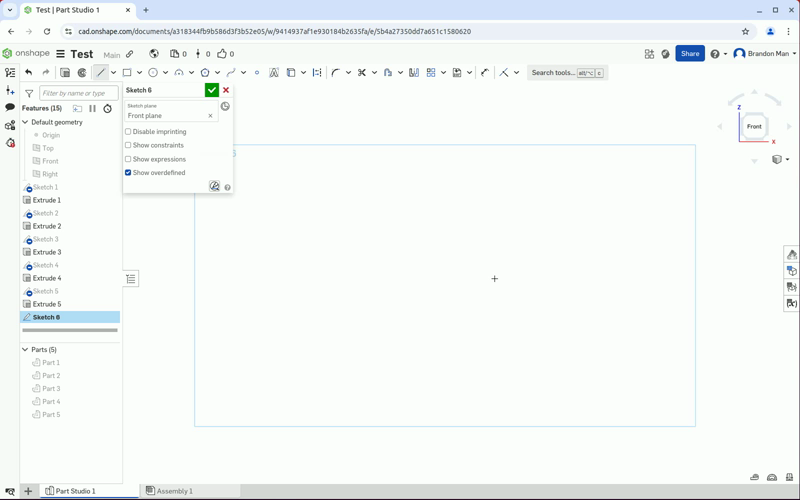
click(494, 278)
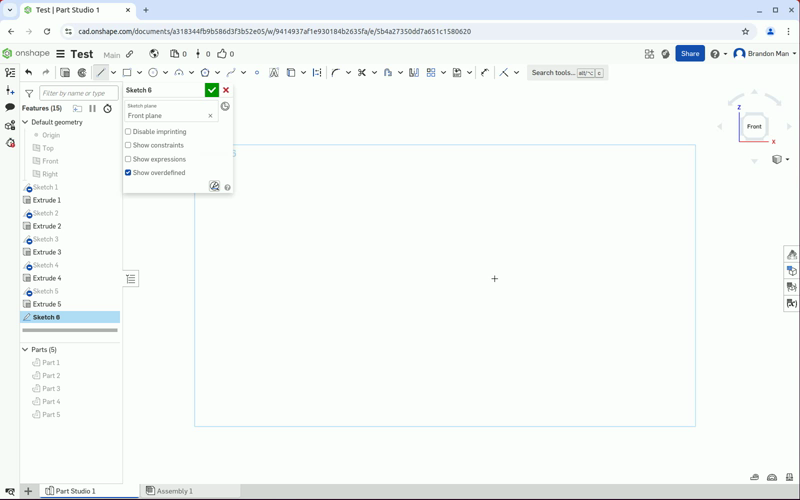
key_up(shift)
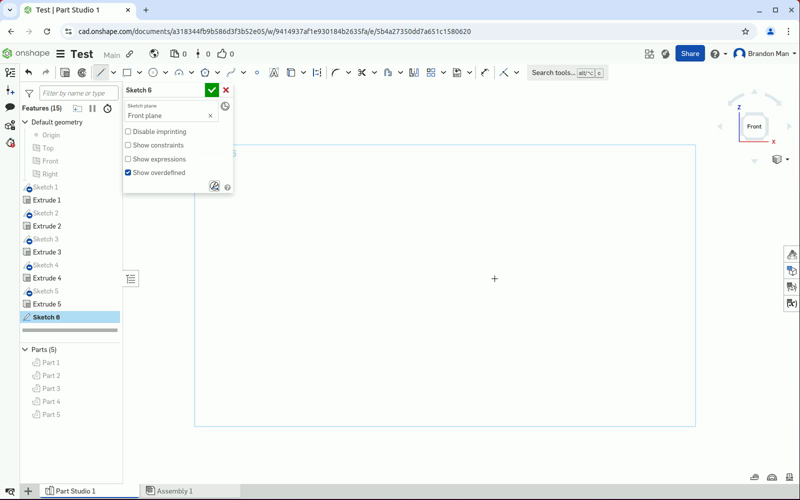
key_down(shift)
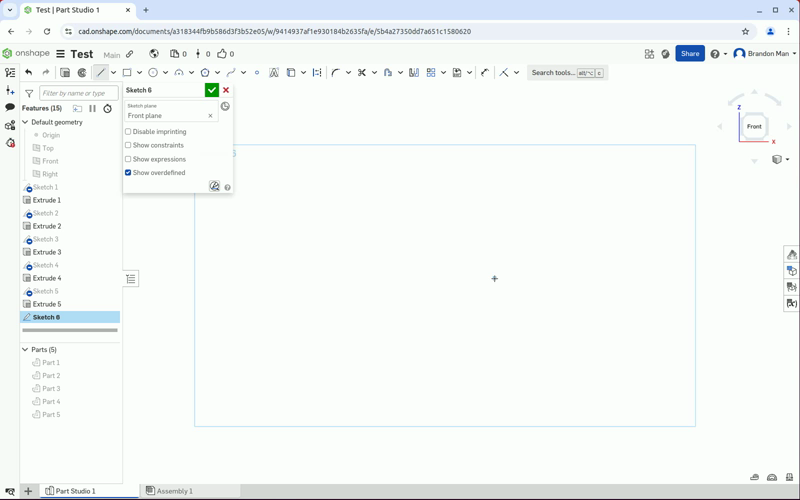
mouse_move(524, 278)
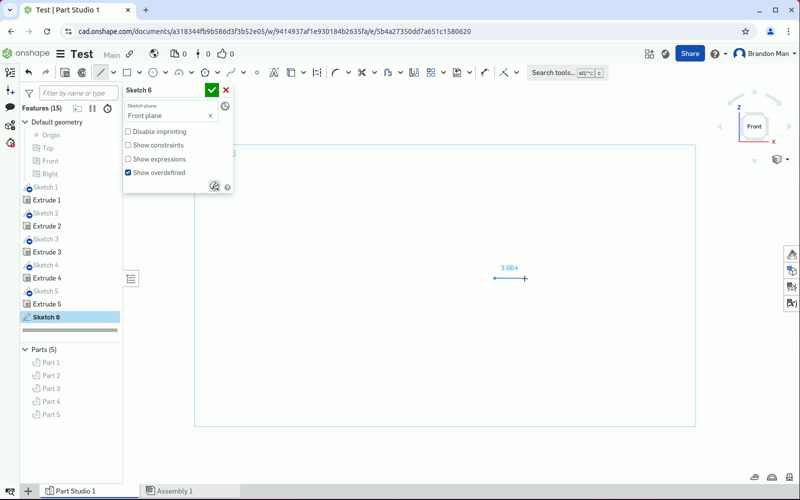
mouse_move(499, 278)
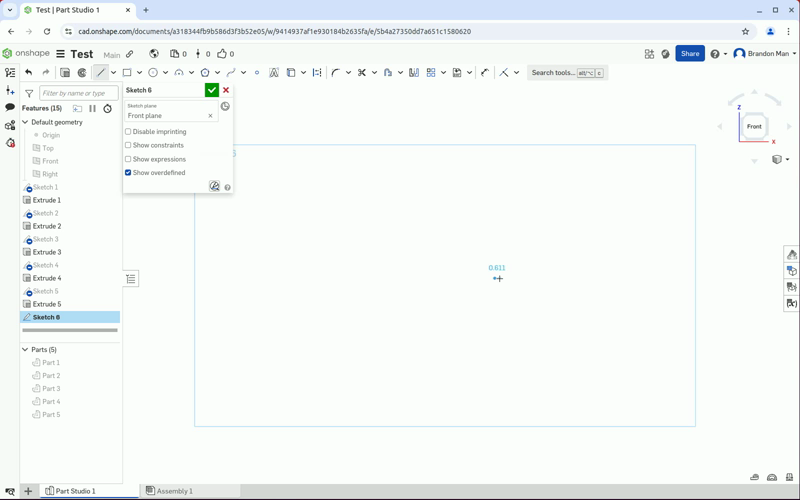
scroll(6)
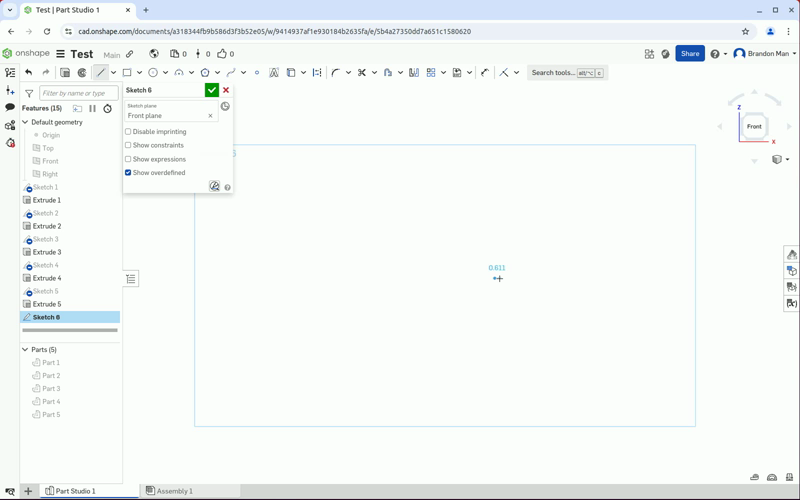
scroll(6)
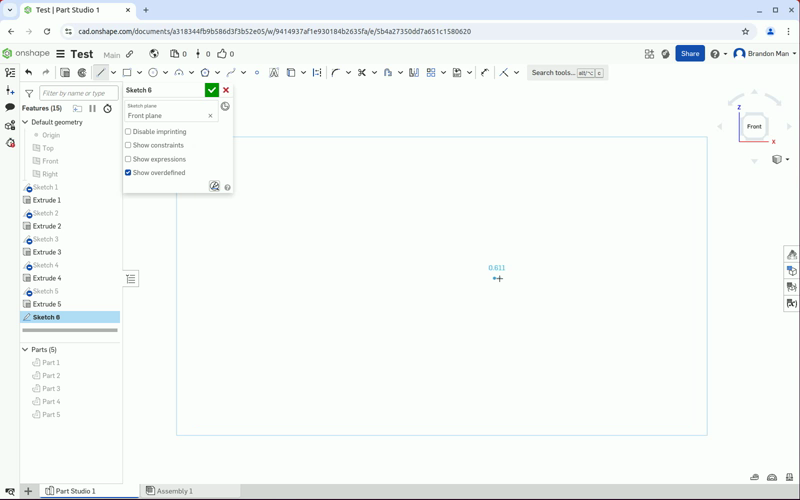
scroll(6)
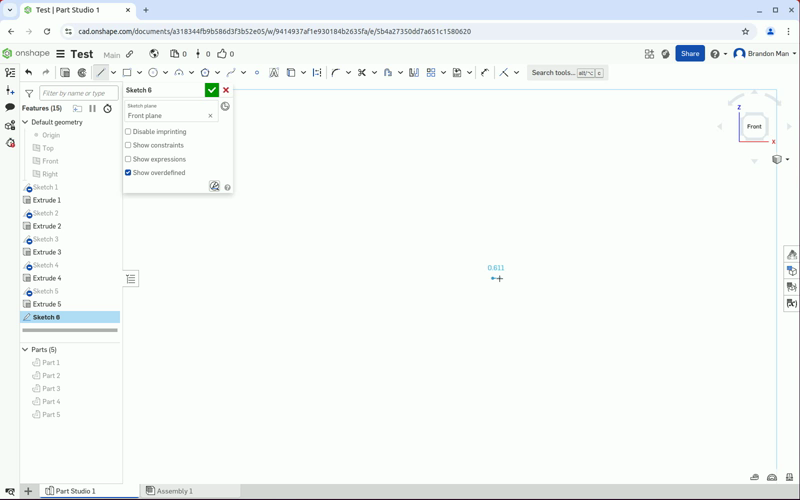
scroll(6)
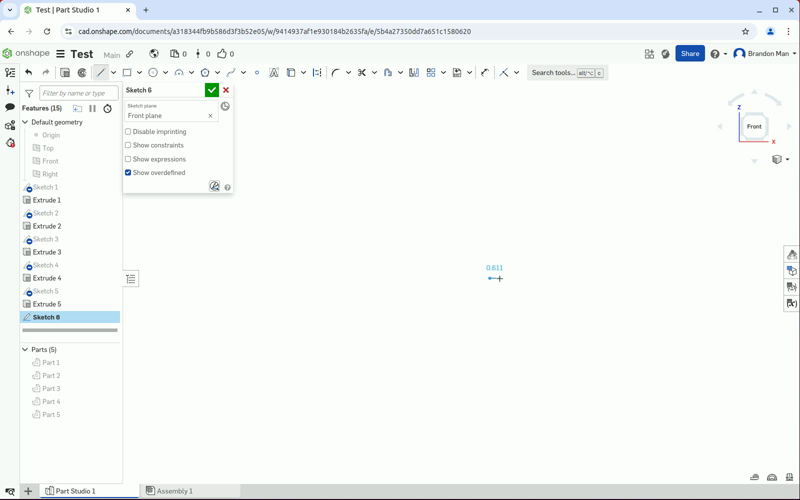
scroll(6)
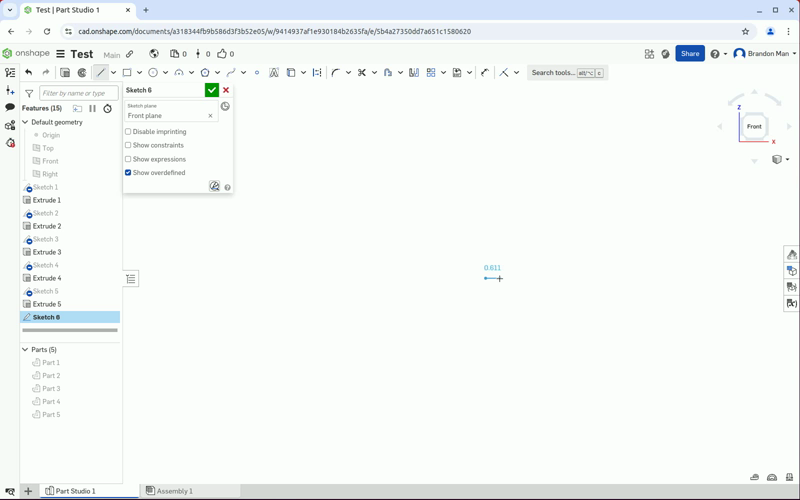
scroll(6)
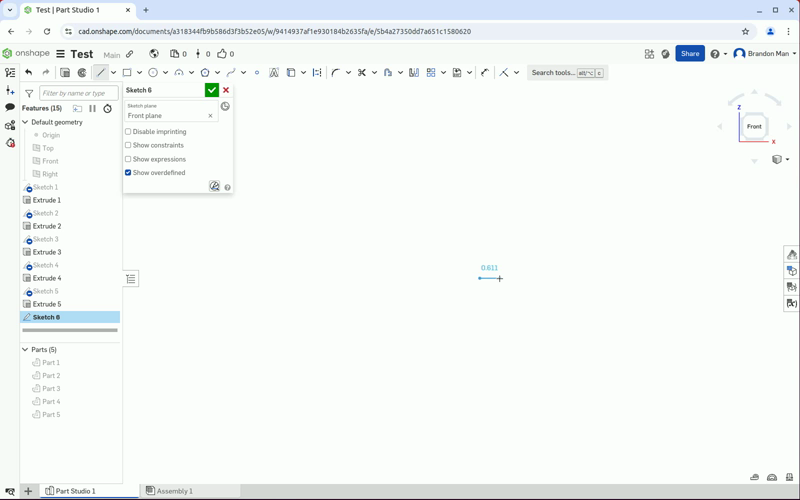
scroll(6)
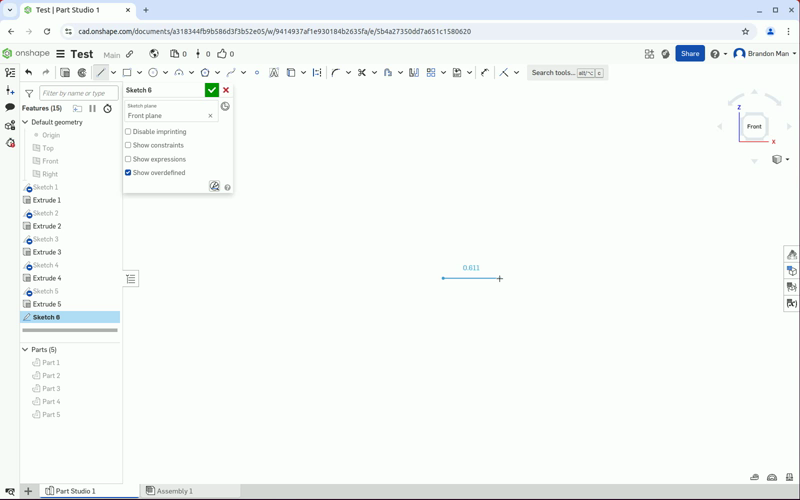
click(499, 278)
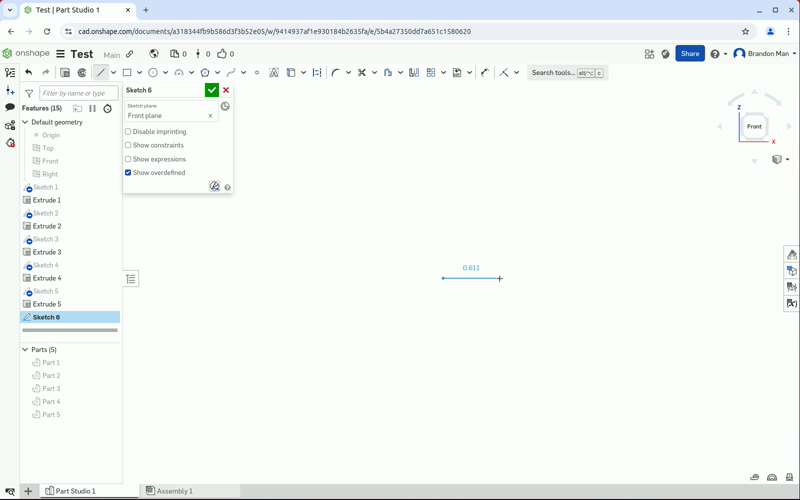
scroll(-6)
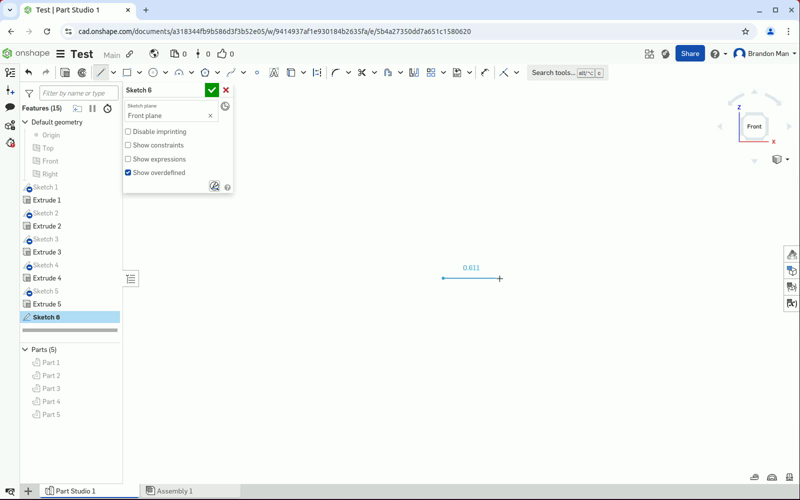
scroll(-6)
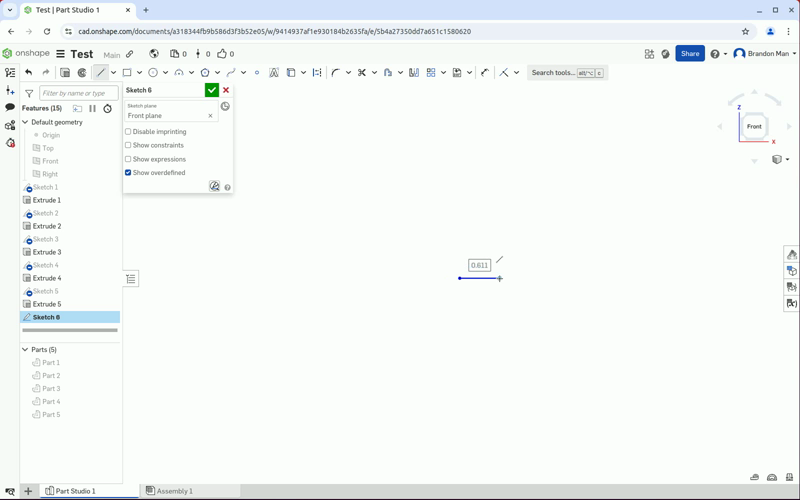
scroll(-6)
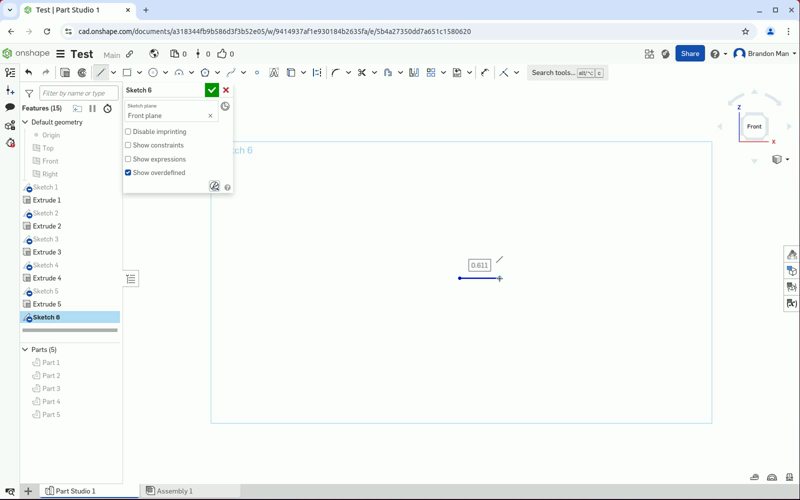
scroll(-6)
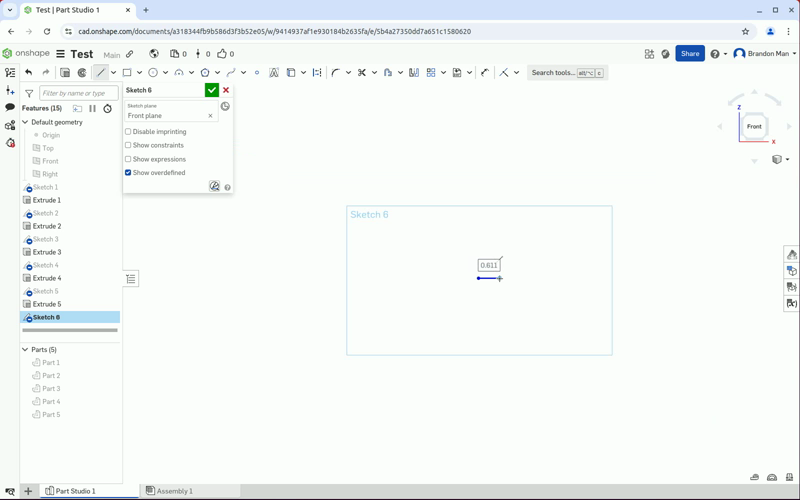
scroll(-6)
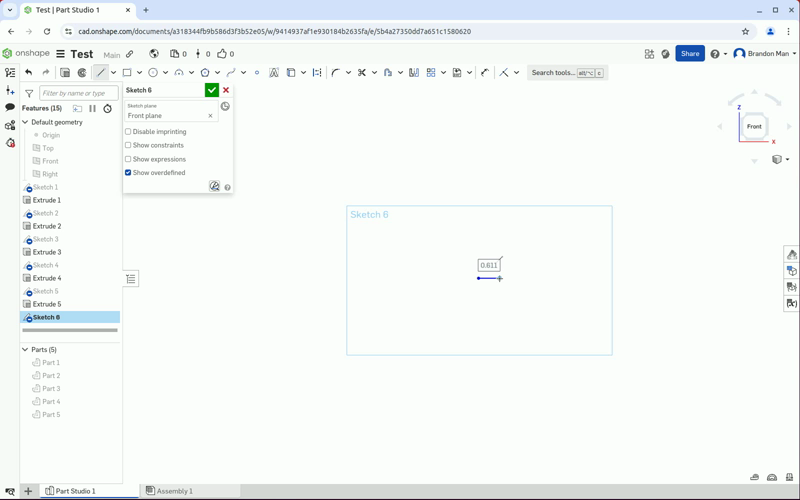
scroll(-6)
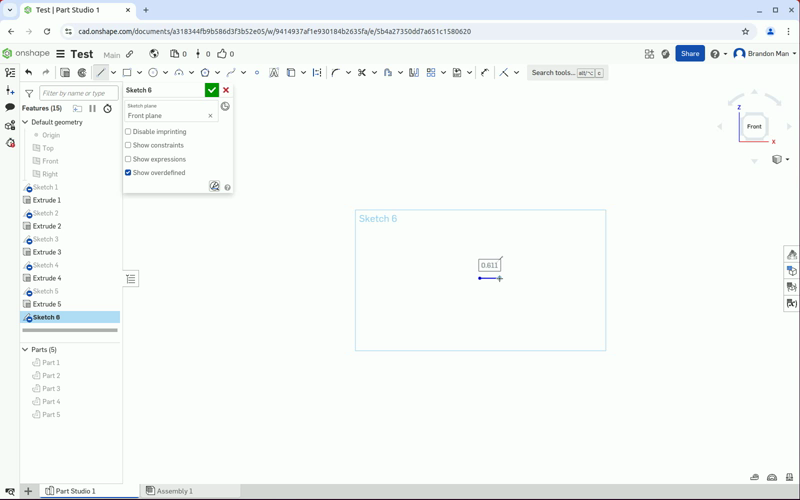
scroll(-6)
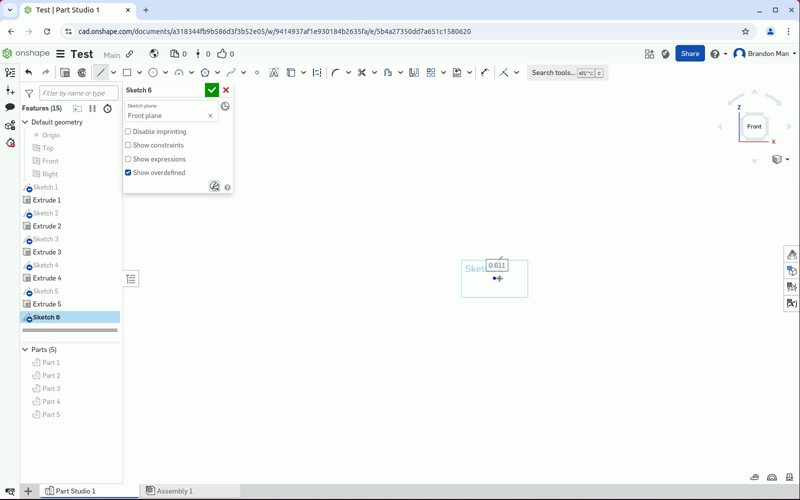
key_up(shift)
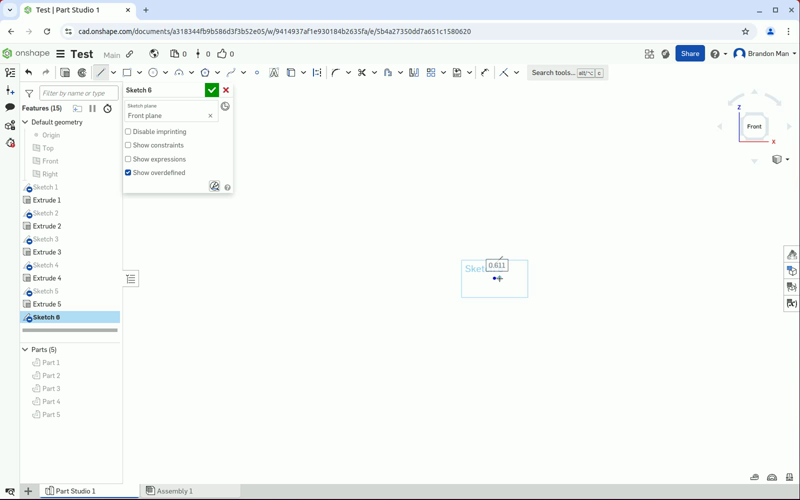
key_down(shift)
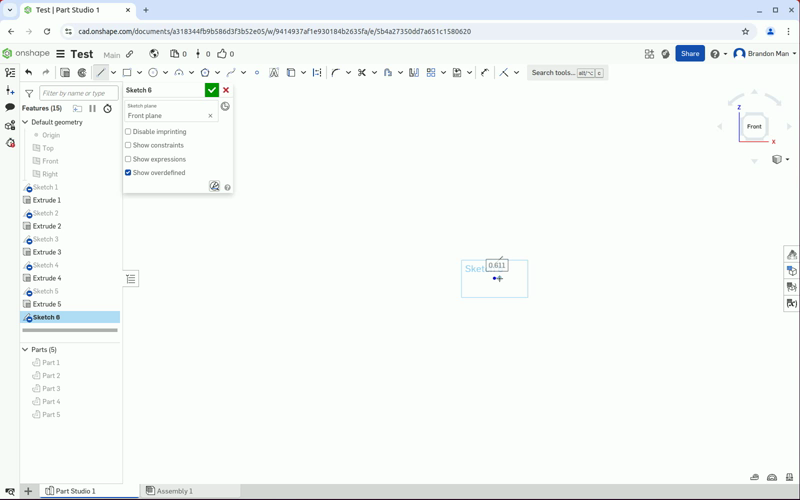
mouse_move(529, 278)
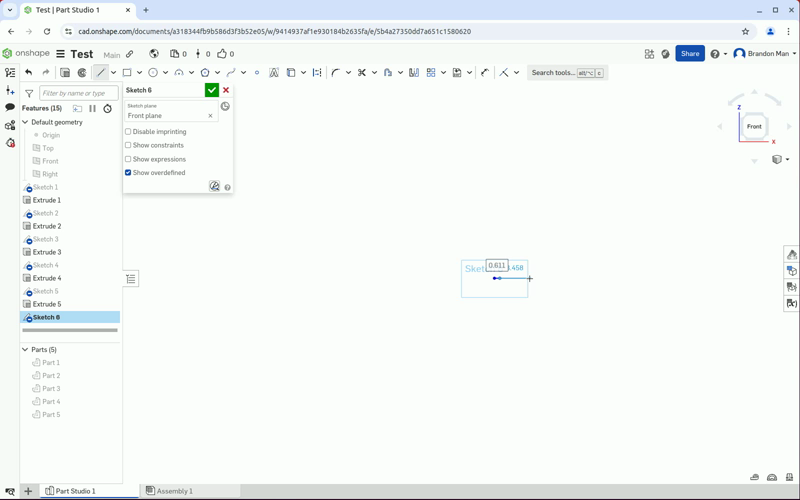
mouse_move(499, 243)
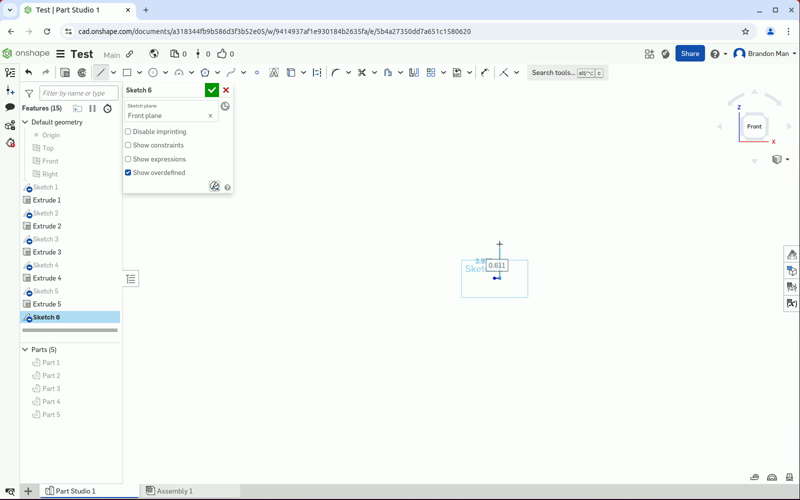
click(499, 243)
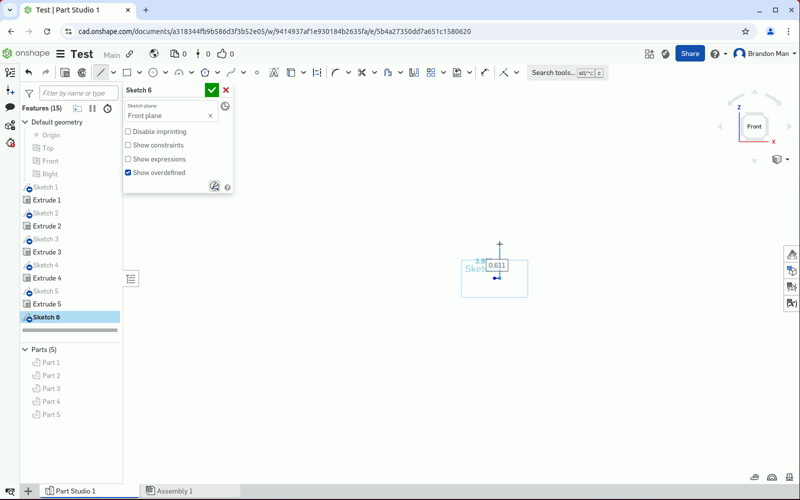
key_up(shift)
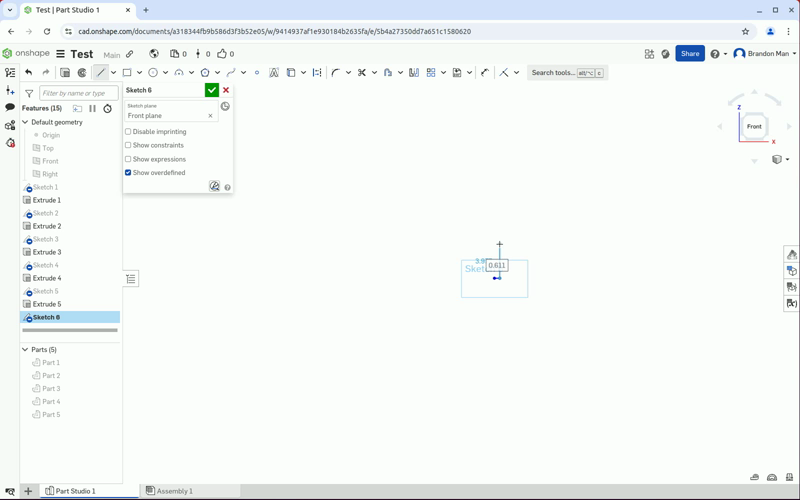
key_down(shift)
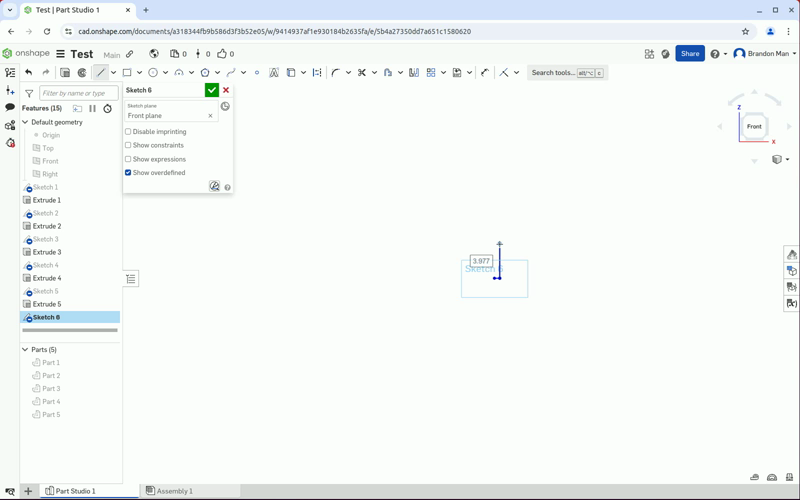
mouse_move(529, 243)
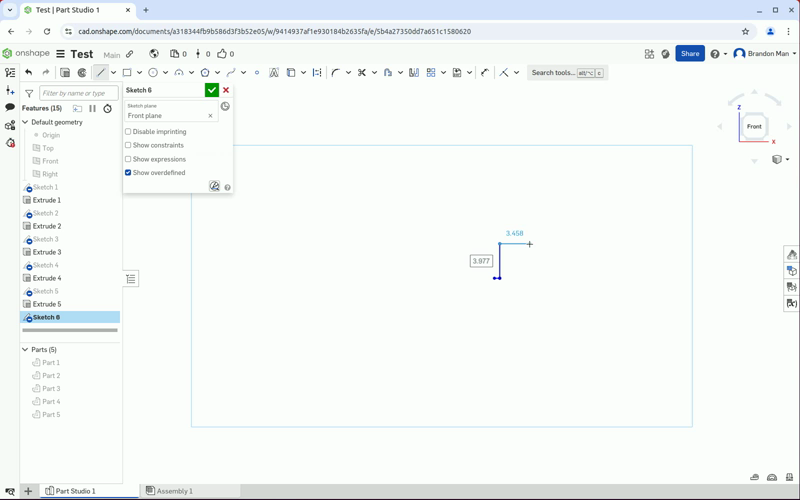
mouse_move(494, 243)
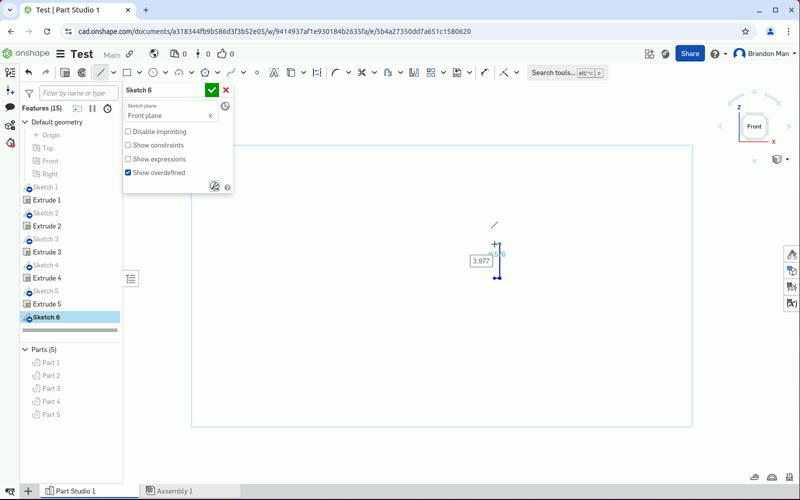
scroll(6)
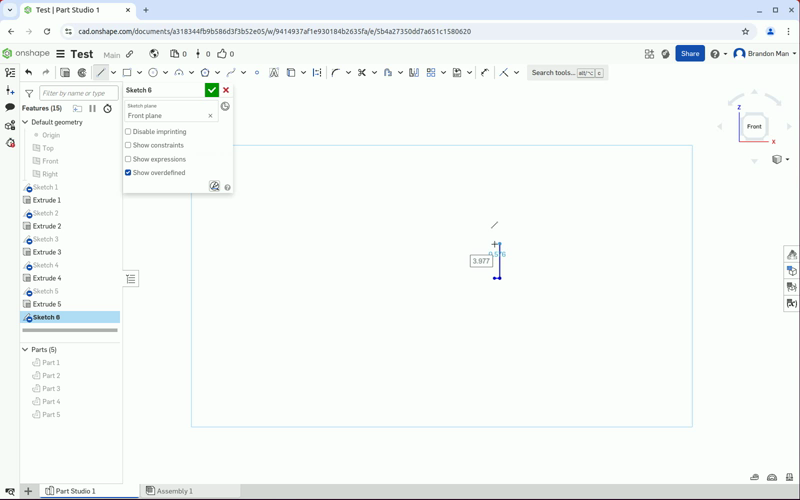
scroll(6)
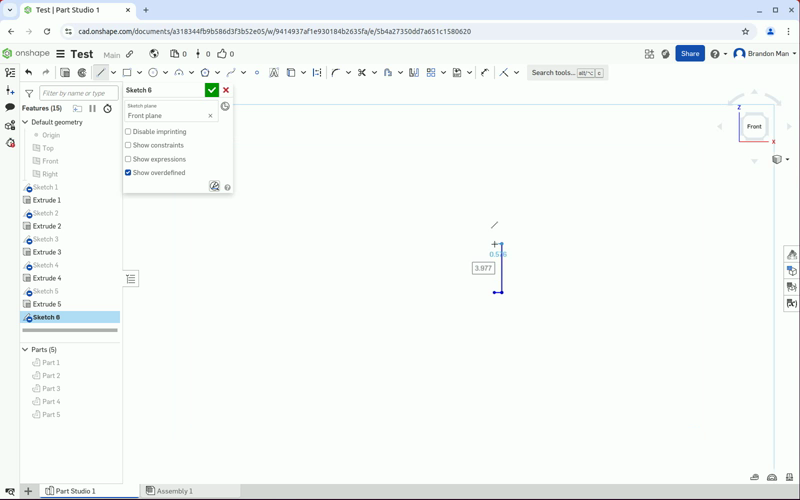
scroll(6)
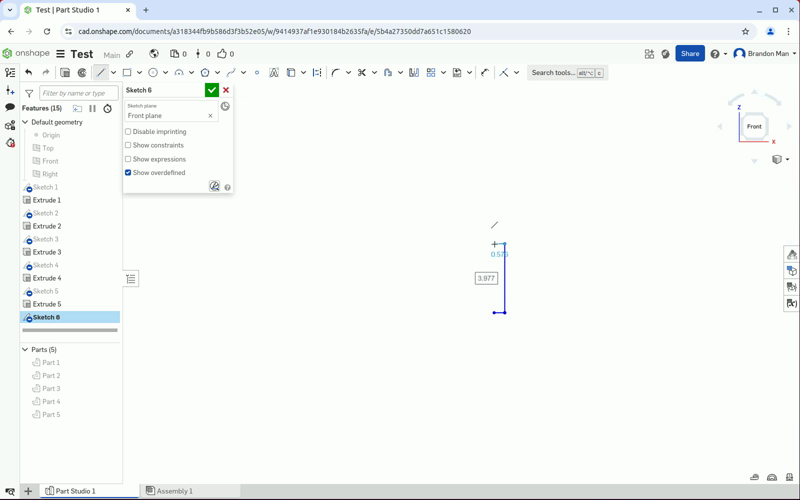
scroll(6)
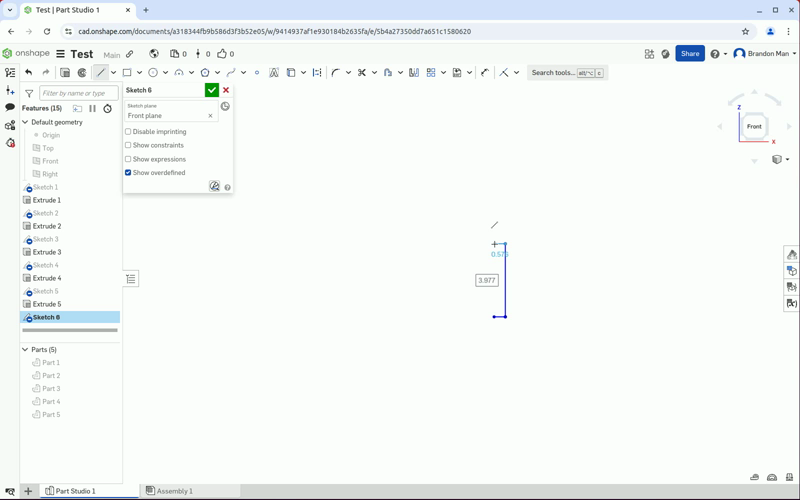
scroll(6)
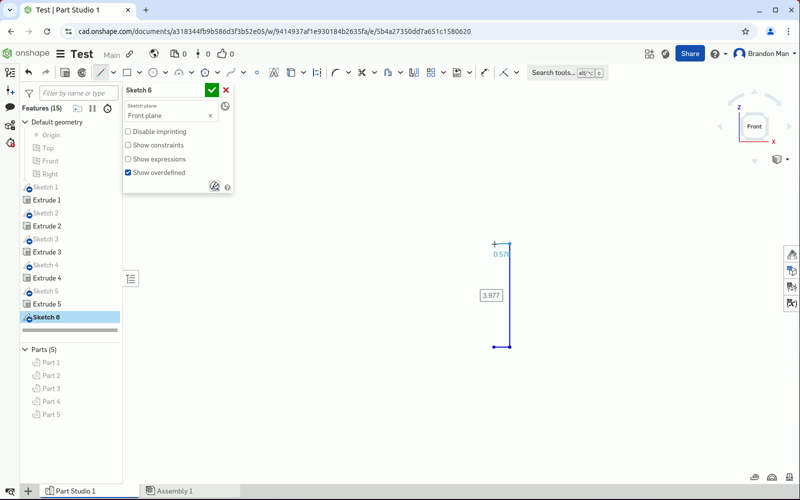
scroll(6)
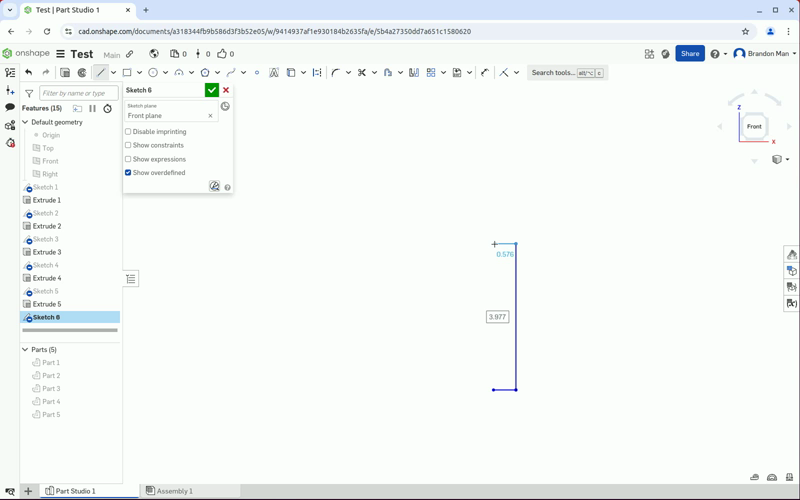
scroll(6)
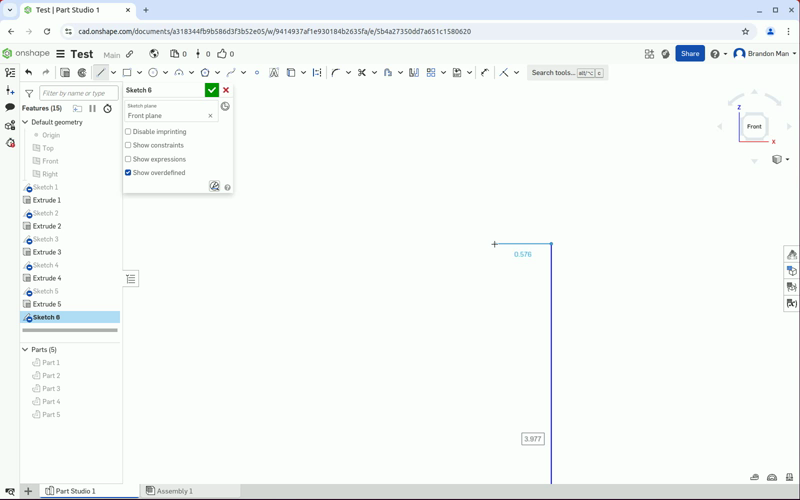
click(494, 243)
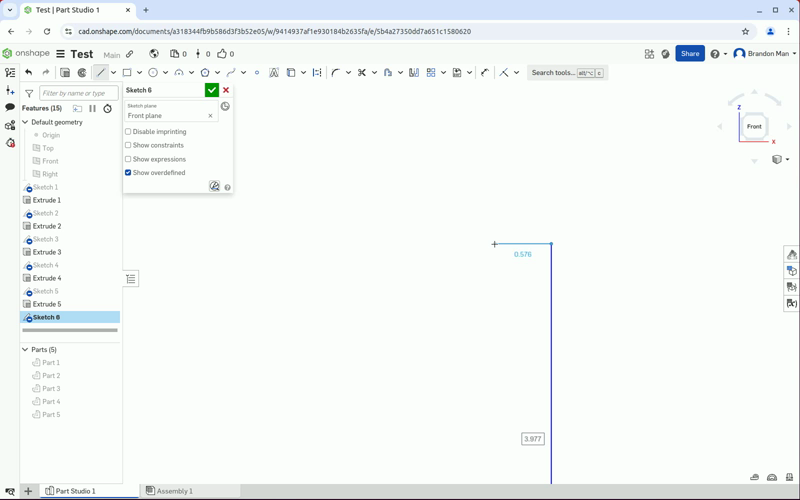
scroll(-6)
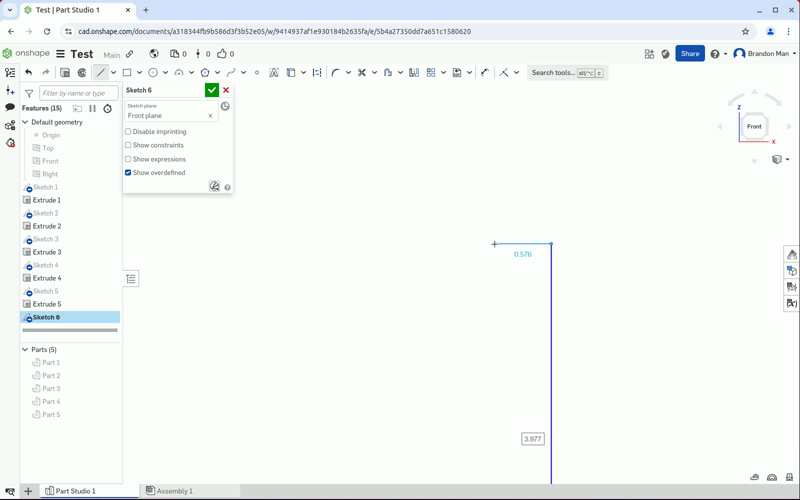
scroll(-6)
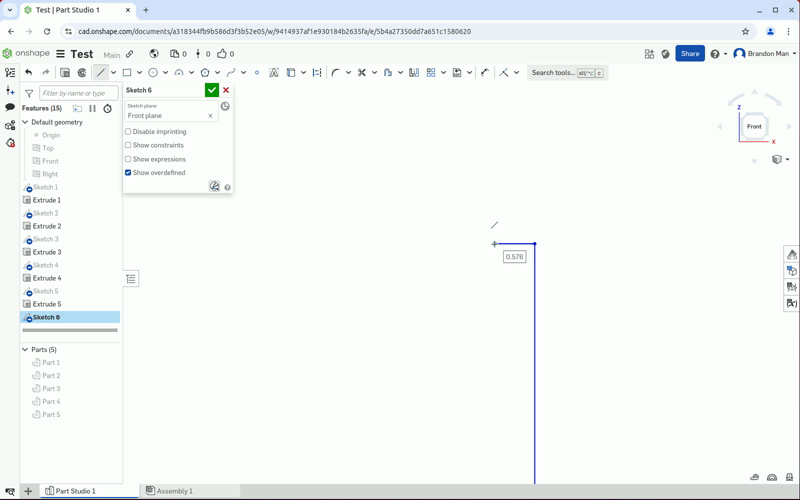
scroll(-6)
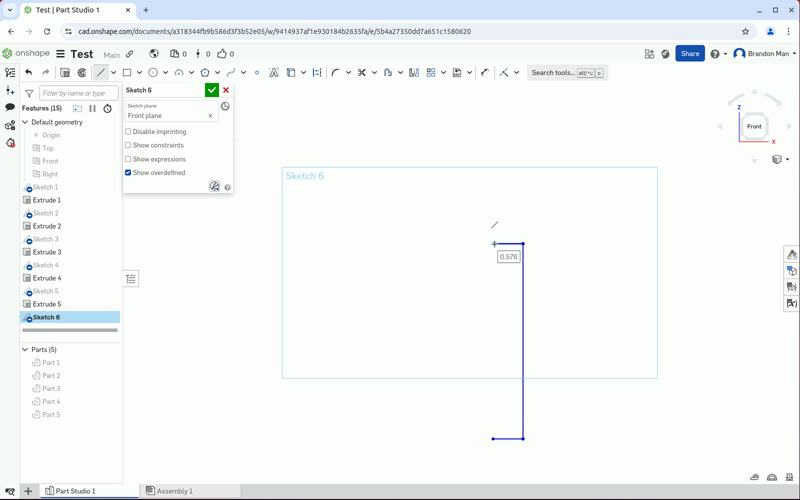
scroll(-6)
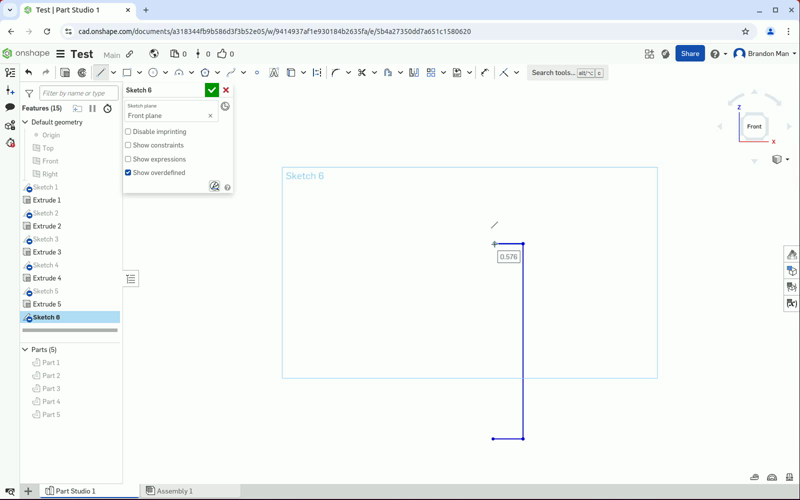
scroll(-6)
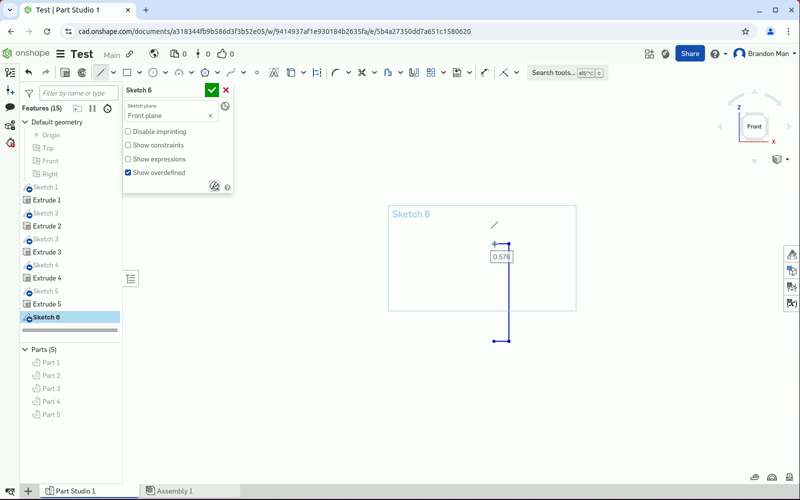
scroll(-6)
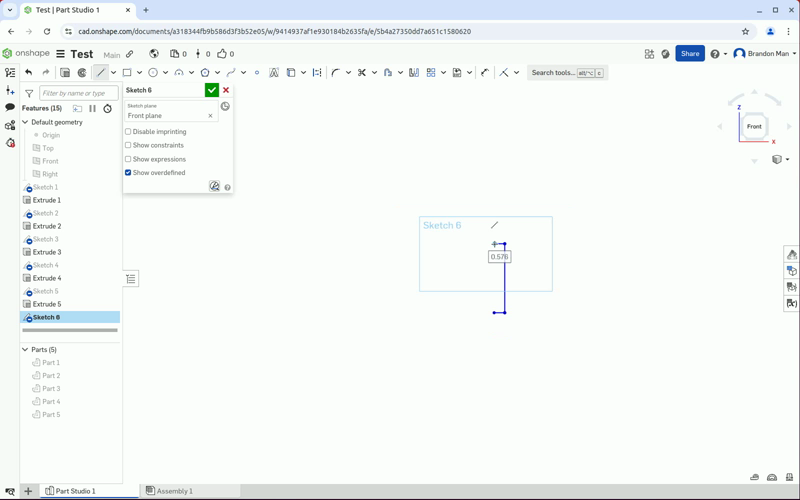
scroll(-6)
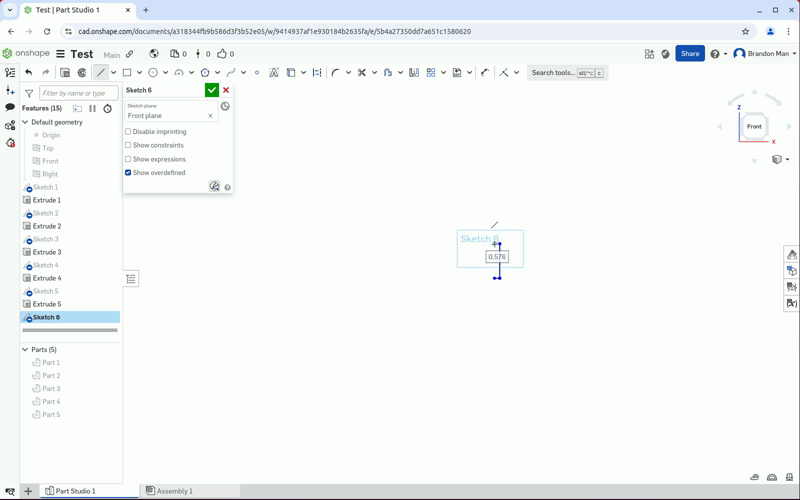
key_up(shift)
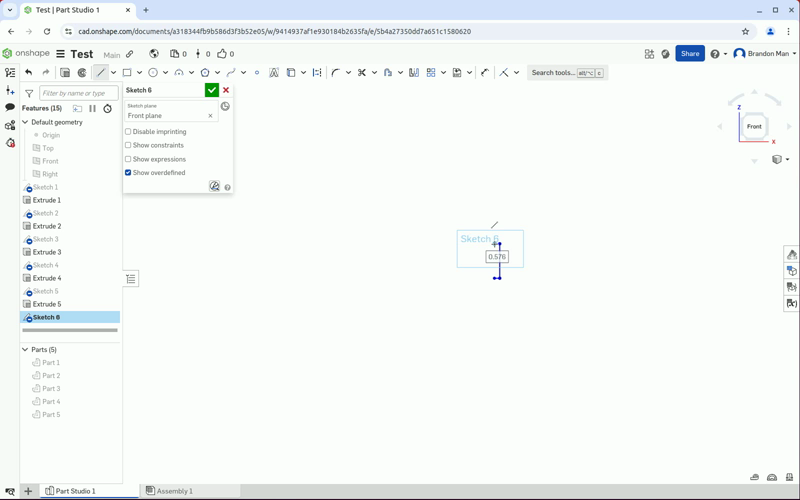
mouse_move(524, 243)
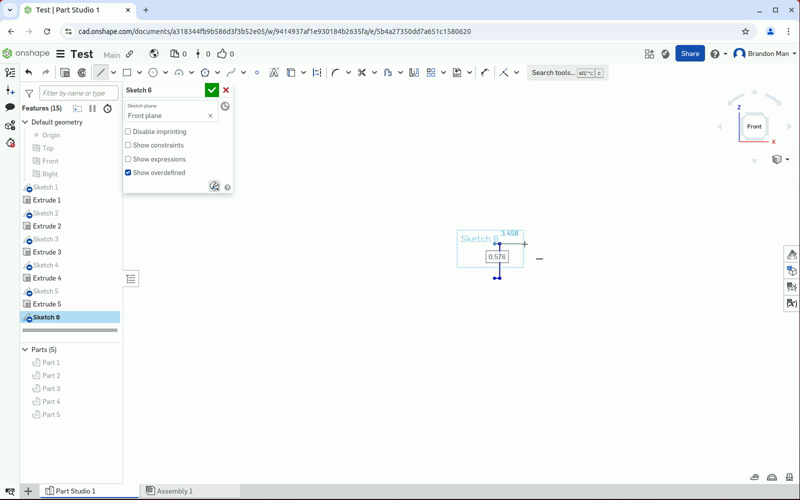
key_down(shift)
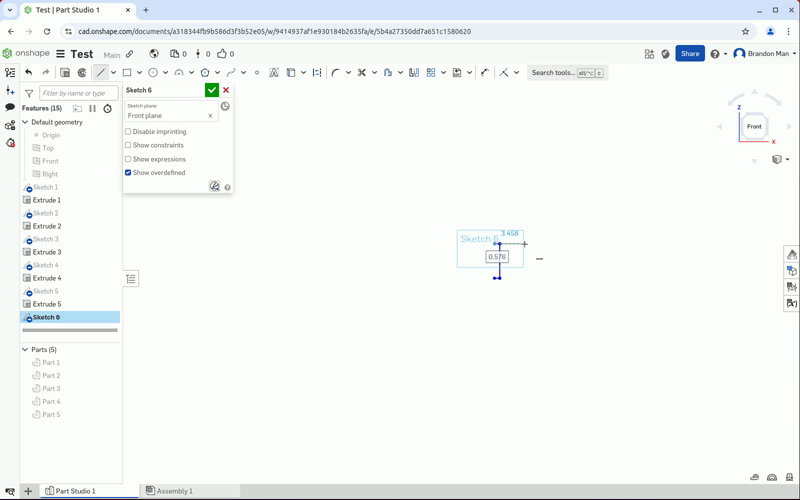
mouse_move(494, 278)
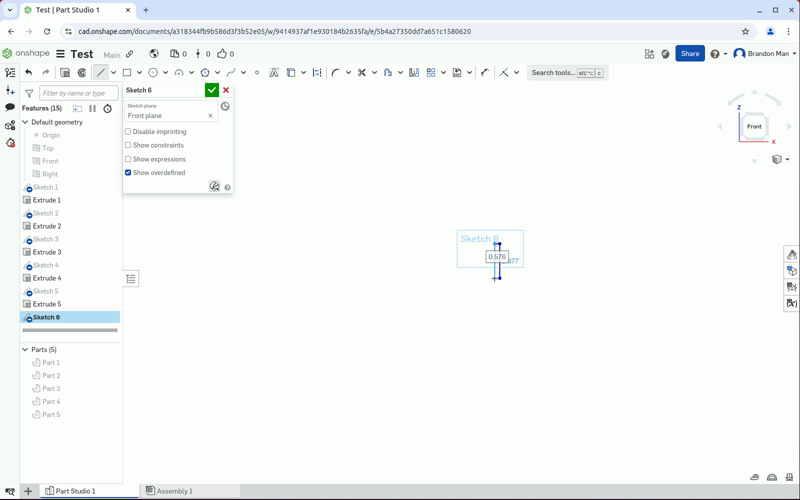
key_up(shift)
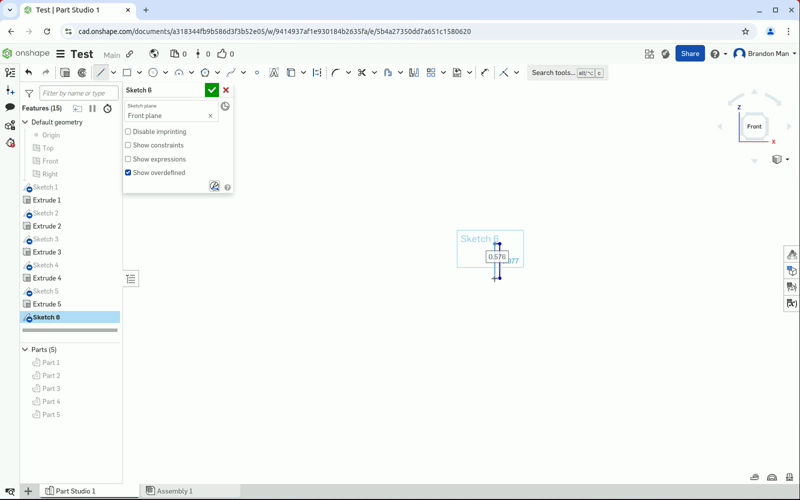
click(494, 278)
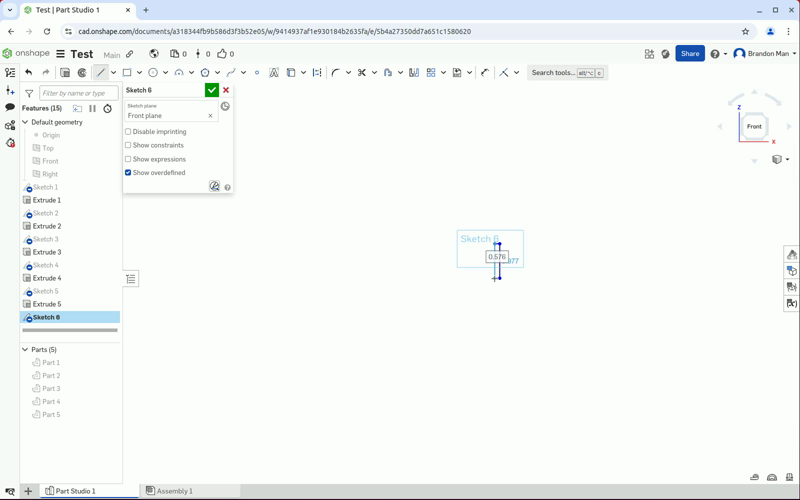
key(esc)
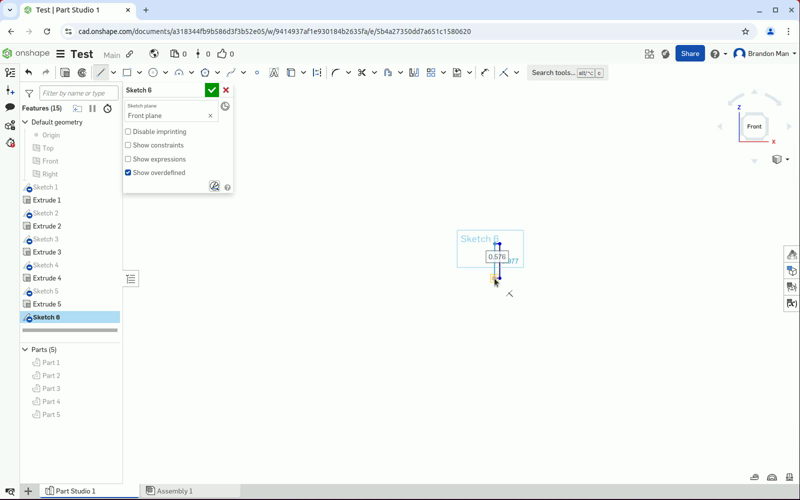
mouse_move(496, 274)
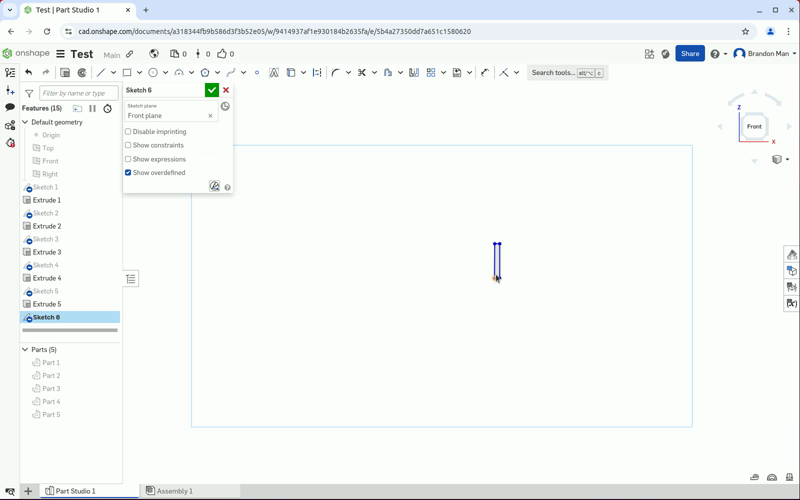
scroll(6)
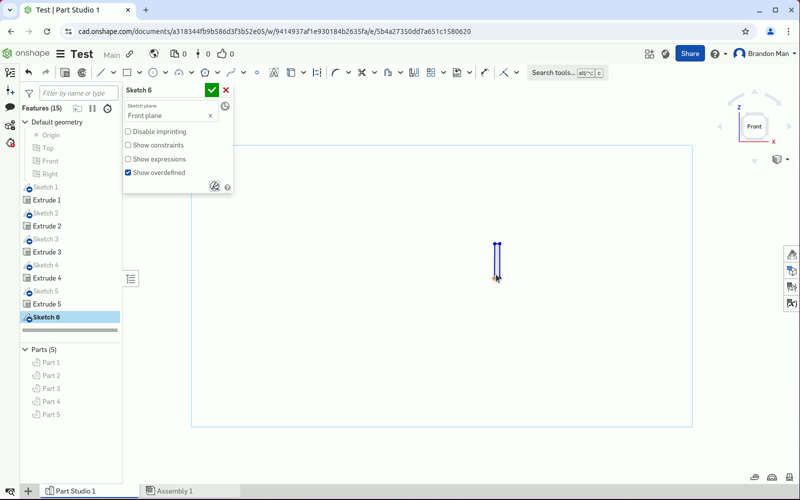
scroll(6)
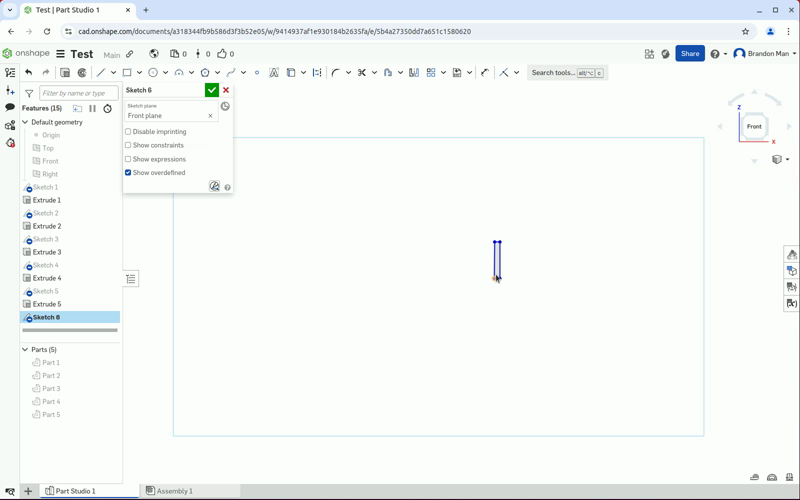
scroll(6)
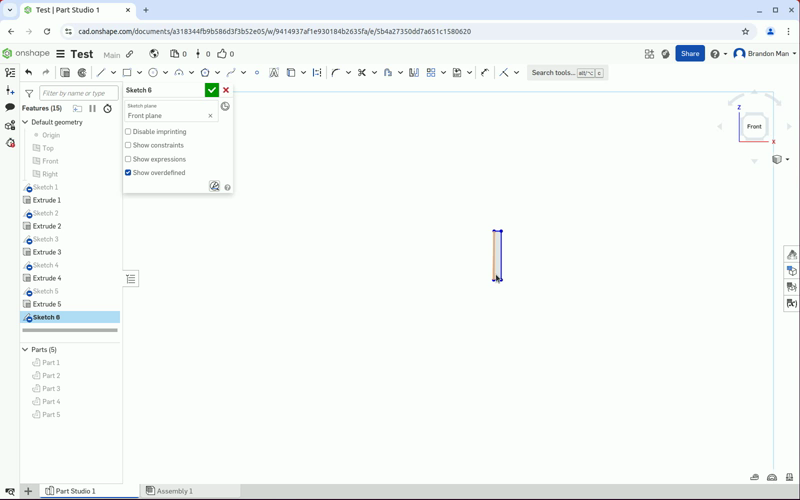
scroll(6)
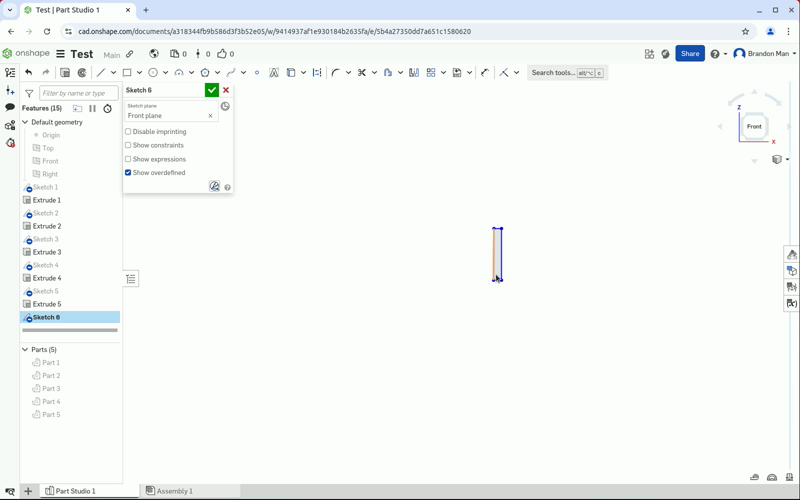
scroll(6)
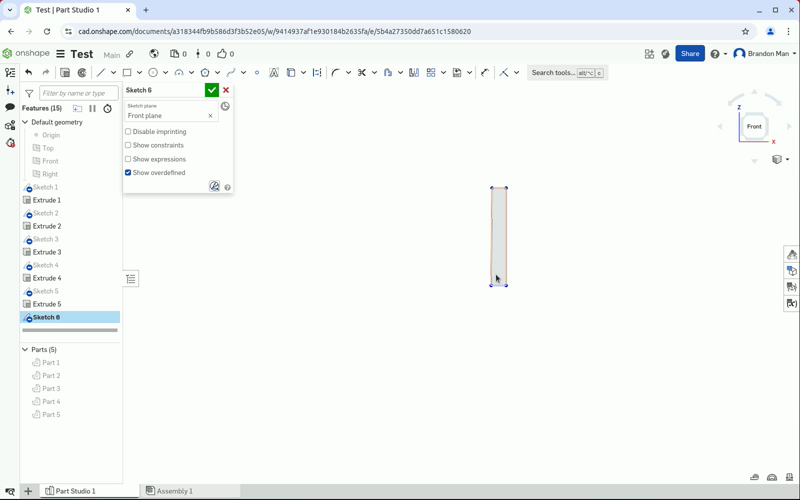
scroll(6)
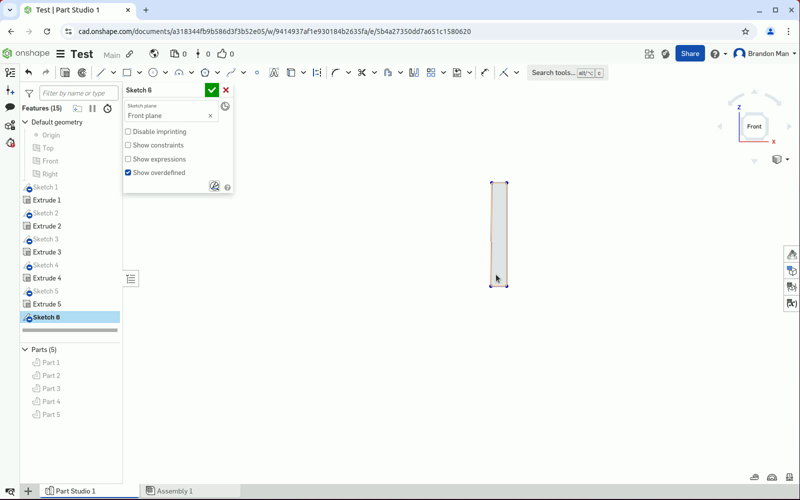
scroll(6)
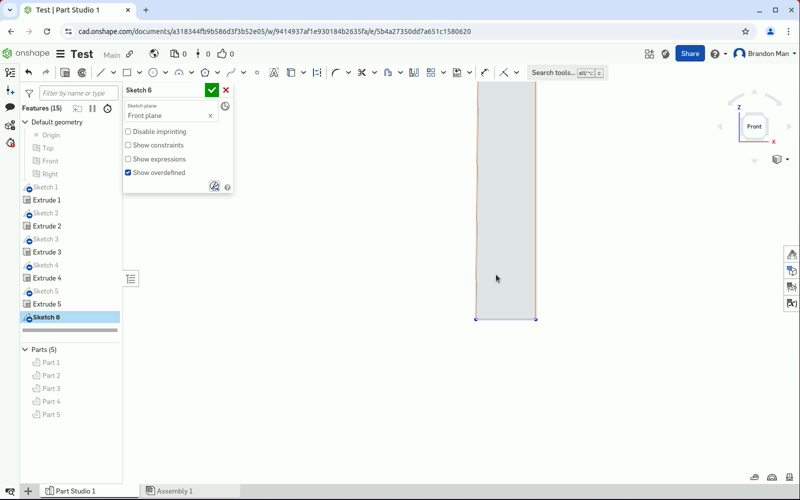
click(496, 274)
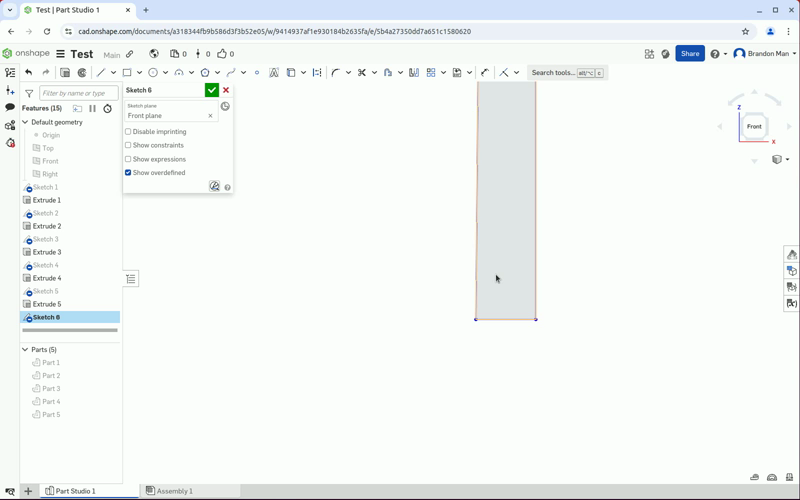
scroll(-6)
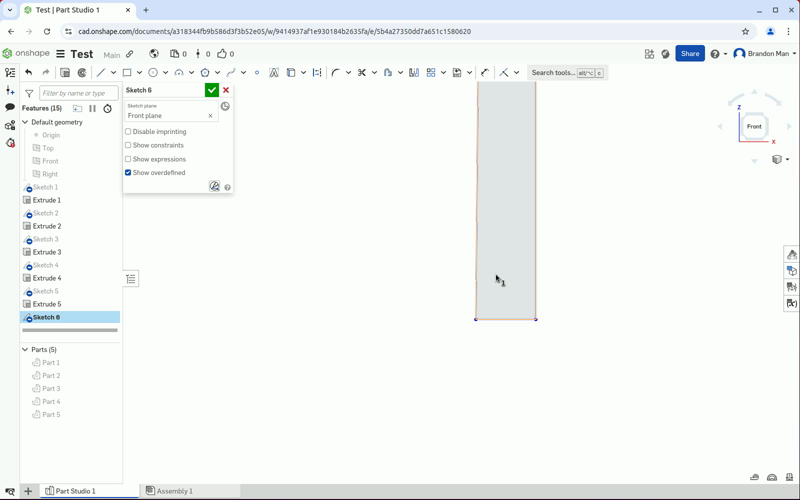
scroll(-6)
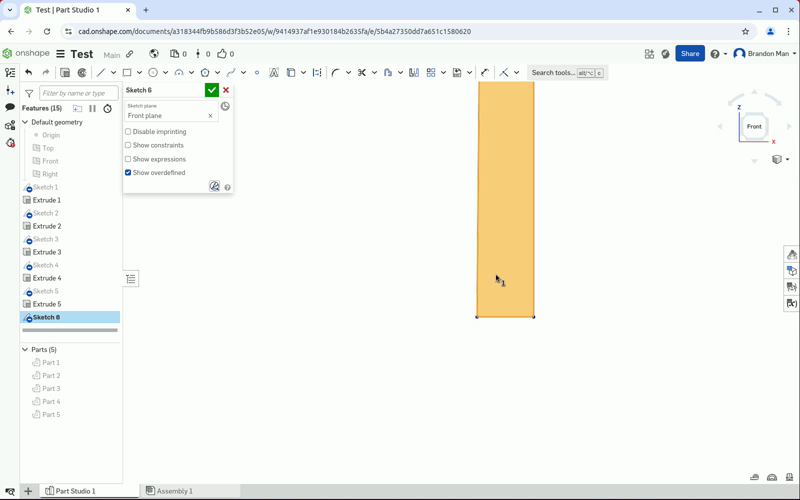
scroll(-6)
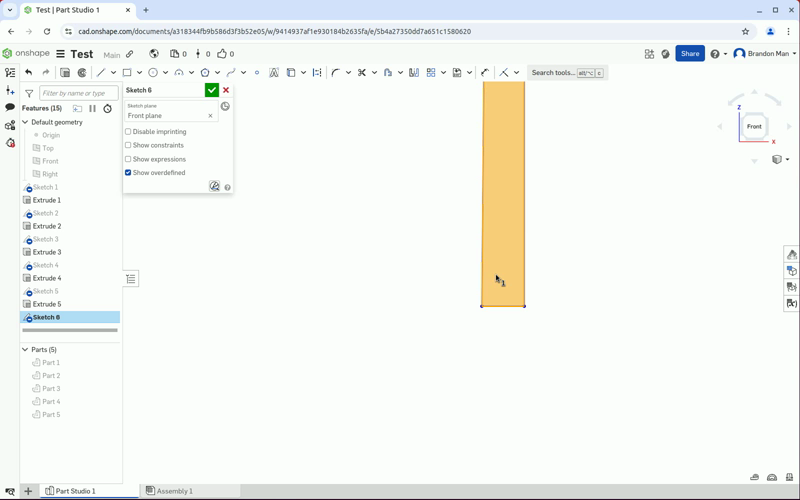
scroll(-6)
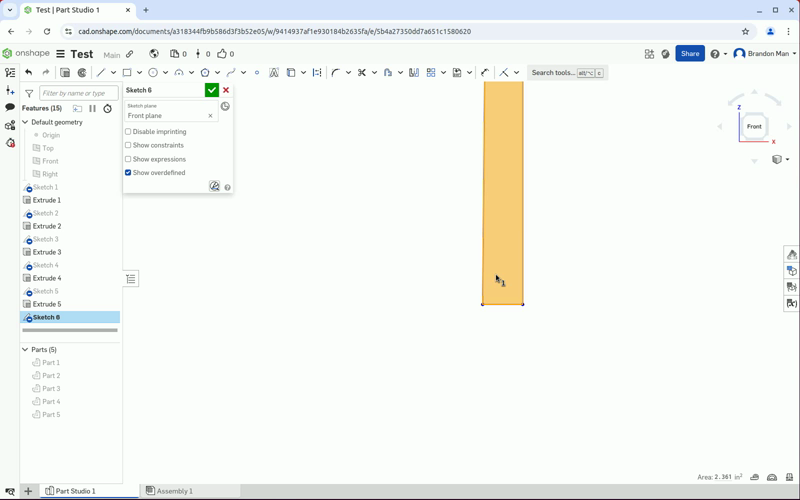
scroll(-6)
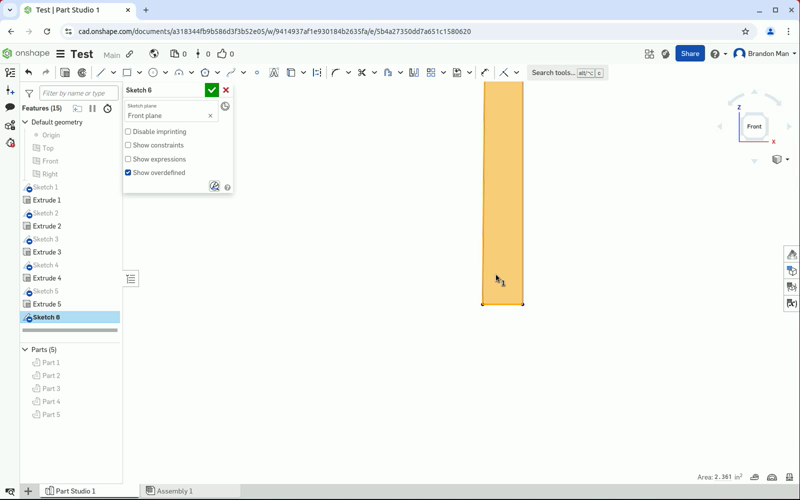
scroll(-6)
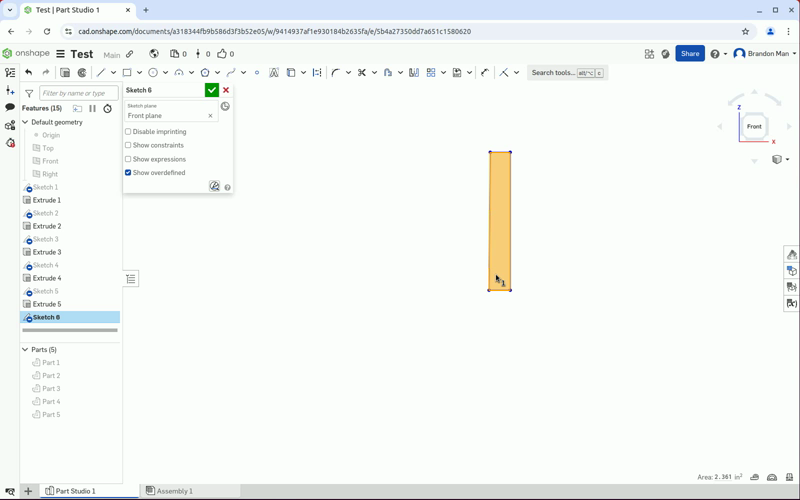
scroll(-6)
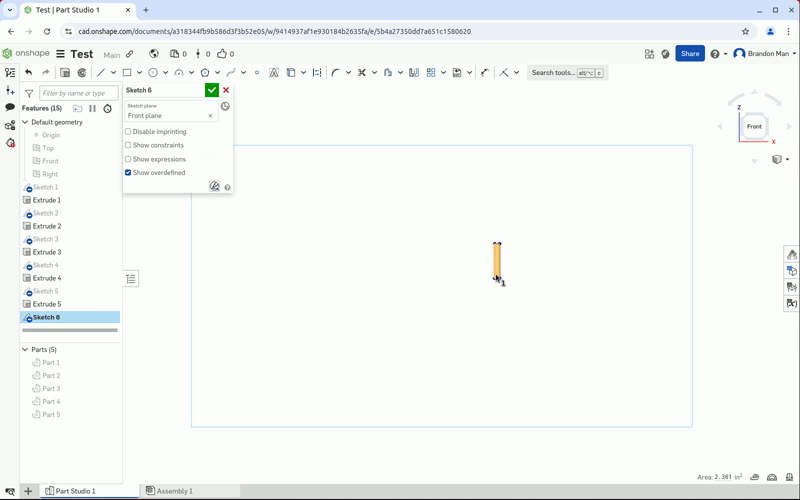
mouse_move(73, 352)
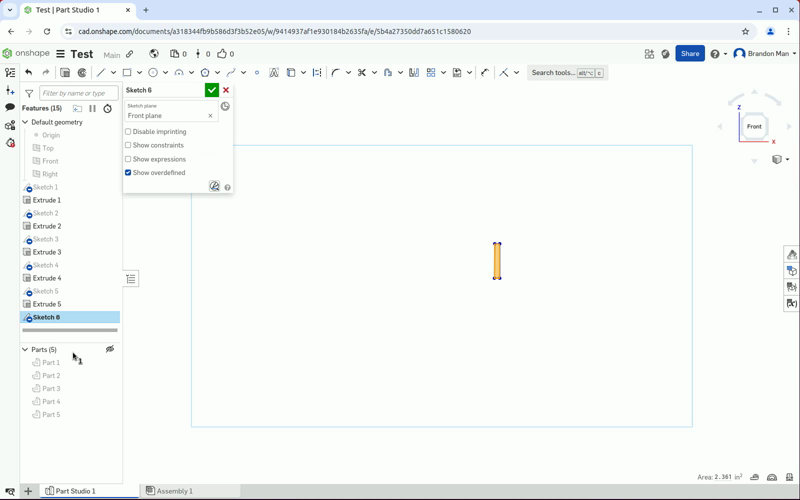
key(shift+y)
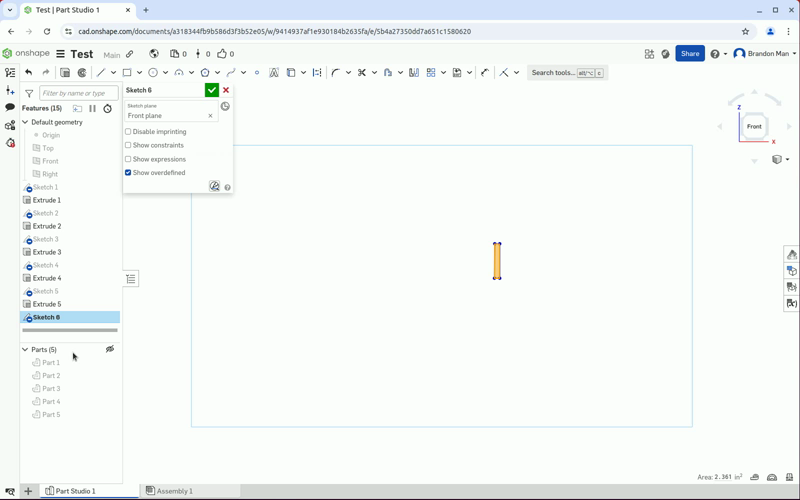
key(shift+e)
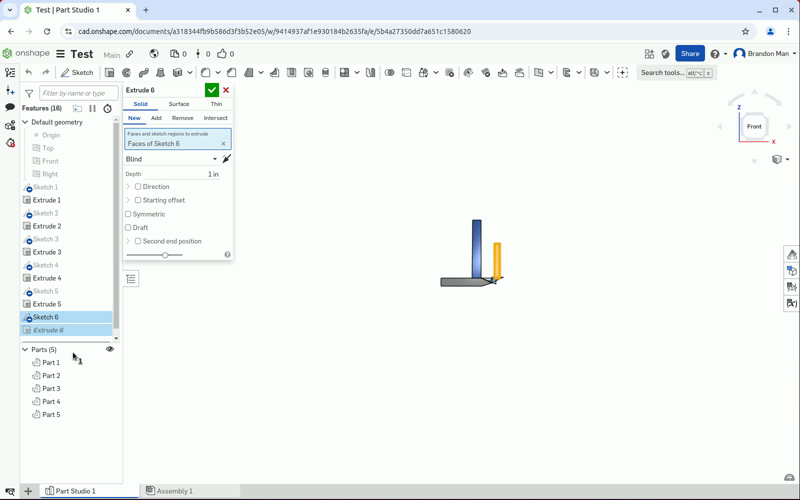
mouse_move(143, 106)
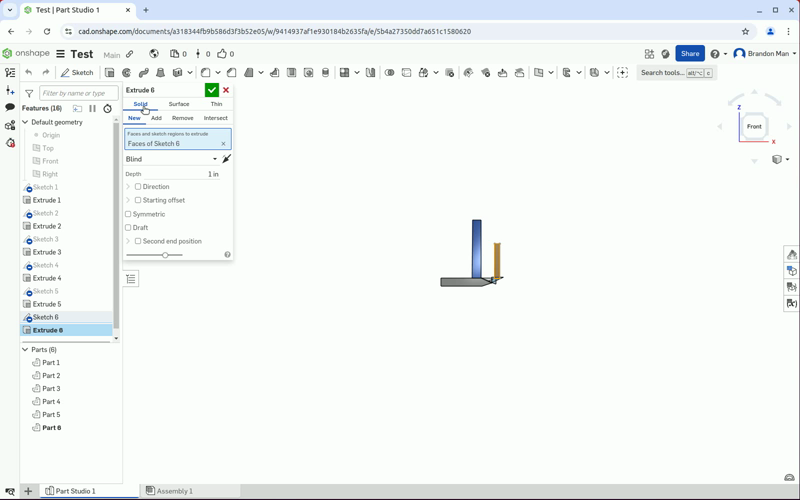
click(143, 106)
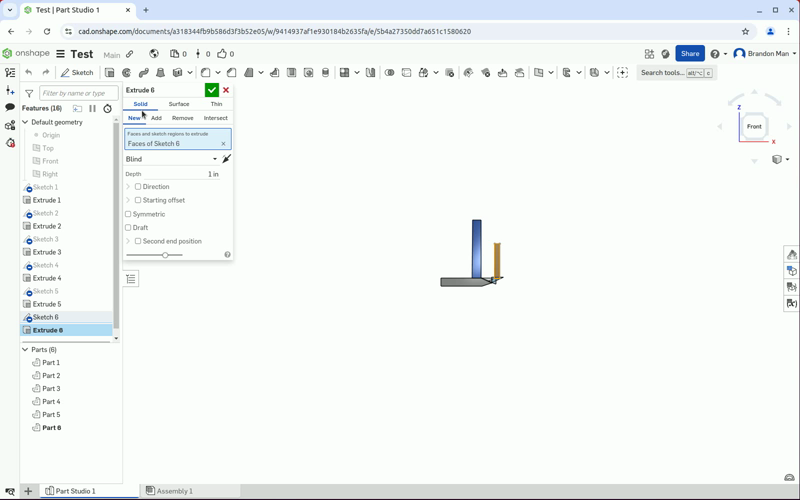
mouse_move(137, 120)
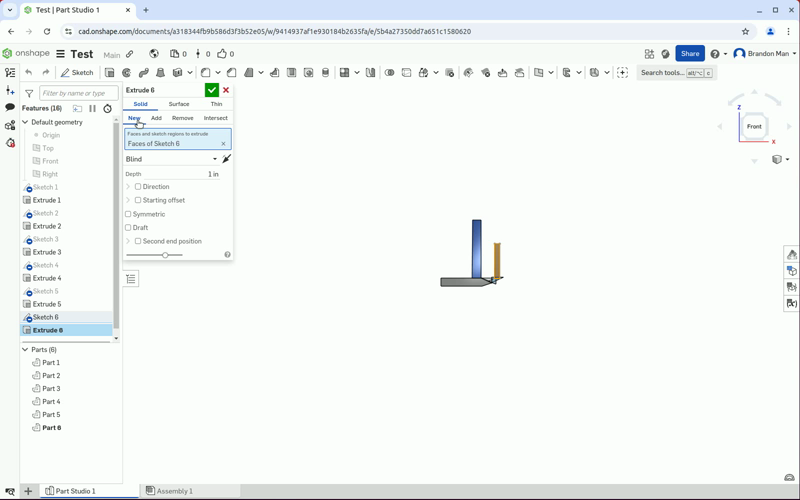
click(137, 120)
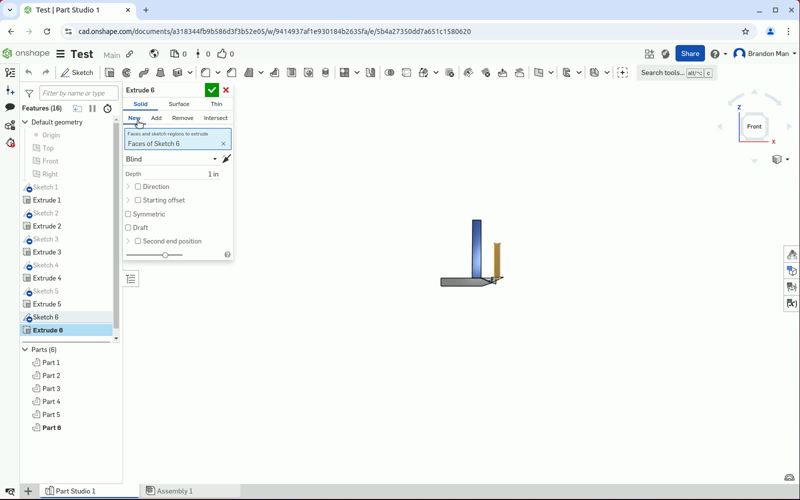
key(tab, 4)
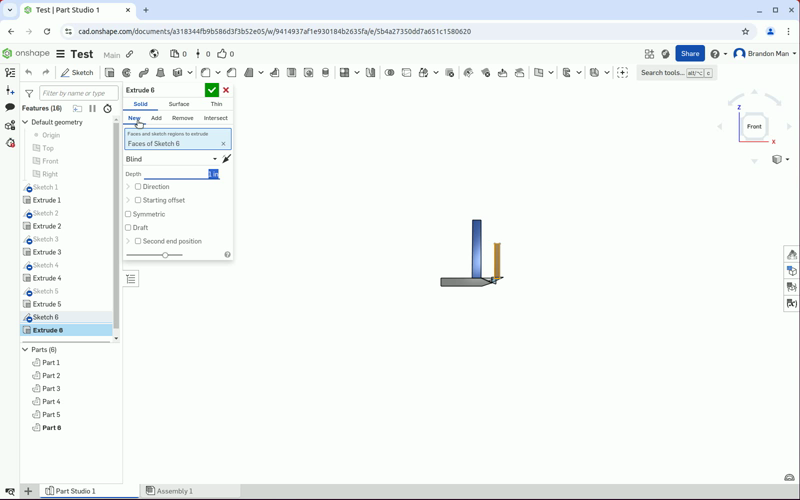
text(23.108)
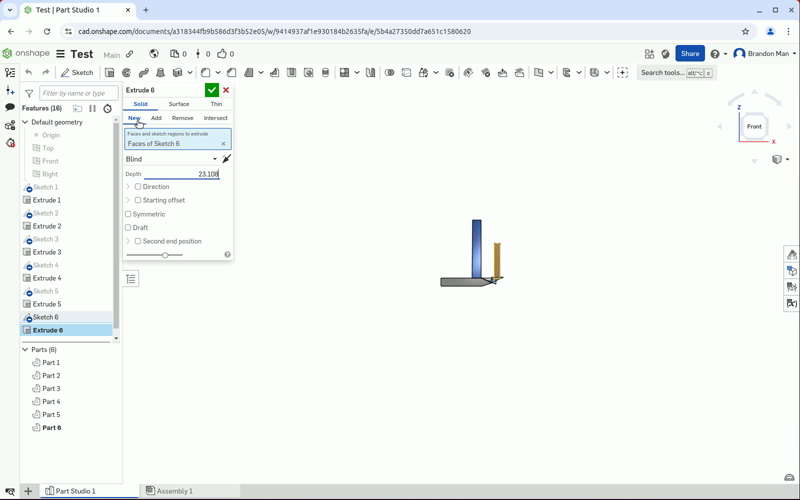
key(enter)
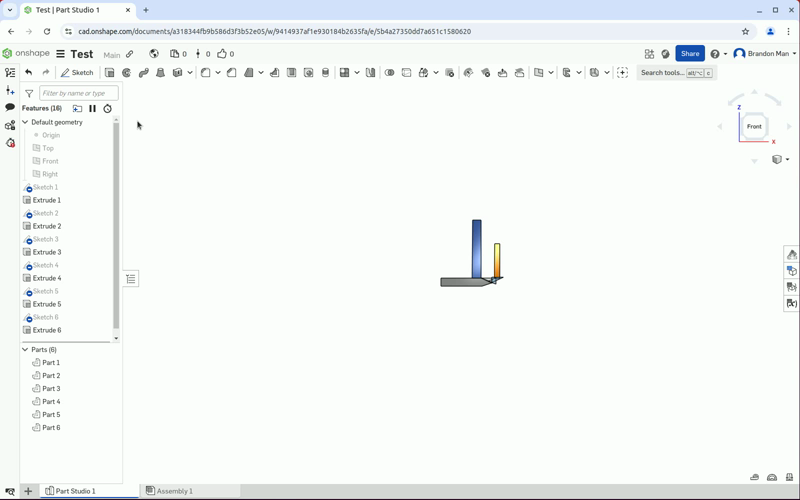
key(shift+h)
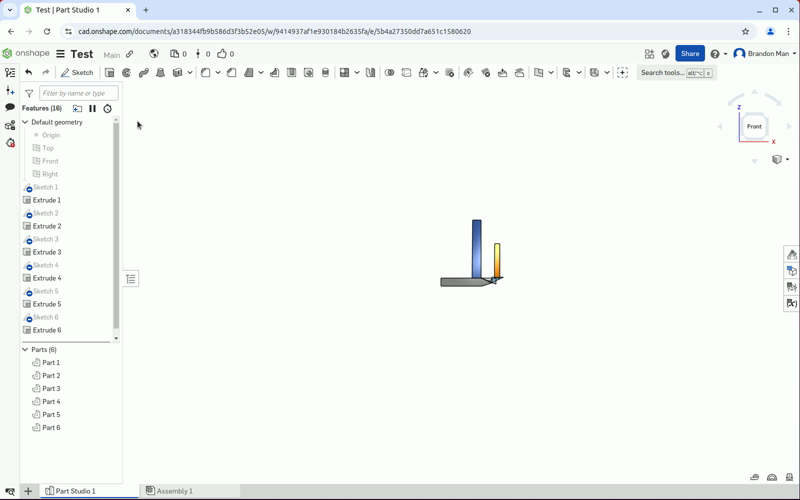
key(shift+h)
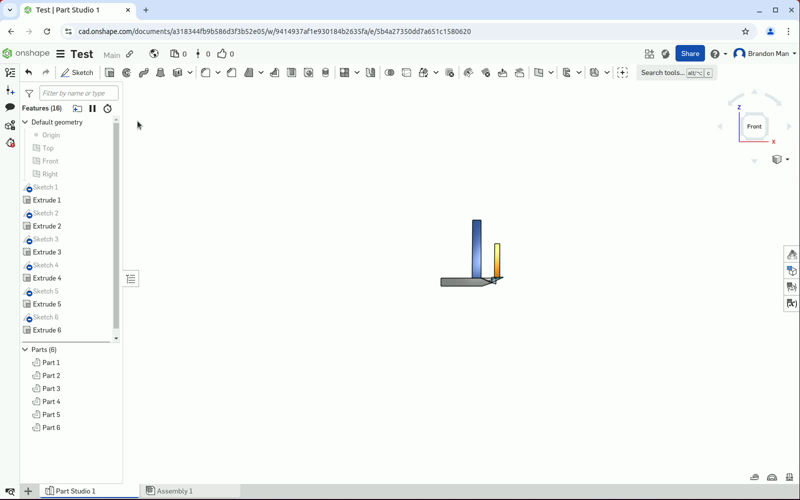
mouse_move(69, 189)
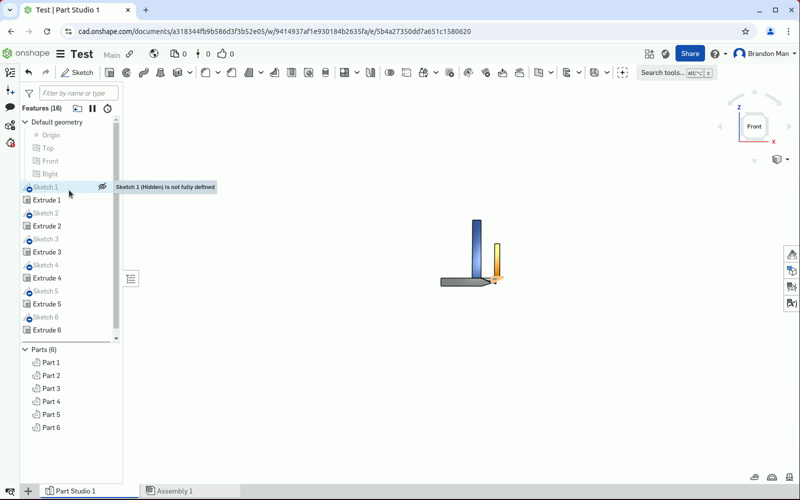
click(69, 189)
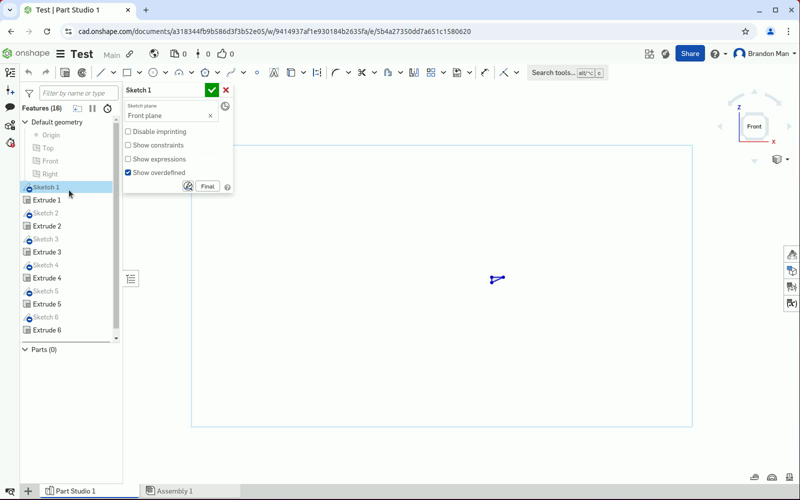
mouse_move(229, 92)
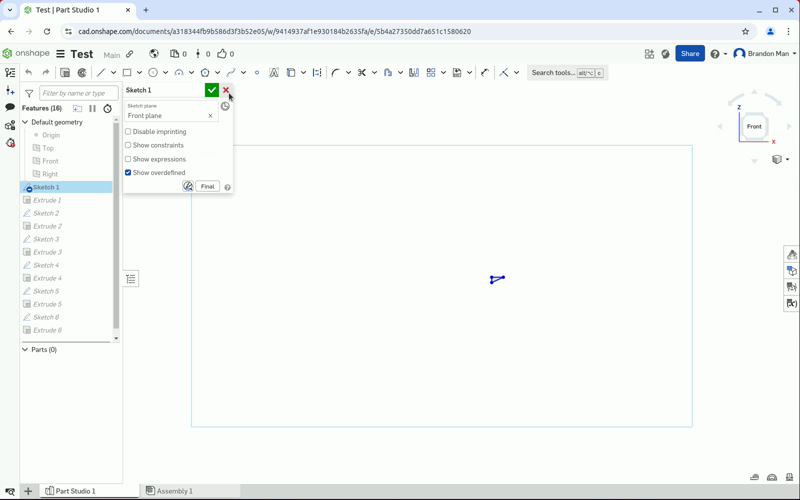
click(229, 92)
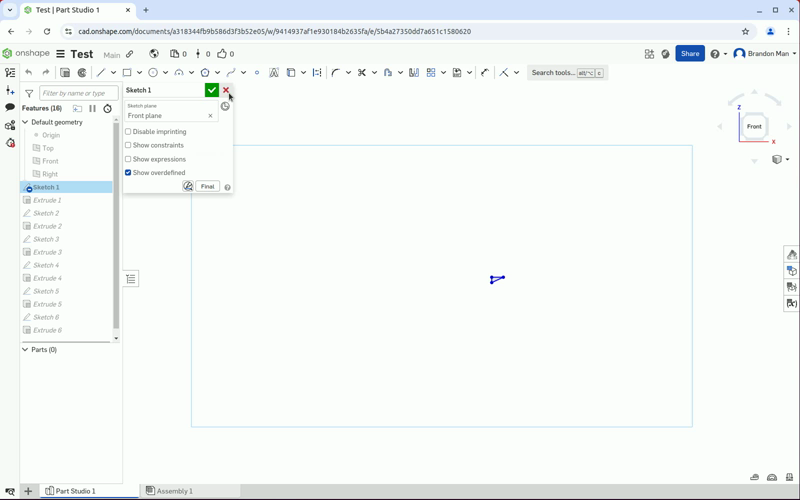
key(shift+s)
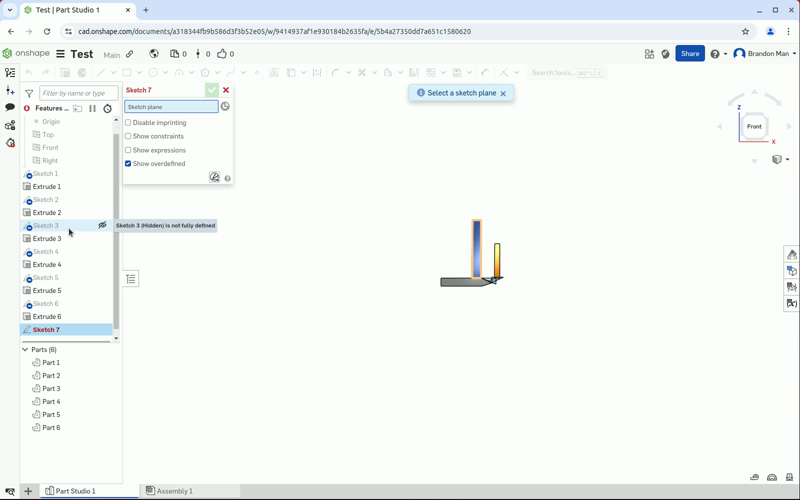
scroll(3)
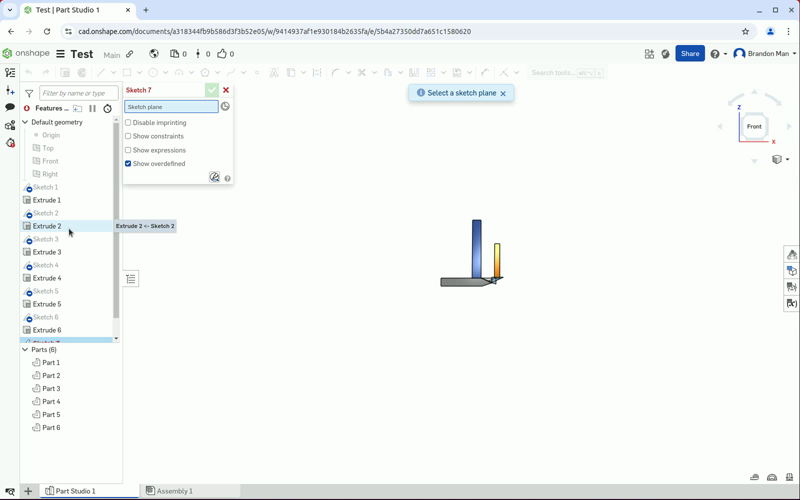
mouse_move(69, 163)
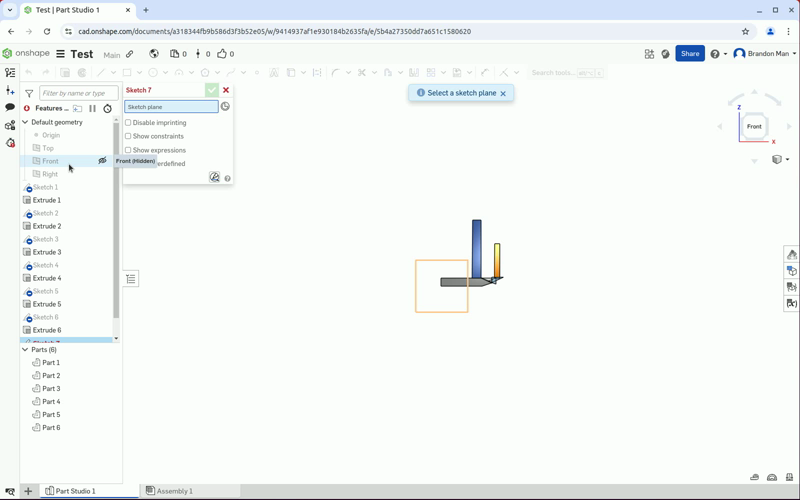
click(69, 163)
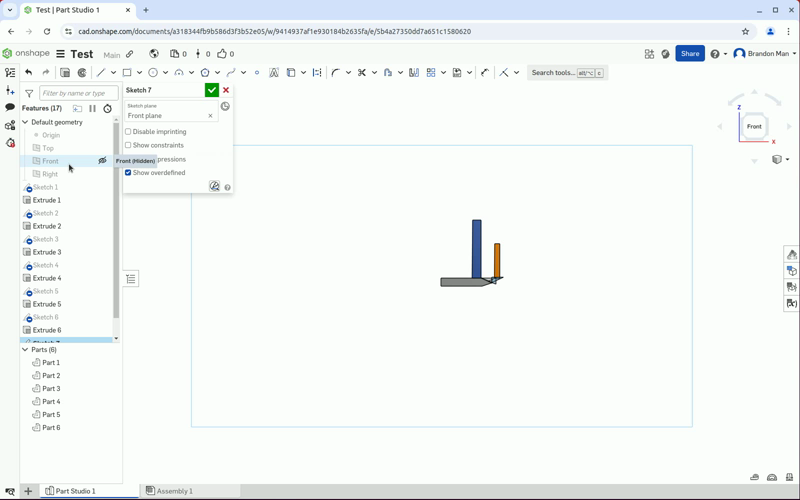
mouse_move(73, 352)
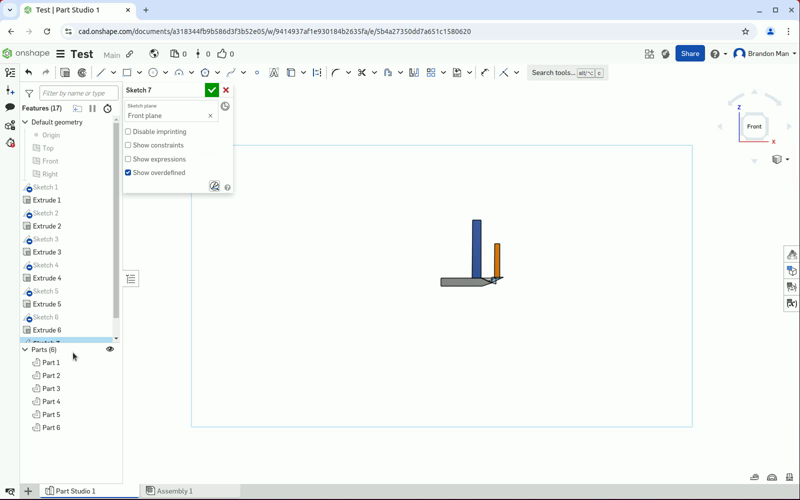
key(y)
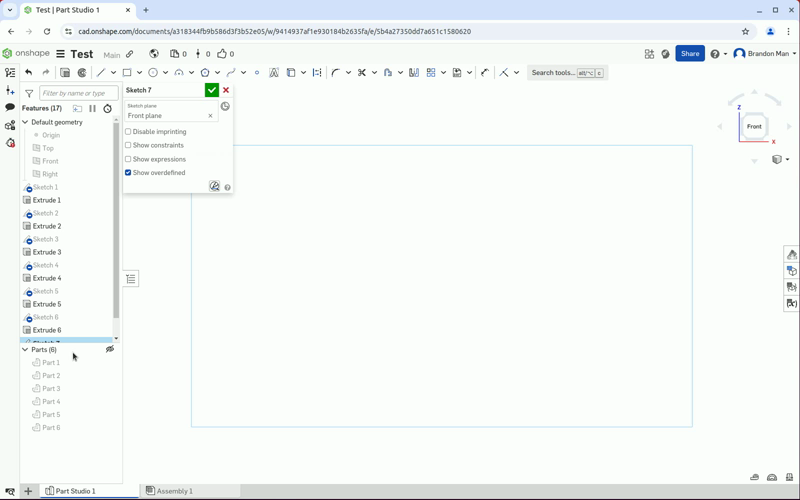
key(l)
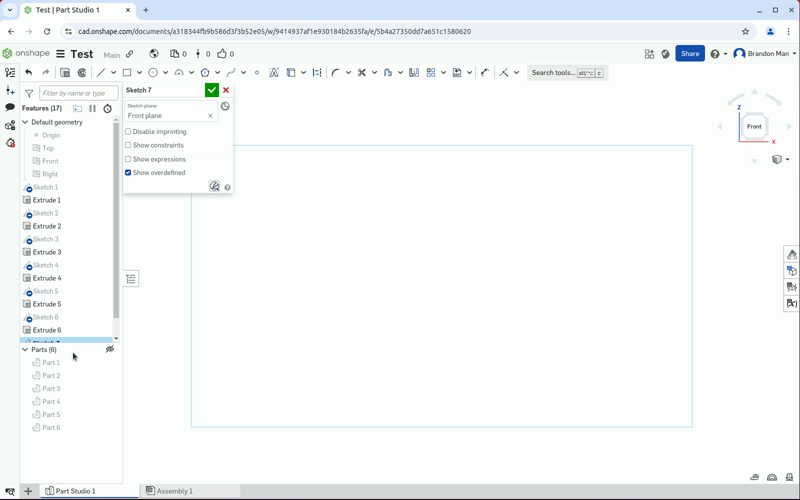
key_down(shift)
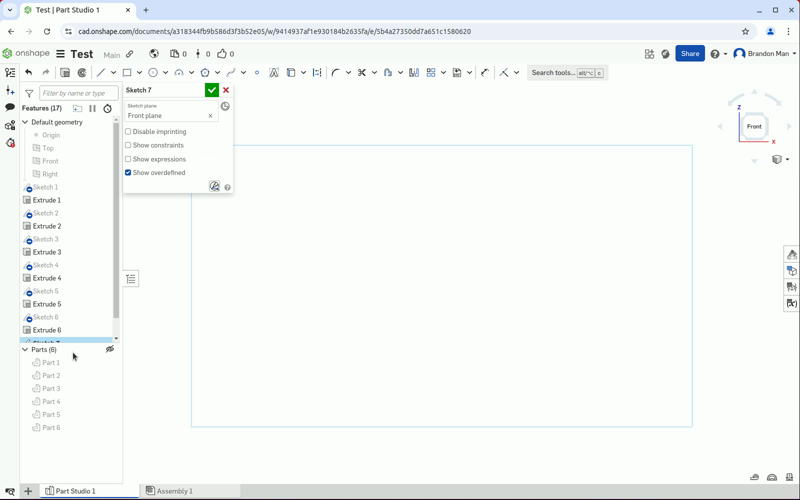
mouse_move(494, 282)
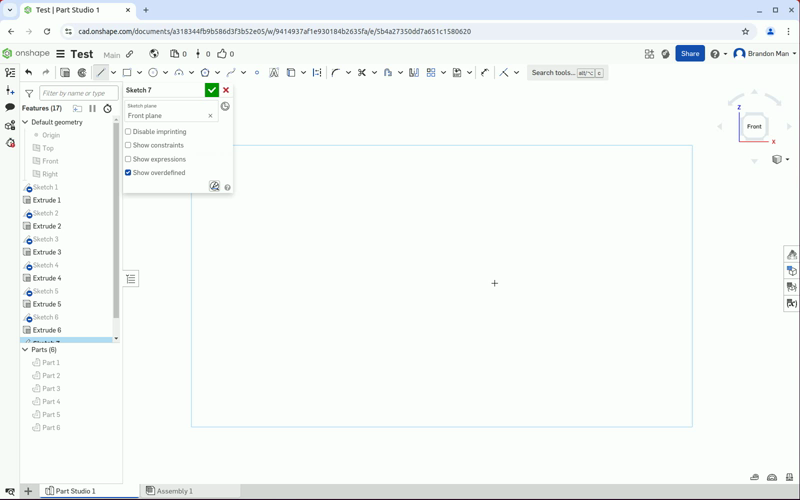
click(494, 282)
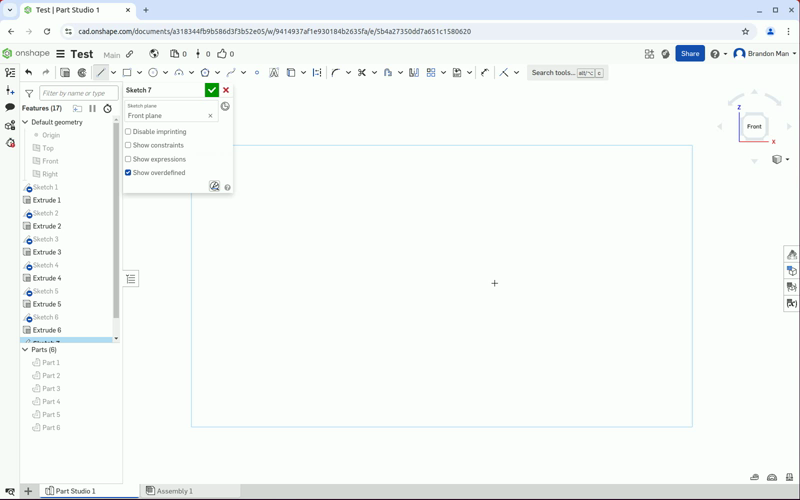
key_up(shift)
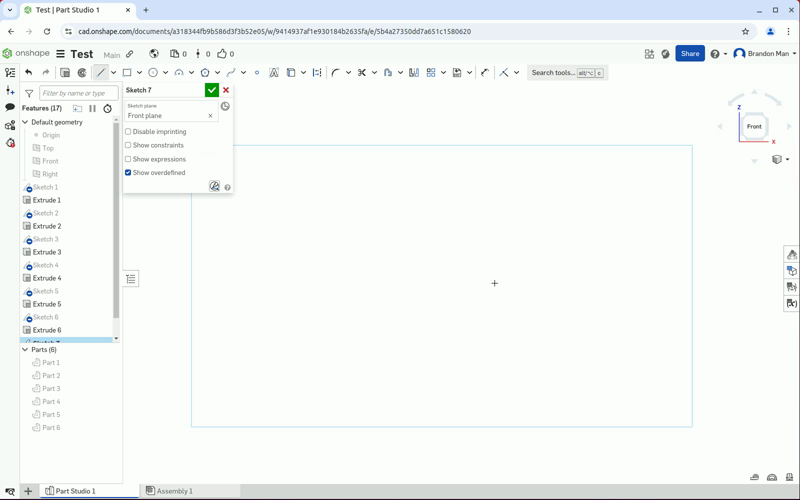
key_down(shift)
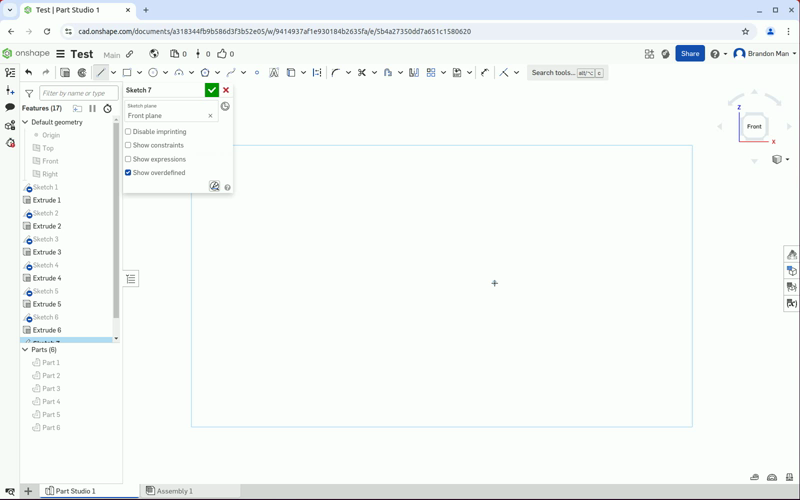
mouse_move(524, 282)
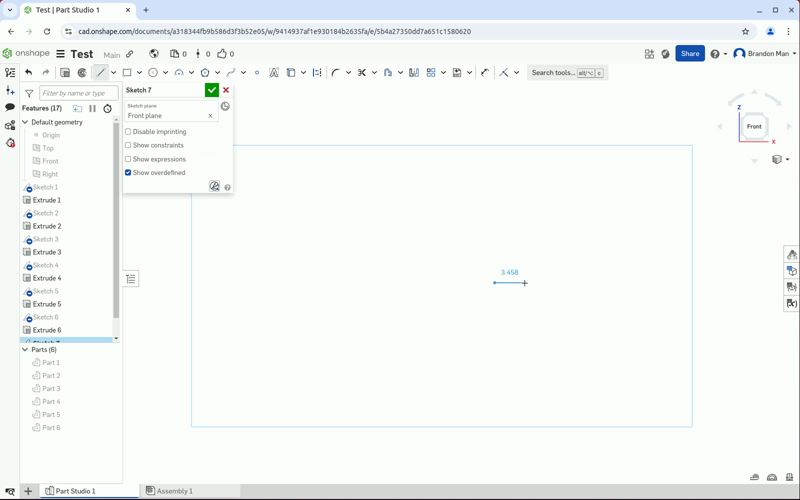
mouse_move(518, 282)
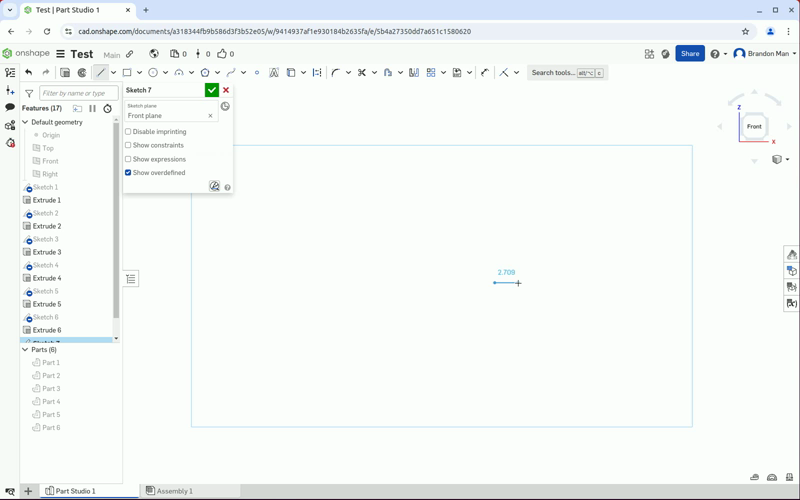
click(518, 282)
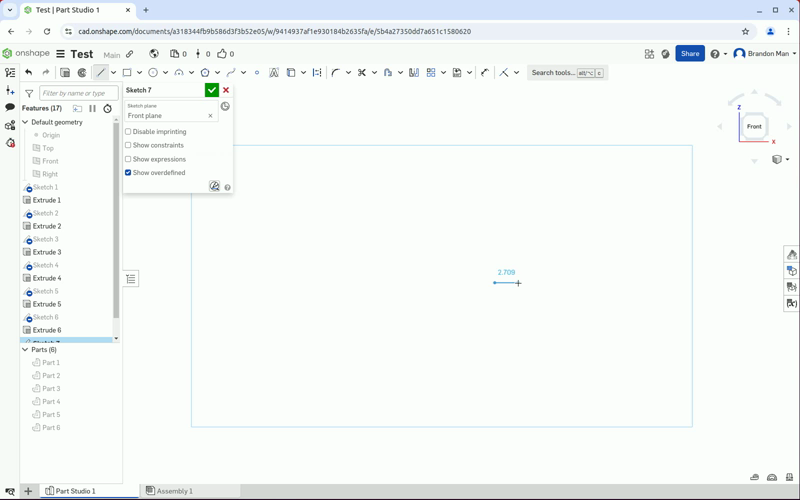
key_up(shift)
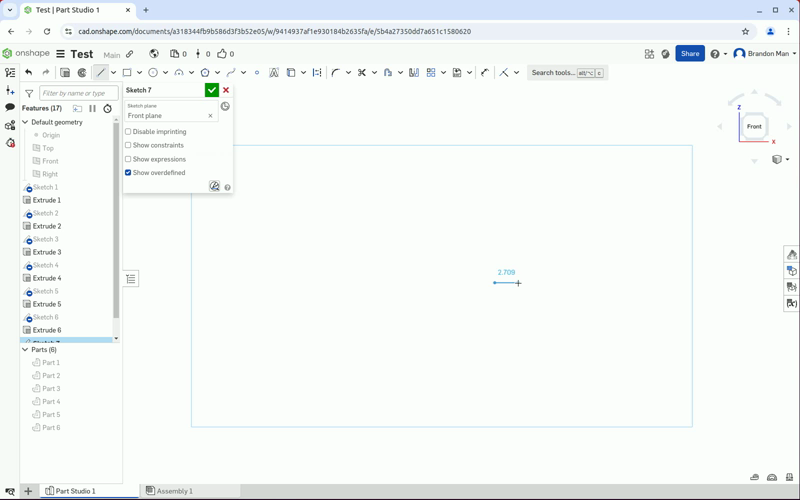
key_down(shift)
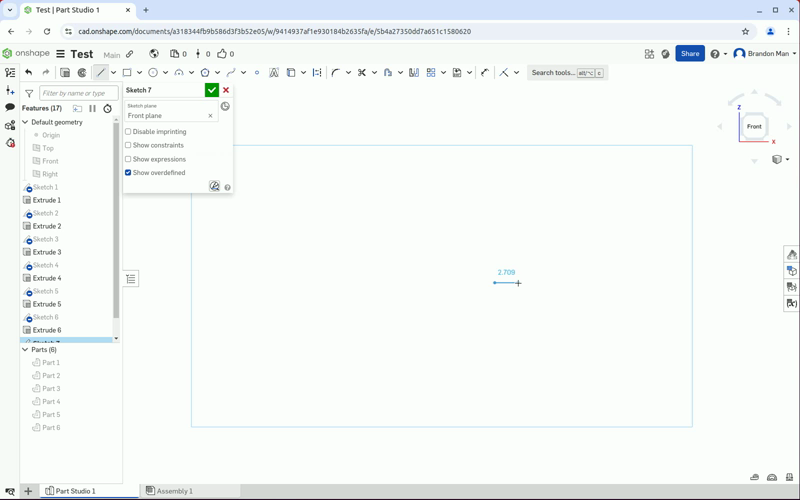
mouse_move(548, 282)
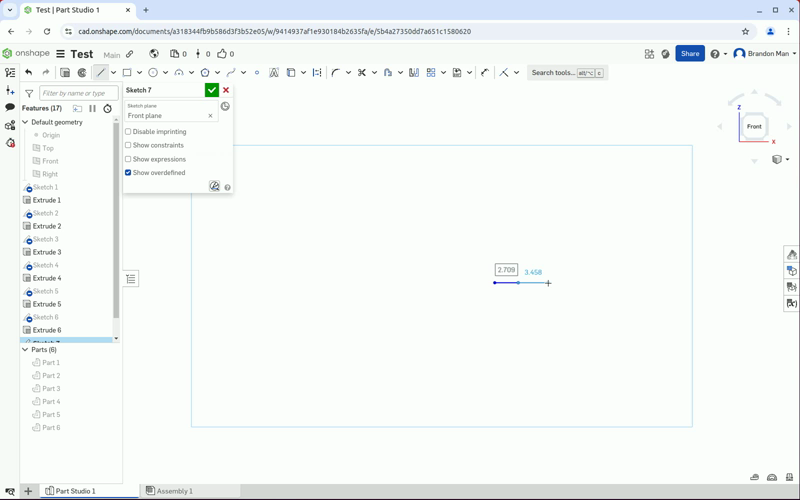
mouse_move(518, 278)
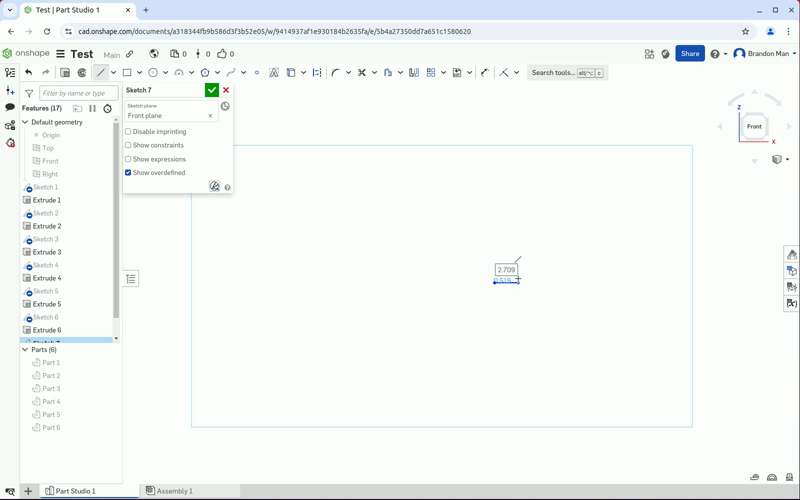
scroll(6)
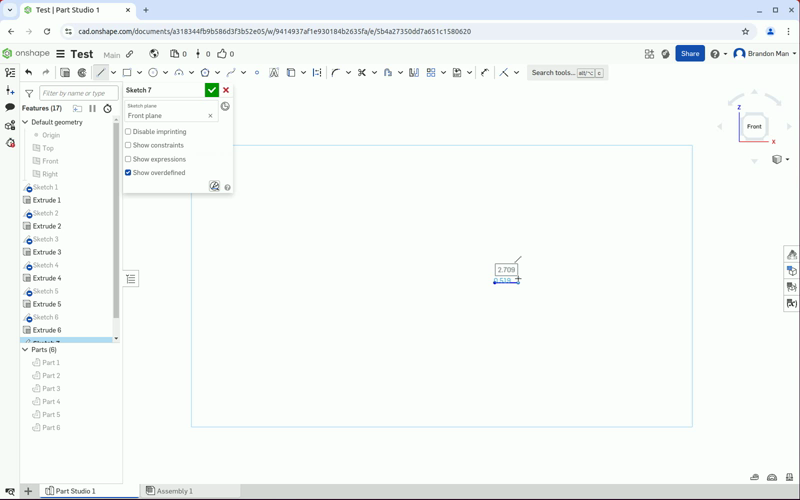
scroll(6)
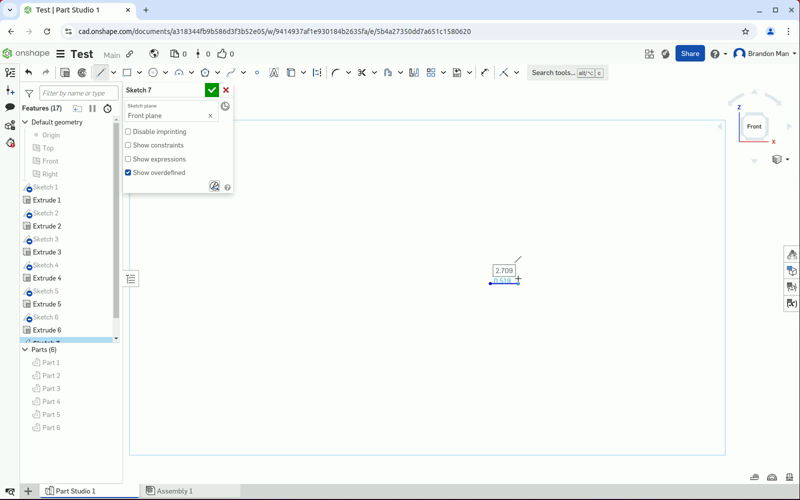
scroll(6)
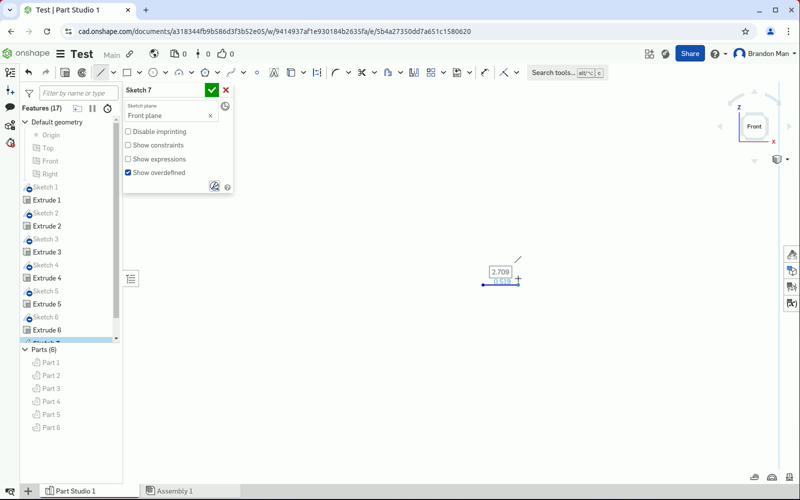
scroll(6)
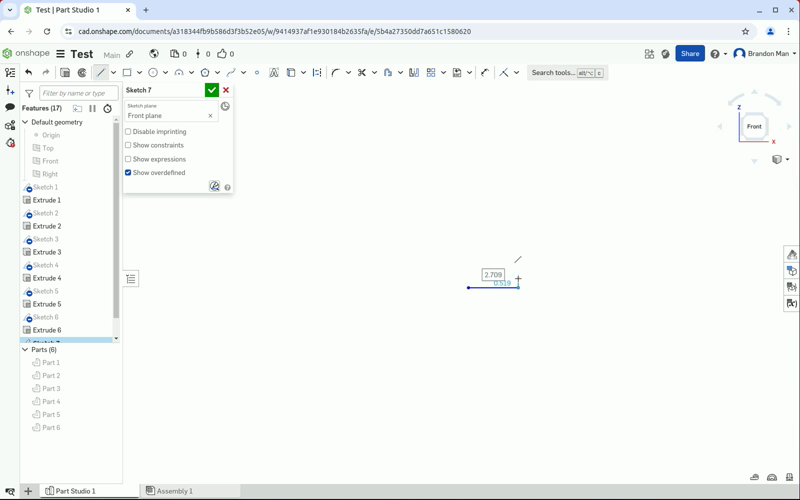
scroll(6)
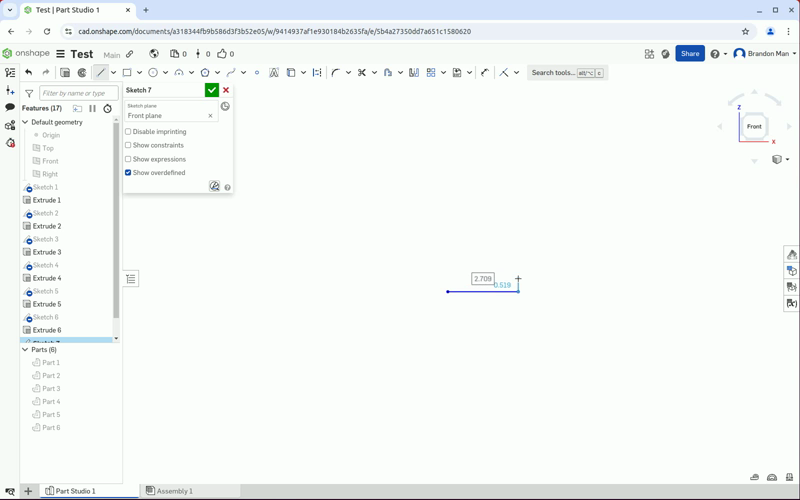
scroll(6)
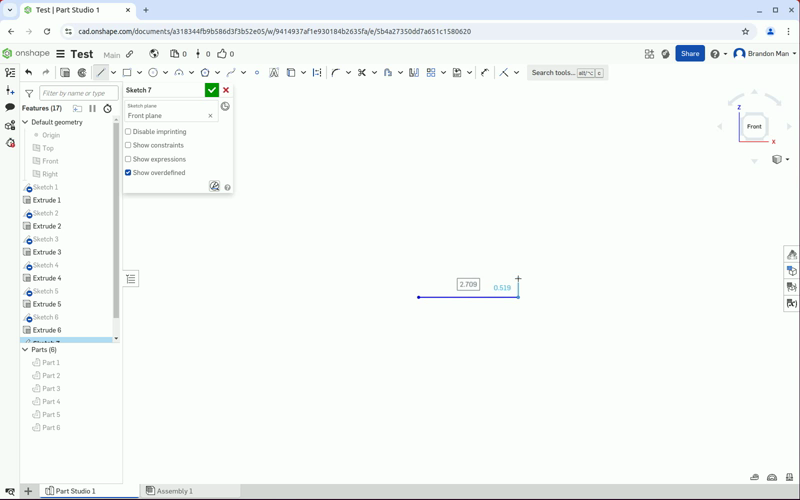
scroll(6)
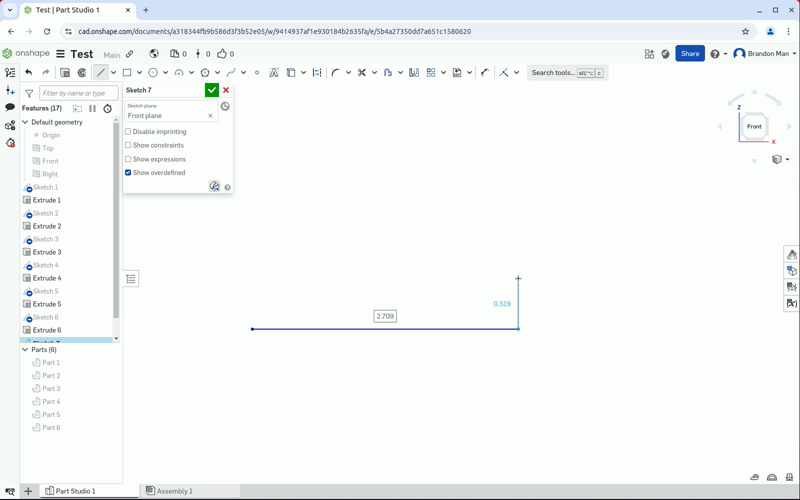
click(518, 278)
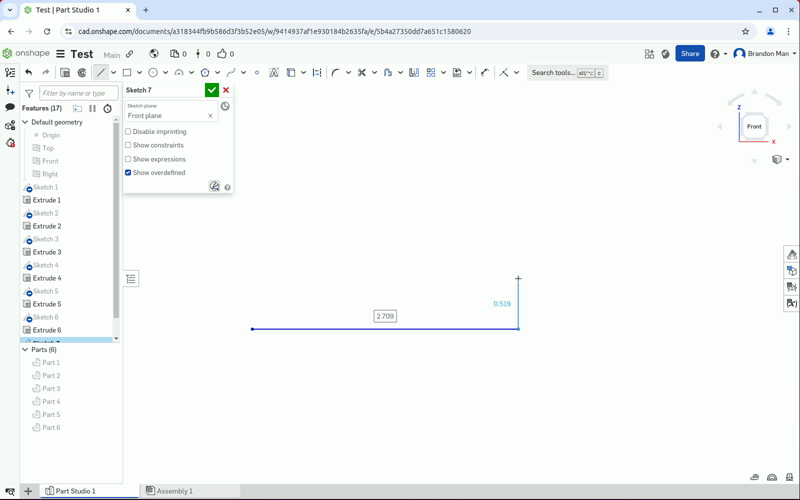
scroll(-6)
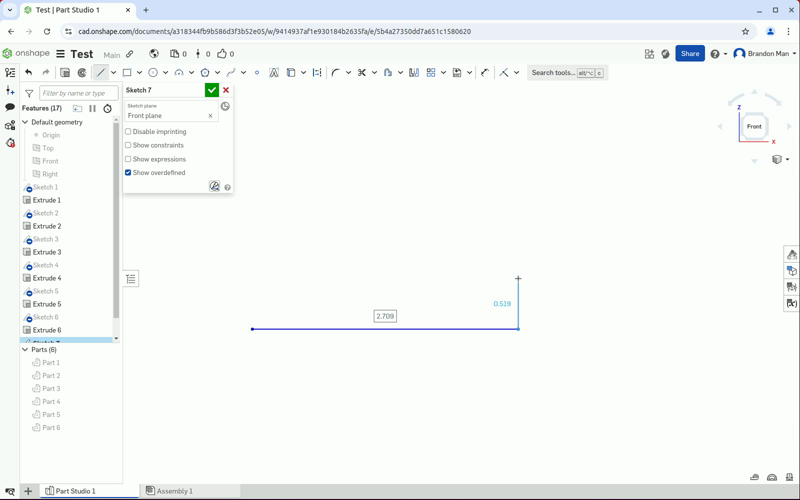
scroll(-6)
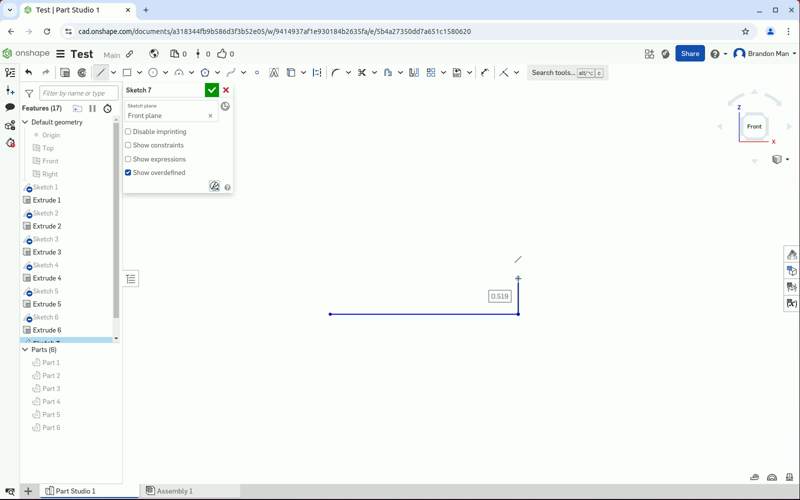
scroll(-6)
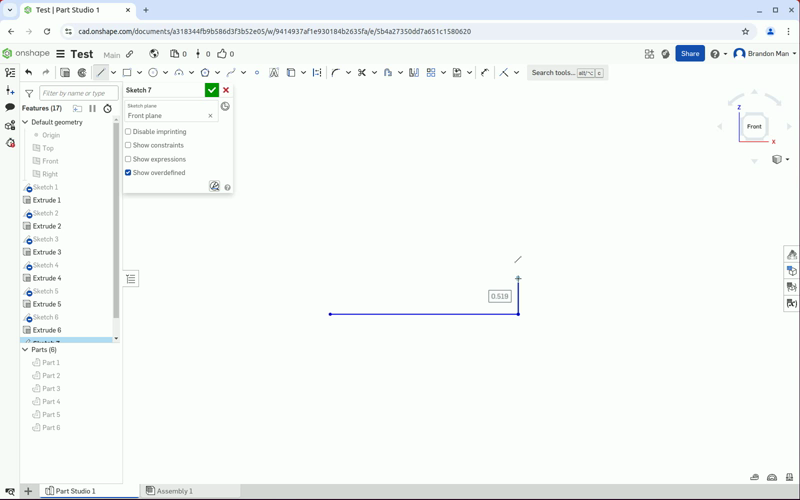
scroll(-6)
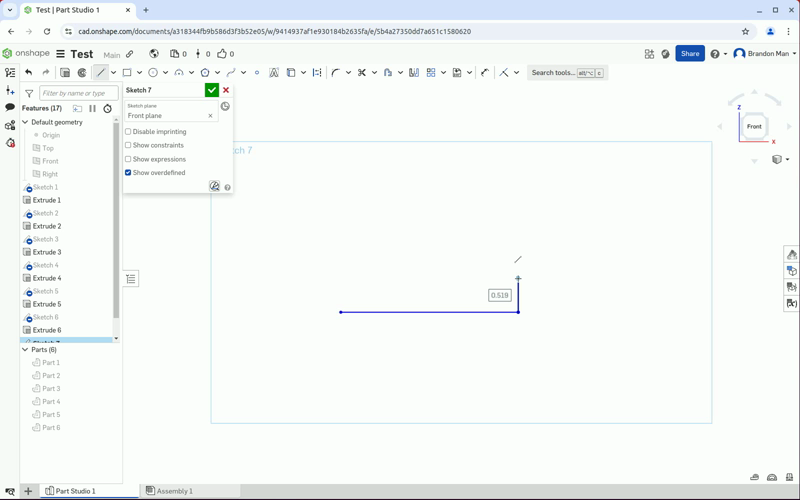
scroll(-6)
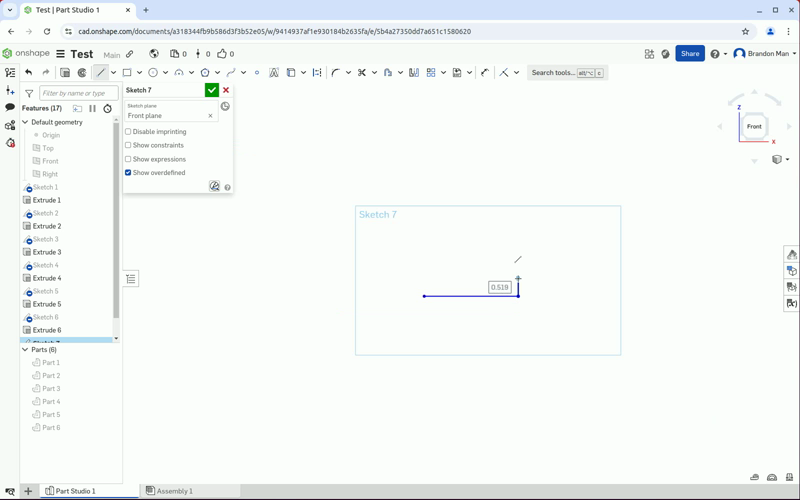
scroll(-6)
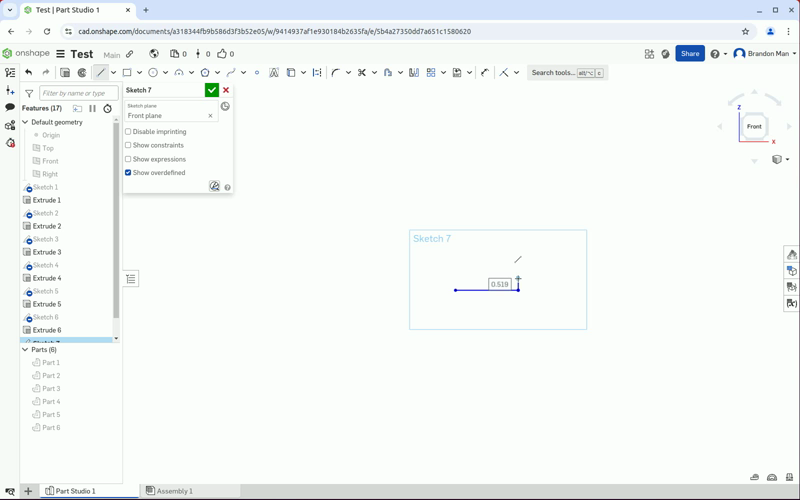
scroll(-6)
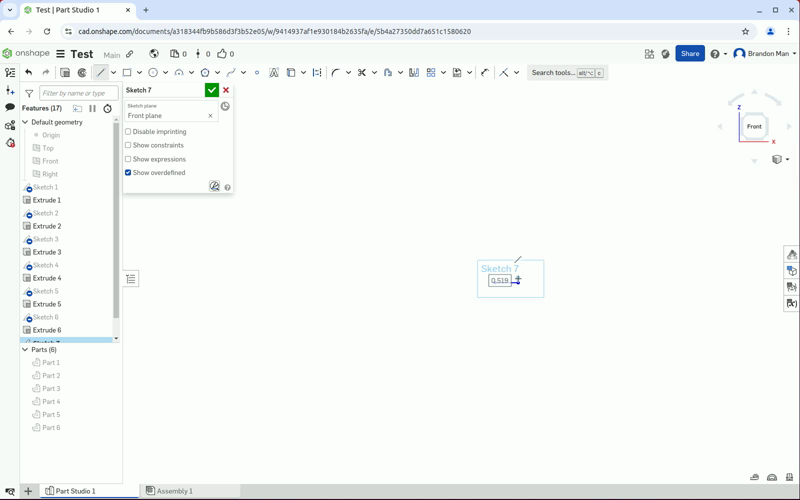
key_up(shift)
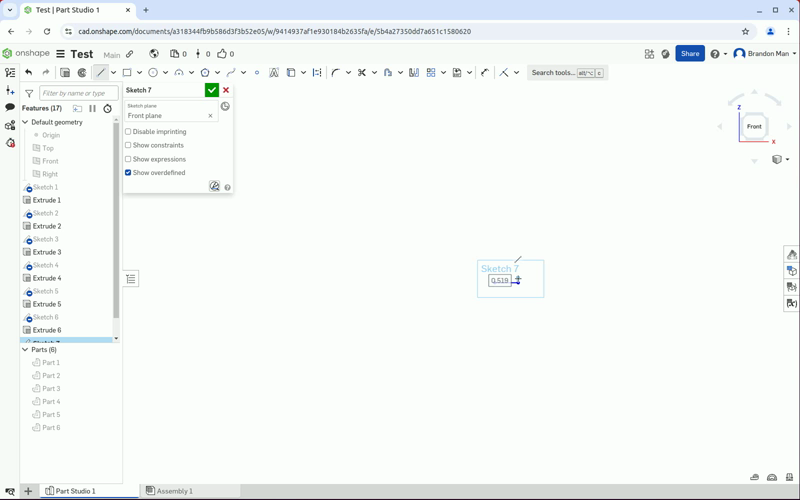
key_down(shift)
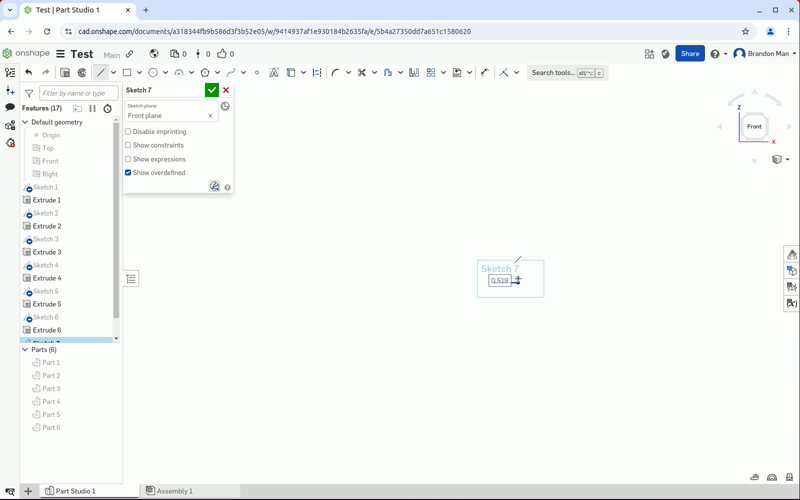
mouse_move(548, 278)
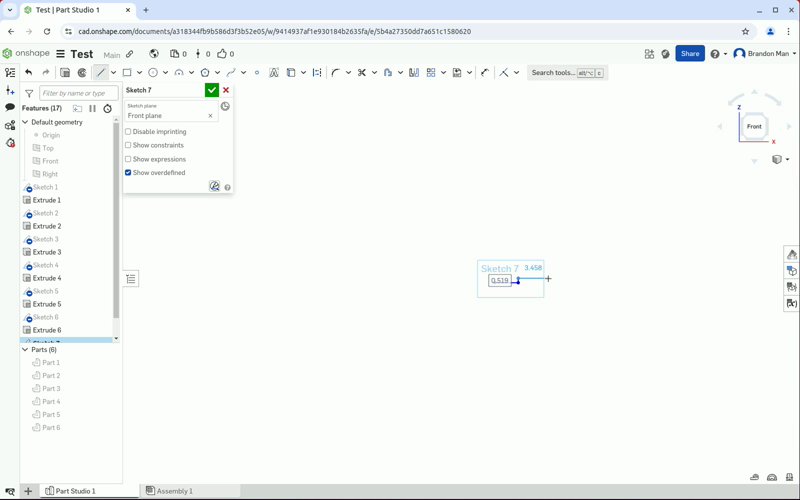
mouse_move(499, 278)
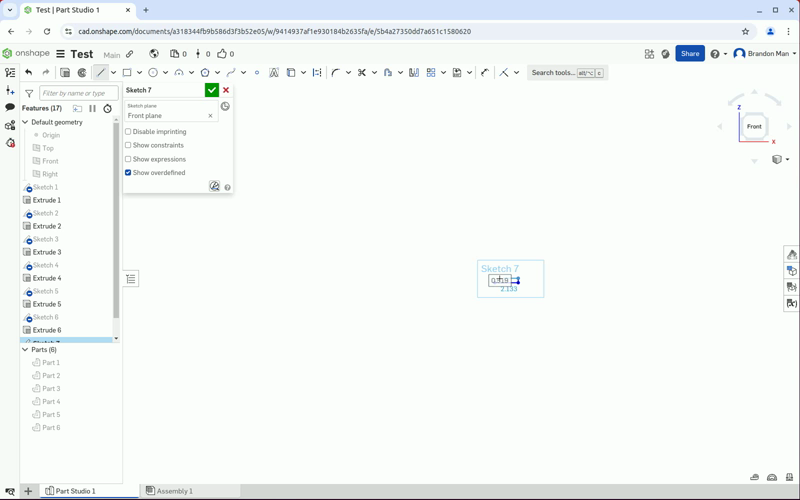
click(499, 278)
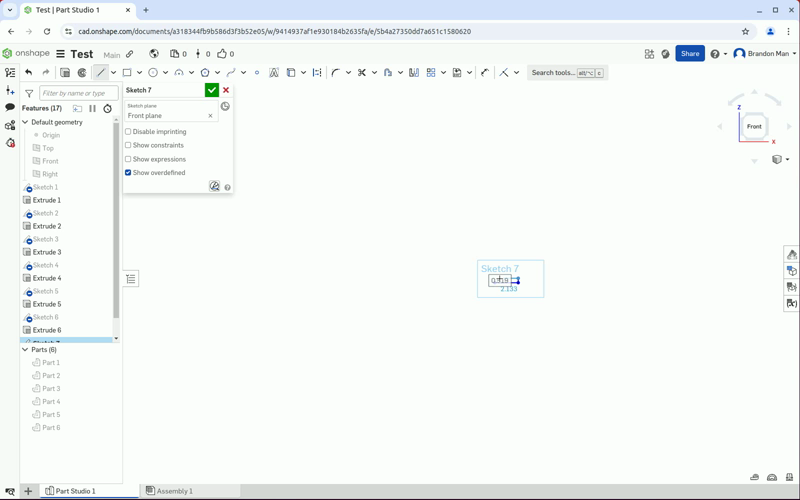
key_up(shift)
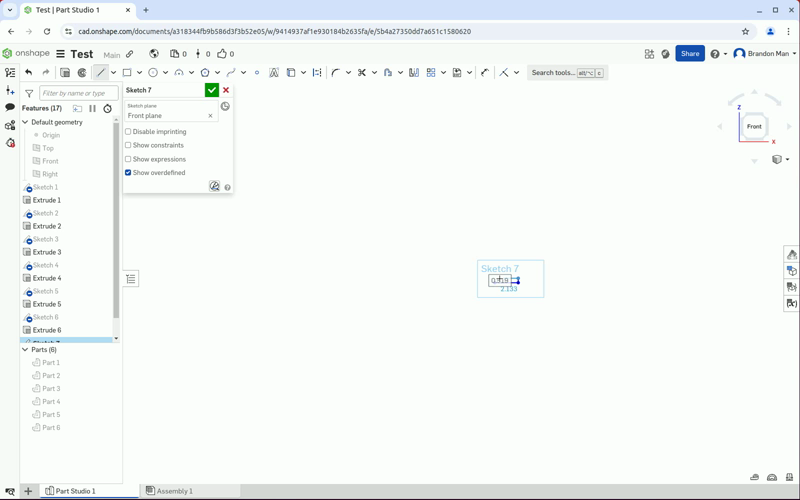
key_down(shift)
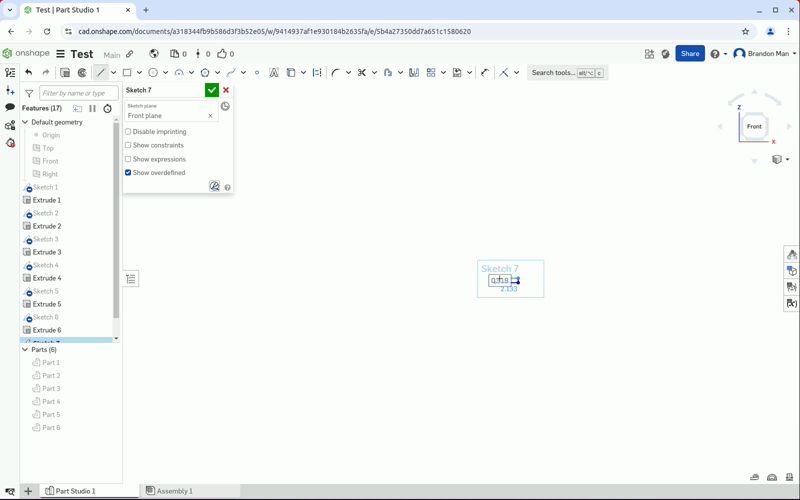
mouse_move(529, 278)
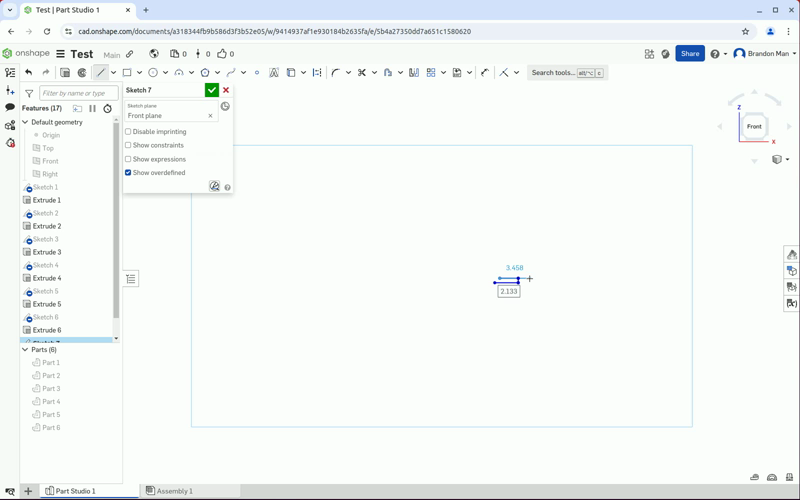
mouse_move(494, 278)
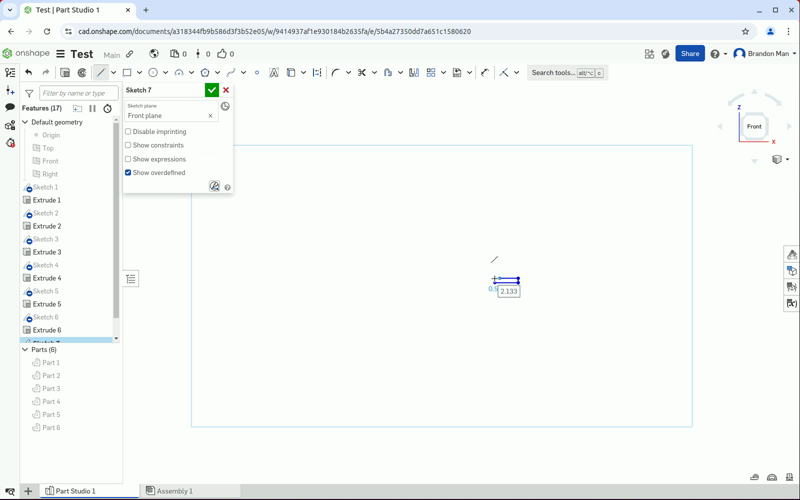
scroll(6)
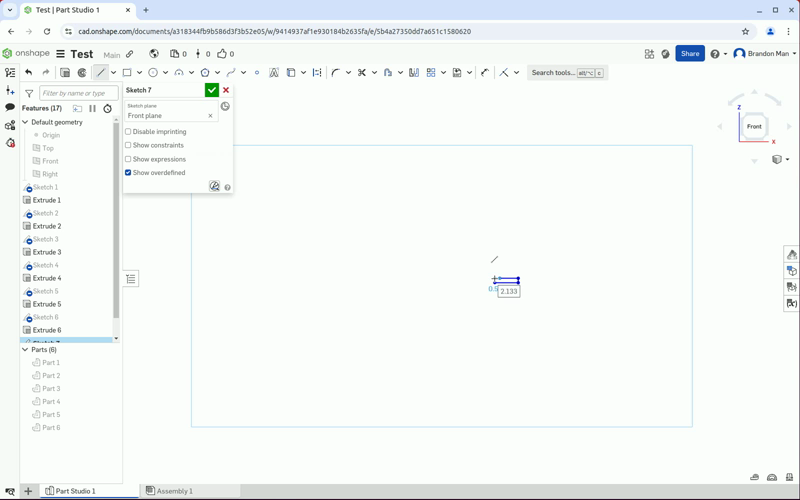
scroll(6)
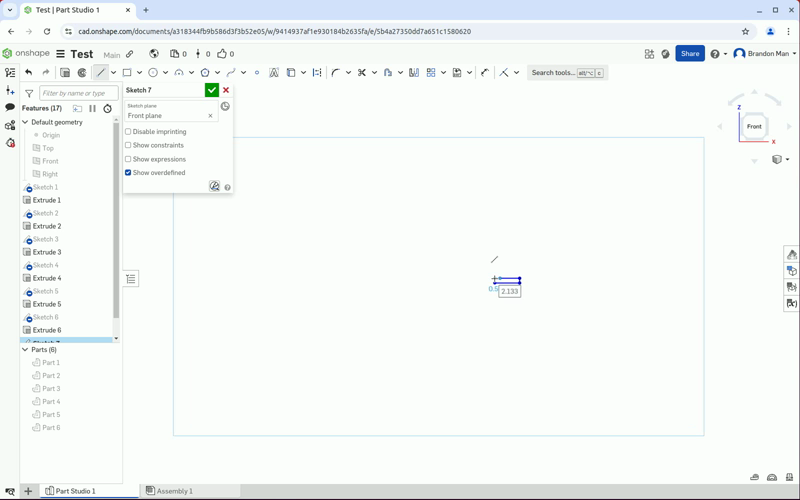
scroll(6)
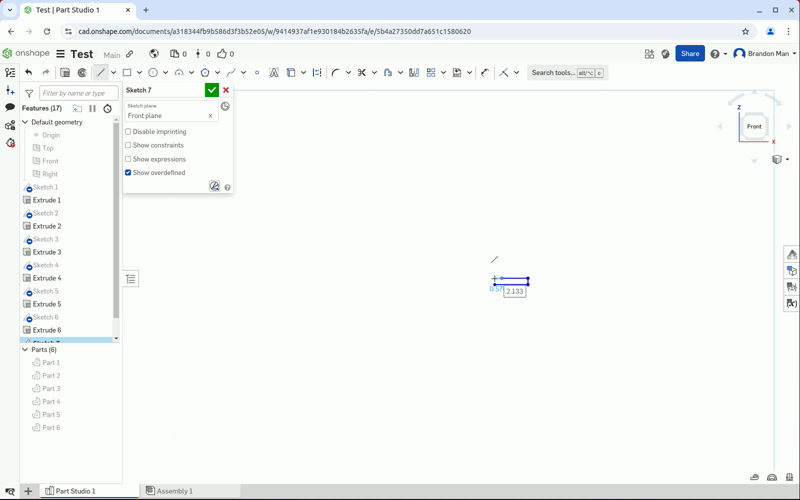
scroll(6)
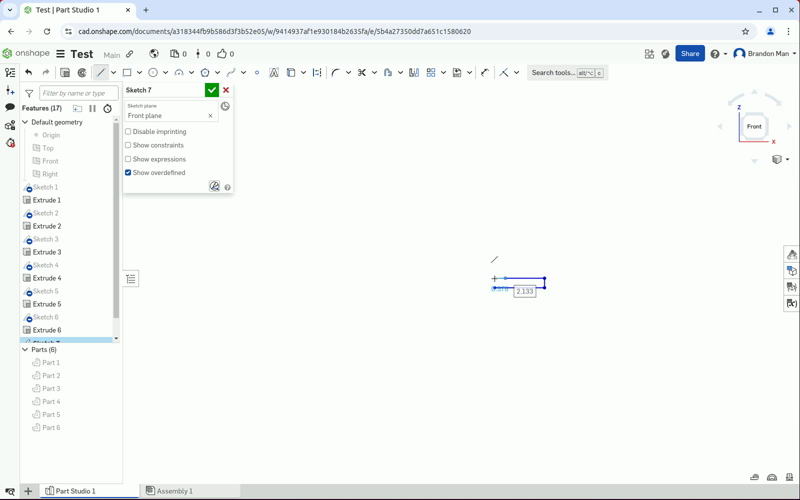
scroll(6)
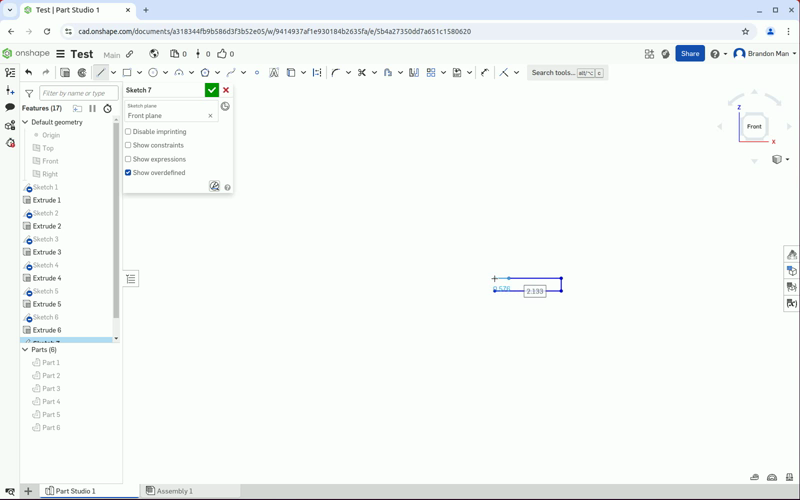
scroll(6)
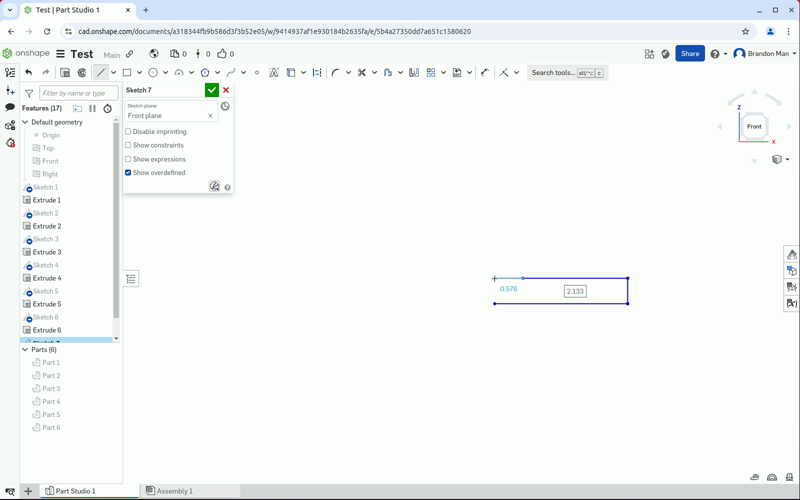
scroll(6)
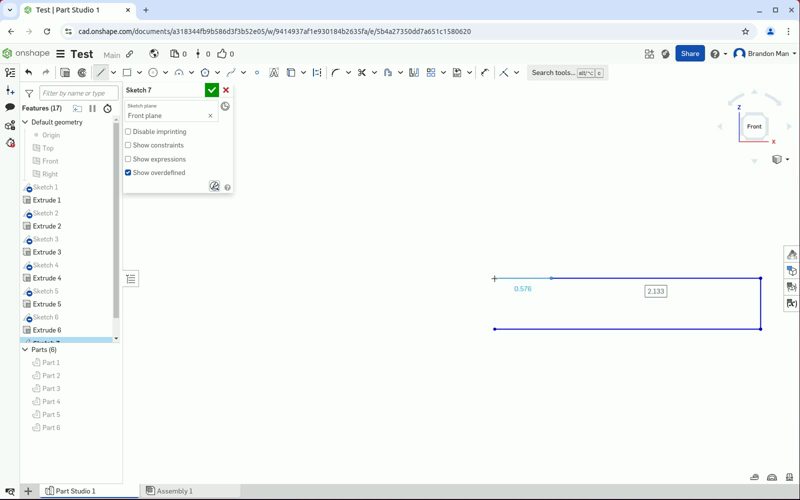
click(494, 278)
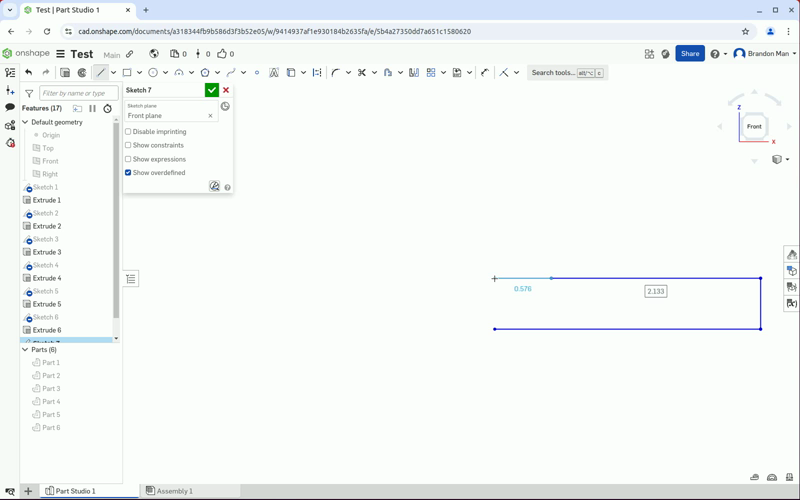
scroll(-6)
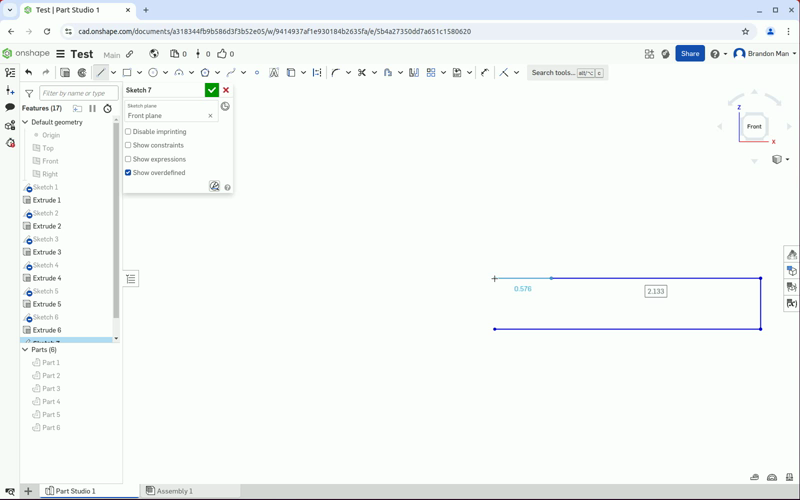
scroll(-6)
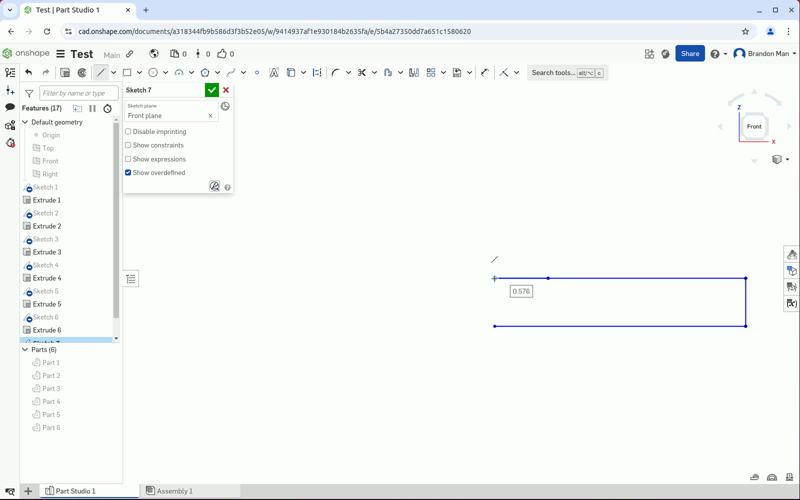
scroll(-6)
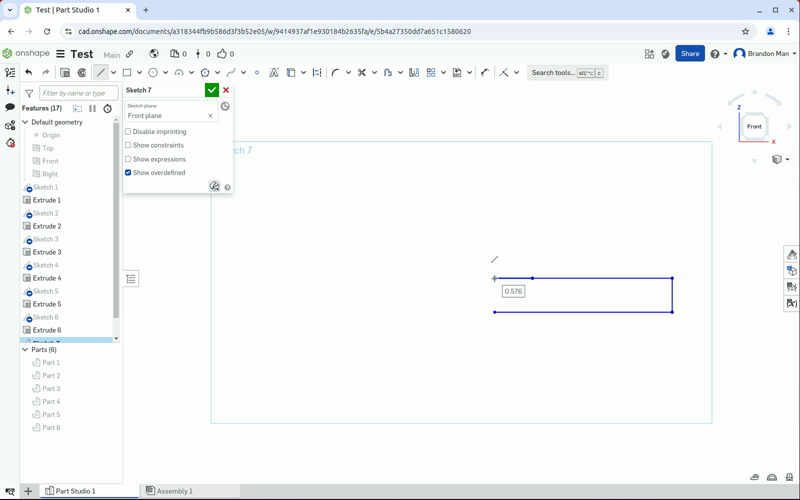
scroll(-6)
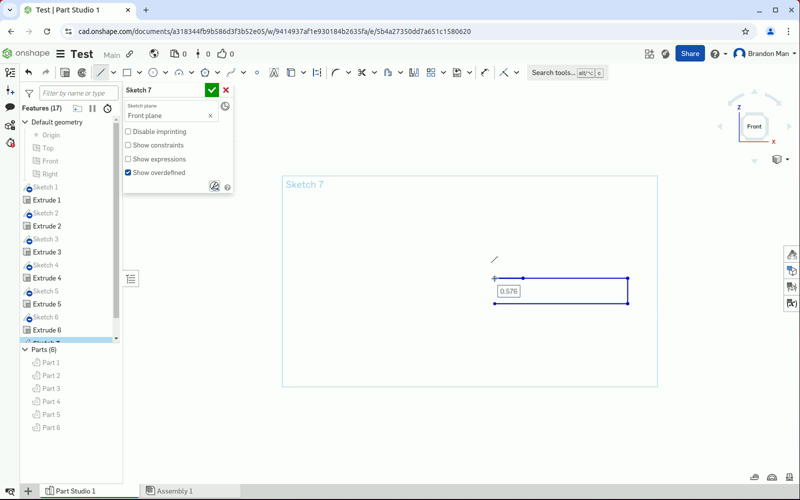
scroll(-6)
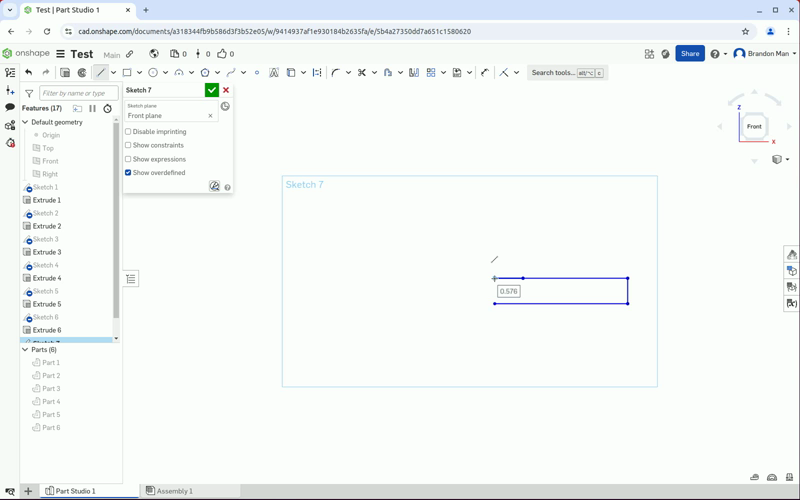
scroll(-6)
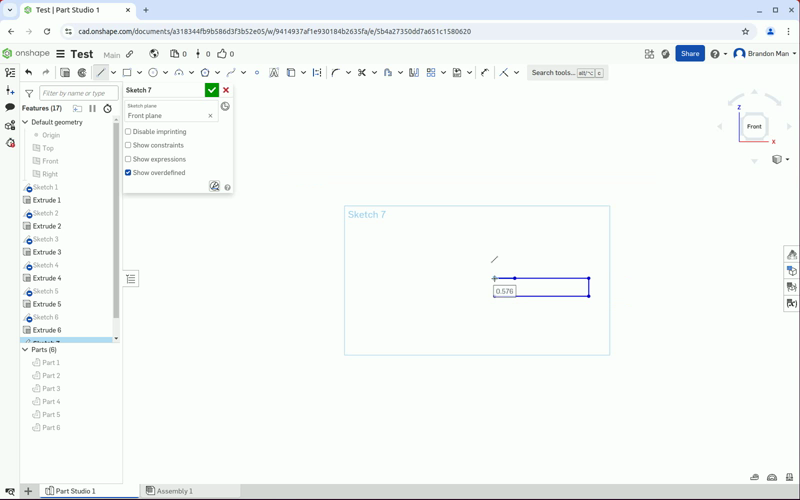
scroll(-6)
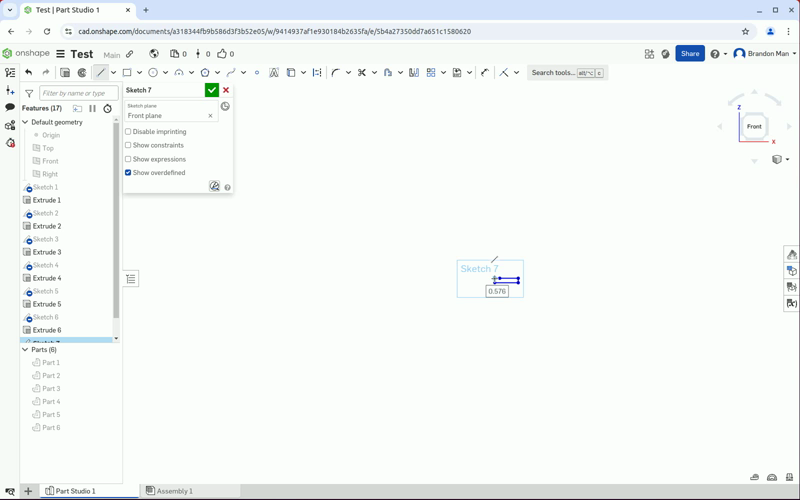
key_up(shift)
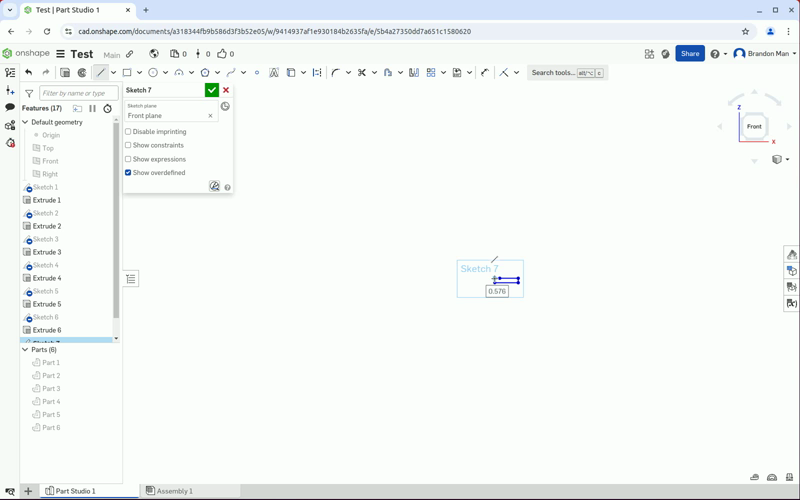
mouse_move(524, 278)
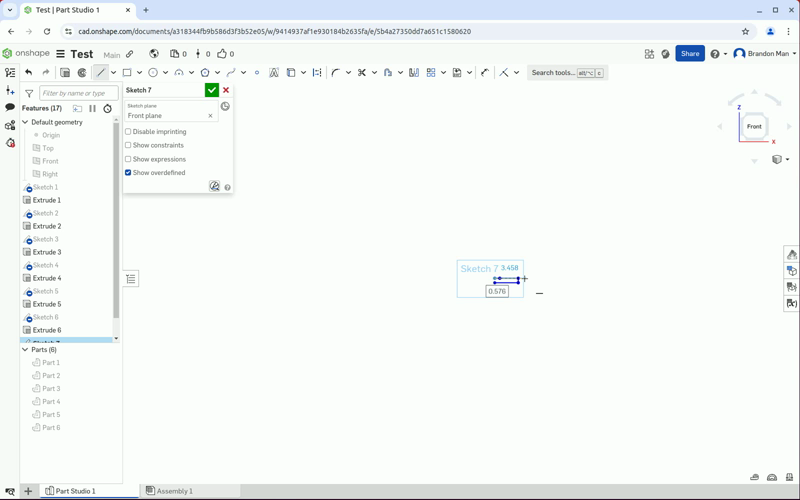
key_down(shift)
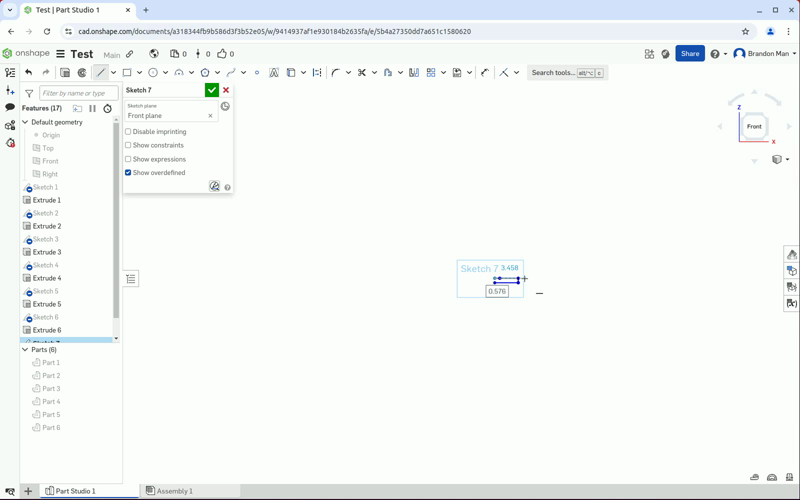
mouse_move(494, 282)
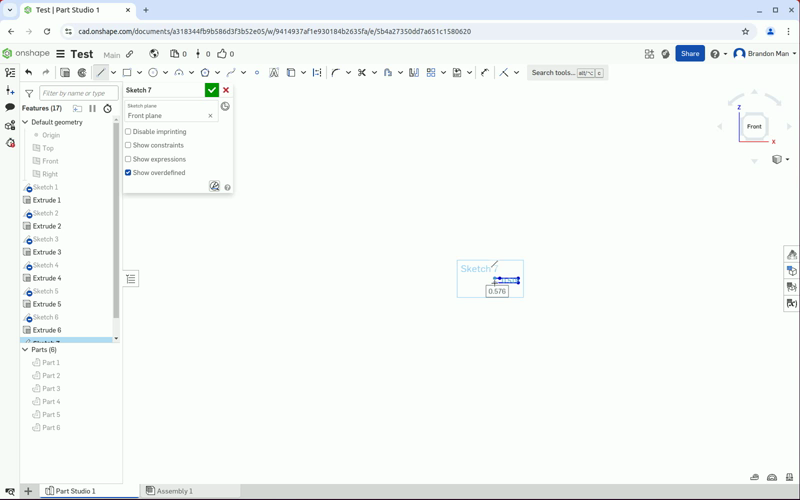
scroll(6)
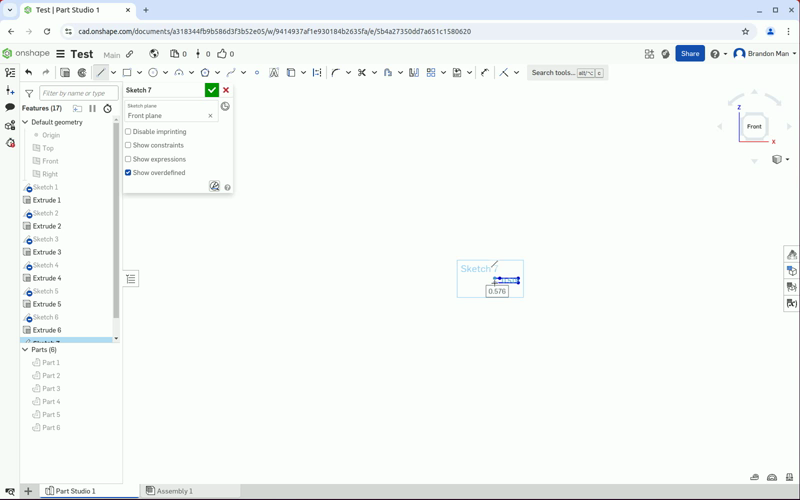
scroll(6)
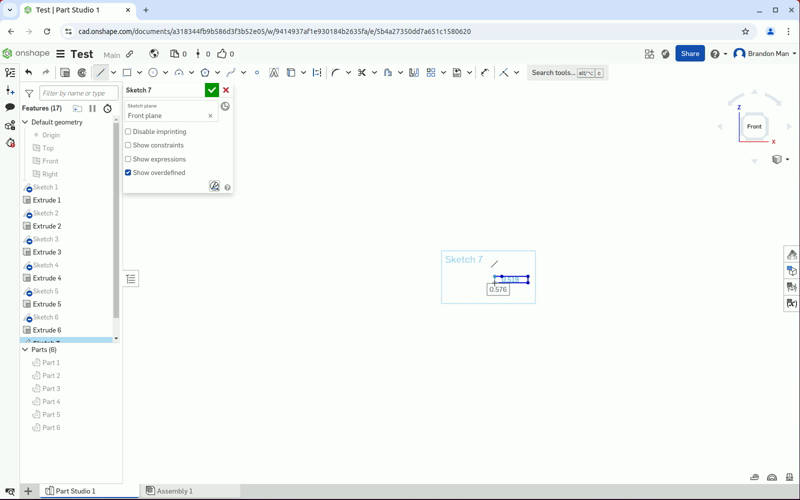
scroll(6)
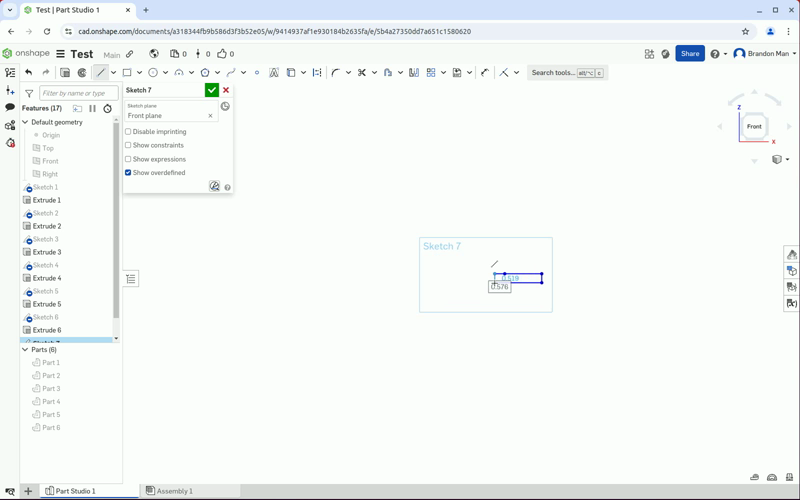
scroll(6)
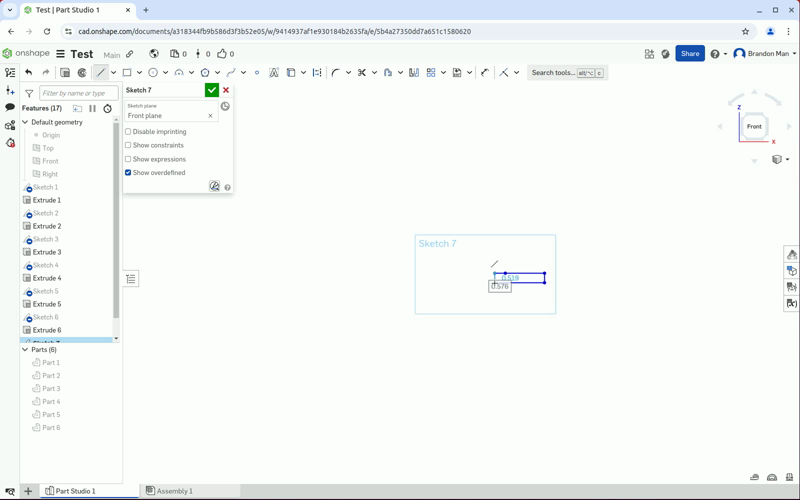
scroll(6)
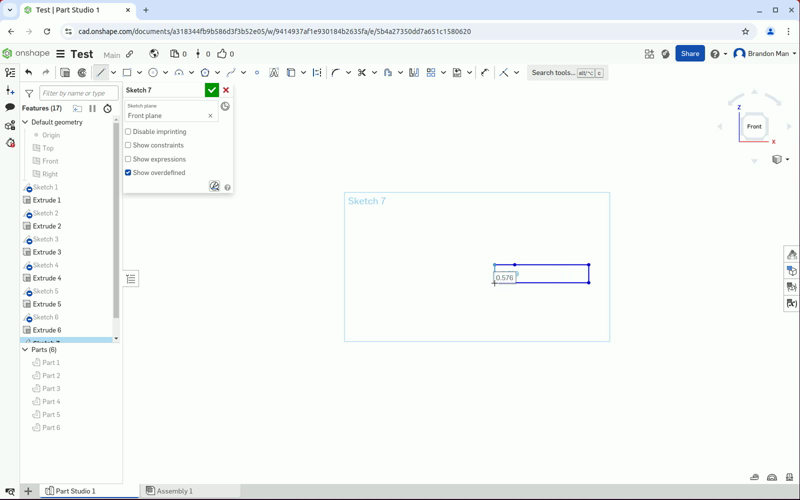
scroll(6)
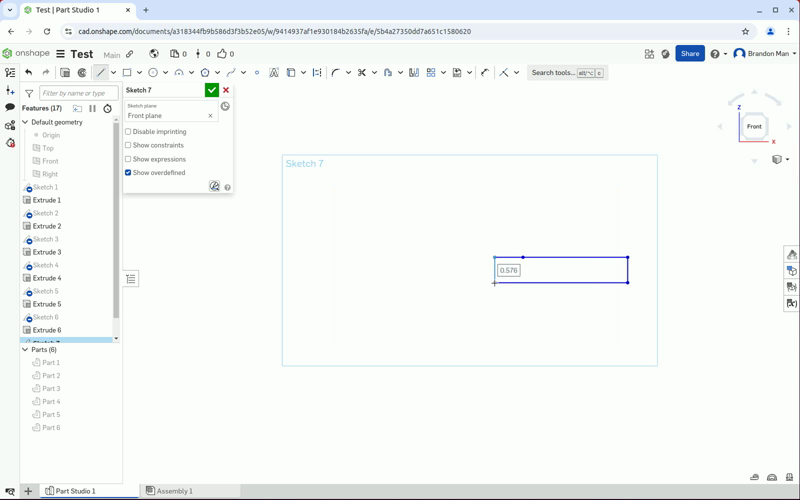
scroll(6)
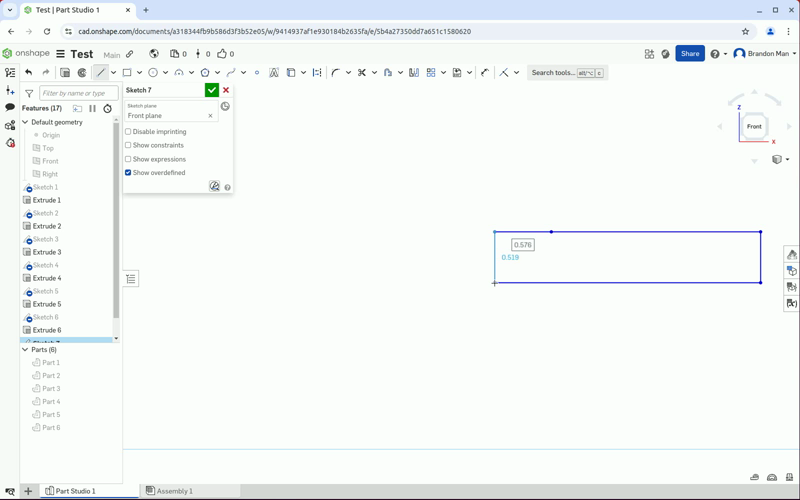
key_up(shift)
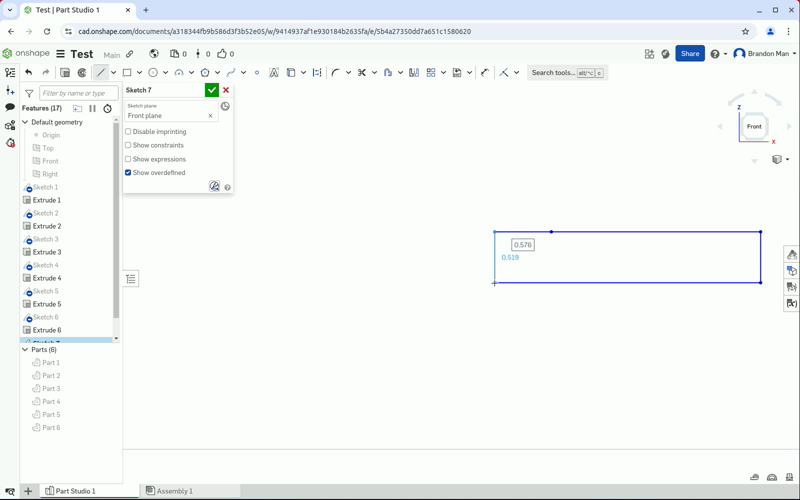
click(494, 282)
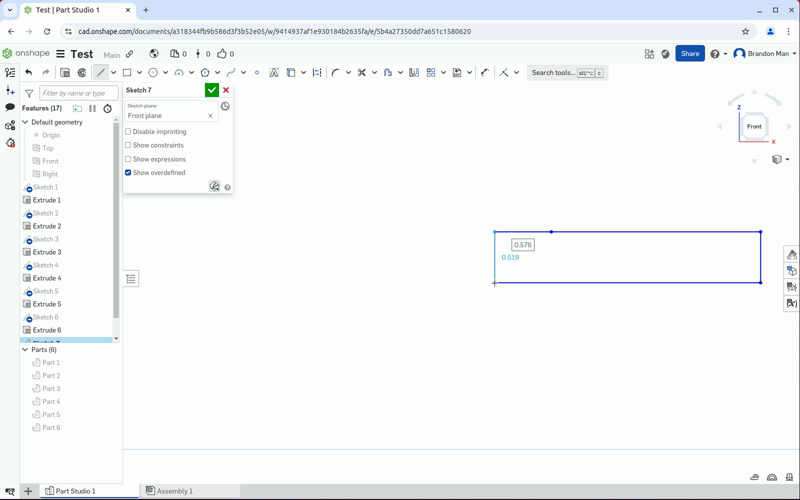
scroll(-6)
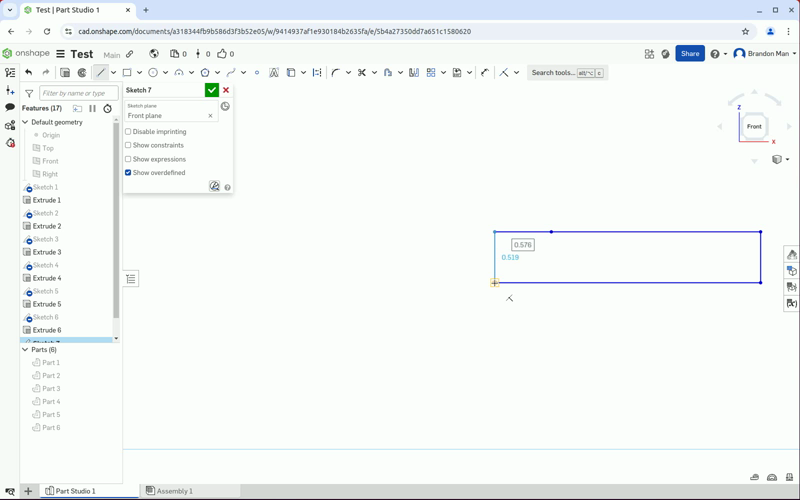
scroll(-6)
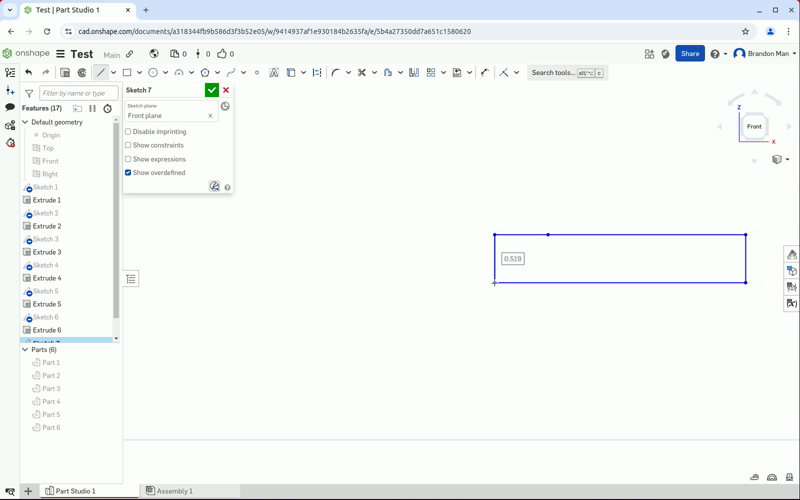
scroll(-6)
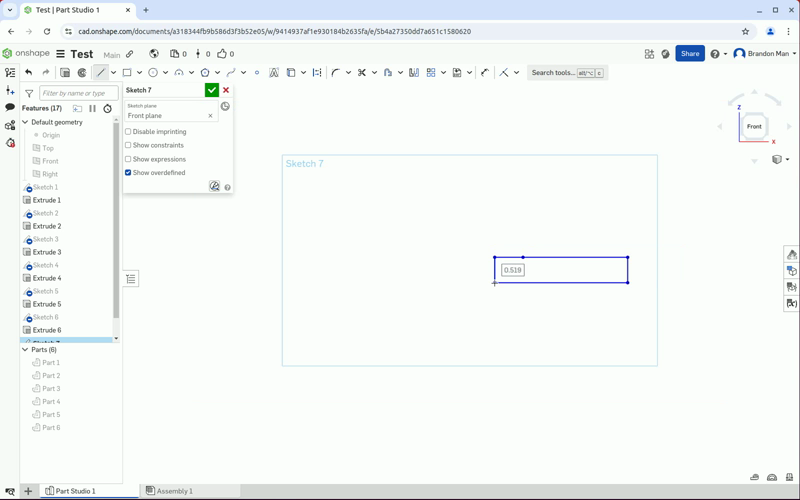
scroll(-6)
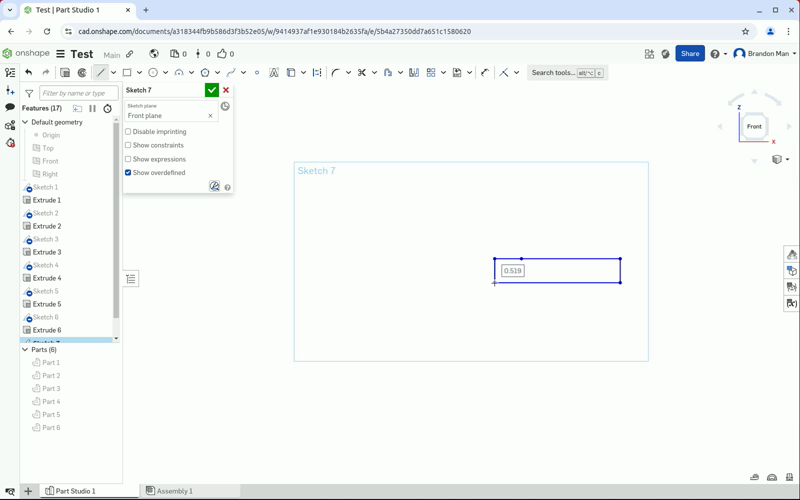
scroll(-6)
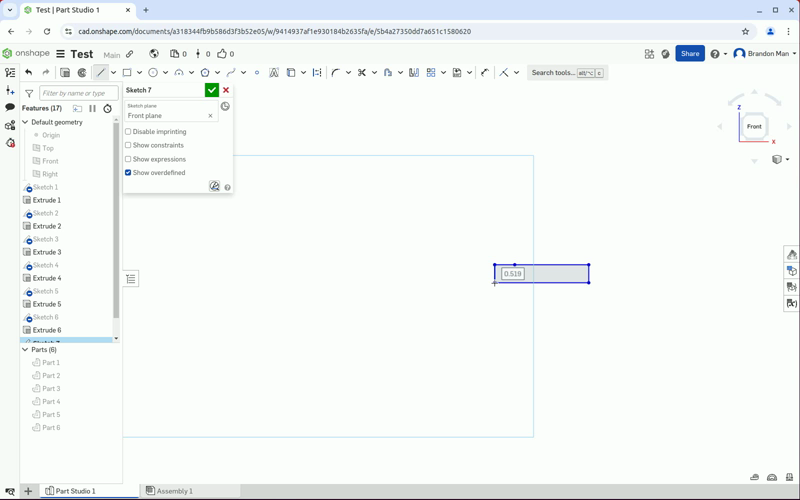
scroll(-6)
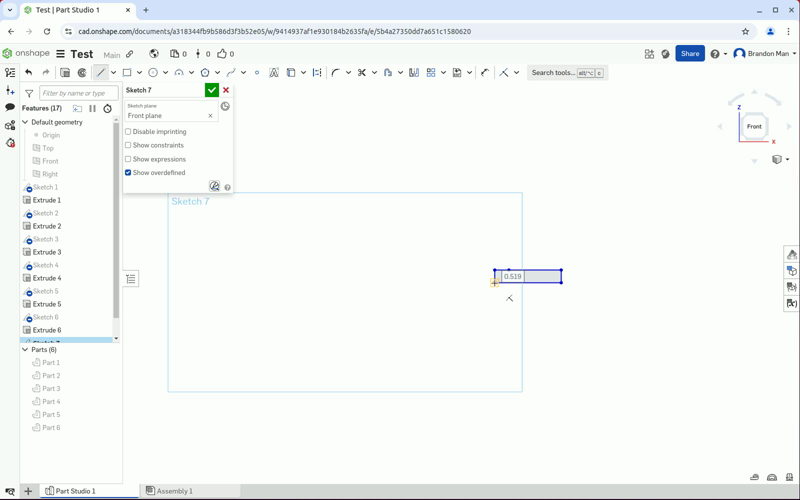
scroll(-6)
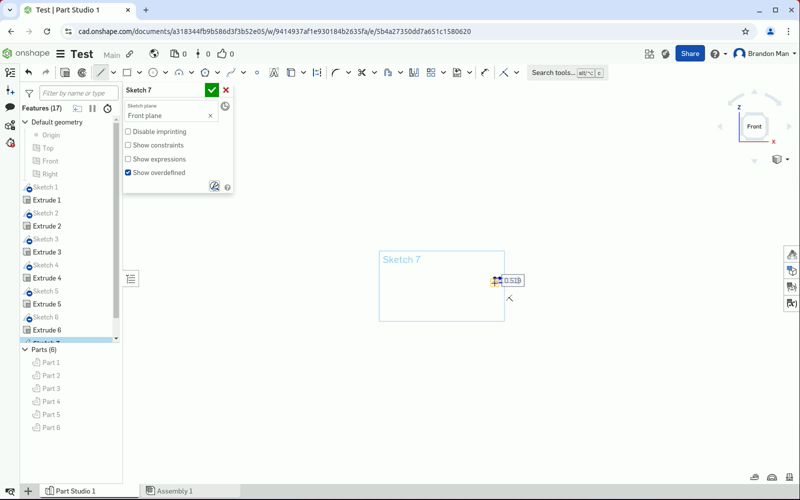
key(esc)
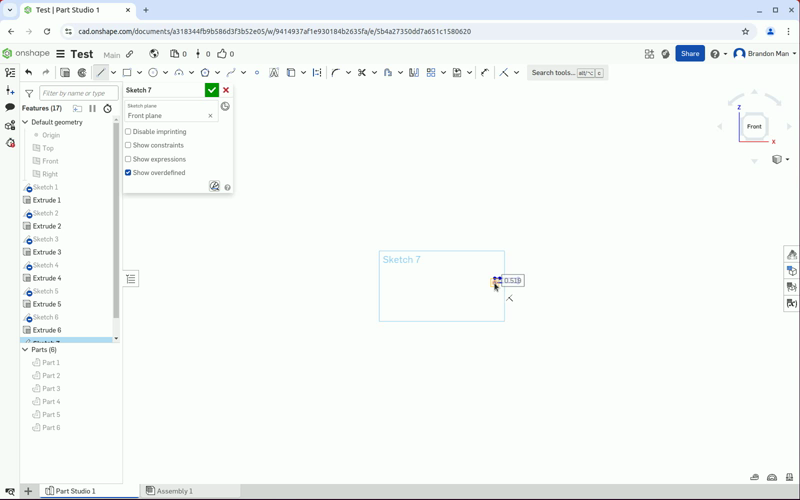
mouse_move(517, 279)
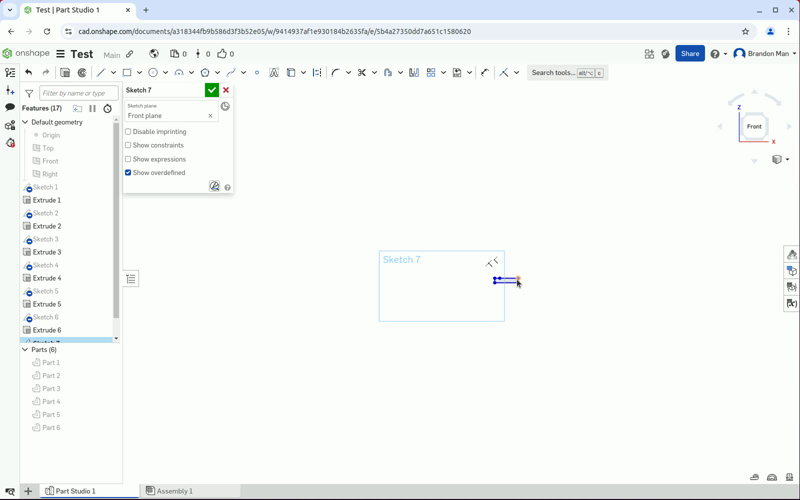
scroll(6)
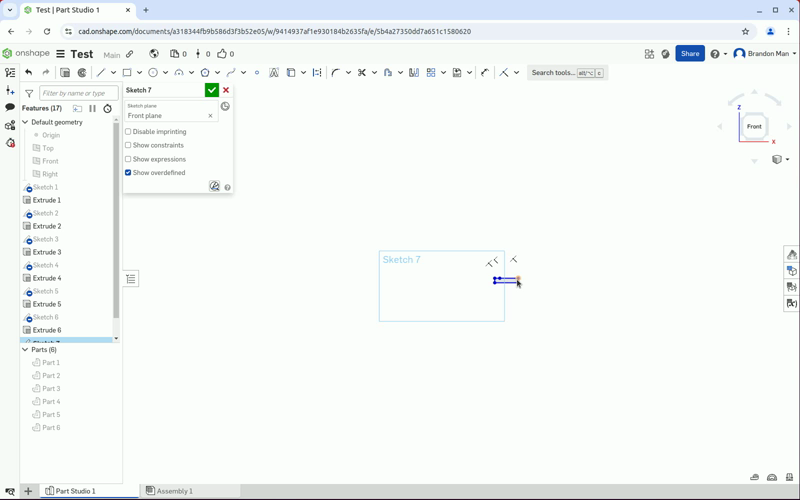
scroll(6)
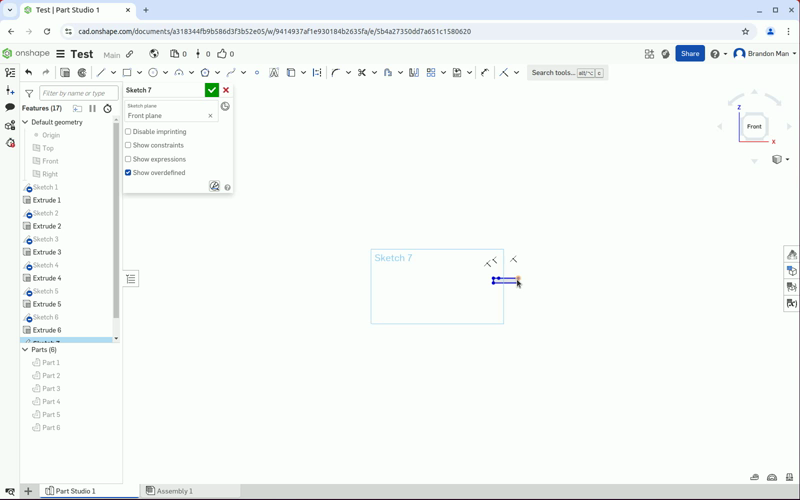
scroll(6)
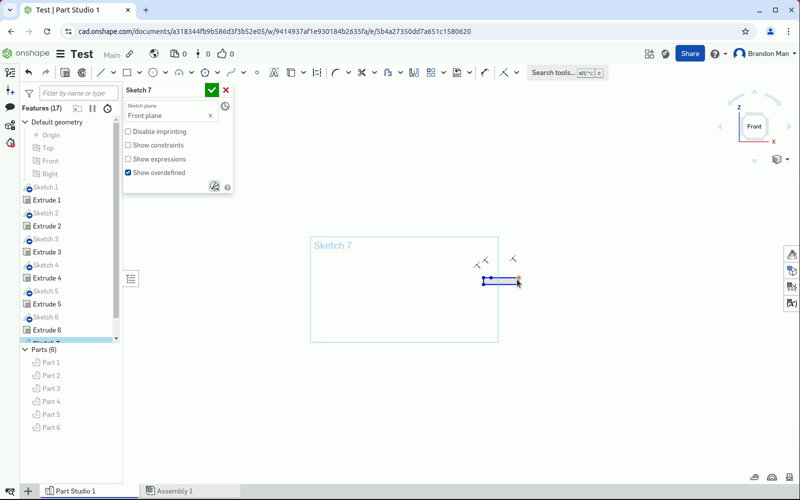
scroll(6)
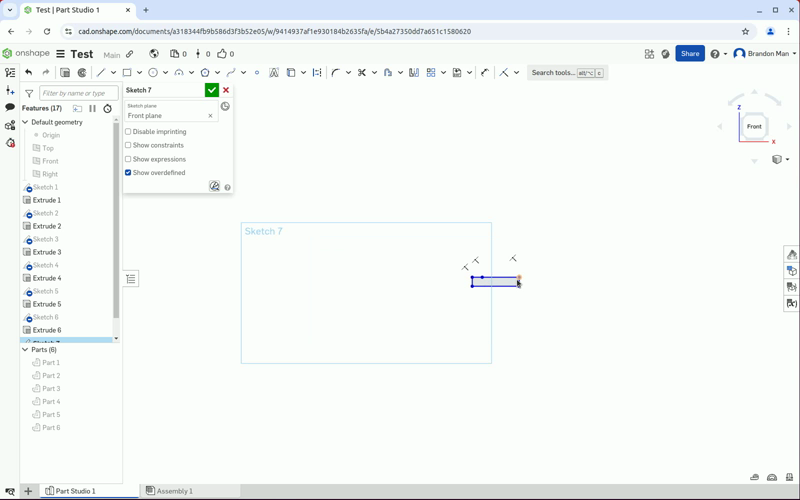
scroll(6)
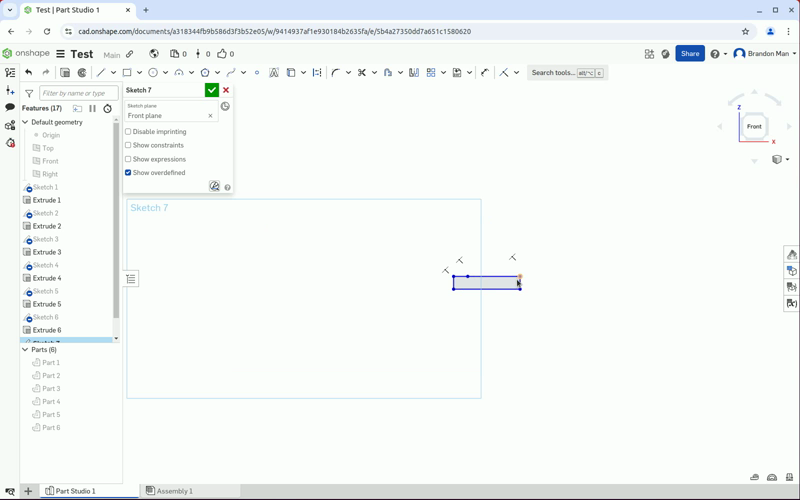
scroll(6)
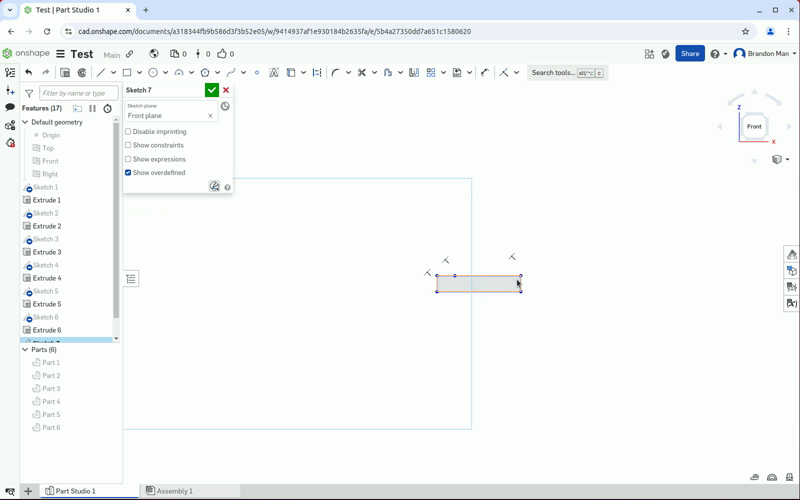
scroll(6)
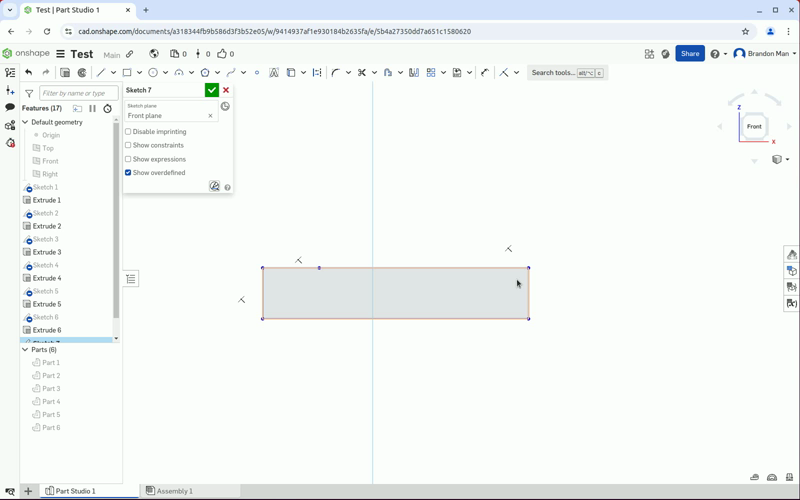
click(517, 279)
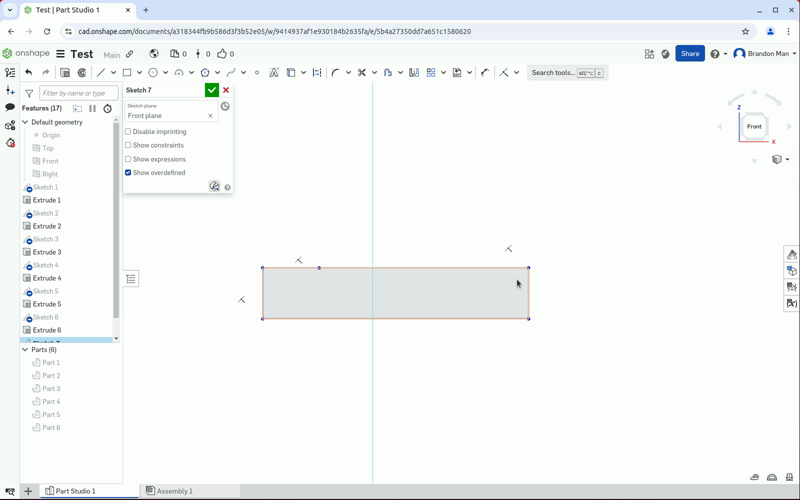
scroll(-6)
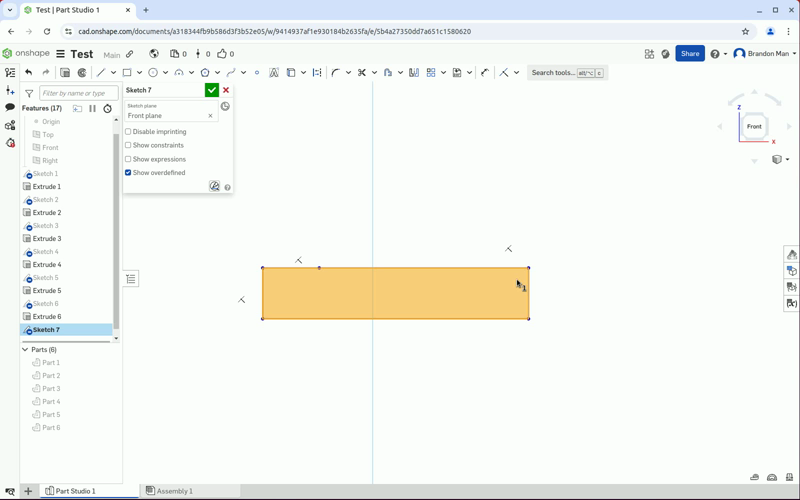
scroll(-6)
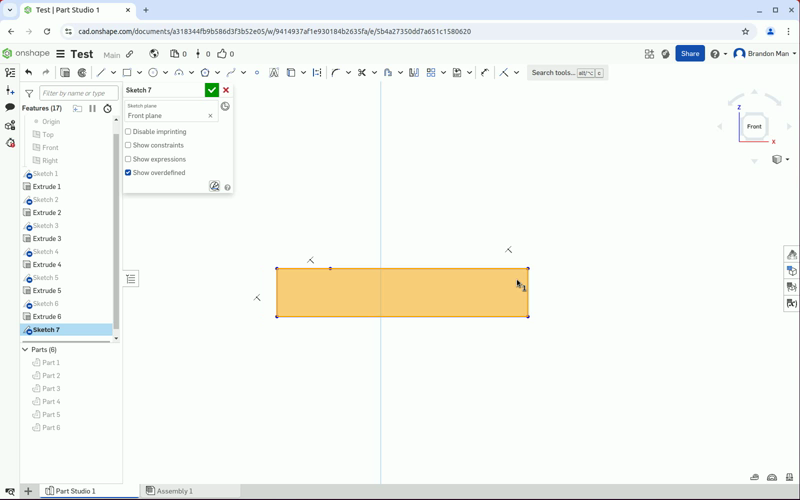
scroll(-6)
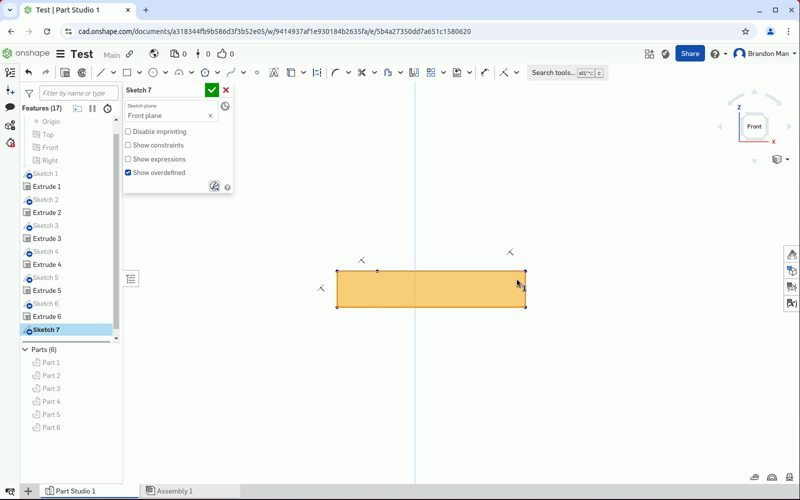
scroll(-6)
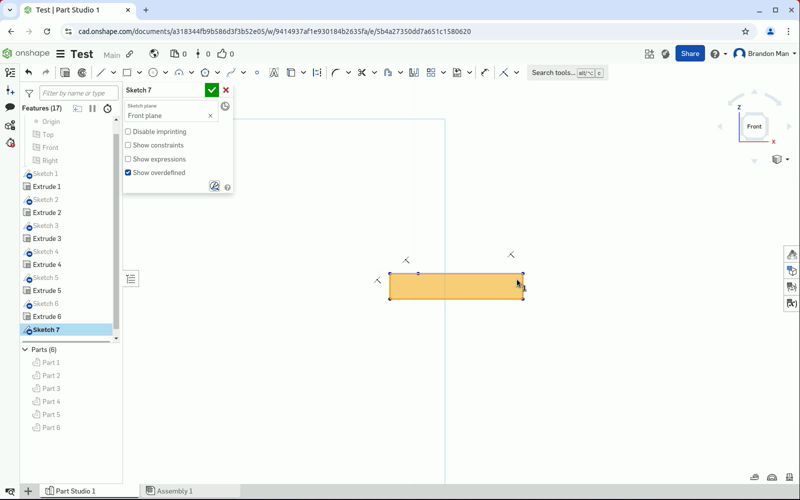
scroll(-6)
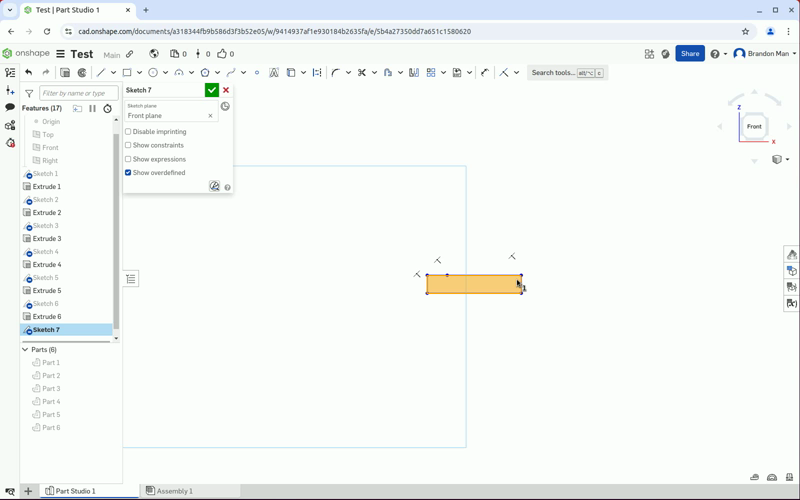
scroll(-6)
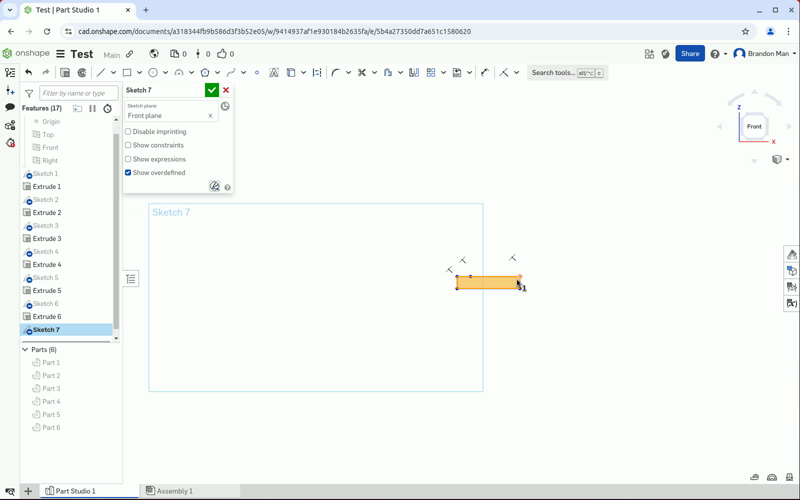
scroll(-6)
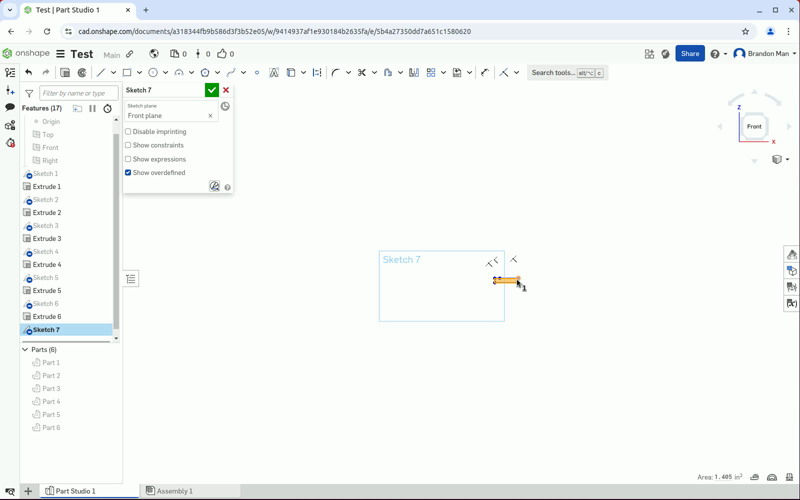
mouse_move(73, 352)
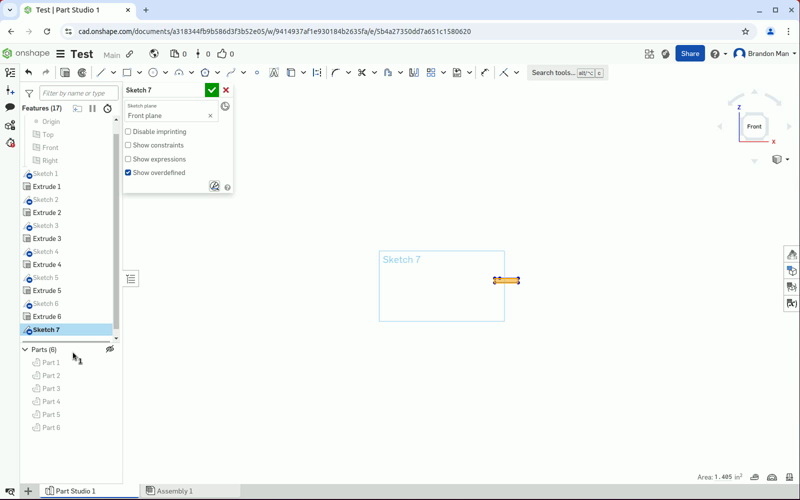
key(shift+y)
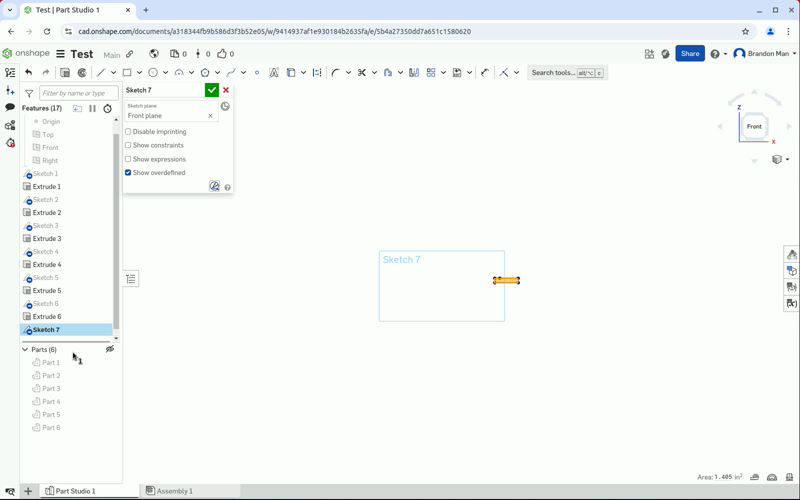
key(shift+e)
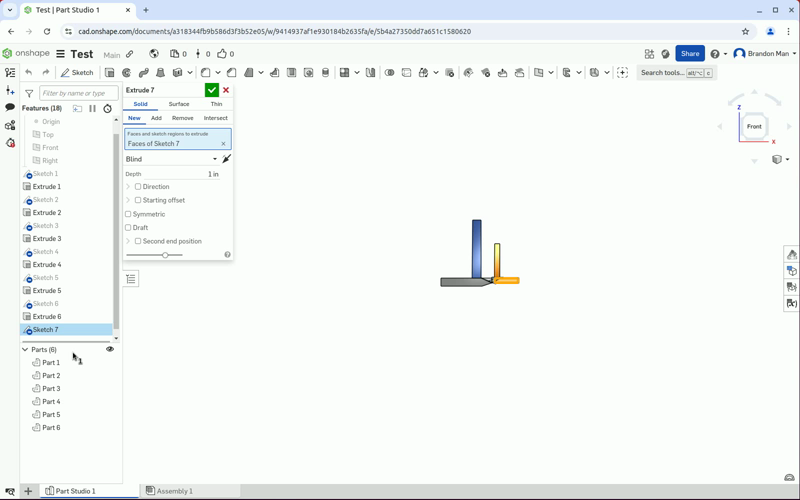
mouse_move(143, 106)
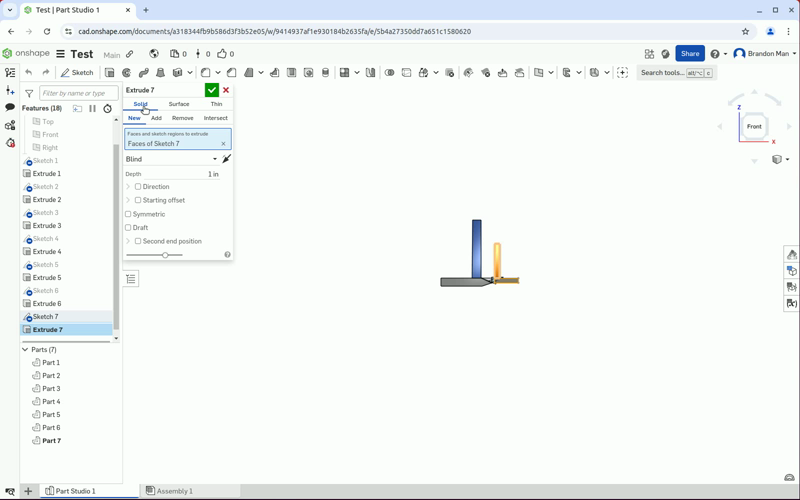
click(143, 106)
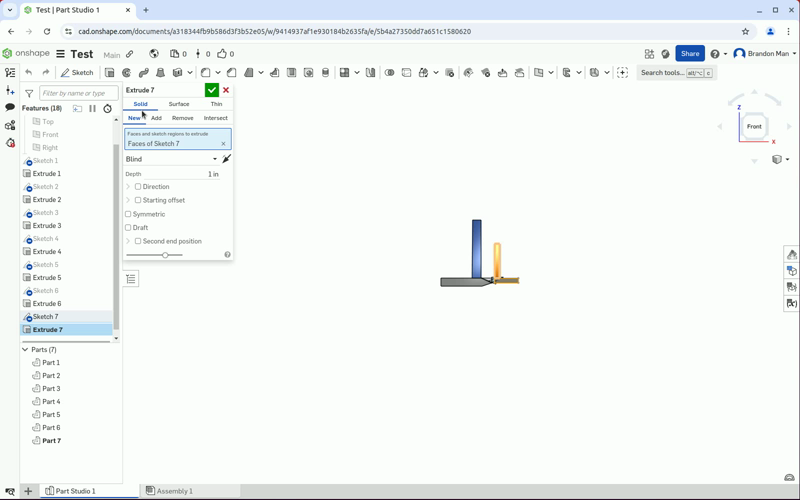
mouse_move(137, 120)
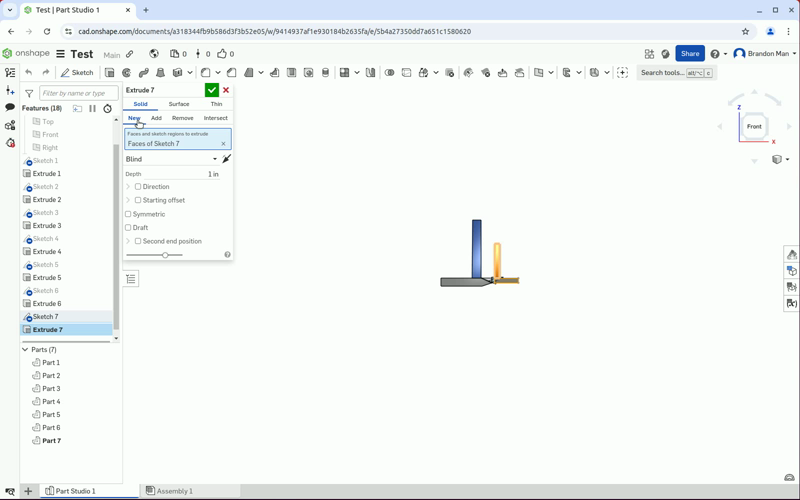
click(137, 120)
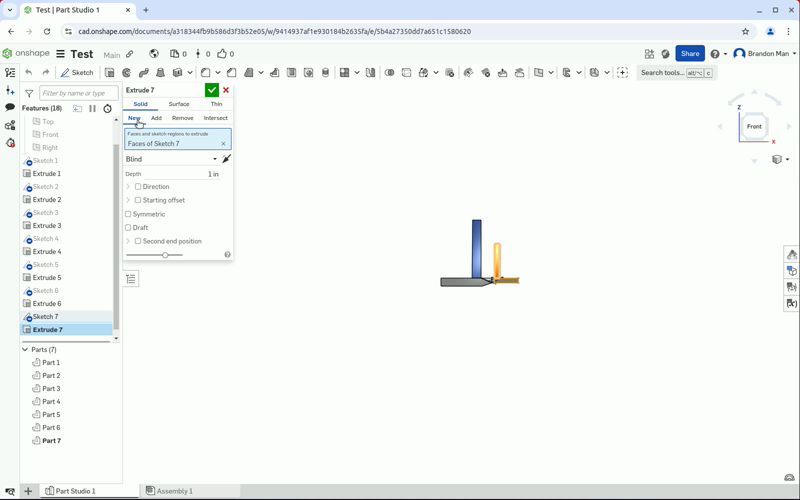
key(tab, 4)
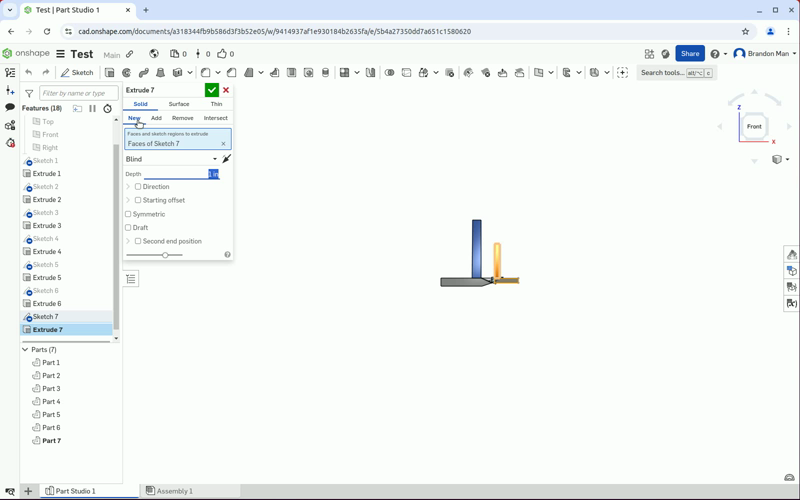
text(23.108)
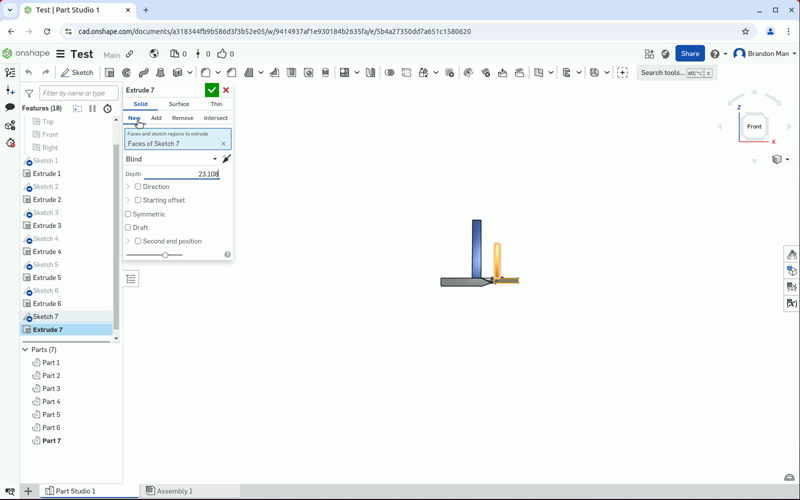
key(enter)
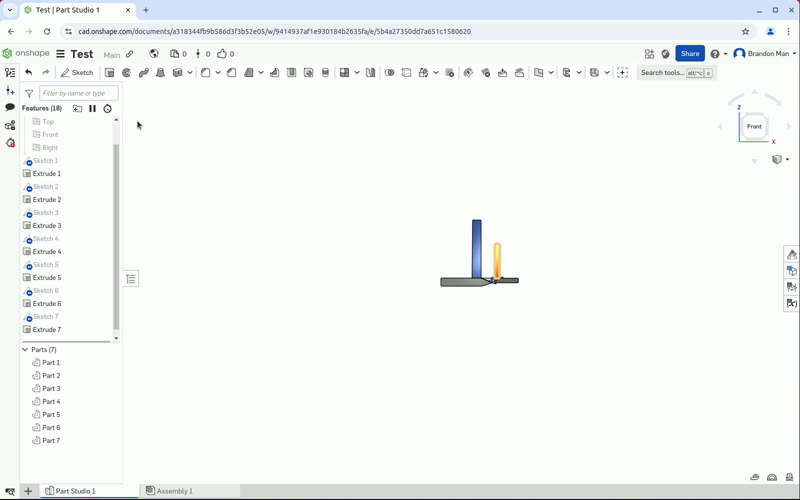
key(shift+h)
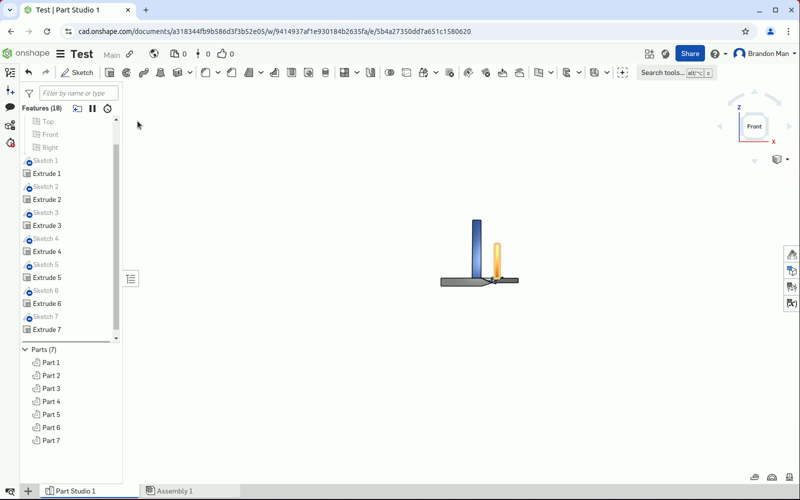
key(shift+h)
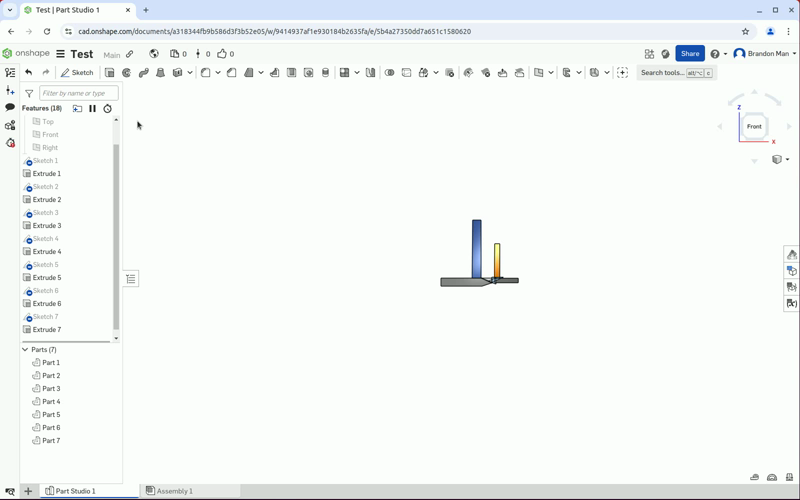
mouse_move(69, 163)
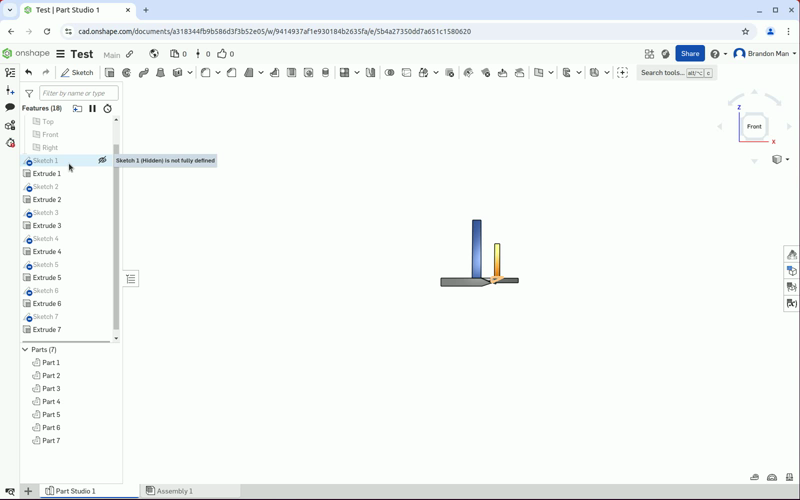
click(69, 163)
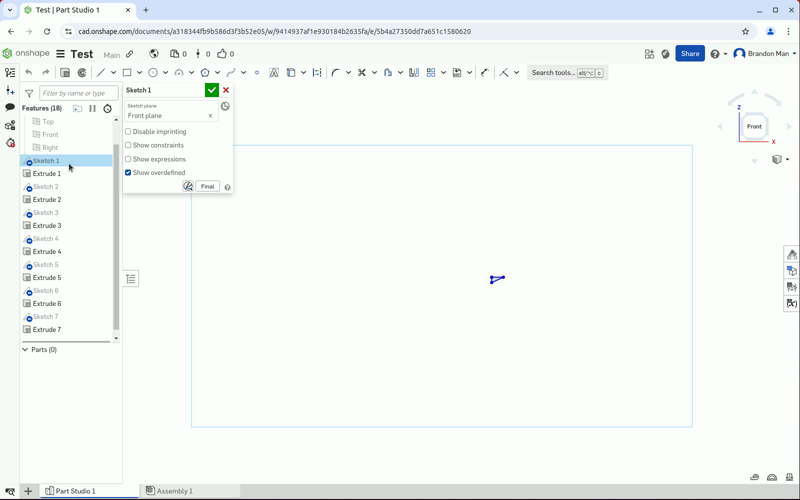
mouse_move(229, 92)
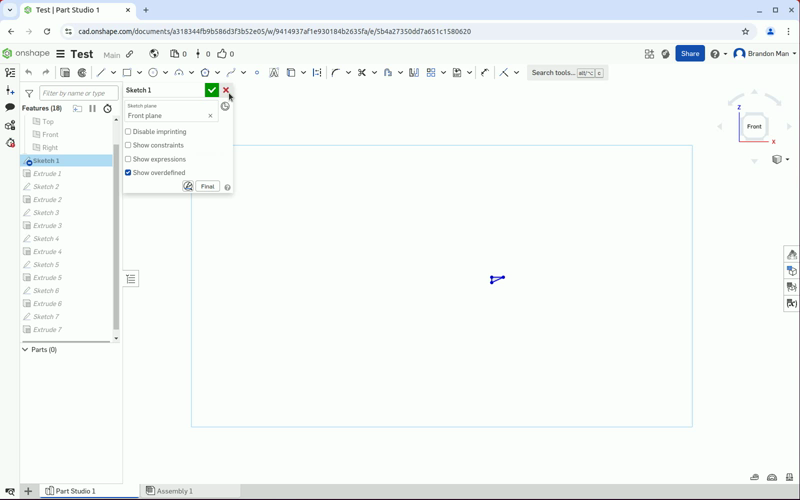
click(229, 92)
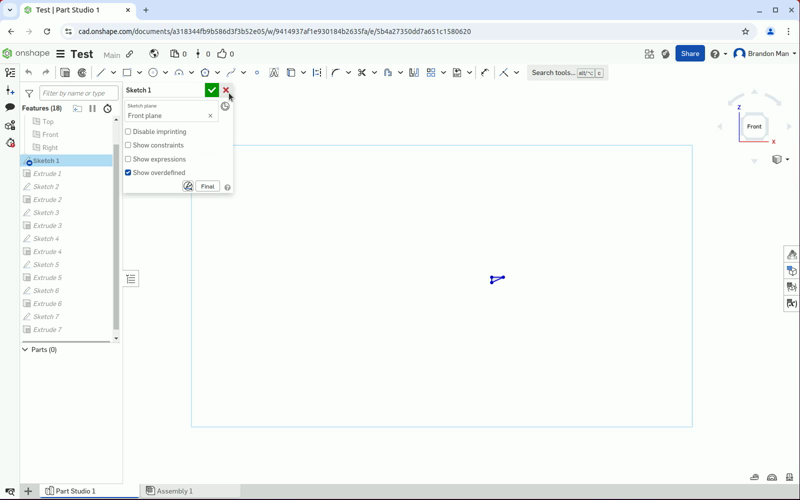
key(shift+s)
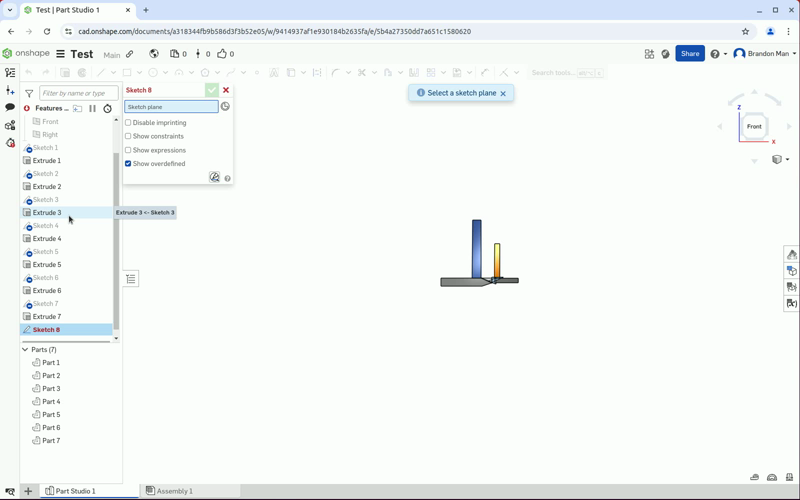
scroll(3)
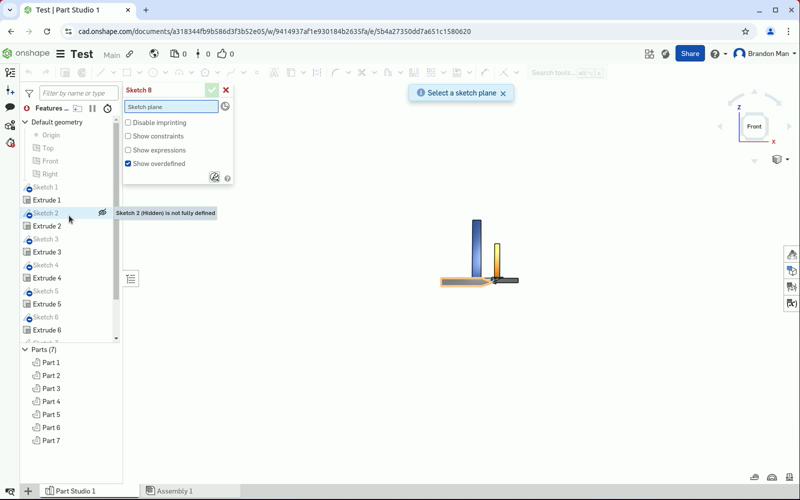
mouse_move(69, 163)
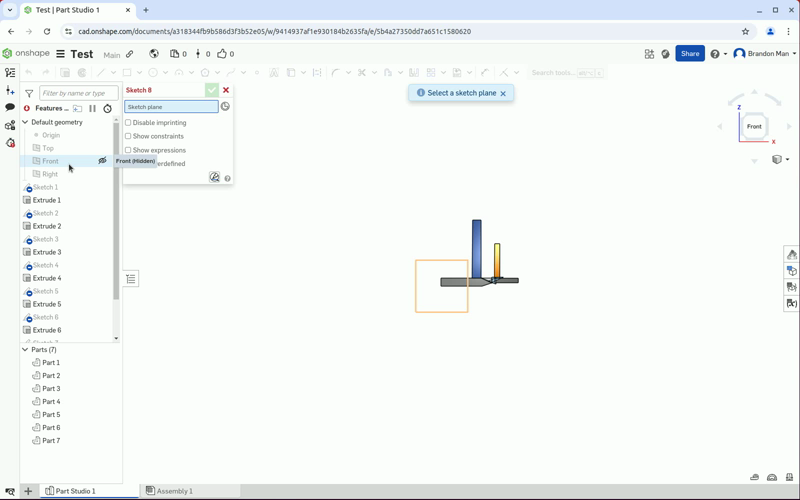
click(69, 163)
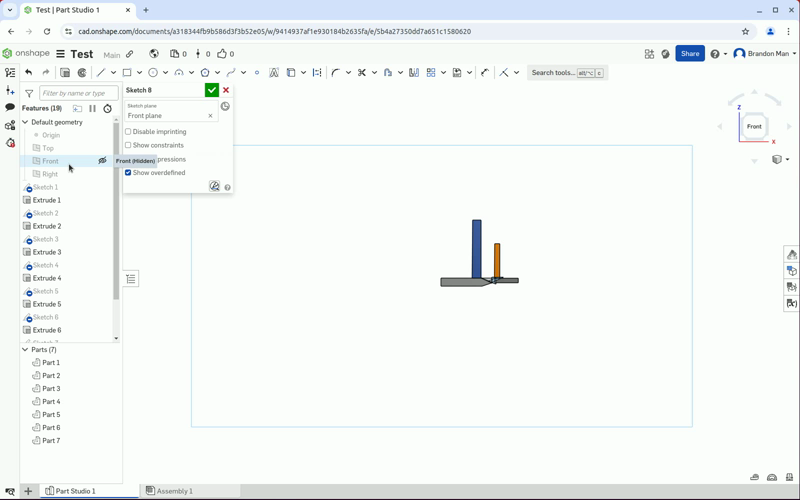
mouse_move(73, 352)
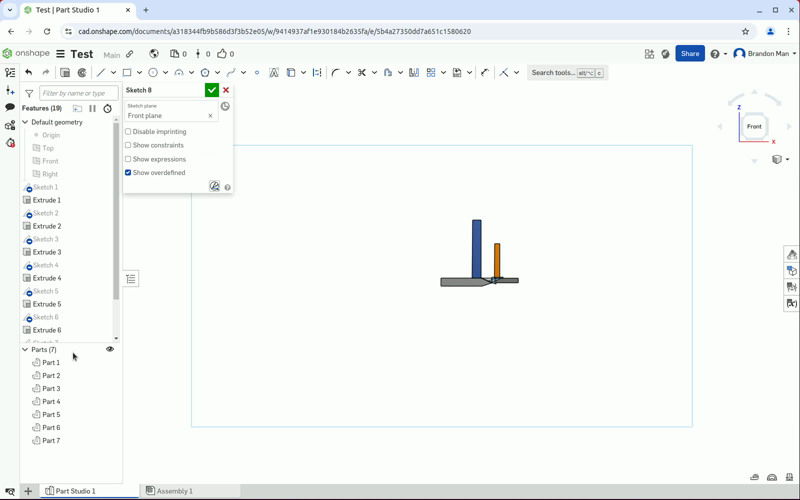
key(y)
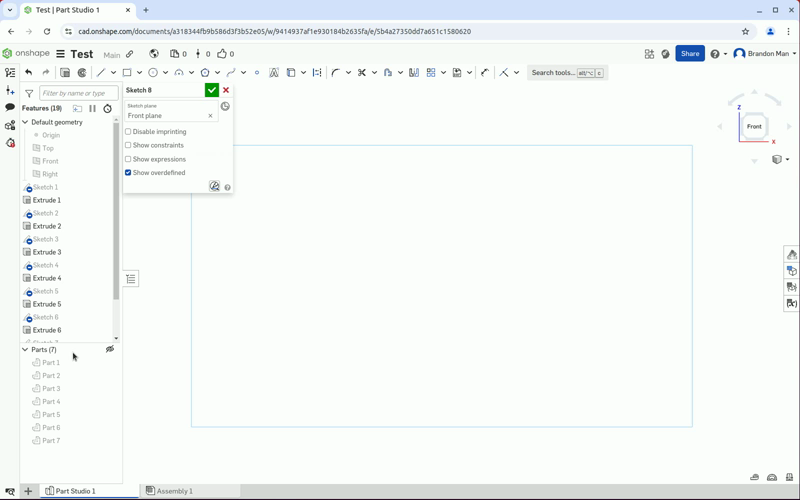
key(l)
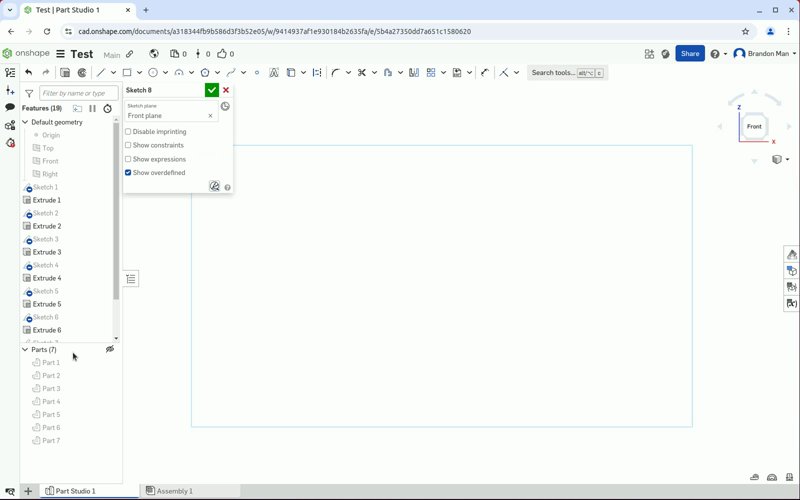
key_down(shift)
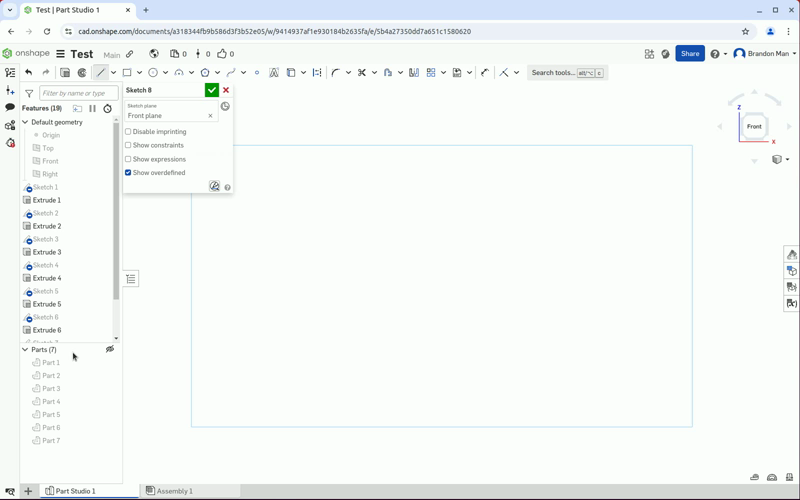
mouse_move(483, 282)
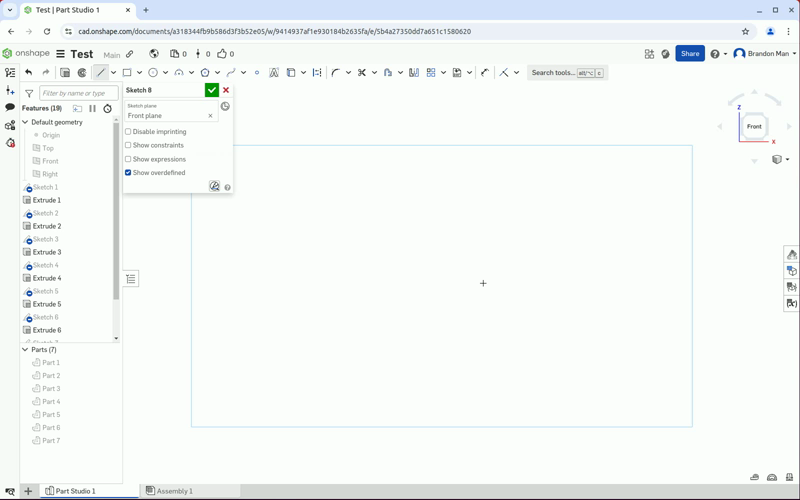
click(483, 282)
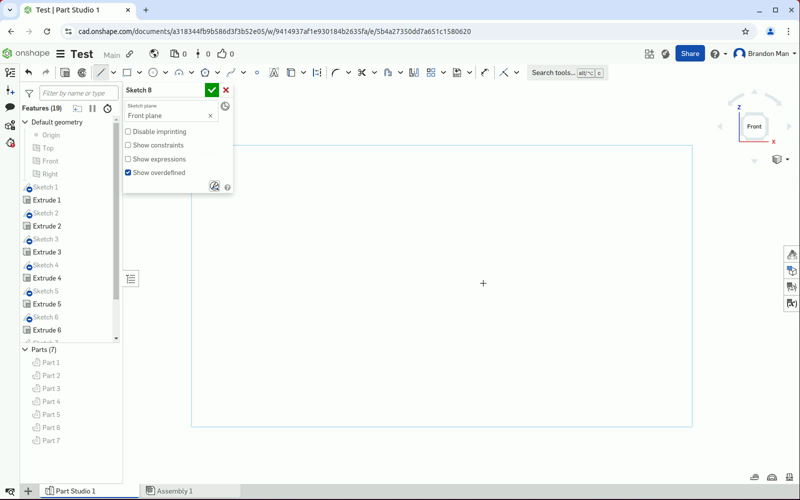
key_up(shift)
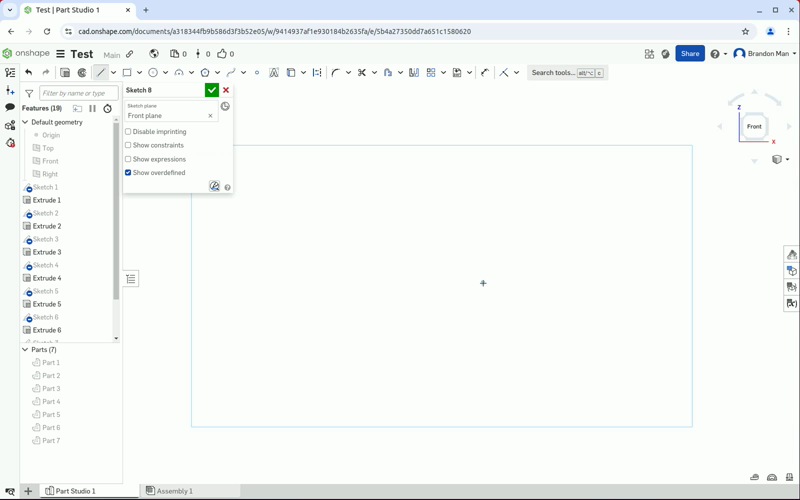
key_down(shift)
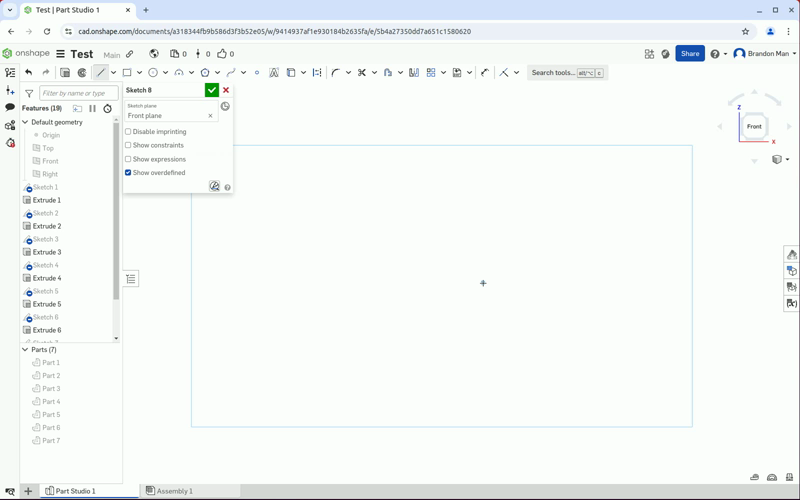
mouse_move(513, 282)
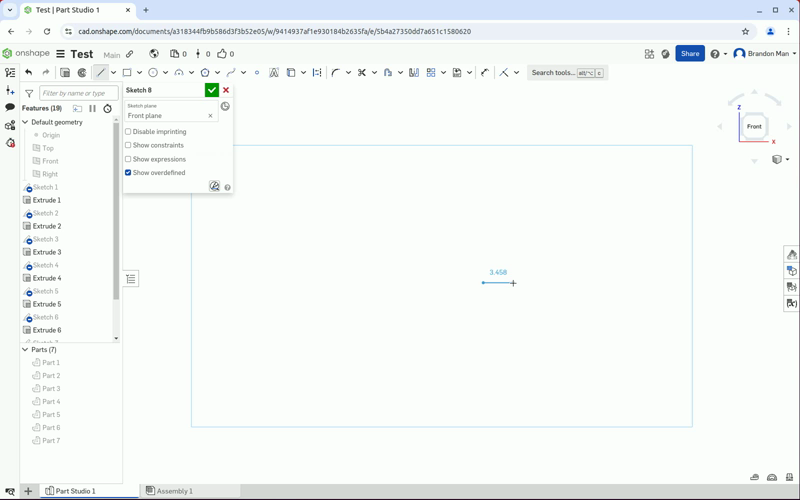
mouse_move(495, 282)
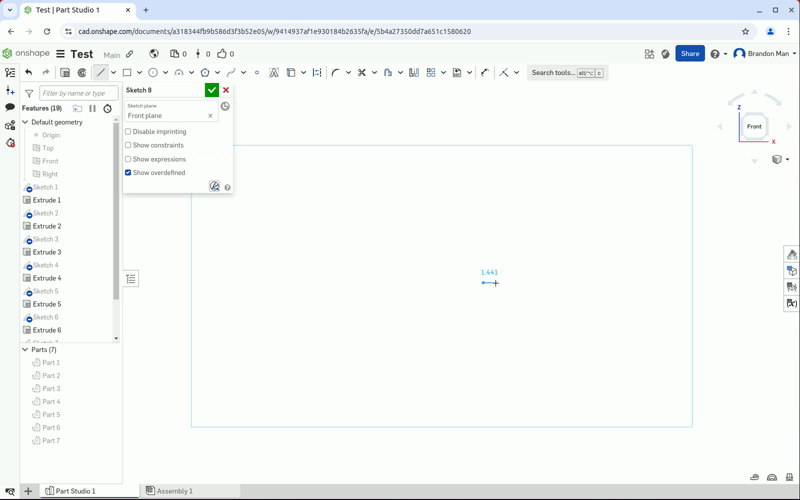
click(495, 282)
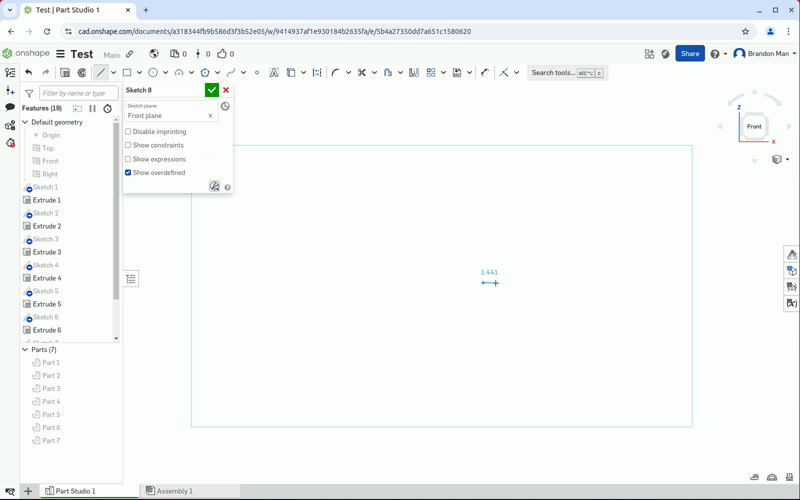
key_up(shift)
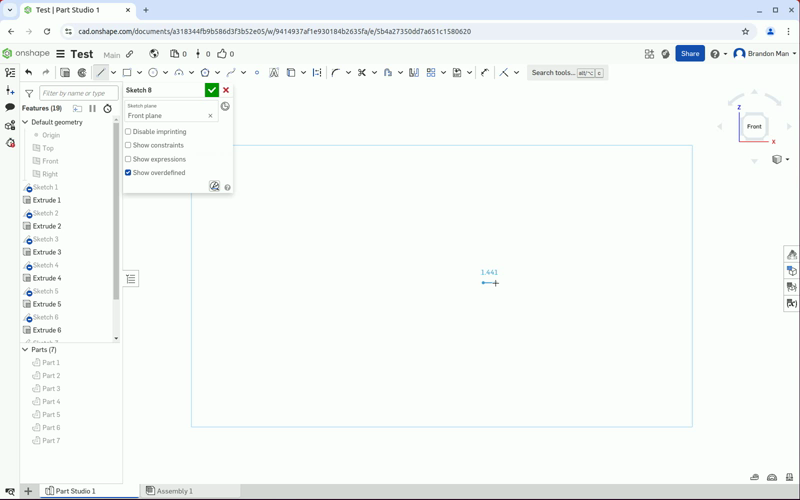
key_down(shift)
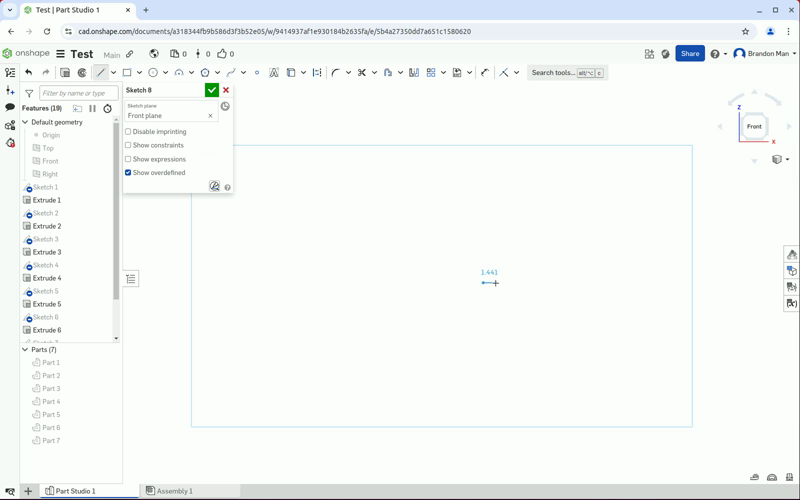
mouse_move(525, 282)
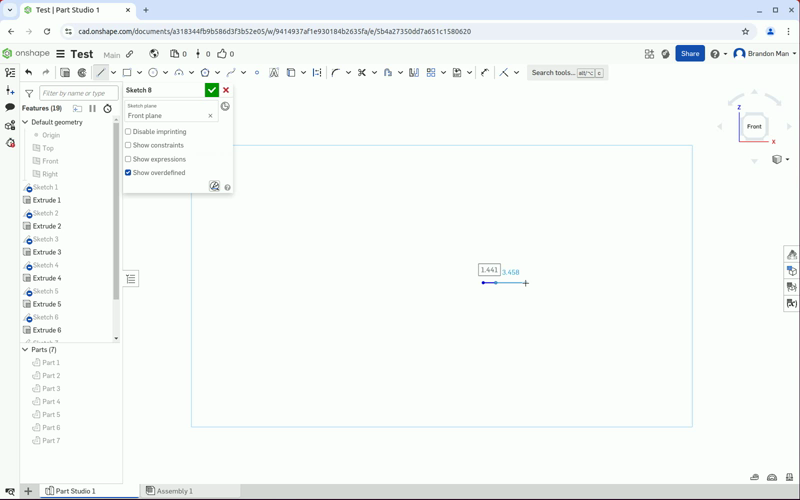
mouse_move(489, 280)
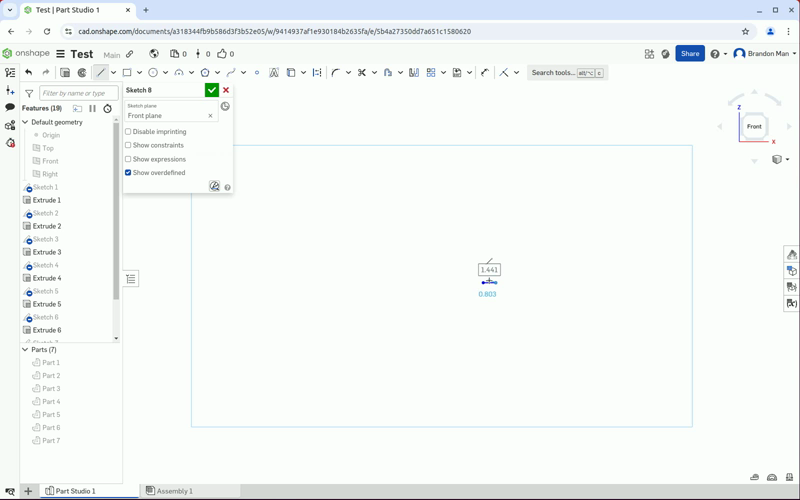
scroll(6)
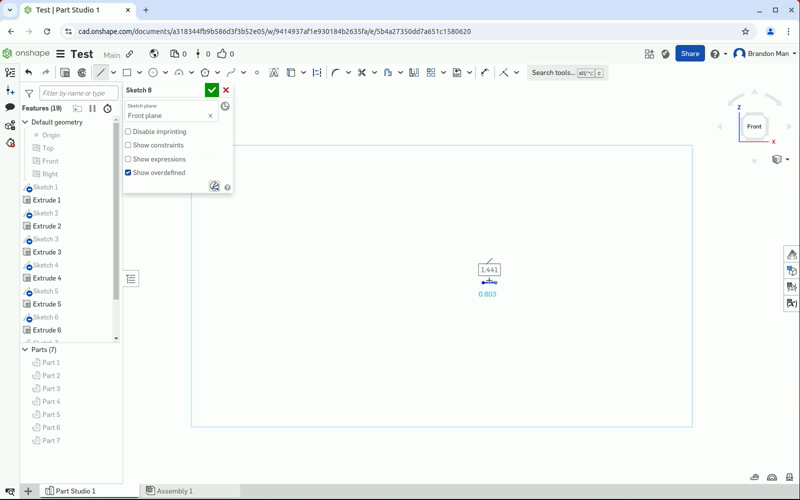
scroll(6)
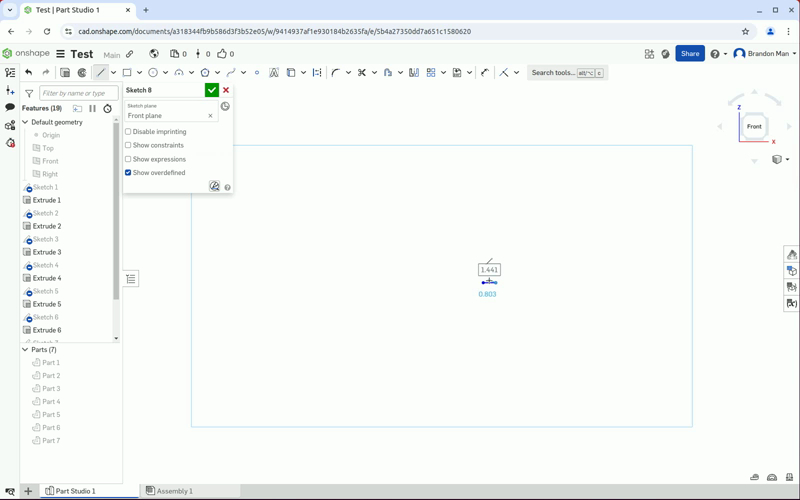
scroll(6)
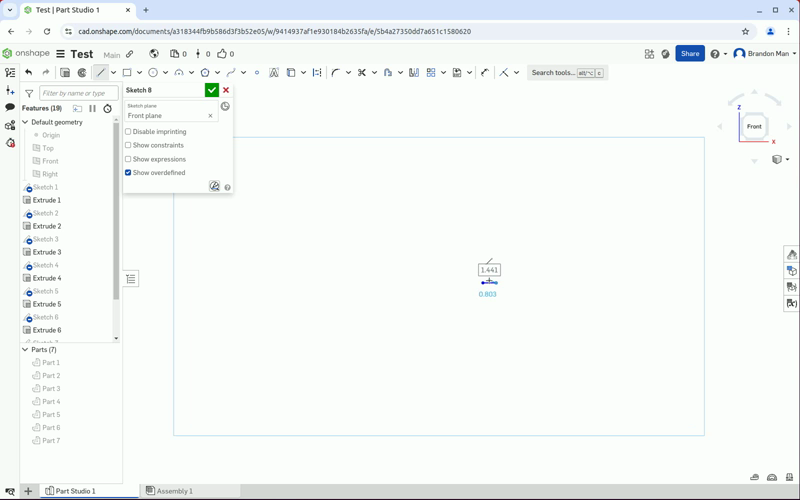
scroll(6)
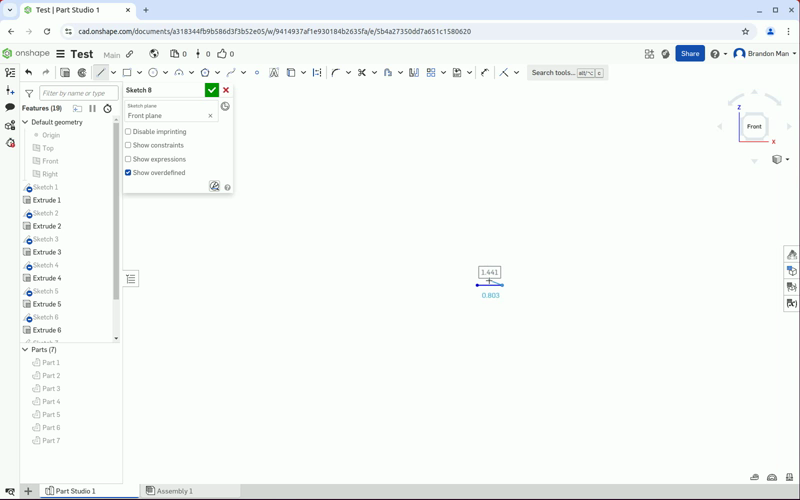
scroll(6)
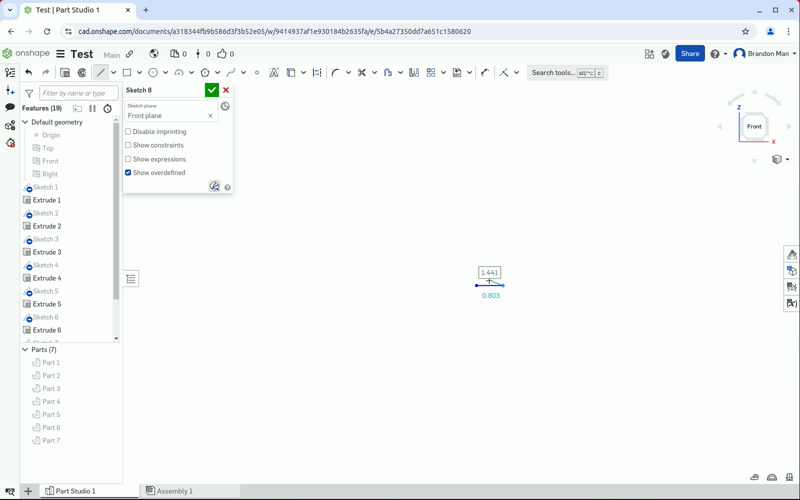
scroll(6)
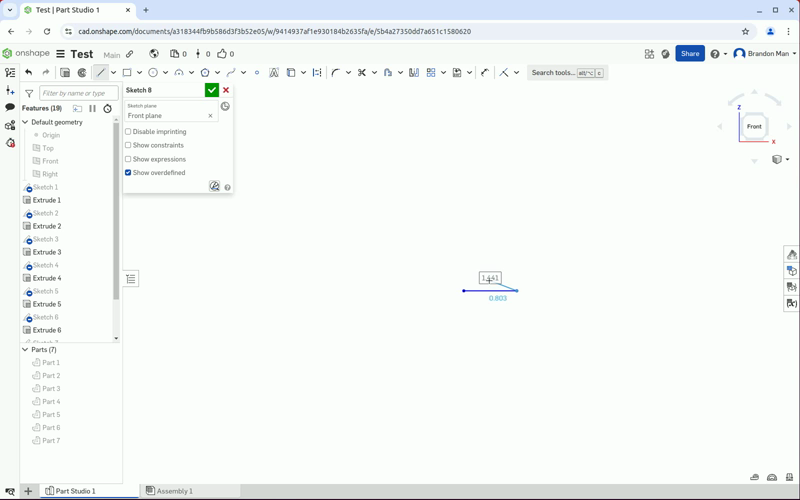
scroll(6)
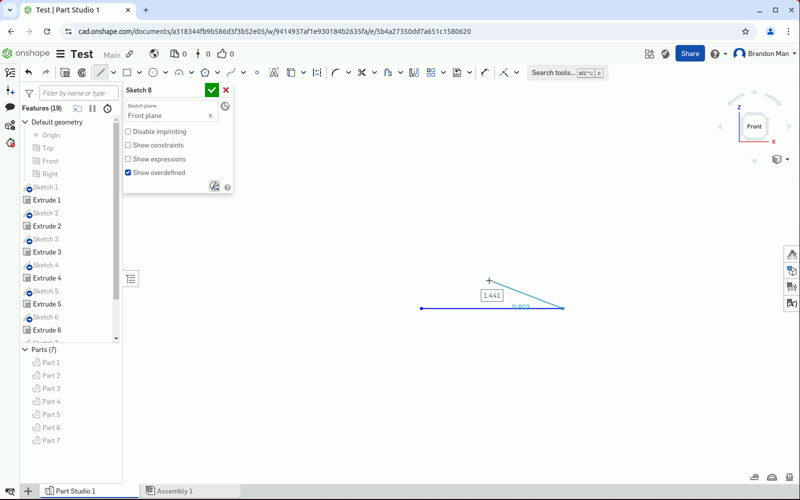
click(489, 280)
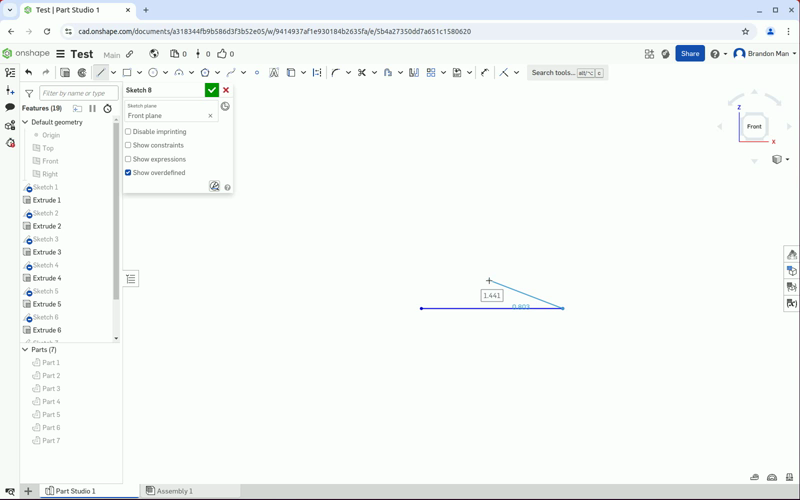
scroll(-6)
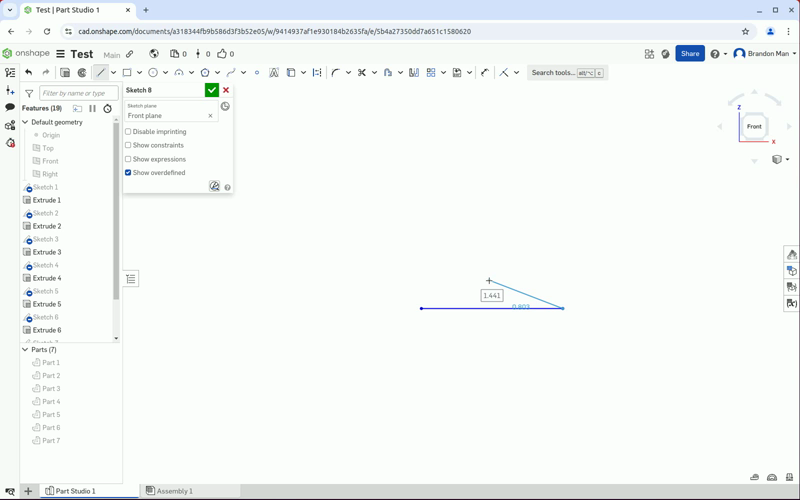
scroll(-6)
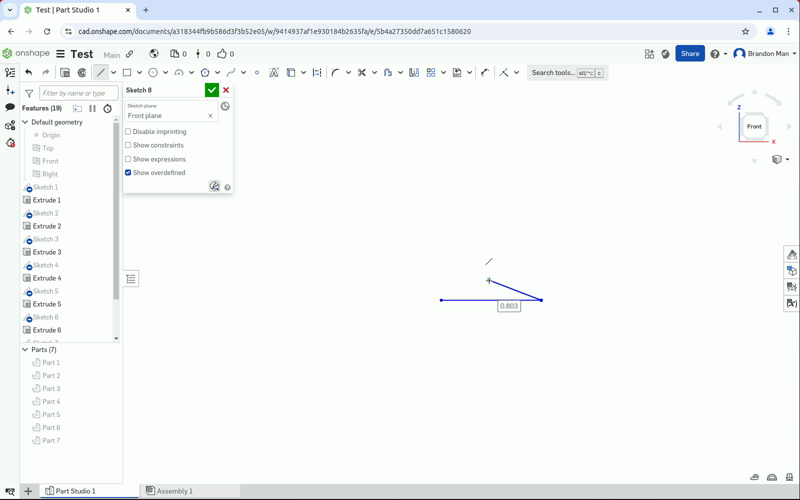
scroll(-6)
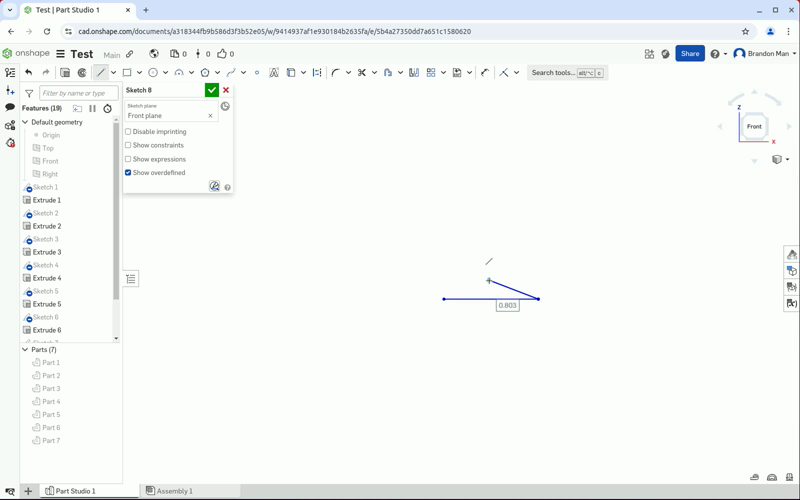
scroll(-6)
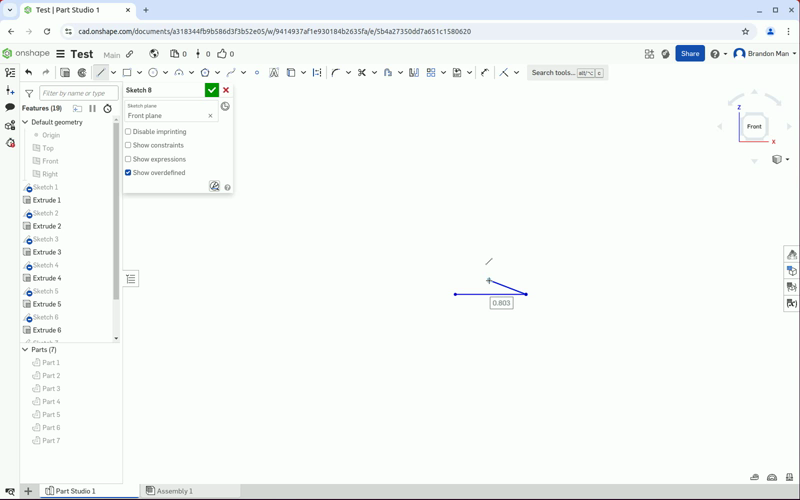
scroll(-6)
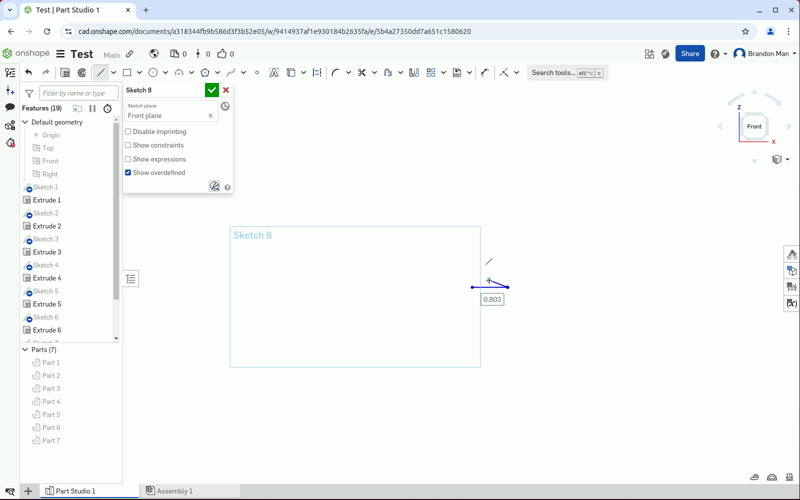
scroll(-6)
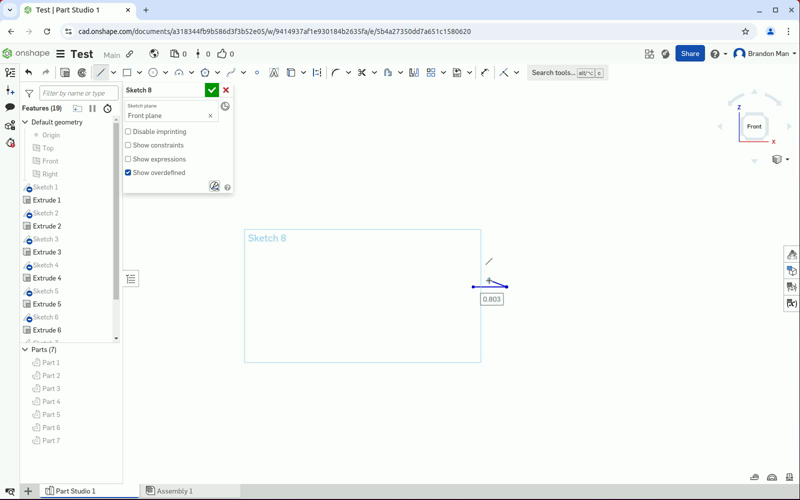
scroll(-6)
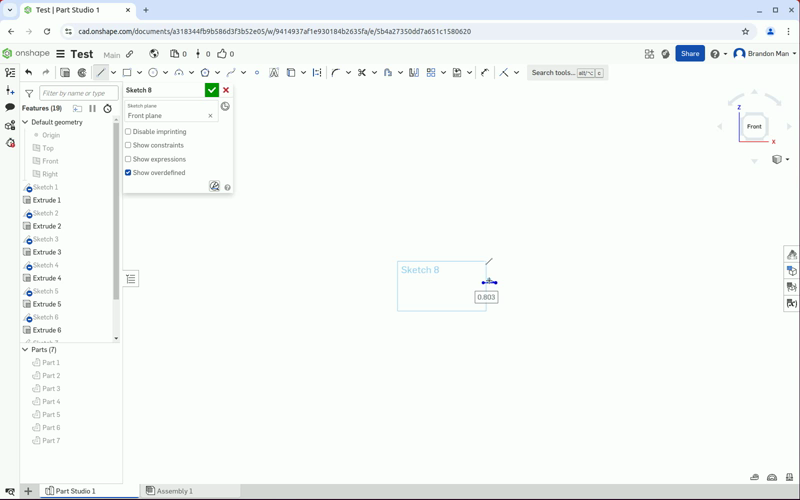
key_up(shift)
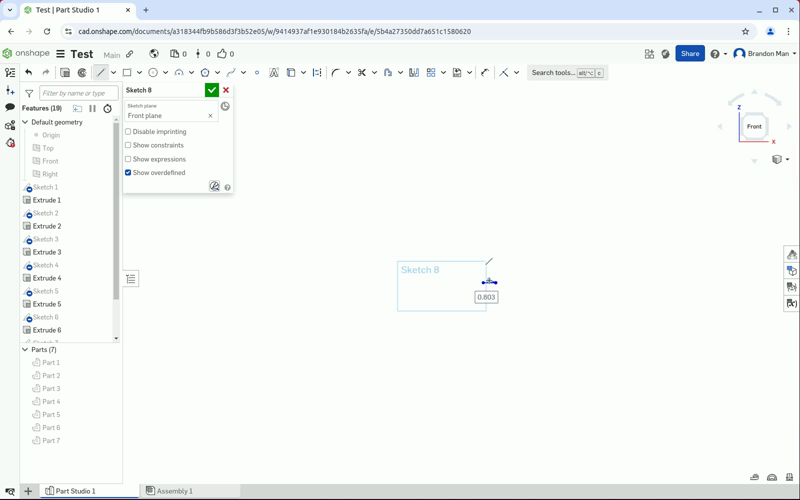
mouse_move(519, 280)
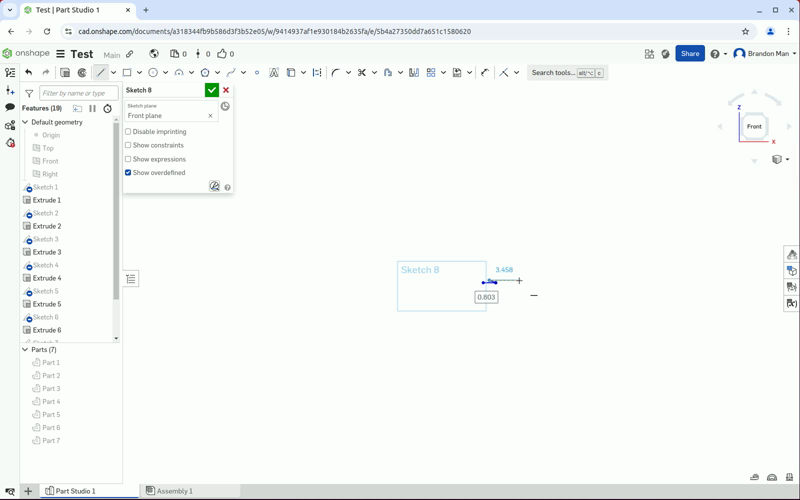
key_down(shift)
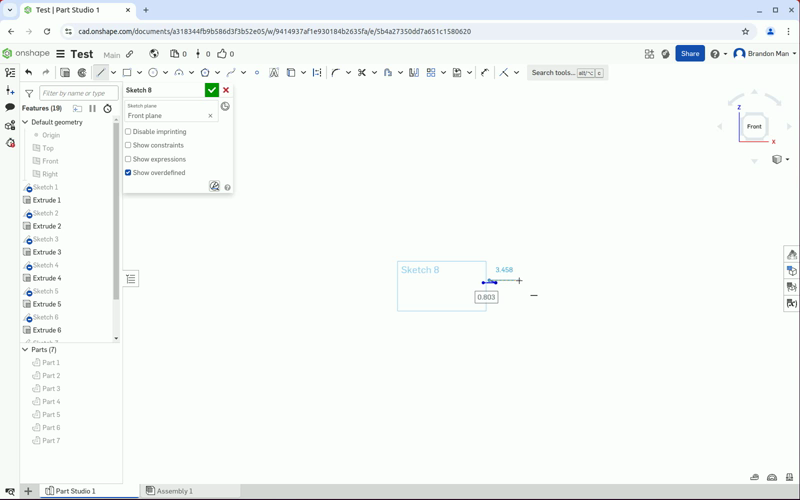
mouse_move(483, 282)
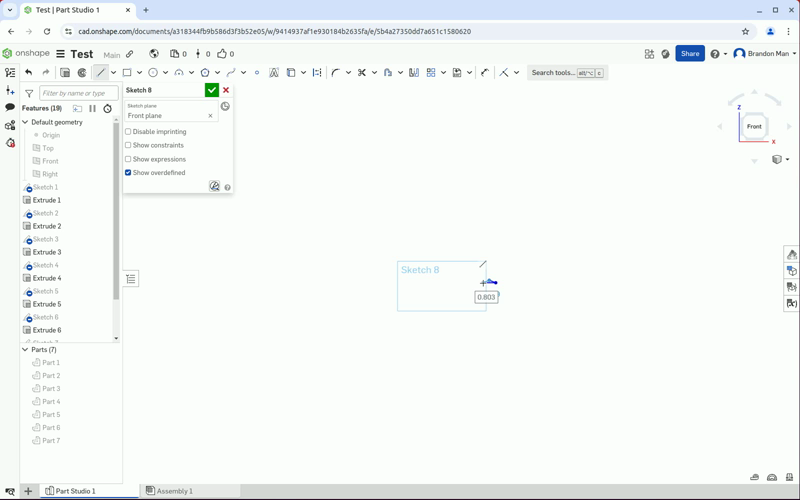
scroll(6)
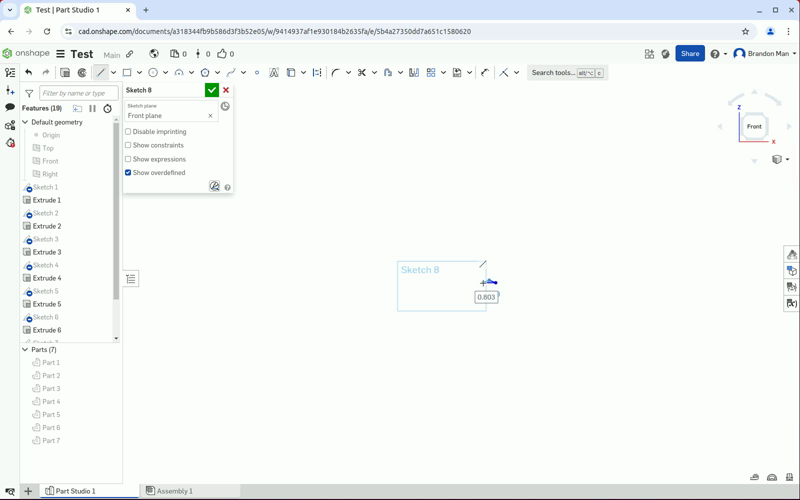
scroll(6)
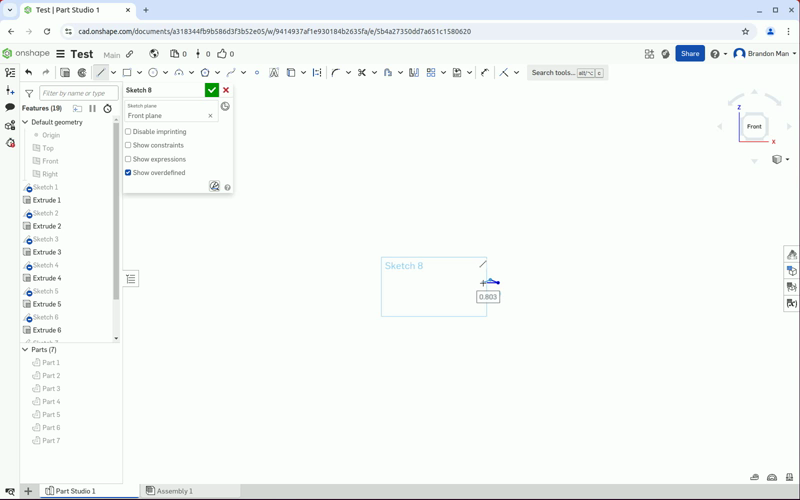
scroll(6)
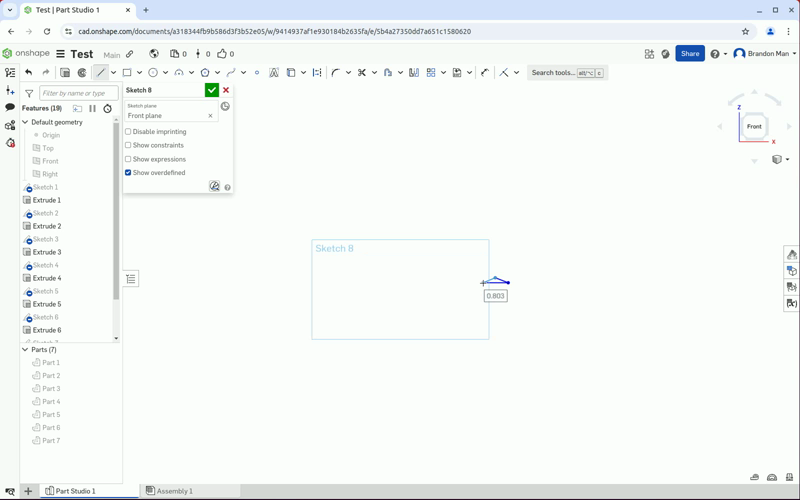
scroll(6)
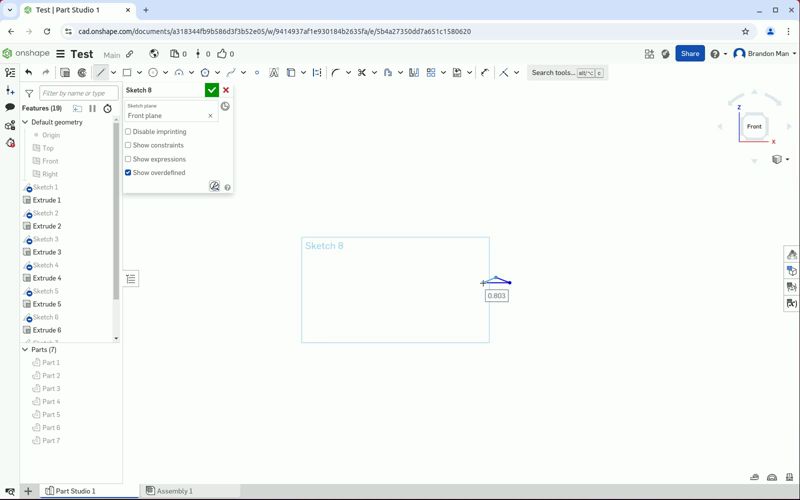
scroll(6)
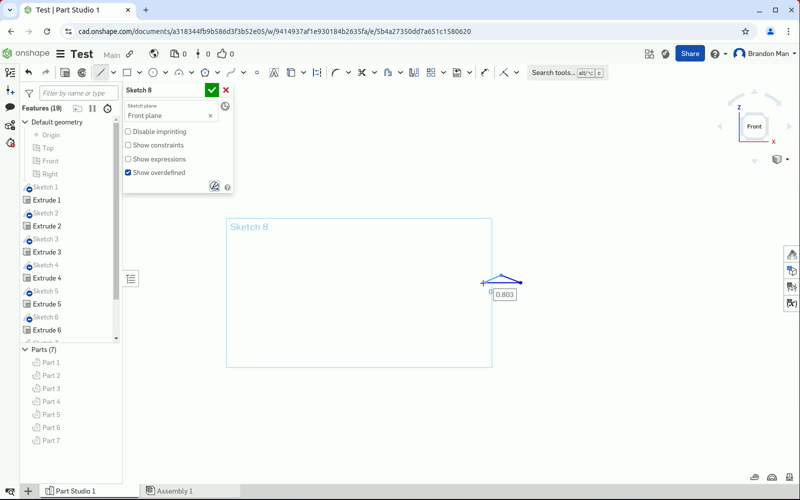
scroll(6)
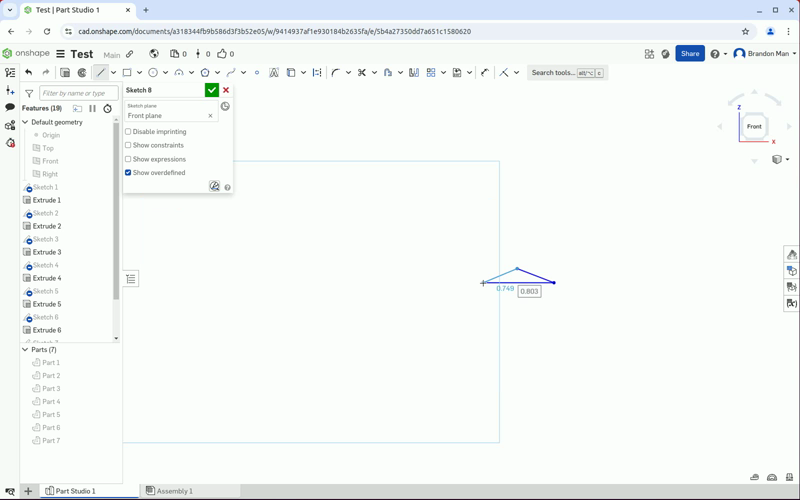
scroll(6)
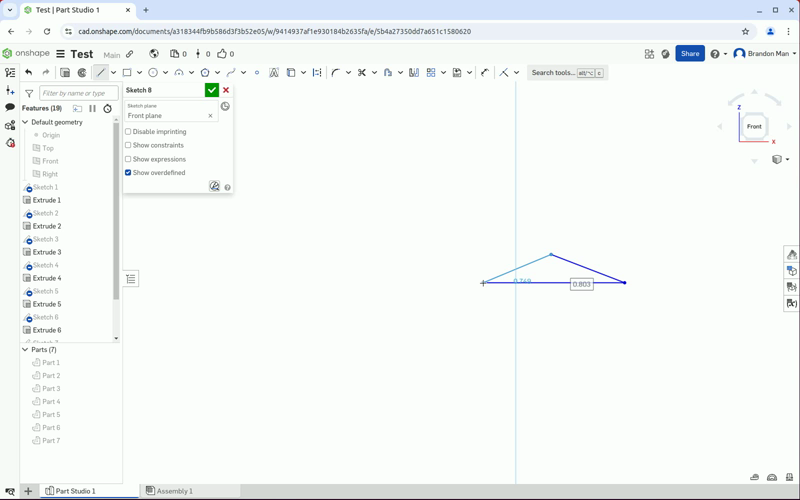
key_up(shift)
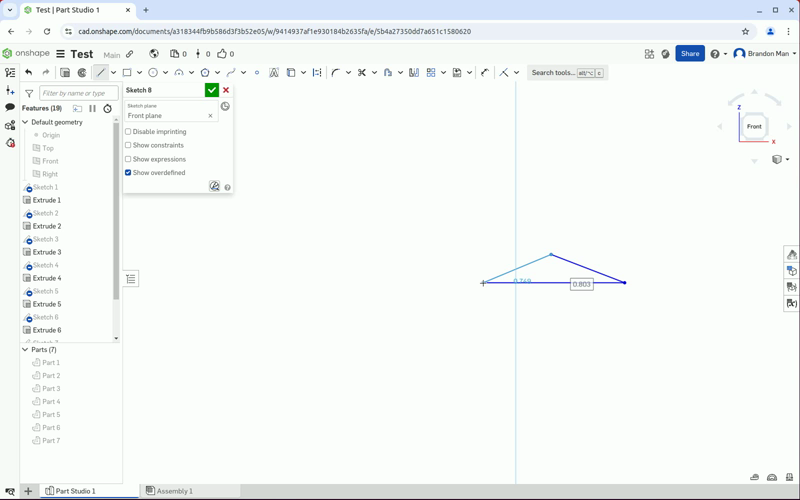
click(483, 282)
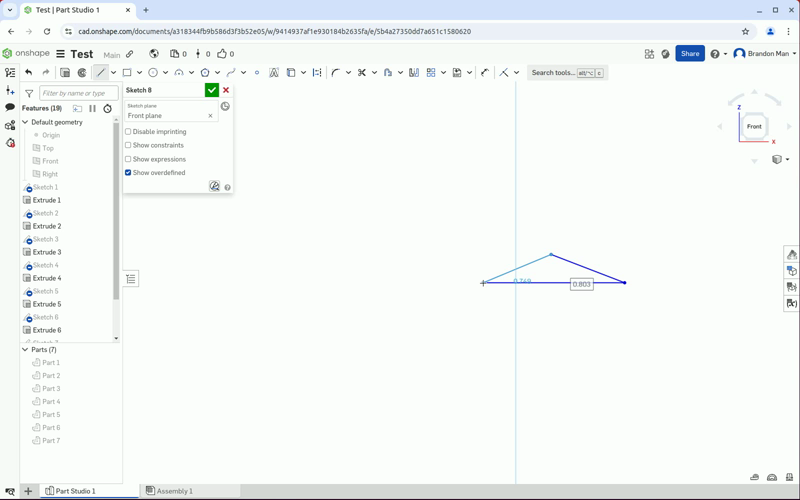
scroll(-6)
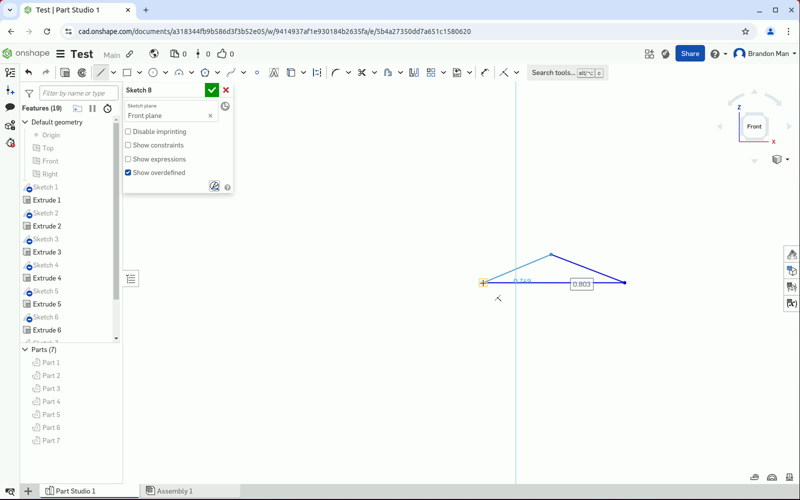
scroll(-6)
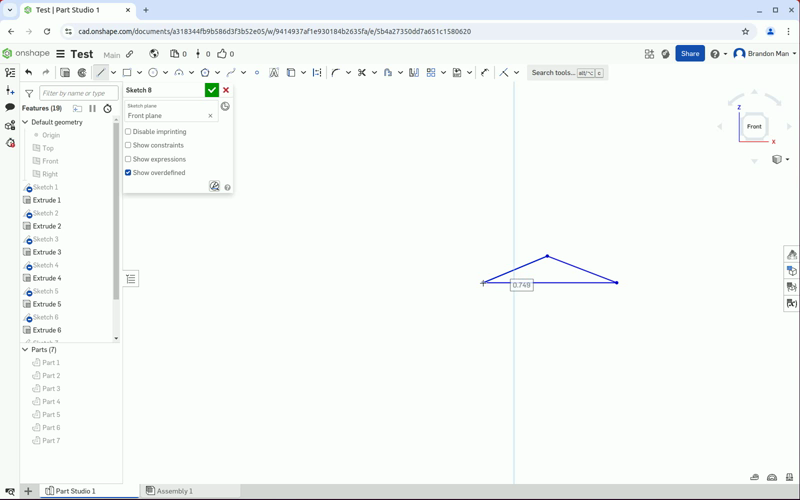
scroll(-6)
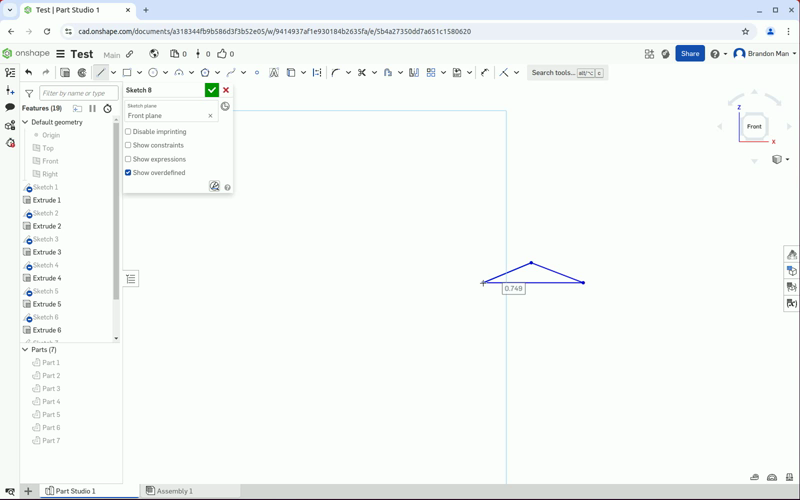
scroll(-6)
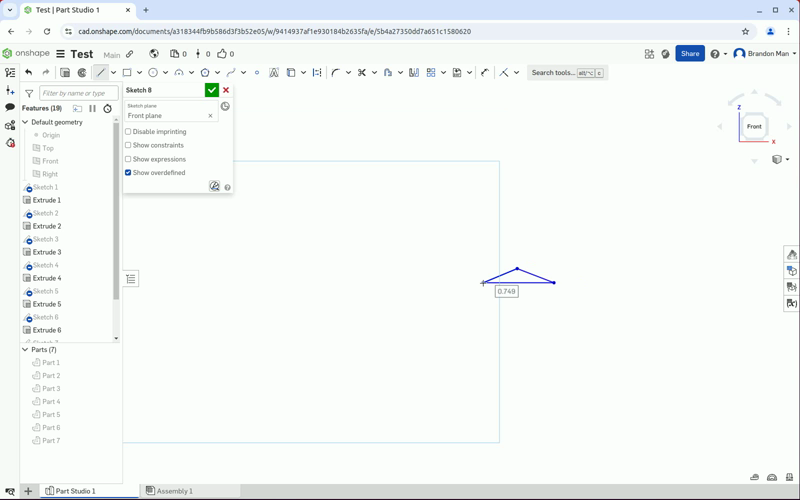
scroll(-6)
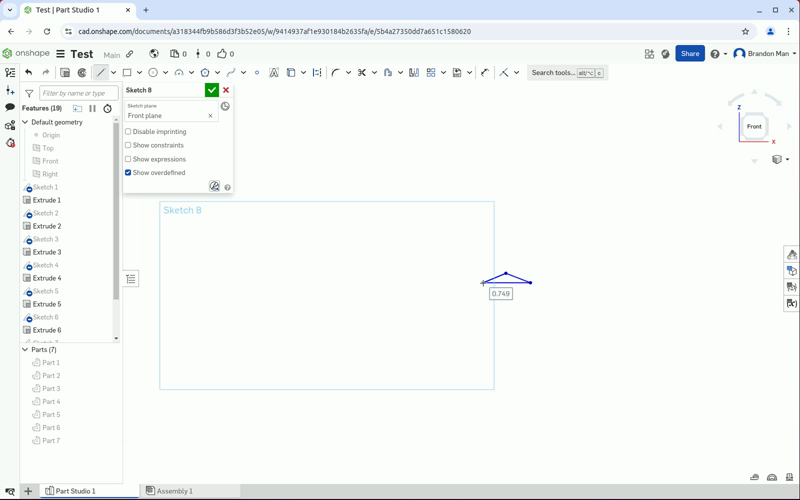
scroll(-6)
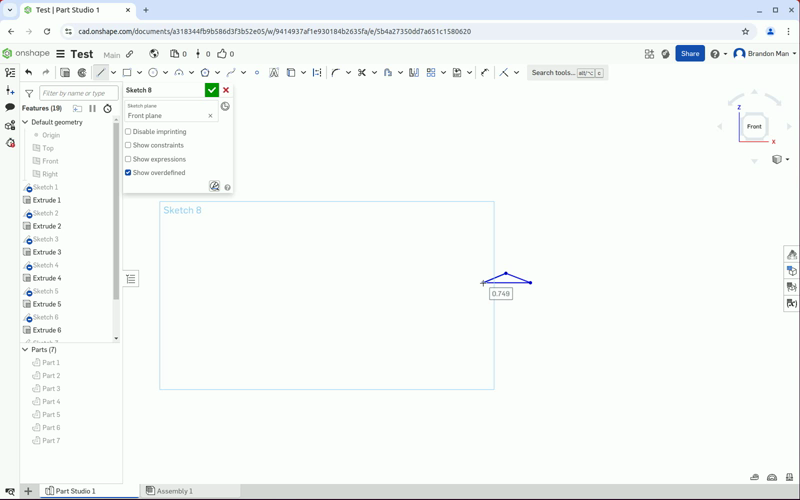
scroll(-6)
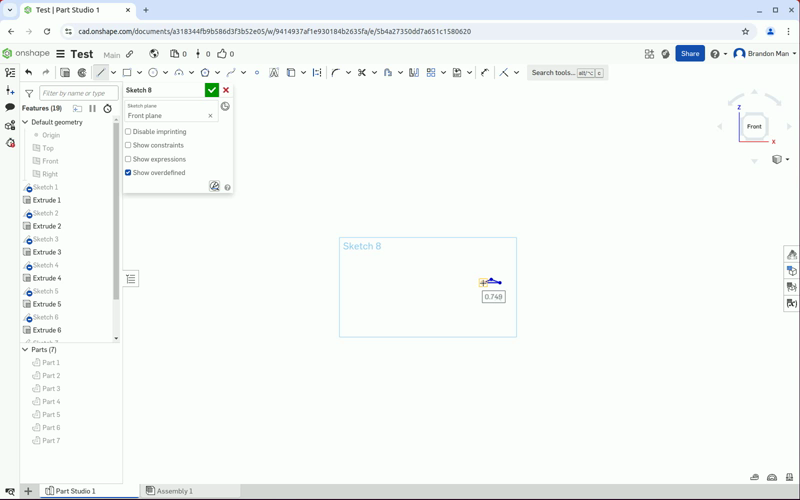
key(esc)
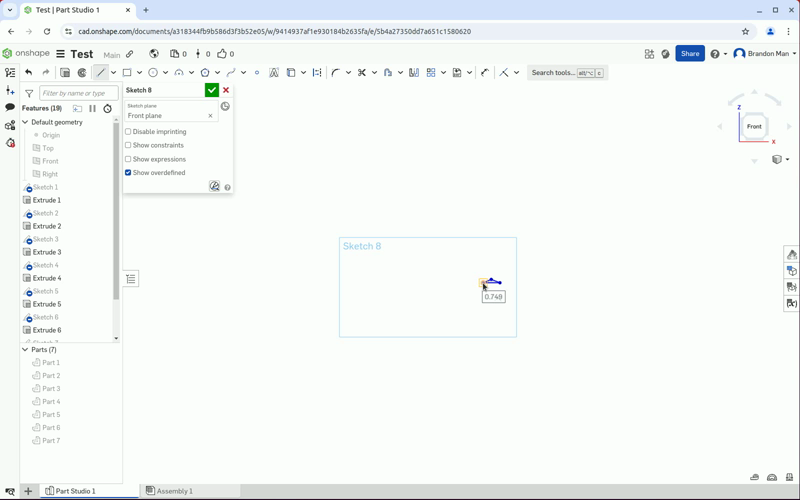
mouse_move(488, 281)
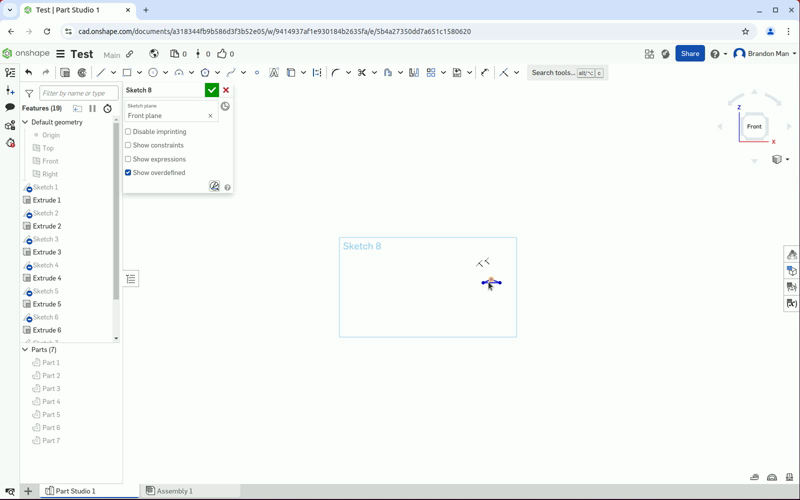
scroll(6)
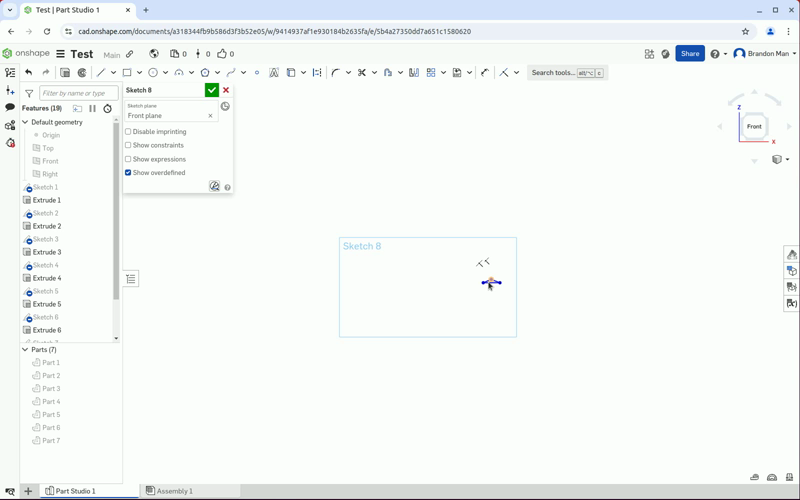
scroll(6)
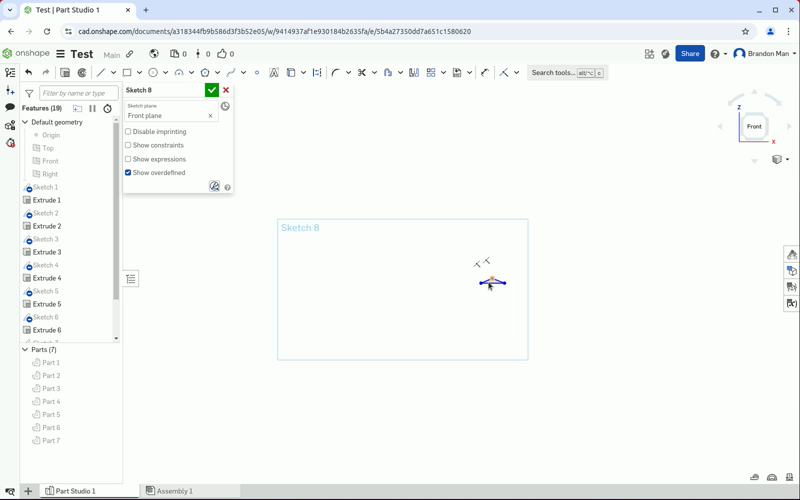
scroll(6)
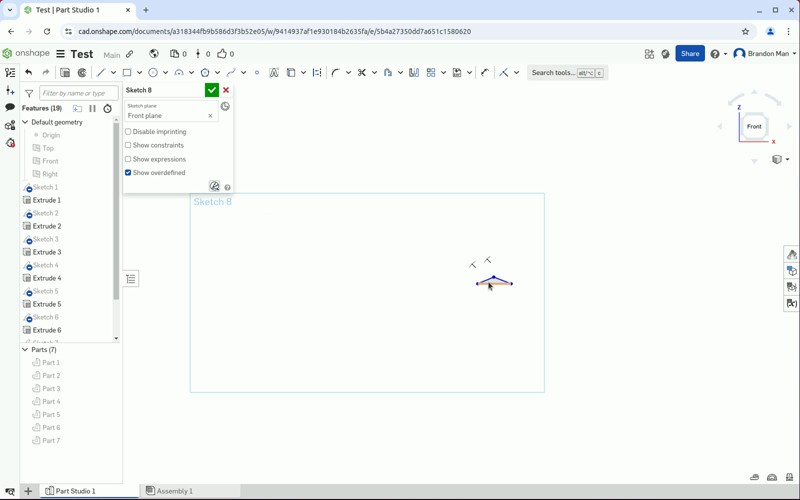
scroll(6)
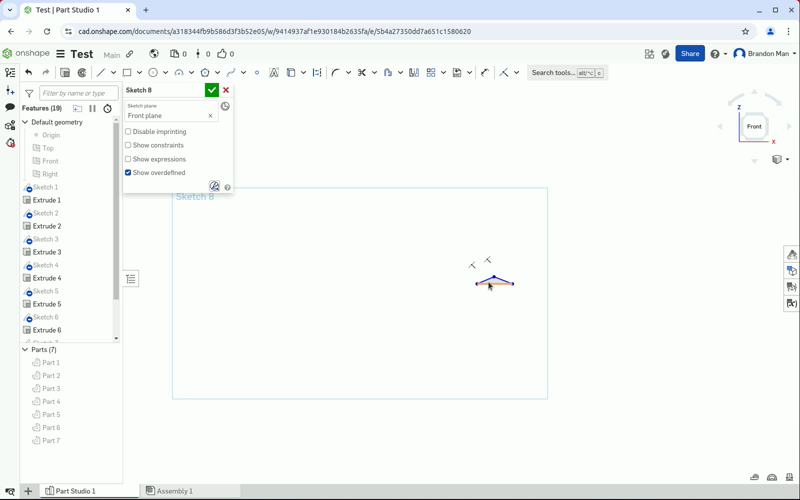
scroll(6)
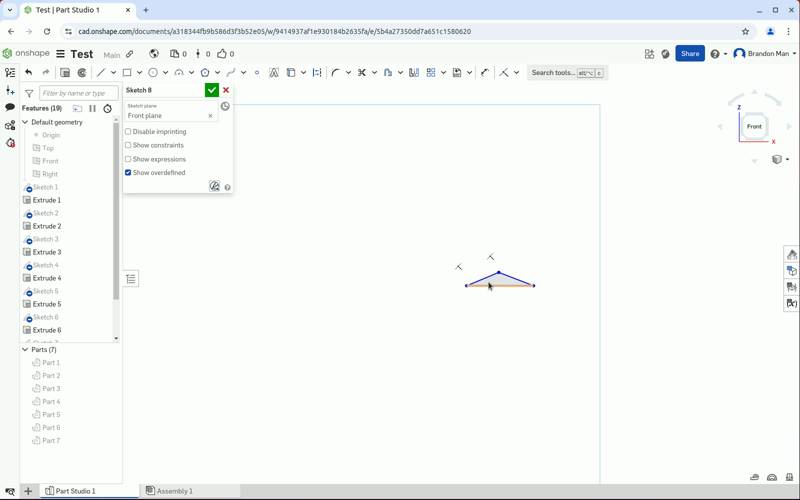
scroll(6)
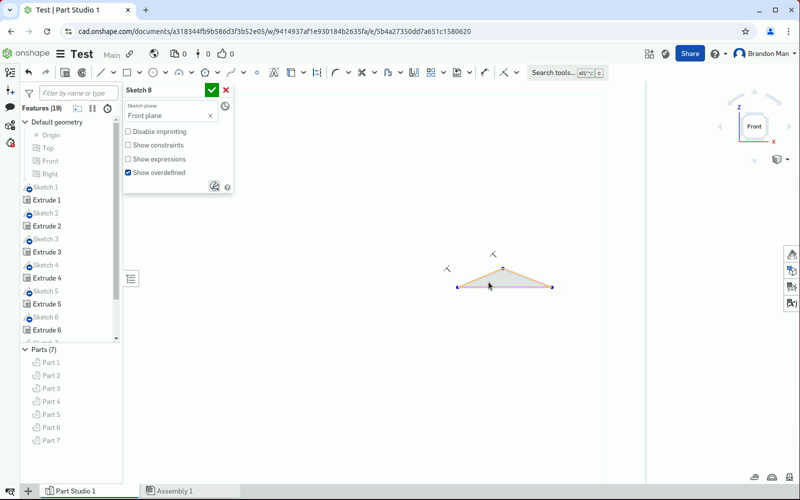
scroll(6)
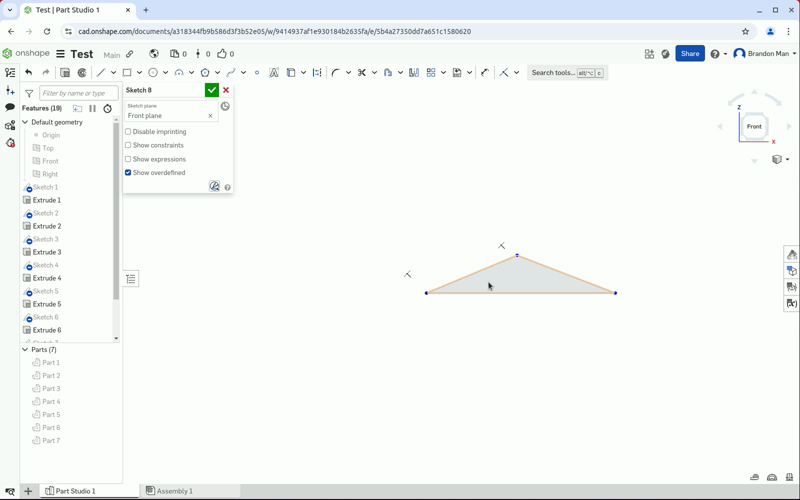
click(488, 281)
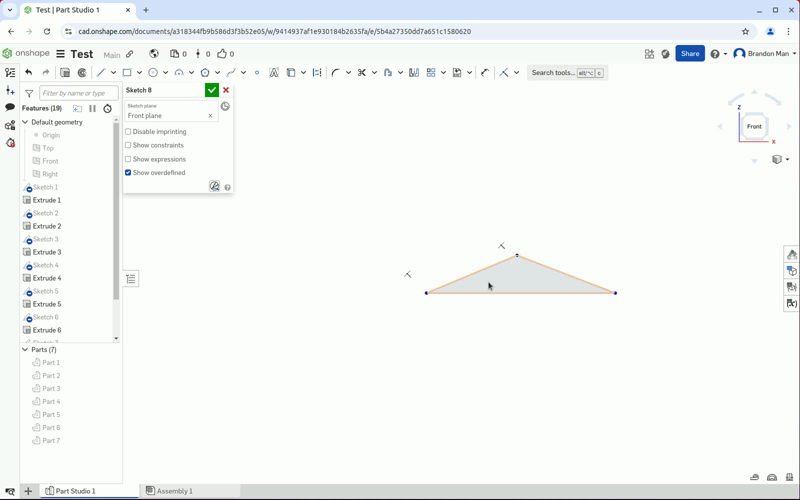
scroll(-6)
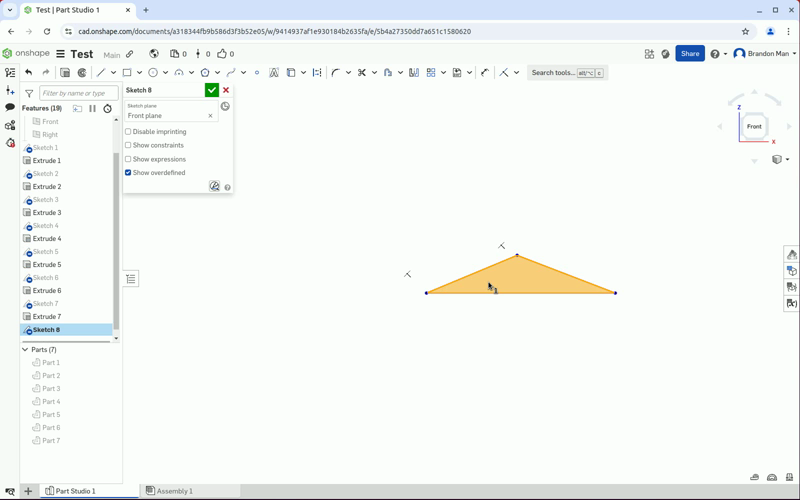
scroll(-6)
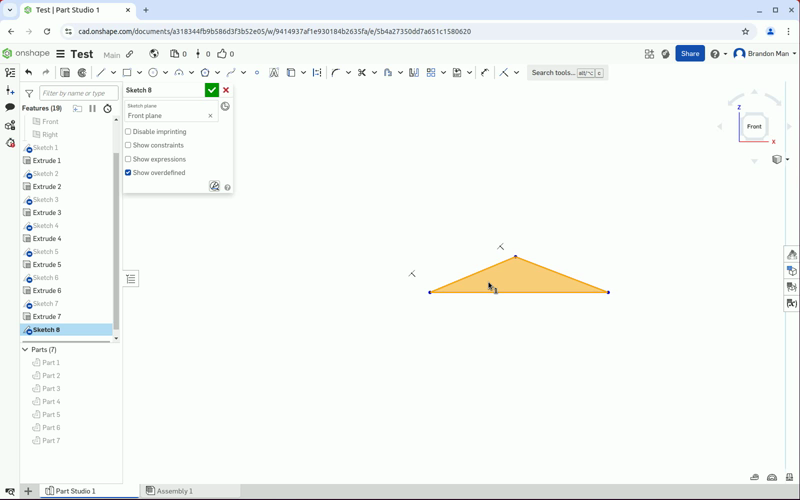
scroll(-6)
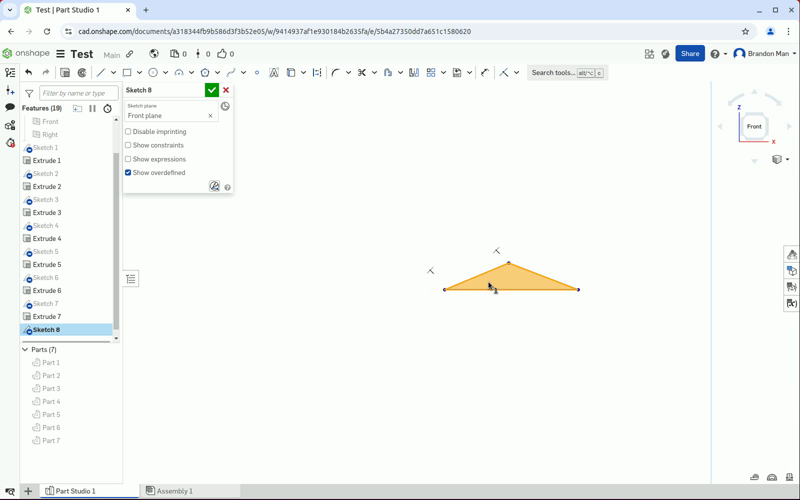
scroll(-6)
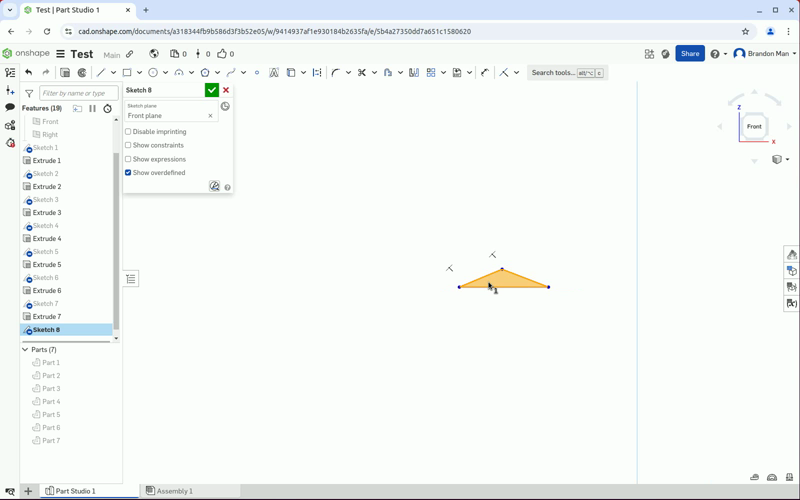
scroll(-6)
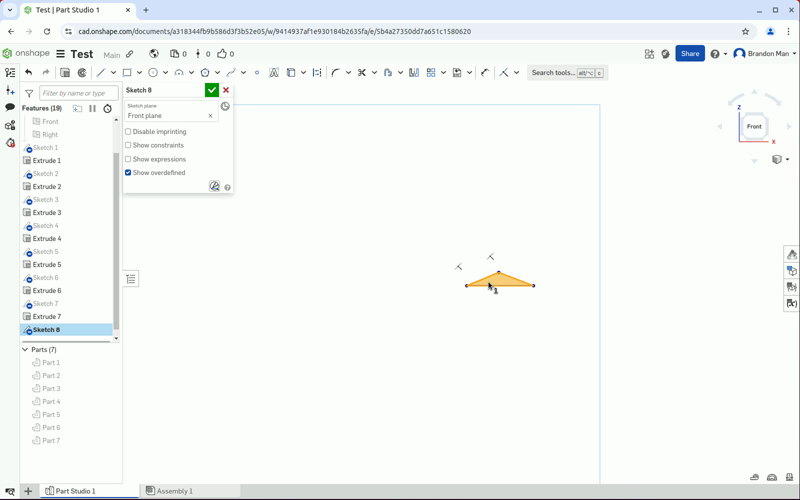
scroll(-6)
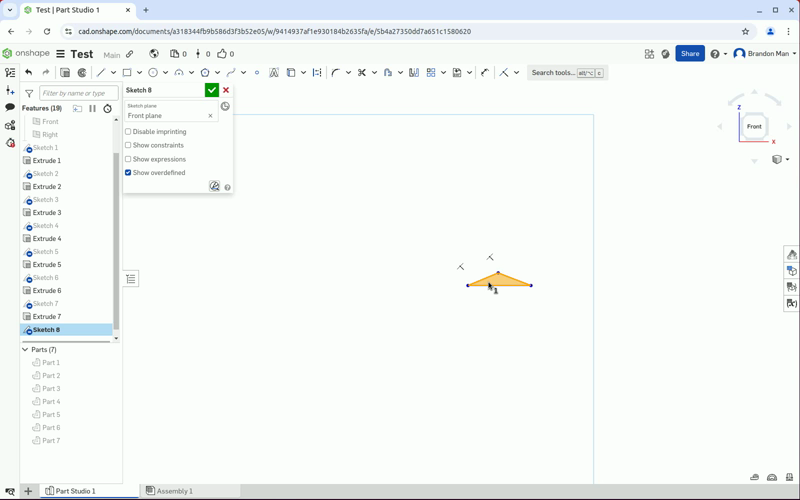
scroll(-6)
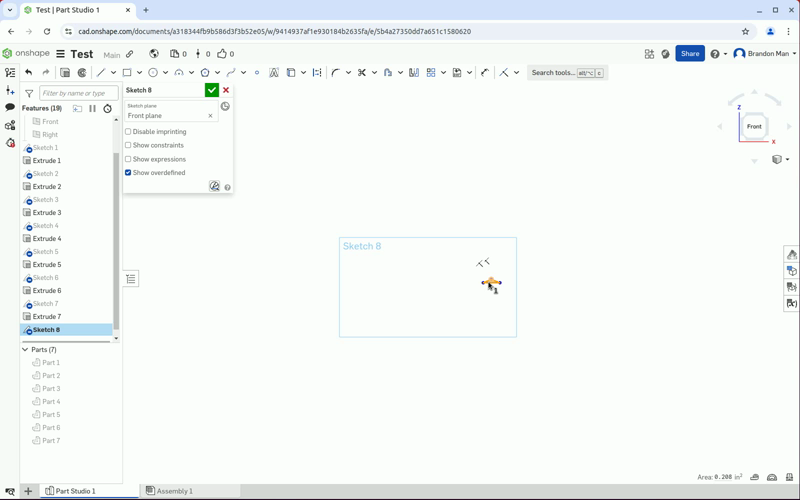
mouse_move(73, 352)
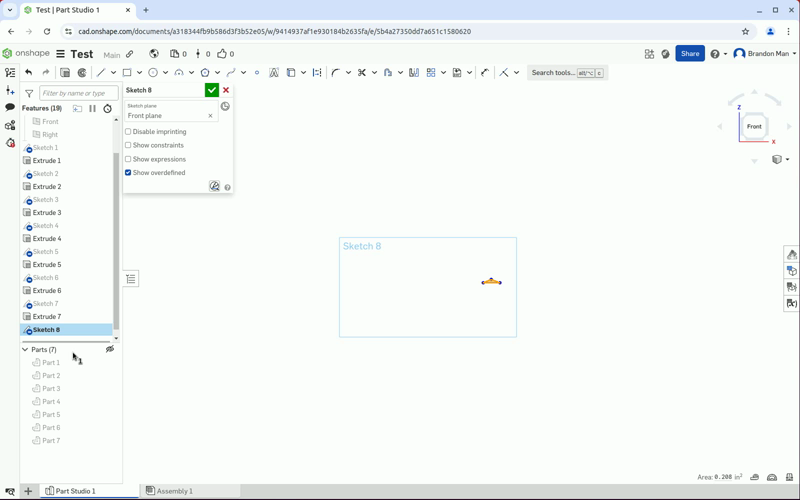
key(shift+y)
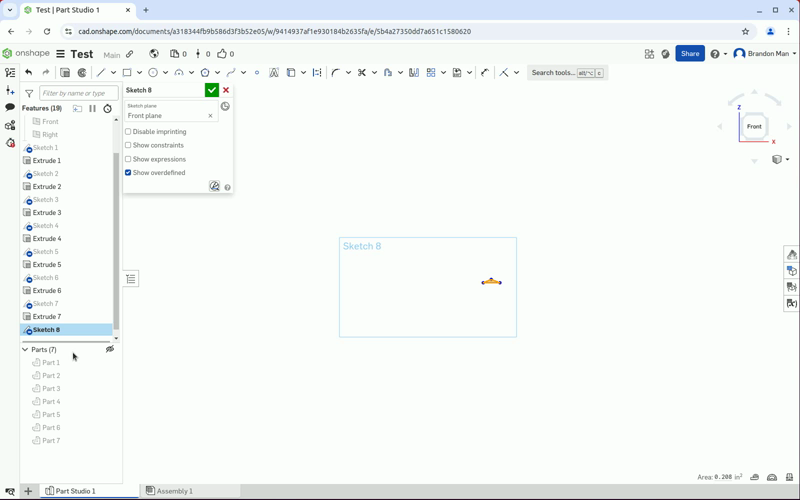
key(shift+e)
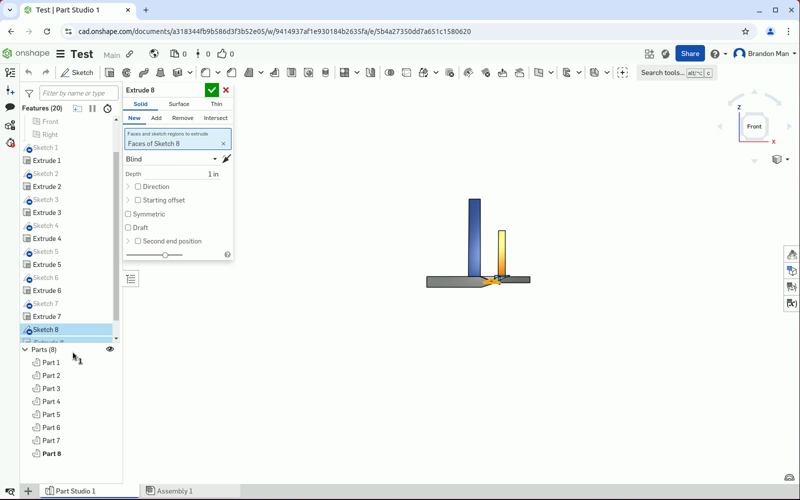
mouse_move(143, 106)
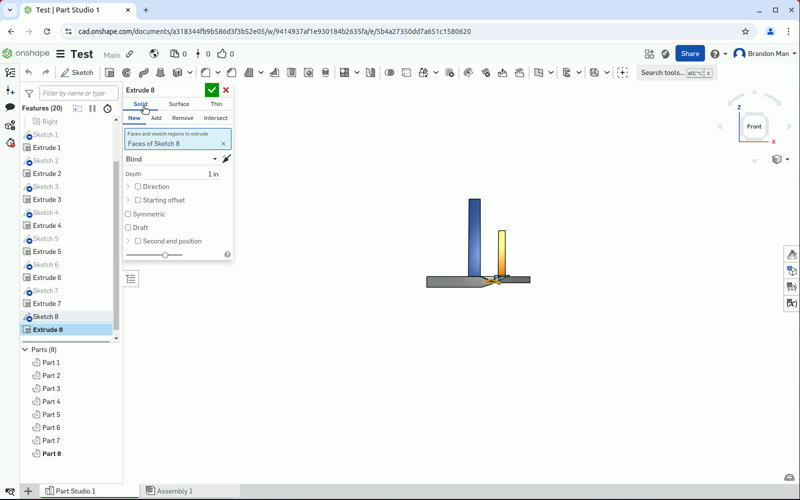
click(143, 106)
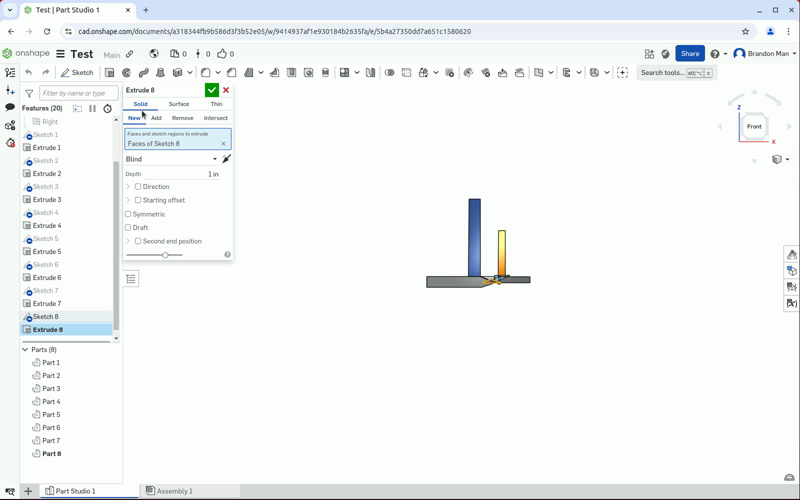
mouse_move(137, 120)
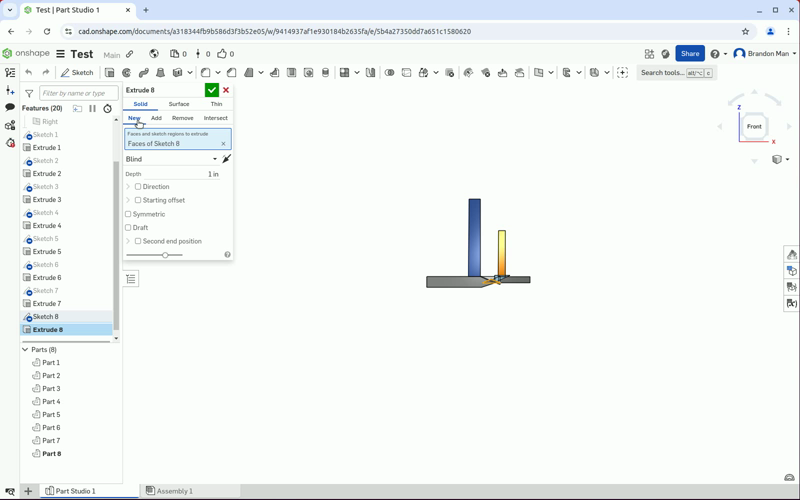
click(137, 120)
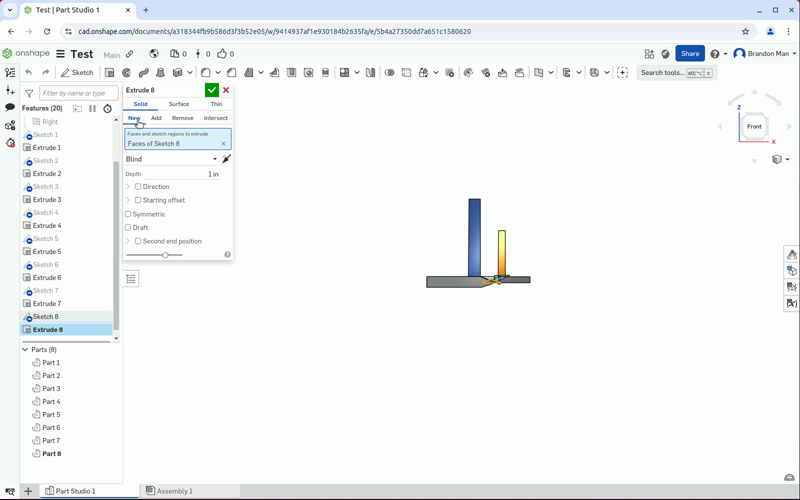
key(tab, 4)
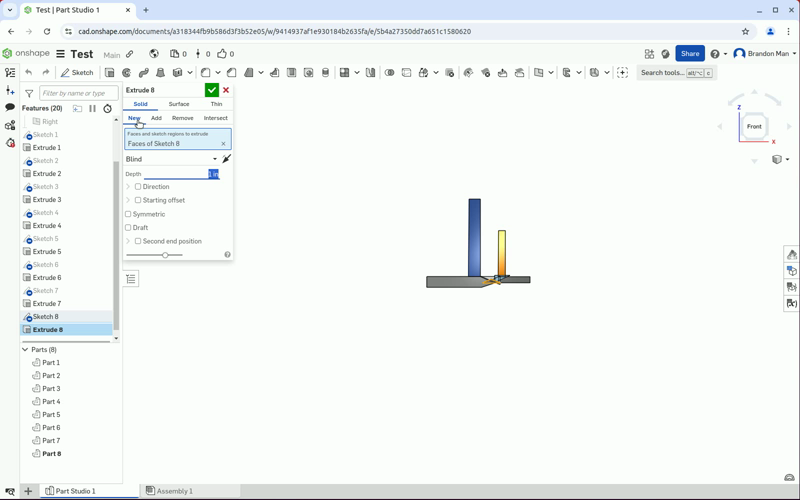
text(23.108)
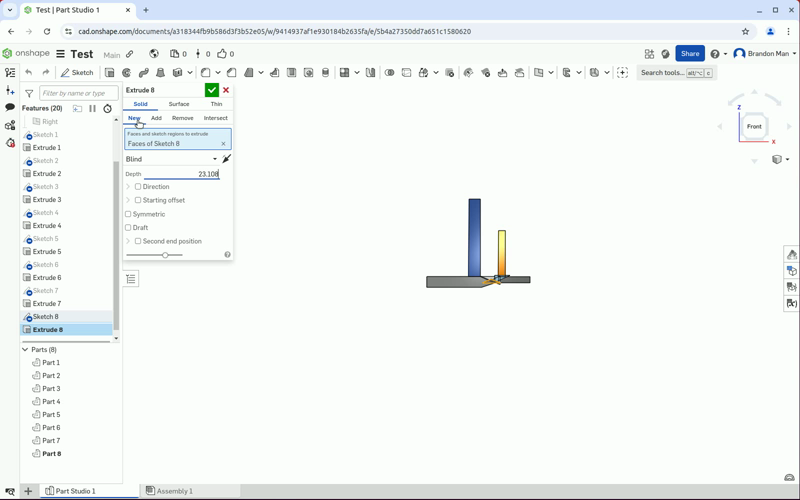
key(enter)
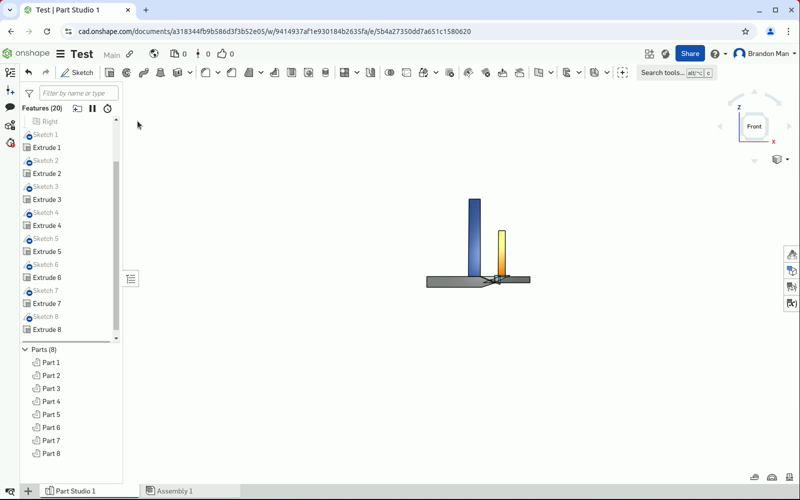
key(shift+h)
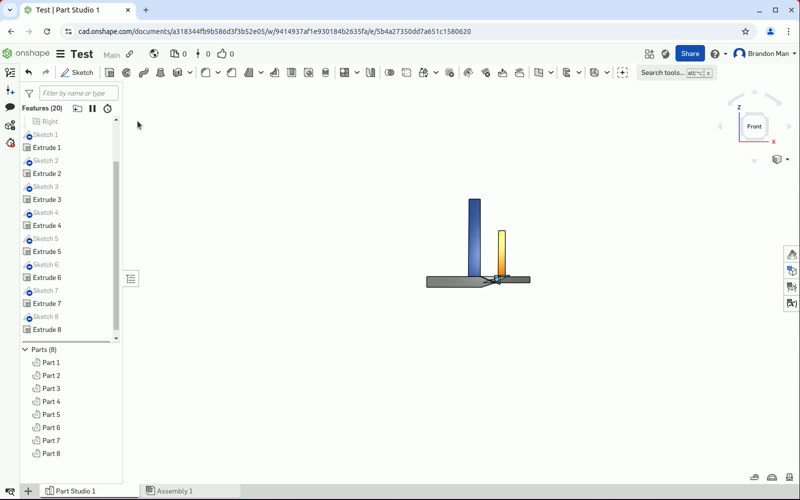
key(shift+h)
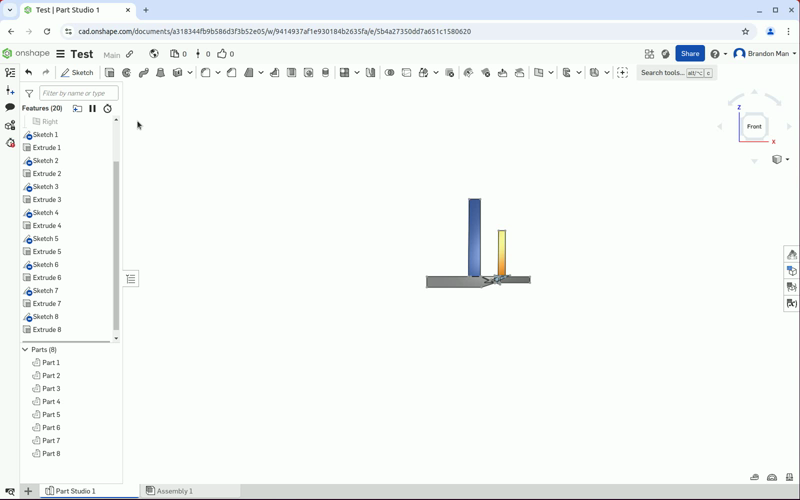
key(shift+7)
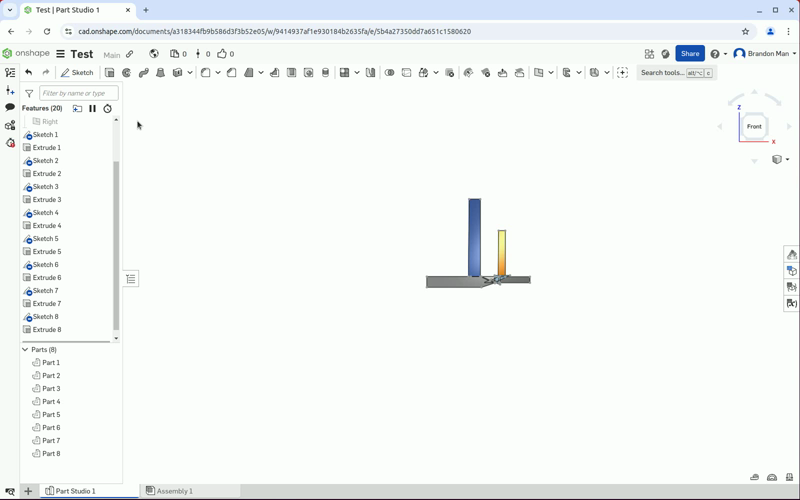
key(left, 2)
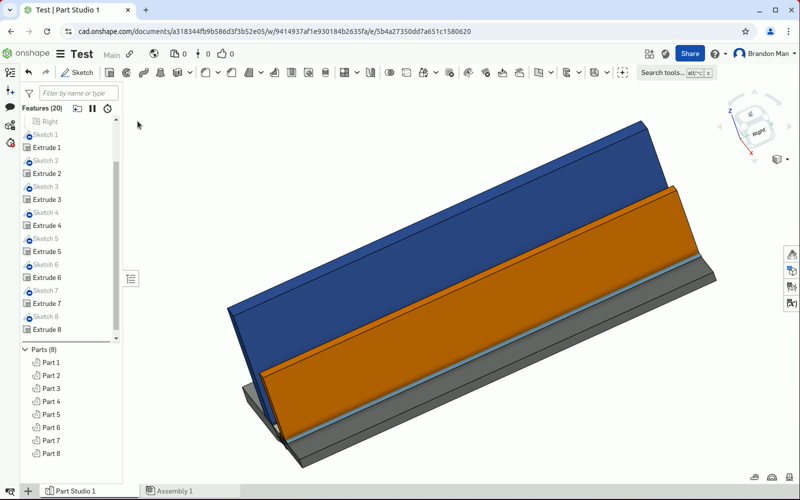
key(down, 2)
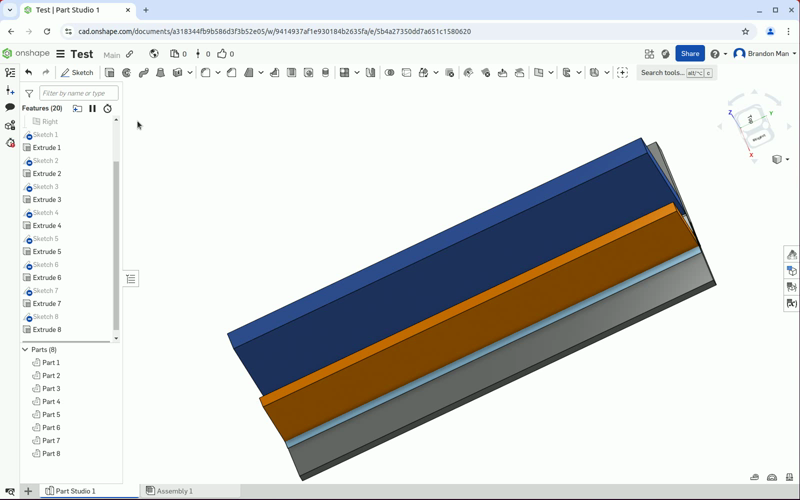
key(up, 2)
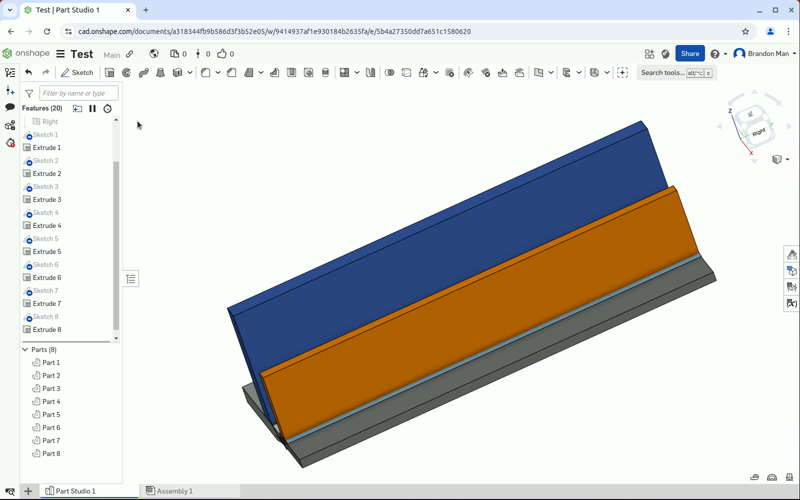
key(right, 2)
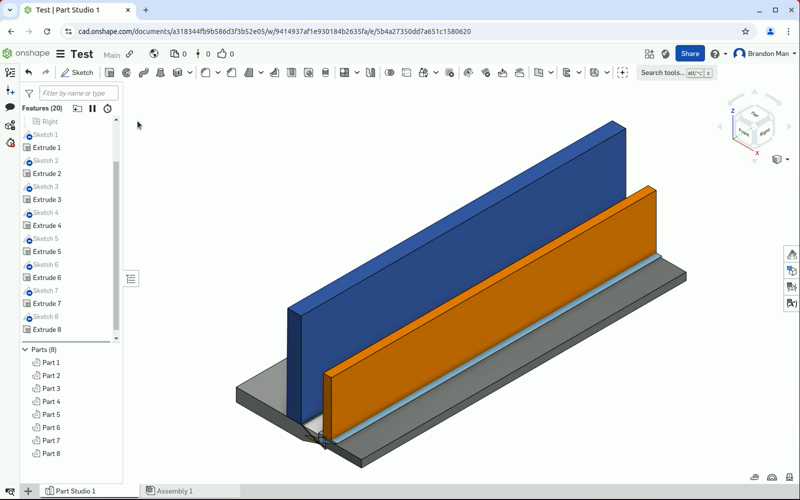
mouse_move(69, 137)
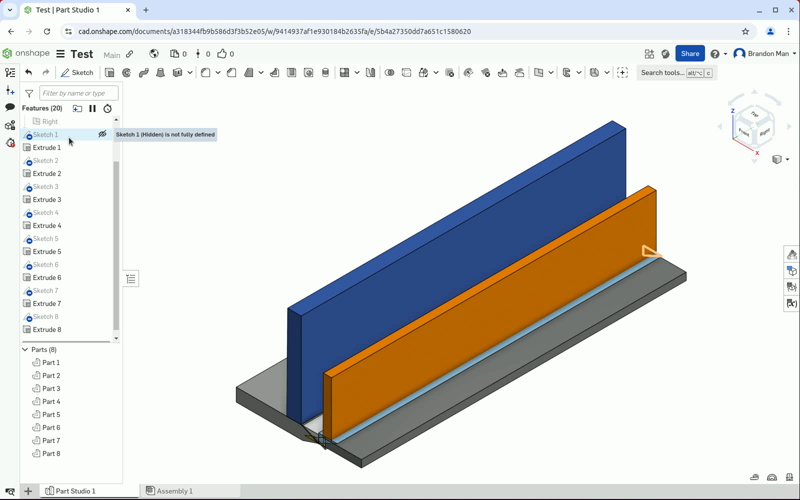
click(69, 137)